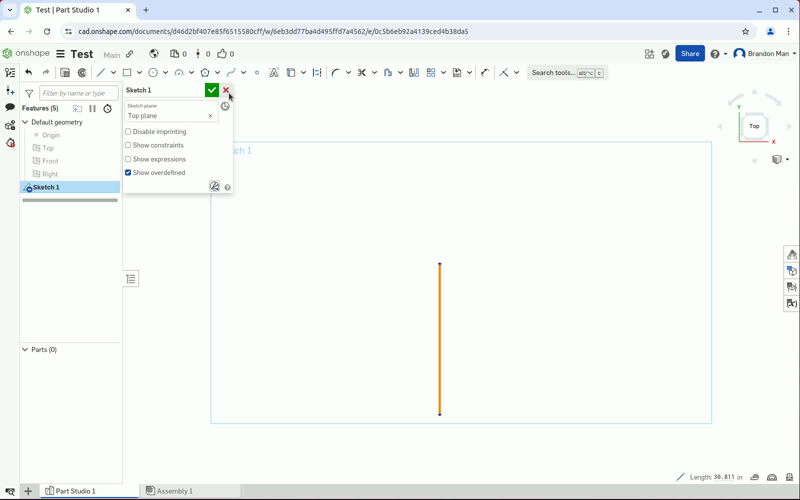
key(shift+h)
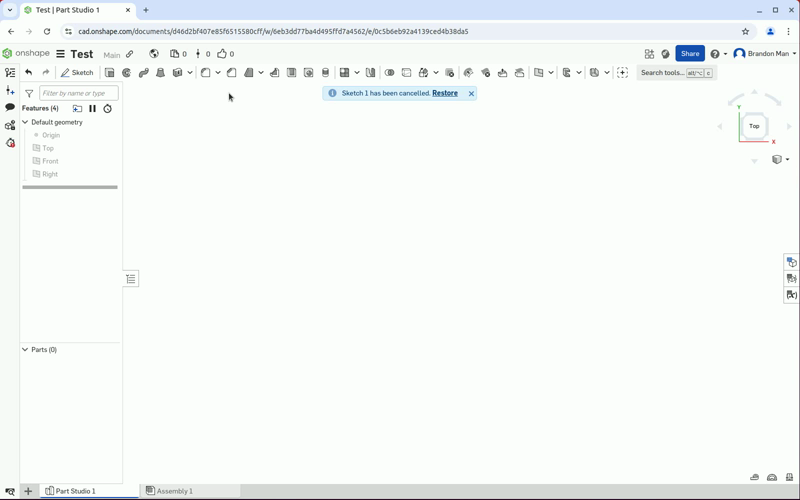
mouse_move(73, 352)
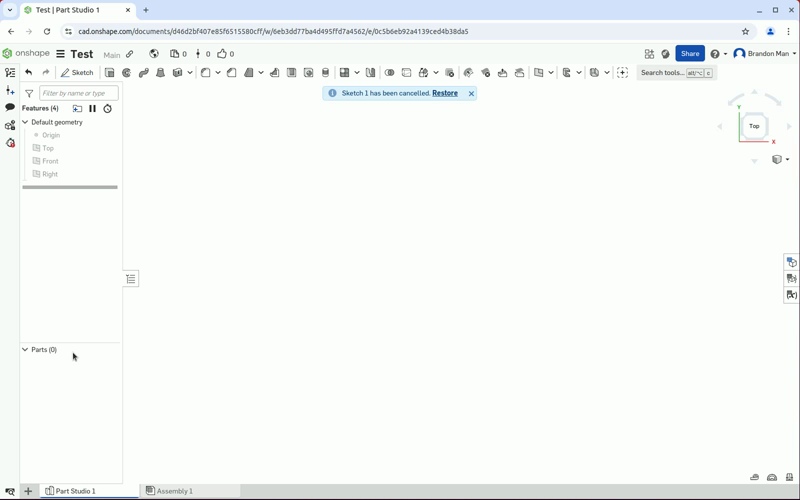
key(y)
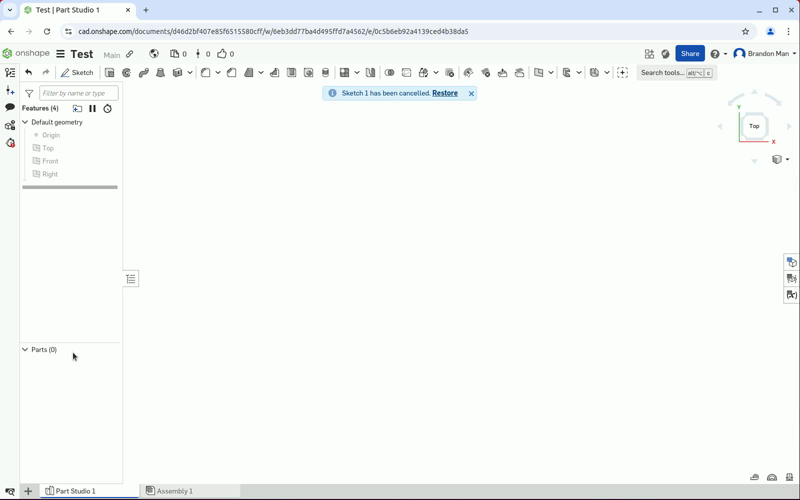
key(shift+p)
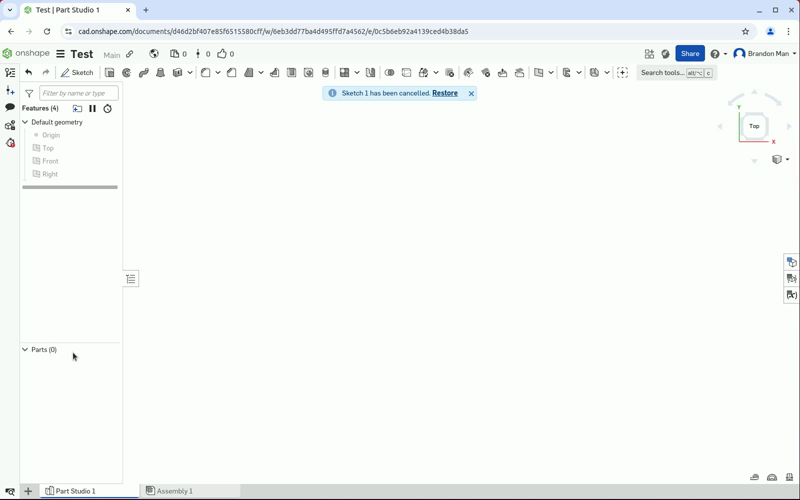
key(space)
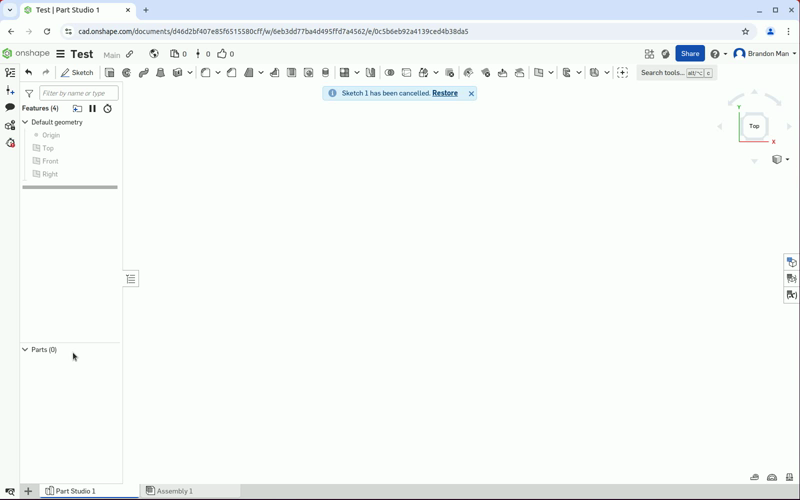
key_down(shift)
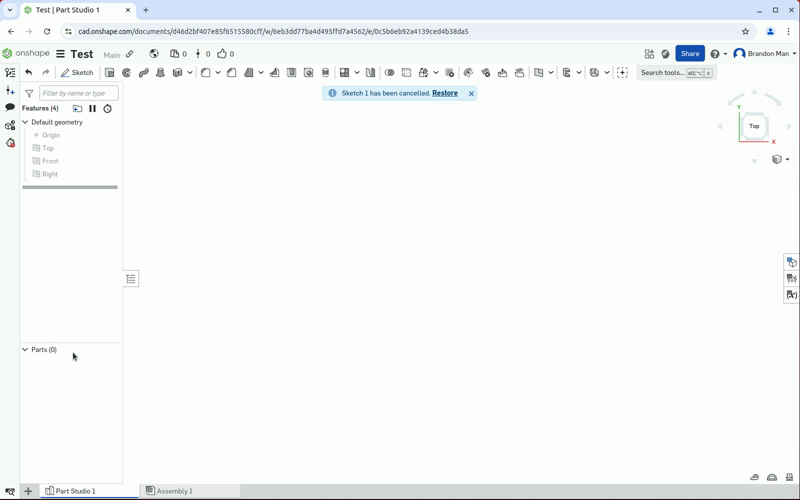
key(up)
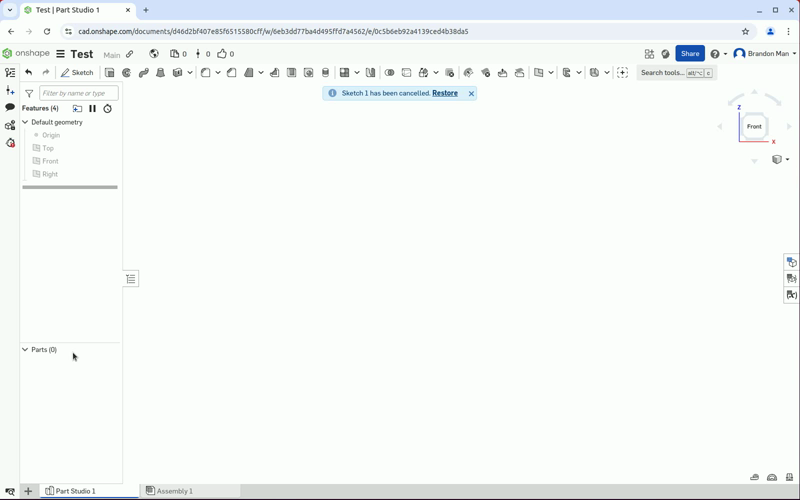
key_up(shift)
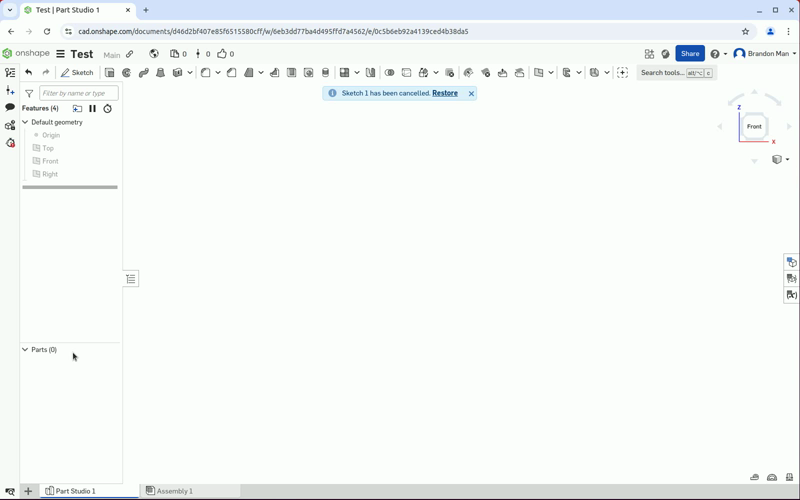
mouse_move(73, 352)
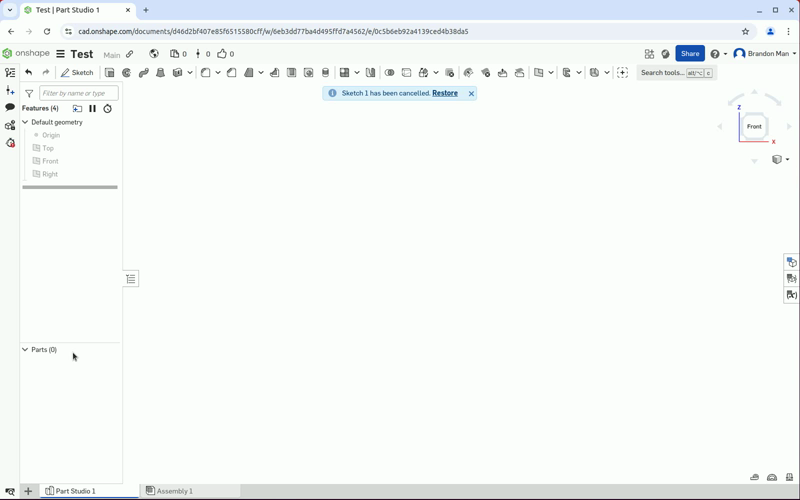
key(shift+y)
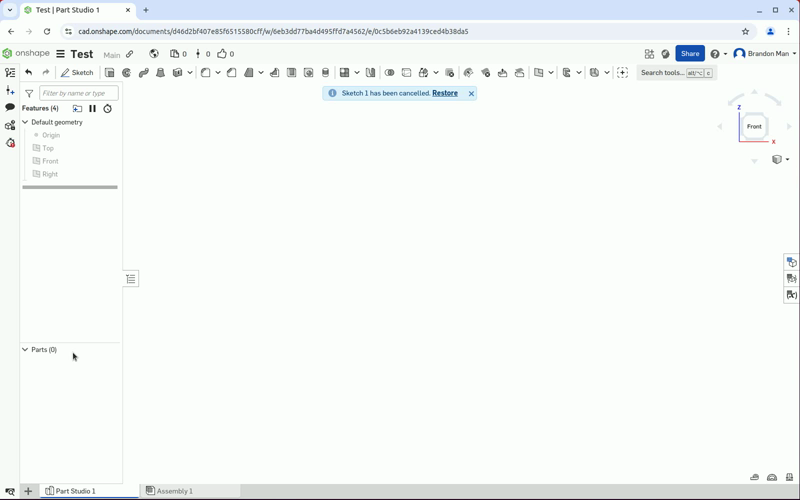
key(shift+s)
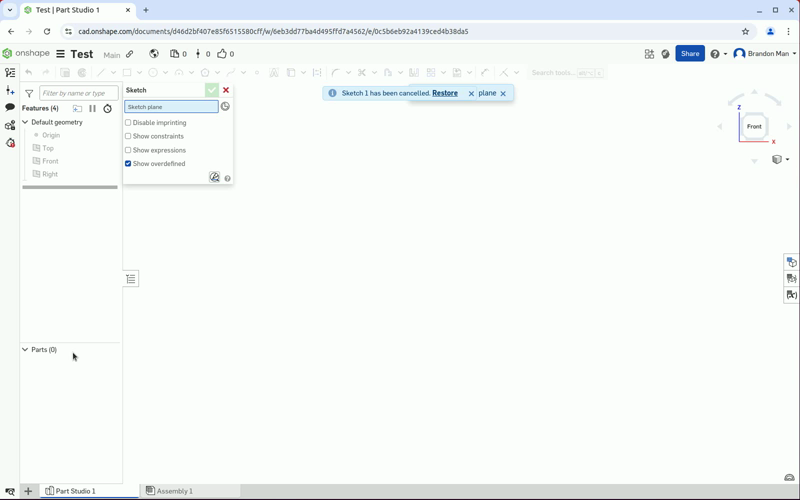
mouse_move(73, 163)
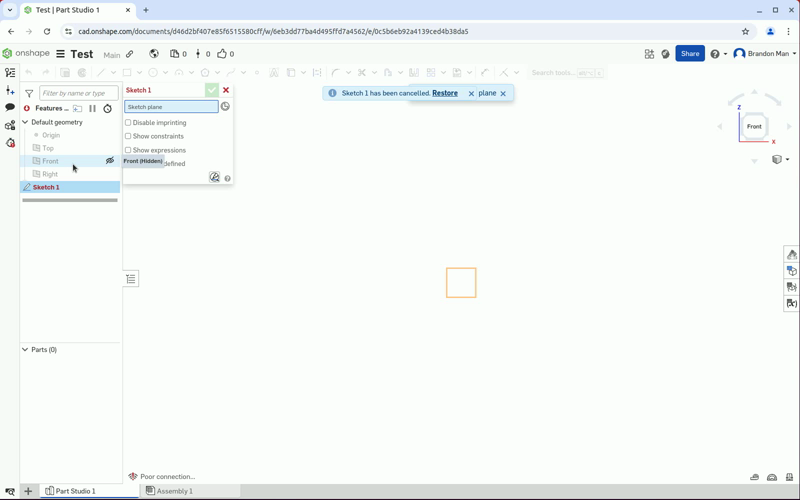
click(73, 163)
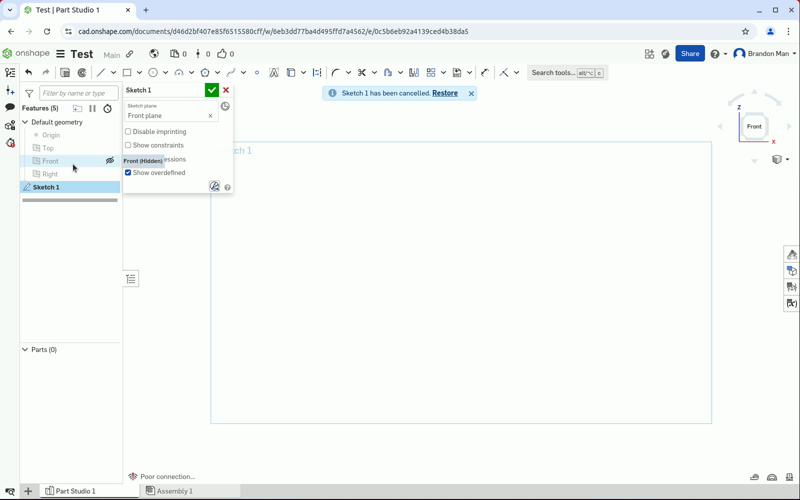
mouse_move(73, 352)
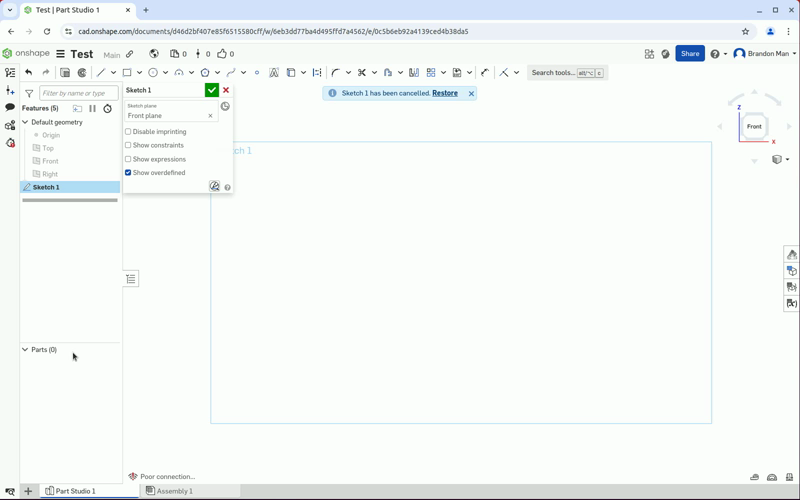
key(y)
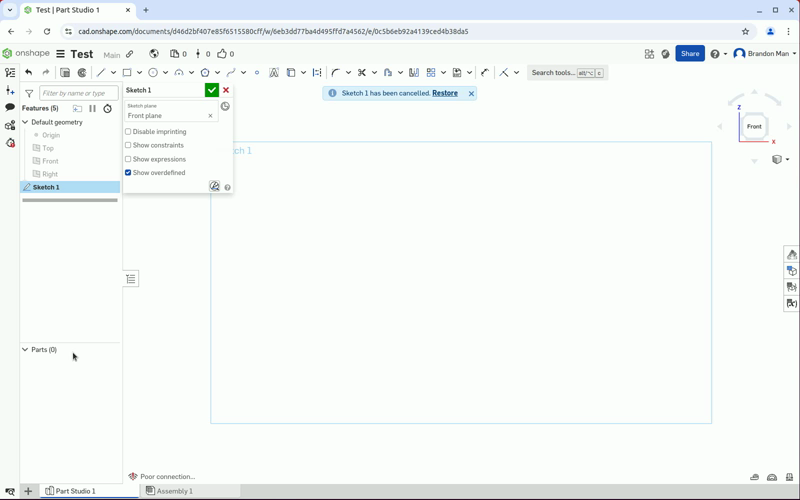
key(l)
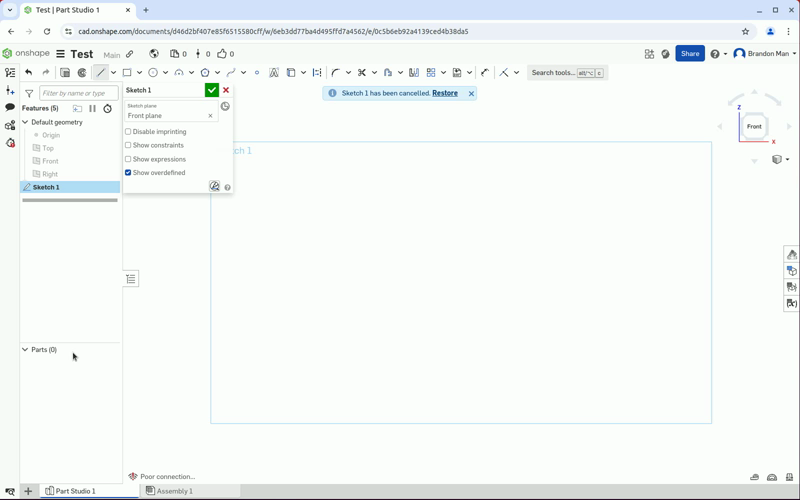
key_down(shift)
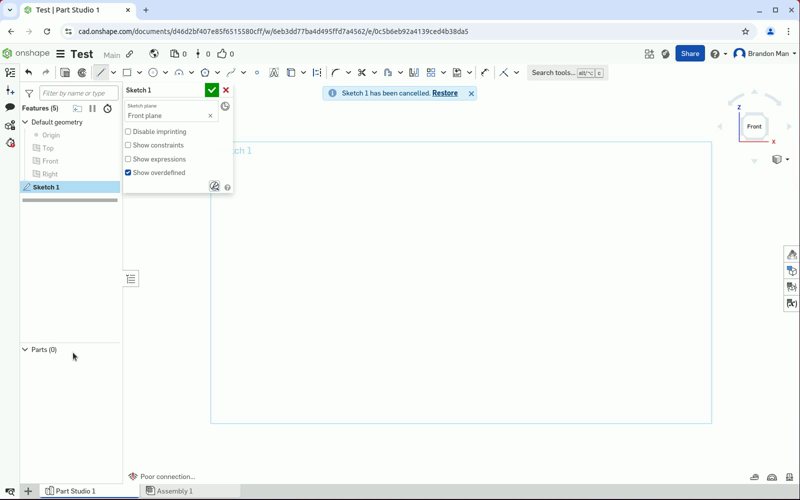
mouse_move(375, 341)
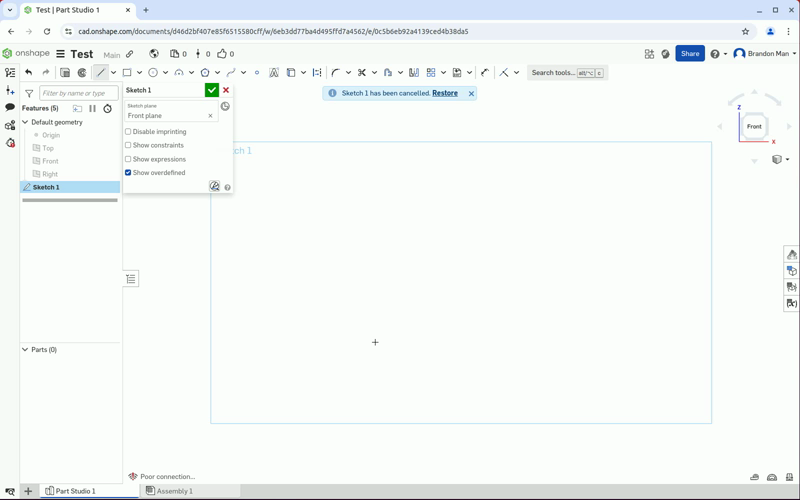
click(375, 341)
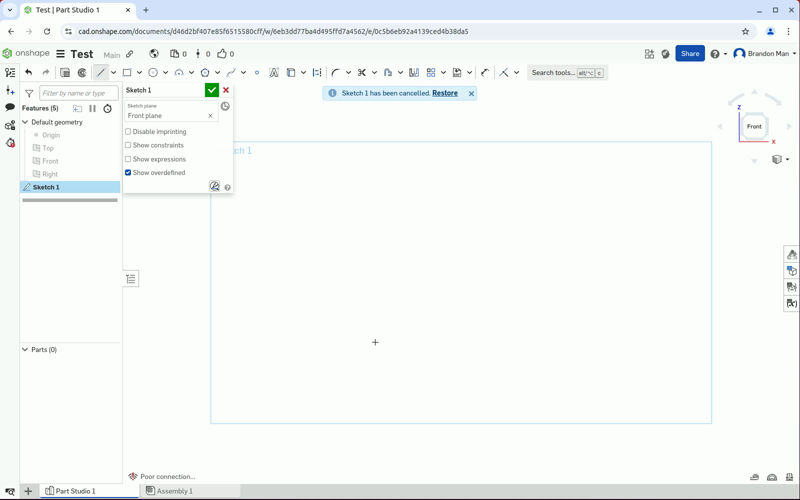
key_up(shift)
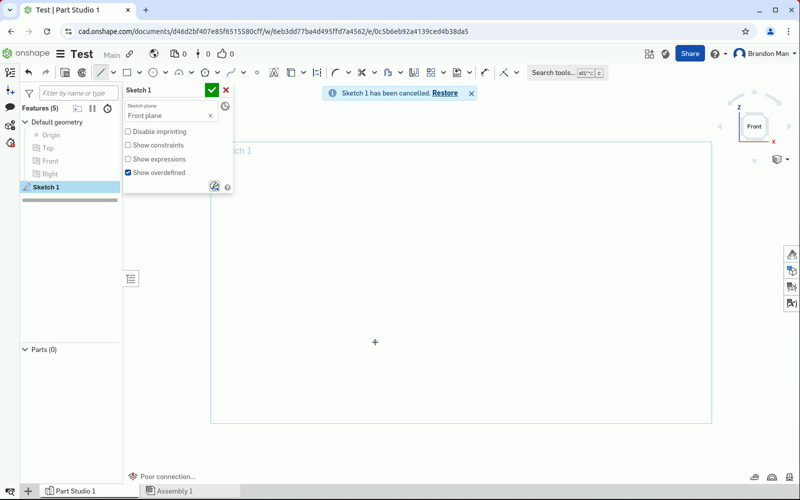
key_down(shift)
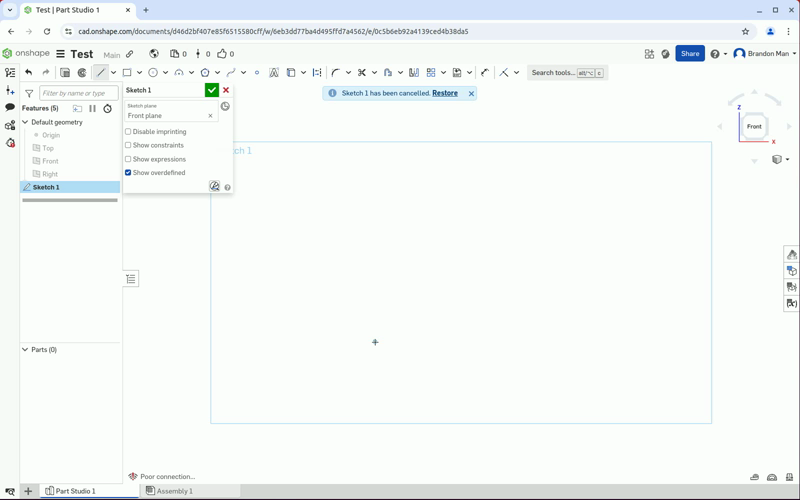
mouse_move(405, 341)
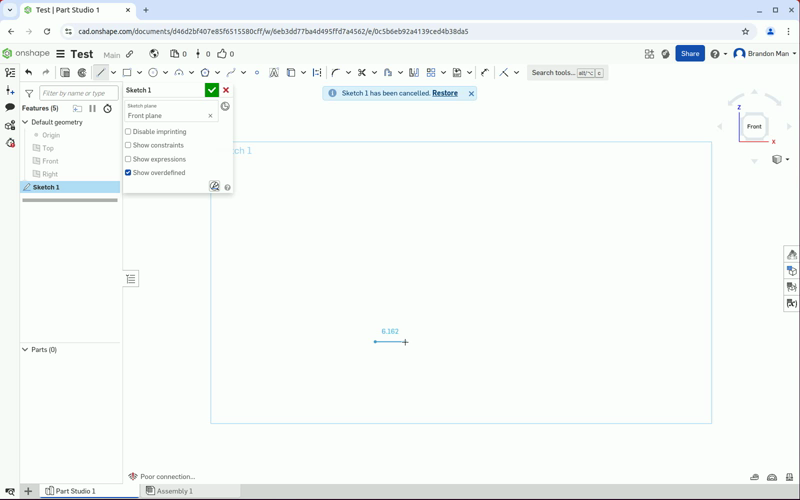
mouse_move(376, 341)
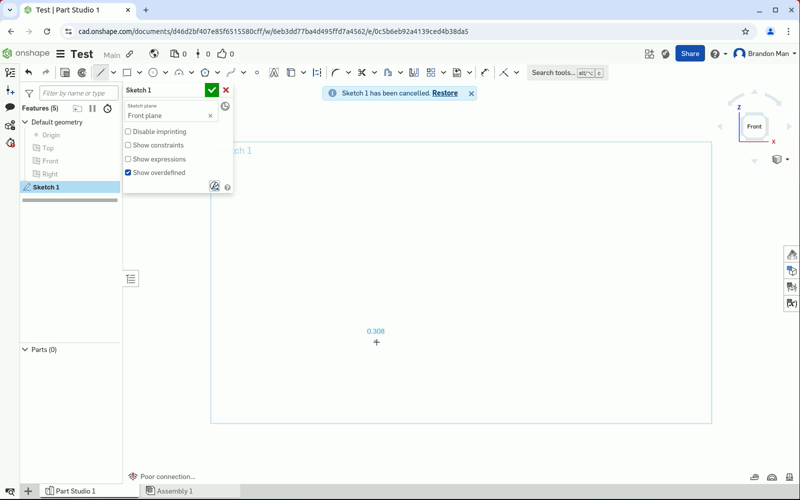
scroll(6)
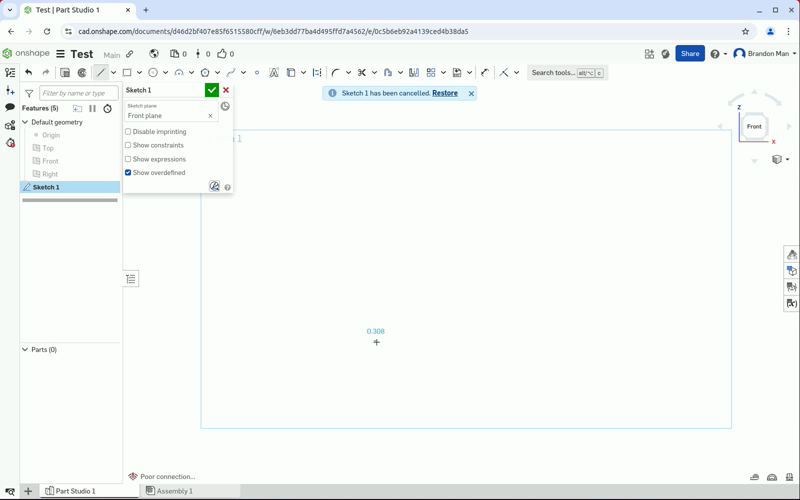
scroll(6)
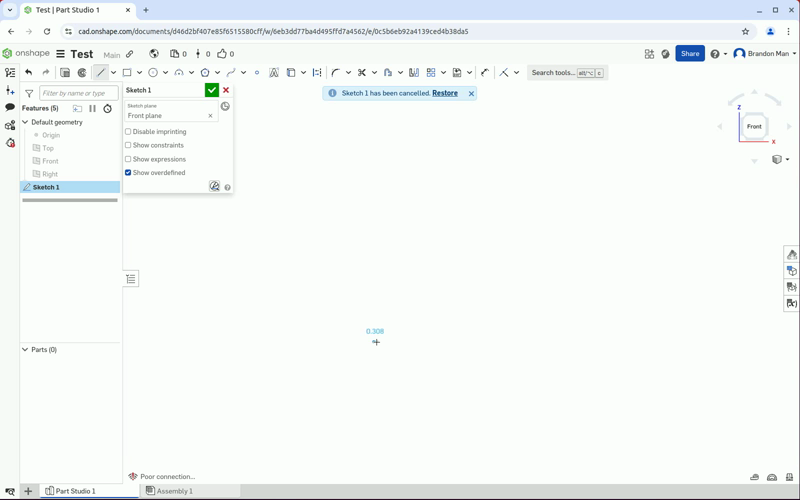
scroll(6)
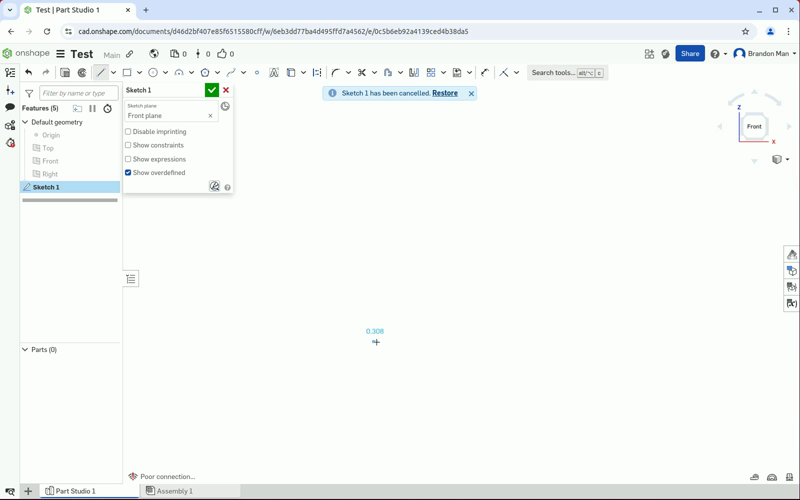
scroll(6)
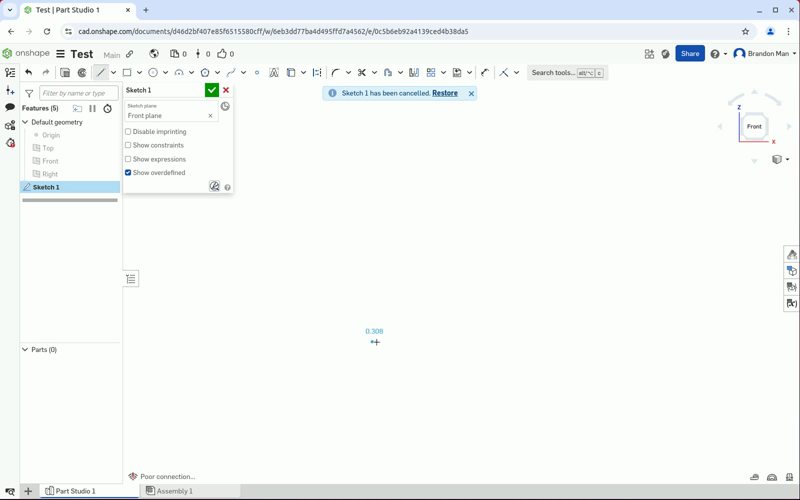
scroll(6)
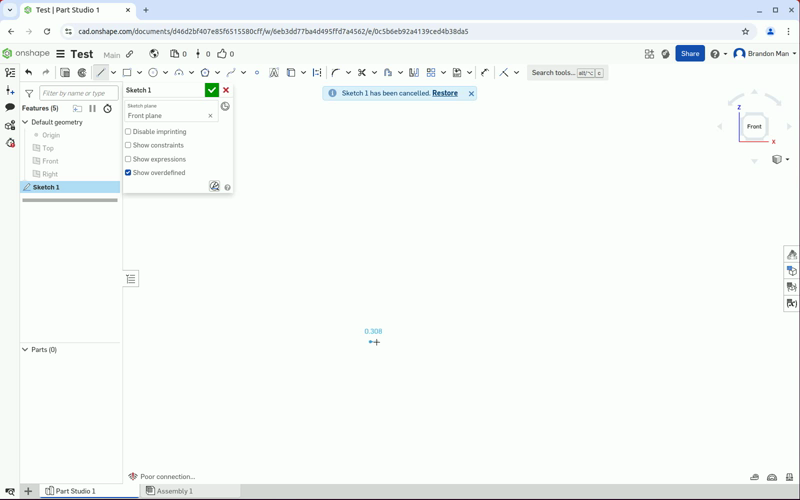
scroll(6)
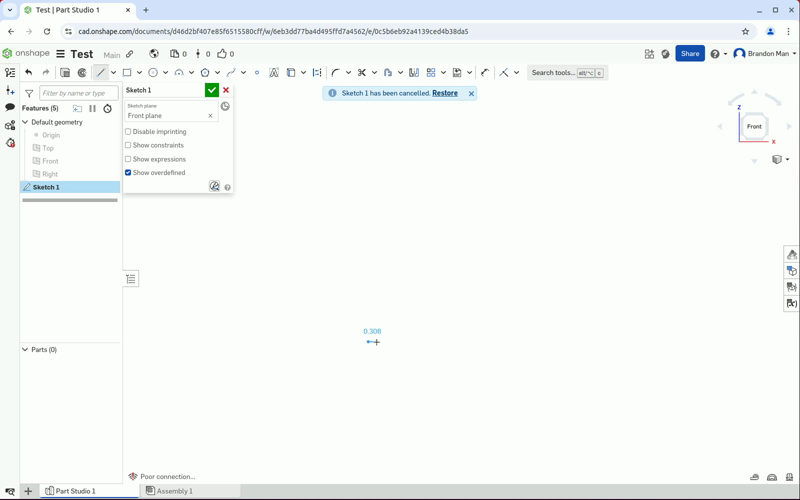
scroll(6)
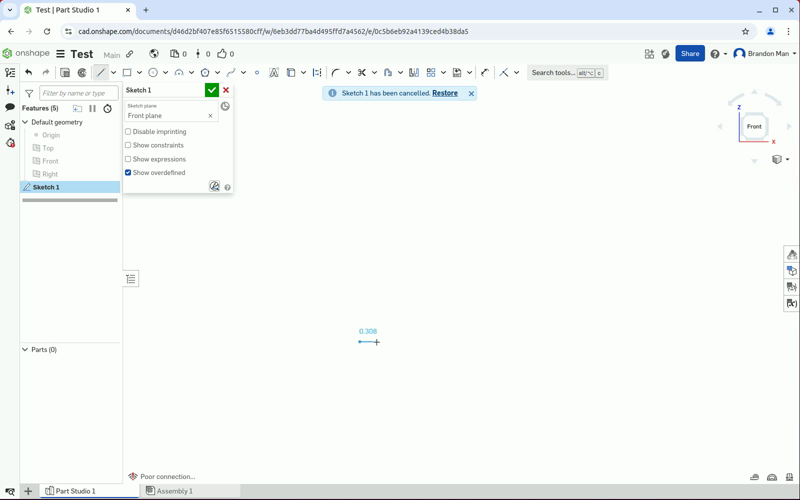
click(376, 341)
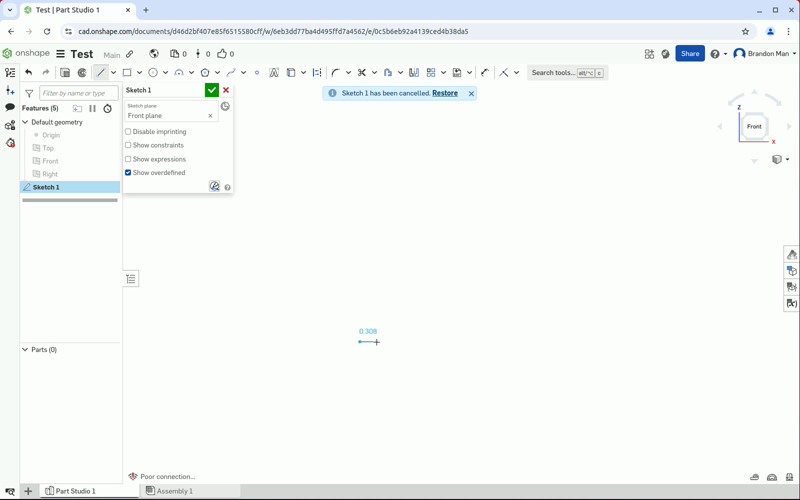
scroll(-6)
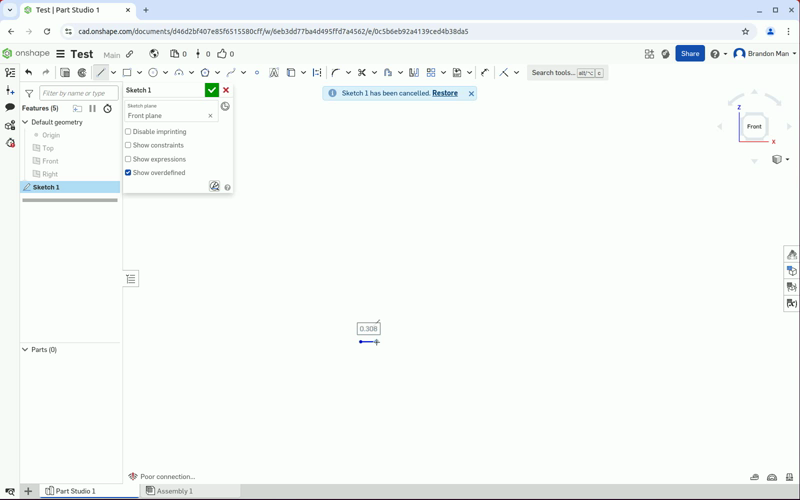
scroll(-6)
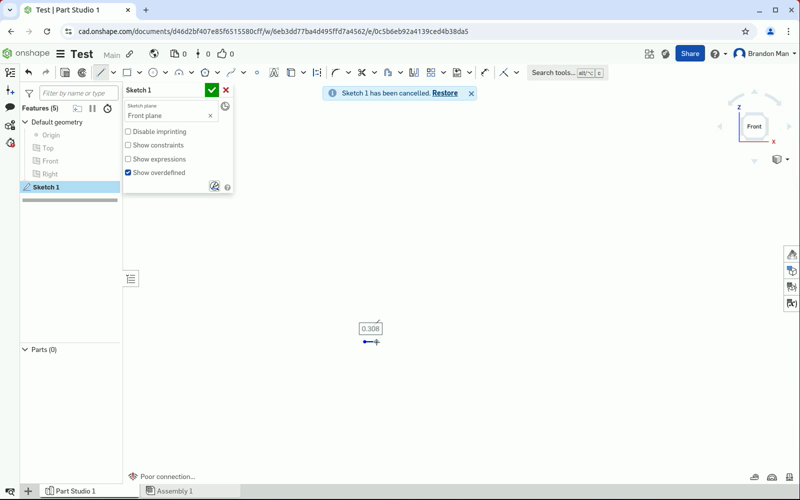
scroll(-6)
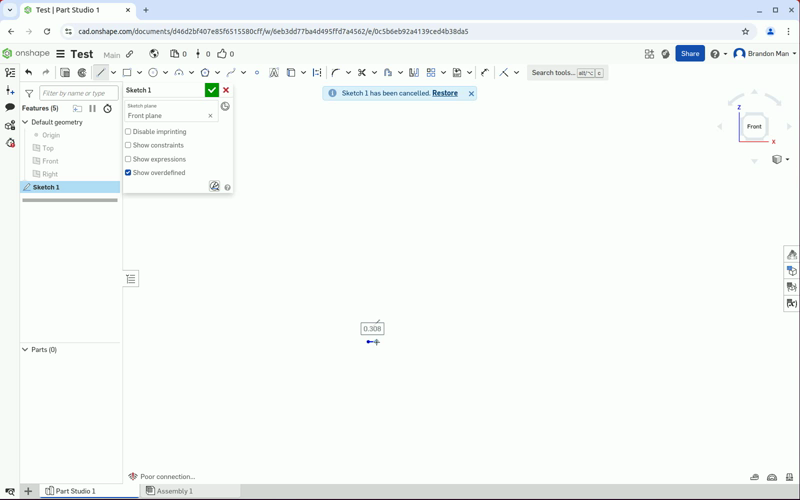
scroll(-6)
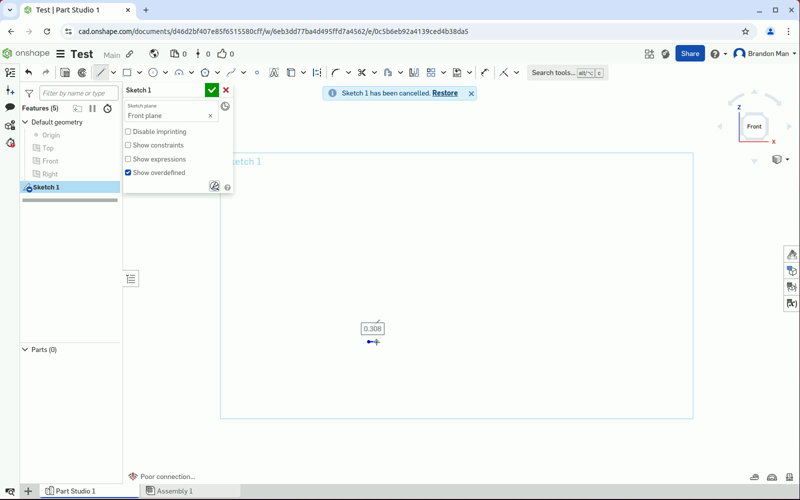
scroll(-6)
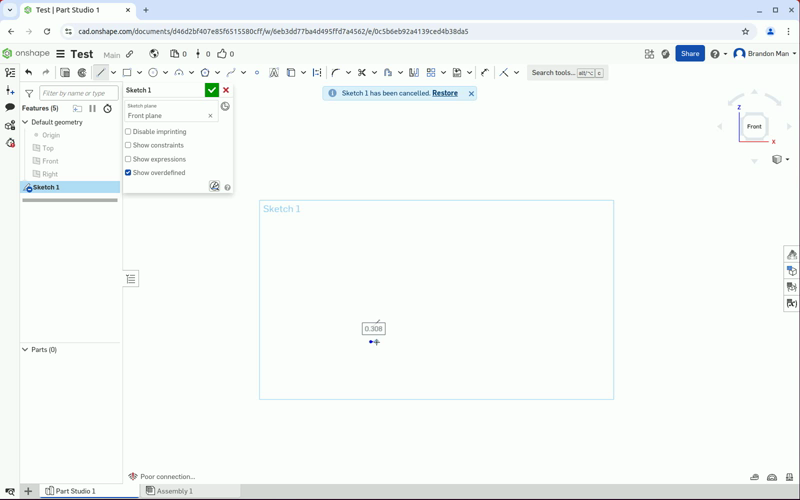
scroll(-6)
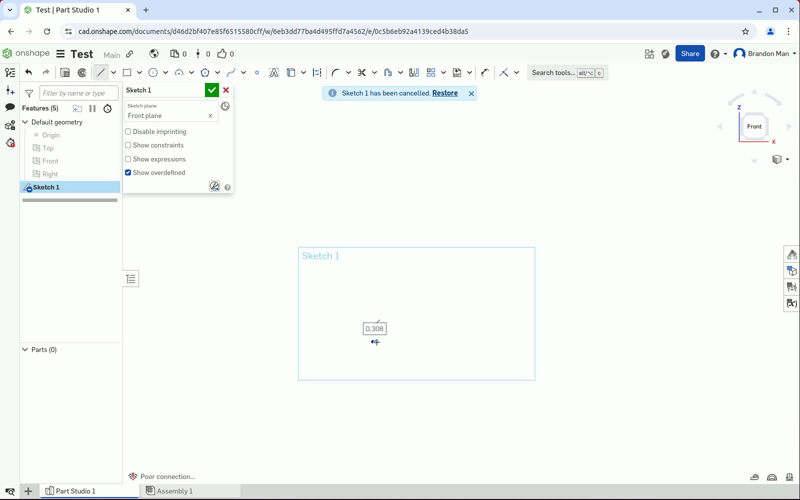
scroll(-6)
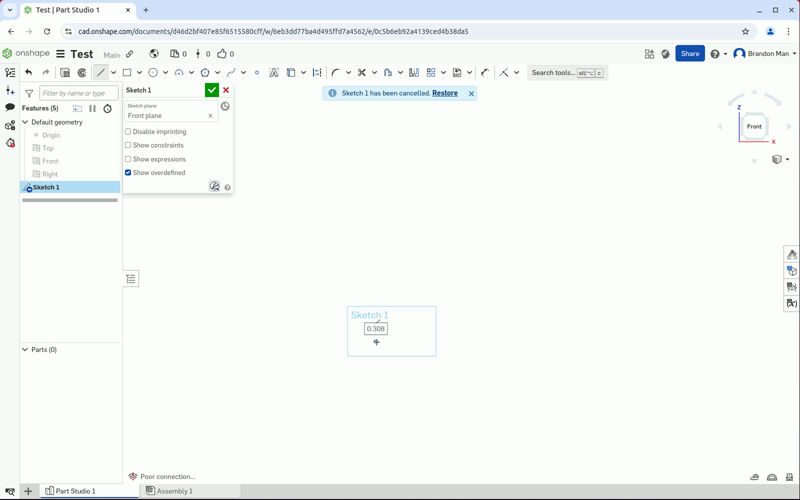
key_up(shift)
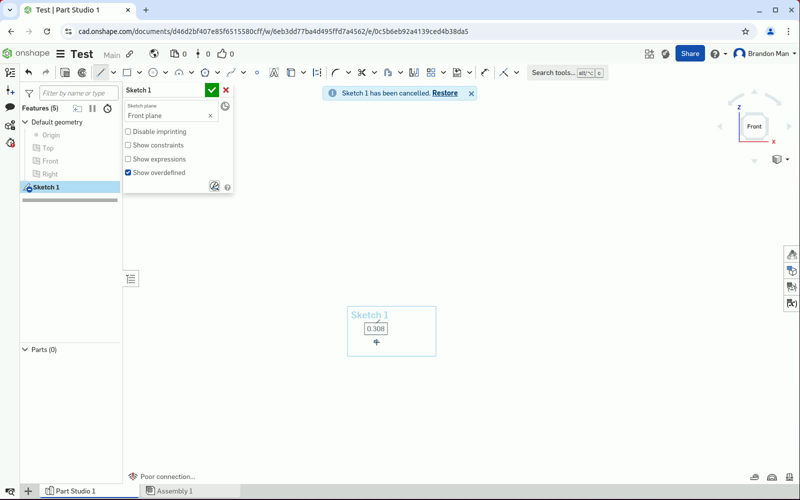
key_down(shift)
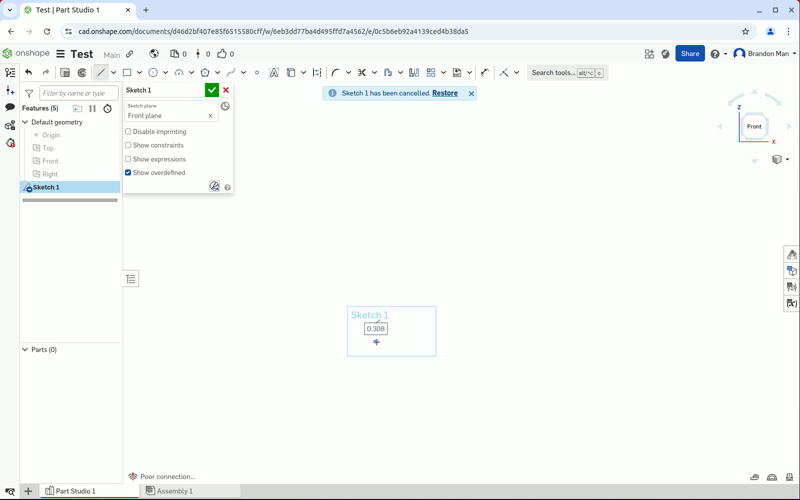
mouse_move(376, 274)
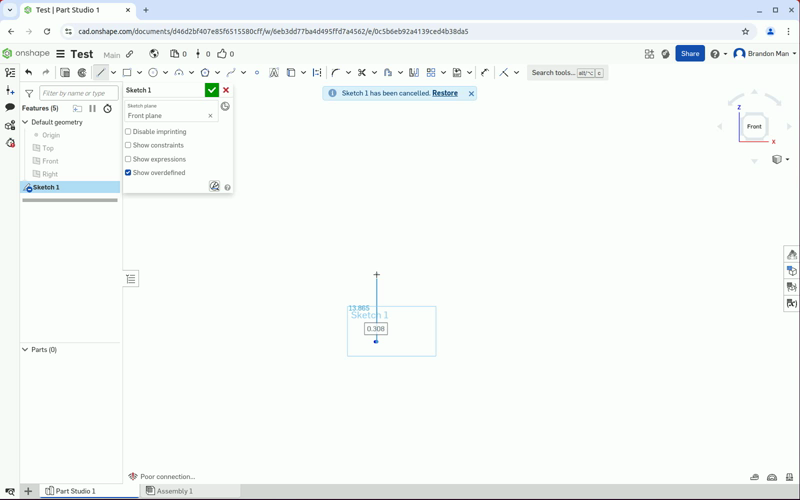
click(376, 274)
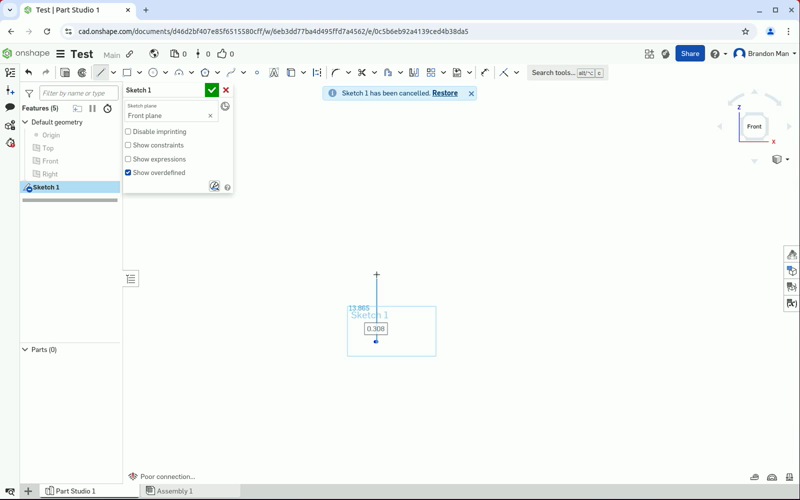
key_up(shift)
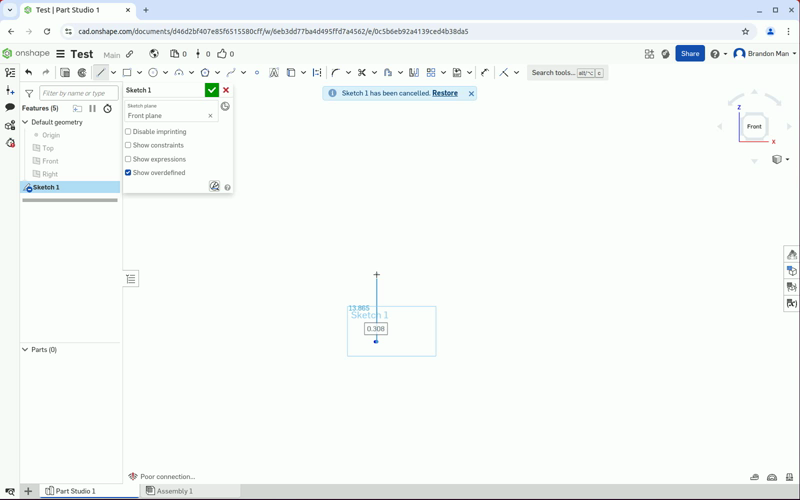
key_down(shift)
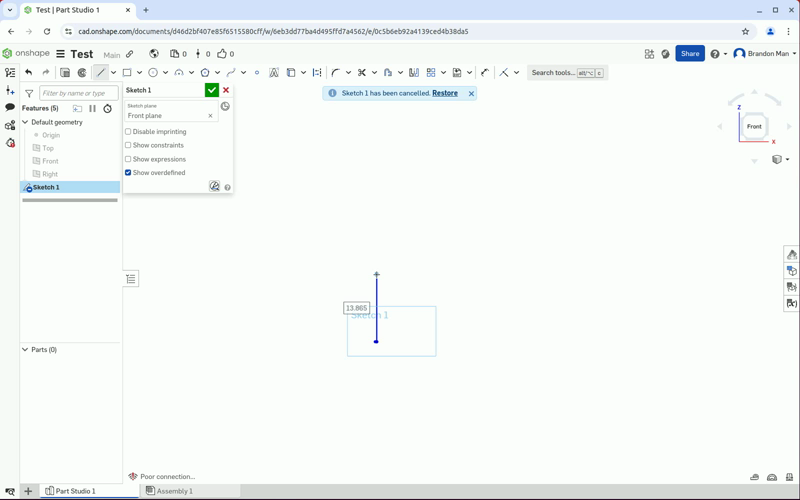
mouse_move(406, 274)
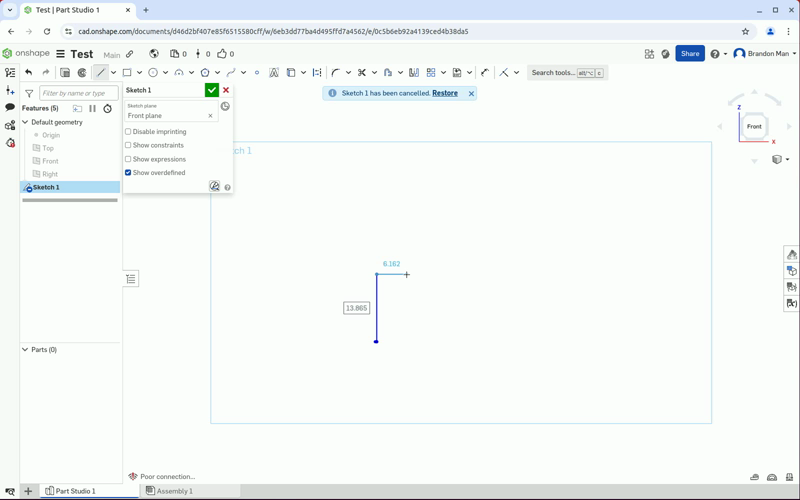
mouse_move(375, 274)
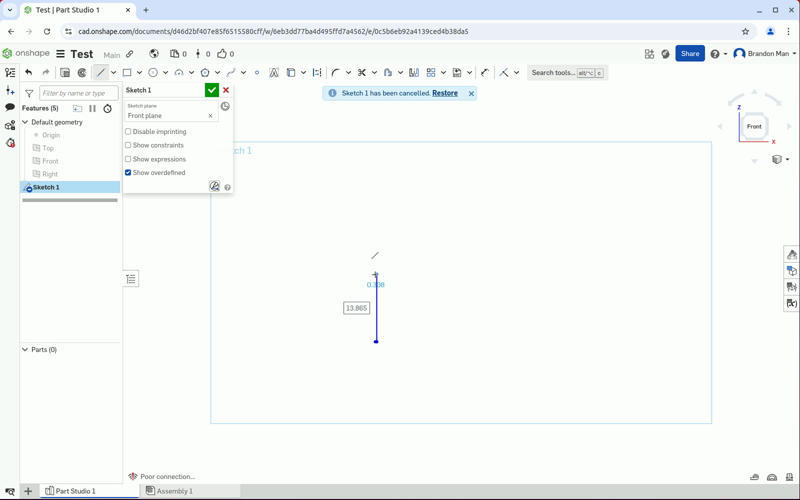
scroll(6)
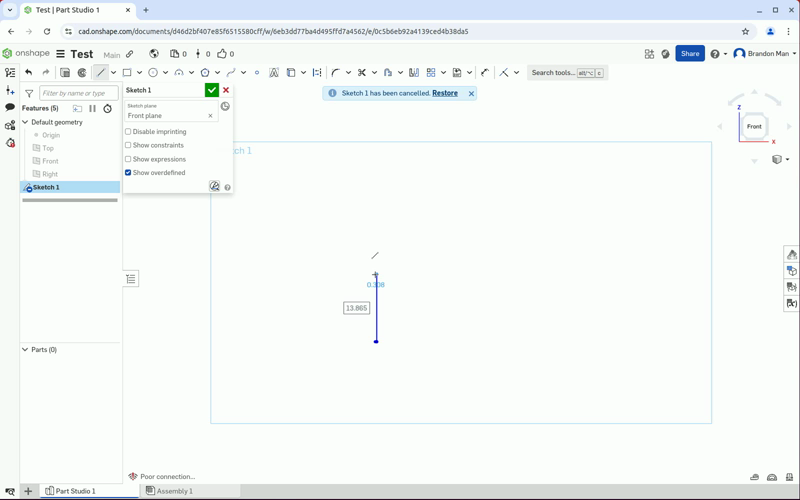
scroll(6)
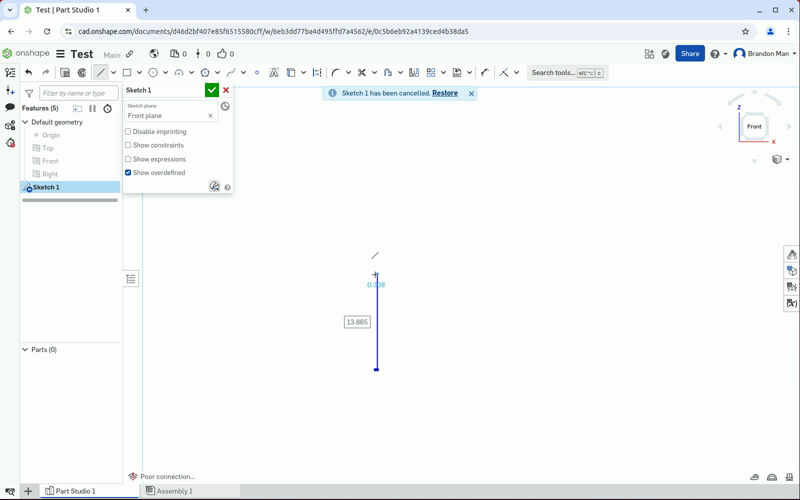
scroll(6)
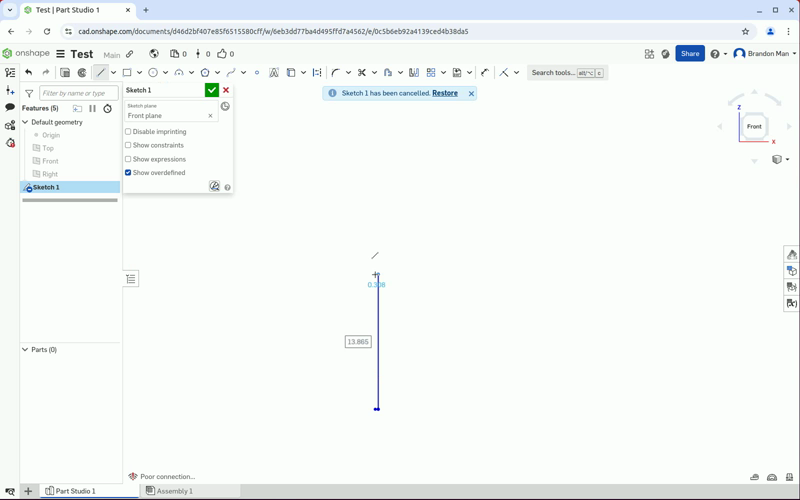
scroll(6)
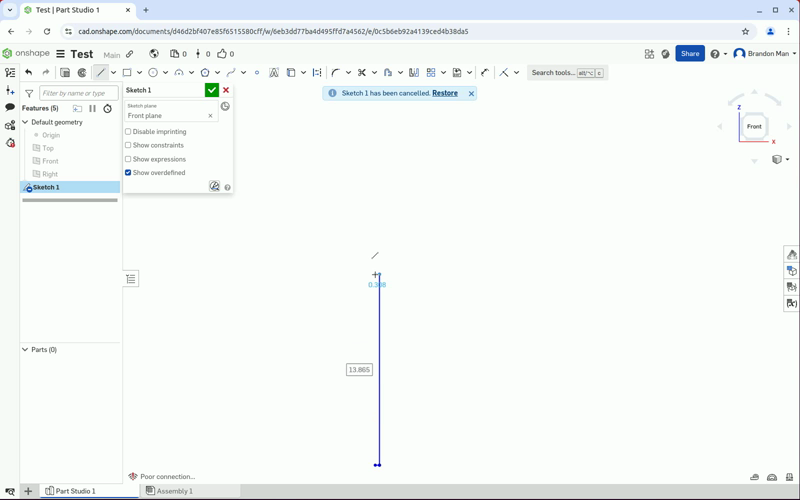
scroll(6)
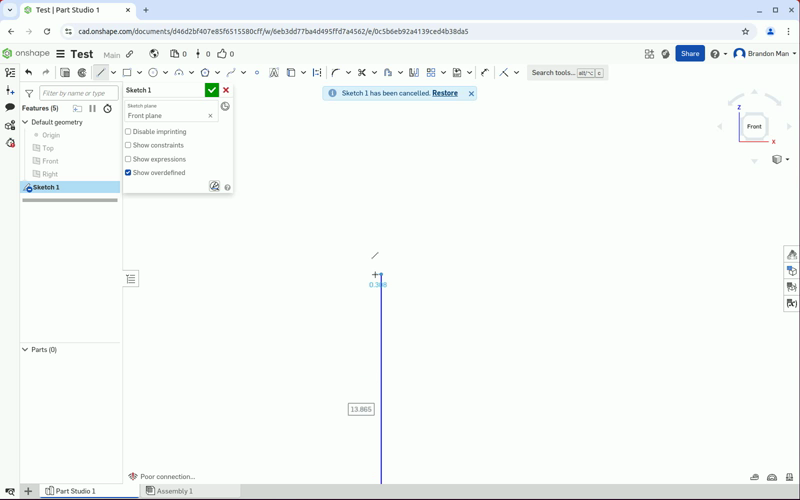
scroll(6)
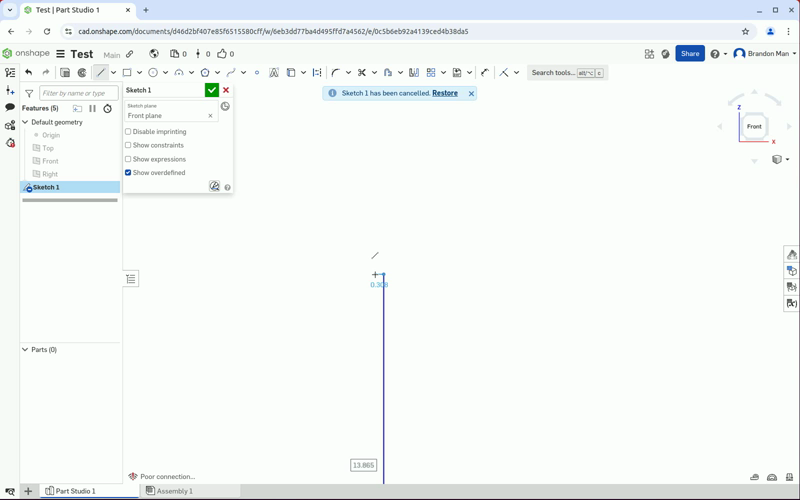
scroll(6)
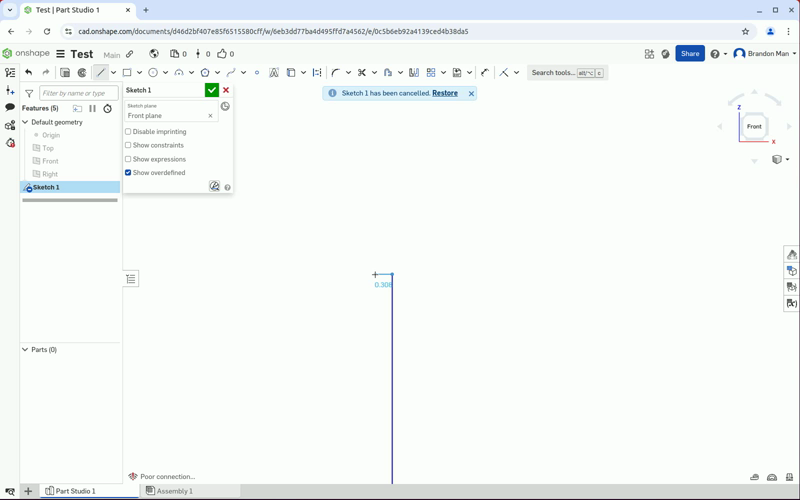
click(375, 274)
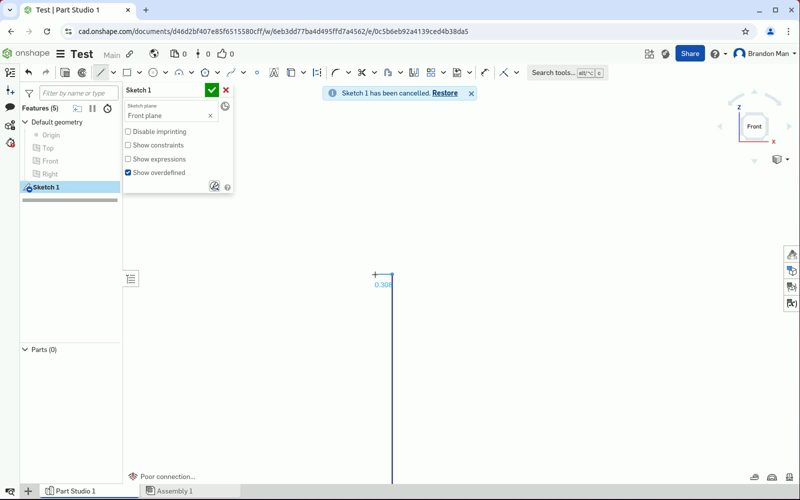
scroll(-6)
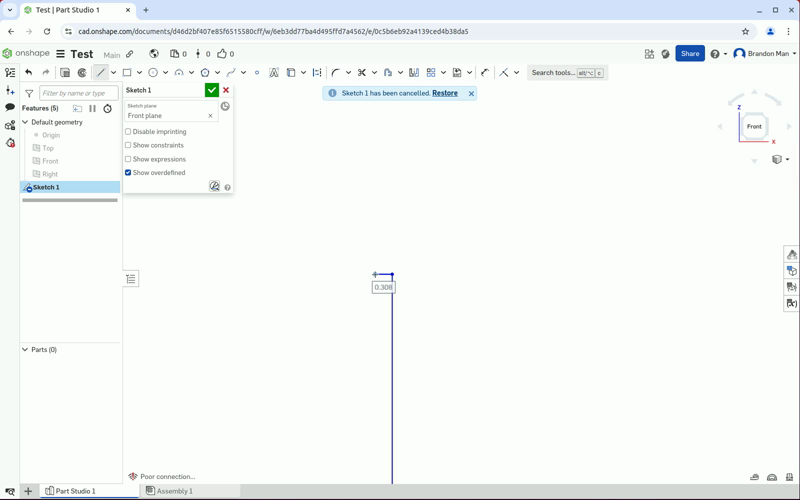
scroll(-6)
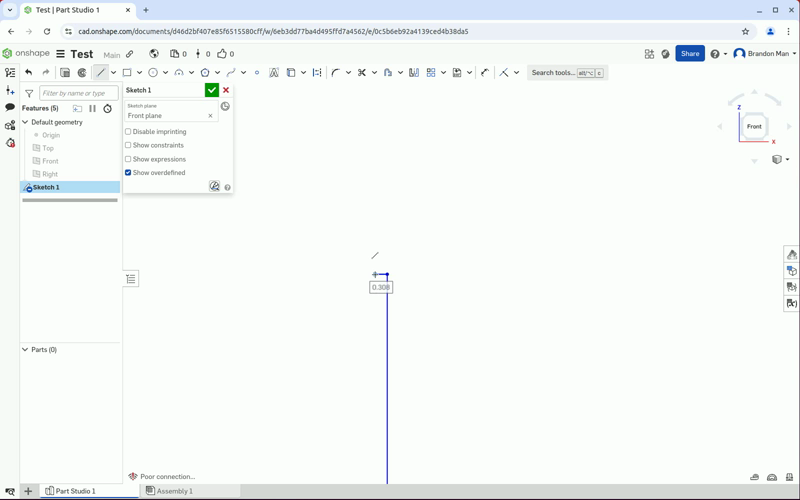
scroll(-6)
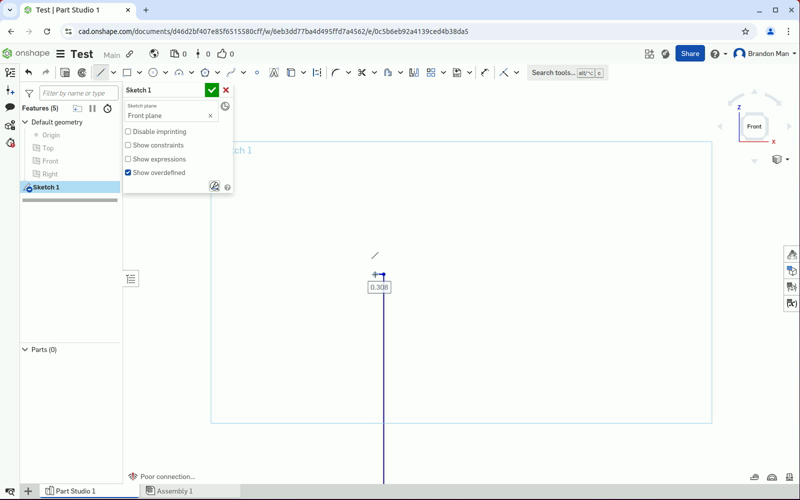
scroll(-6)
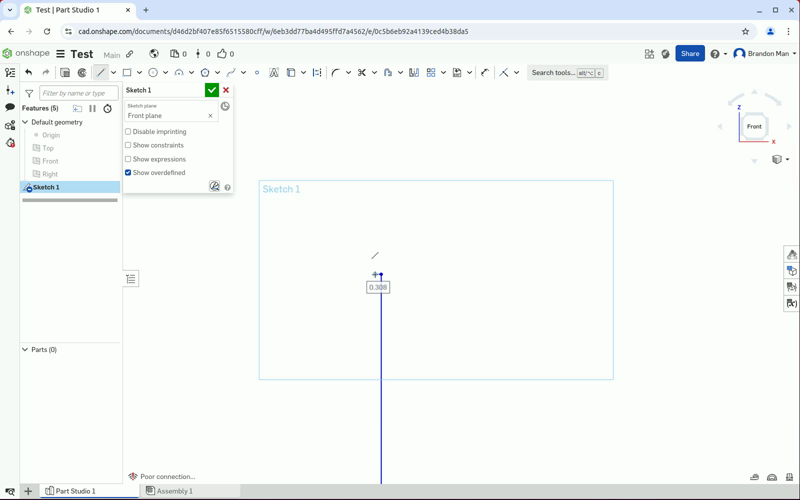
scroll(-6)
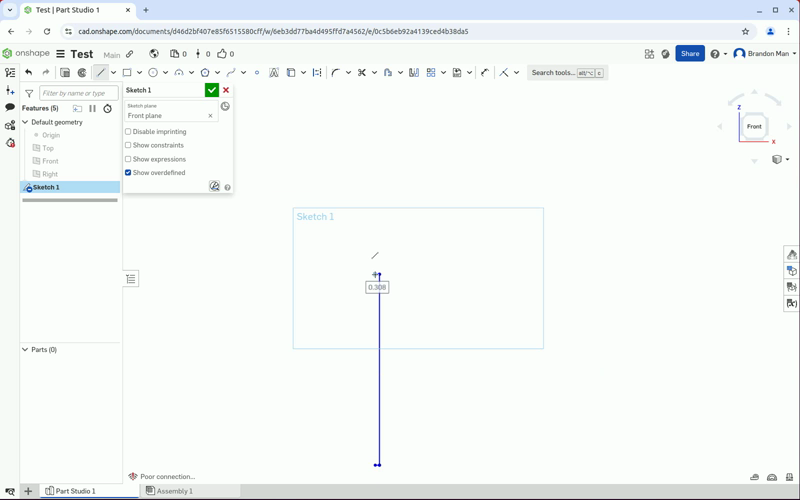
scroll(-6)
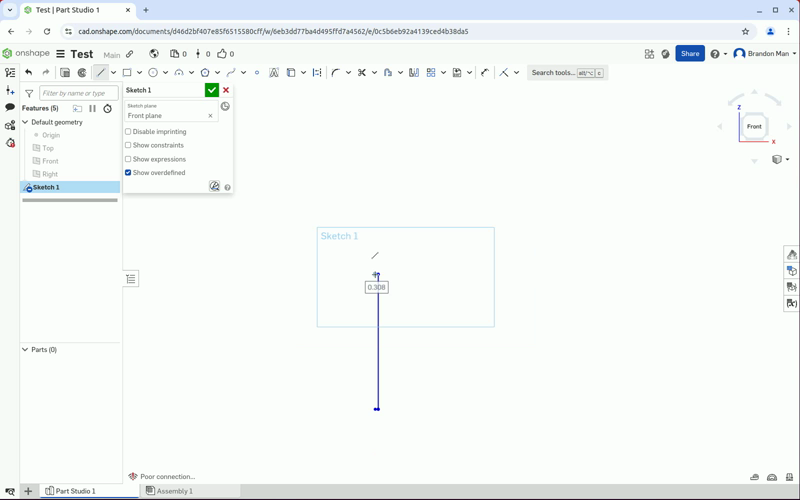
scroll(-6)
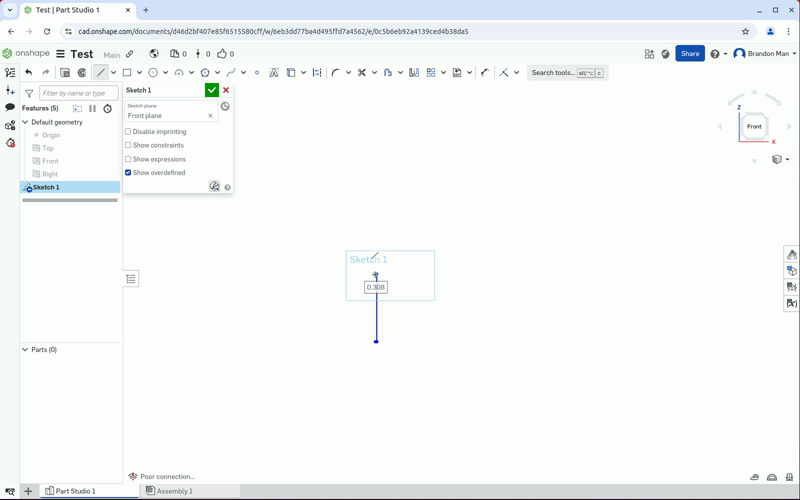
key_up(shift)
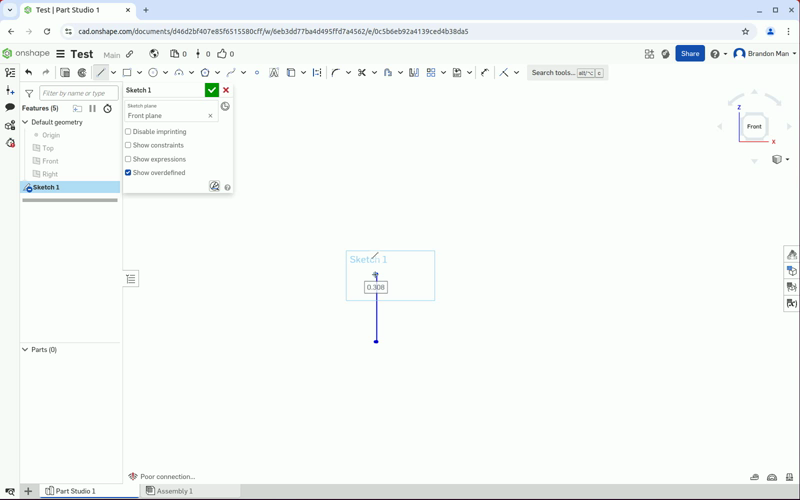
key_down(shift)
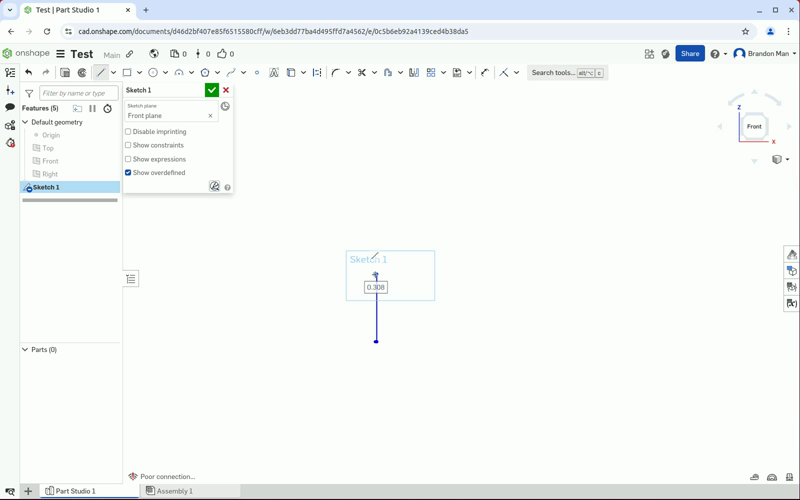
mouse_move(375, 341)
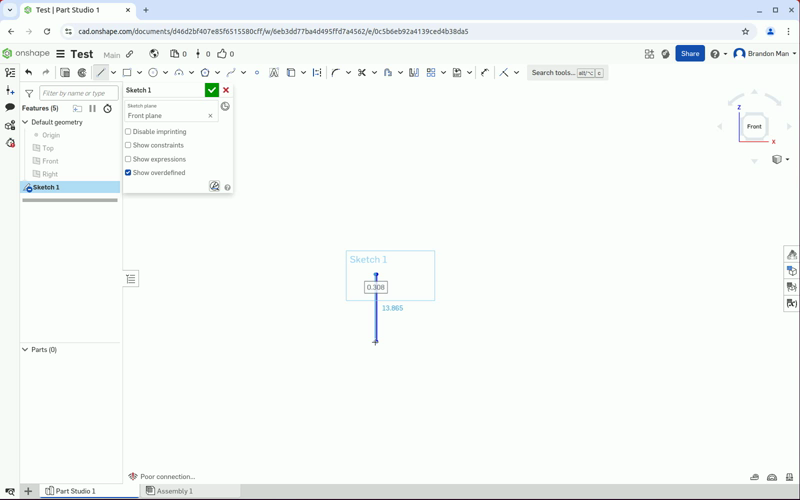
scroll(6)
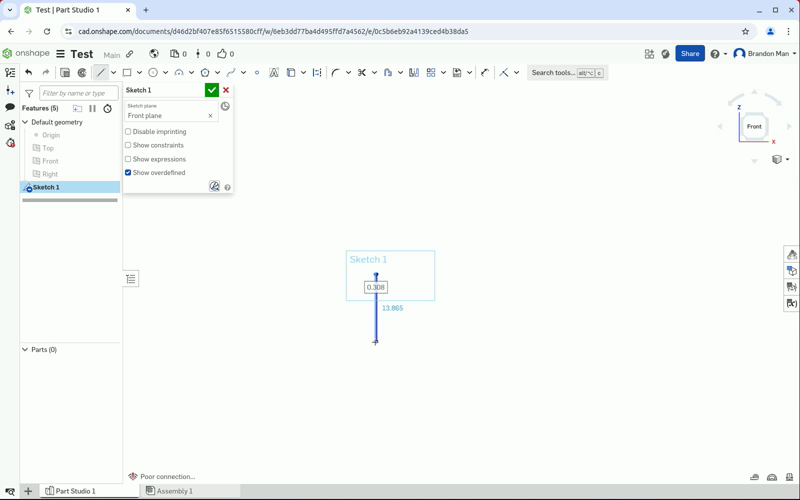
scroll(6)
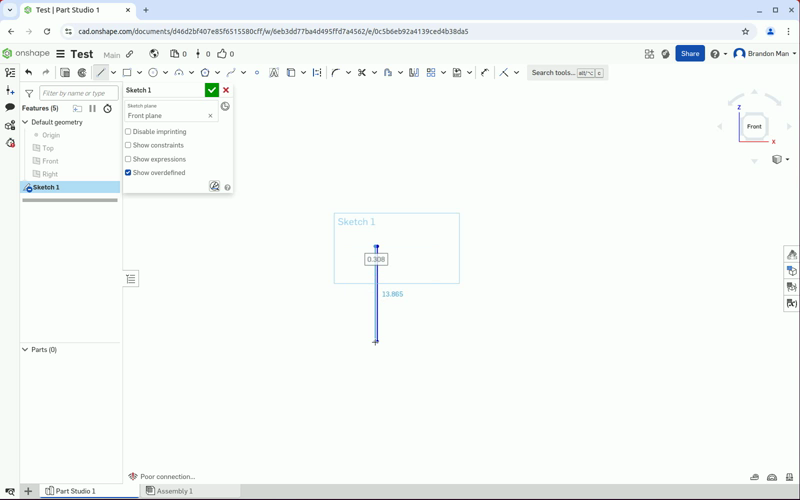
scroll(6)
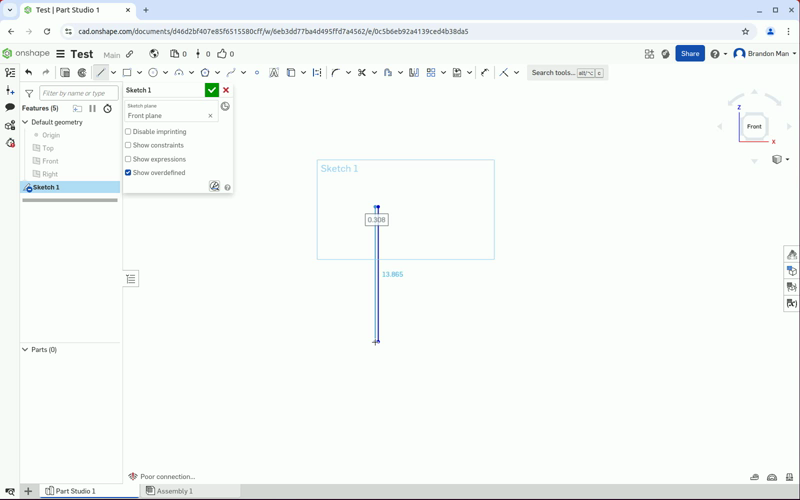
scroll(6)
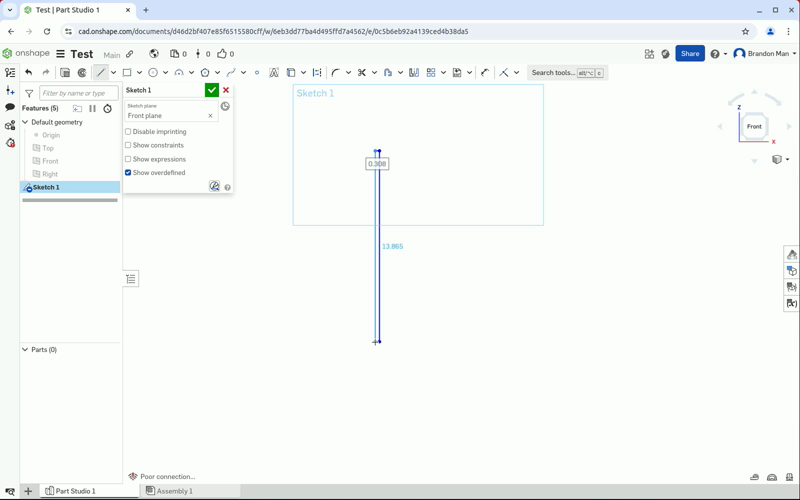
scroll(6)
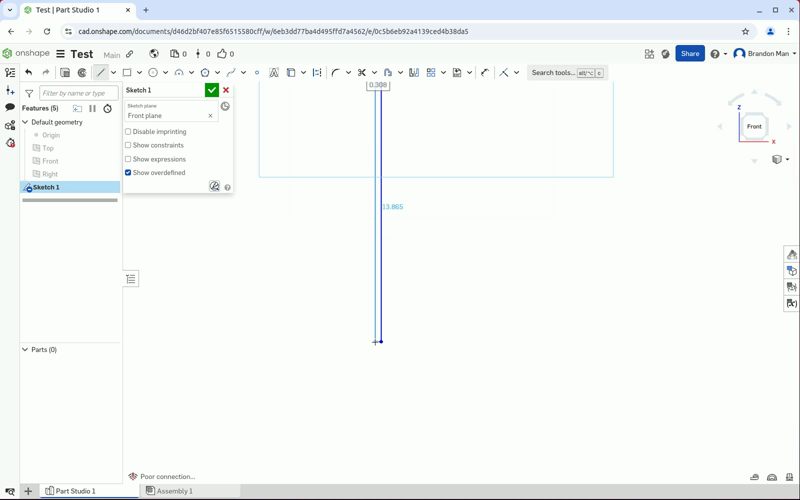
scroll(6)
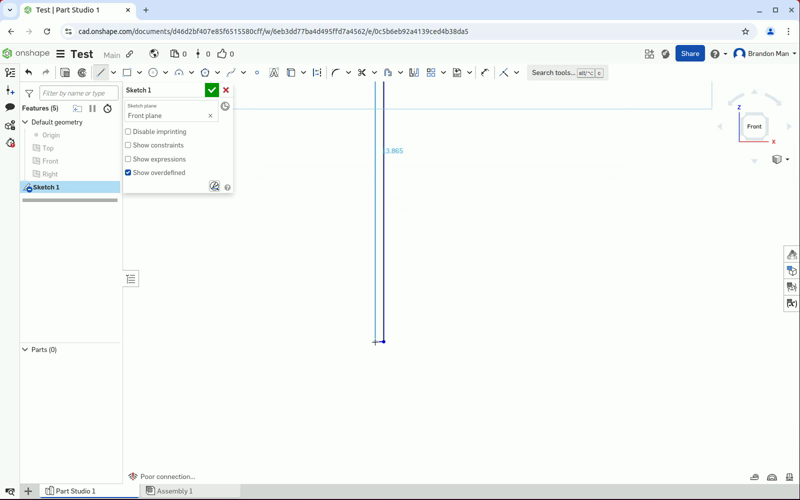
scroll(6)
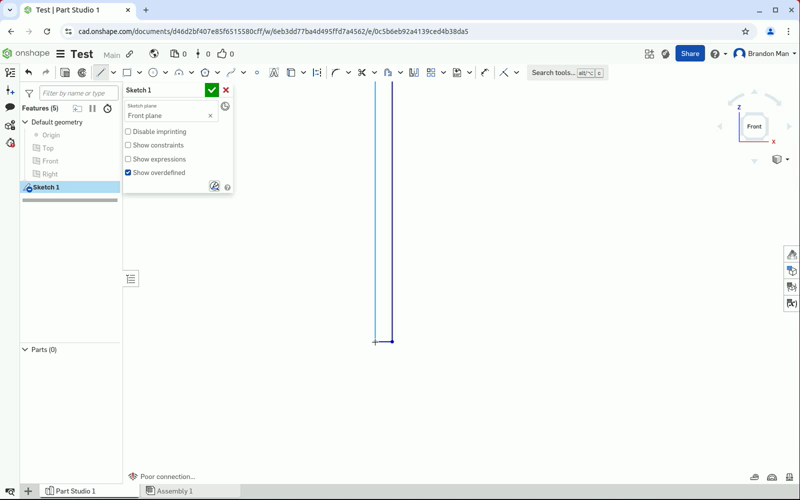
key_up(shift)
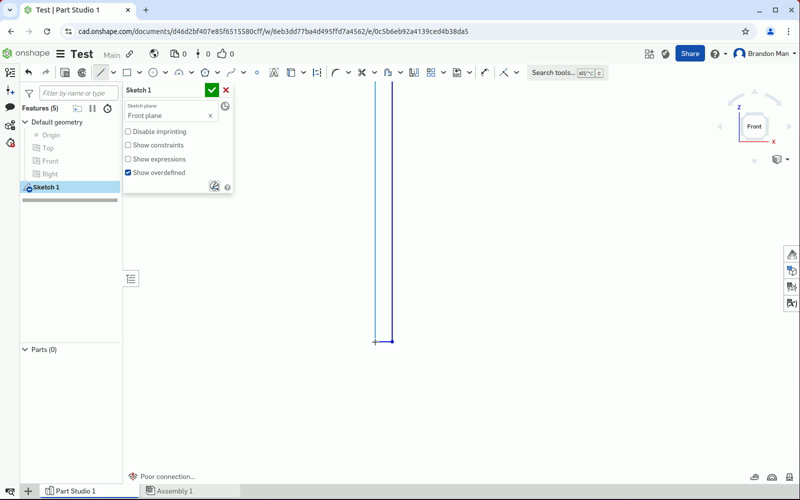
click(375, 341)
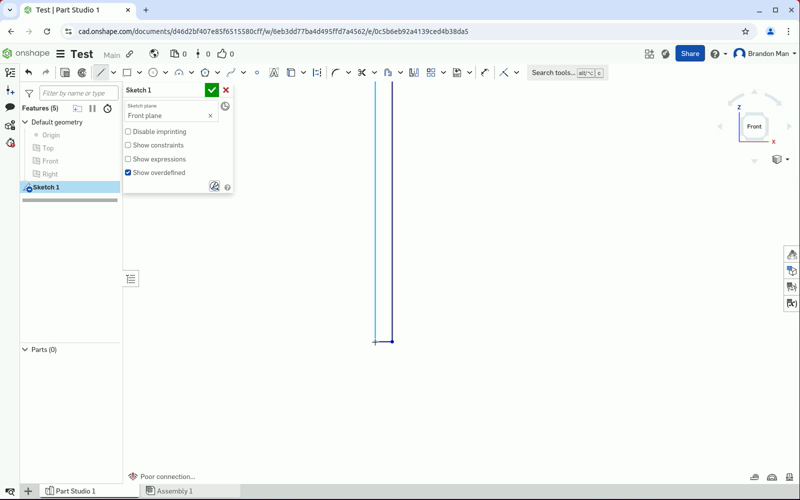
scroll(-6)
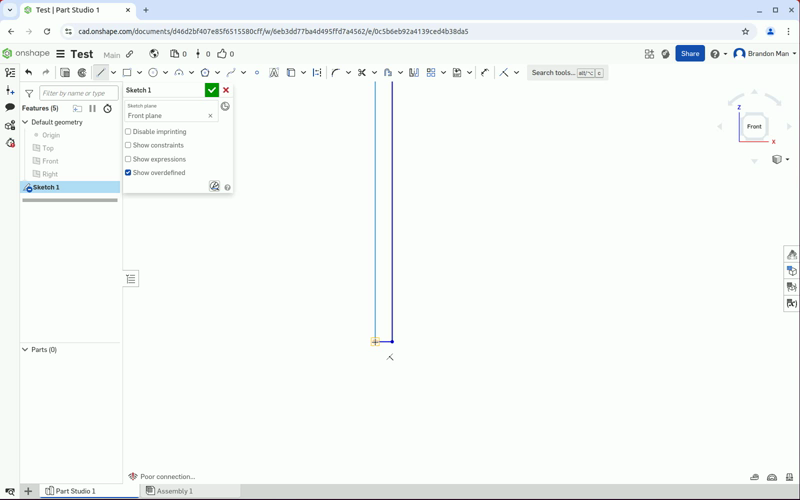
scroll(-6)
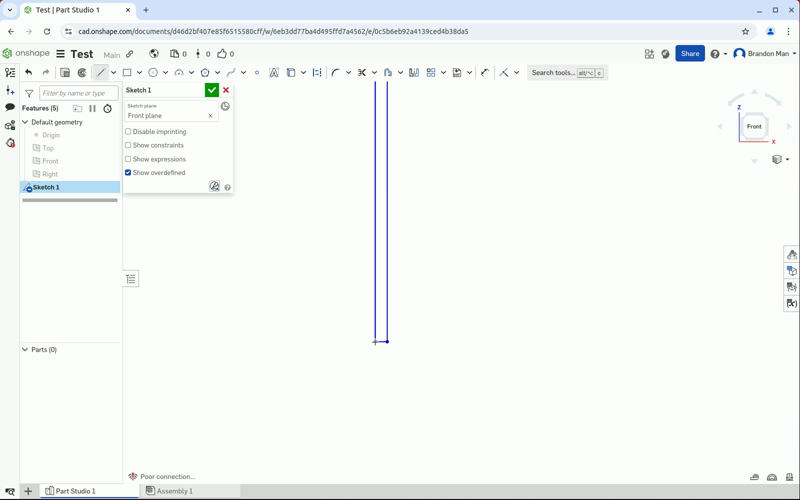
scroll(-6)
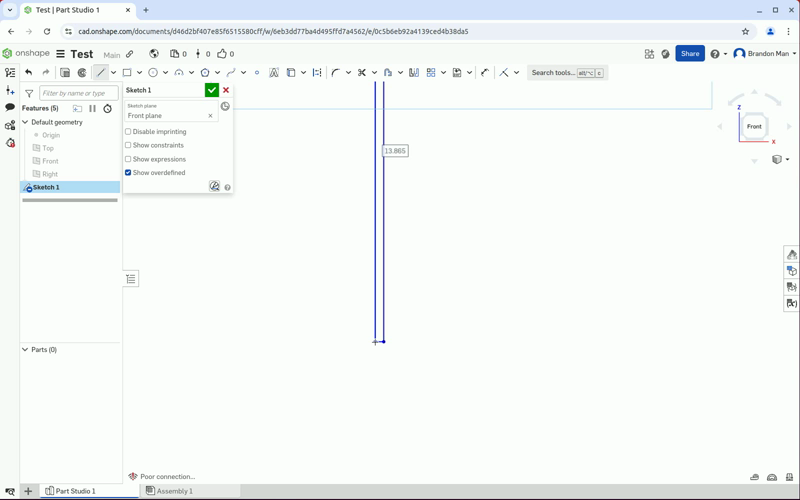
scroll(-6)
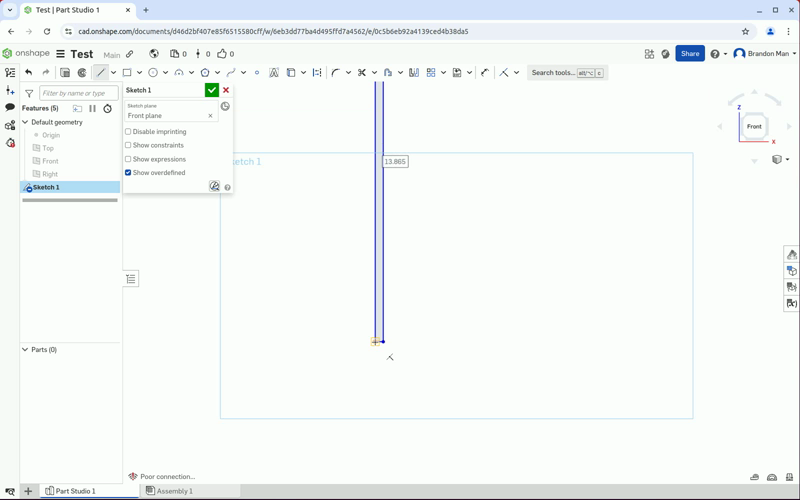
scroll(-6)
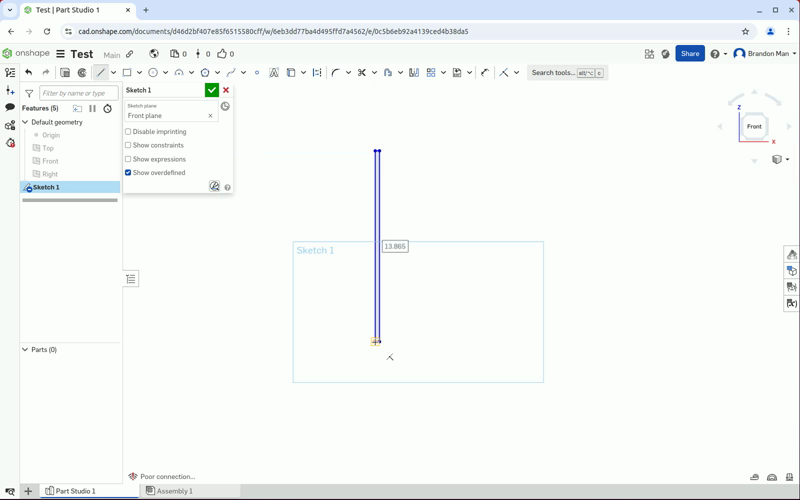
scroll(-6)
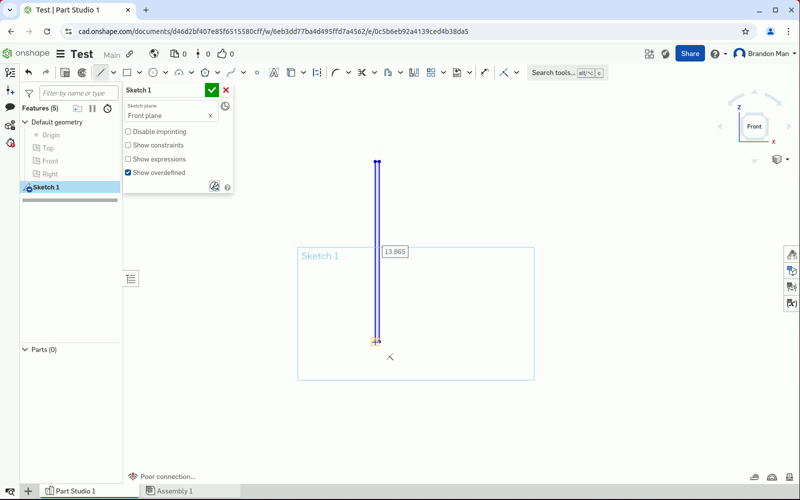
scroll(-6)
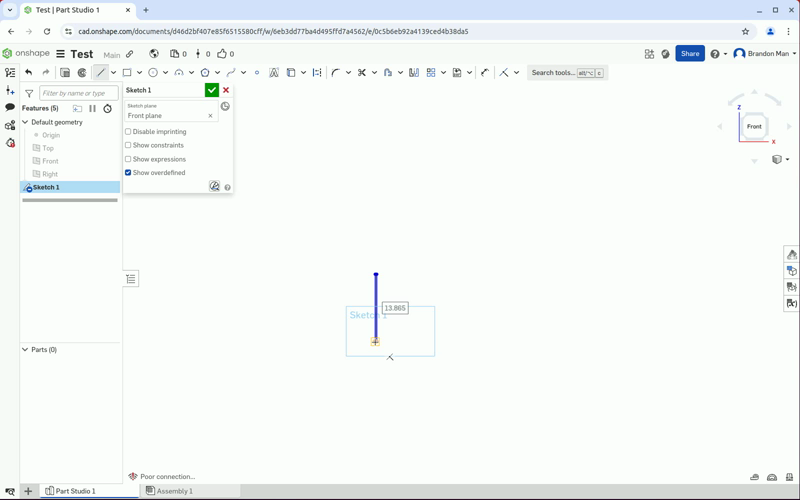
key(esc)
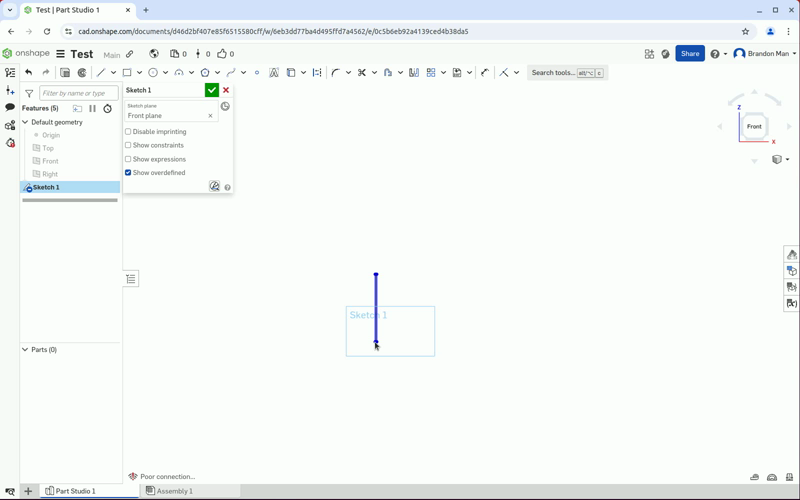
mouse_move(376, 326)
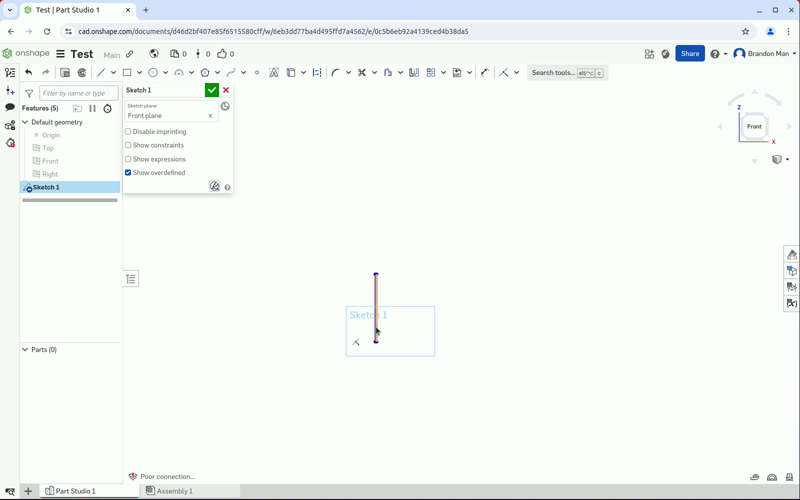
scroll(6)
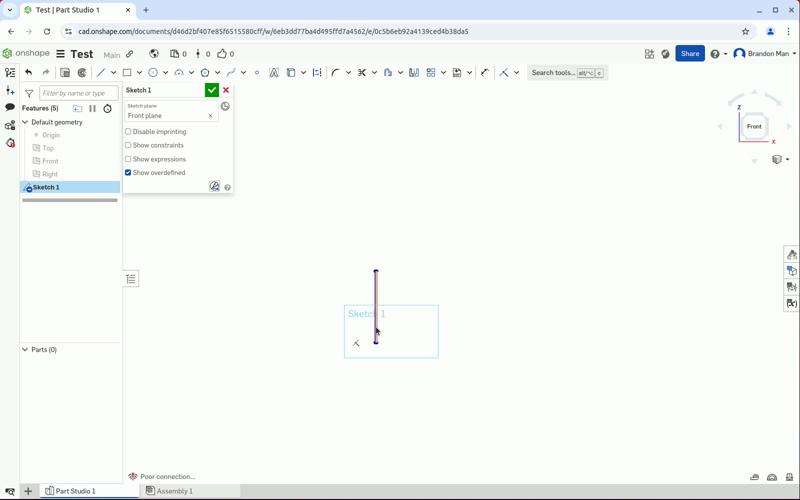
scroll(6)
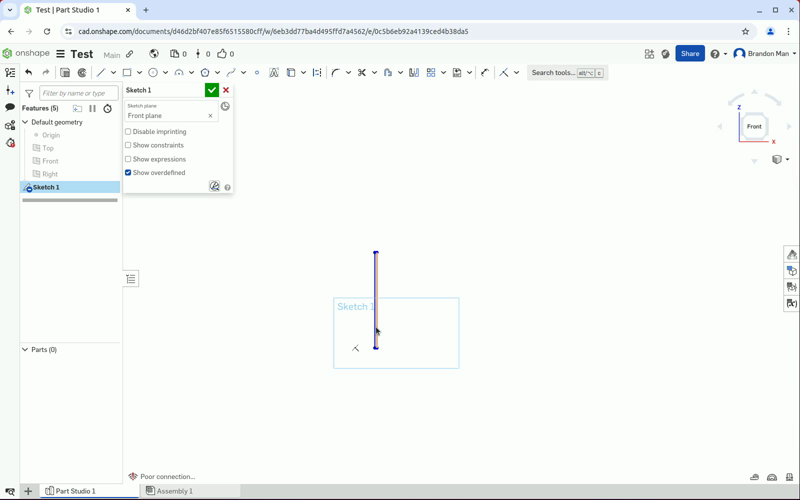
scroll(6)
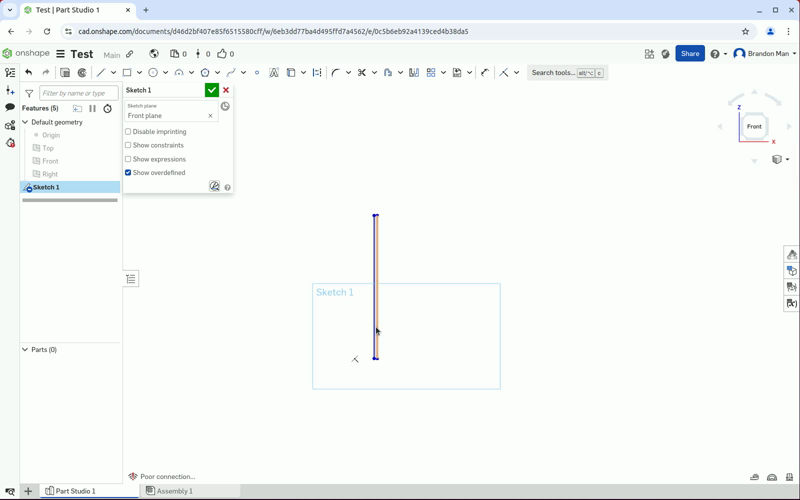
scroll(6)
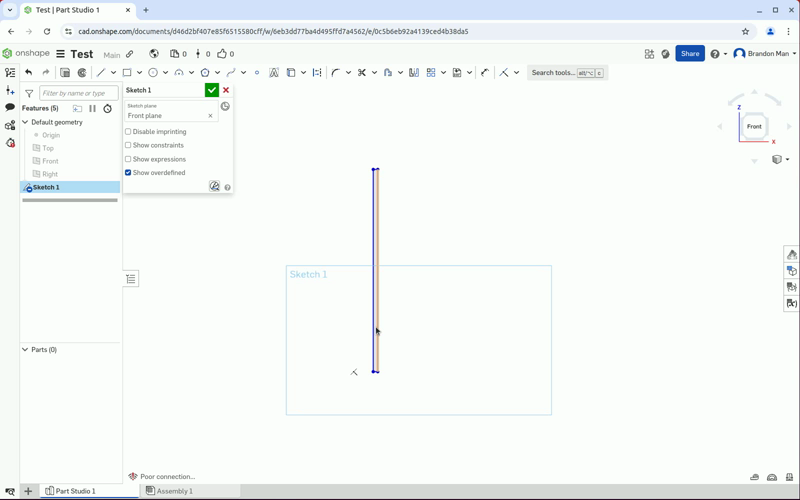
scroll(6)
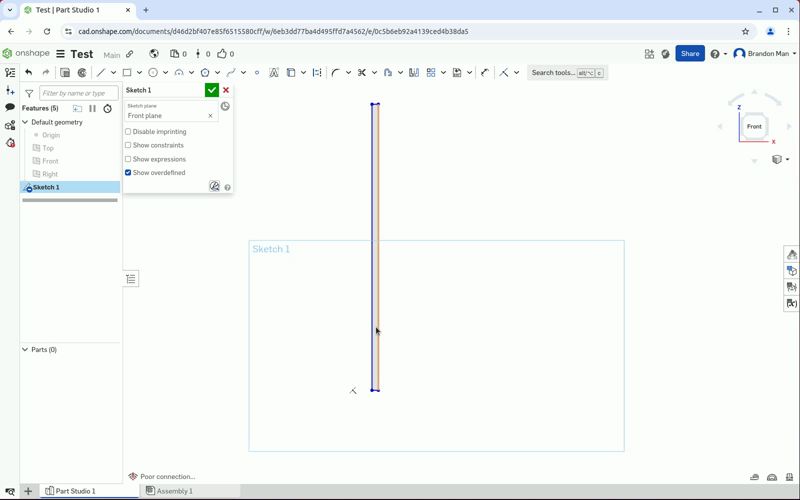
scroll(6)
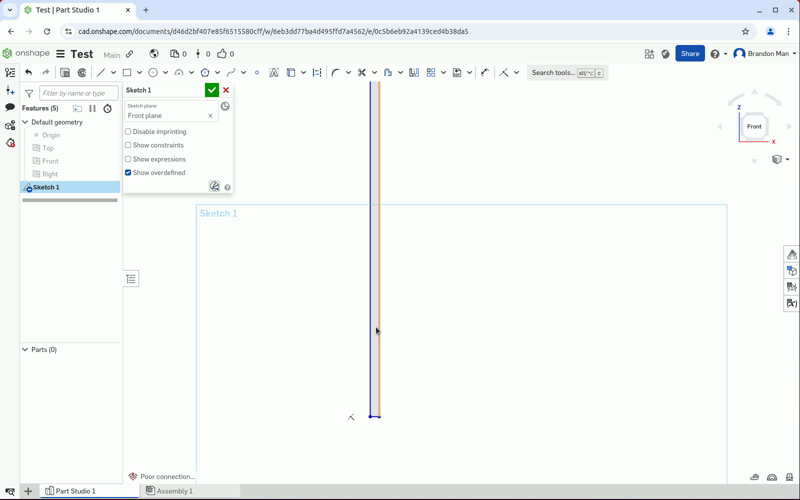
scroll(6)
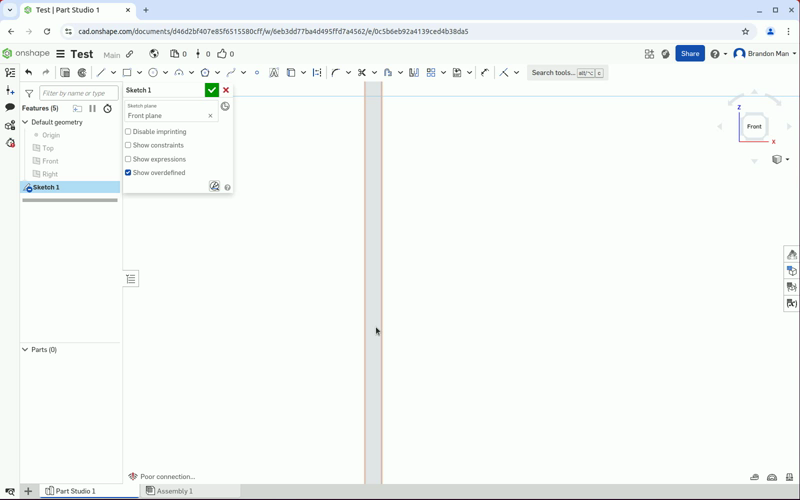
click(376, 326)
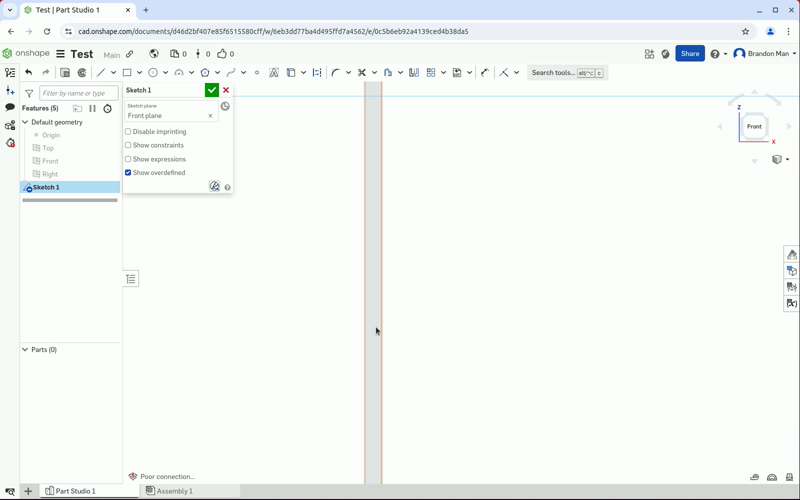
scroll(-6)
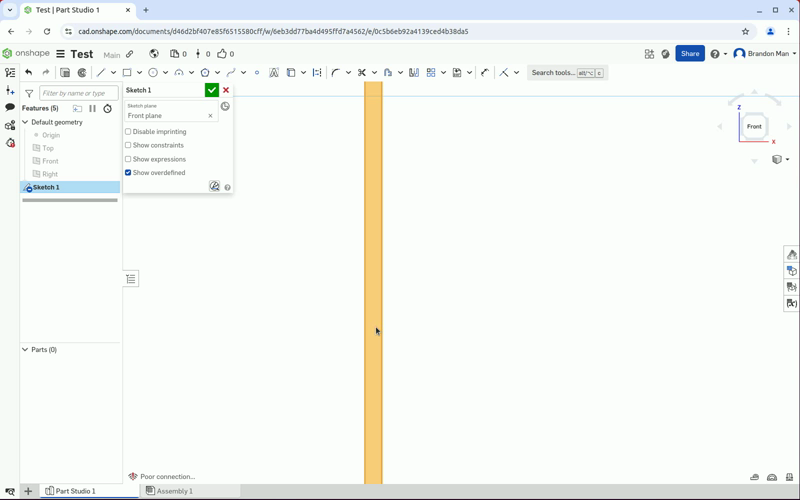
scroll(-6)
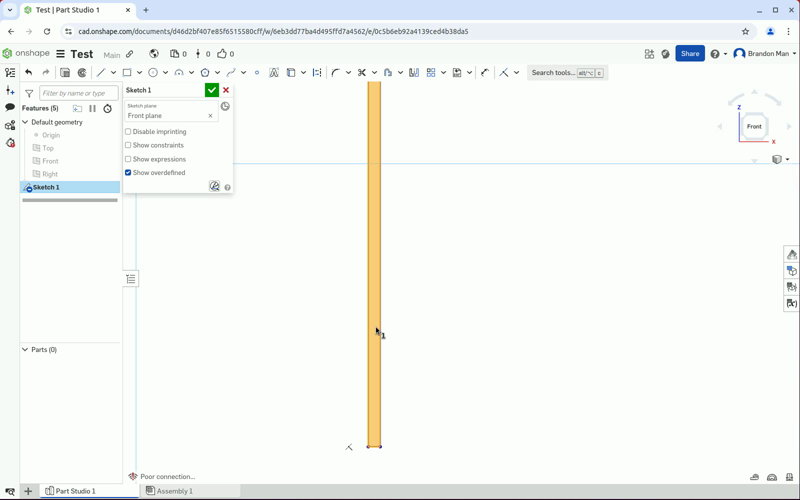
scroll(-6)
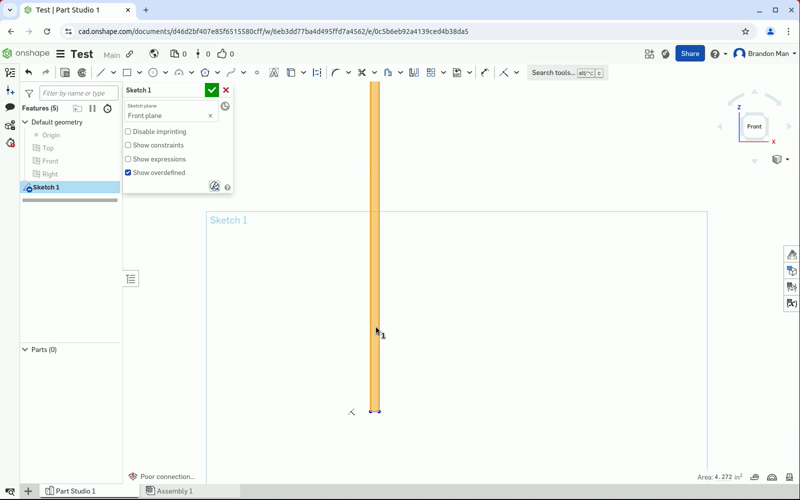
scroll(-6)
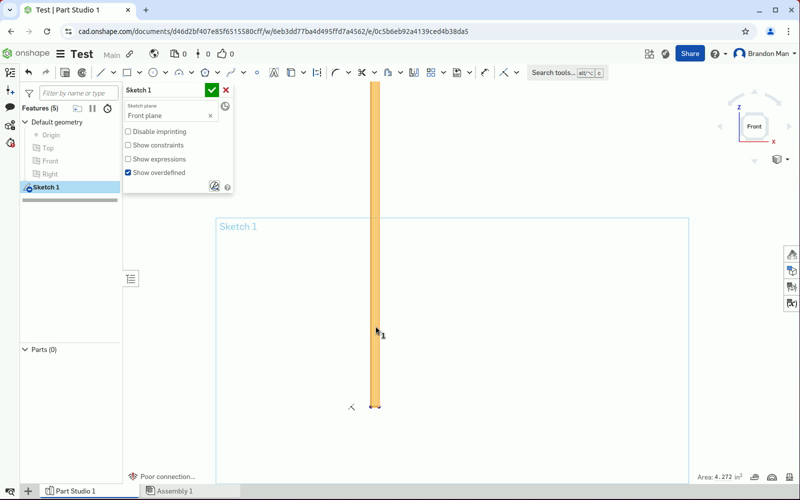
scroll(-6)
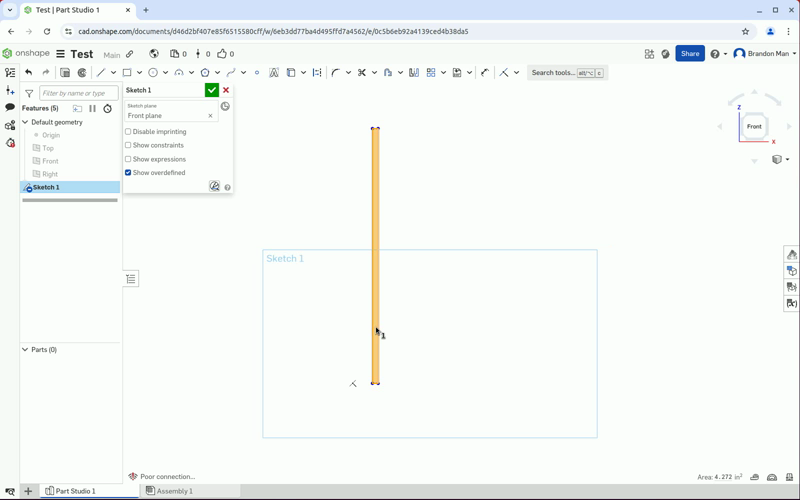
scroll(-6)
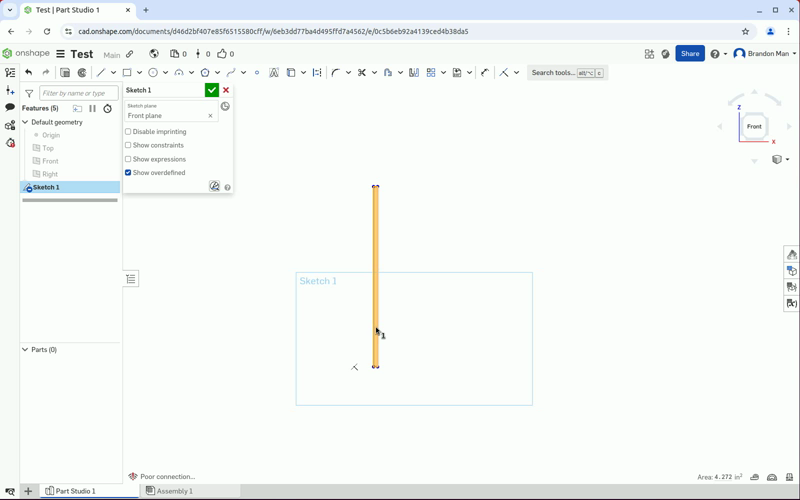
scroll(-6)
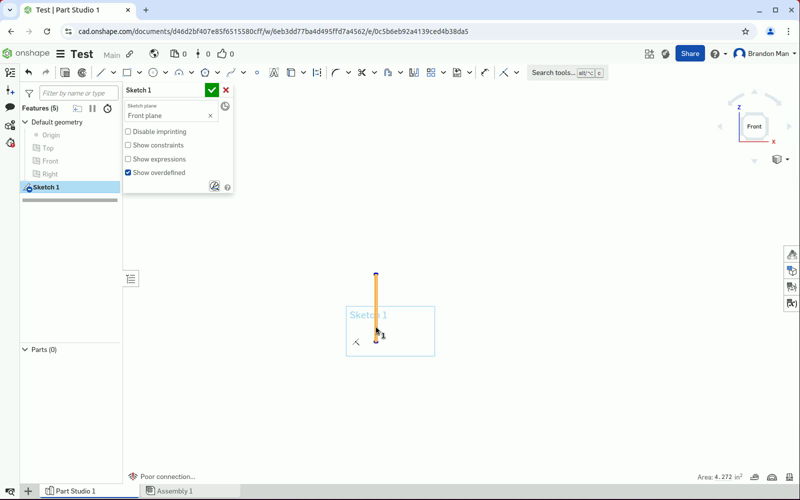
mouse_move(73, 352)
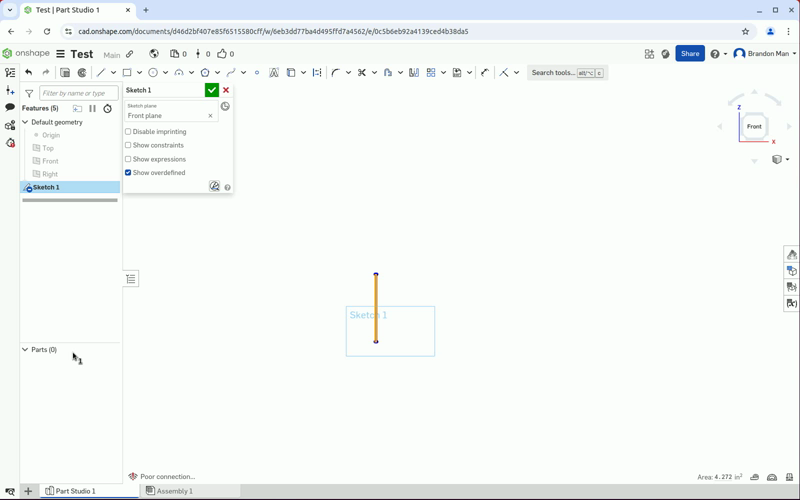
key(shift+y)
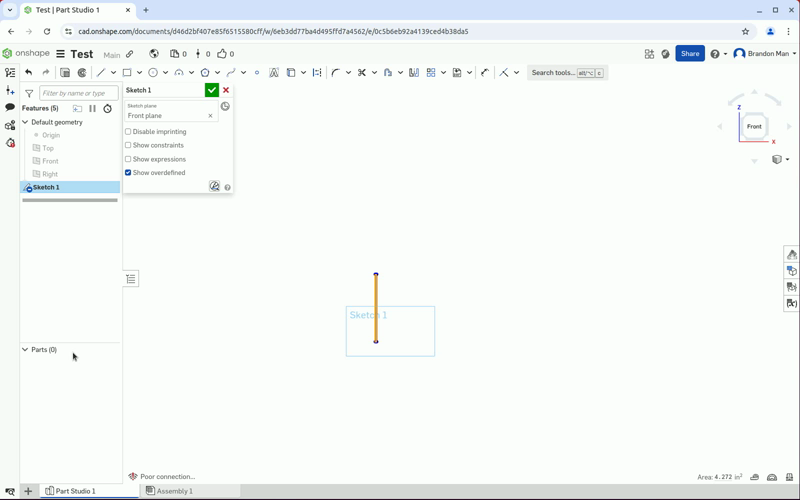
key(shift+e)
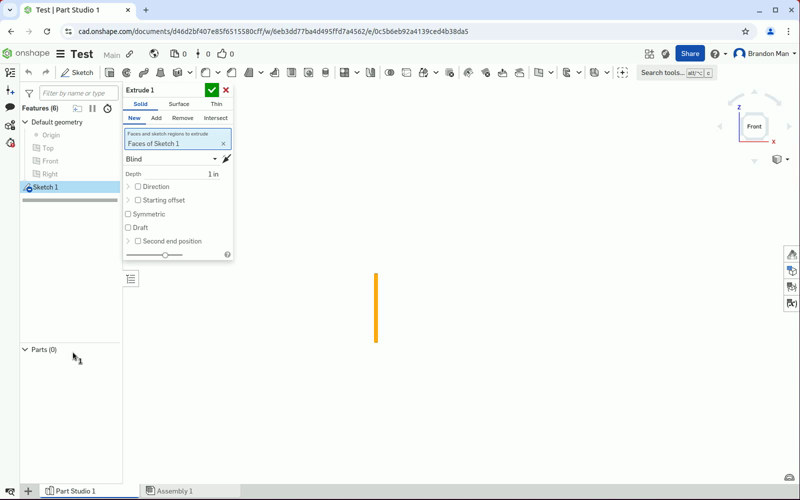
mouse_move(143, 106)
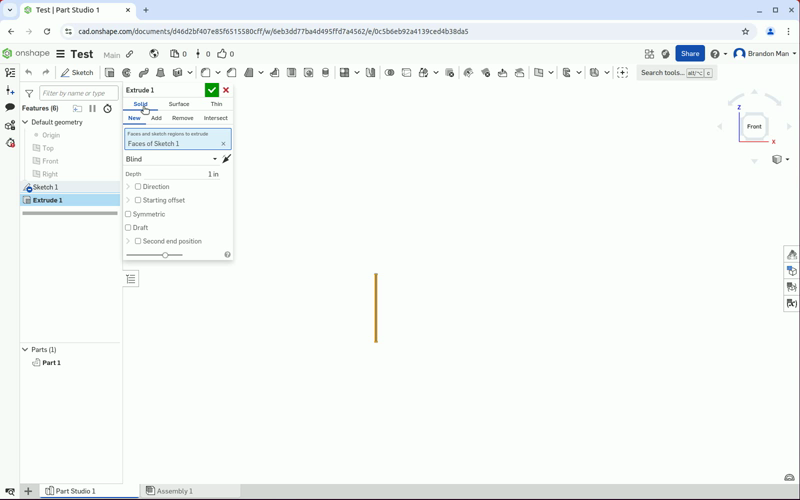
click(143, 106)
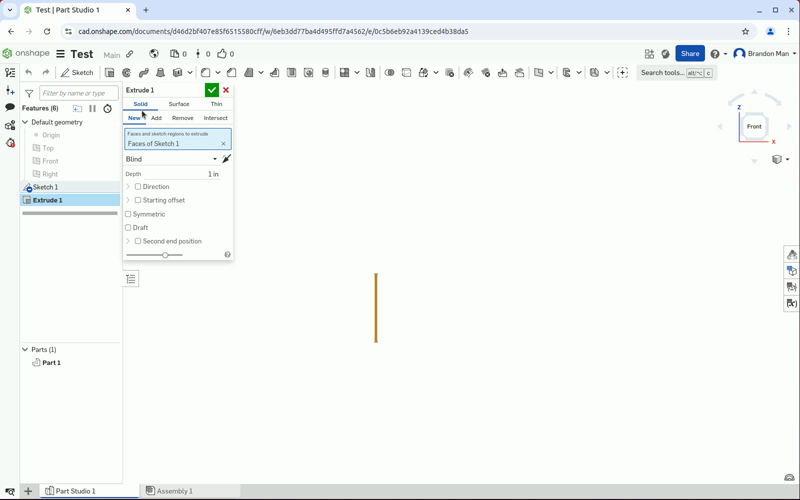
mouse_move(137, 120)
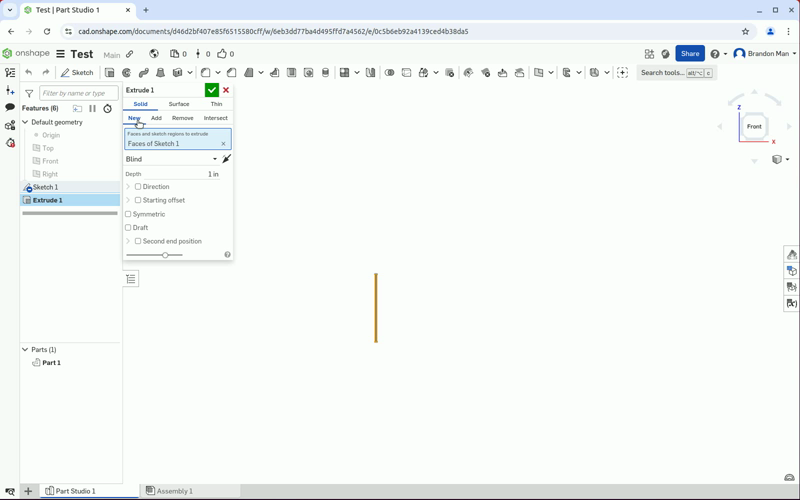
click(137, 120)
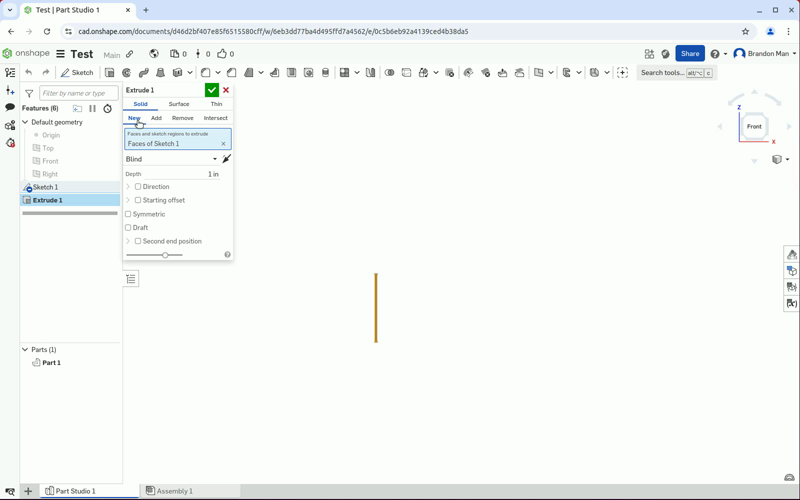
key(tab, 4)
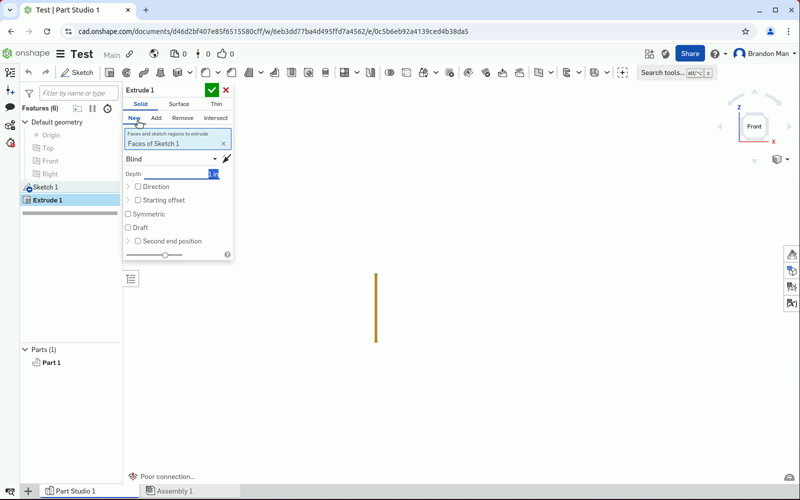
text(0.722)
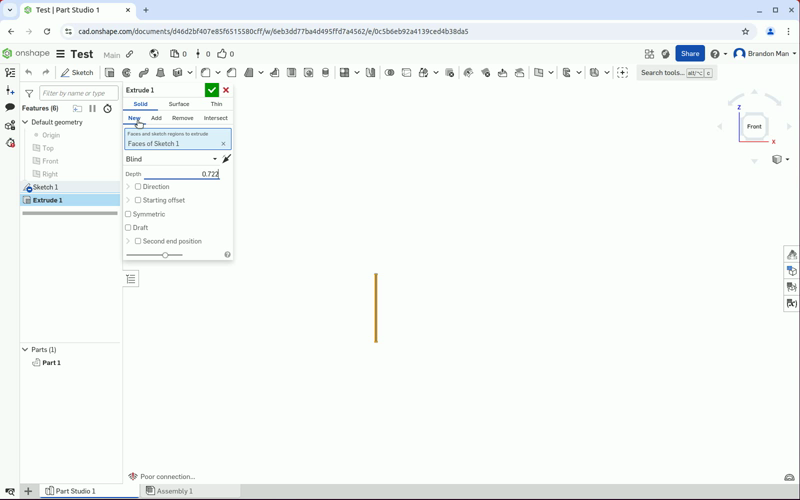
key(enter)
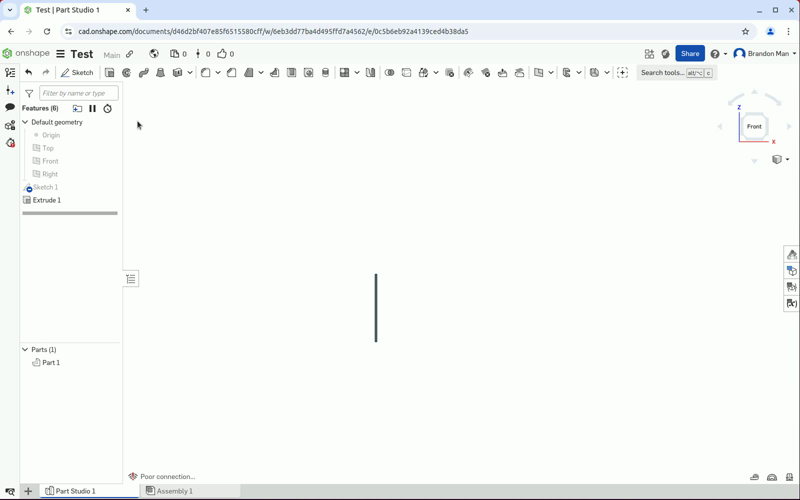
key(shift+h)
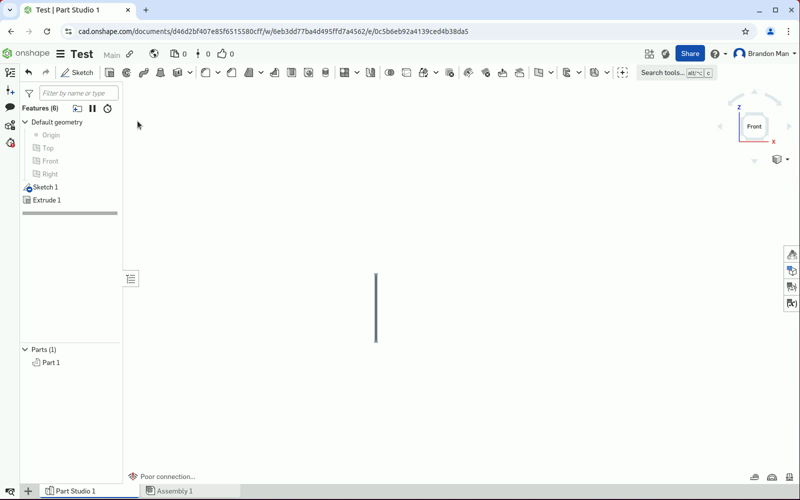
key(shift+h)
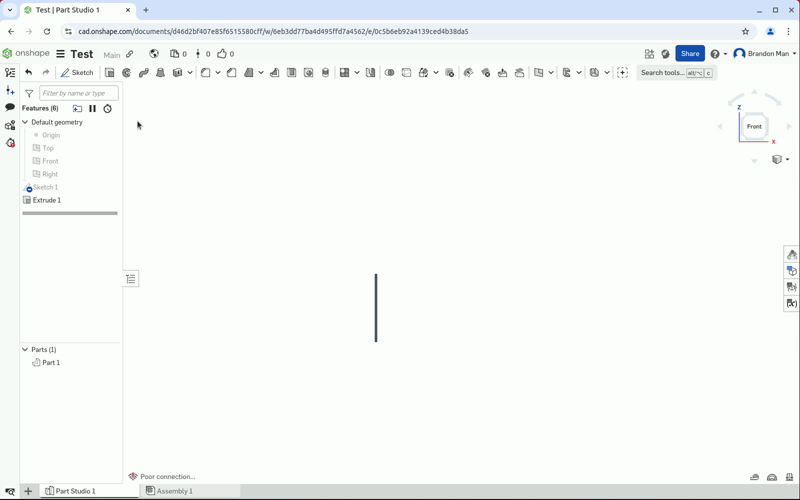
mouse_move(73, 189)
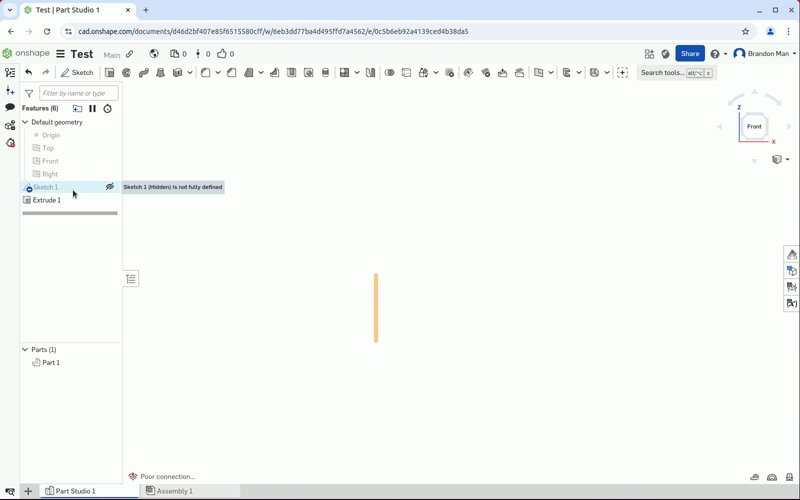
click(73, 189)
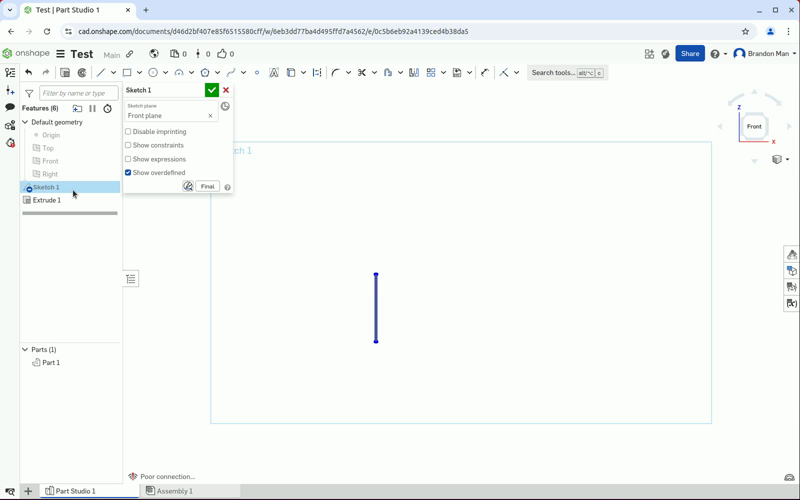
mouse_move(229, 92)
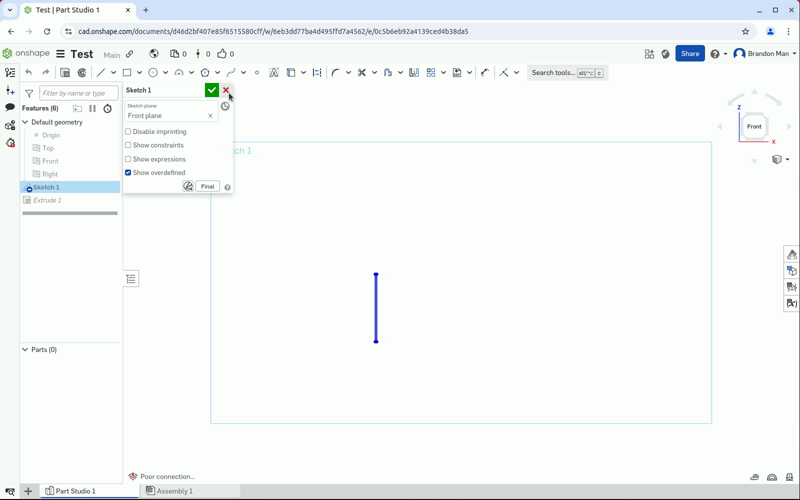
click(229, 92)
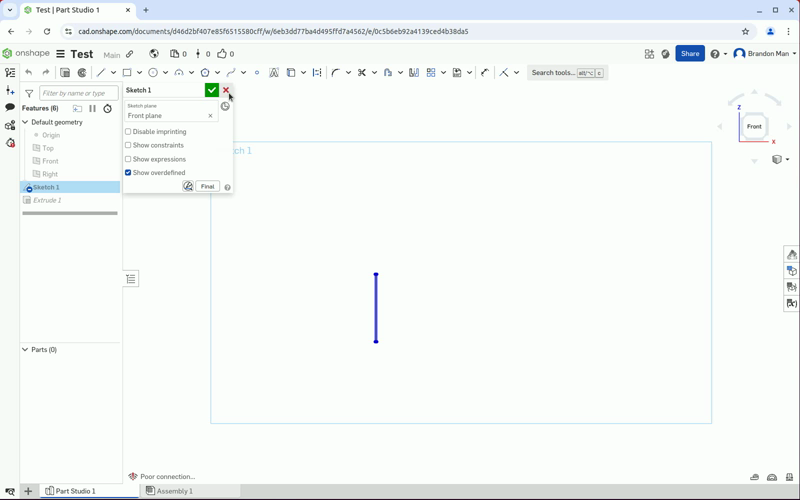
key(shift+s)
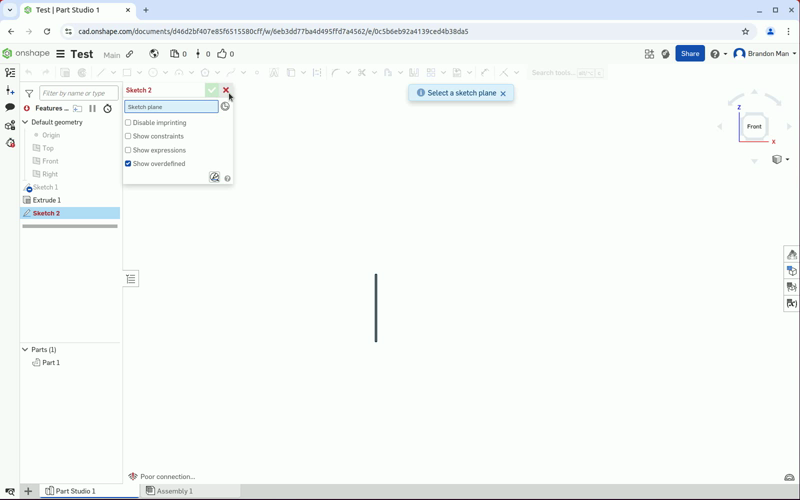
mouse_move(73, 163)
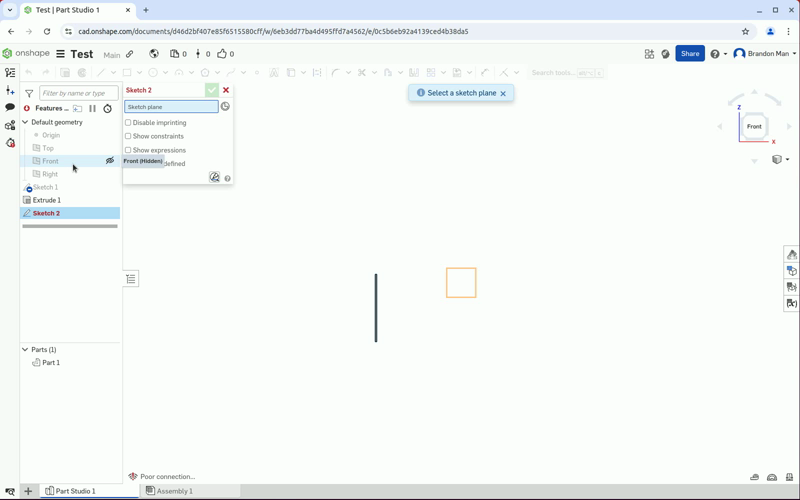
click(73, 163)
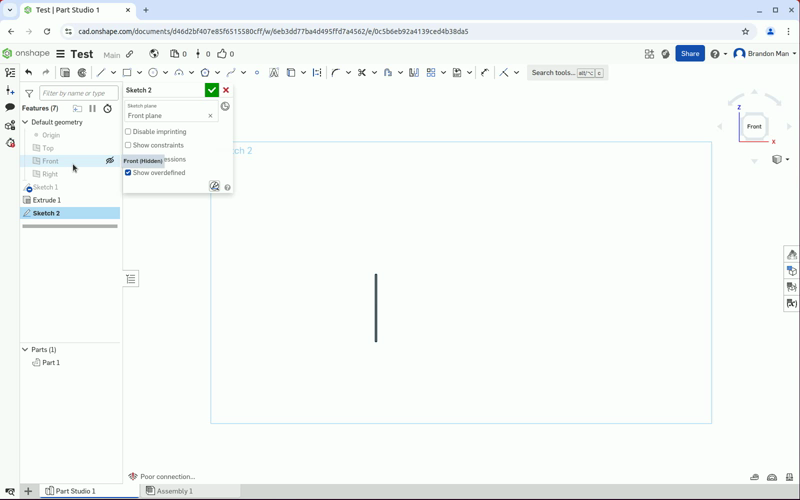
mouse_move(73, 352)
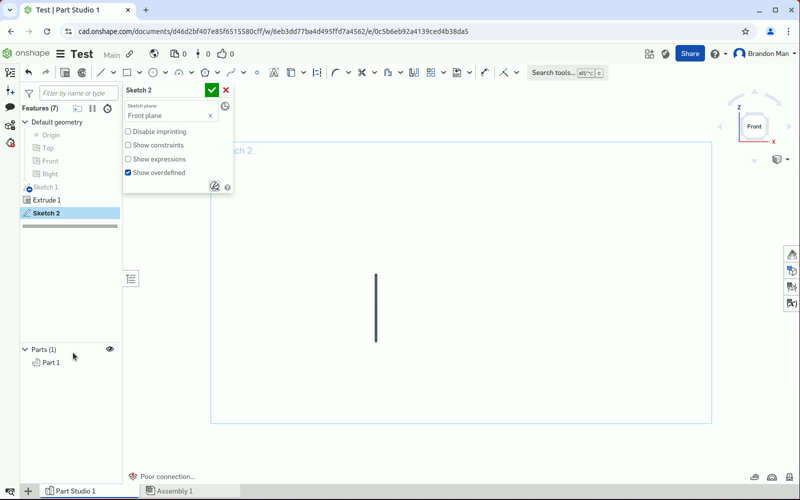
key(y)
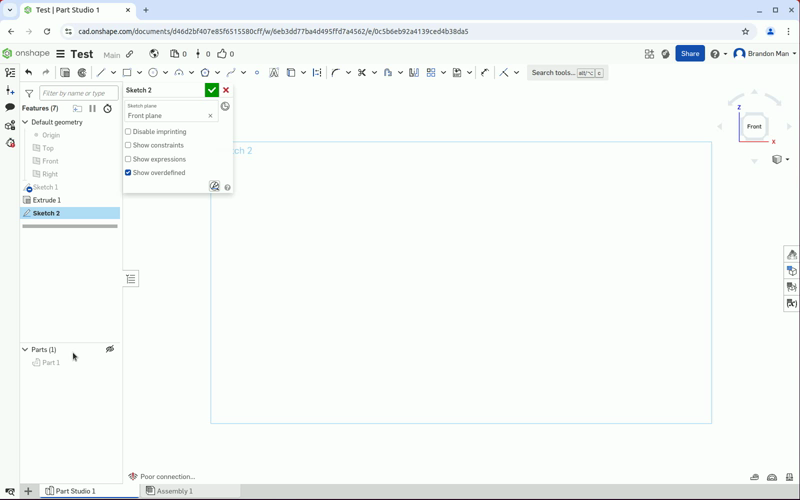
key(l)
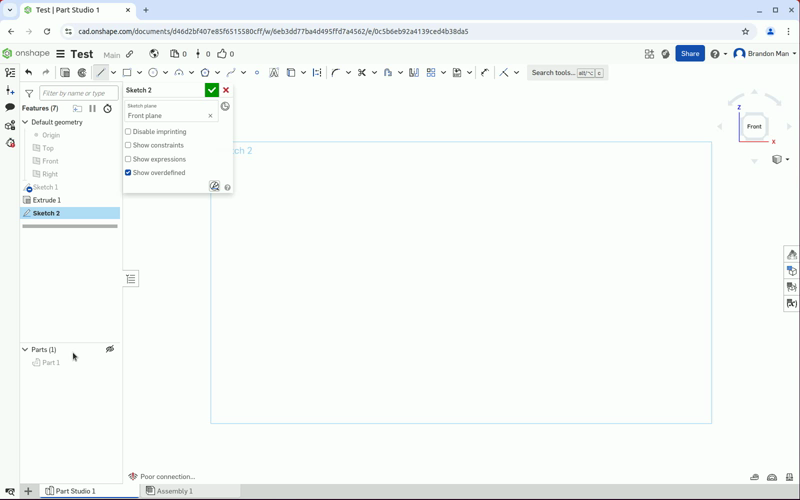
key_down(shift)
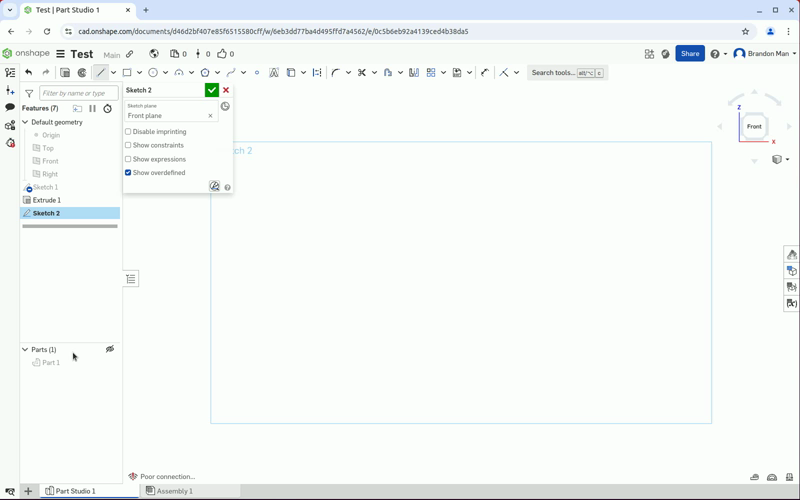
mouse_move(572, 340)
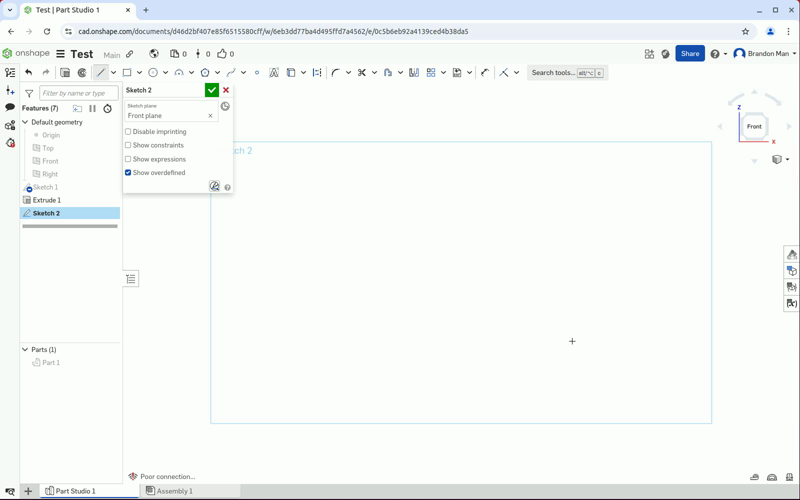
click(572, 340)
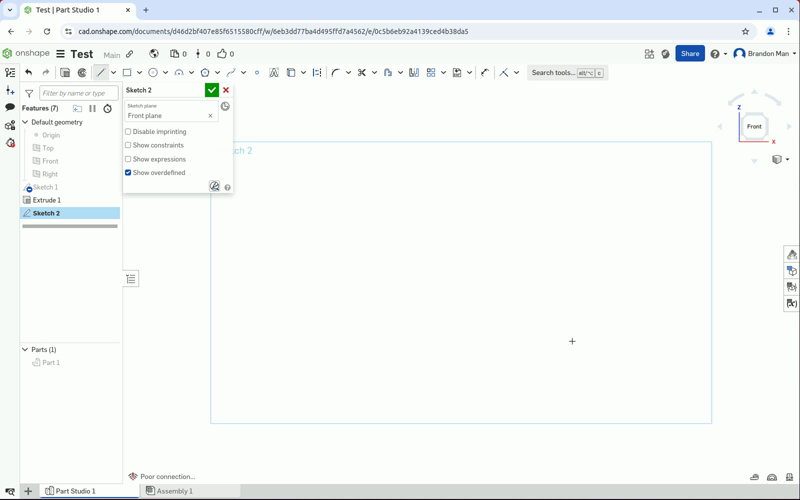
key_up(shift)
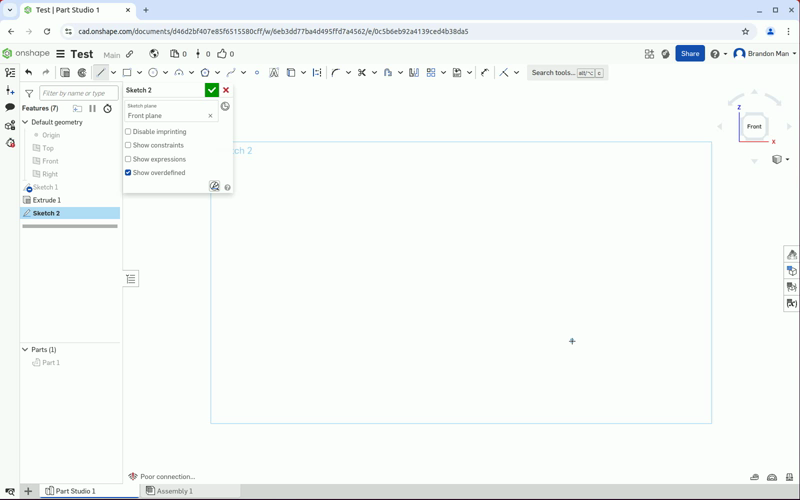
key_down(shift)
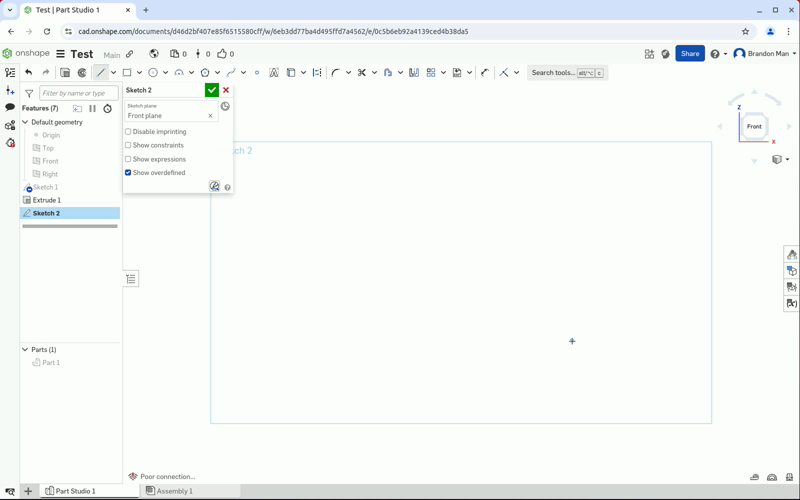
mouse_move(589, 340)
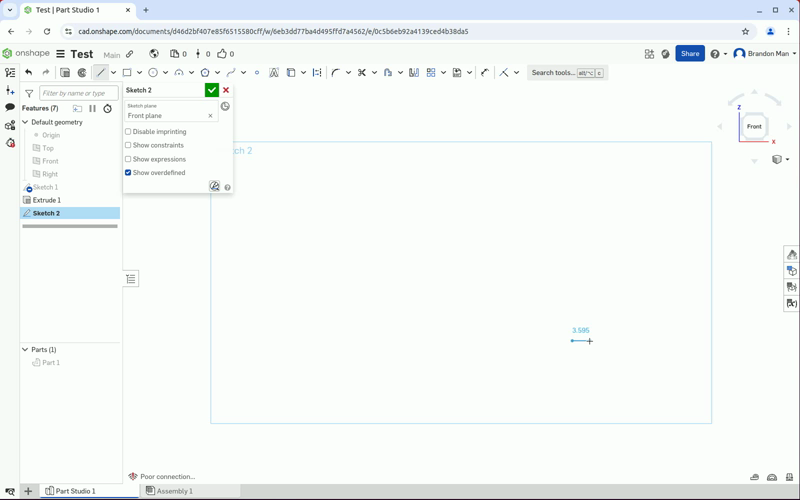
mouse_move(573, 340)
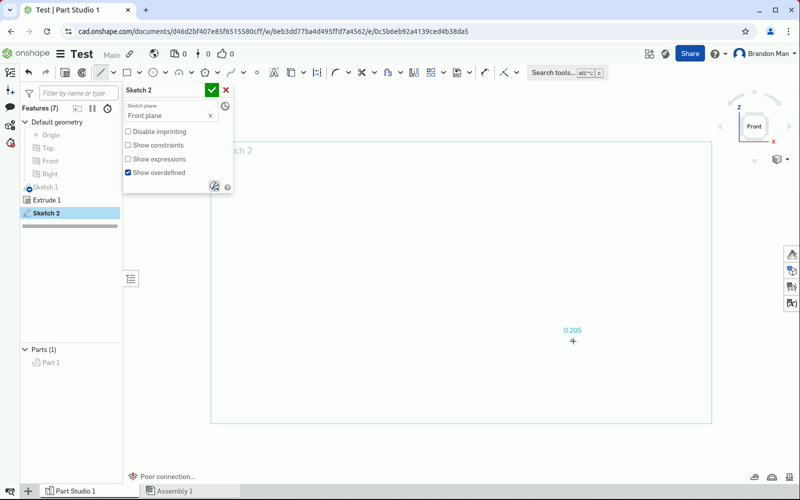
scroll(6)
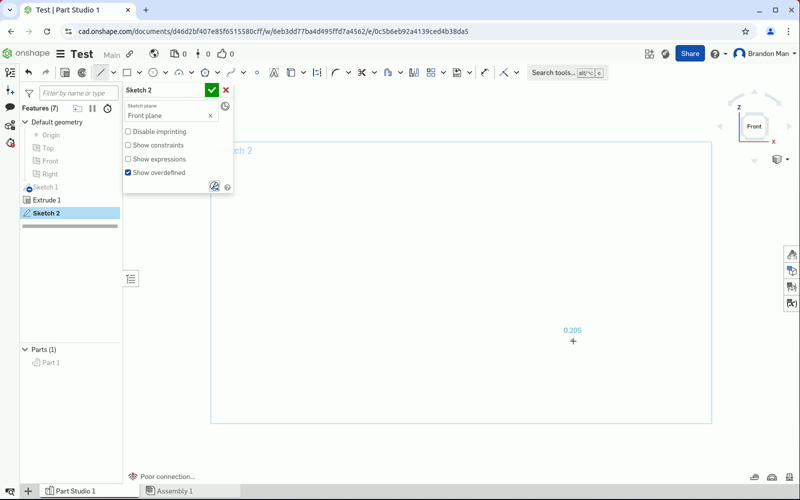
scroll(6)
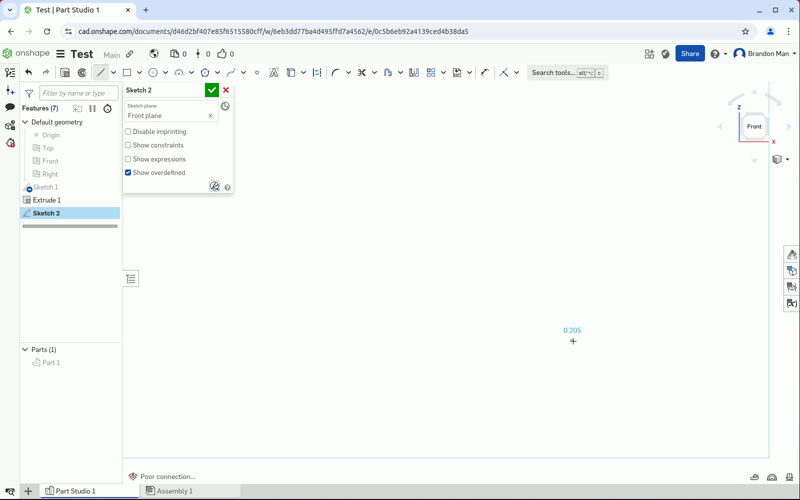
scroll(6)
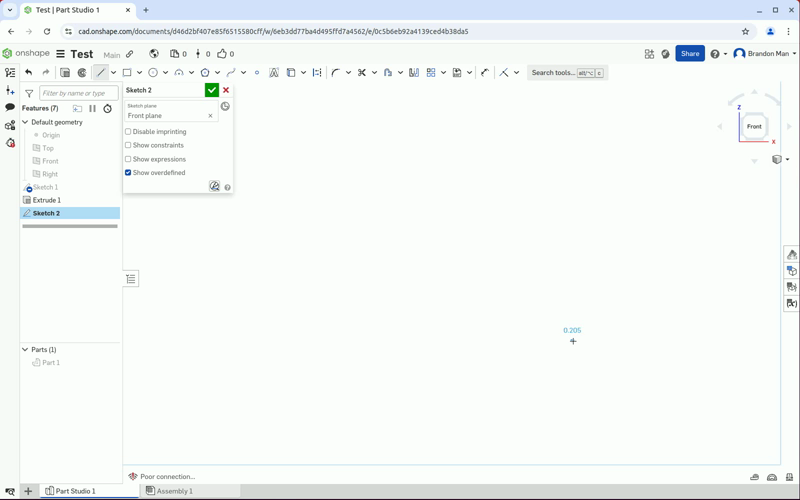
scroll(6)
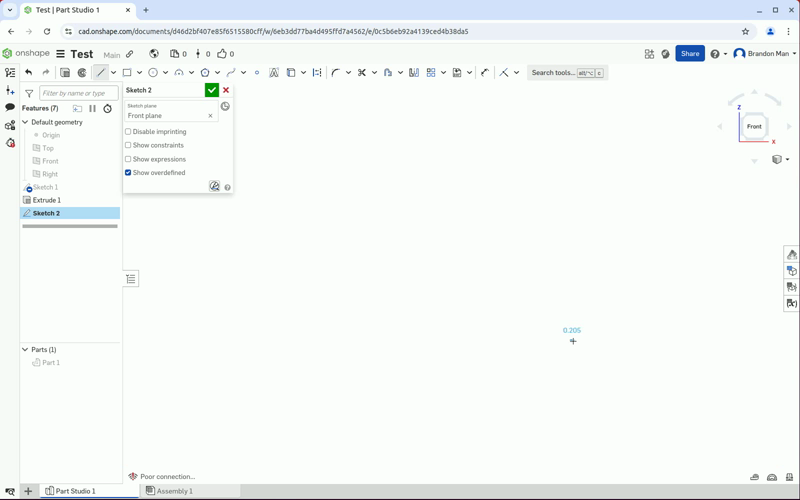
scroll(6)
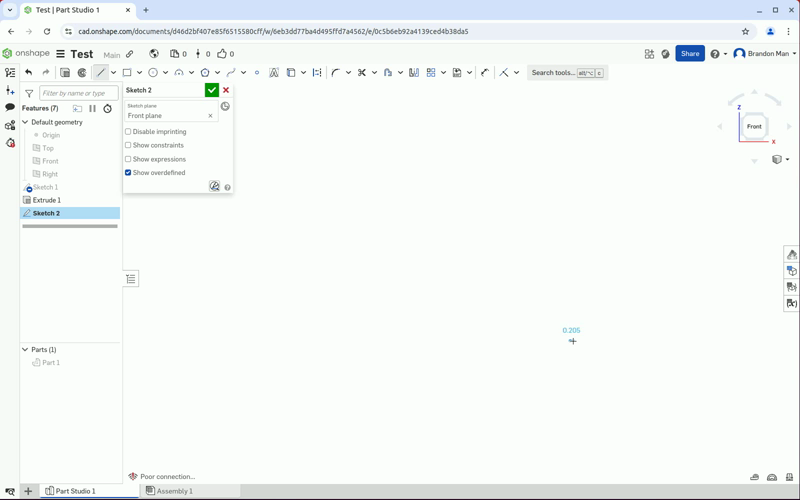
scroll(6)
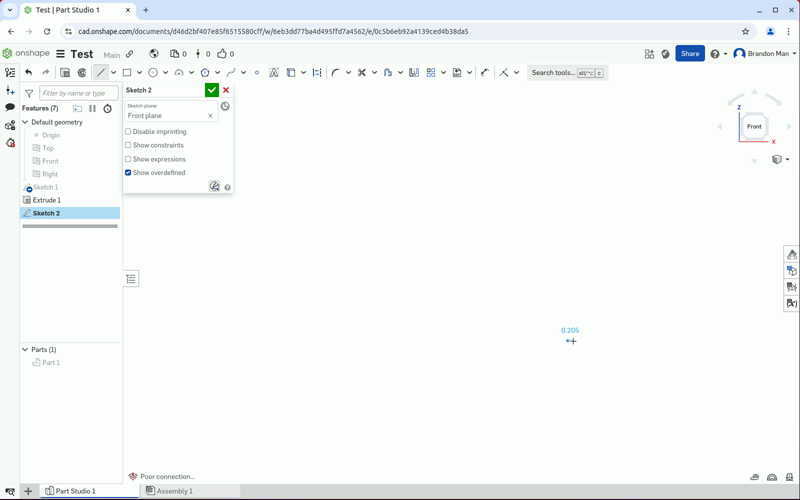
scroll(6)
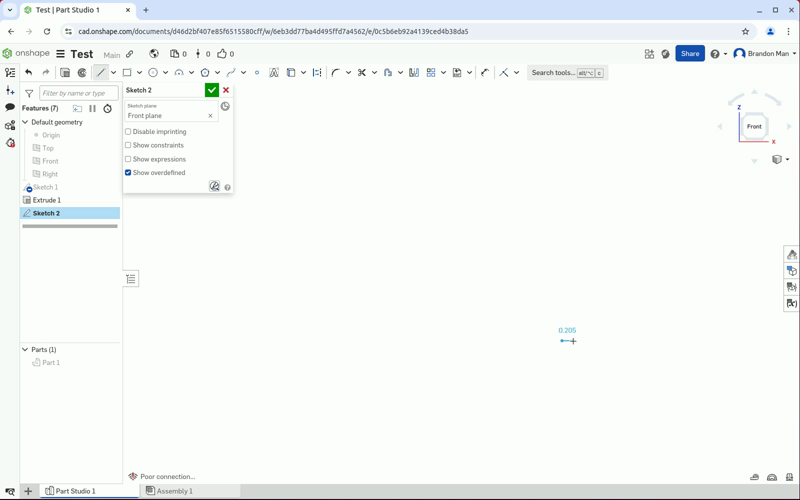
click(573, 340)
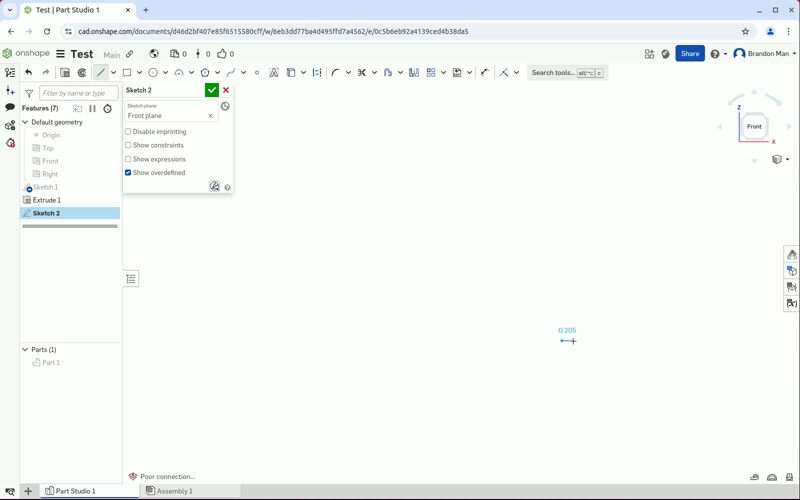
scroll(-6)
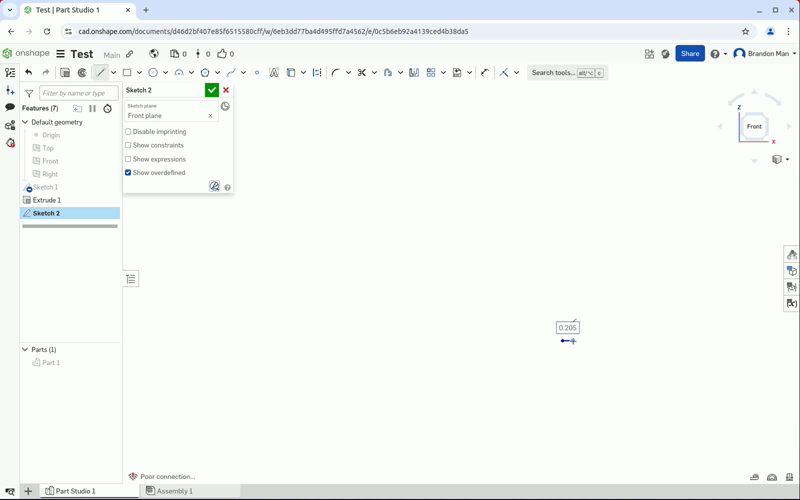
scroll(-6)
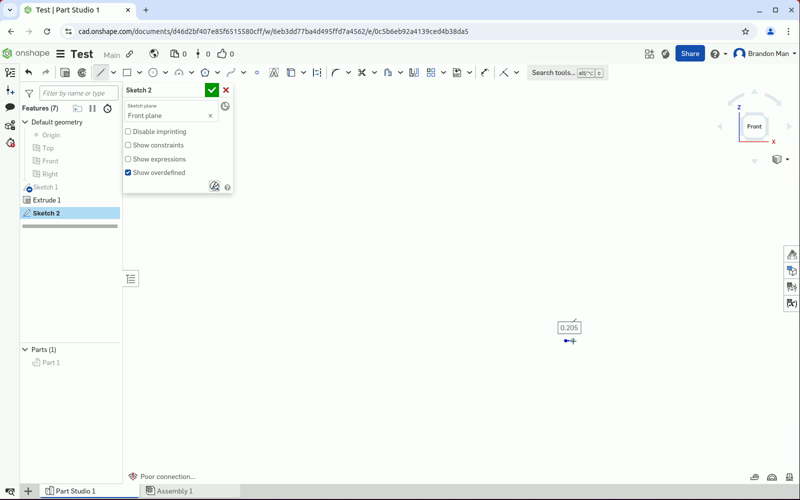
scroll(-6)
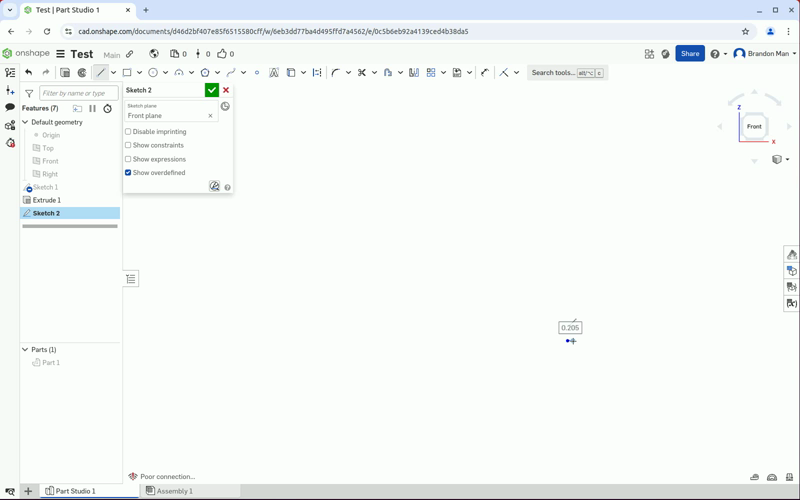
scroll(-6)
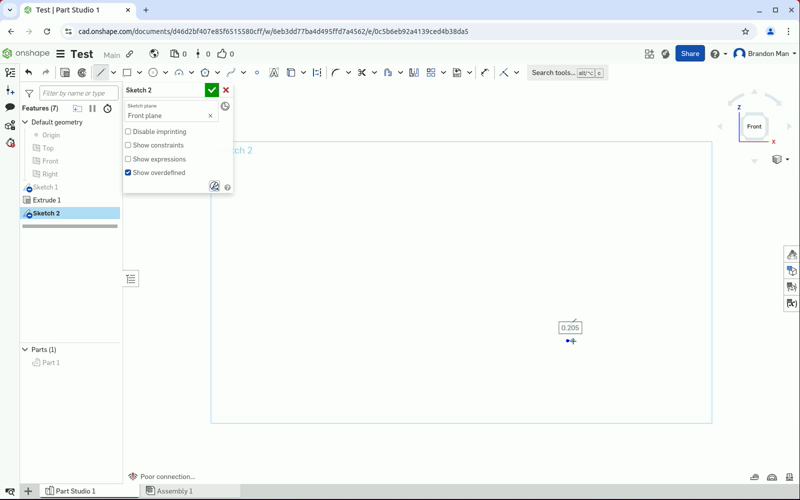
scroll(-6)
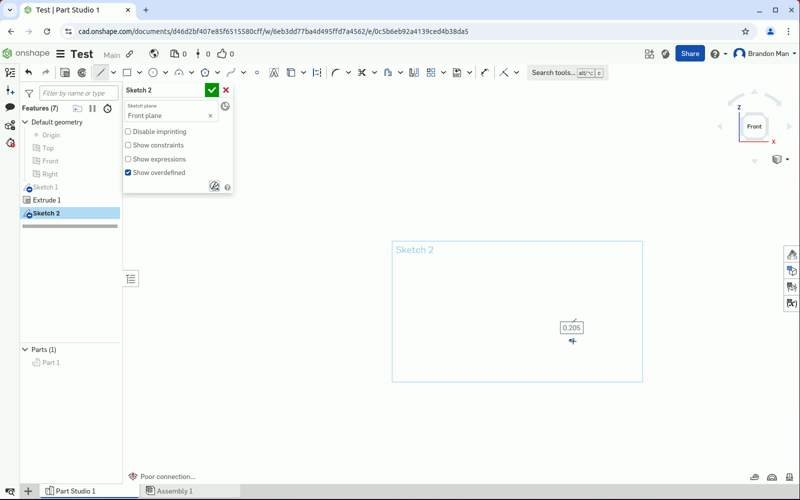
scroll(-6)
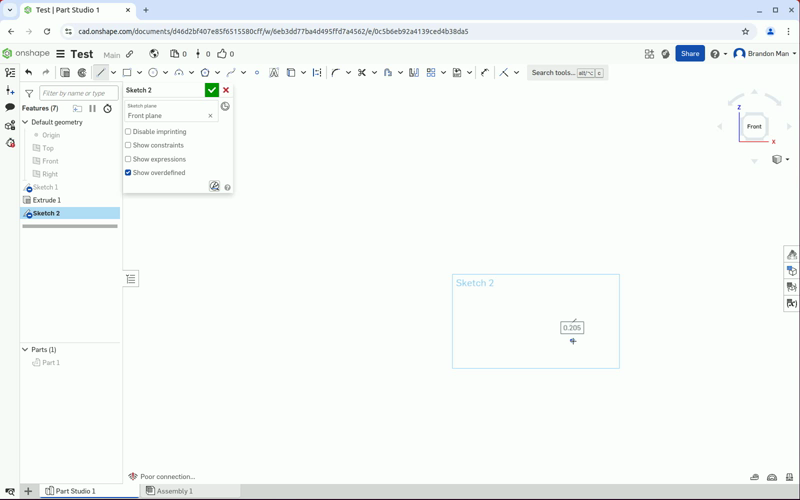
scroll(-6)
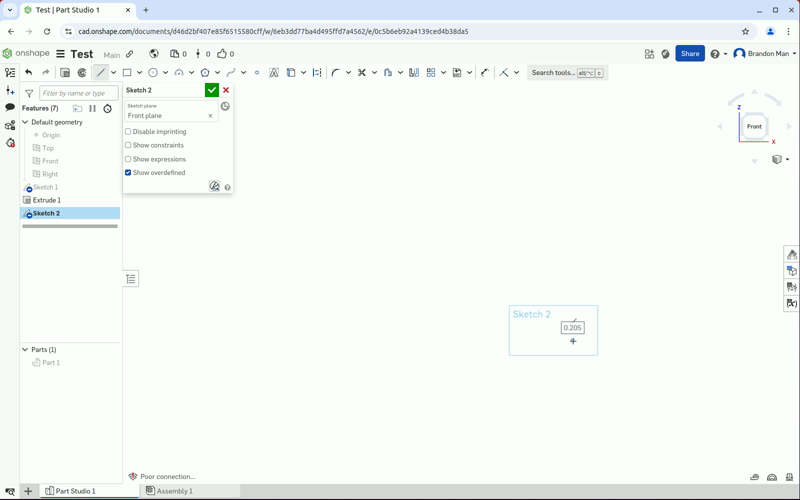
key_up(shift)
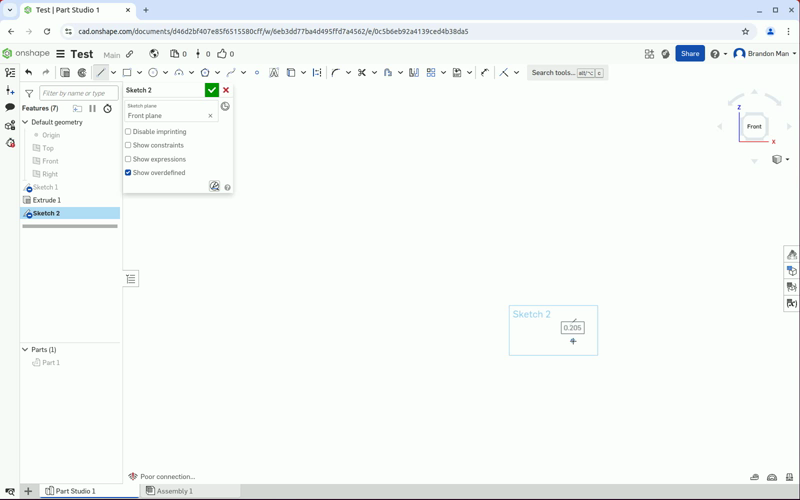
key_down(shift)
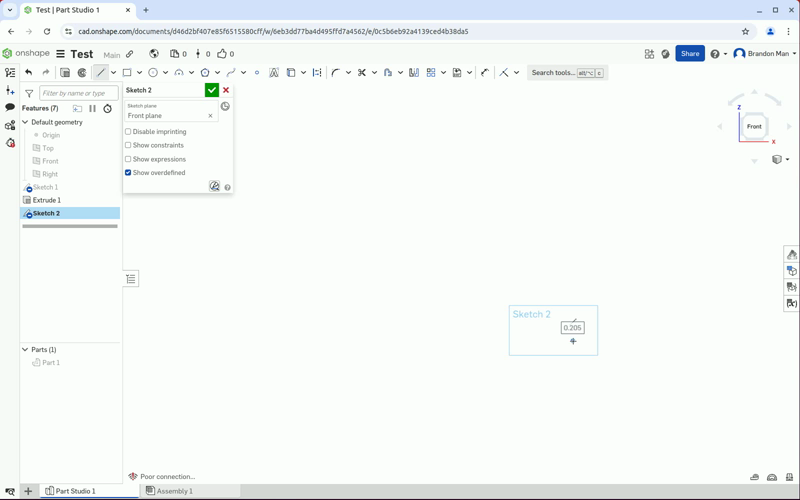
mouse_move(573, 247)
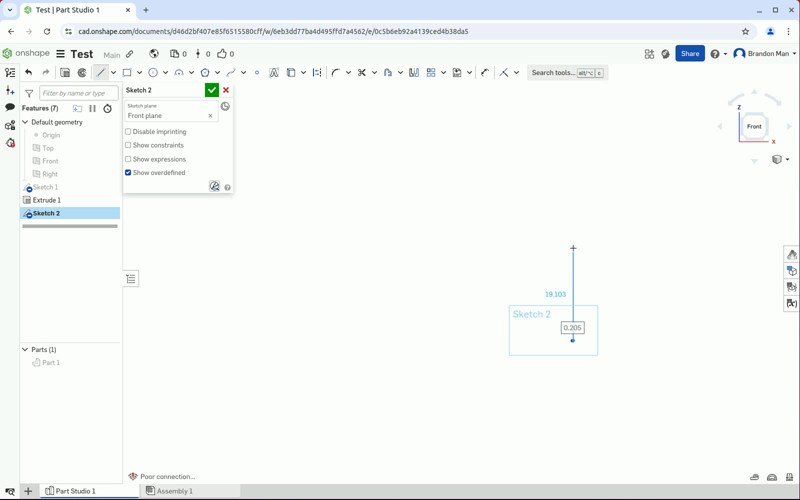
click(573, 247)
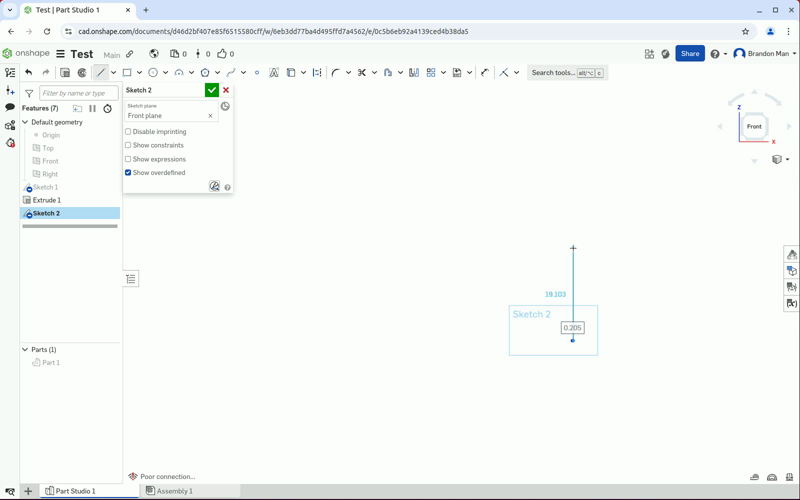
key_up(shift)
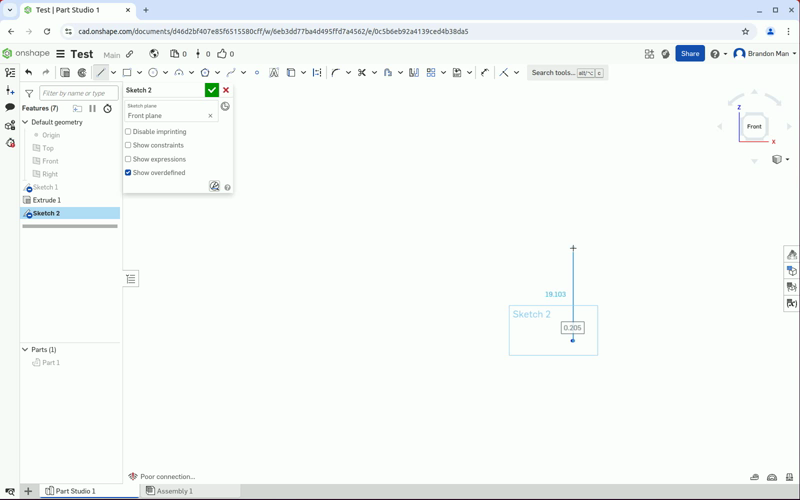
key_down(shift)
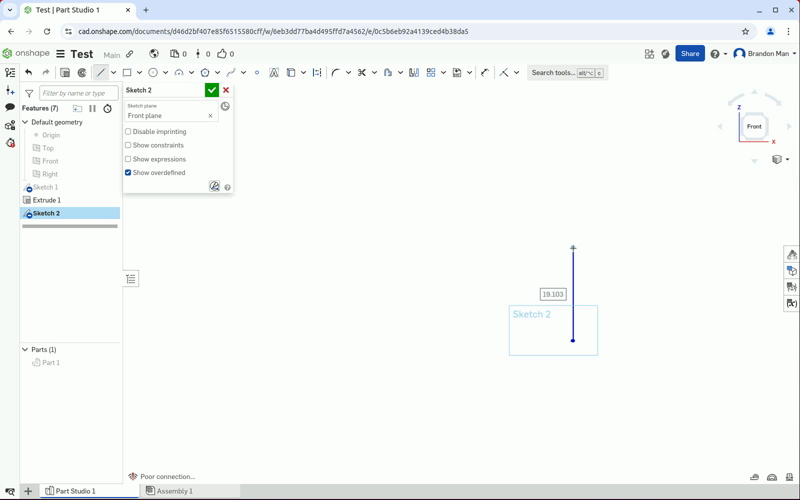
mouse_move(589, 247)
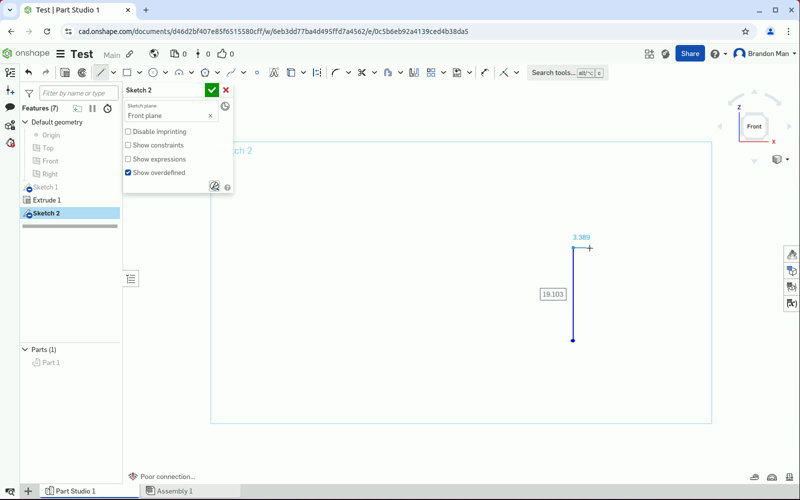
mouse_move(572, 247)
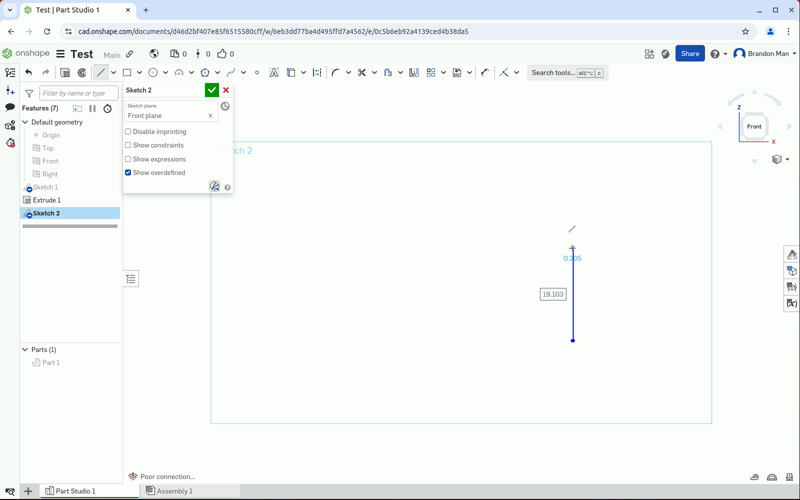
scroll(6)
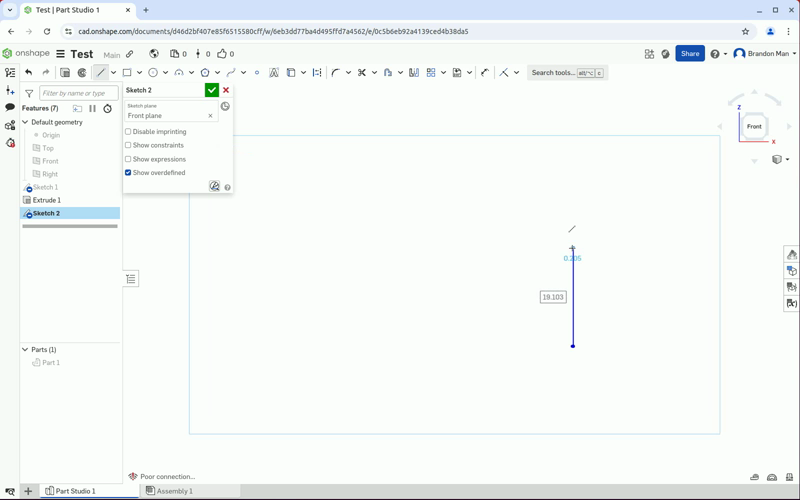
scroll(6)
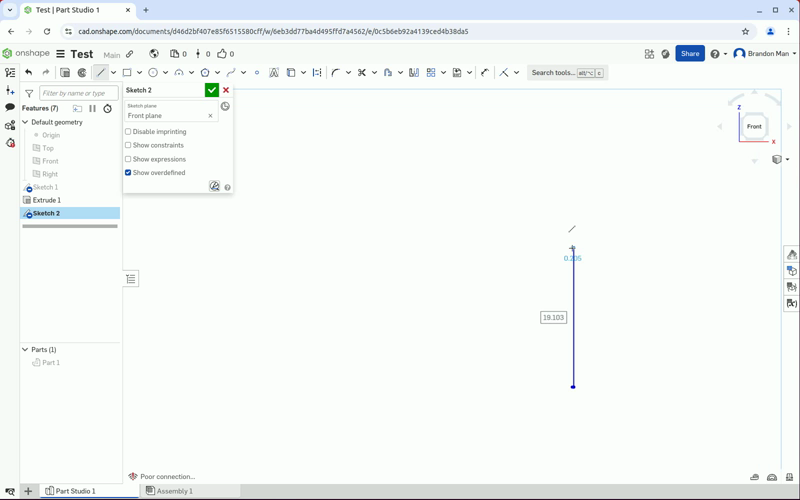
scroll(6)
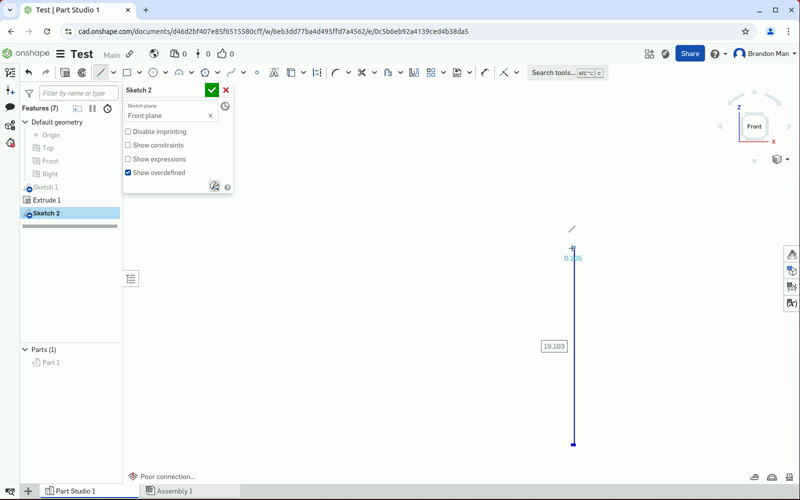
scroll(6)
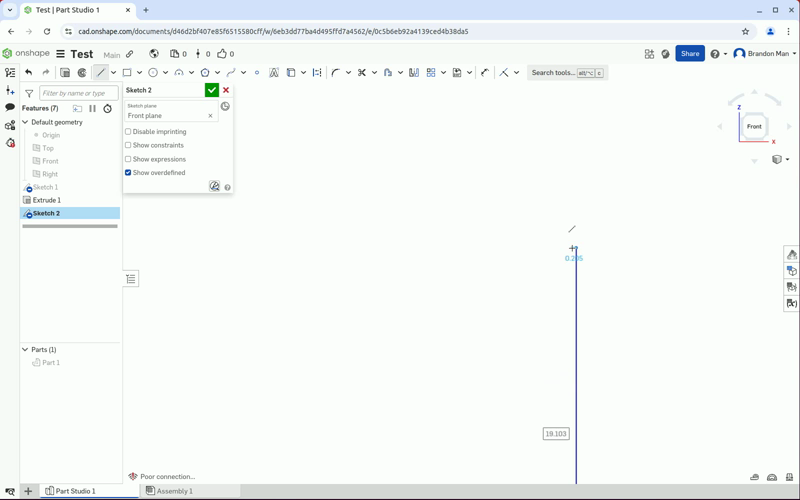
scroll(6)
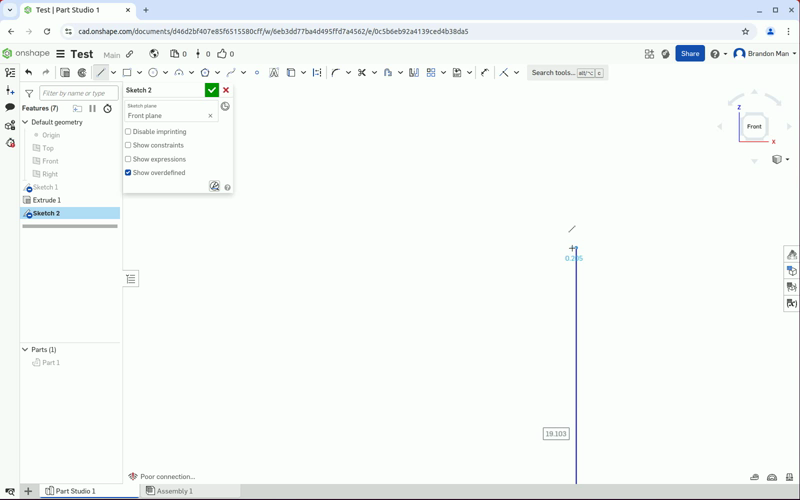
scroll(6)
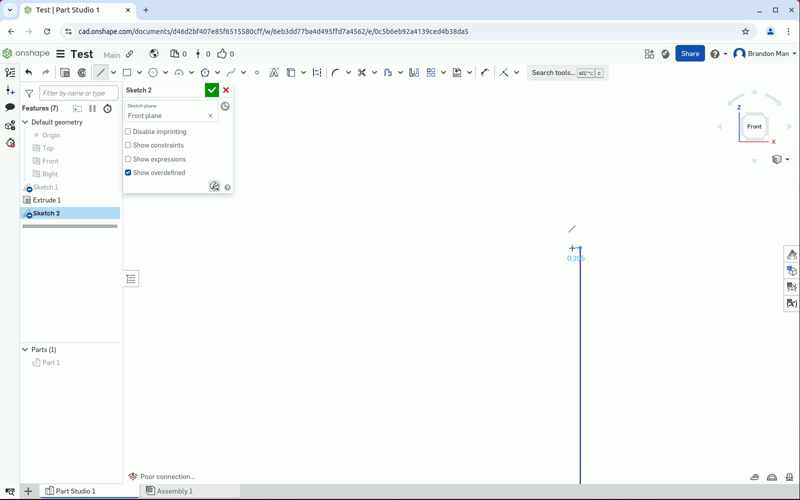
scroll(6)
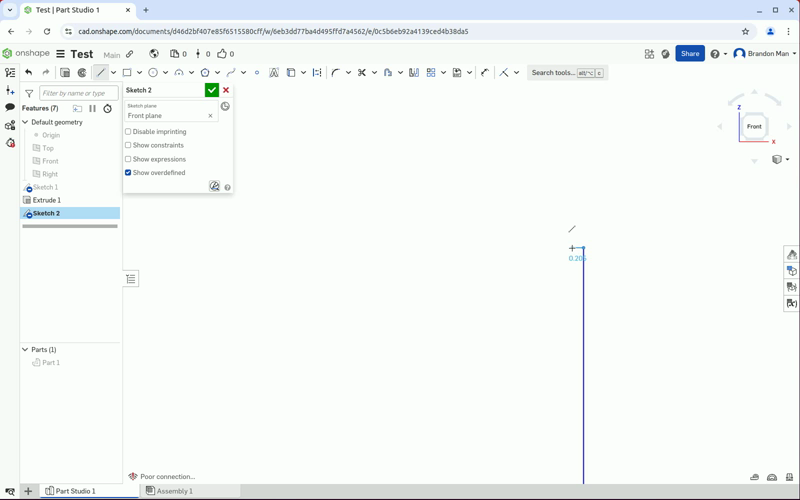
click(572, 247)
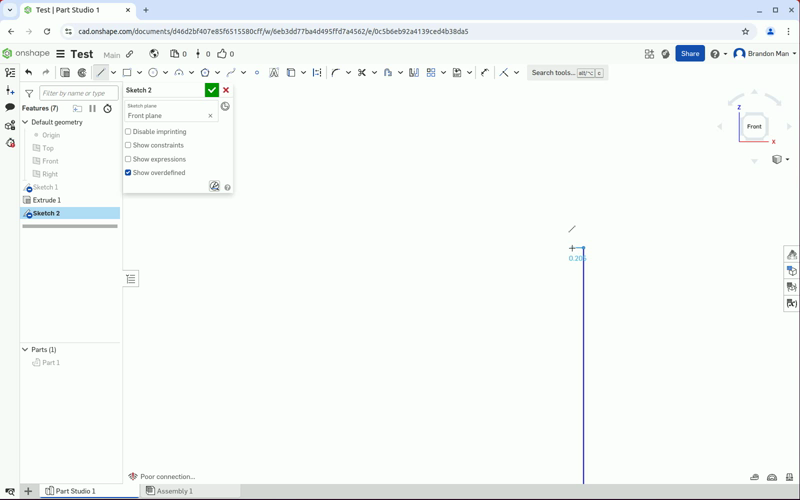
scroll(-6)
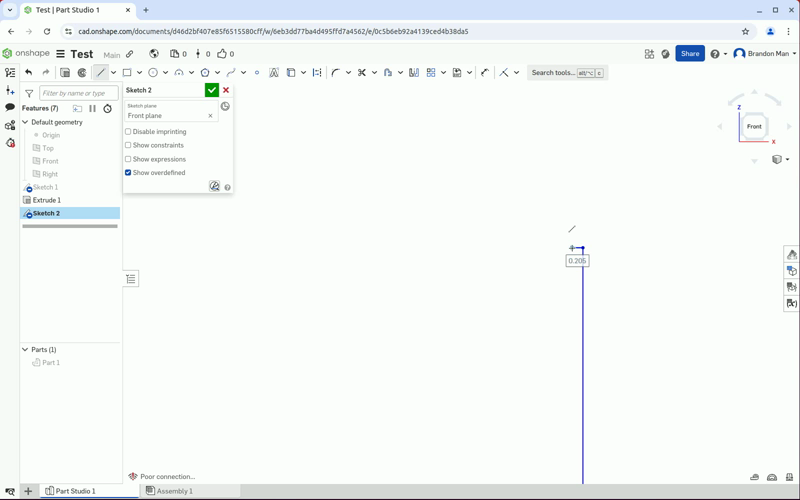
scroll(-6)
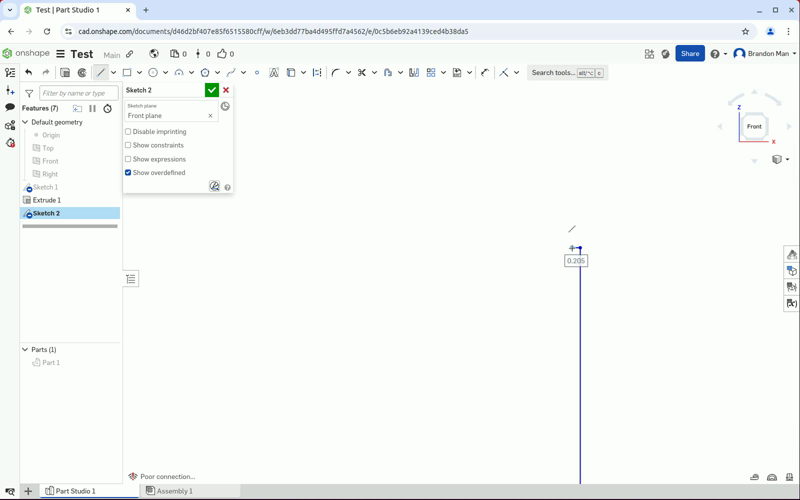
scroll(-6)
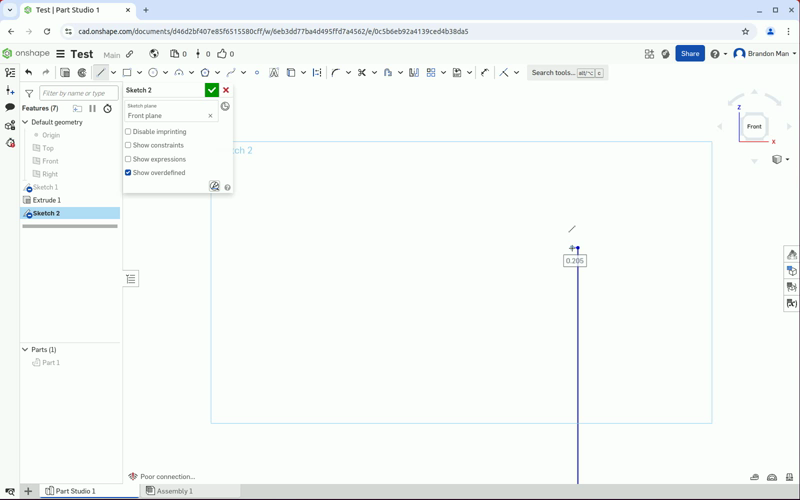
scroll(-6)
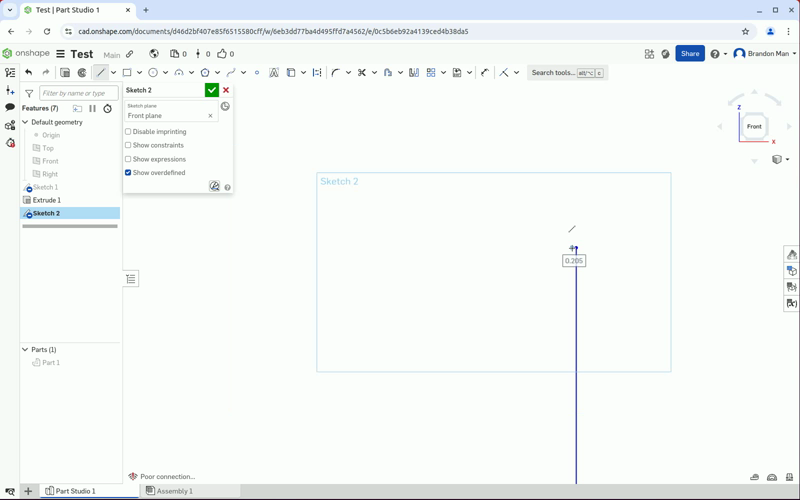
scroll(-6)
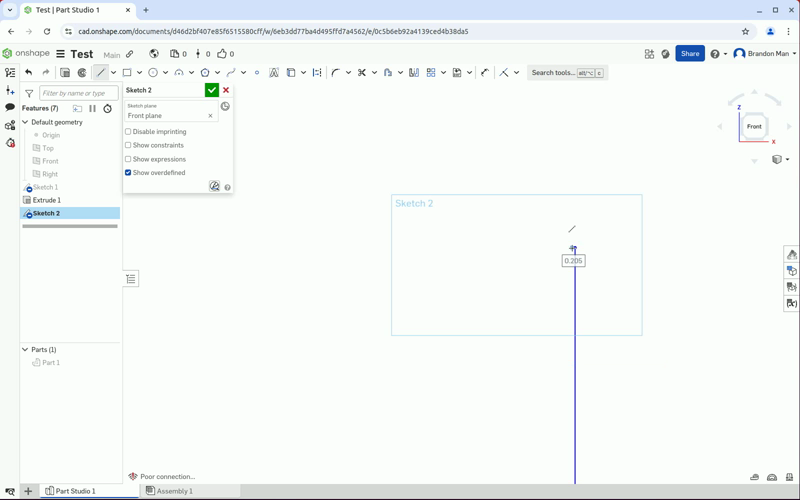
scroll(-6)
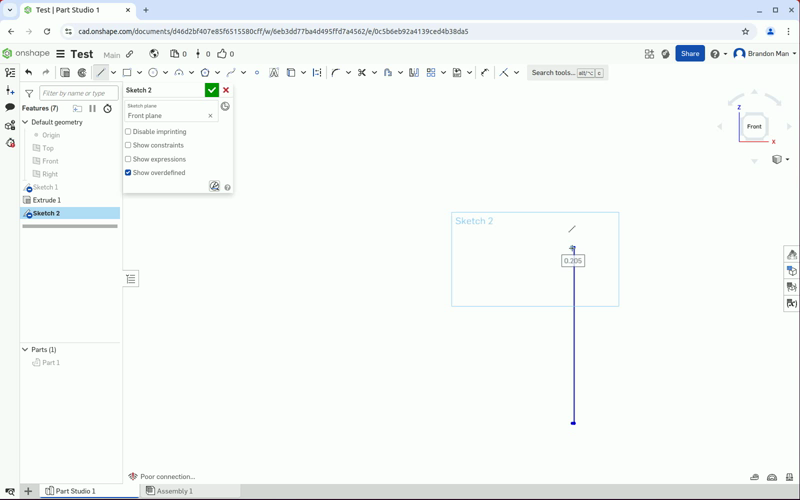
scroll(-6)
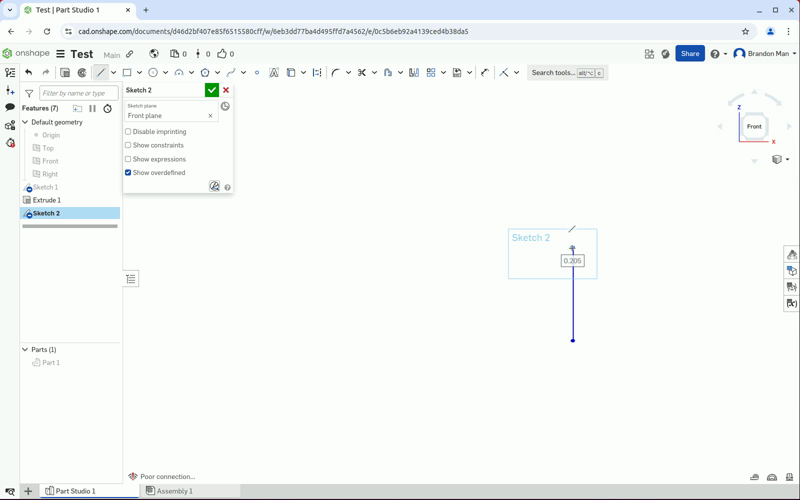
key_up(shift)
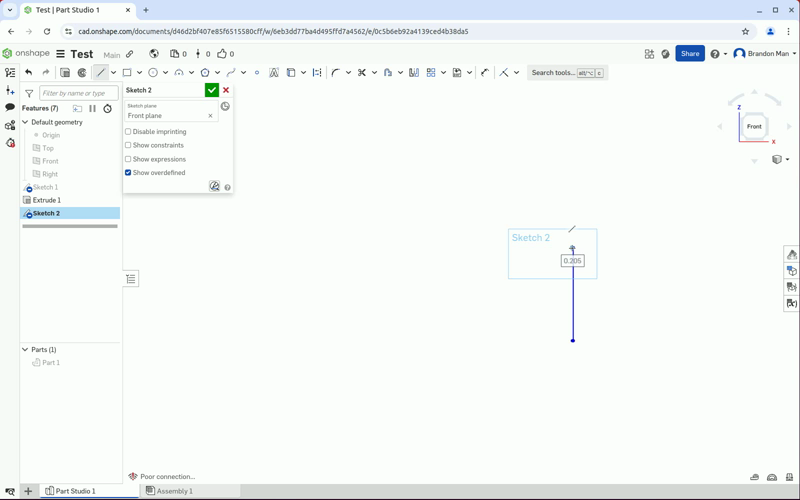
key_down(shift)
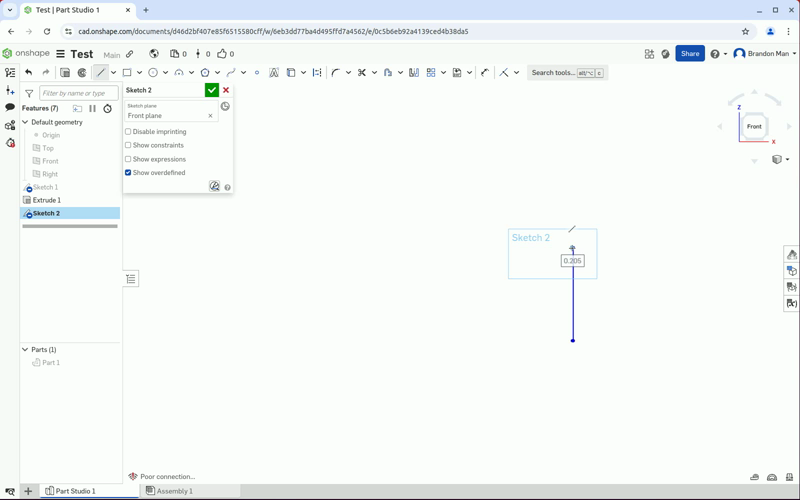
mouse_move(572, 340)
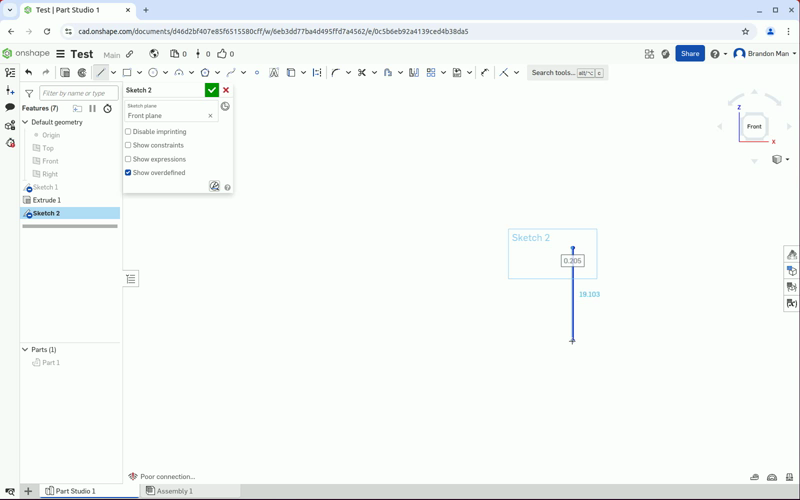
scroll(6)
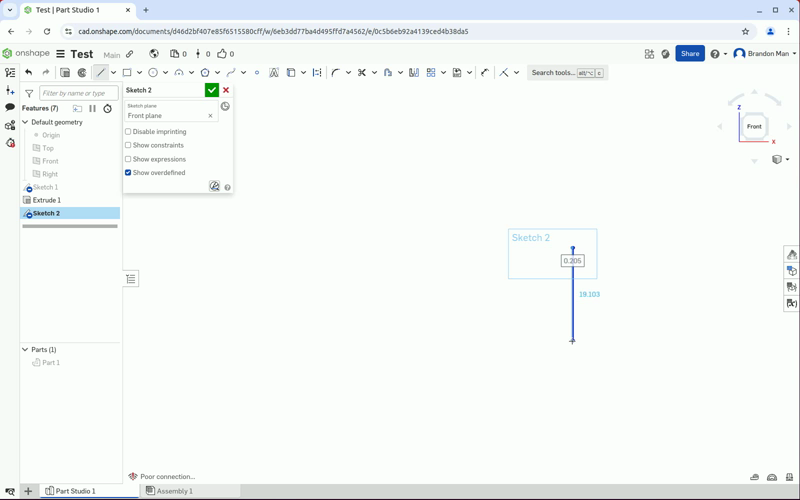
scroll(6)
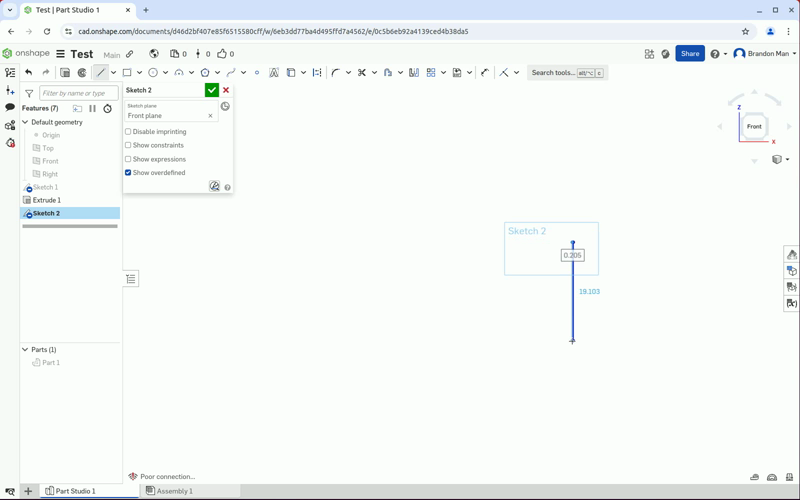
scroll(6)
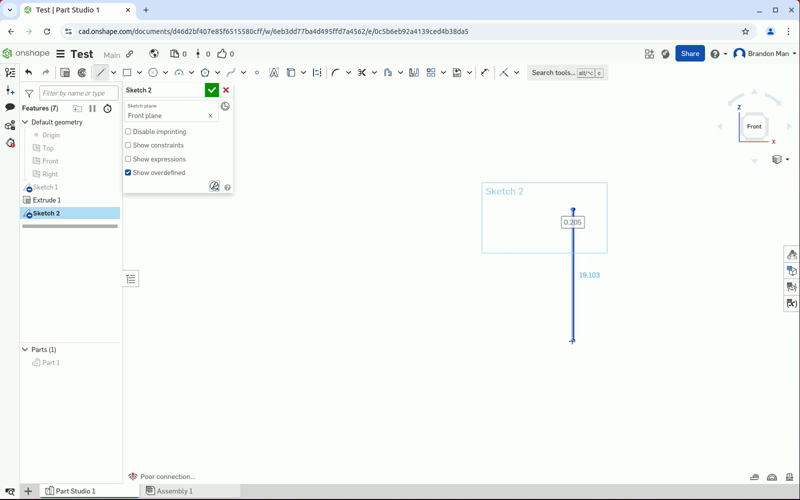
scroll(6)
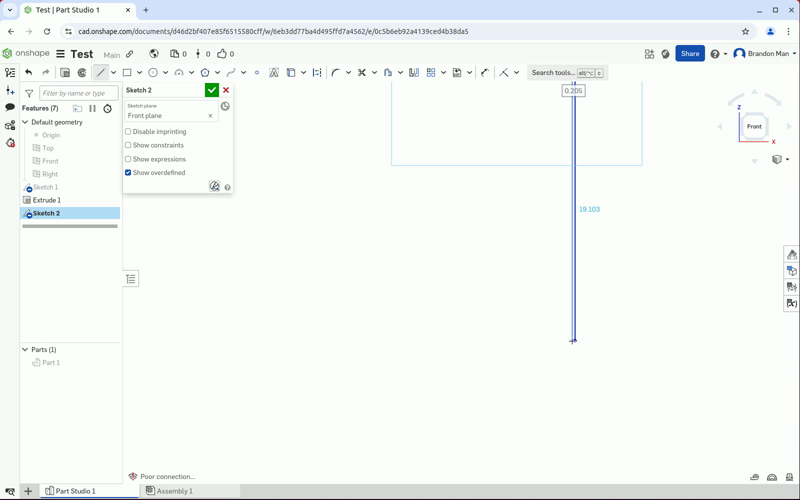
scroll(6)
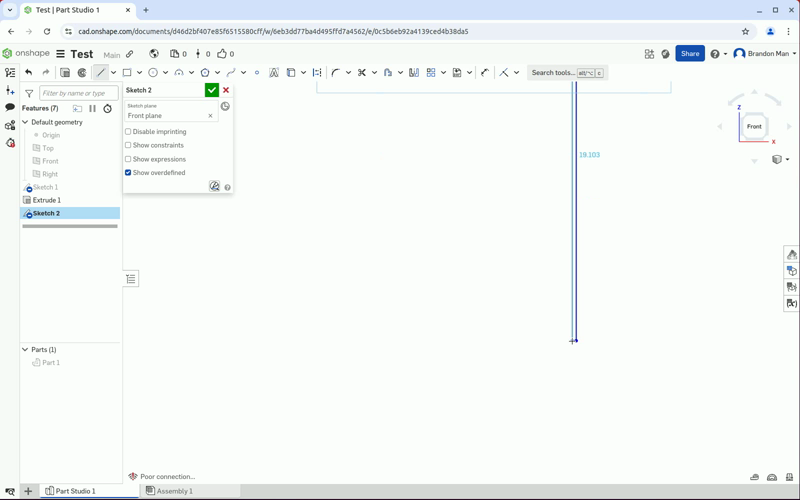
scroll(6)
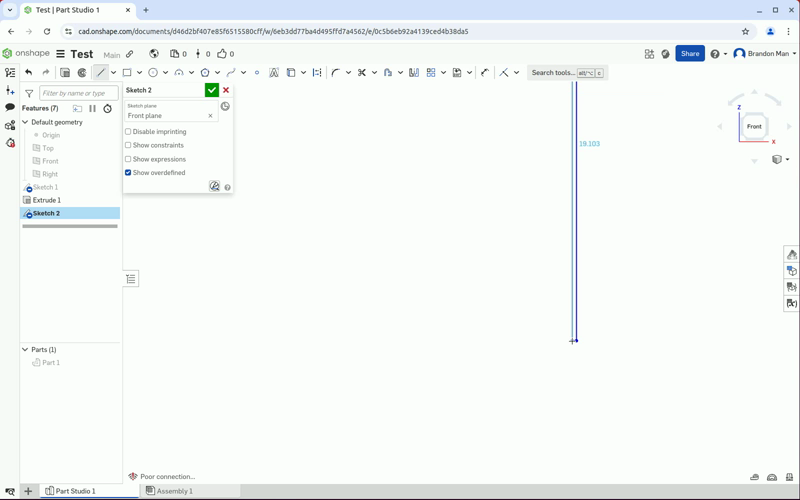
scroll(6)
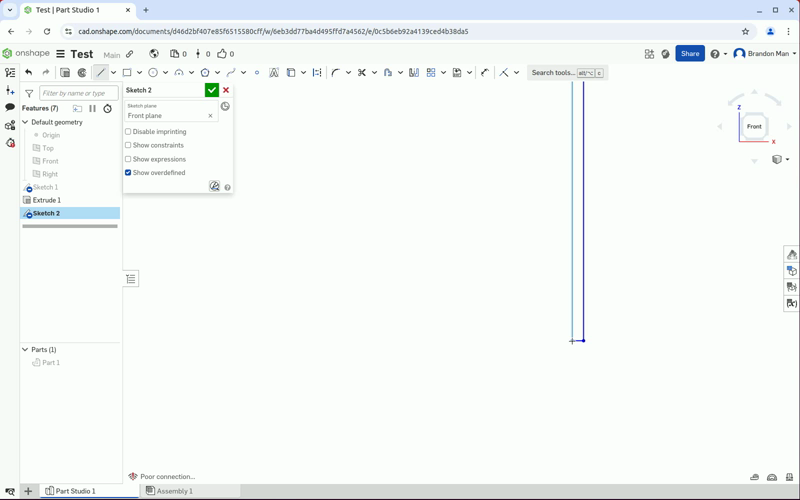
key_up(shift)
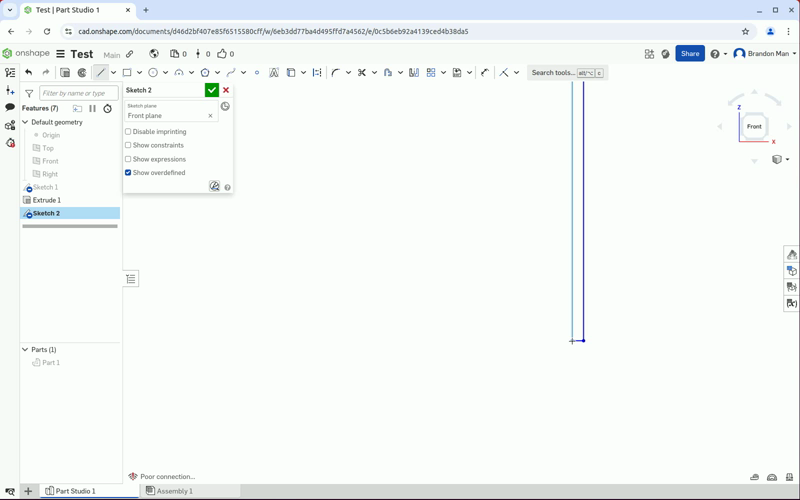
click(572, 340)
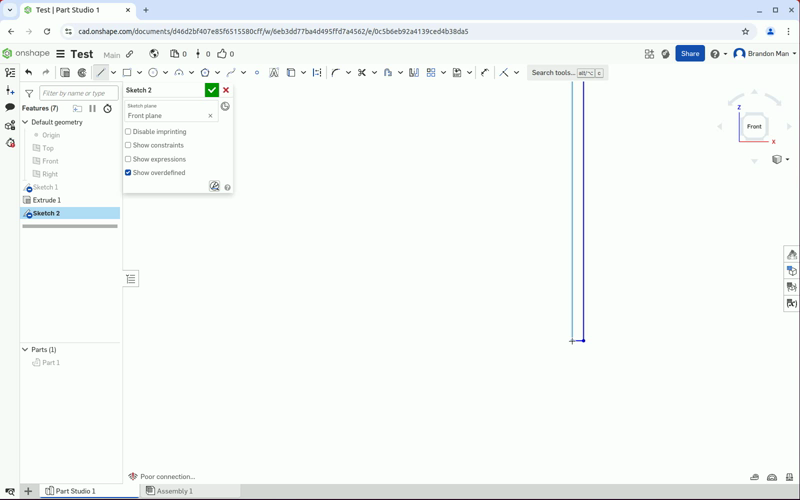
scroll(-6)
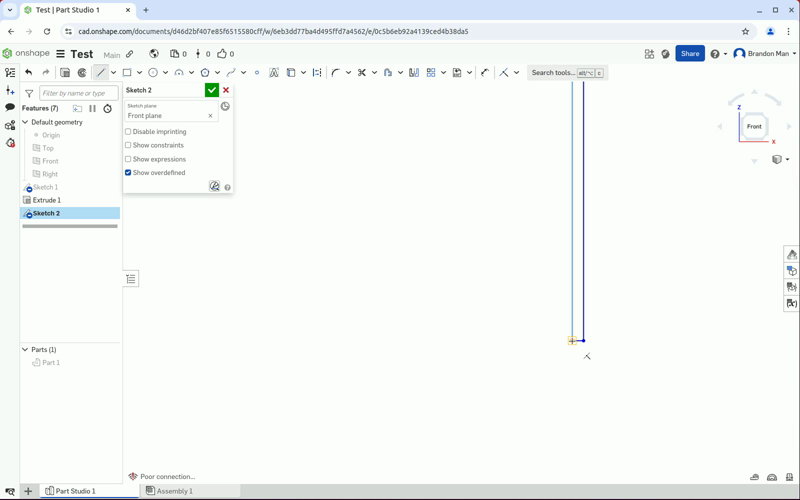
scroll(-6)
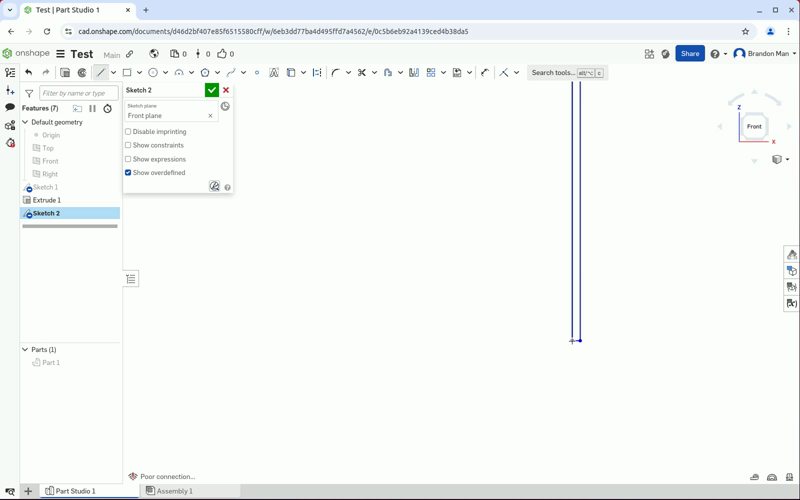
scroll(-6)
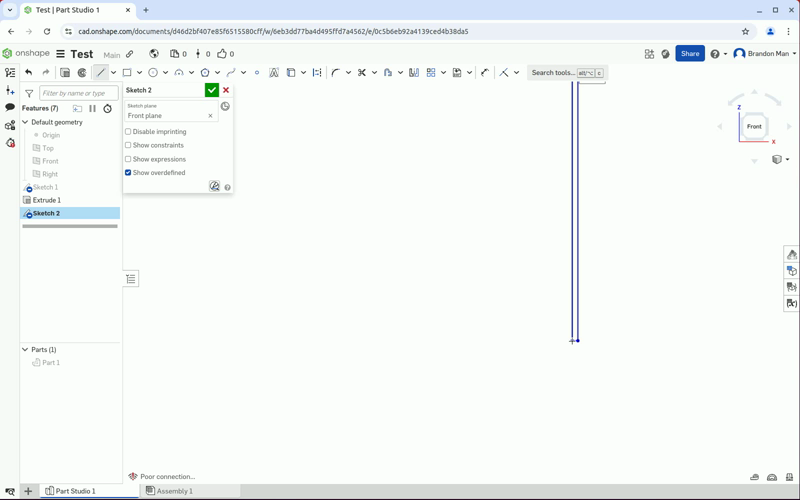
scroll(-6)
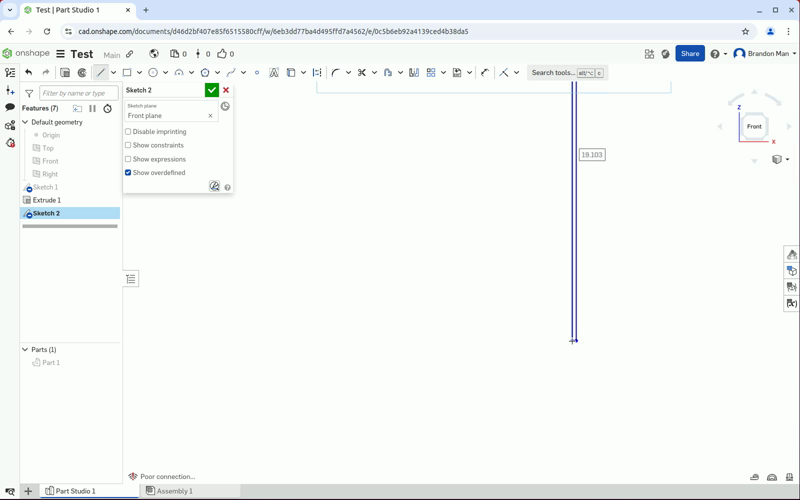
scroll(-6)
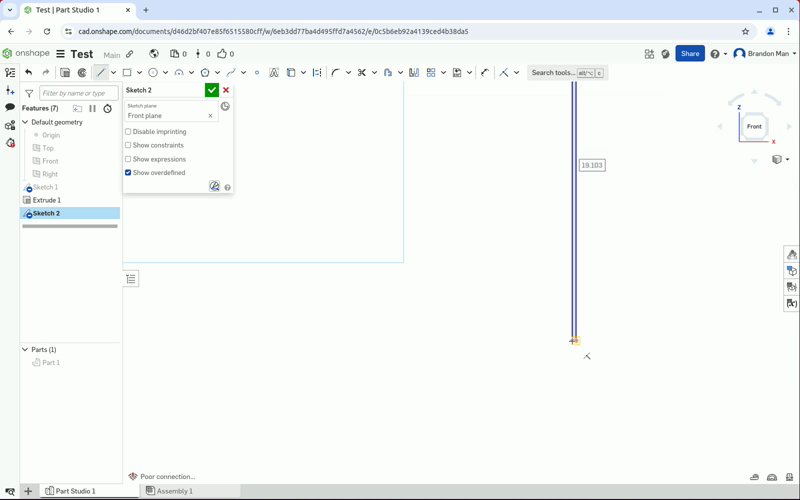
scroll(-6)
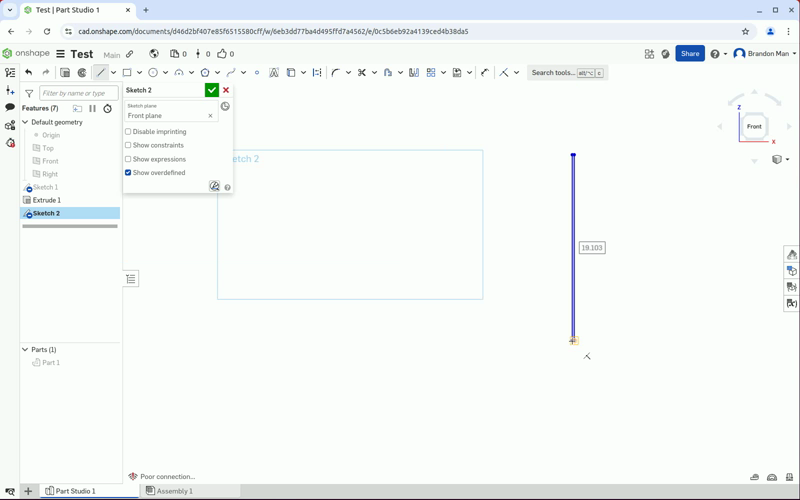
scroll(-6)
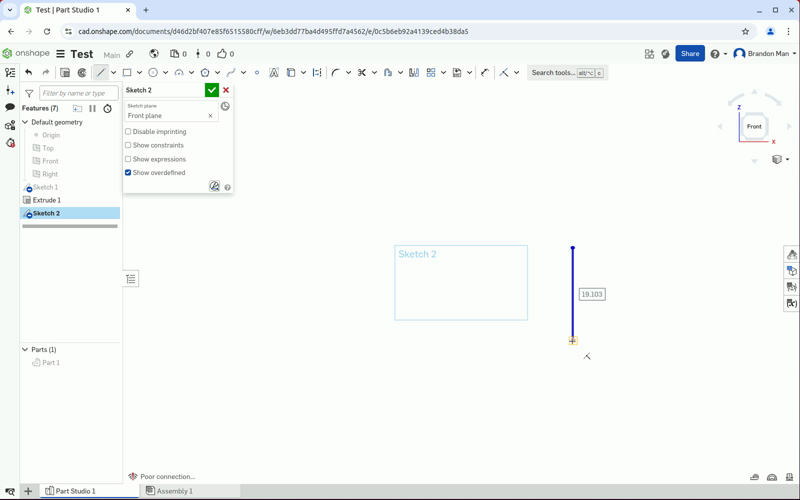
key(esc)
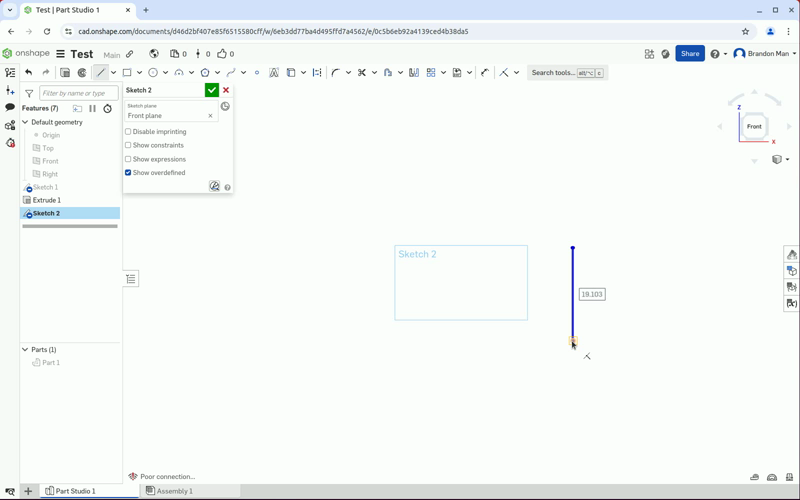
mouse_move(572, 291)
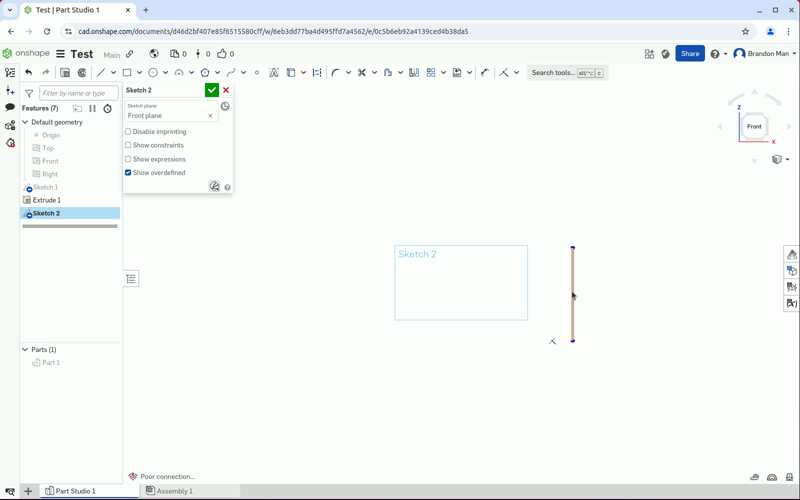
scroll(6)
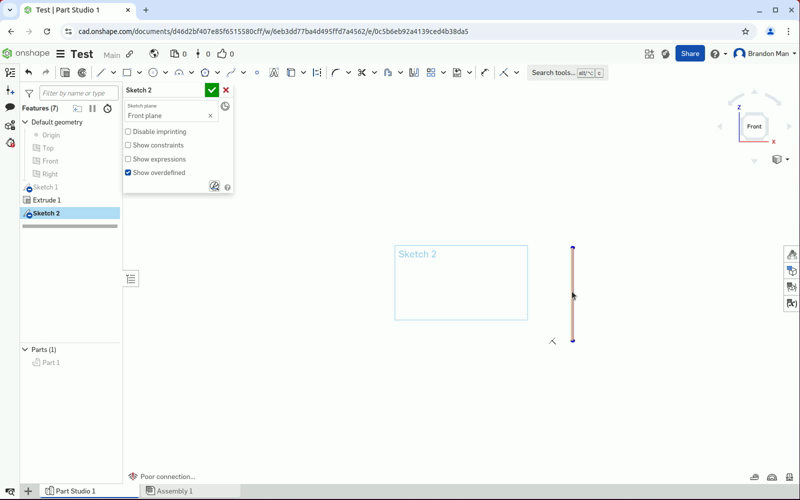
scroll(6)
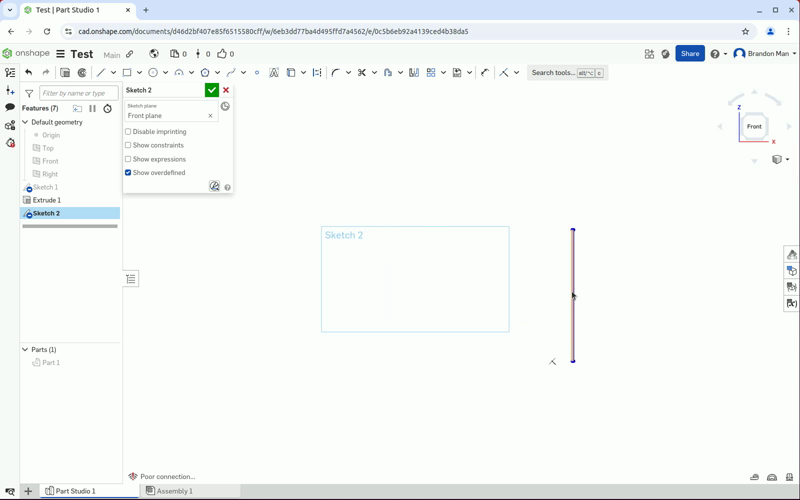
scroll(6)
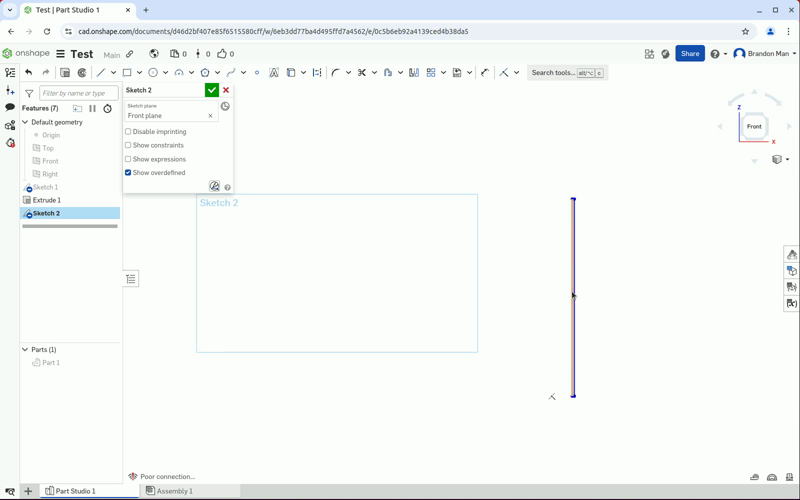
scroll(6)
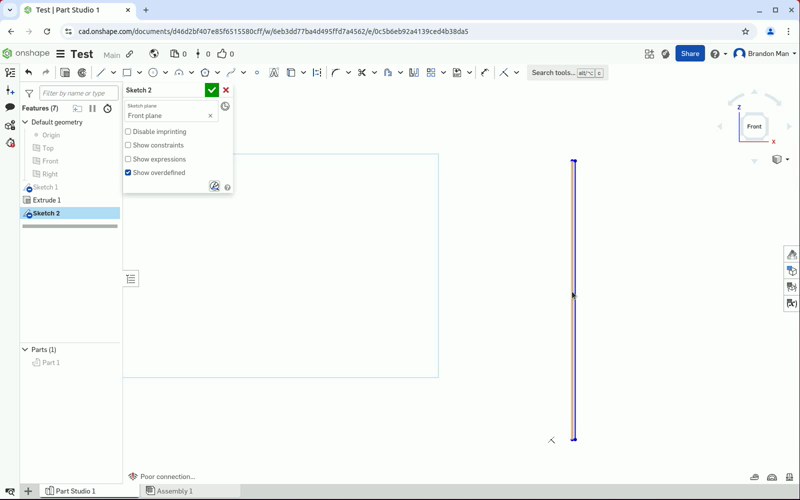
scroll(6)
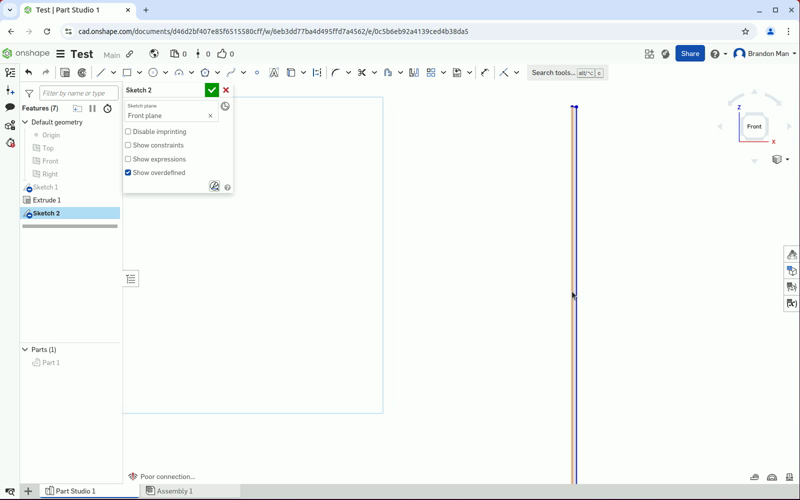
scroll(6)
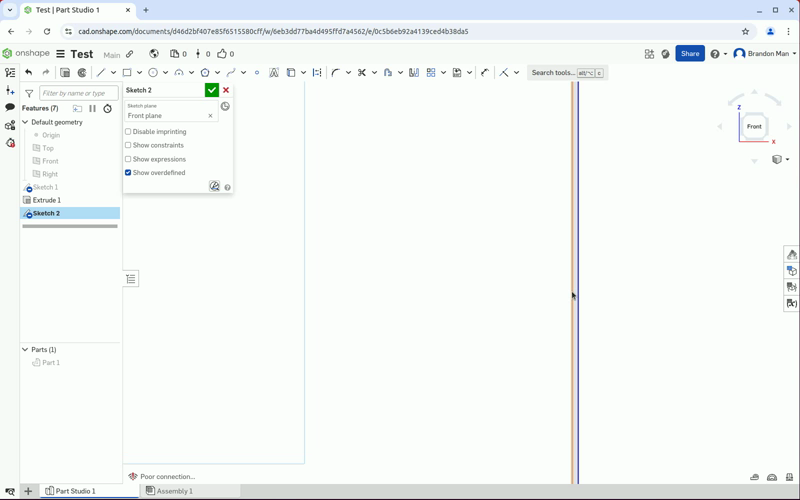
scroll(6)
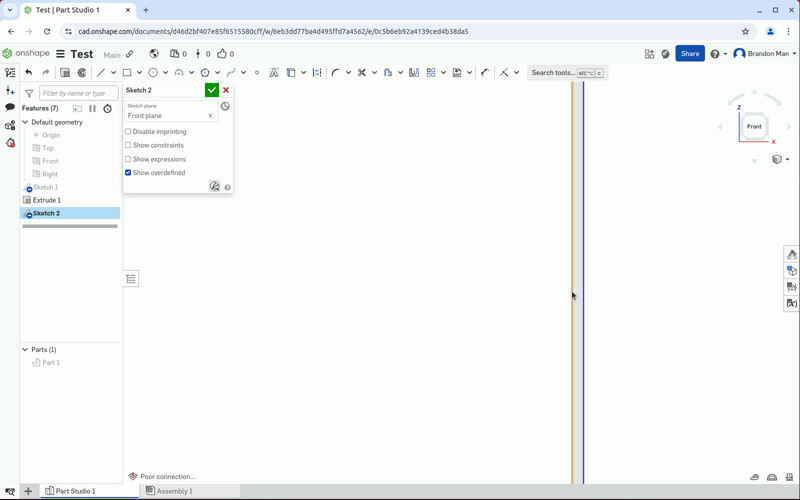
click(572, 291)
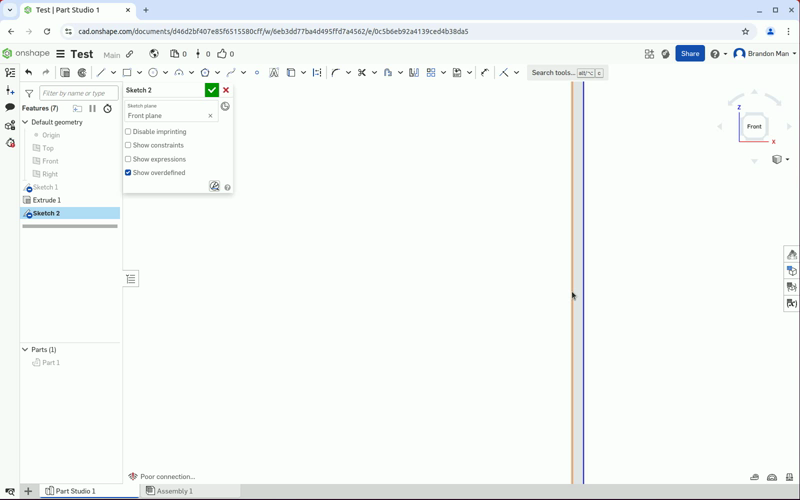
scroll(-6)
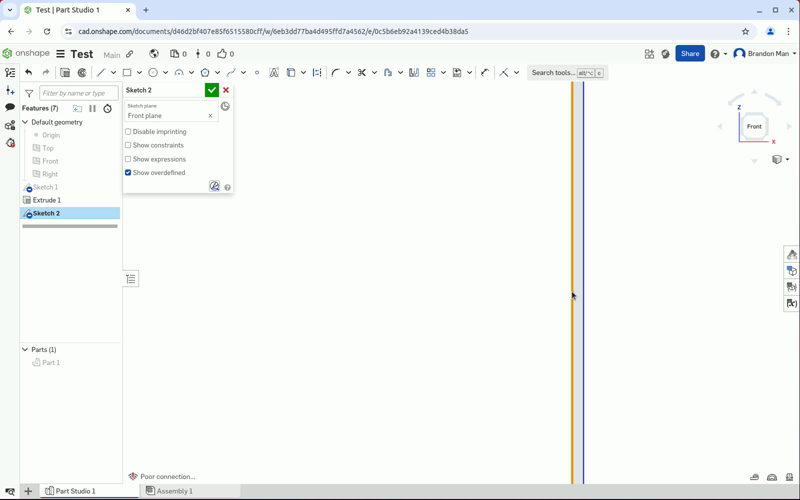
scroll(-6)
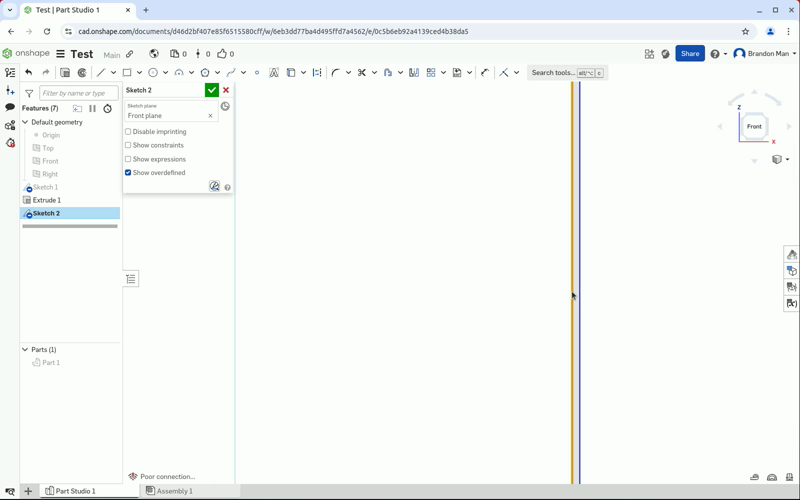
scroll(-6)
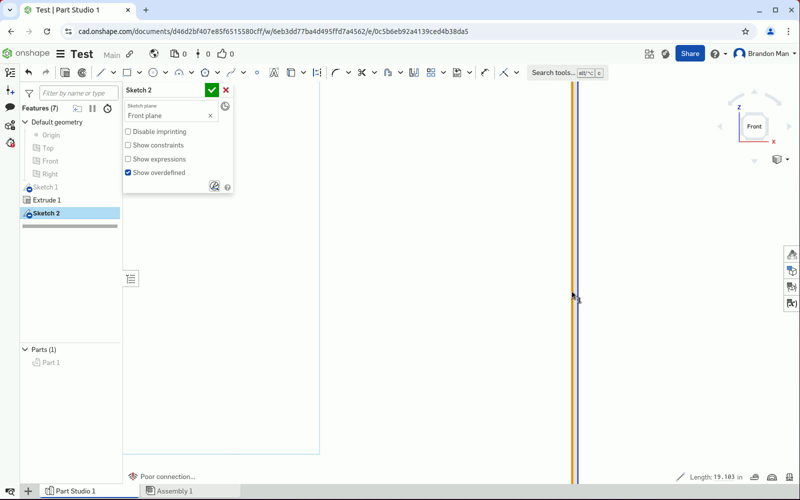
scroll(-6)
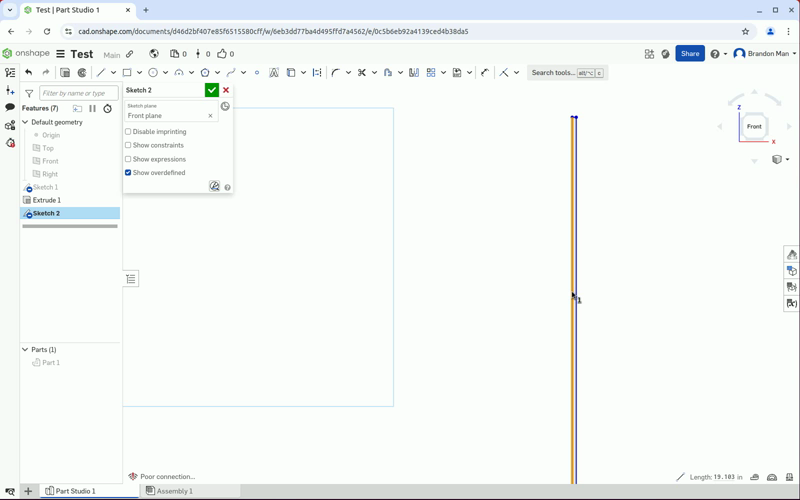
scroll(-6)
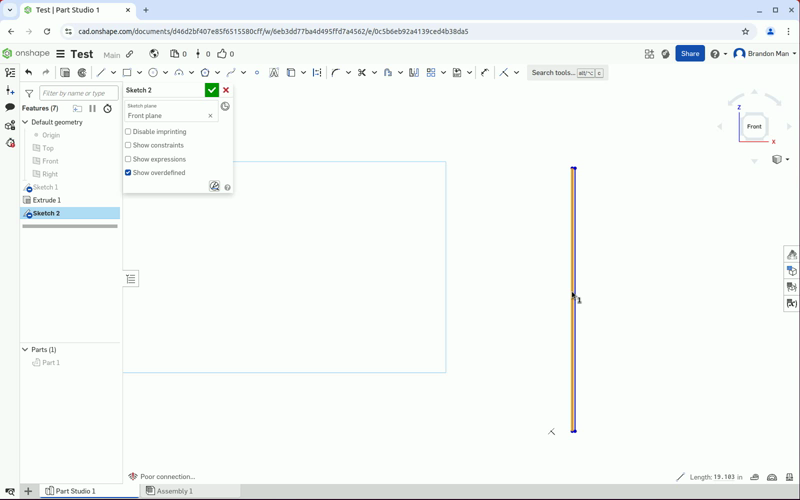
scroll(-6)
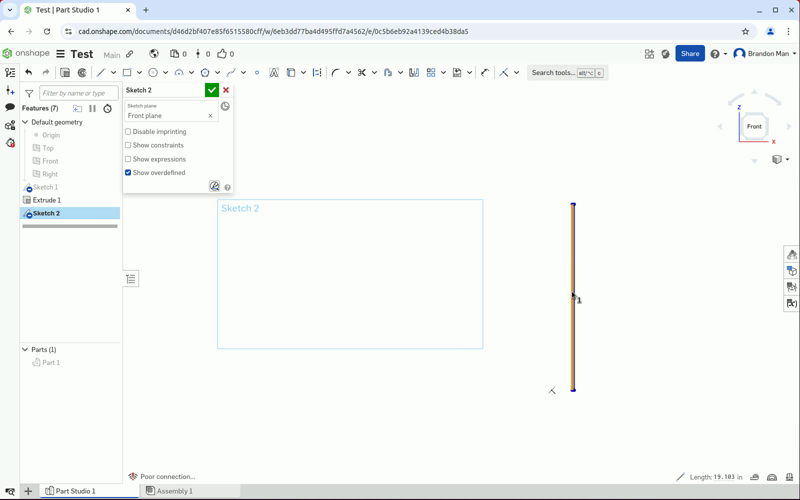
scroll(-6)
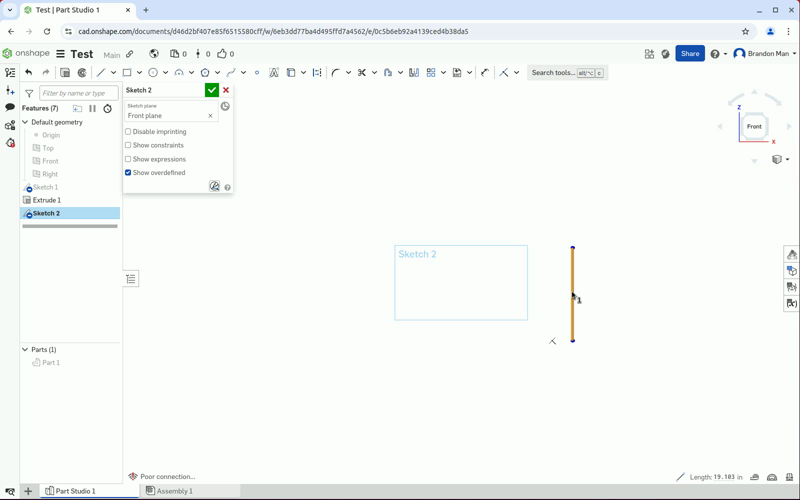
mouse_move(73, 352)
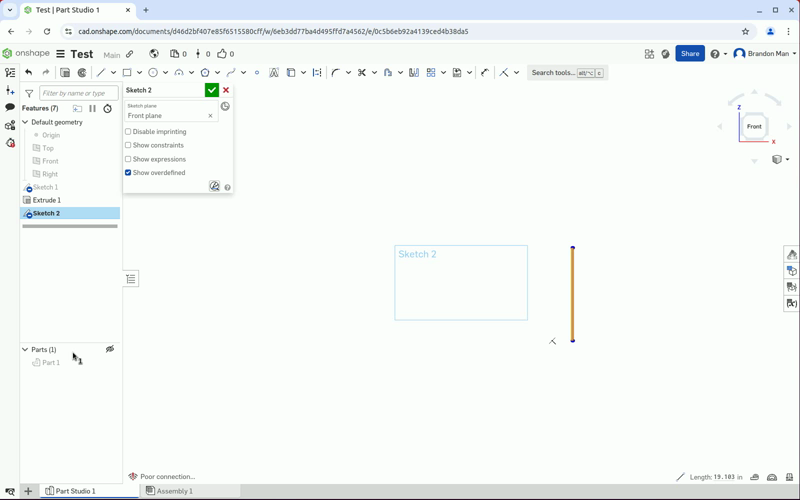
key(shift+y)
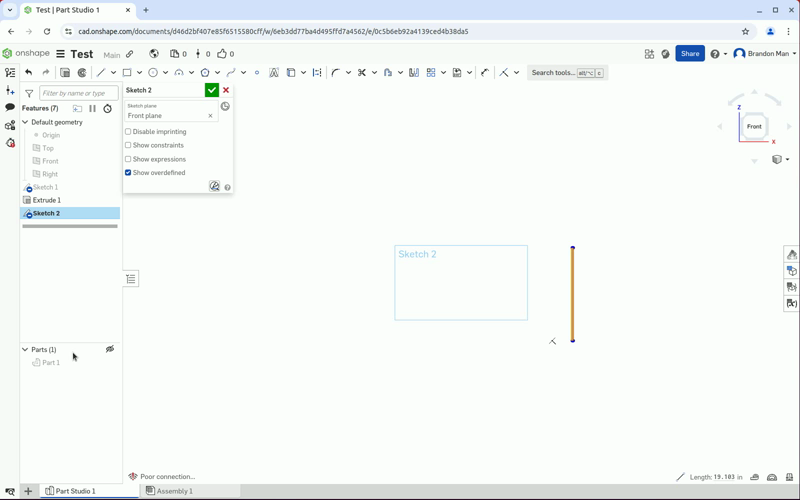
key(shift+e)
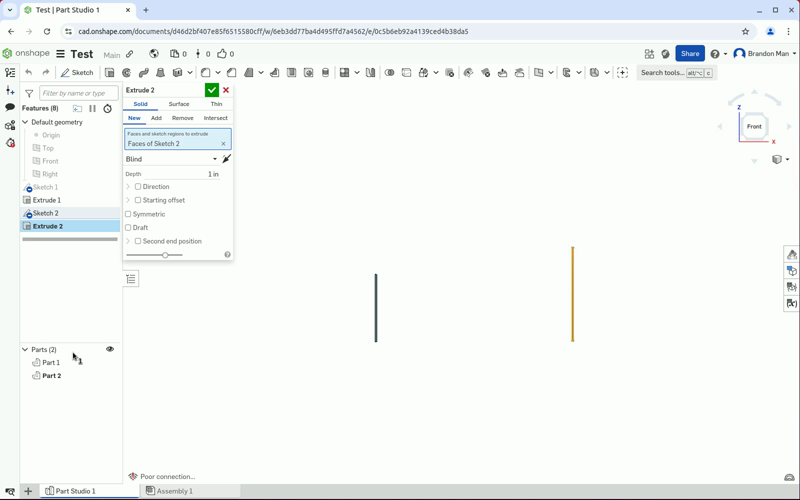
mouse_move(143, 106)
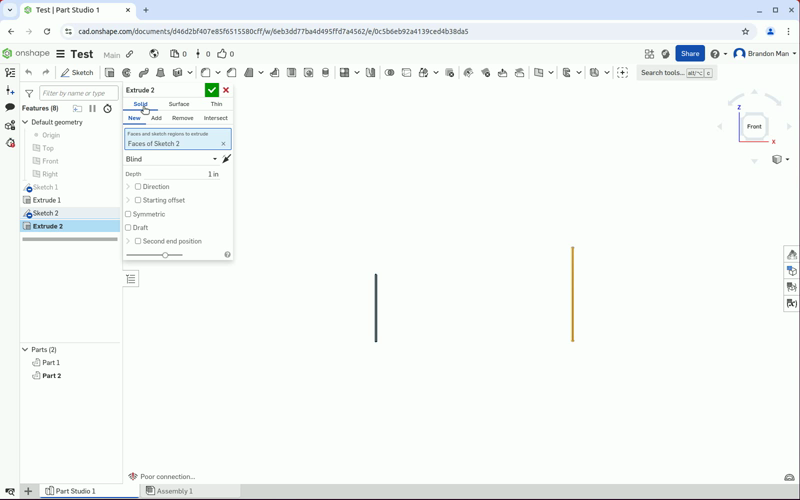
click(143, 106)
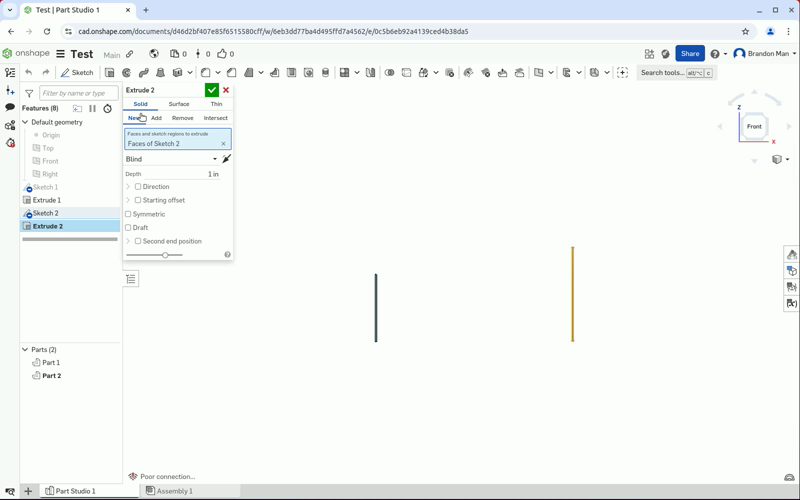
mouse_move(137, 120)
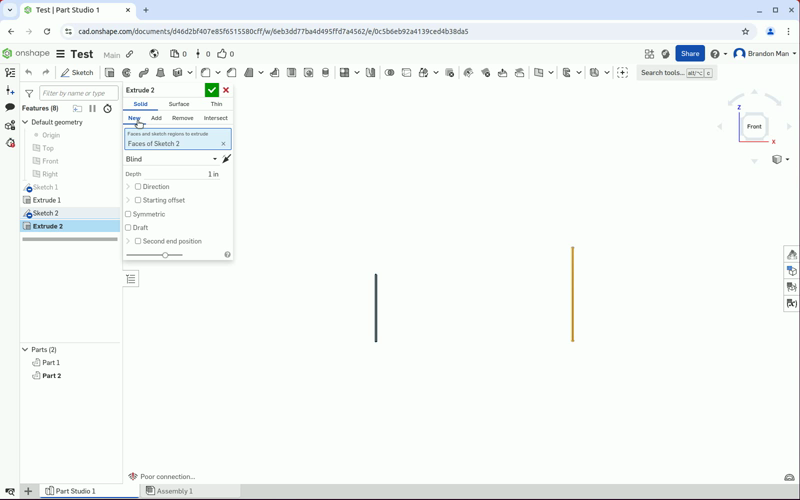
click(137, 120)
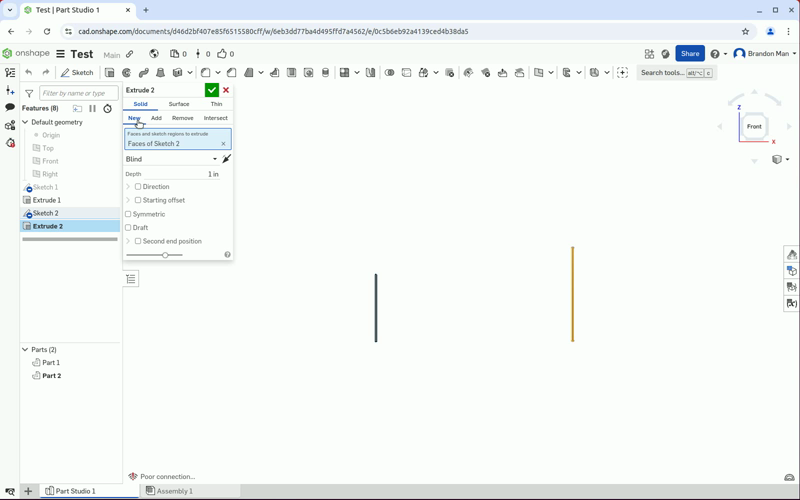
key(tab, 4)
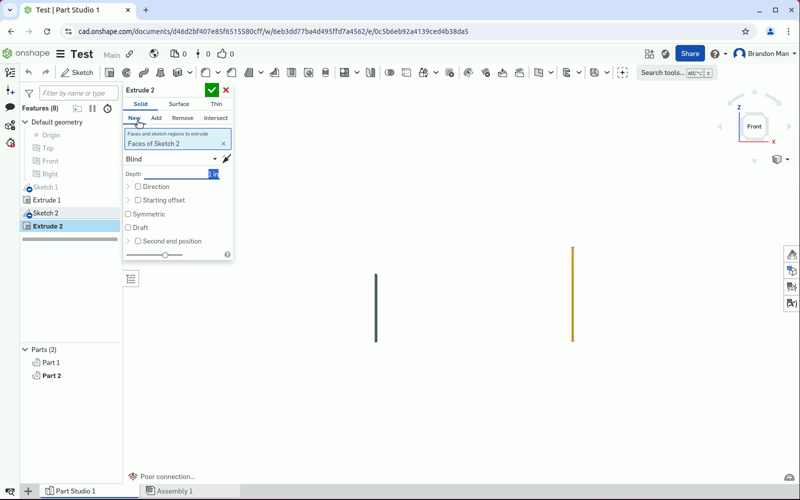
text(0.722)
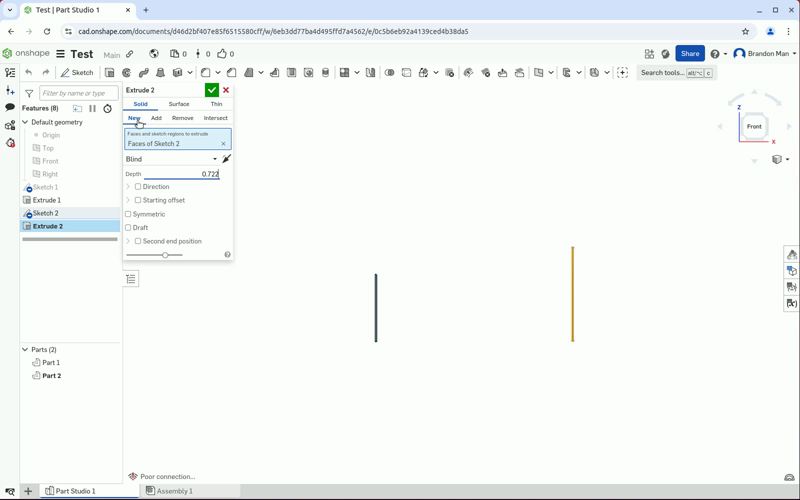
key(enter)
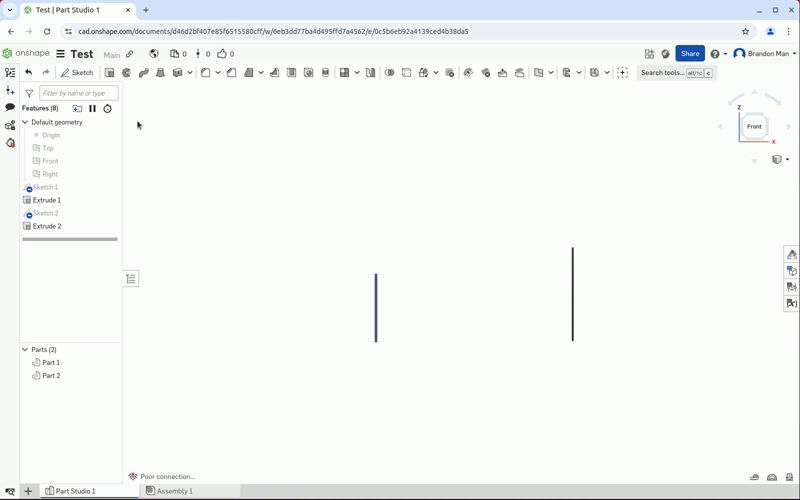
key(shift+h)
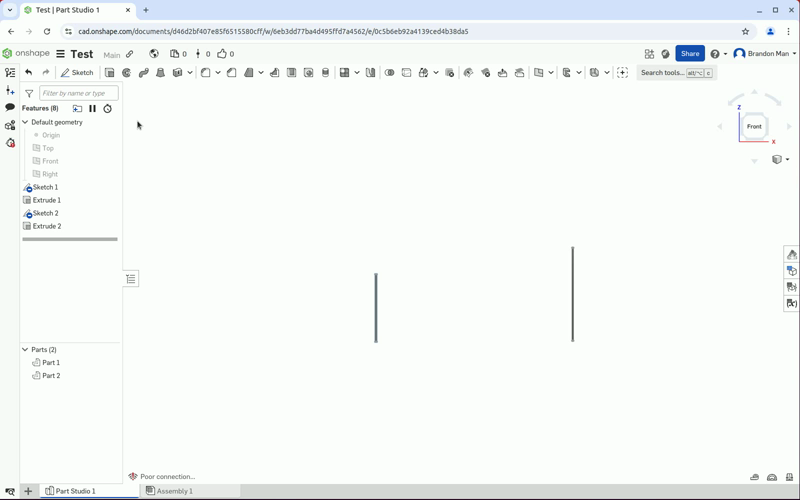
key(shift+h)
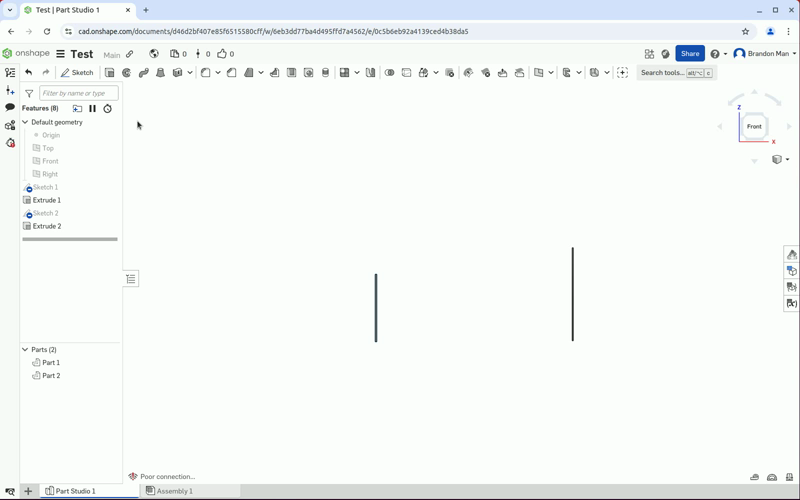
mouse_move(73, 189)
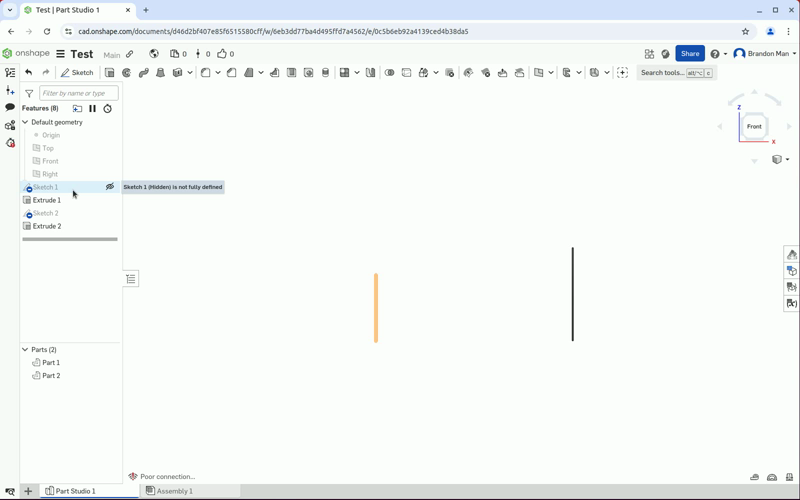
click(73, 189)
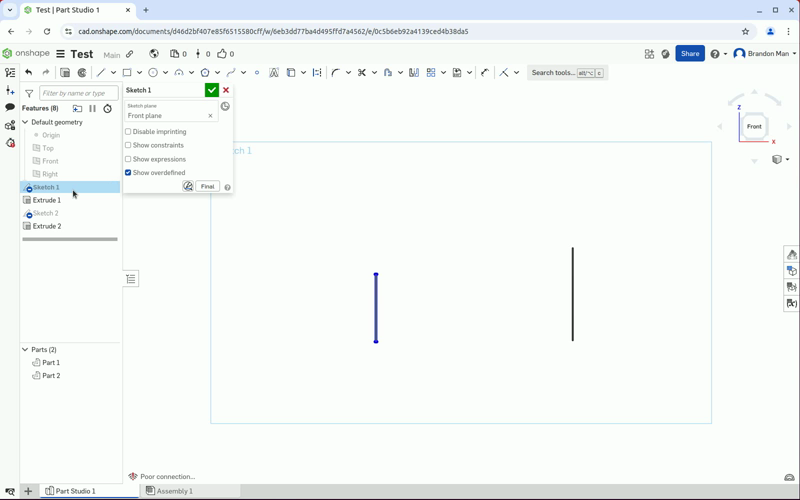
mouse_move(229, 92)
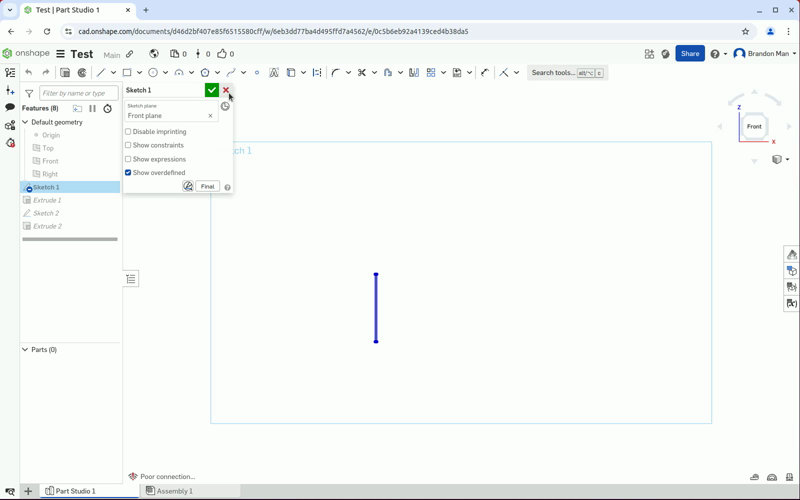
click(229, 92)
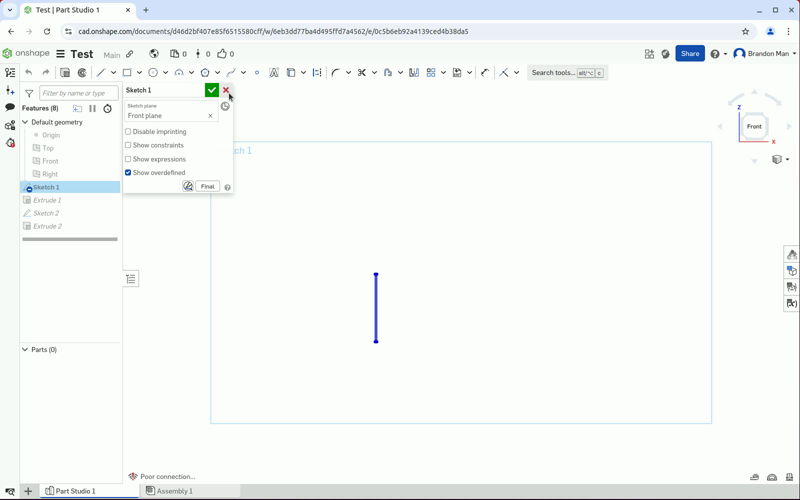
key(shift+s)
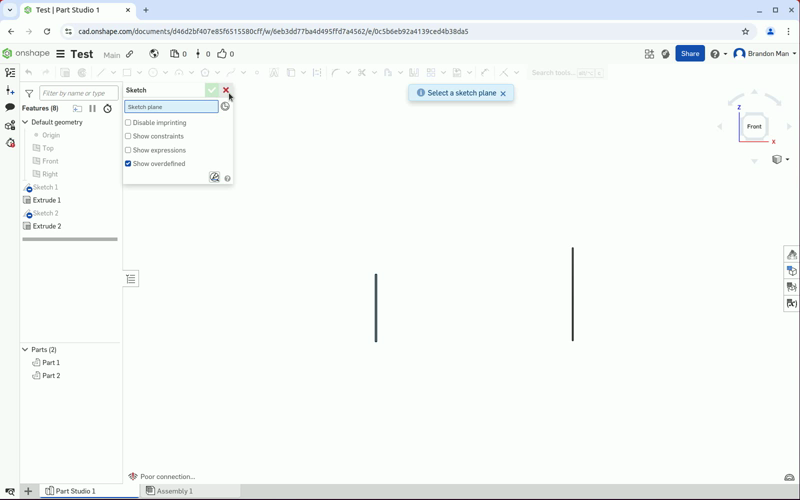
mouse_move(73, 163)
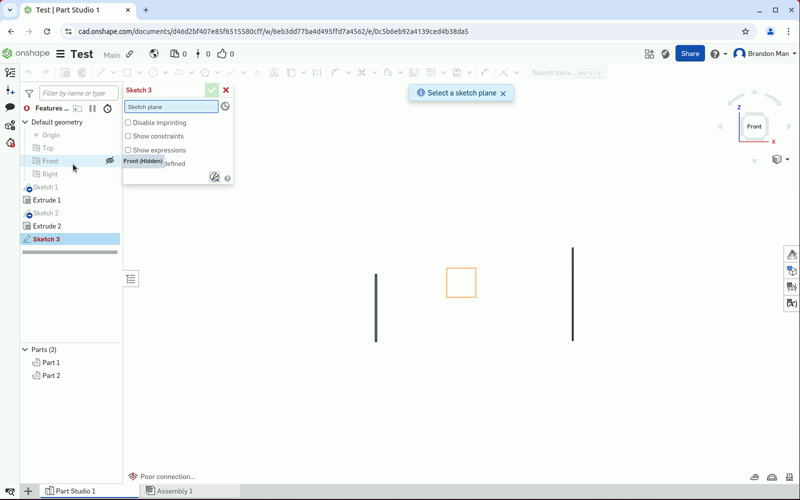
click(73, 163)
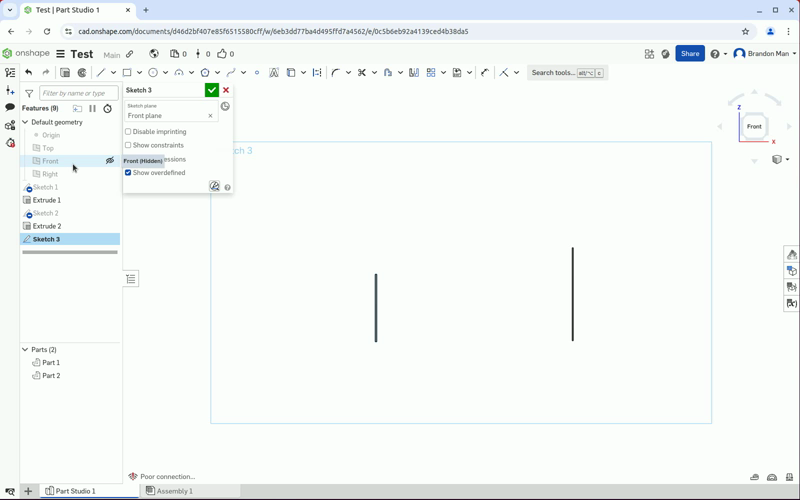
mouse_move(73, 352)
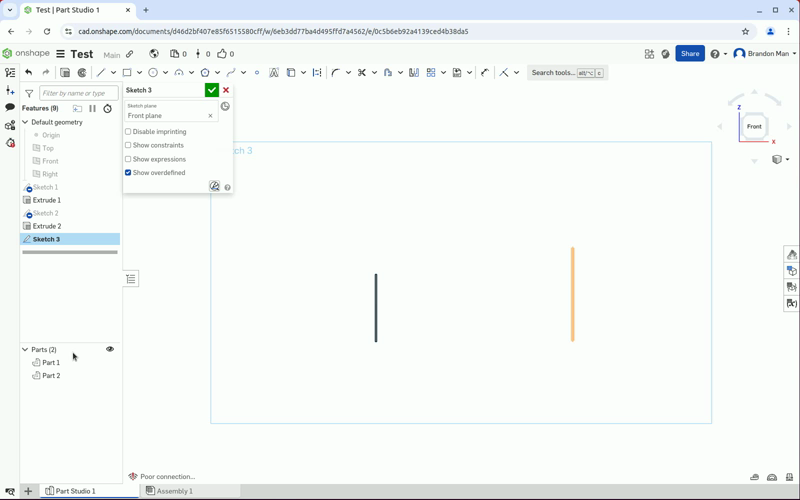
key(y)
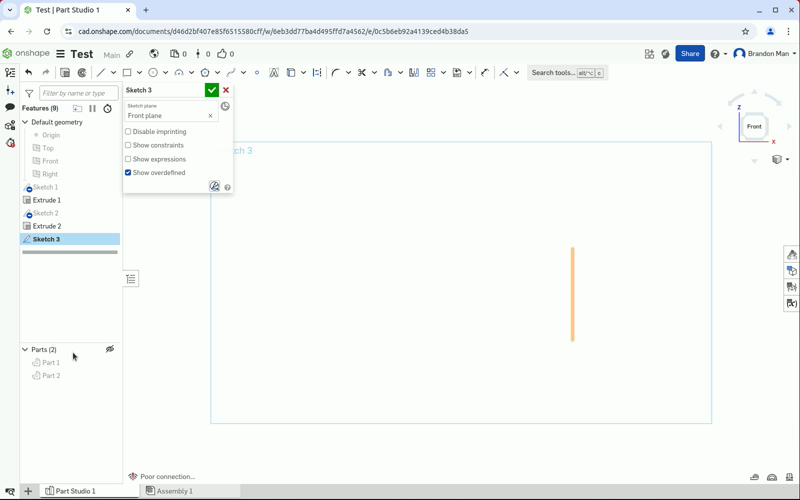
key(l)
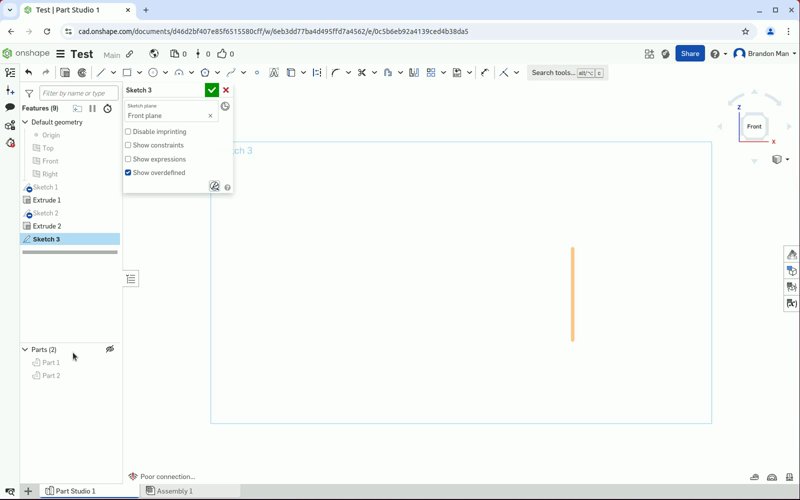
key_down(shift)
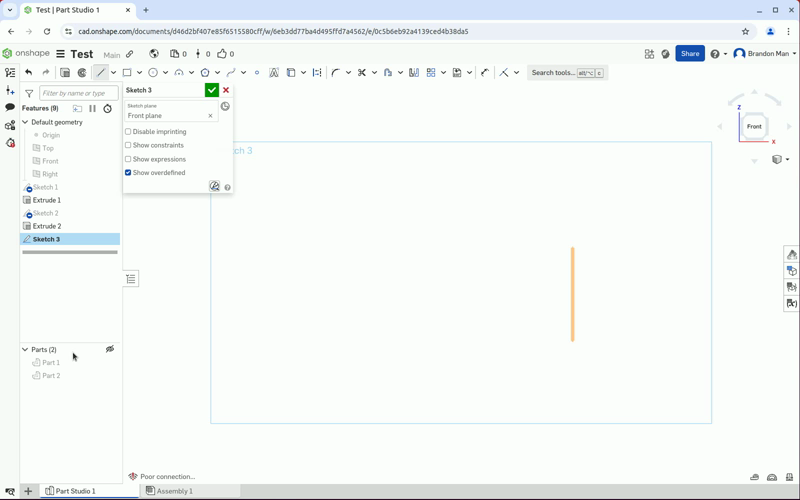
mouse_move(497, 340)
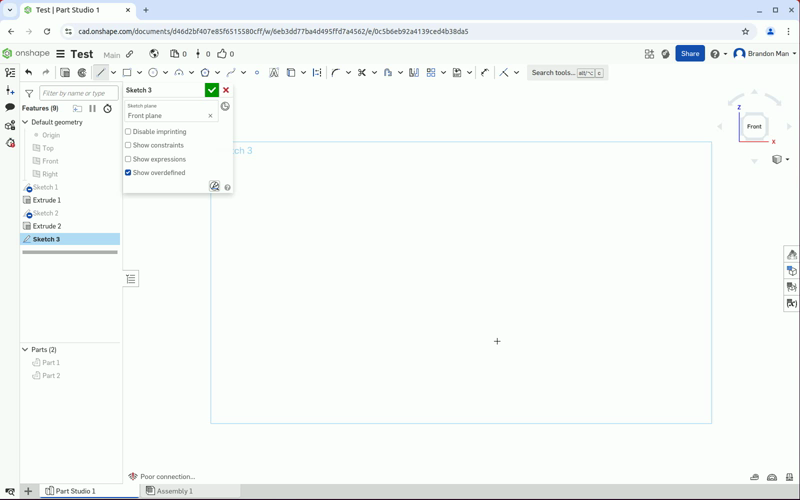
click(497, 340)
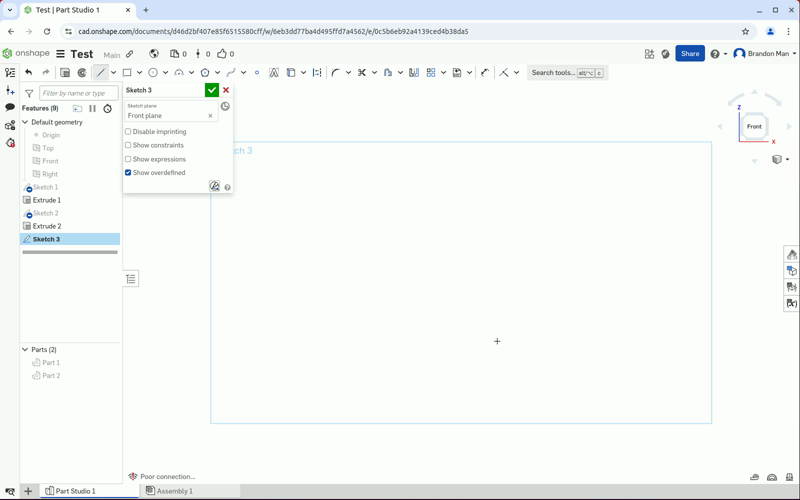
key_up(shift)
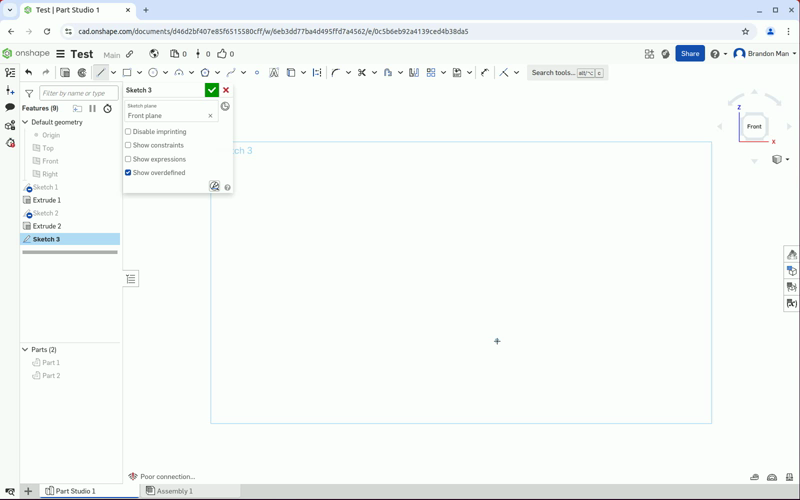
key_down(shift)
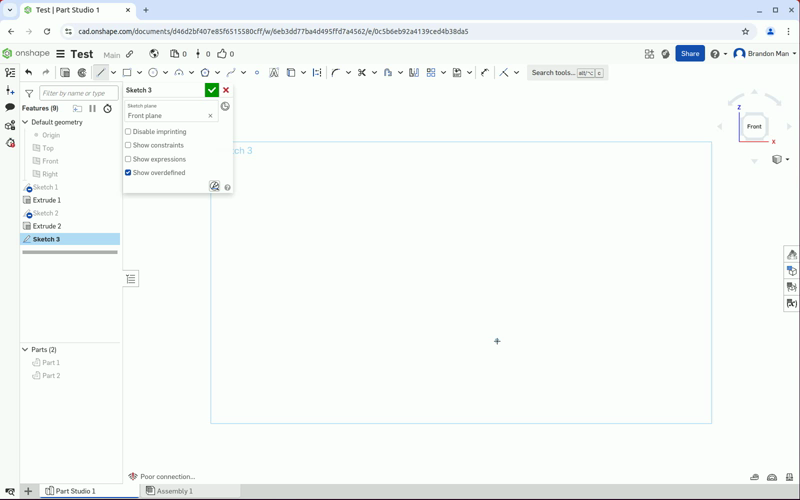
mouse_move(527, 340)
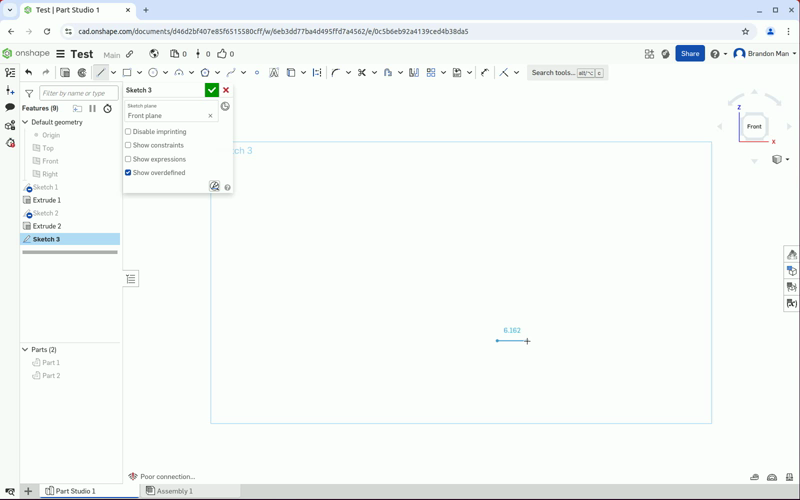
mouse_move(498, 340)
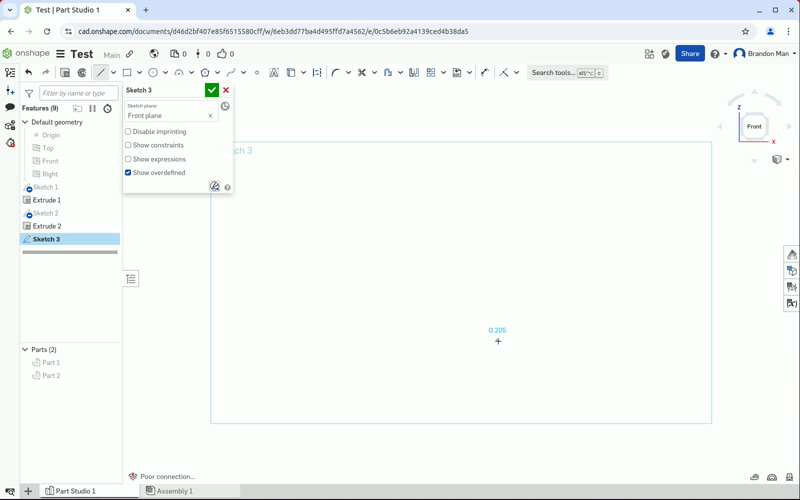
scroll(6)
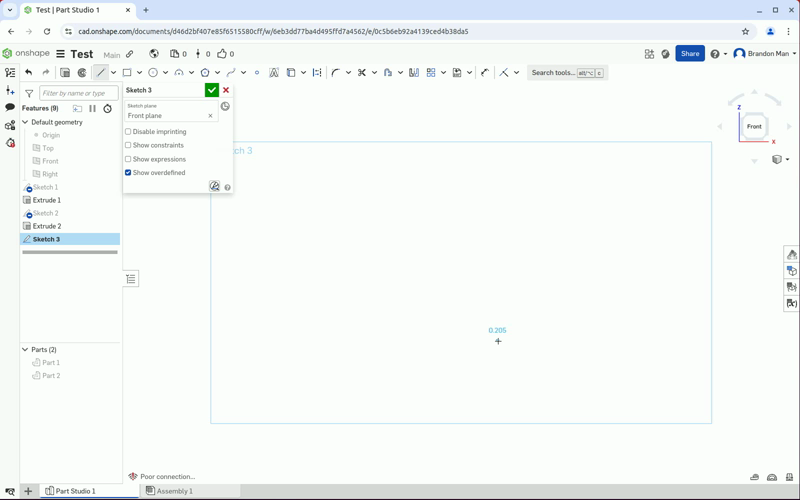
scroll(6)
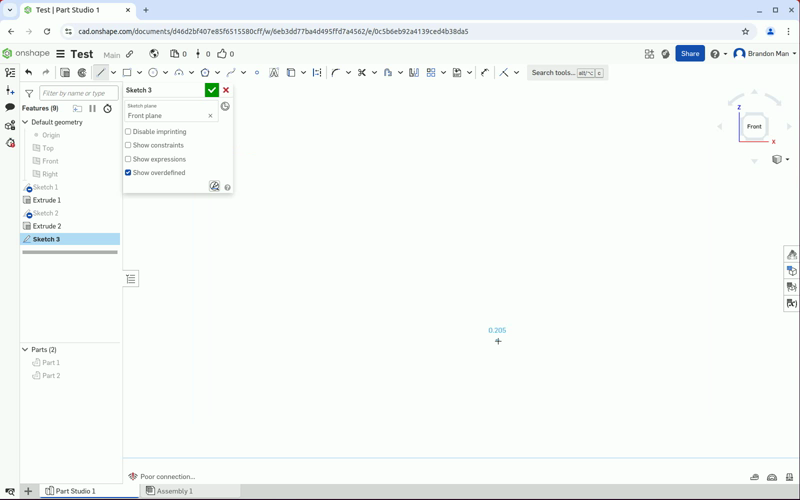
scroll(6)
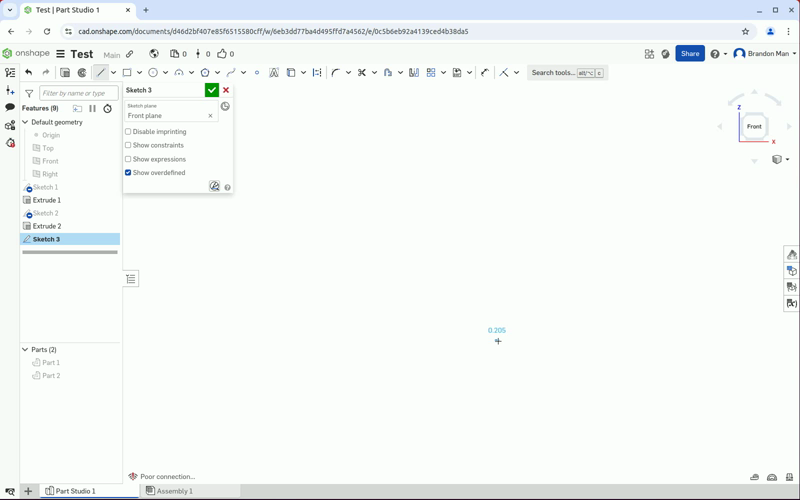
scroll(6)
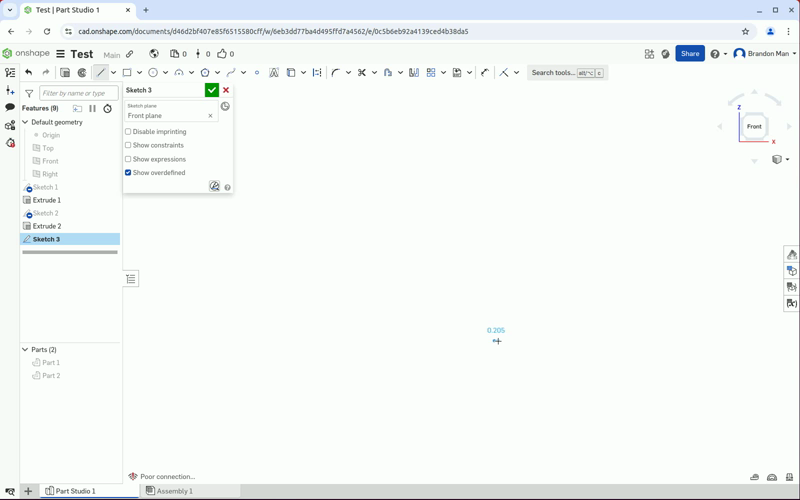
scroll(6)
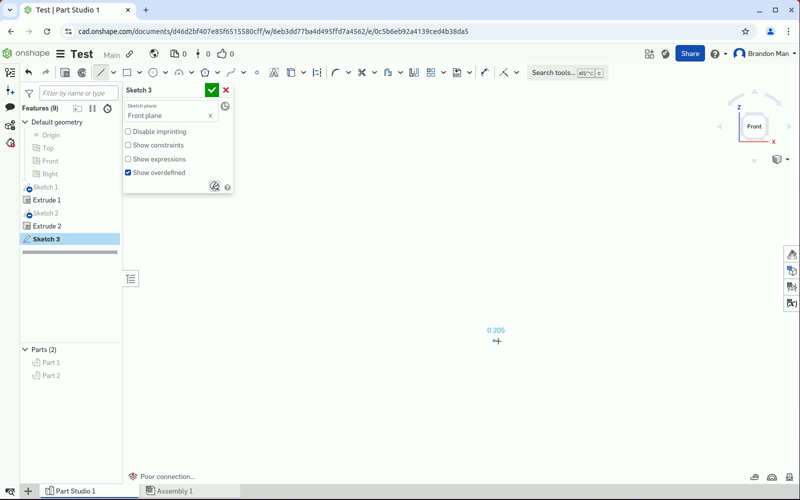
scroll(6)
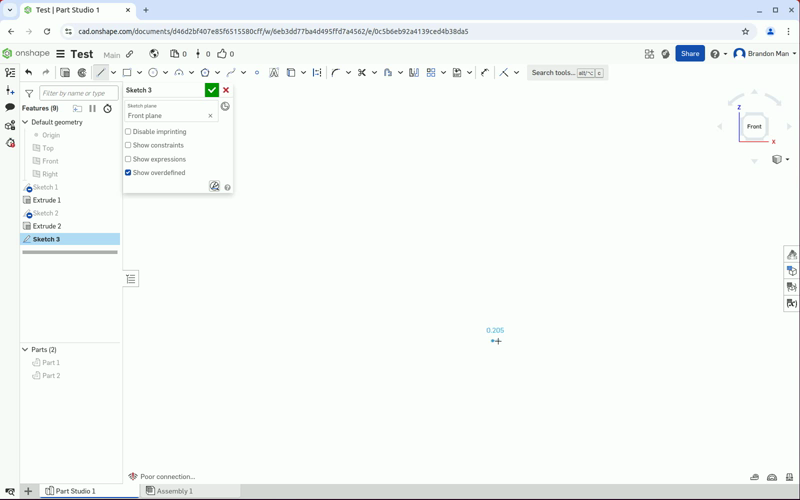
scroll(6)
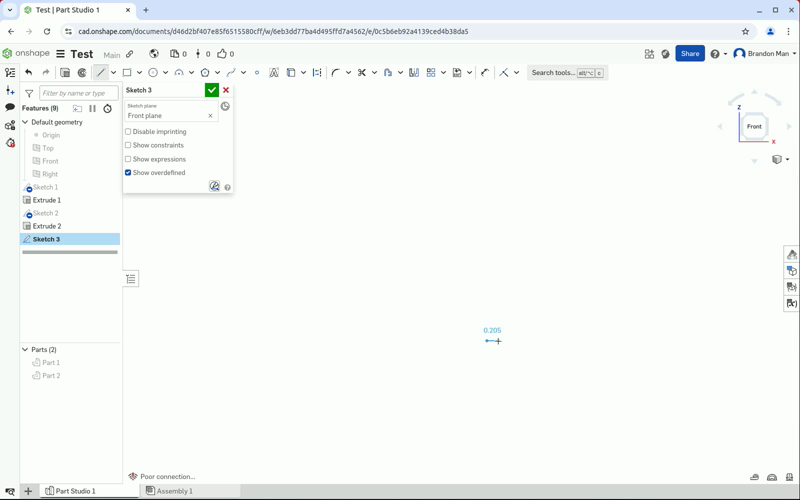
click(498, 340)
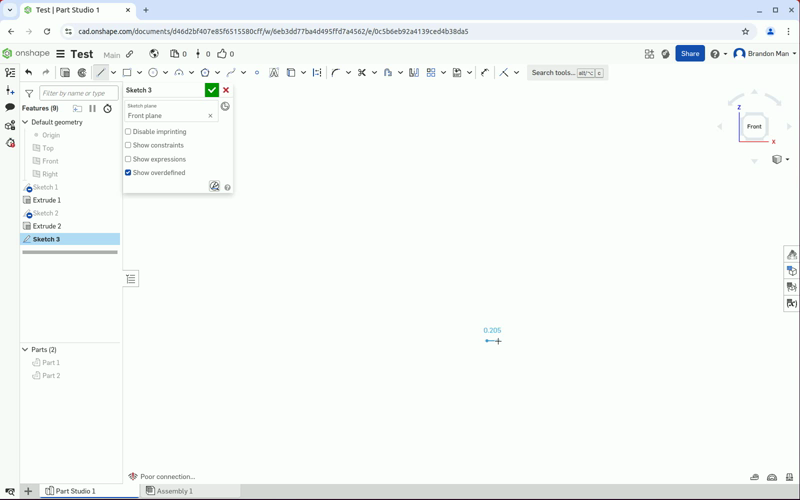
scroll(-6)
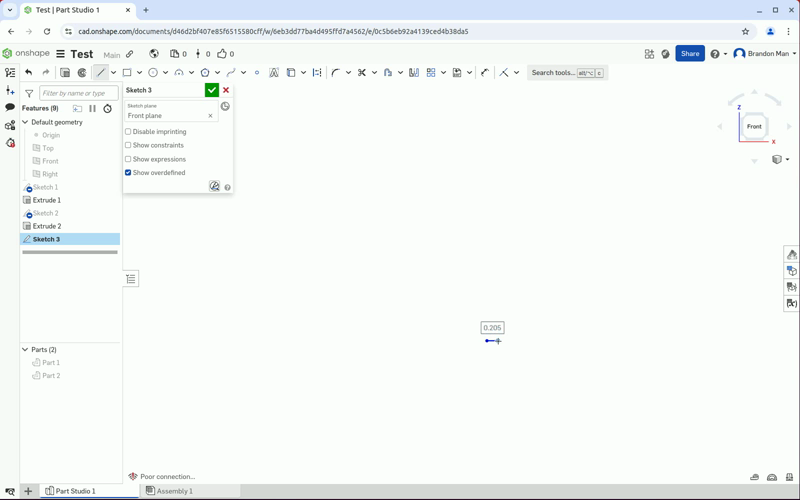
scroll(-6)
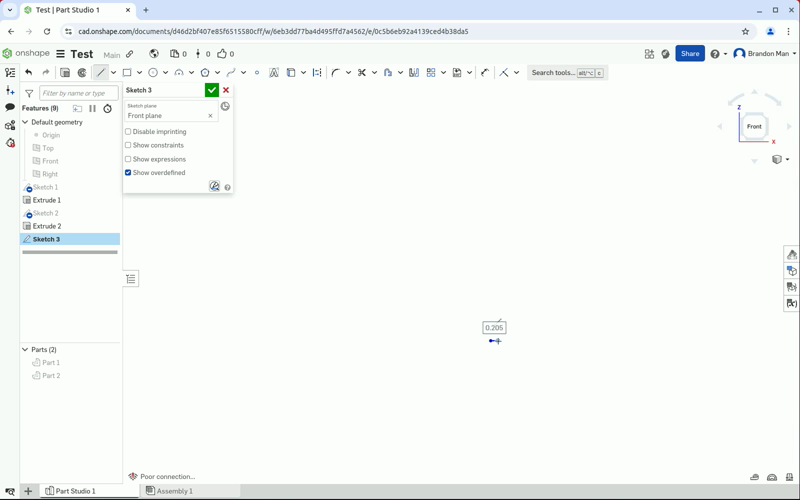
scroll(-6)
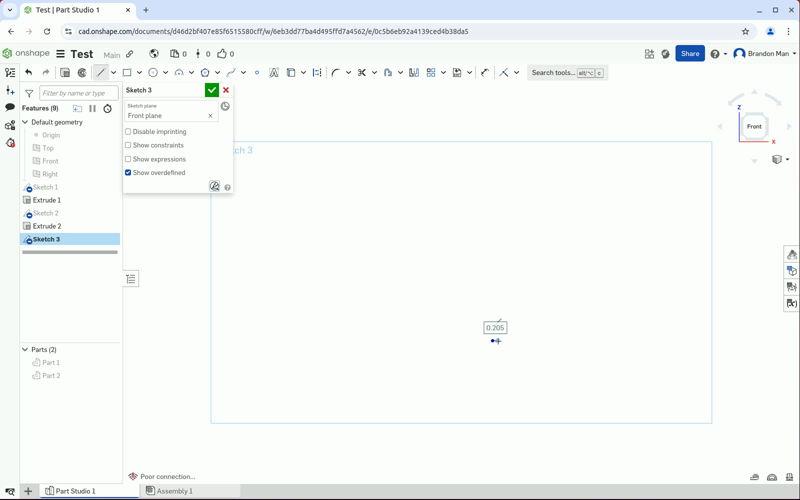
scroll(-6)
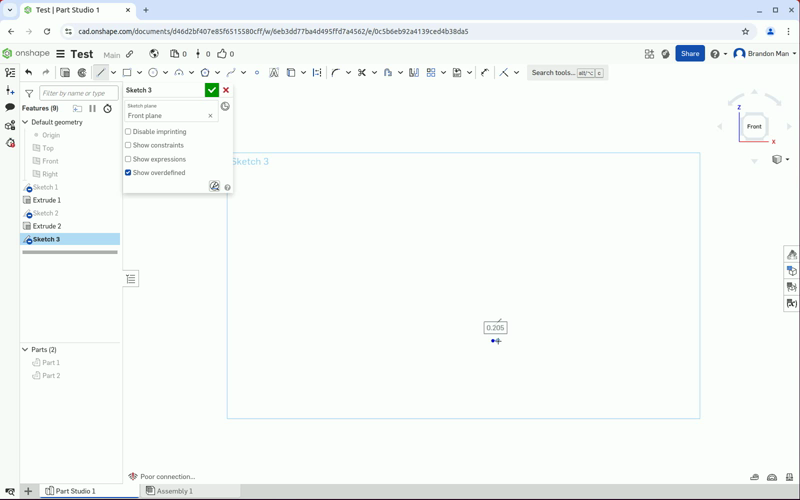
scroll(-6)
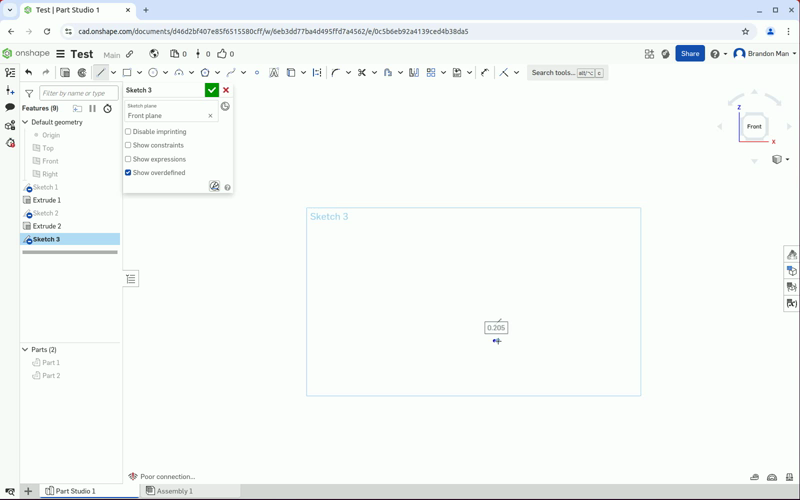
scroll(-6)
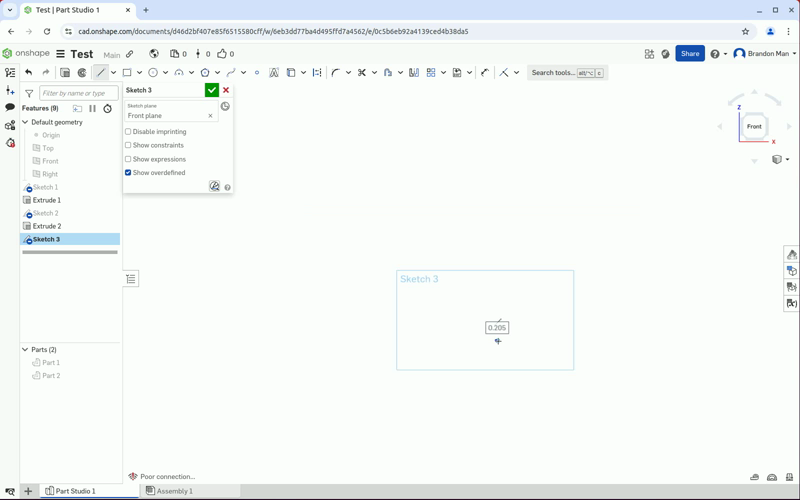
scroll(-6)
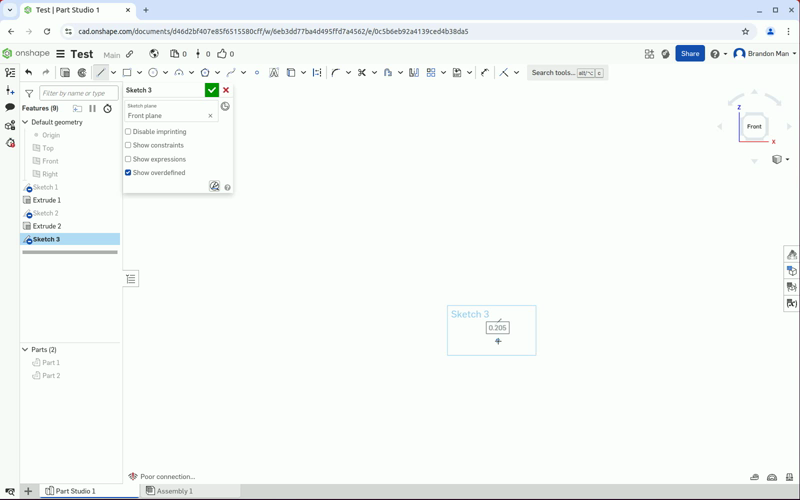
key_up(shift)
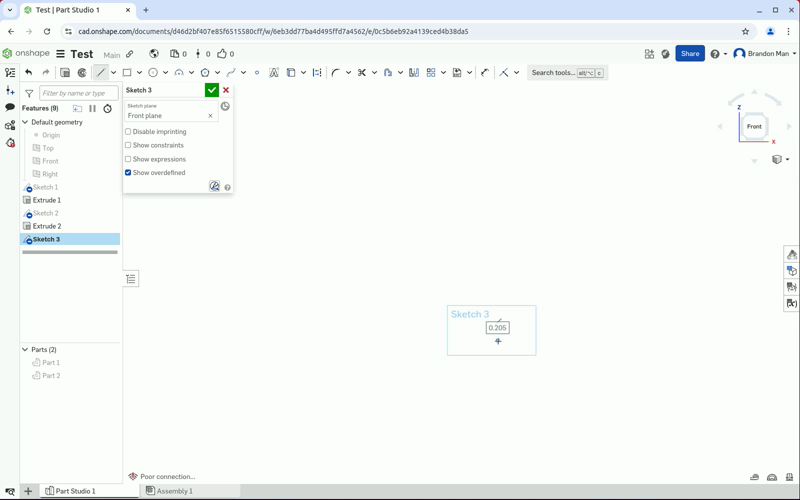
key_down(shift)
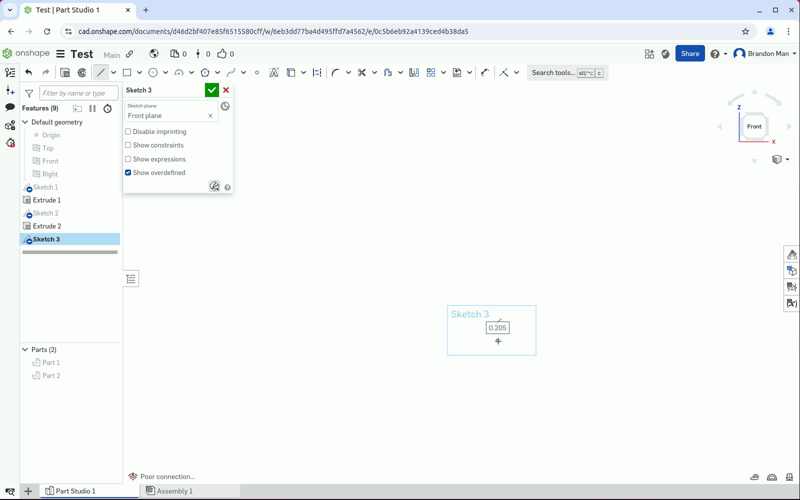
mouse_move(498, 247)
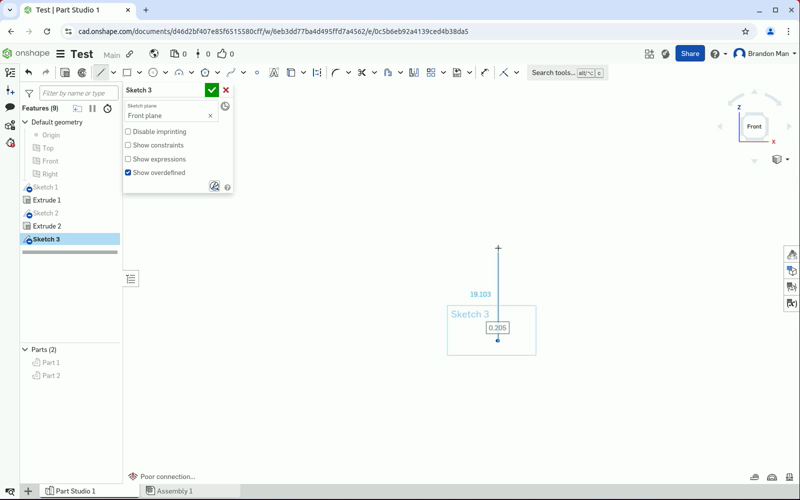
click(498, 247)
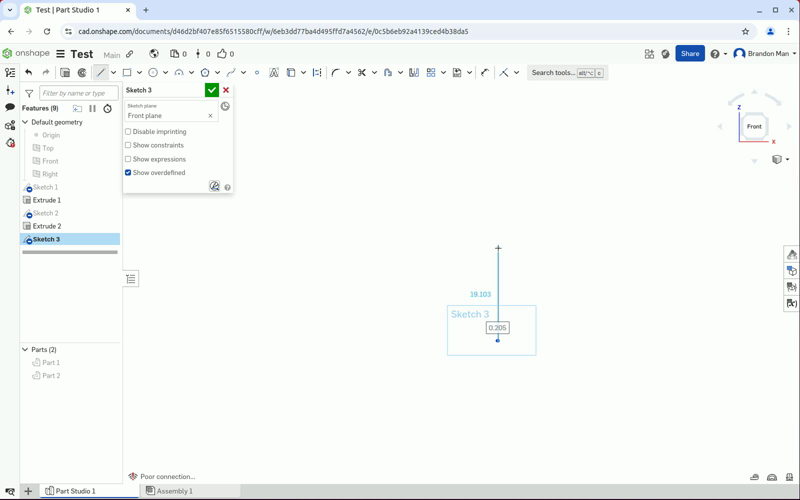
key_up(shift)
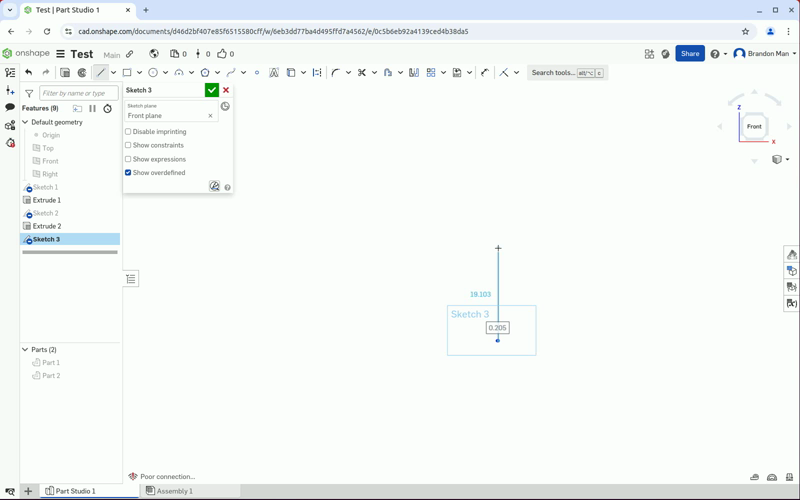
key_down(shift)
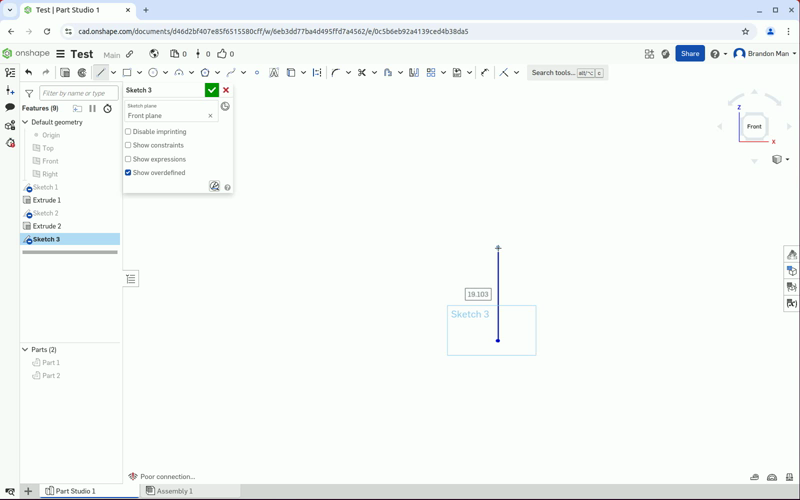
mouse_move(528, 247)
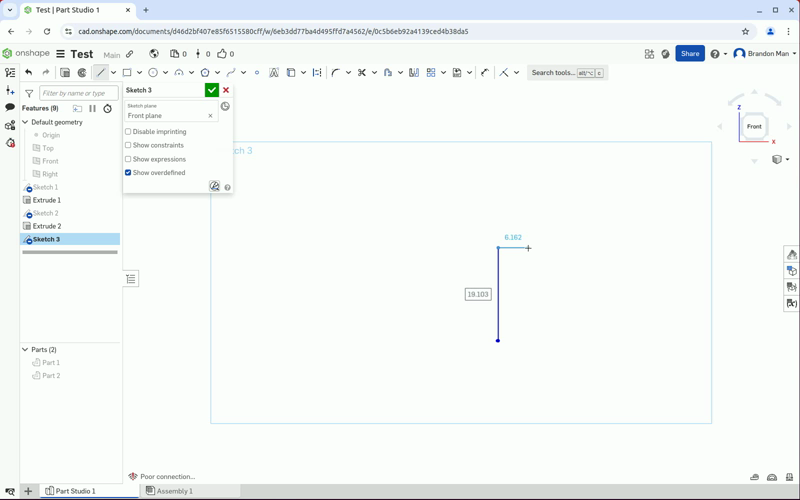
mouse_move(497, 247)
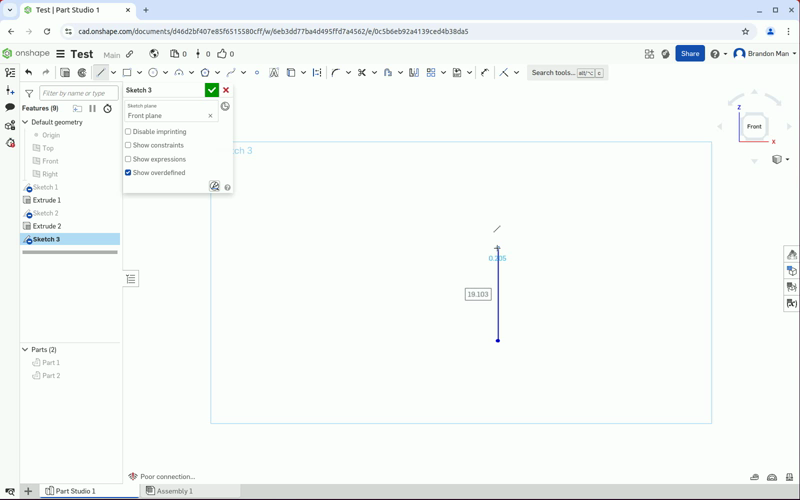
scroll(6)
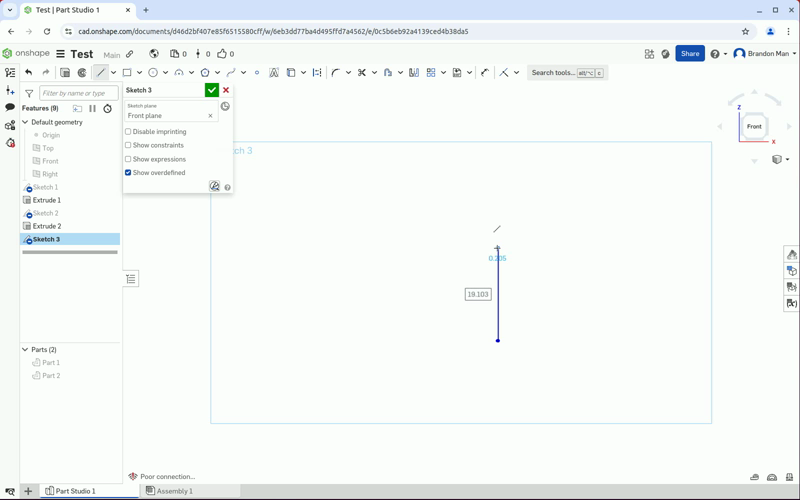
scroll(6)
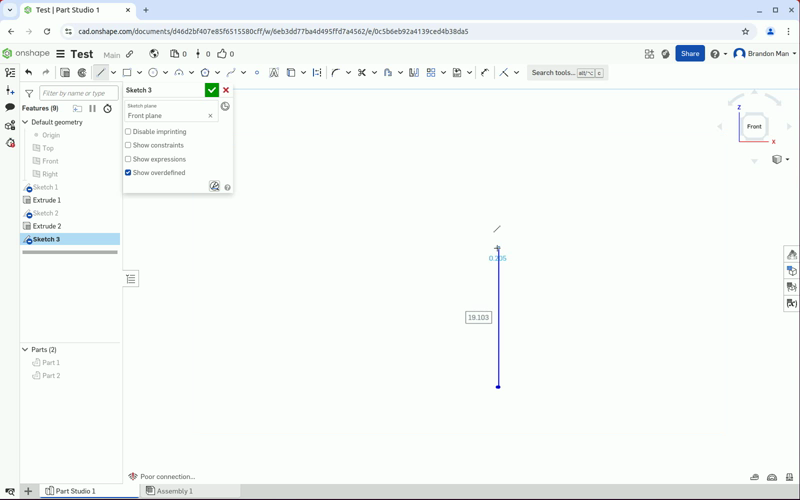
scroll(6)
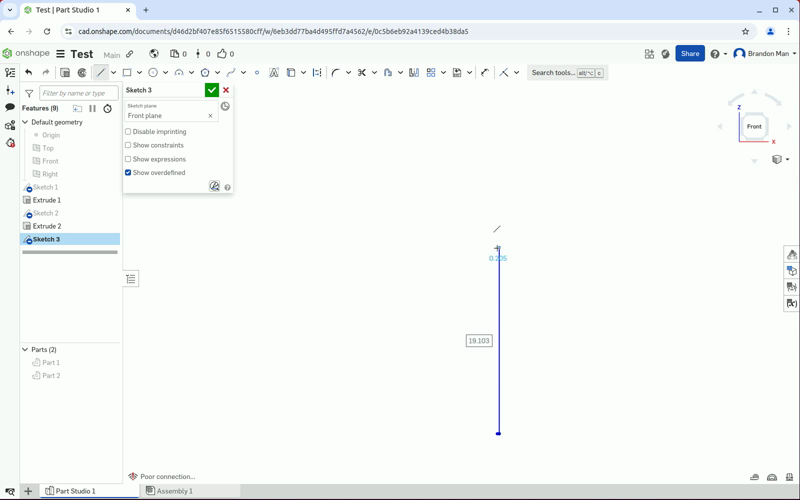
scroll(6)
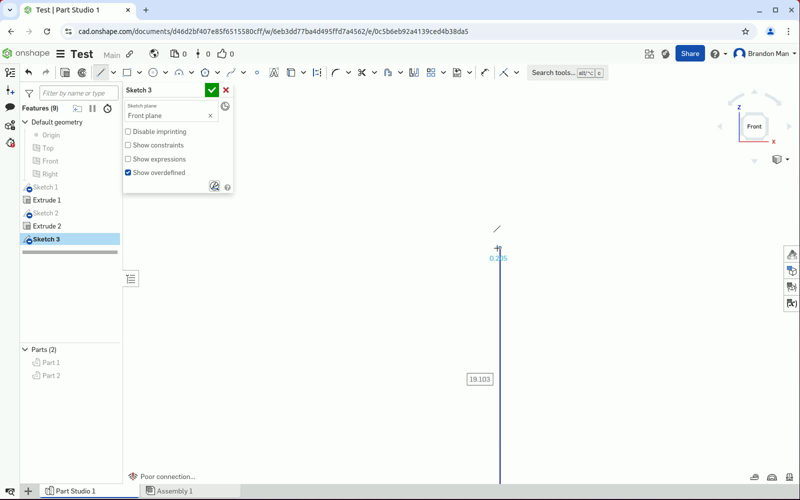
scroll(6)
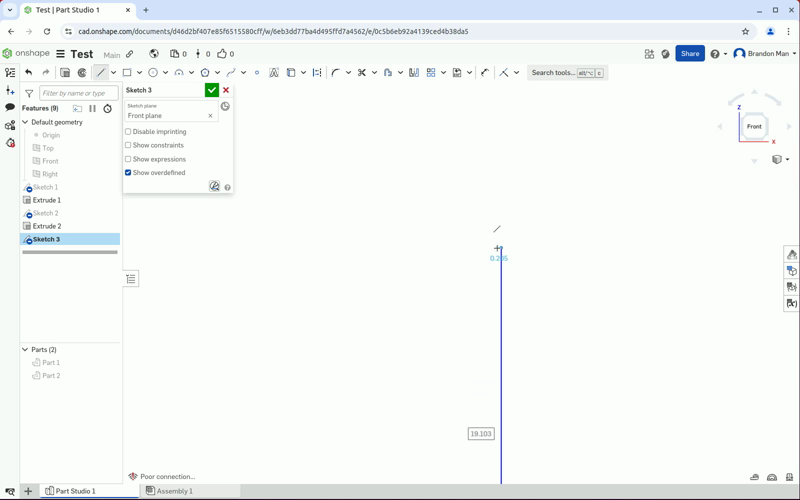
scroll(6)
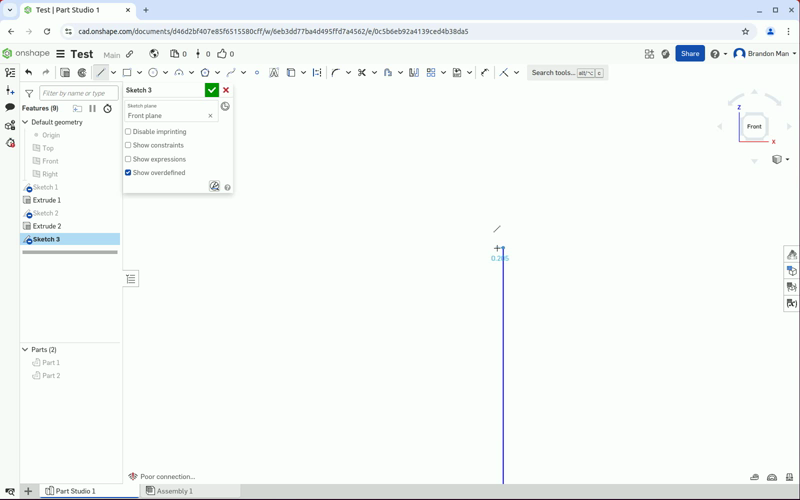
scroll(6)
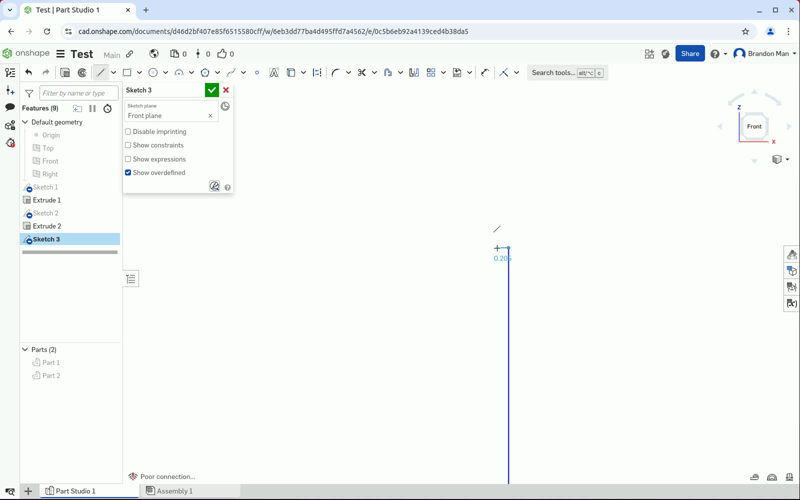
click(497, 247)
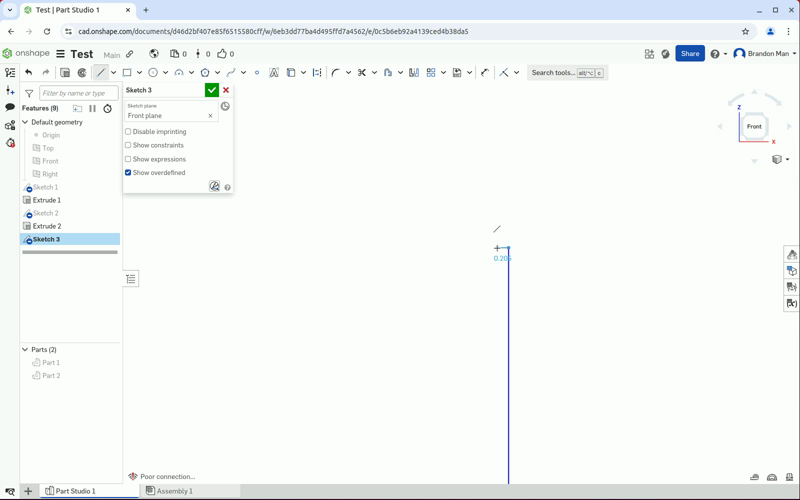
scroll(-6)
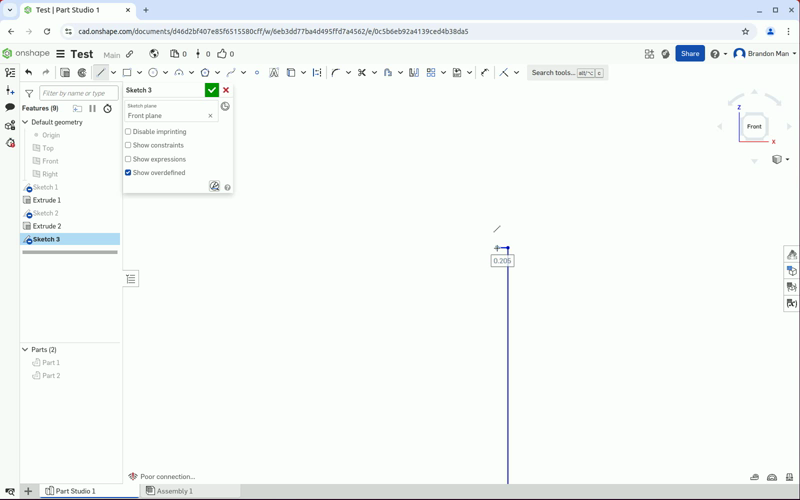
scroll(-6)
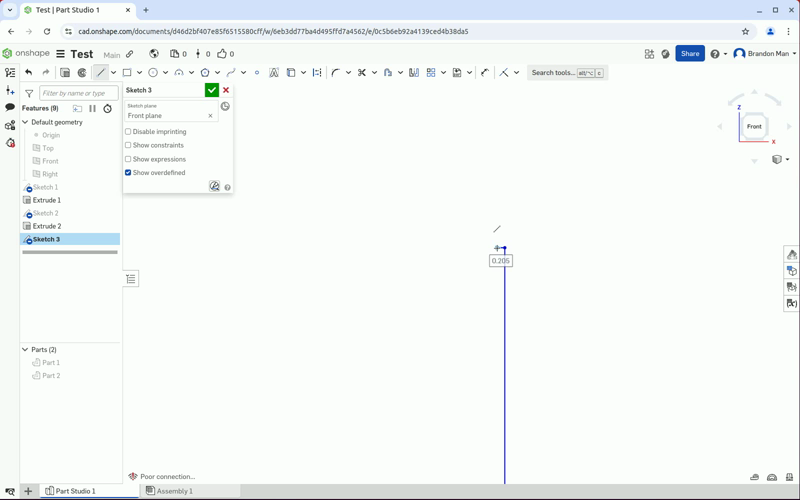
scroll(-6)
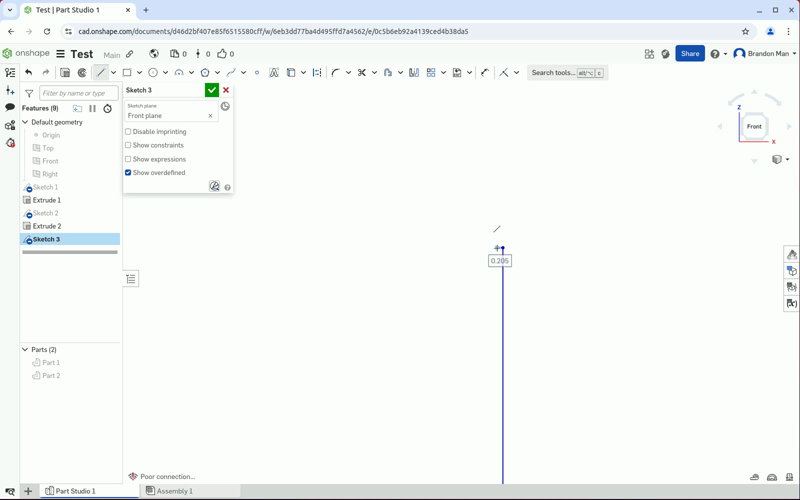
scroll(-6)
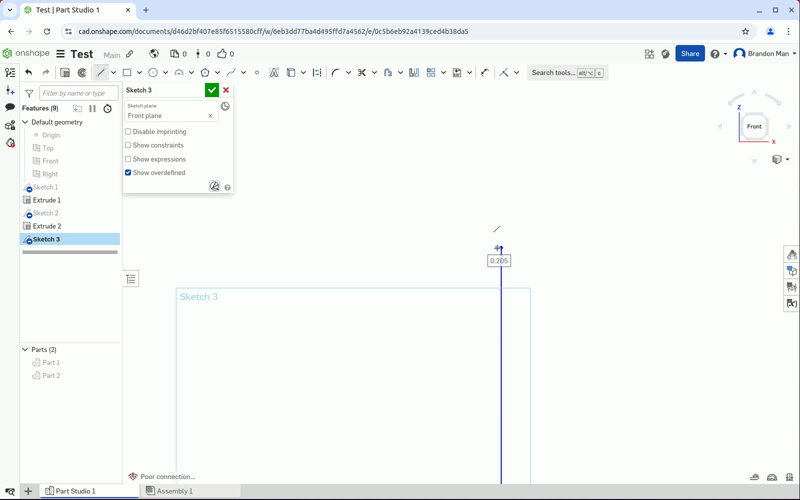
scroll(-6)
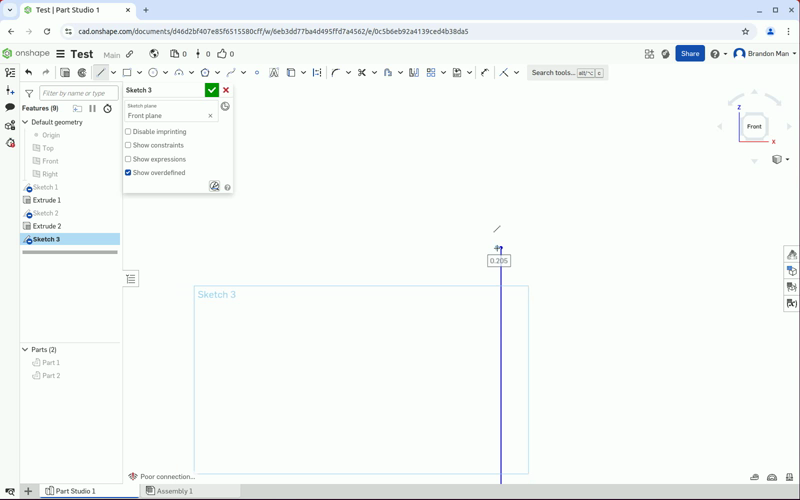
scroll(-6)
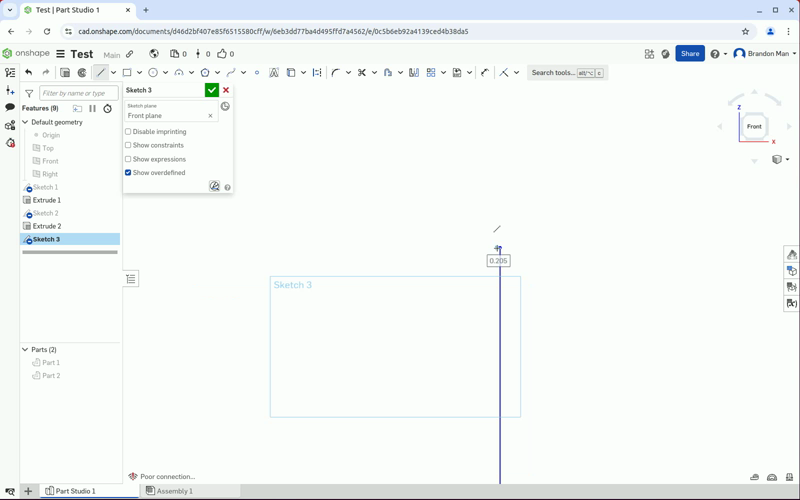
scroll(-6)
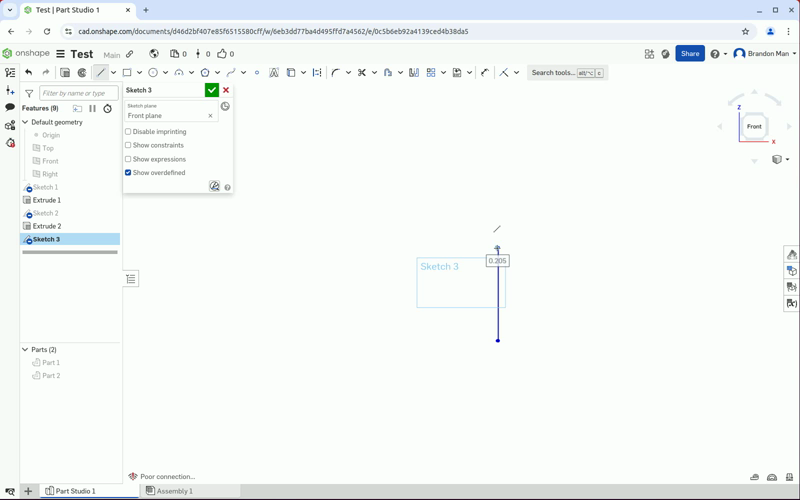
key_up(shift)
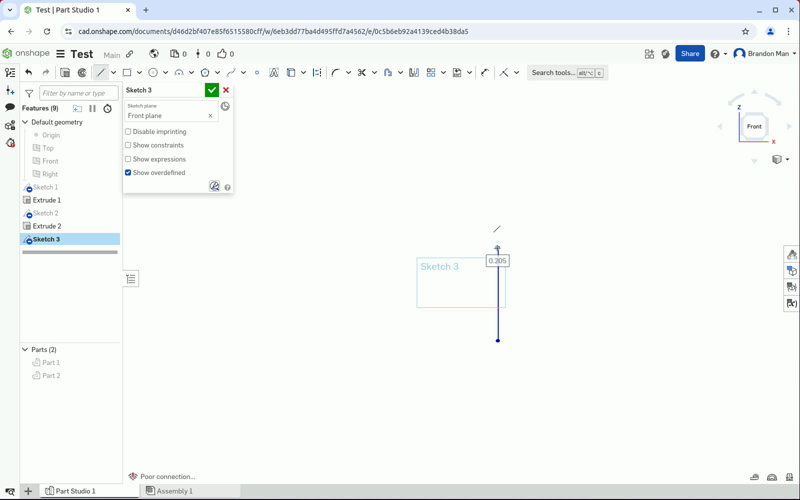
key_down(shift)
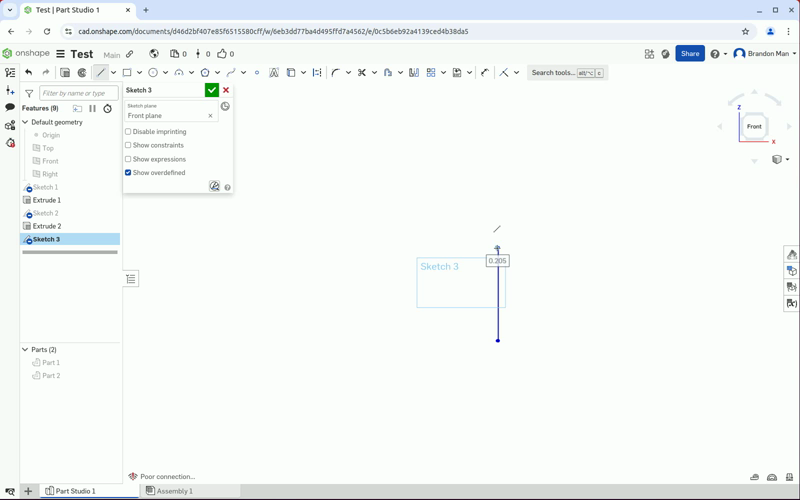
mouse_move(497, 340)
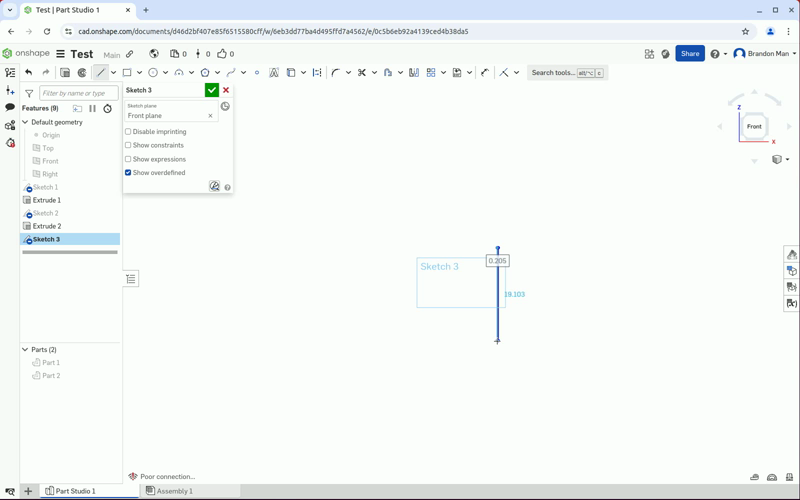
scroll(6)
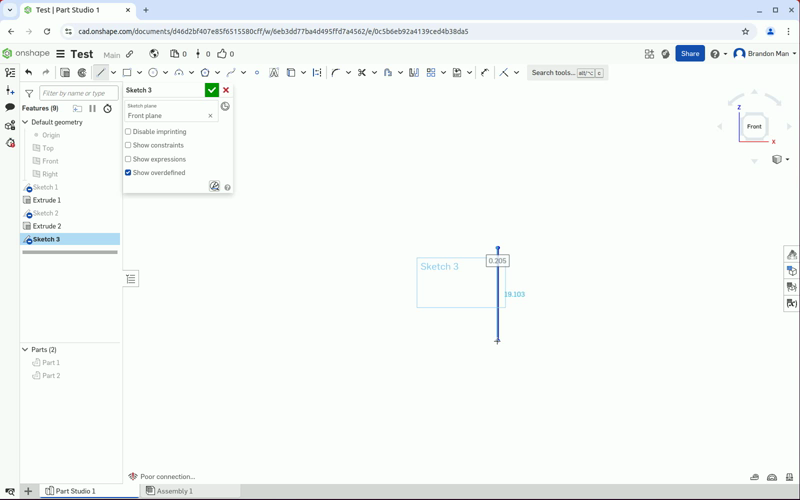
scroll(6)
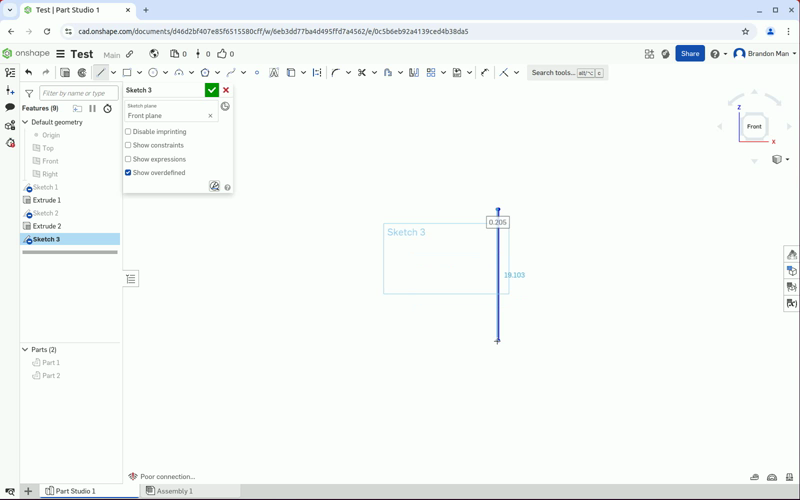
scroll(6)
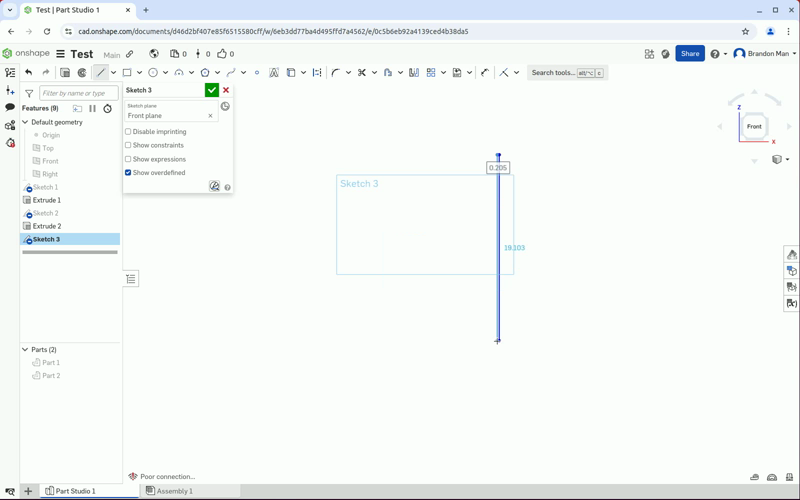
scroll(6)
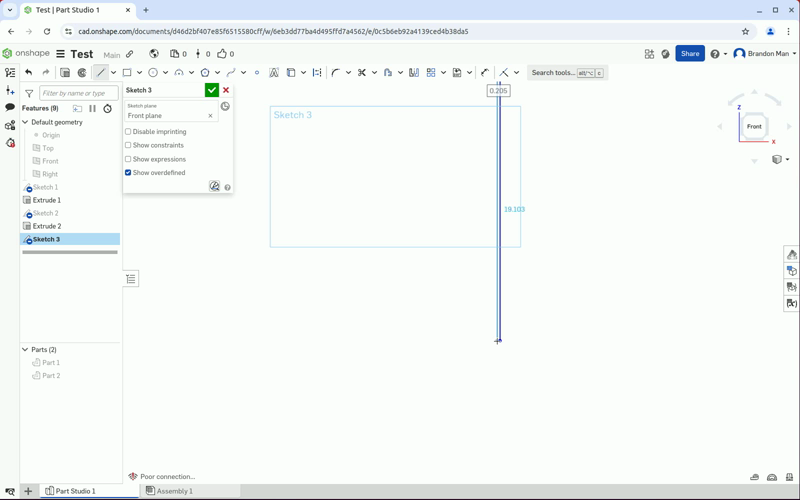
scroll(6)
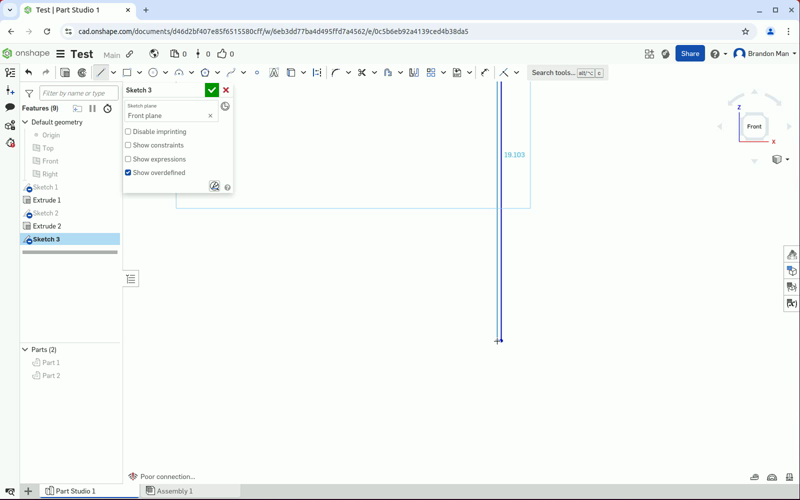
scroll(6)
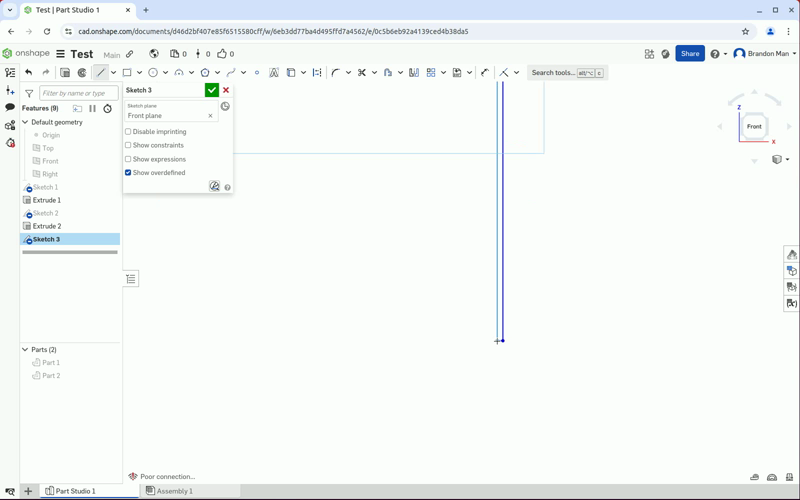
scroll(6)
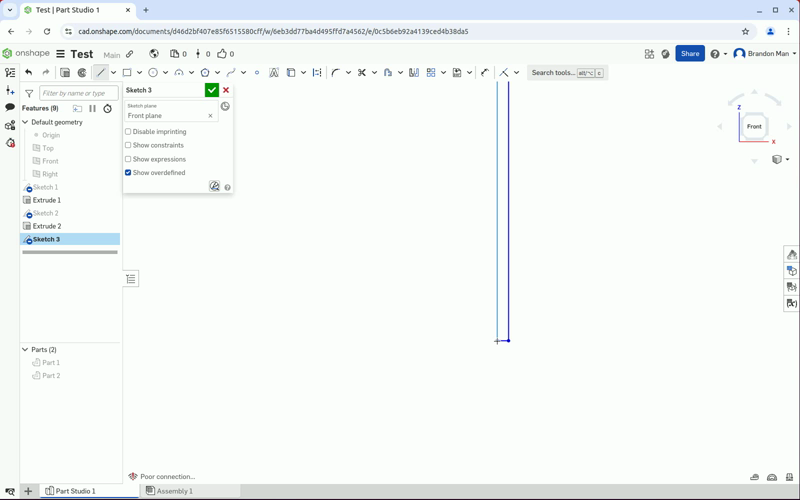
key_up(shift)
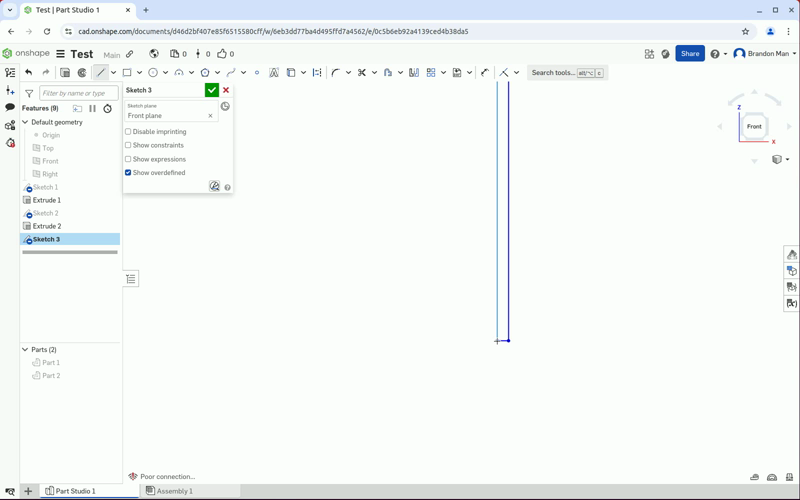
click(497, 340)
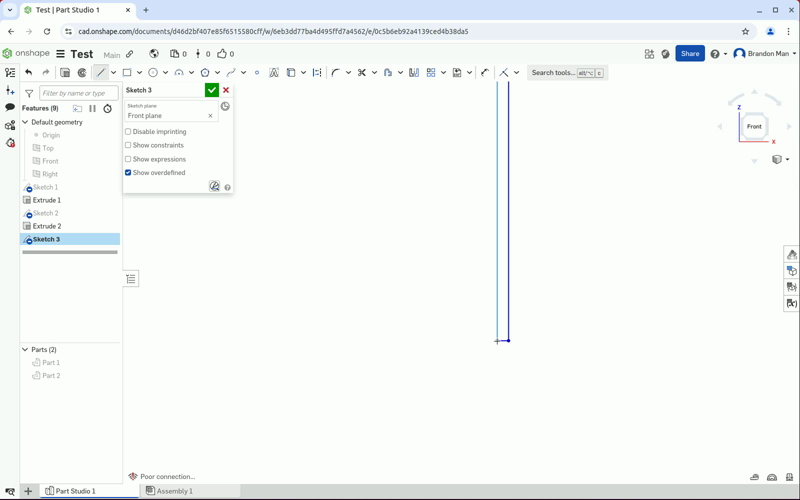
scroll(-6)
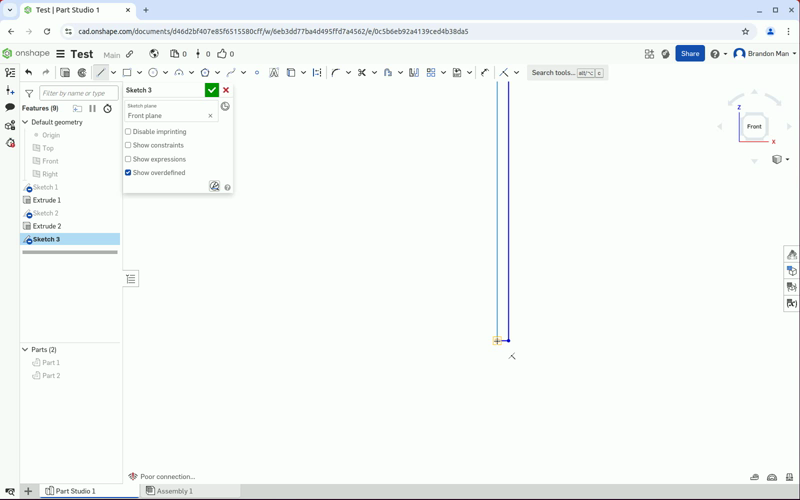
scroll(-6)
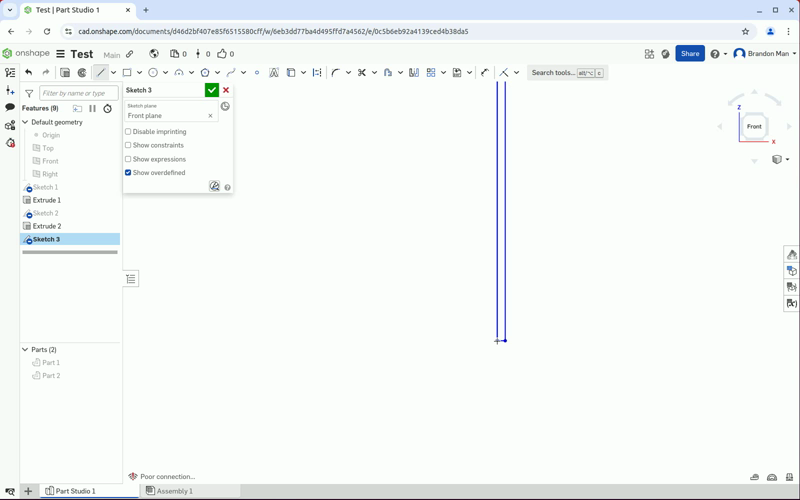
scroll(-6)
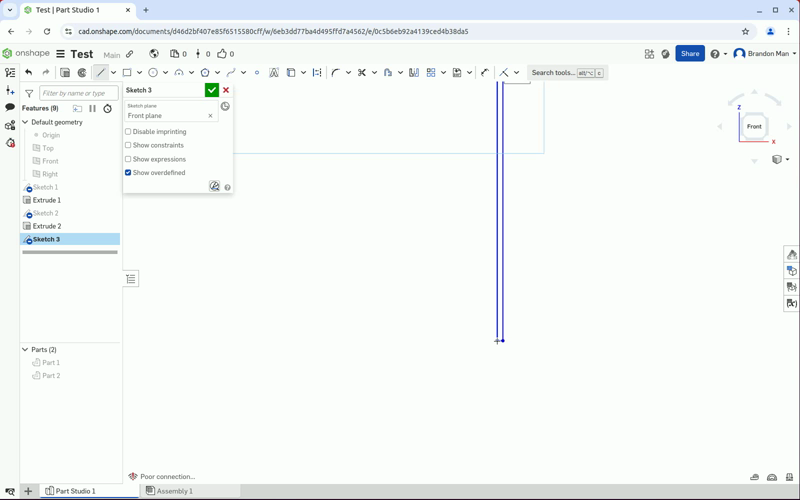
scroll(-6)
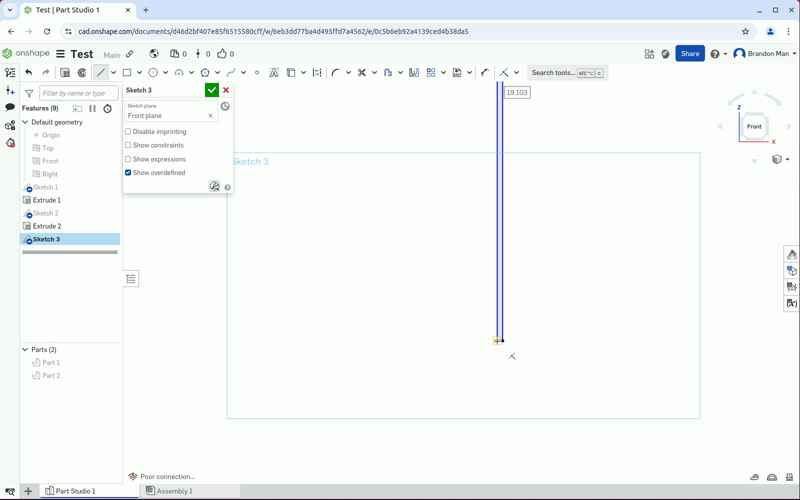
scroll(-6)
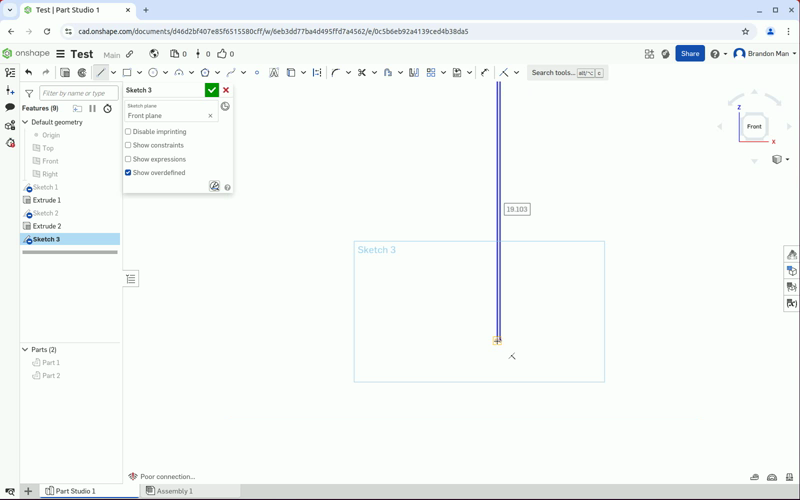
scroll(-6)
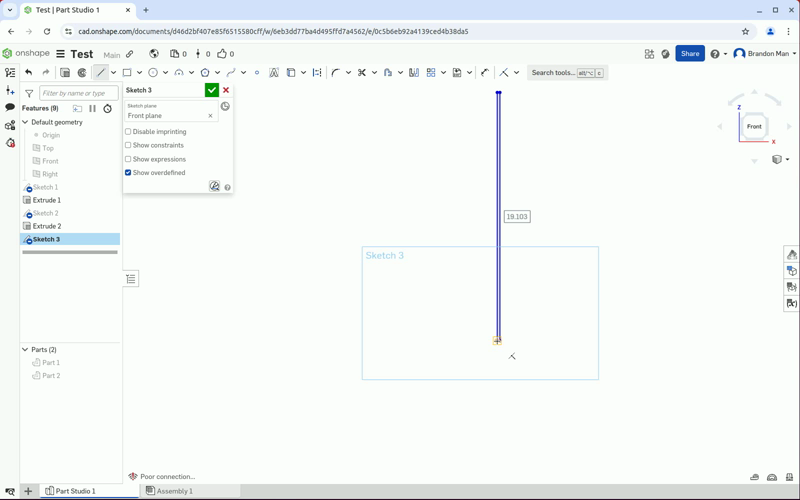
scroll(-6)
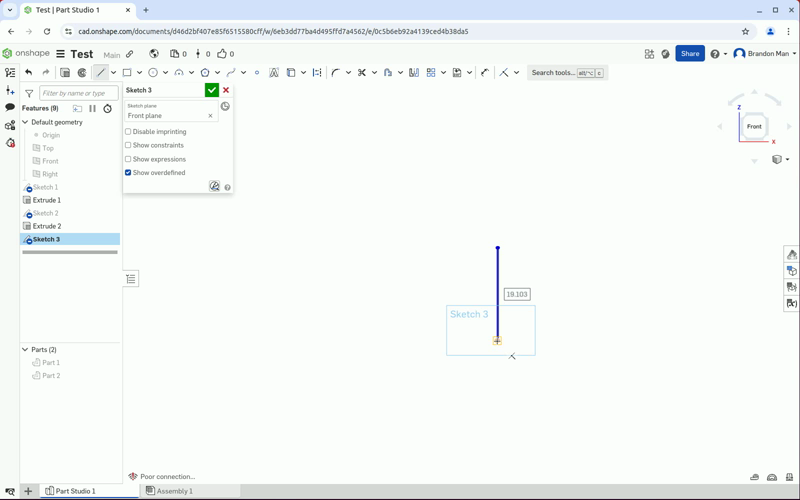
key(esc)
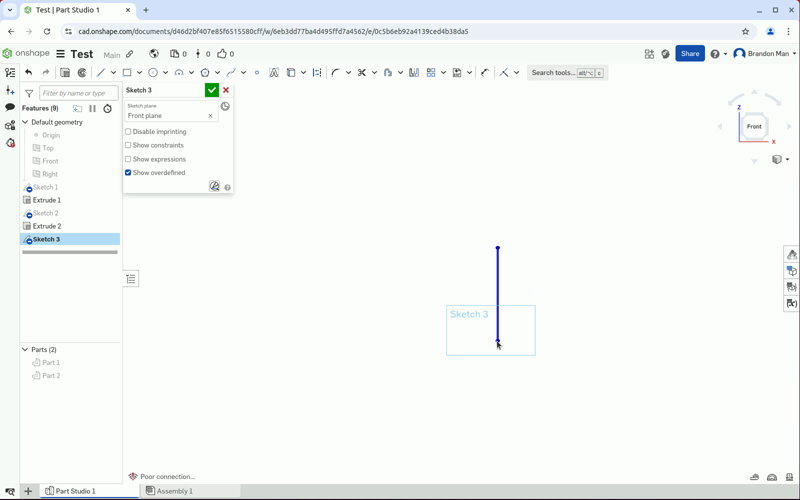
mouse_move(497, 286)
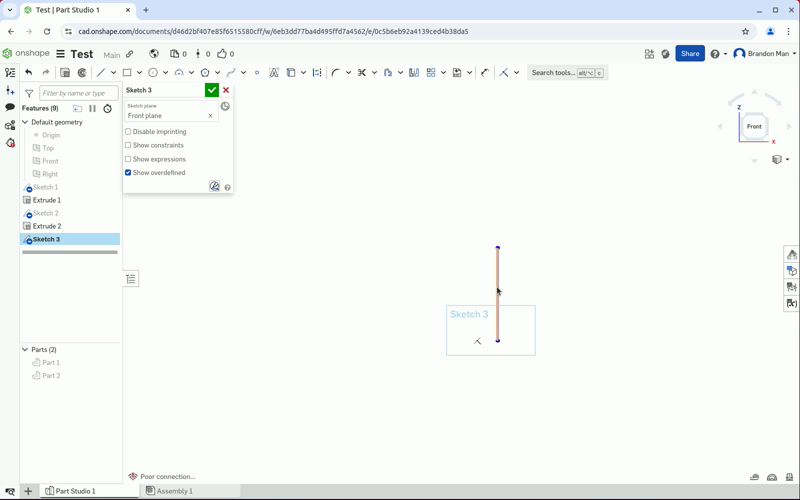
scroll(6)
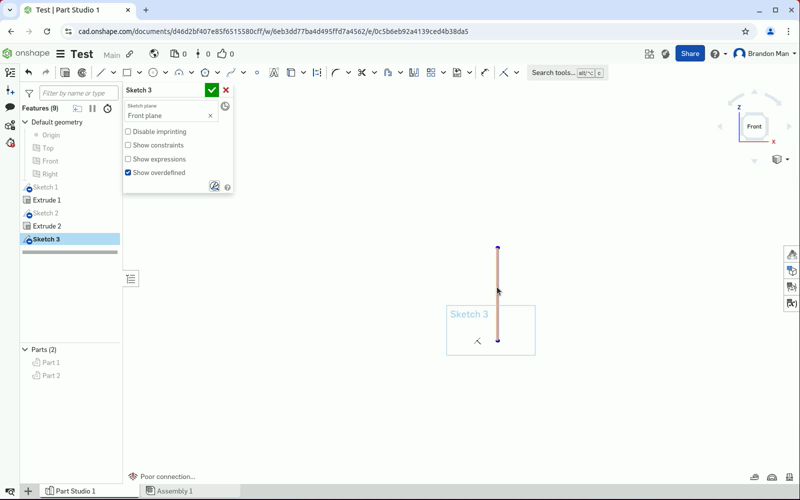
scroll(6)
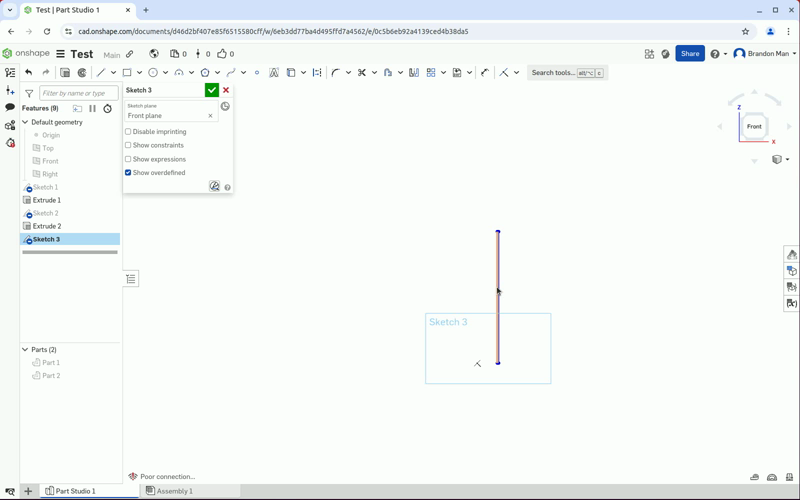
scroll(6)
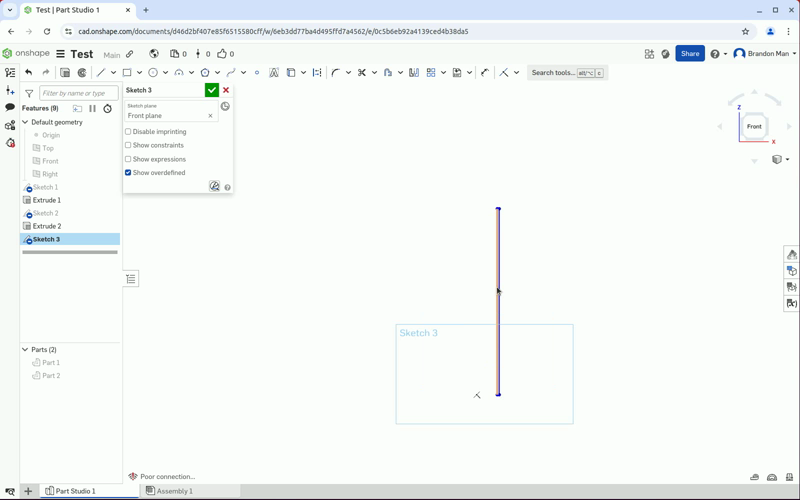
scroll(6)
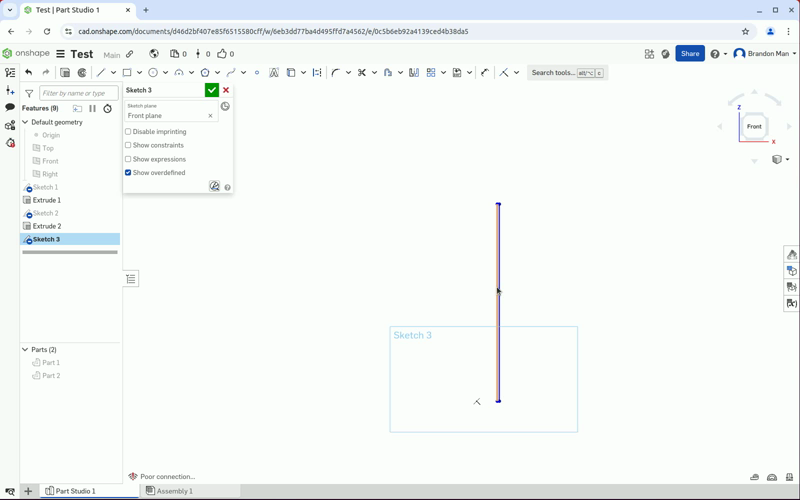
scroll(6)
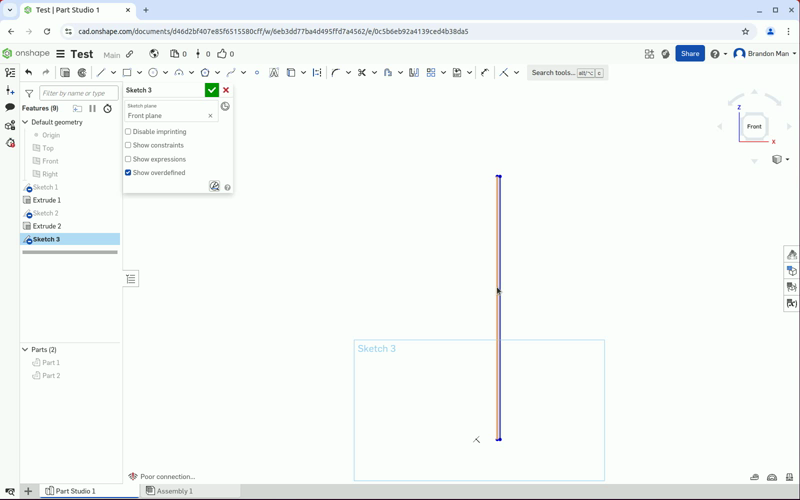
scroll(6)
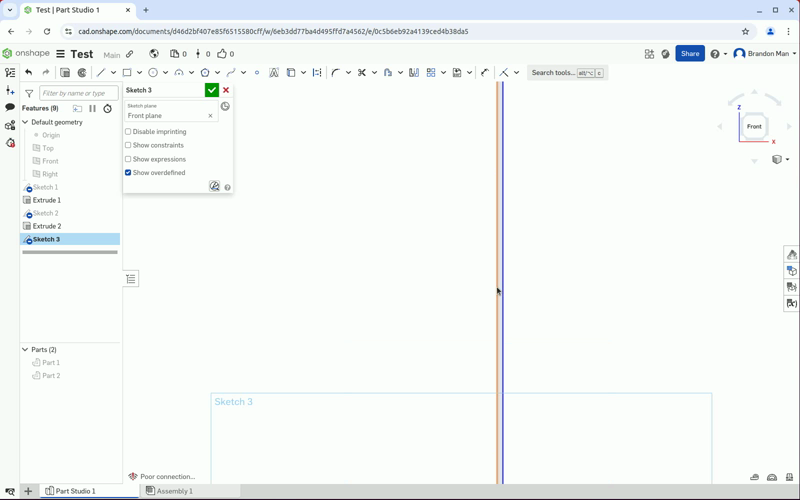
scroll(6)
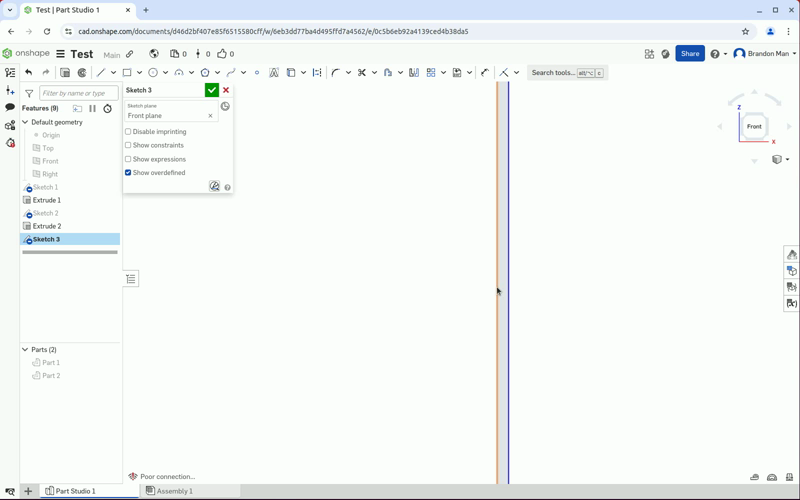
click(497, 286)
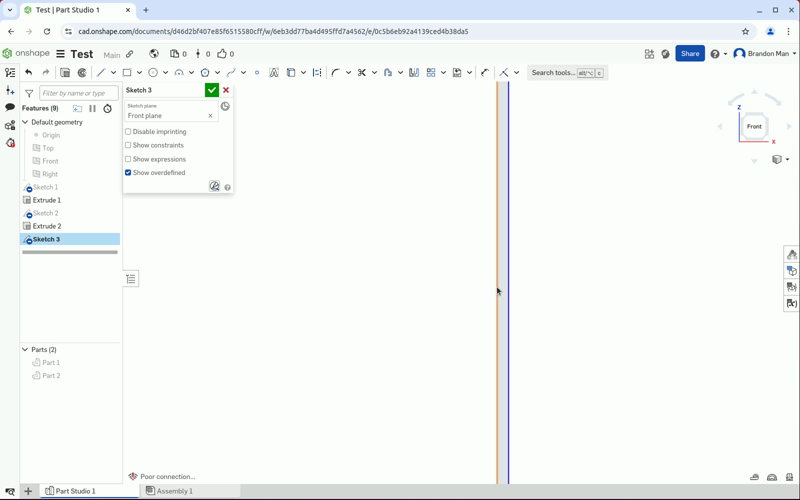
scroll(-6)
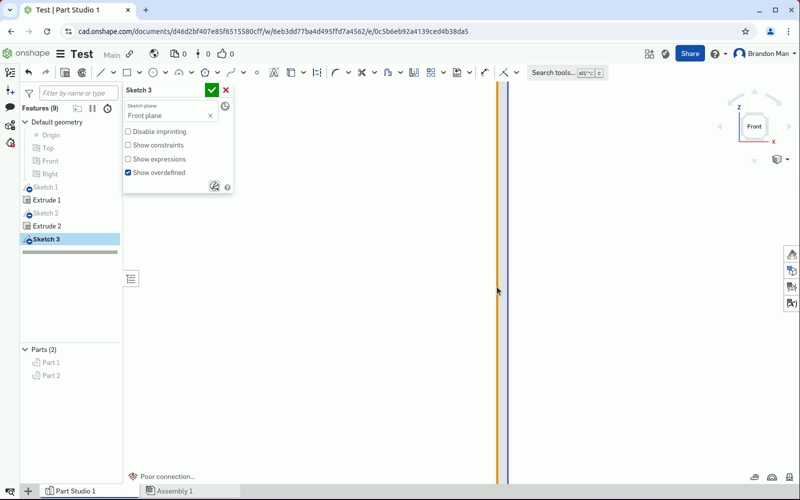
scroll(-6)
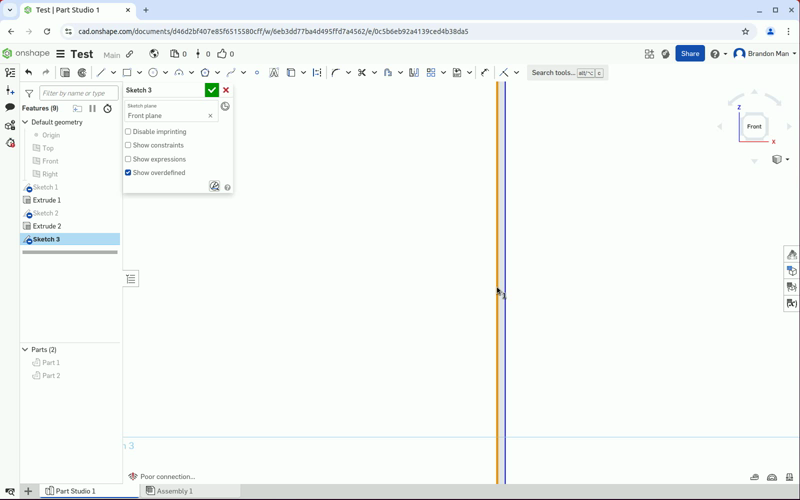
scroll(-6)
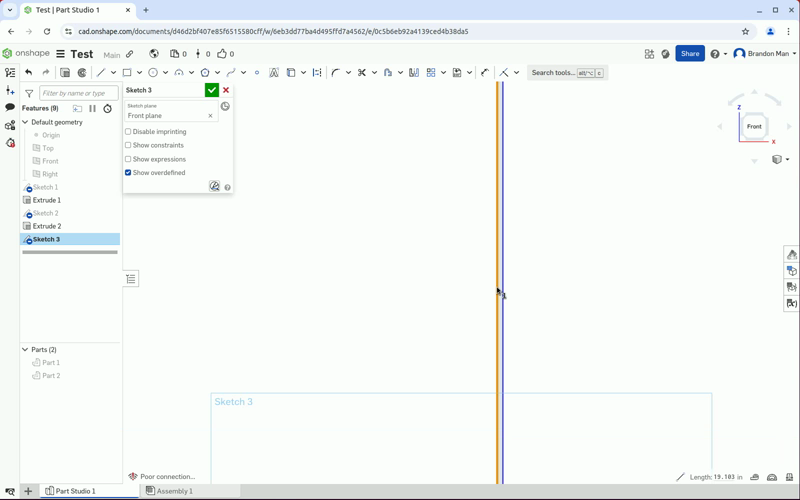
scroll(-6)
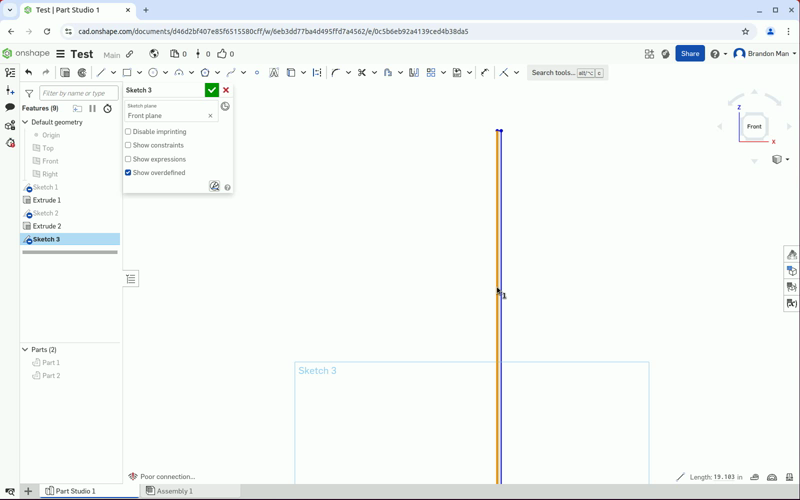
scroll(-6)
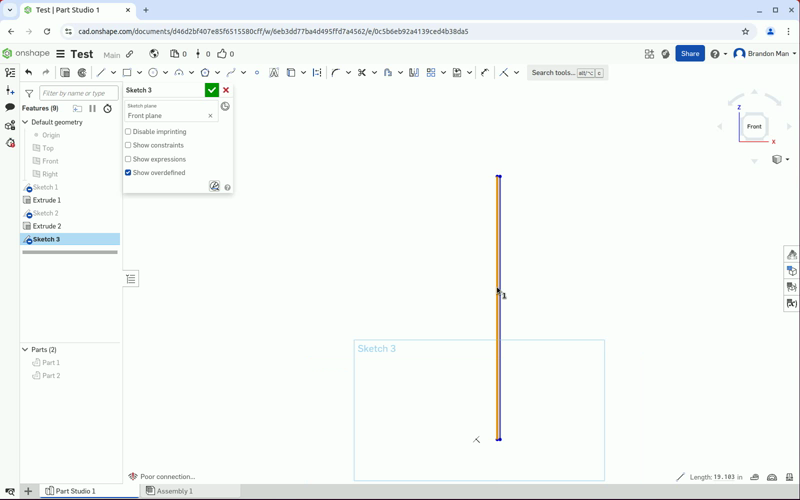
scroll(-6)
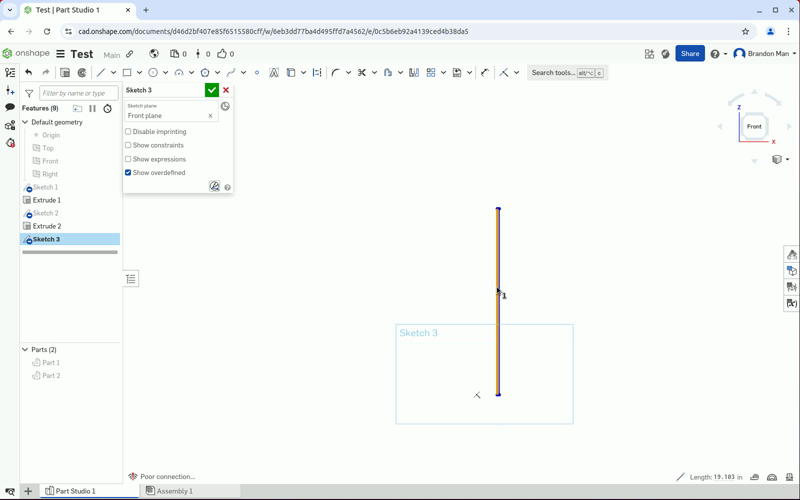
scroll(-6)
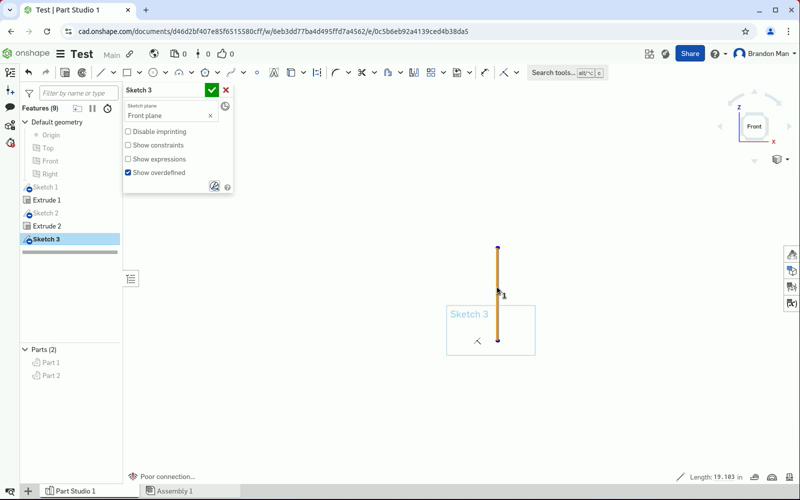
mouse_move(73, 352)
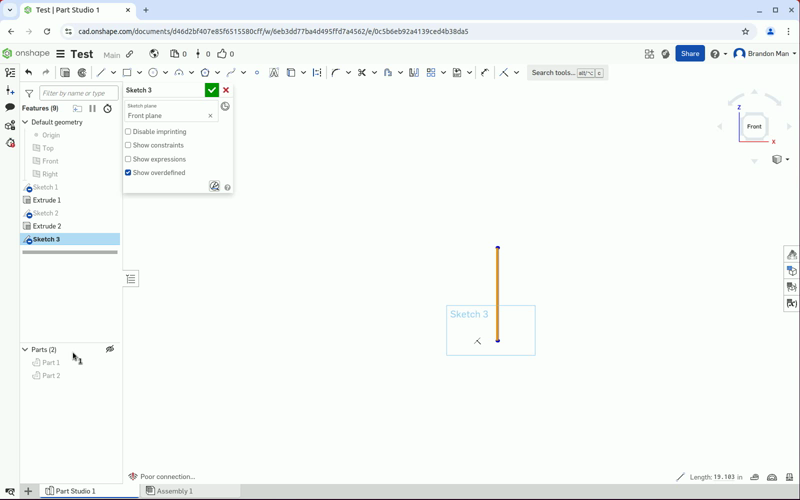
key(shift+y)
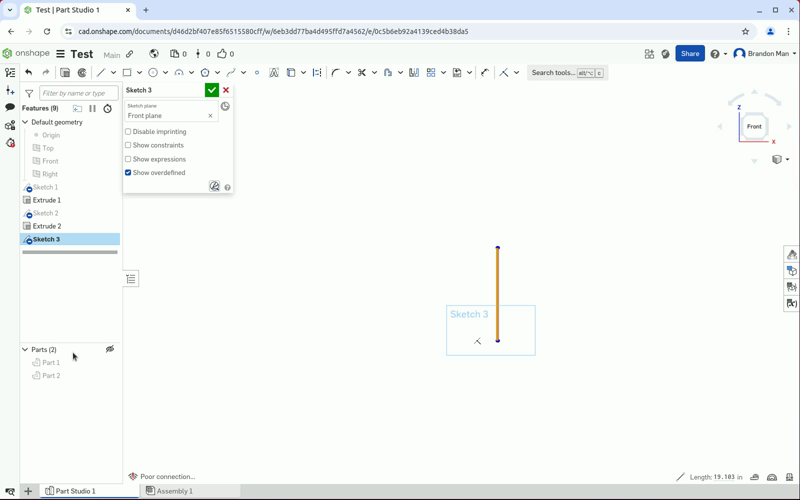
key(shift+e)
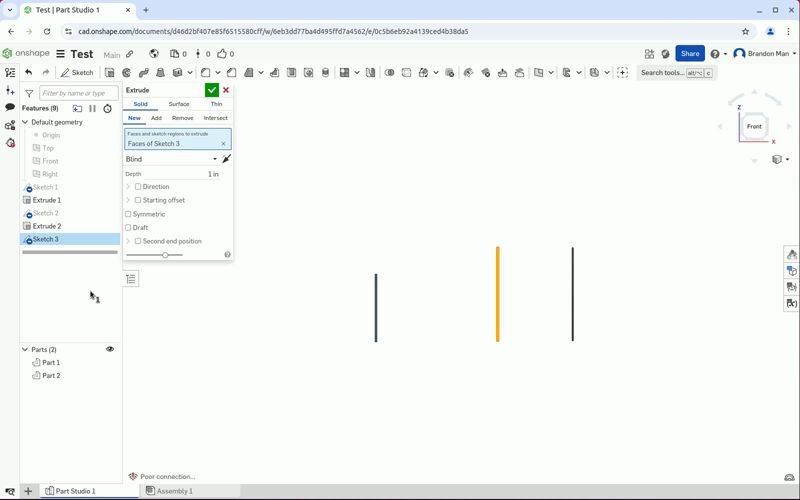
mouse_move(143, 106)
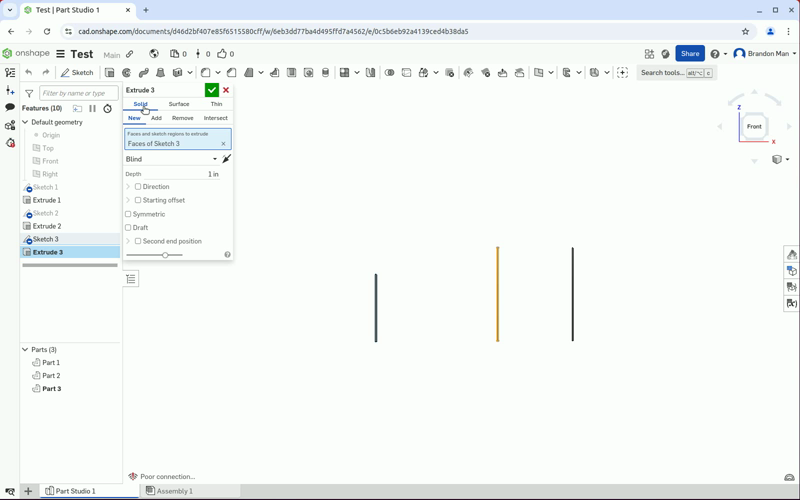
click(143, 106)
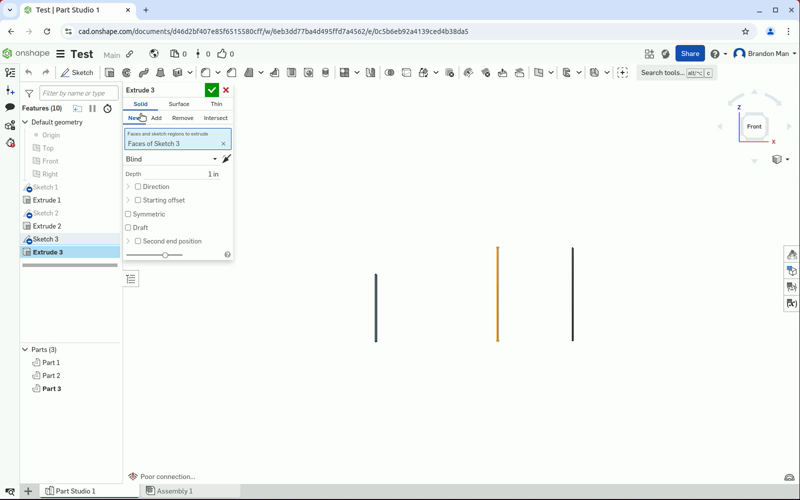
mouse_move(137, 120)
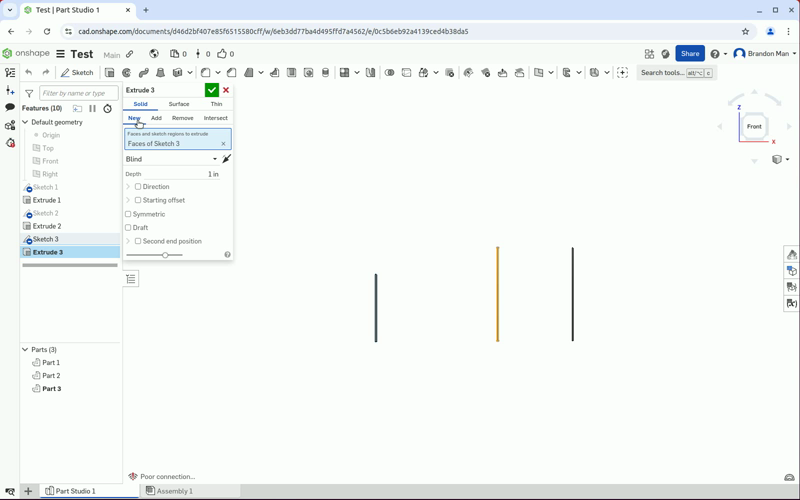
click(137, 120)
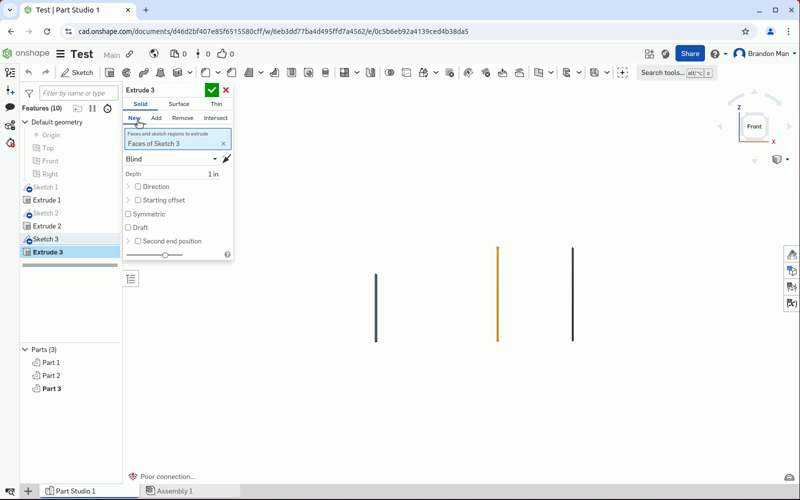
key(tab, 4)
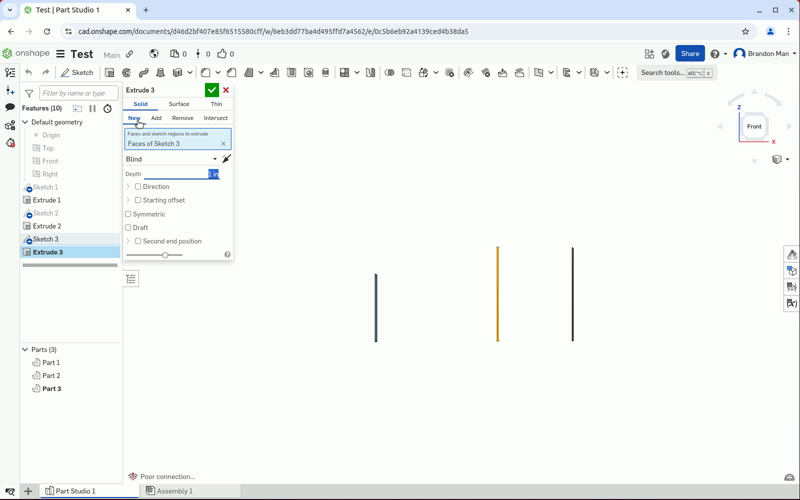
text(0.722)
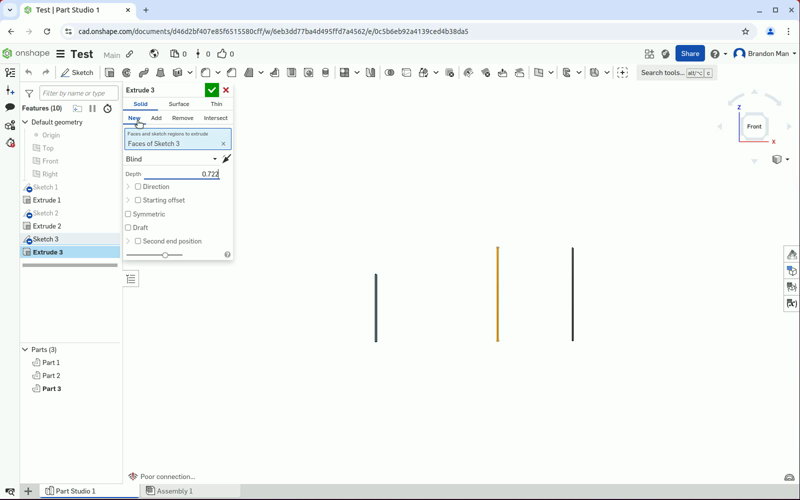
key(enter)
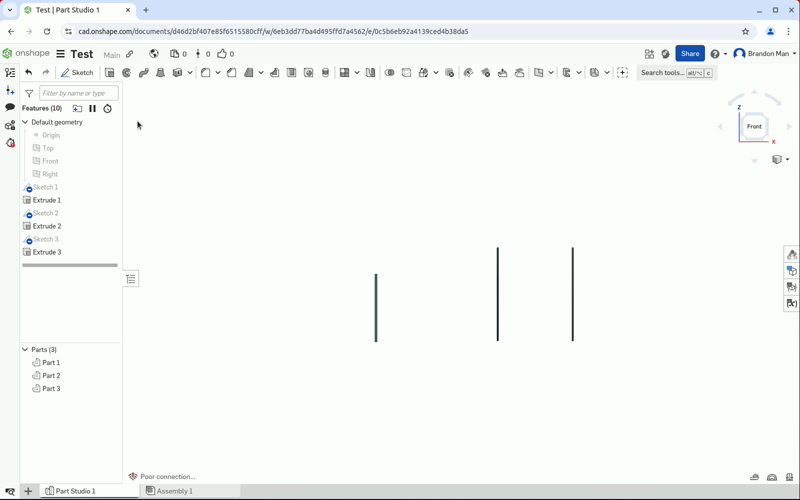
key(shift+h)
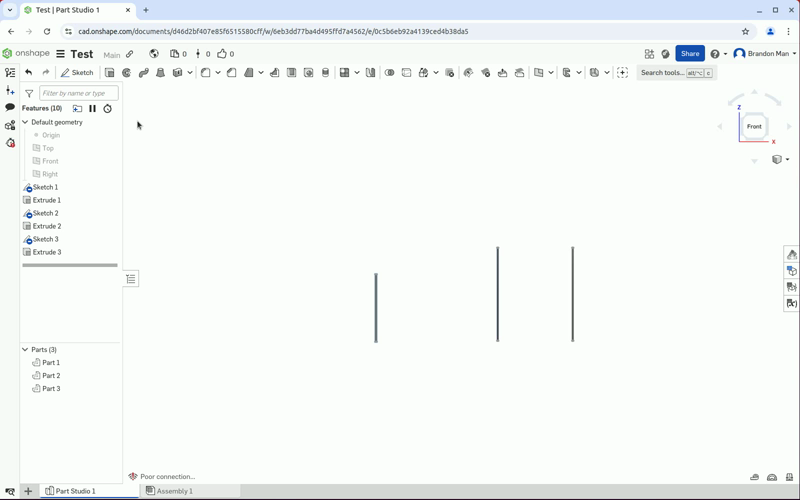
key(shift+h)
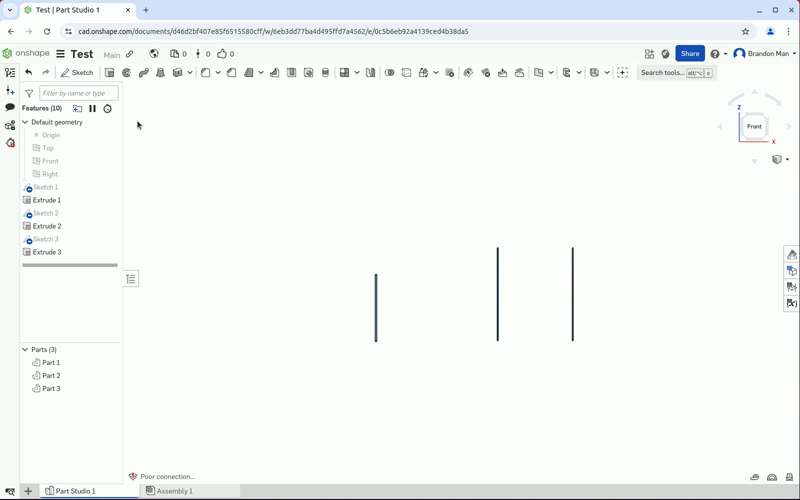
mouse_move(73, 189)
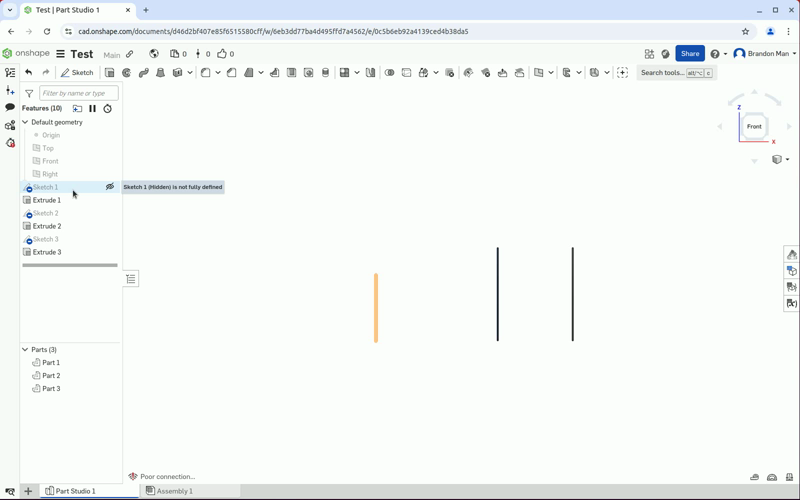
click(73, 189)
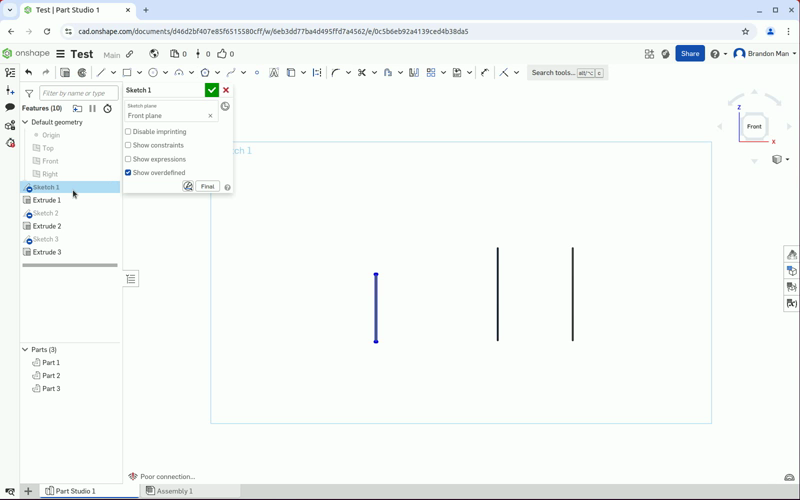
mouse_move(229, 92)
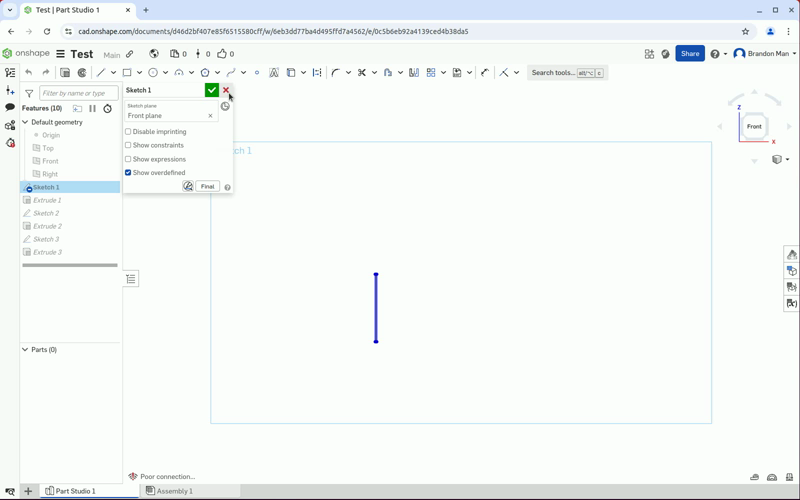
click(229, 92)
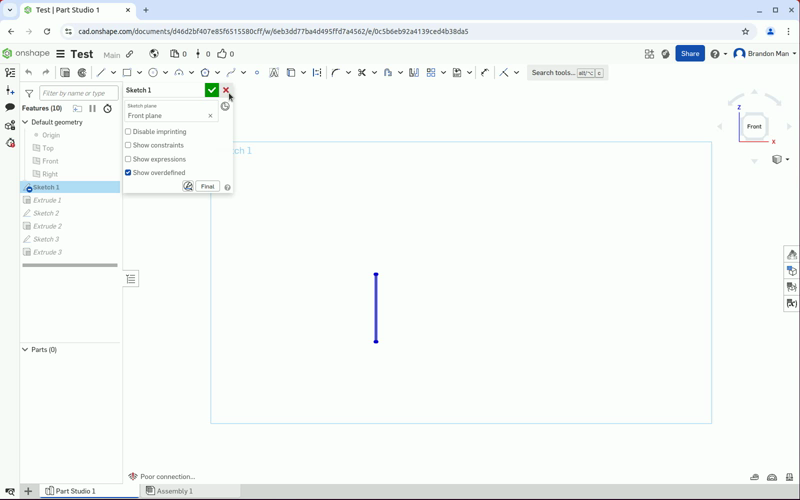
key(shift+s)
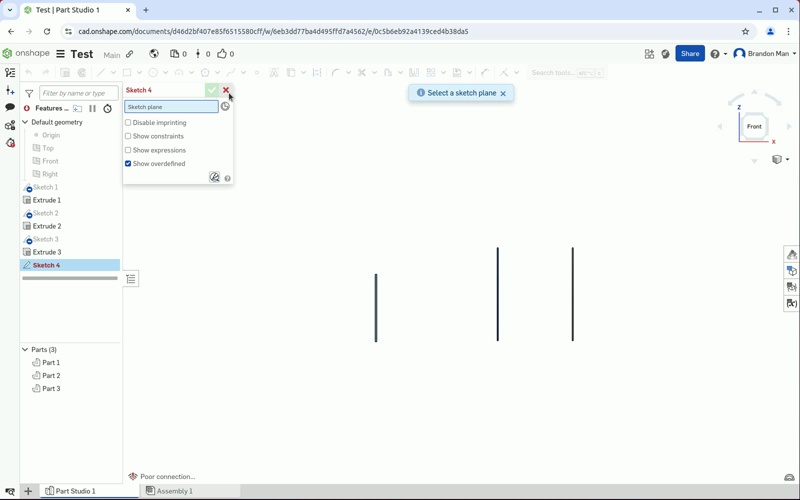
mouse_move(73, 163)
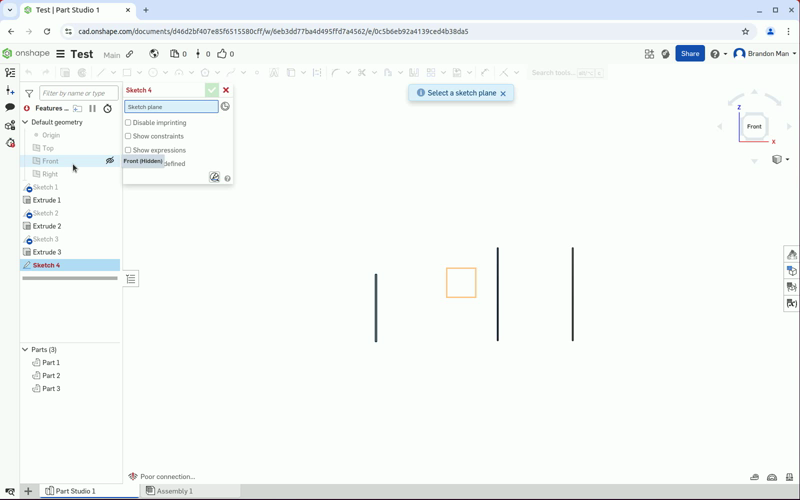
click(73, 163)
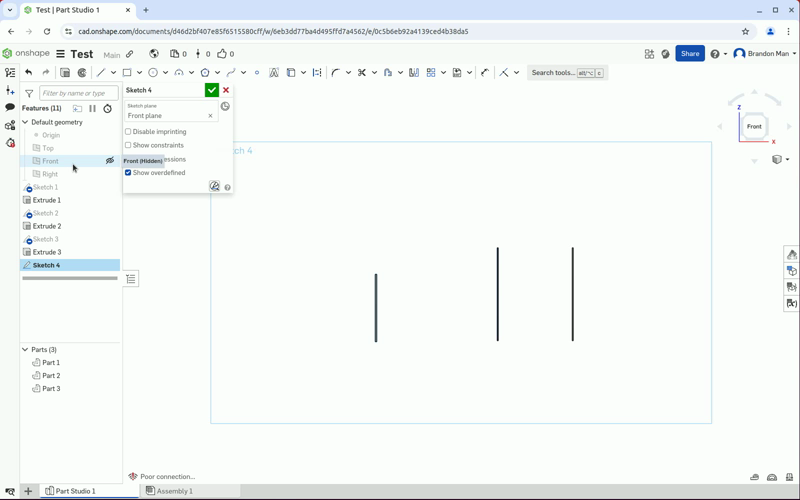
mouse_move(73, 352)
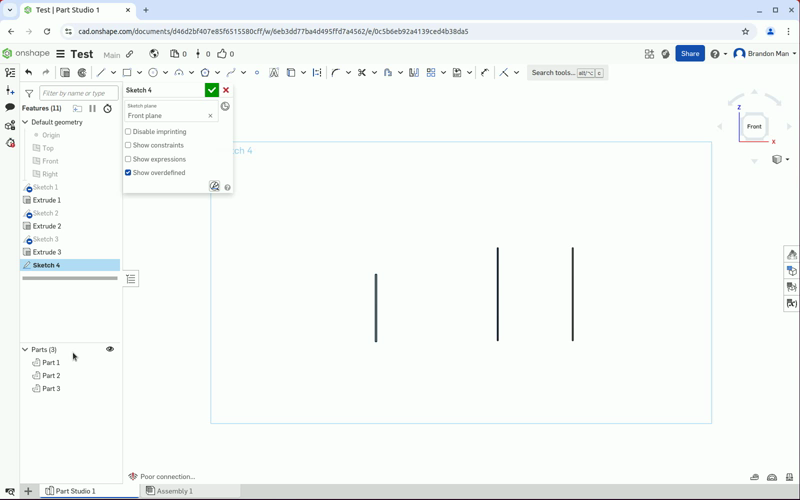
key(y)
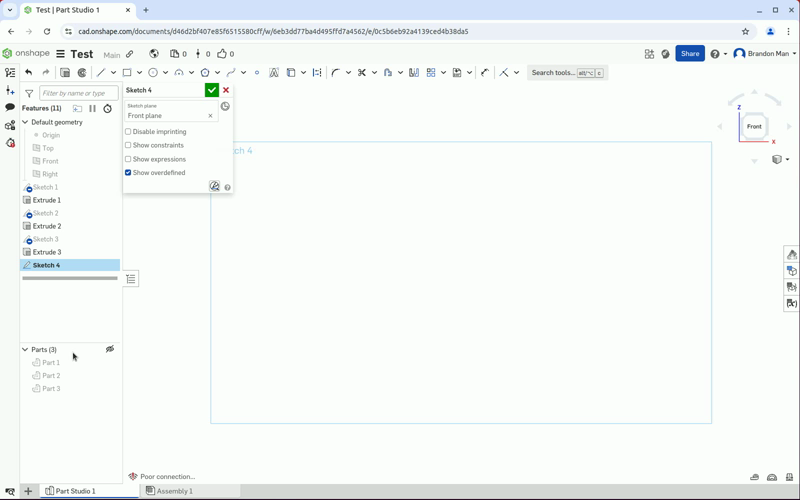
key(l)
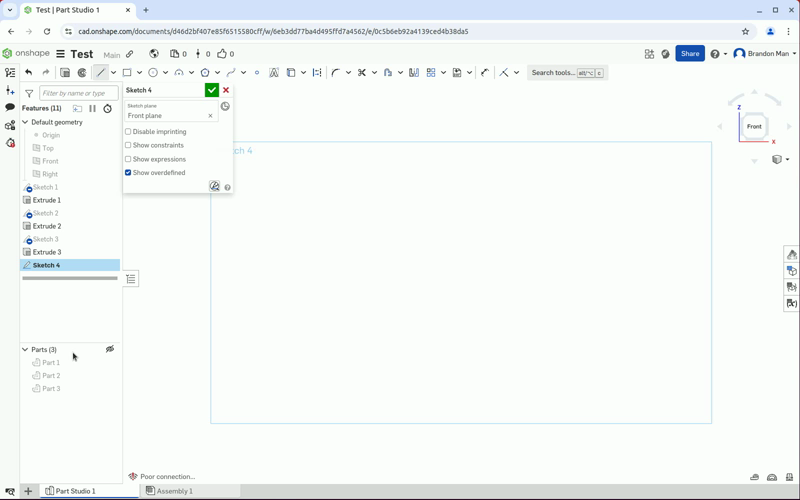
key_down(shift)
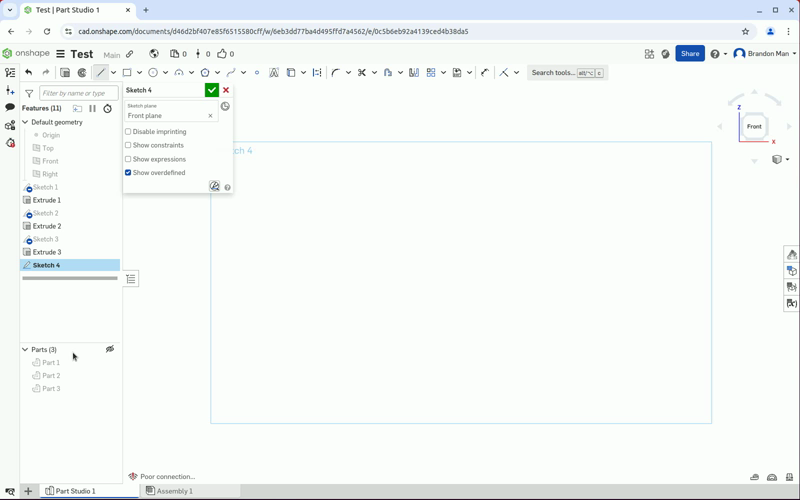
mouse_move(481, 340)
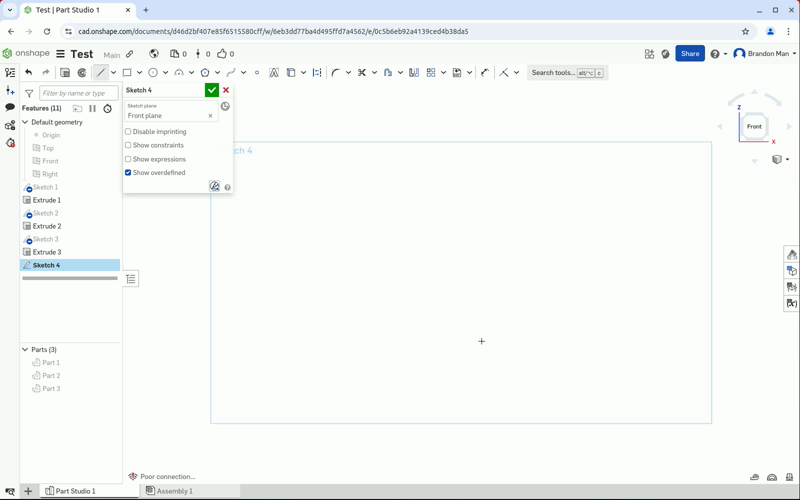
click(481, 340)
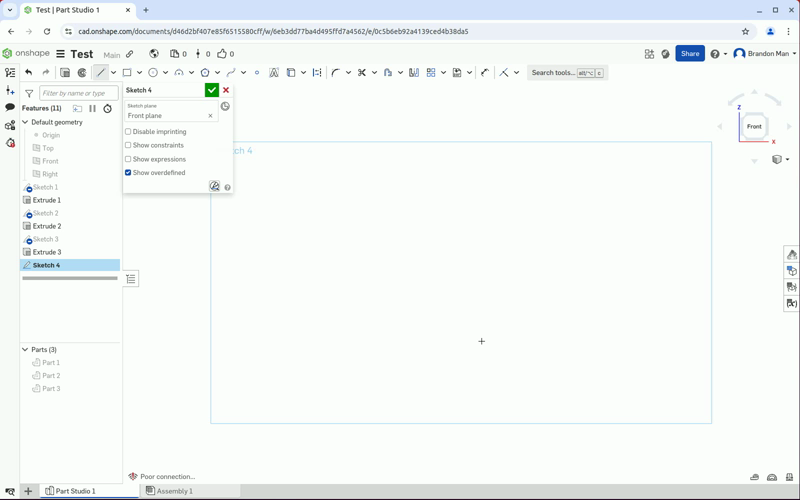
key_up(shift)
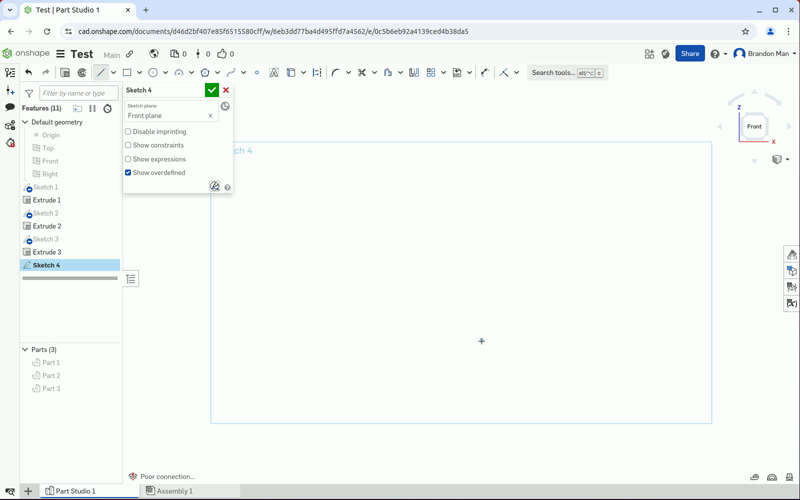
key_down(shift)
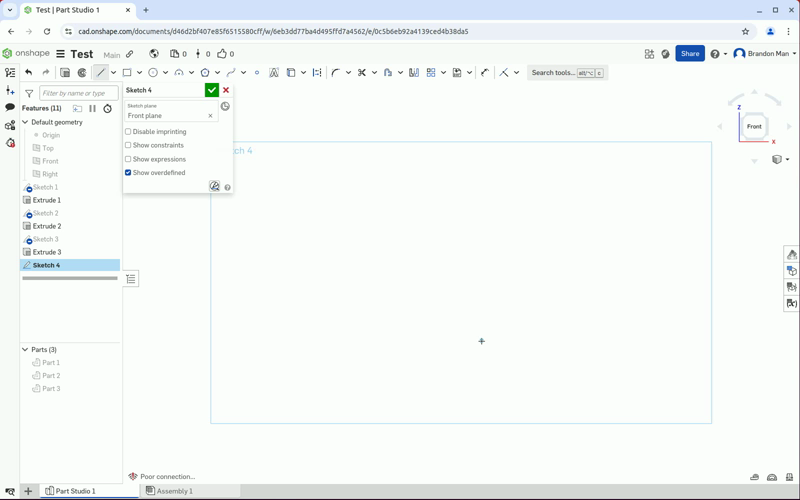
mouse_move(511, 340)
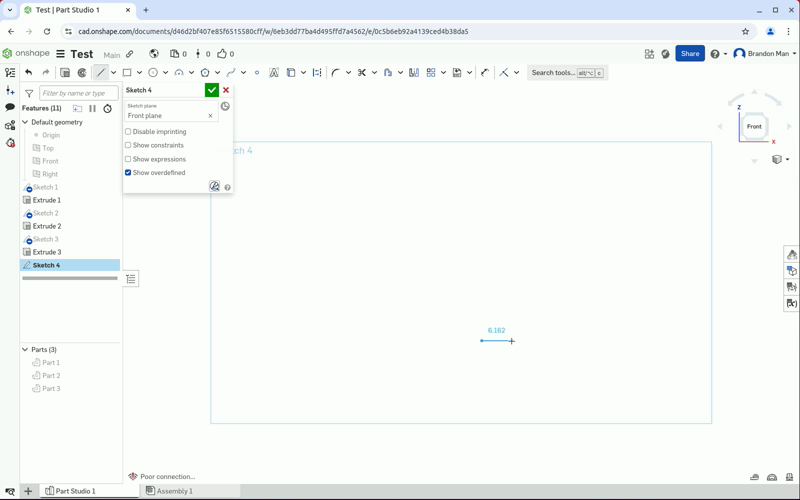
mouse_move(483, 340)
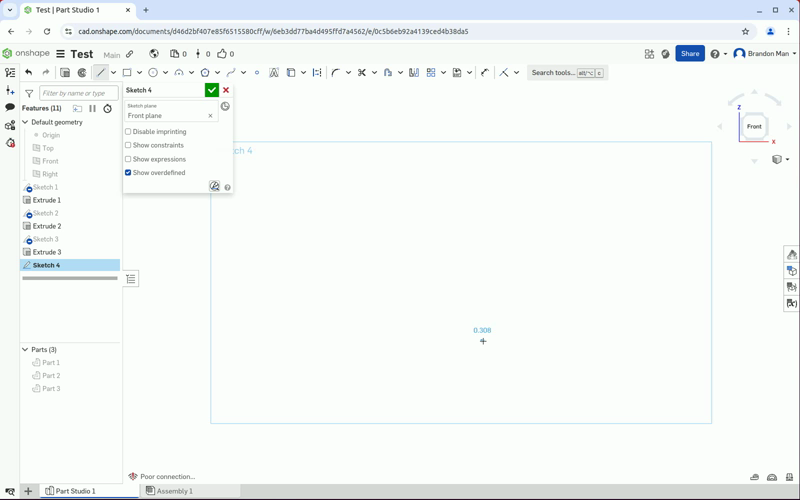
scroll(6)
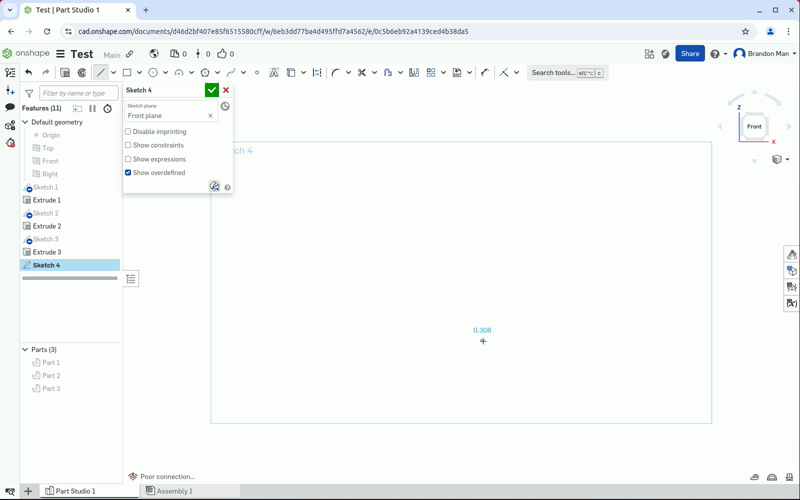
scroll(6)
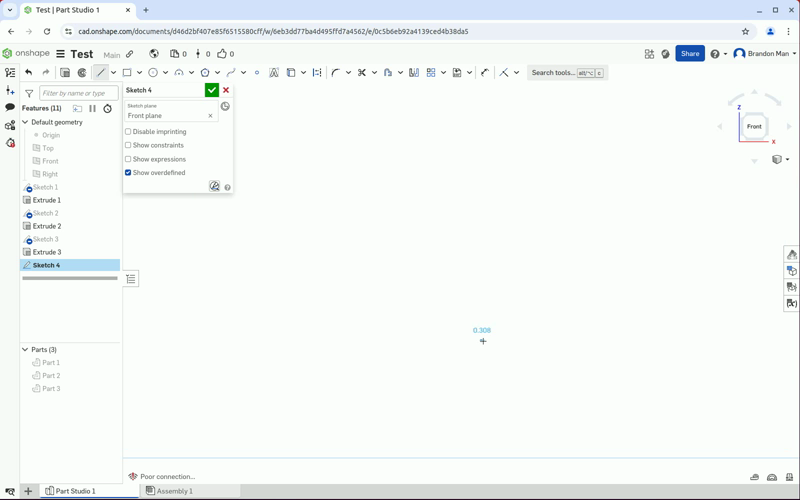
scroll(6)
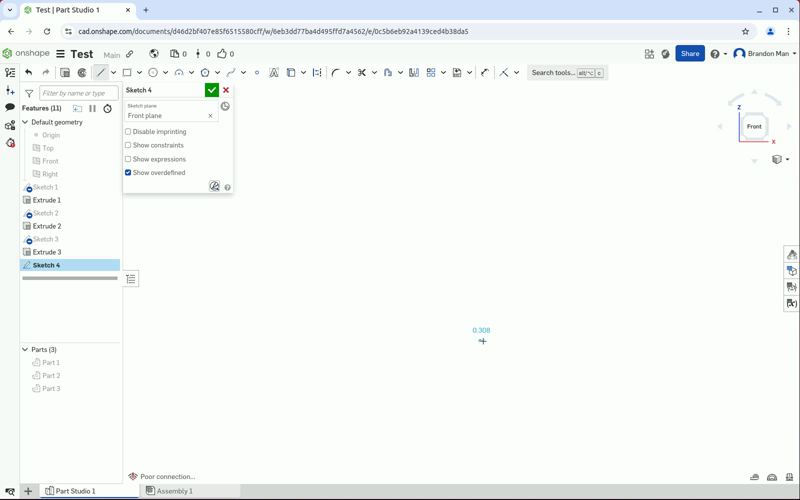
scroll(6)
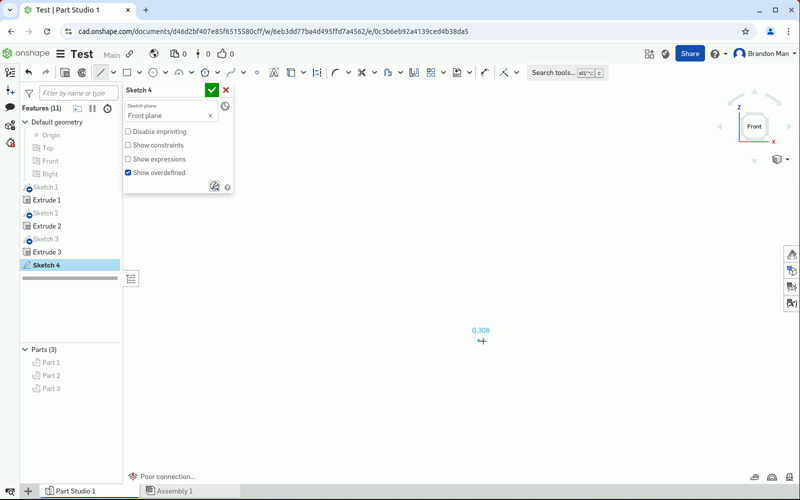
scroll(6)
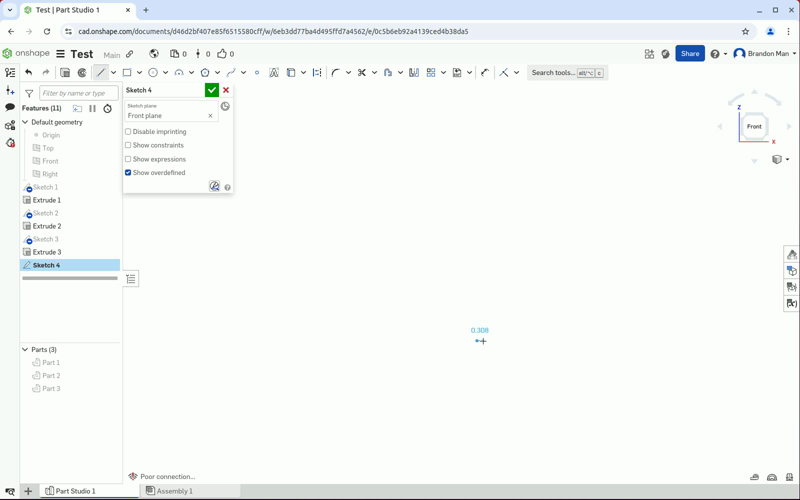
scroll(6)
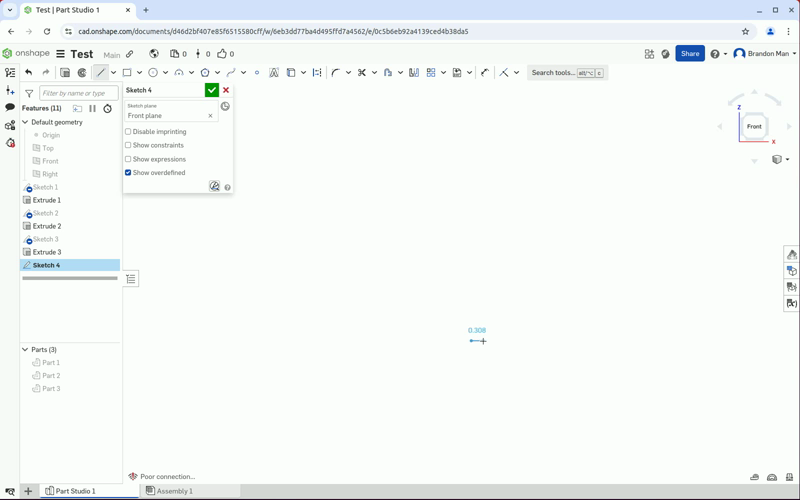
scroll(6)
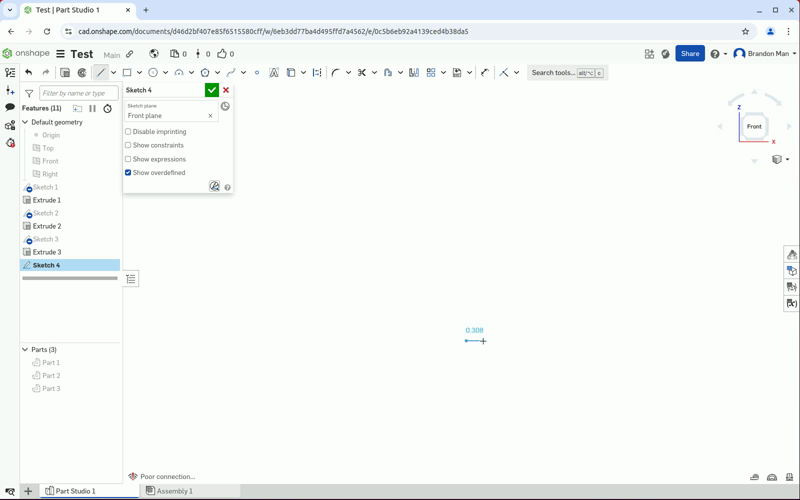
click(483, 340)
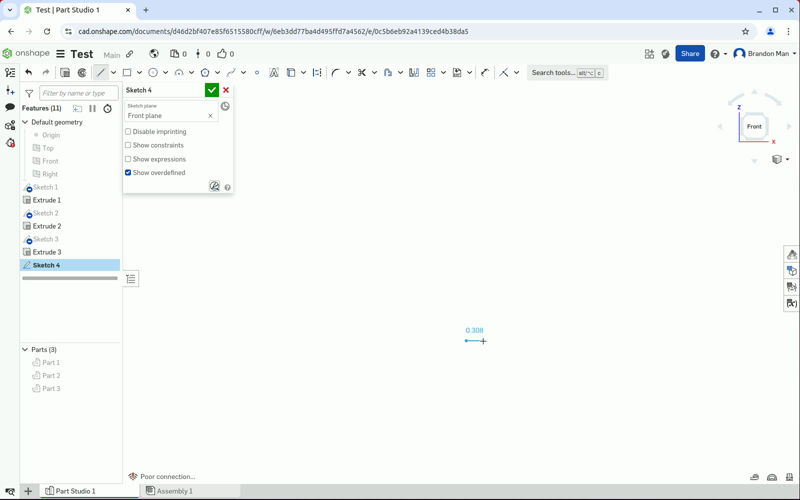
scroll(-6)
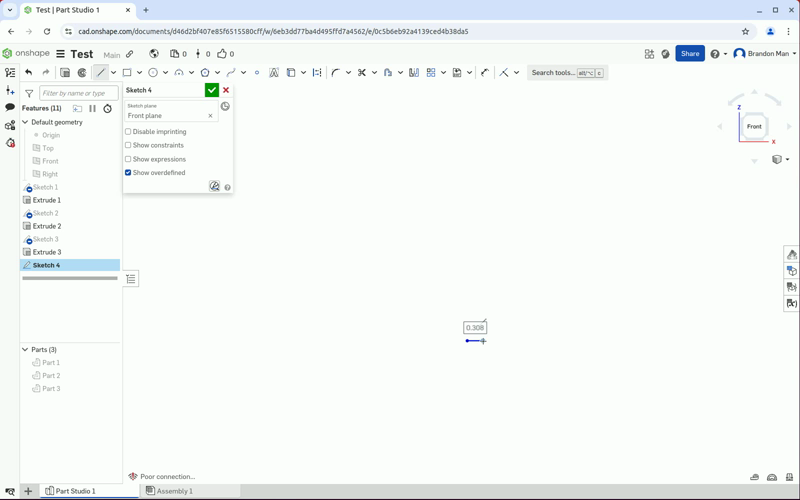
scroll(-6)
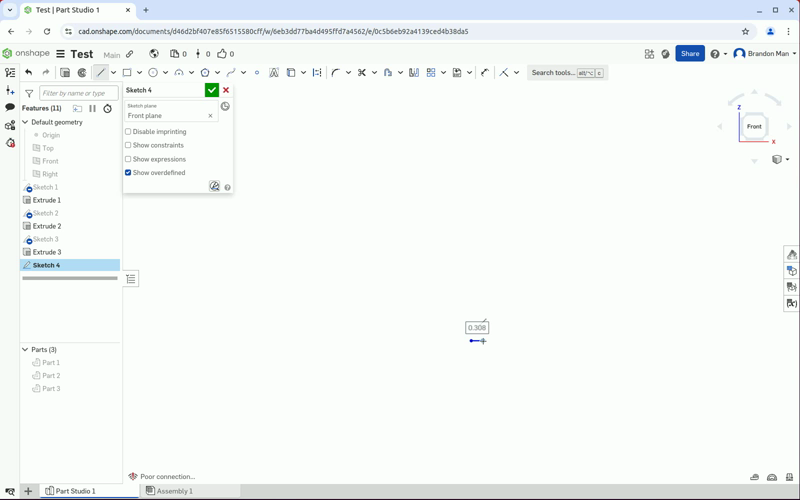
scroll(-6)
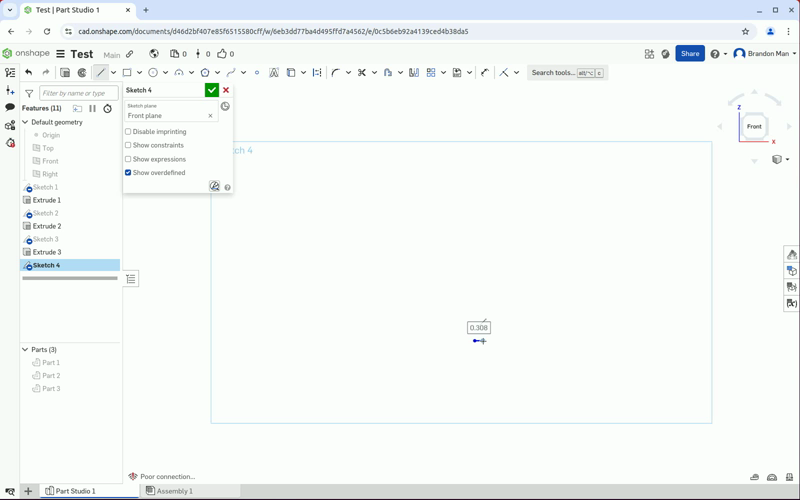
scroll(-6)
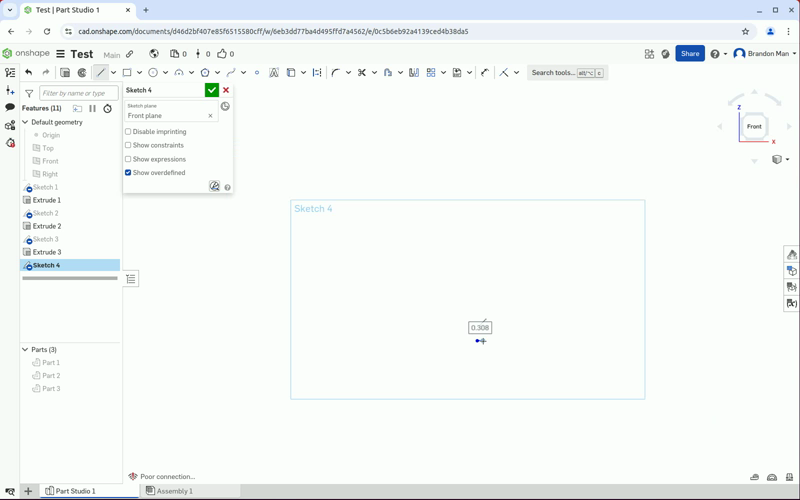
scroll(-6)
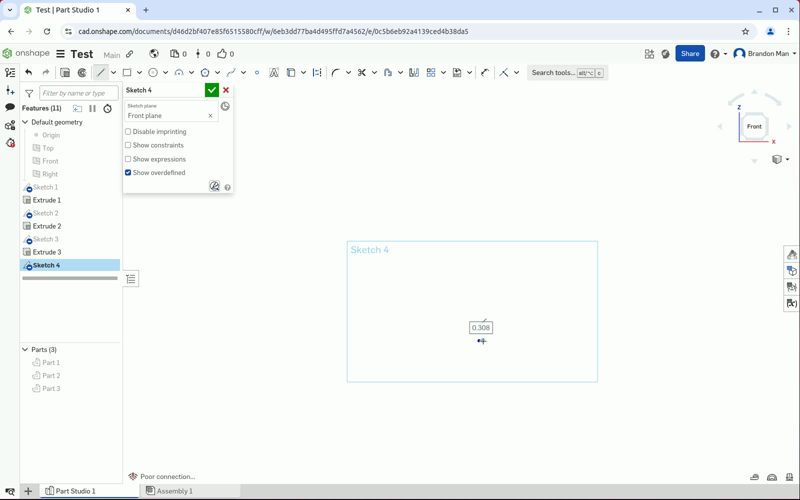
scroll(-6)
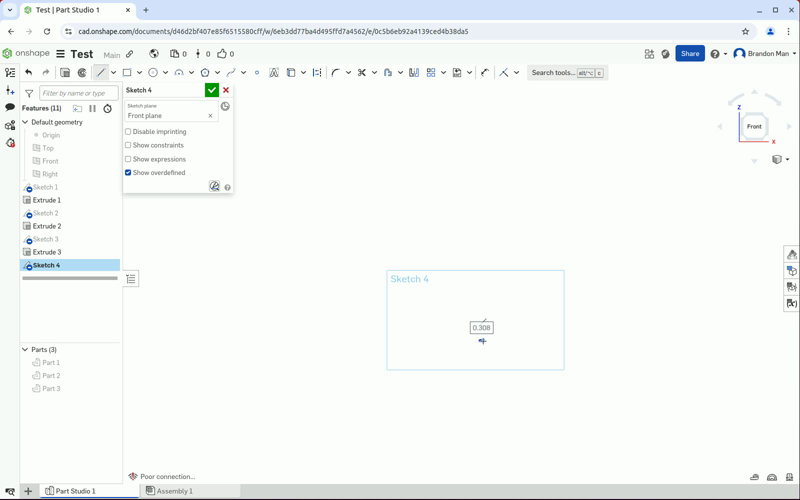
scroll(-6)
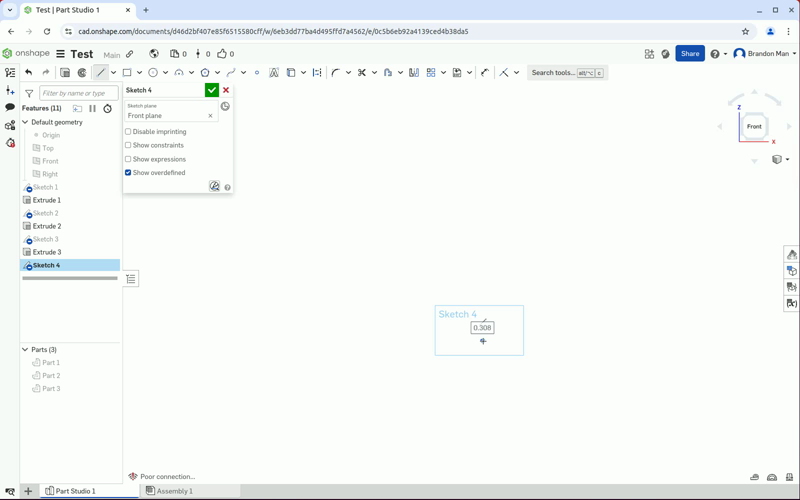
key_up(shift)
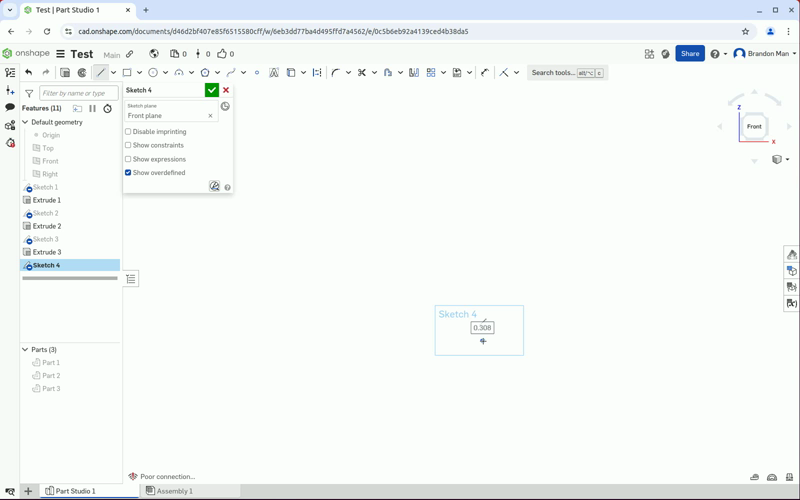
key_down(shift)
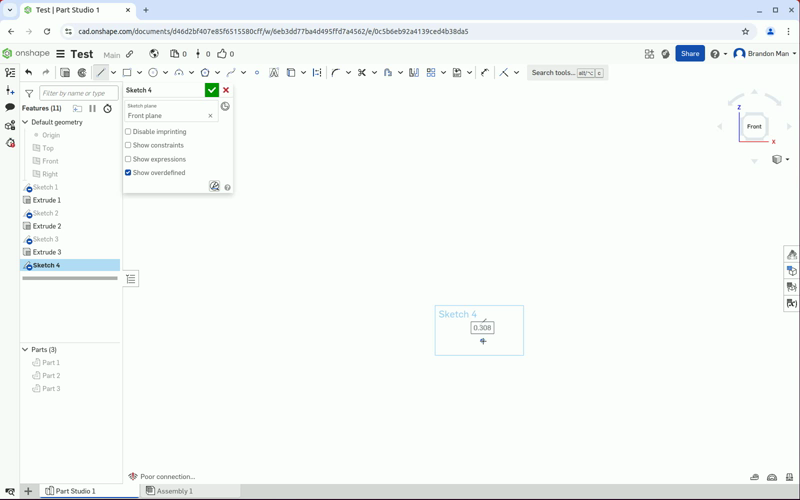
mouse_move(483, 247)
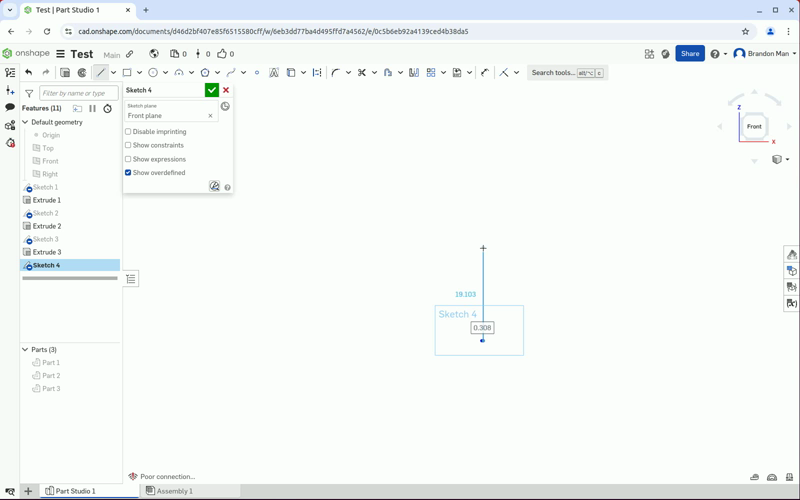
click(483, 247)
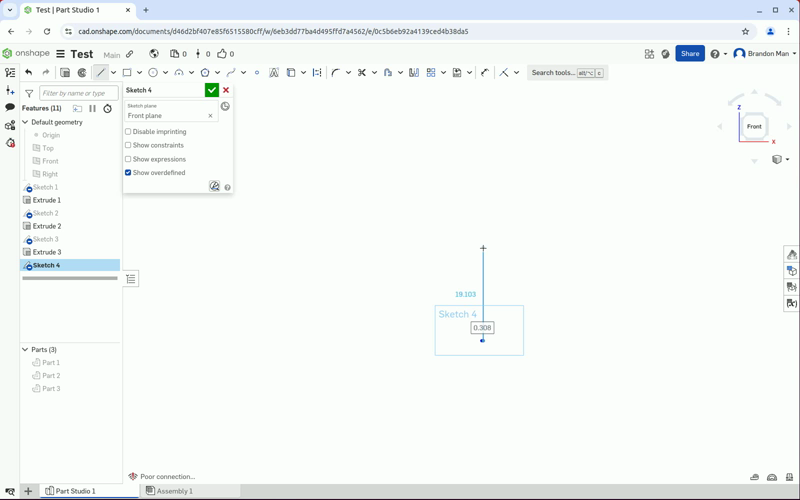
key_up(shift)
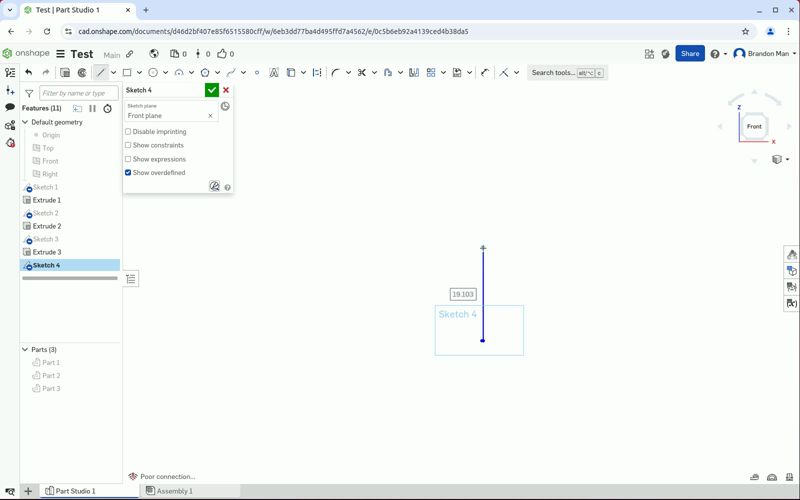
key_down(shift)
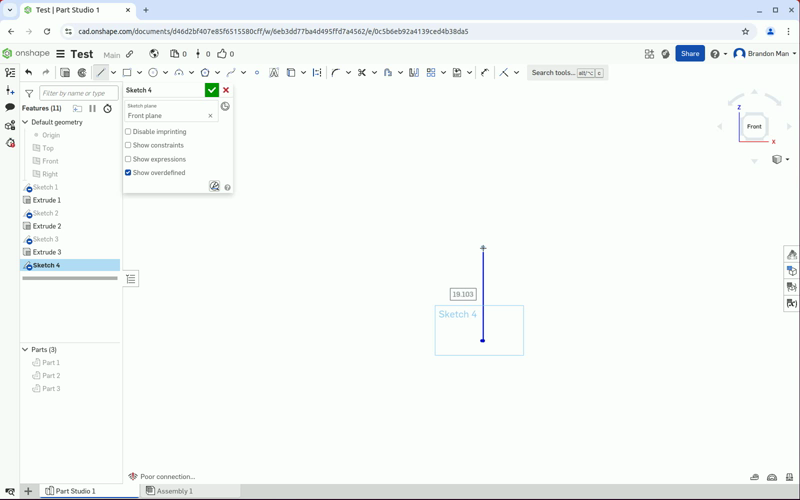
mouse_move(513, 247)
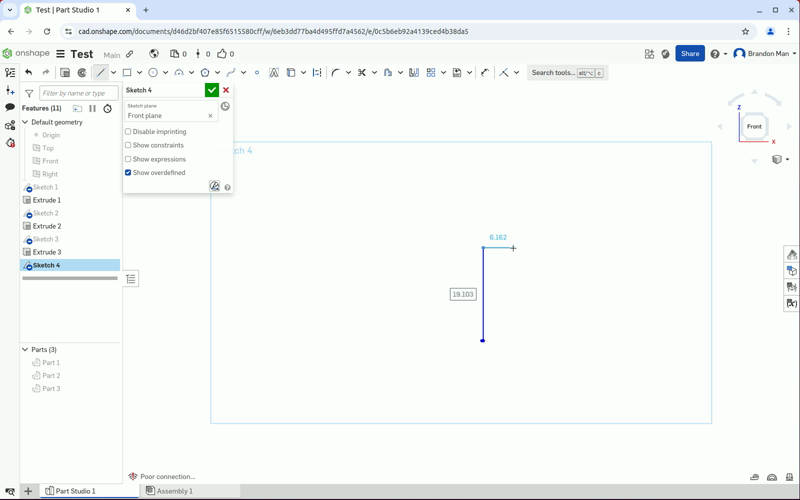
mouse_move(481, 247)
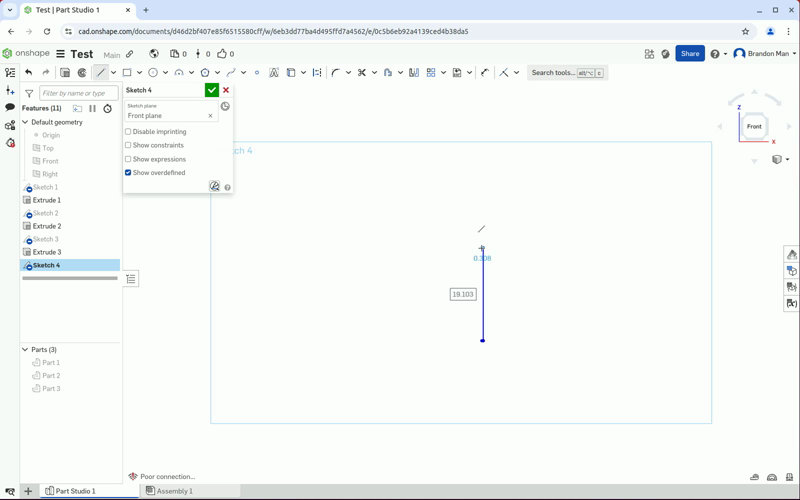
scroll(6)
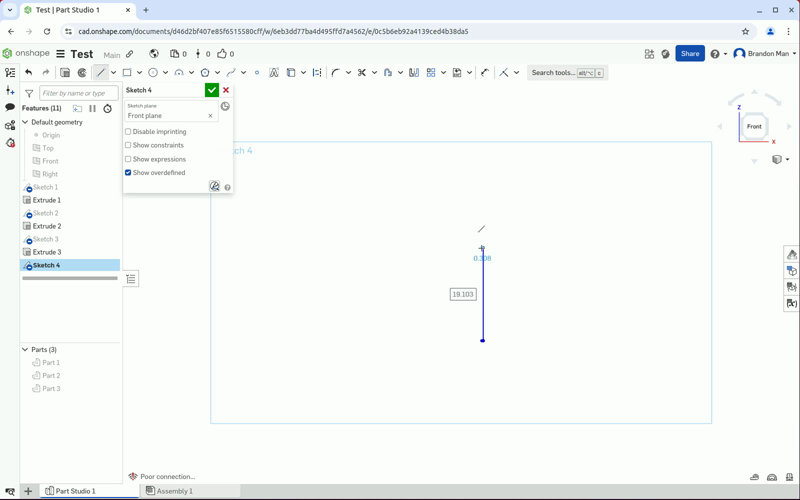
scroll(6)
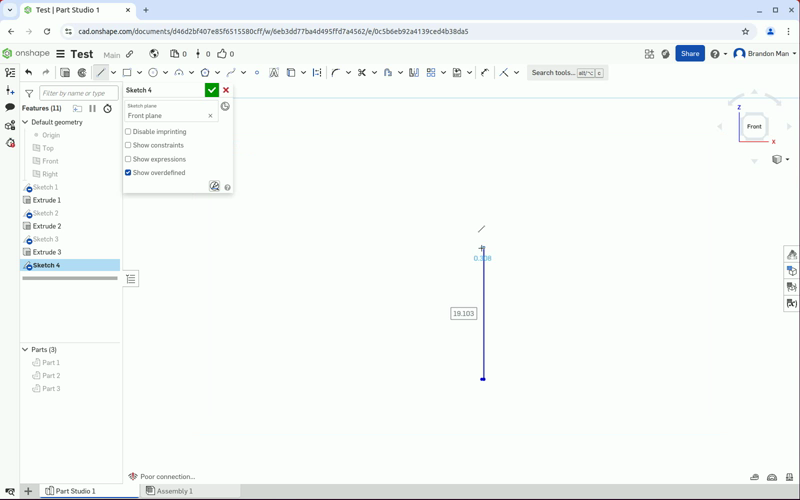
scroll(6)
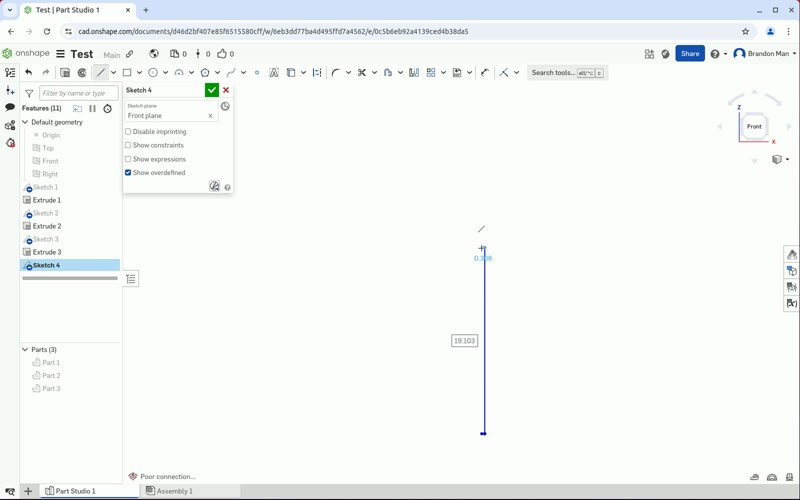
scroll(6)
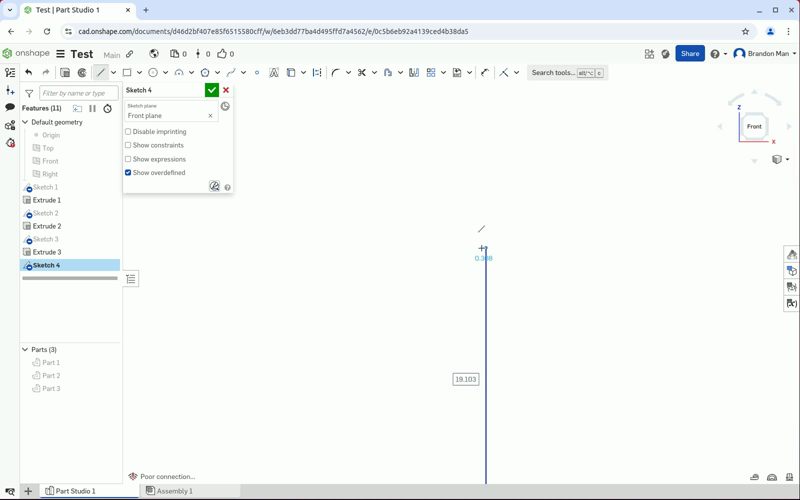
scroll(6)
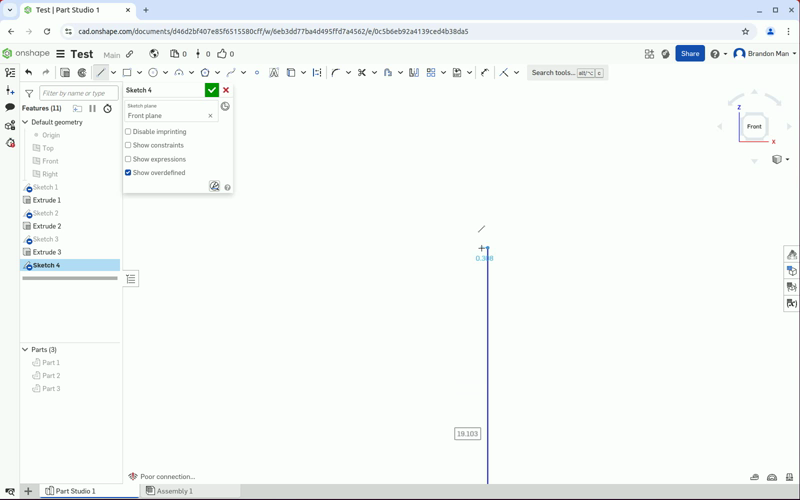
scroll(6)
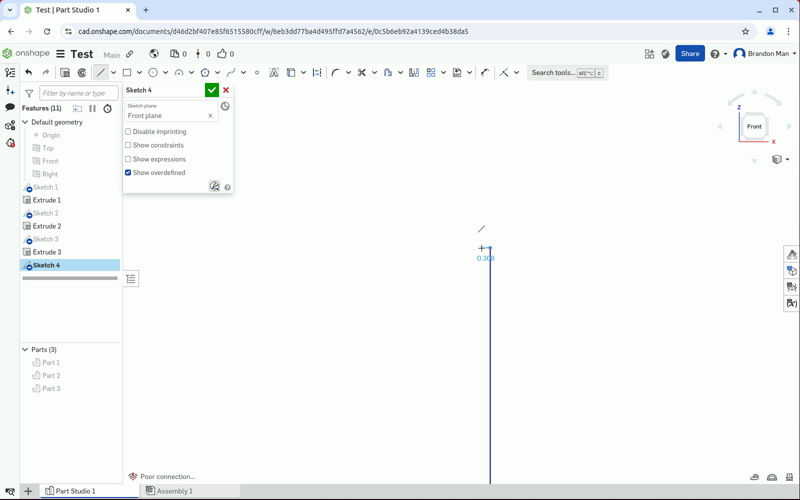
scroll(6)
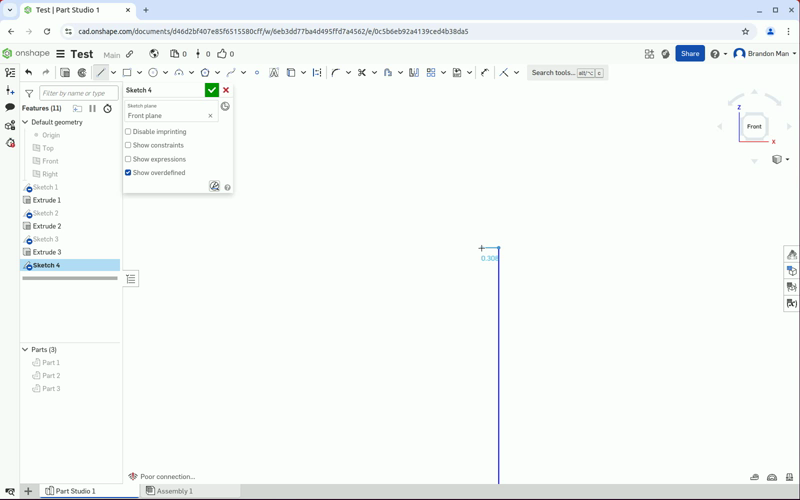
click(481, 247)
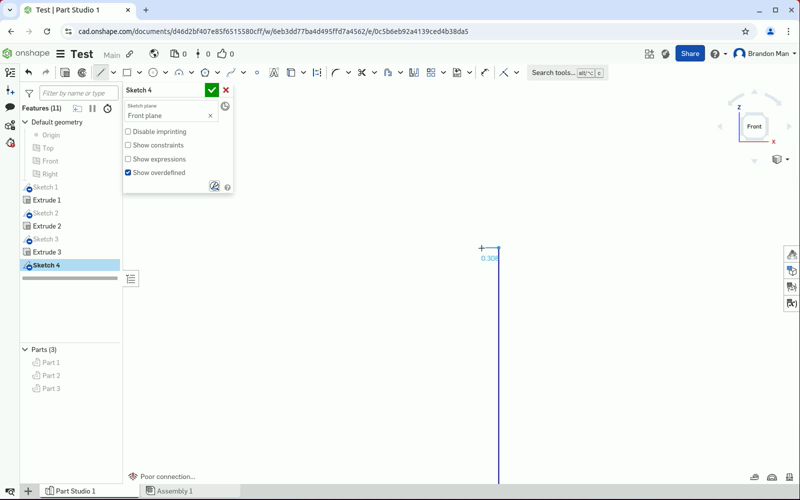
scroll(-6)
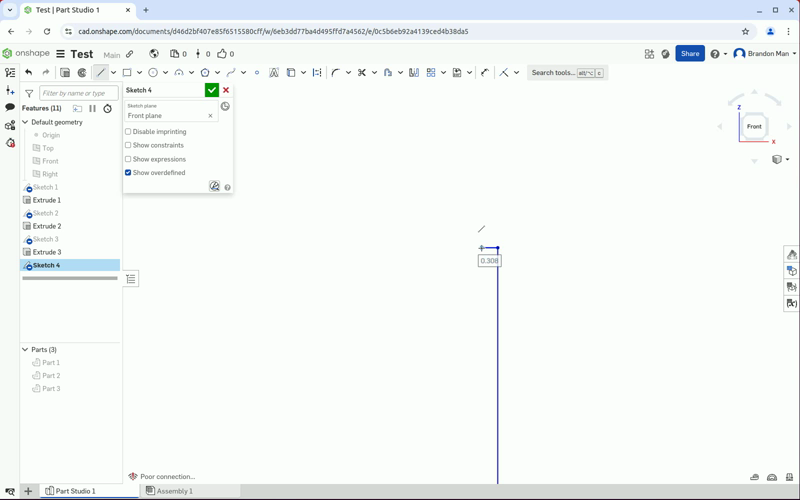
scroll(-6)
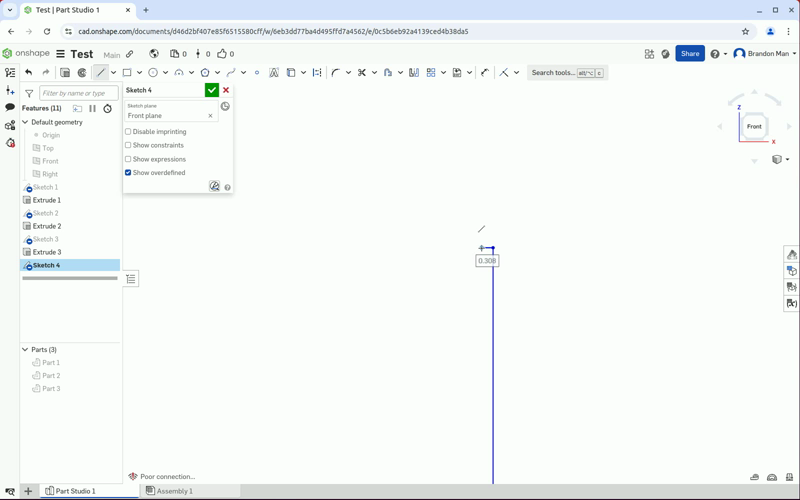
scroll(-6)
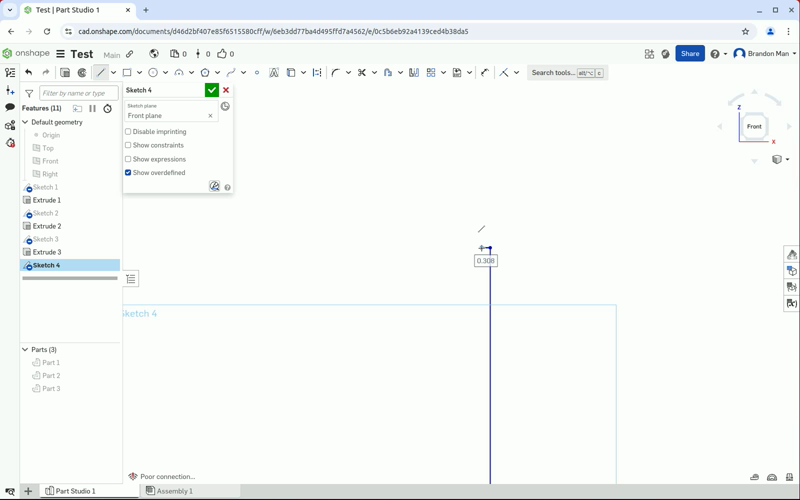
scroll(-6)
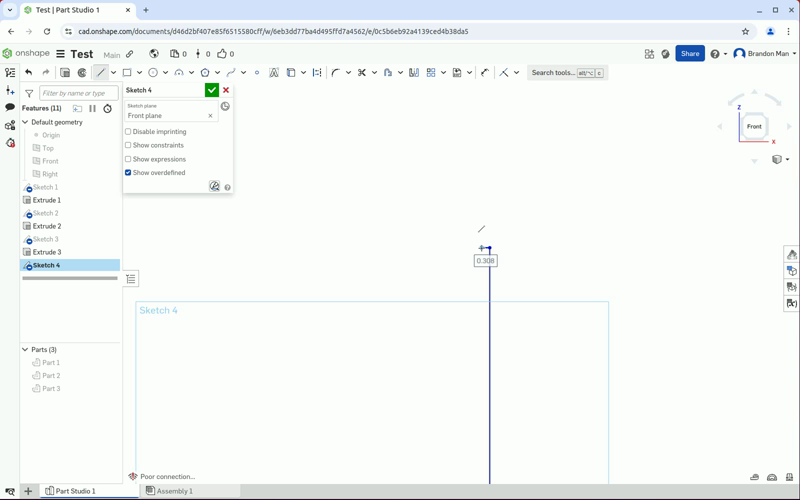
scroll(-6)
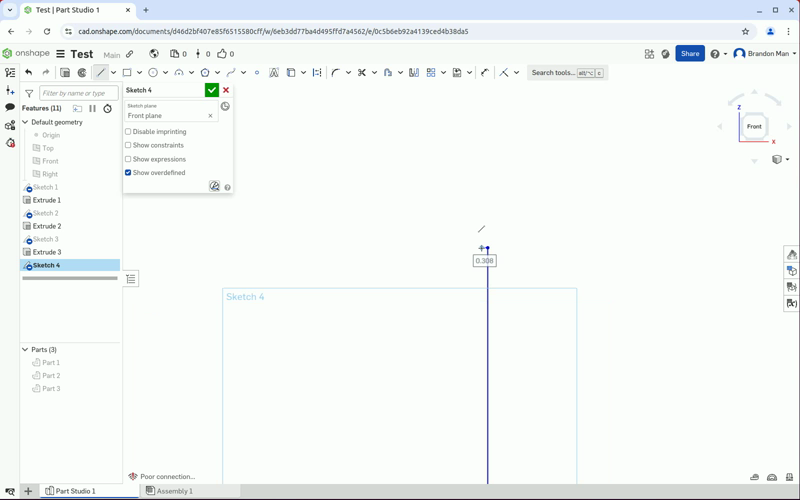
scroll(-6)
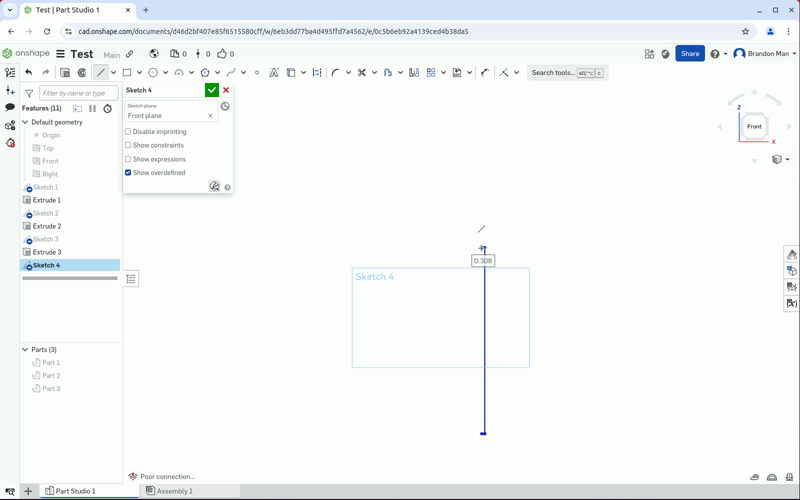
scroll(-6)
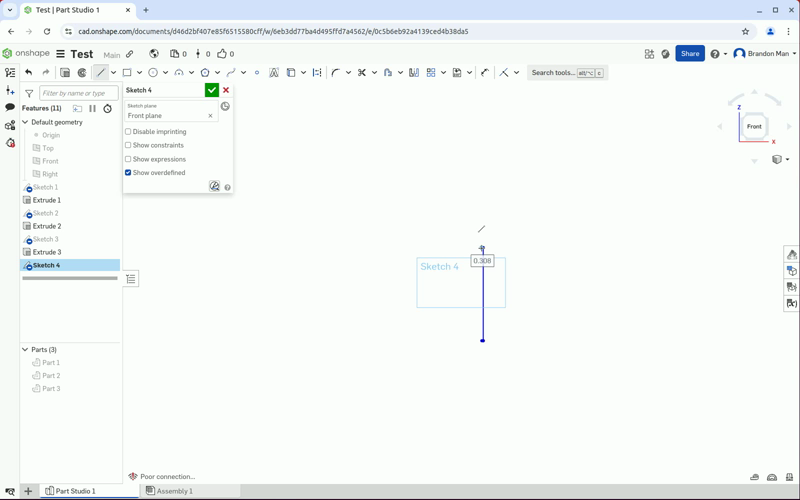
key_up(shift)
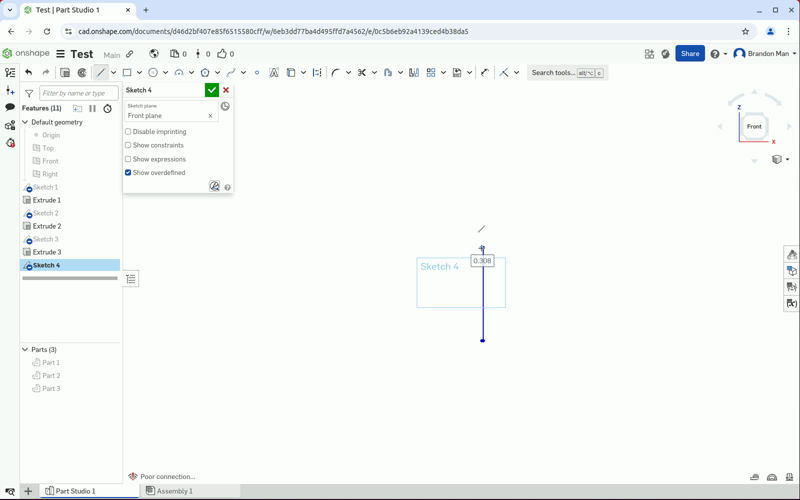
key_down(shift)
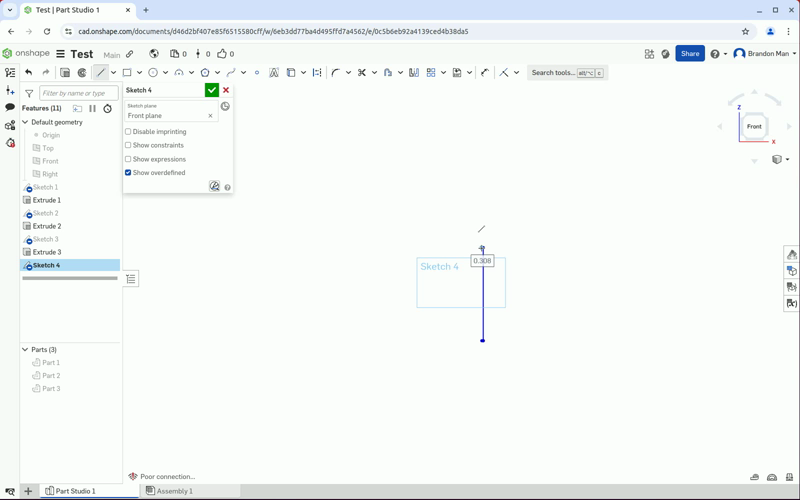
mouse_move(481, 340)
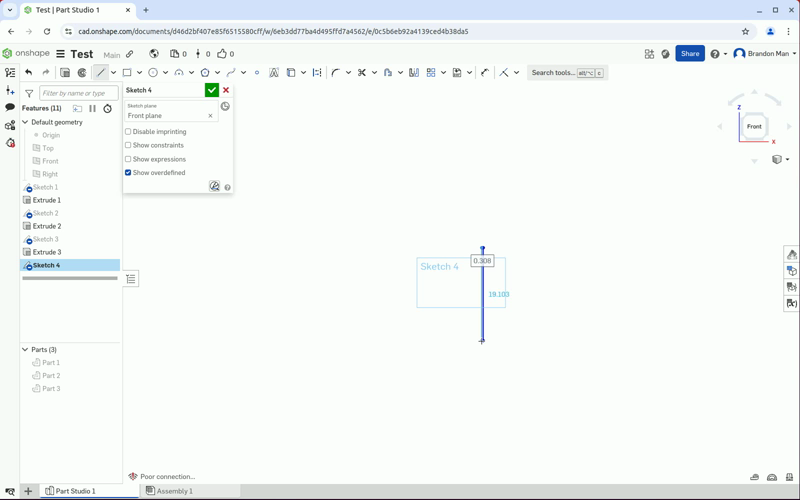
scroll(6)
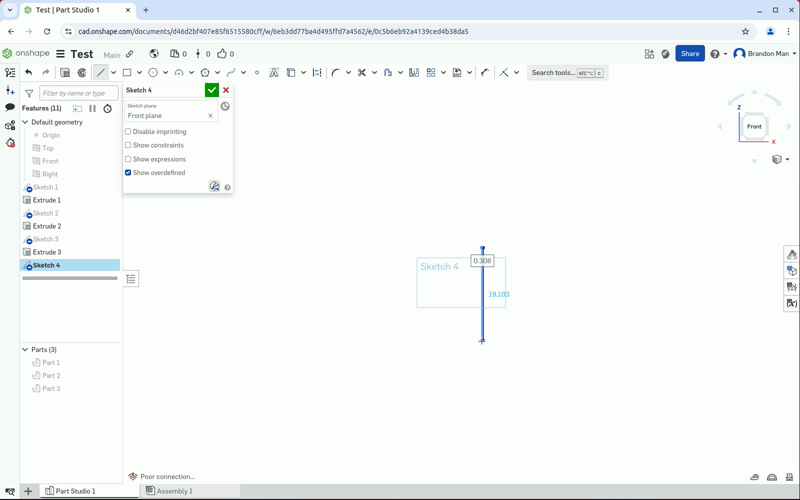
scroll(6)
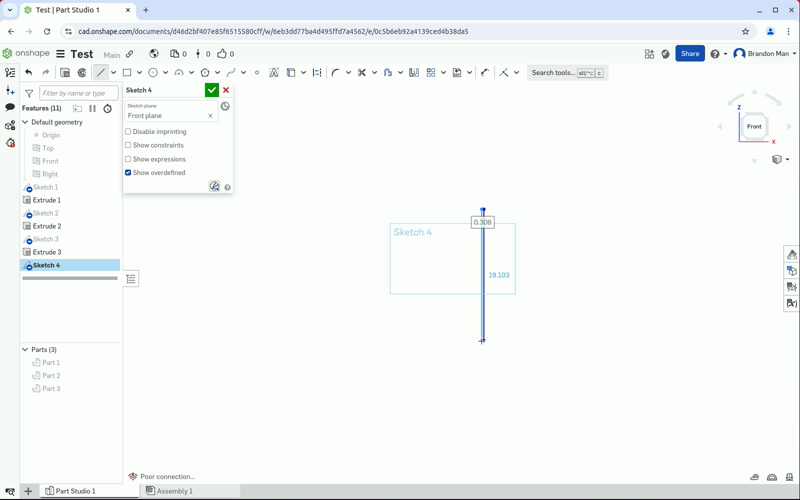
scroll(6)
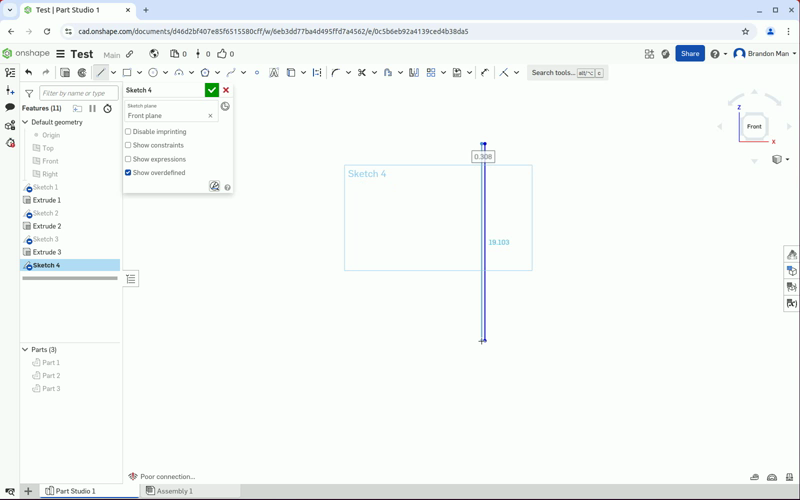
scroll(6)
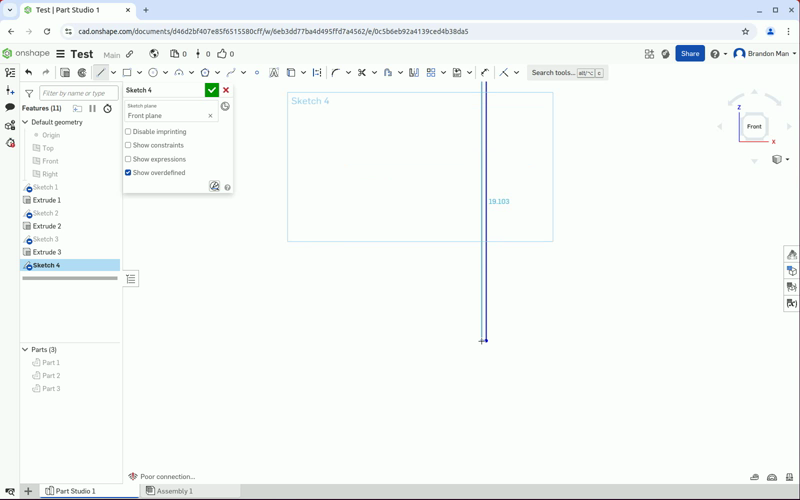
scroll(6)
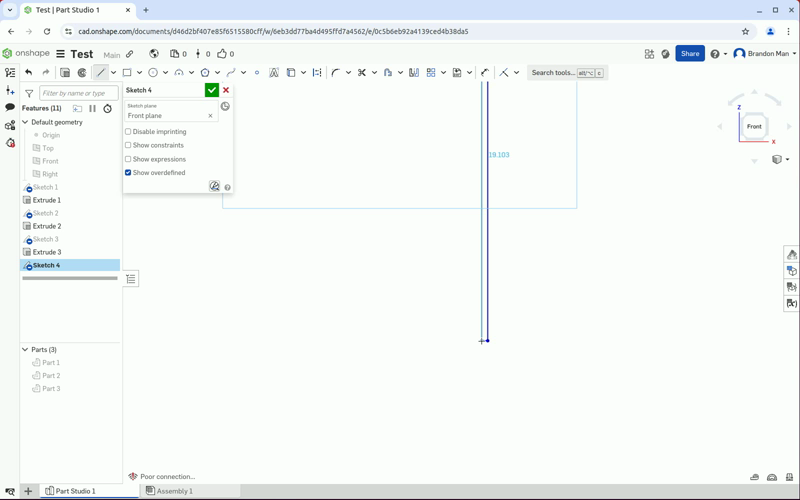
scroll(6)
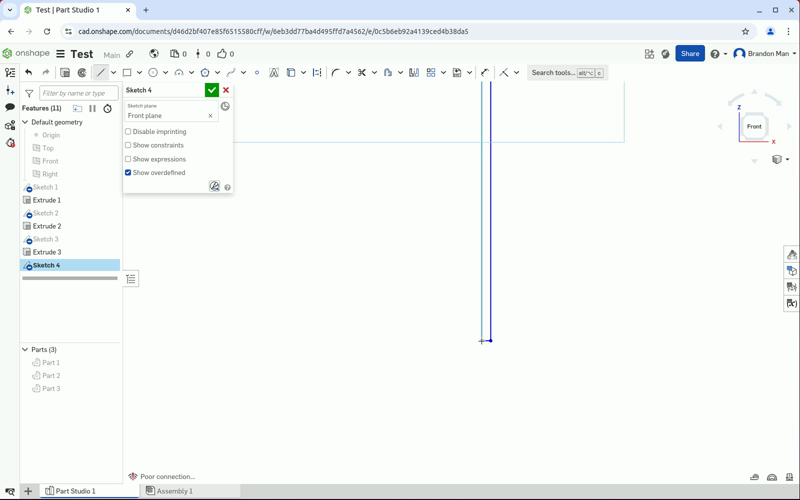
scroll(6)
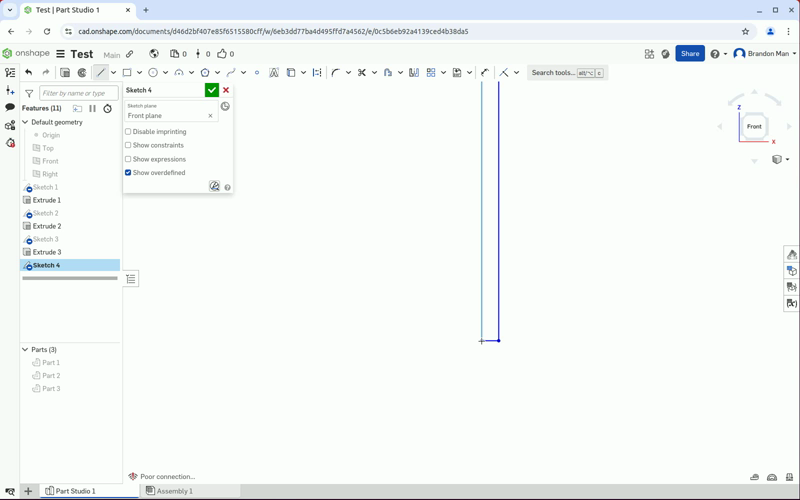
key_up(shift)
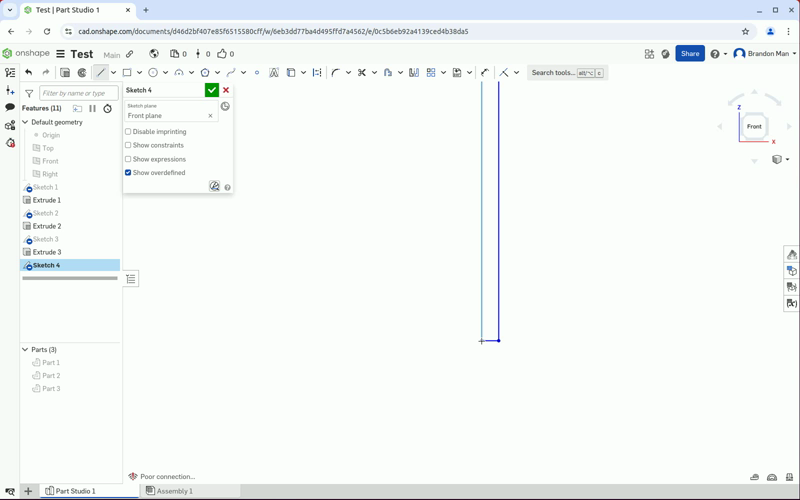
click(481, 340)
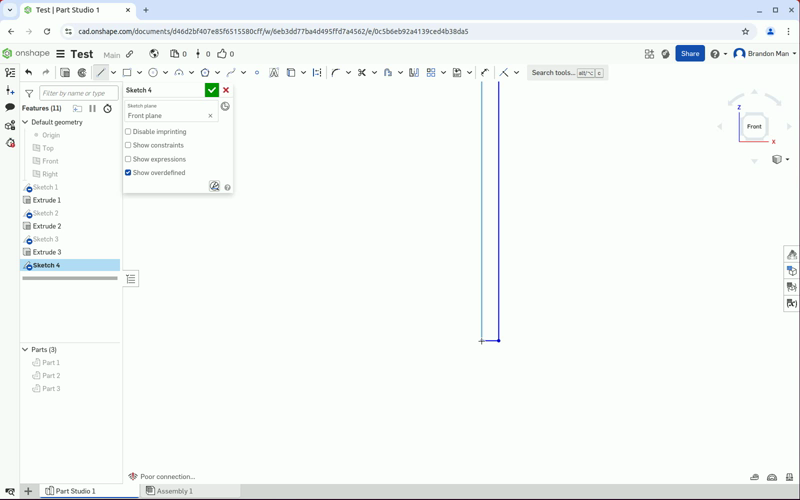
scroll(-6)
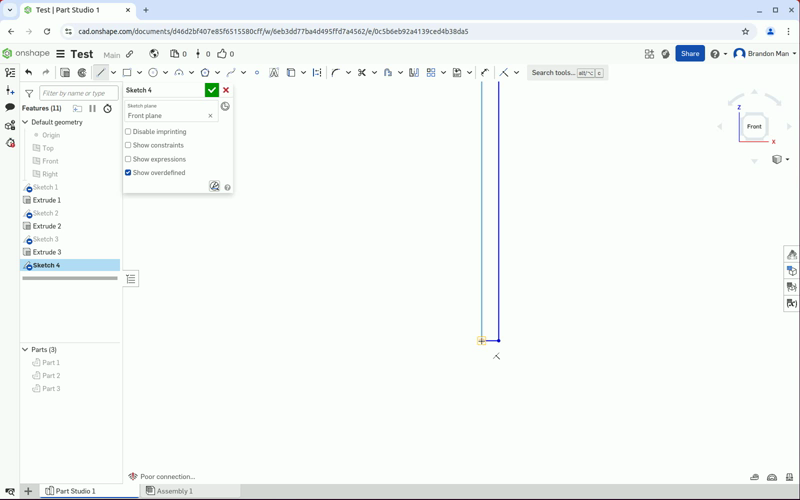
scroll(-6)
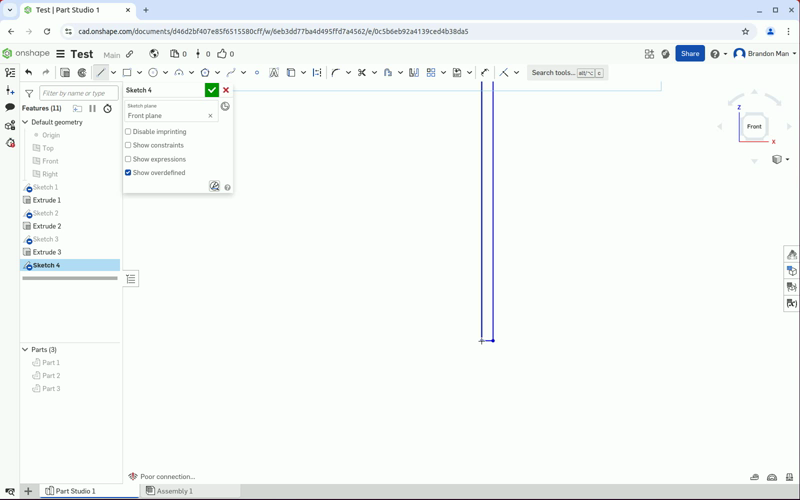
scroll(-6)
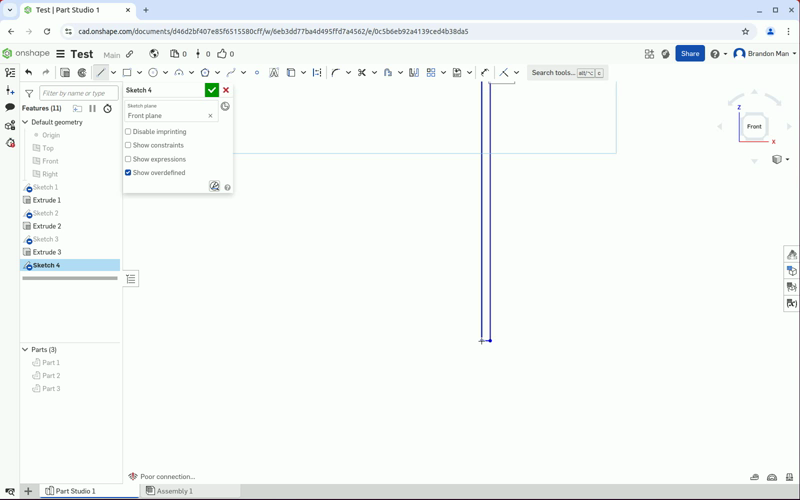
scroll(-6)
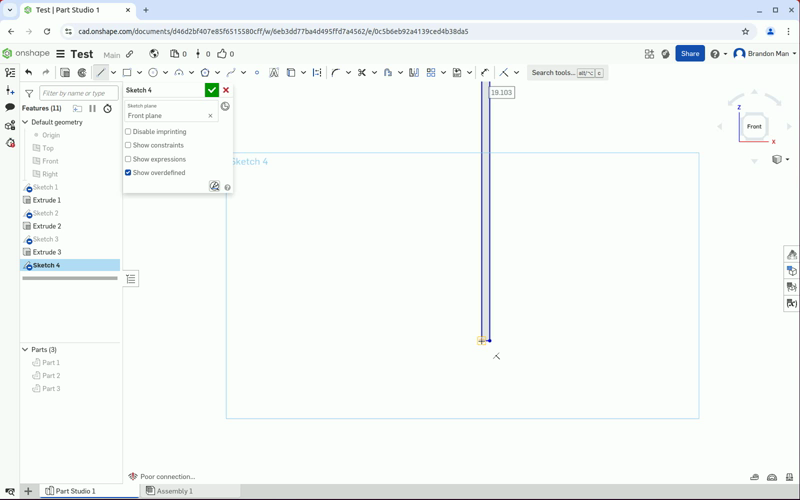
scroll(-6)
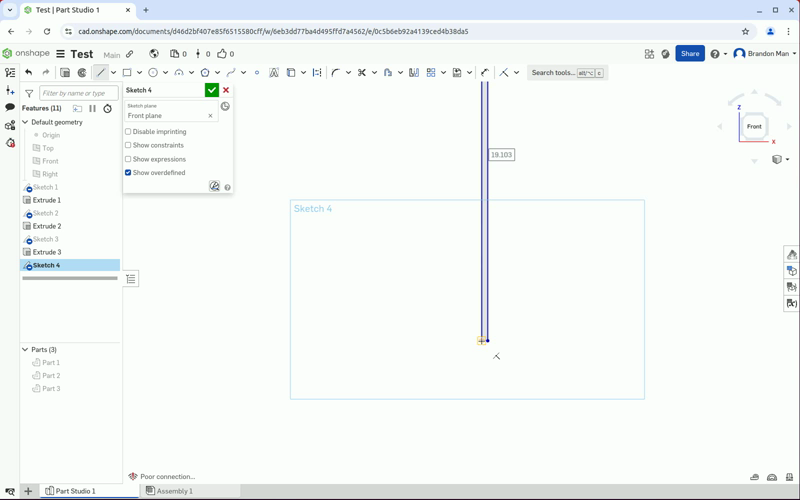
scroll(-6)
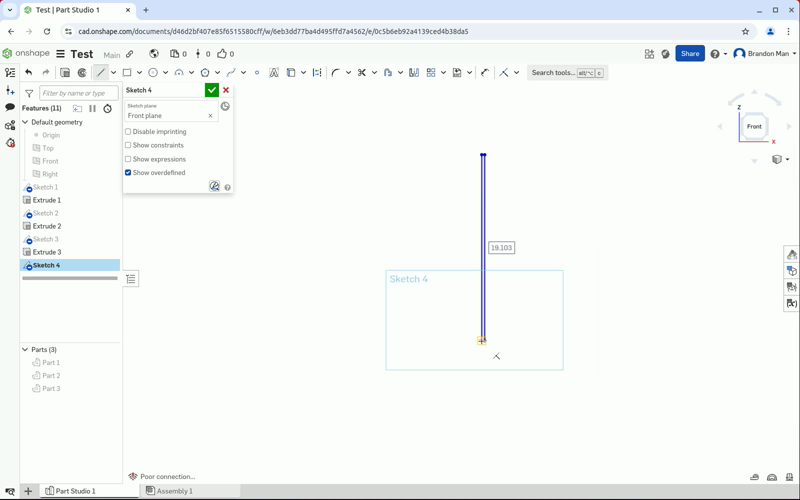
scroll(-6)
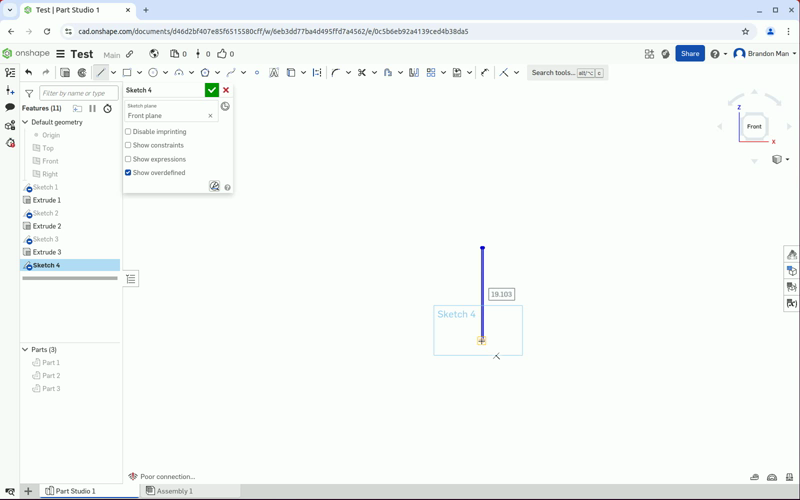
key(esc)
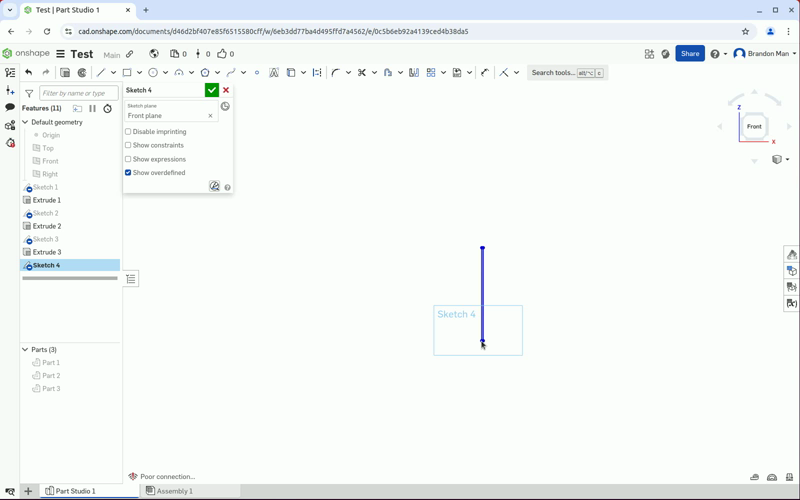
mouse_move(482, 267)
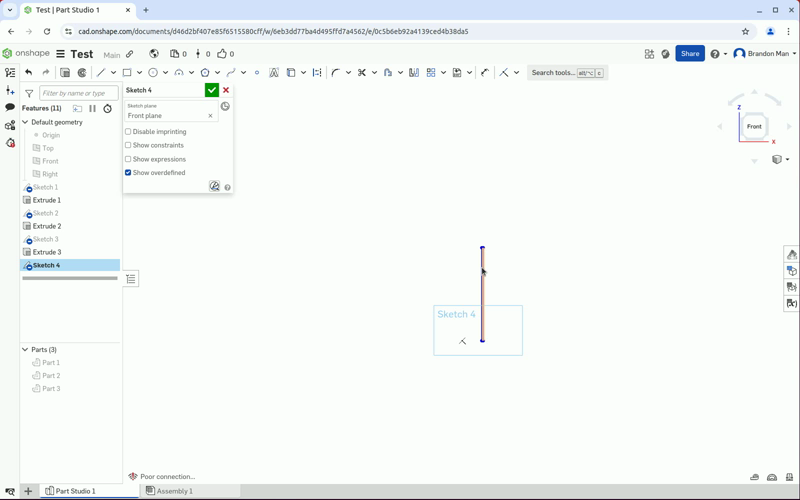
scroll(6)
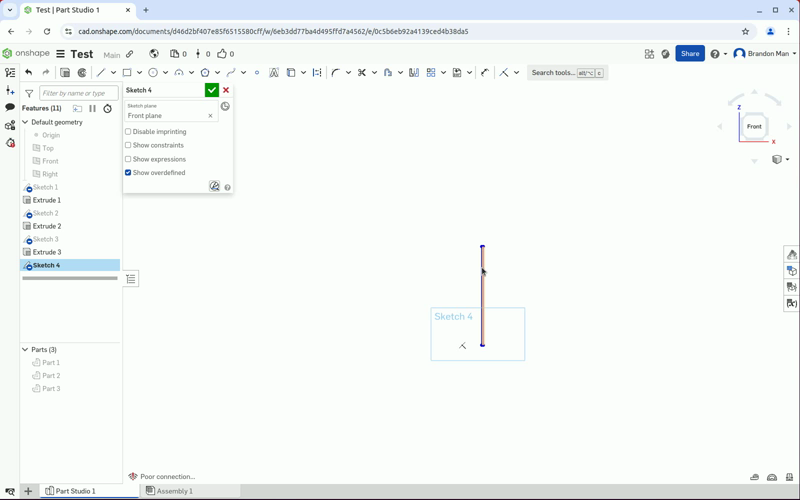
scroll(6)
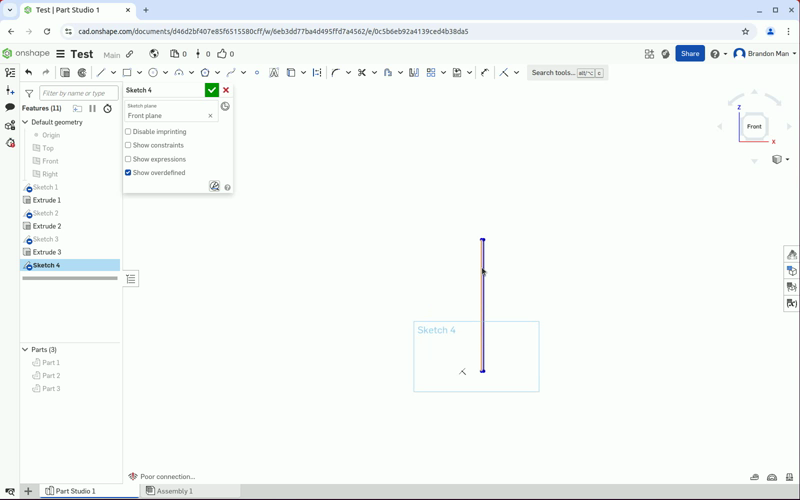
scroll(6)
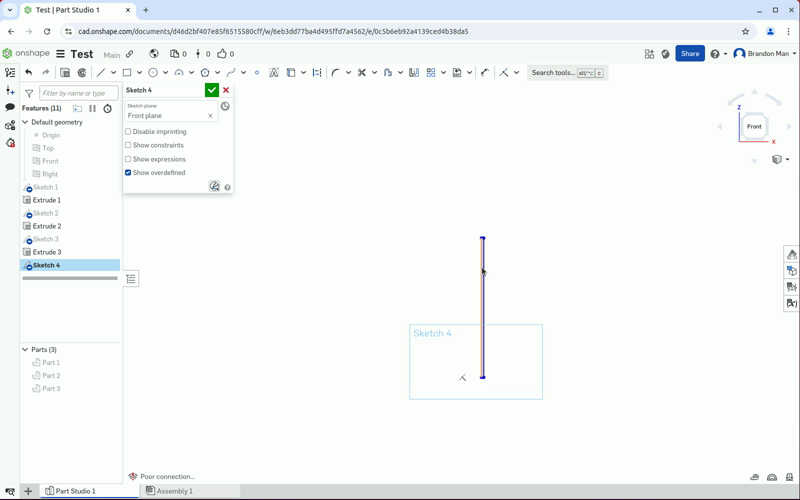
scroll(6)
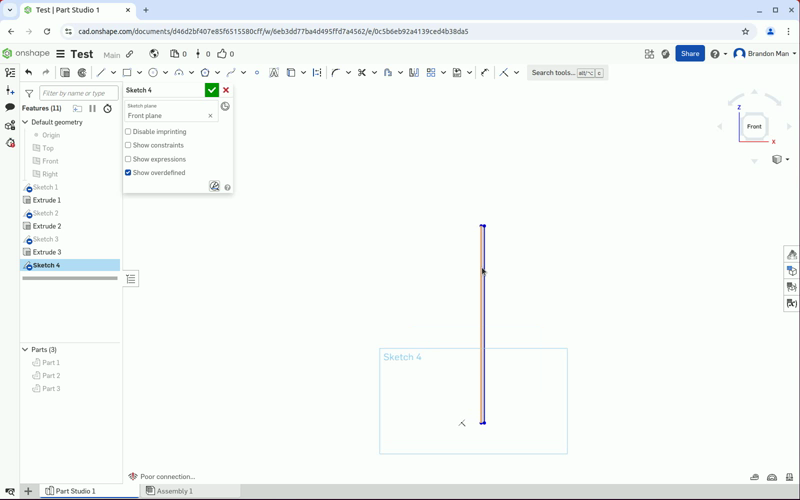
scroll(6)
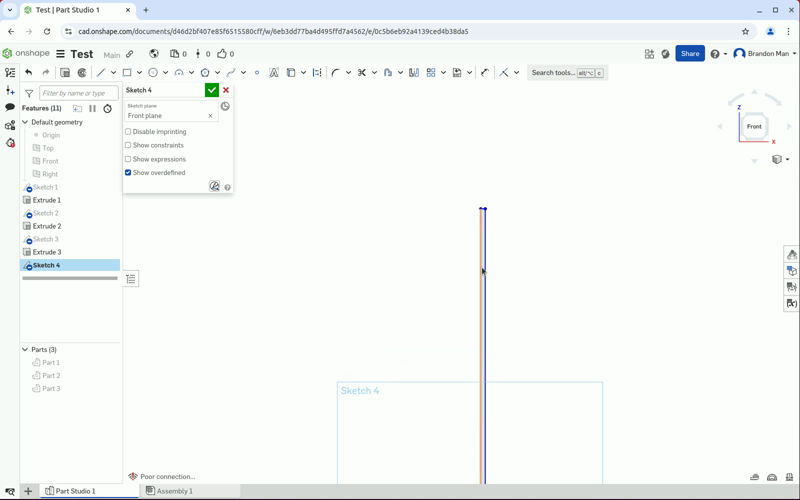
scroll(6)
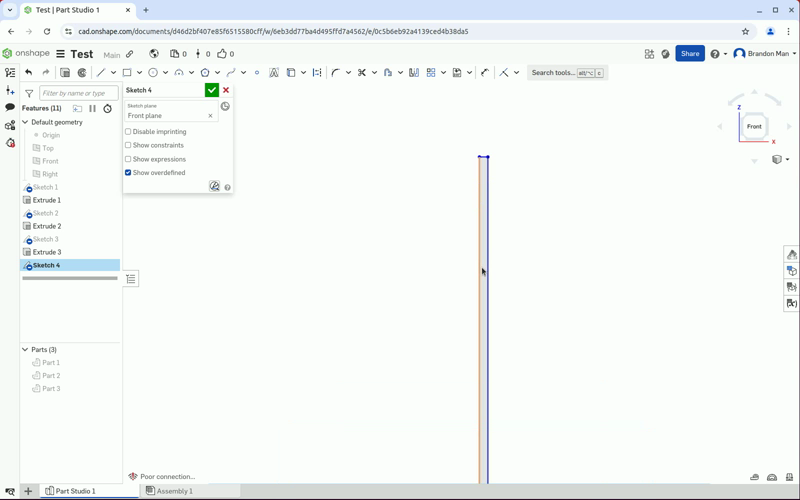
scroll(6)
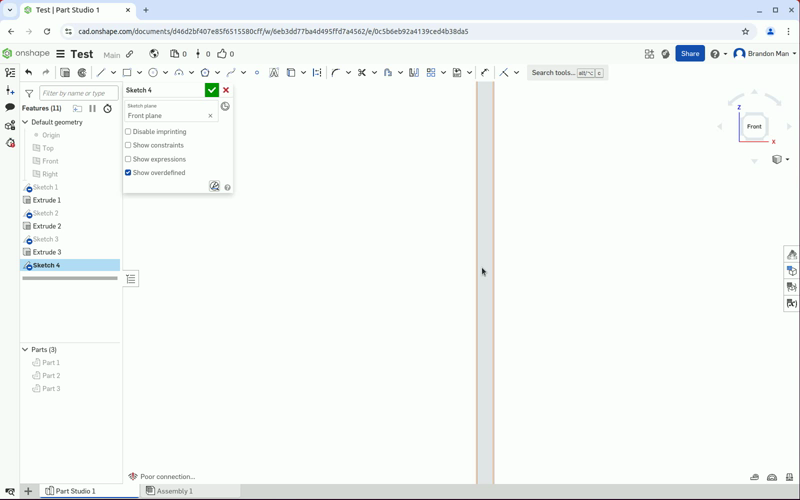
click(482, 267)
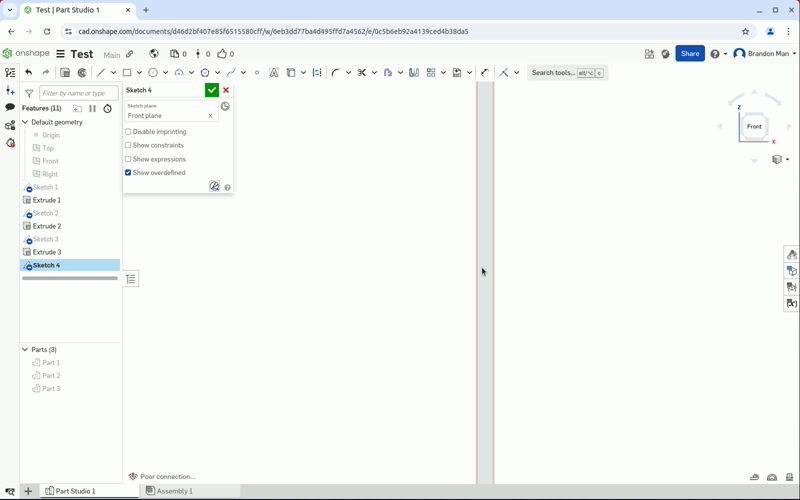
scroll(-6)
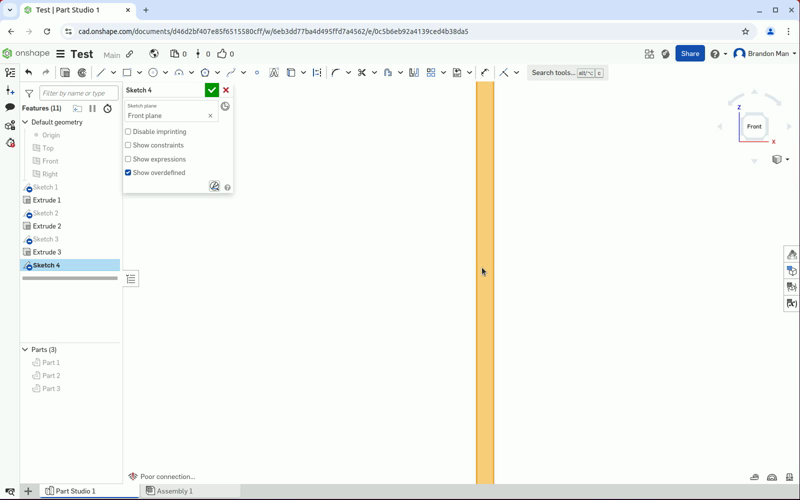
scroll(-6)
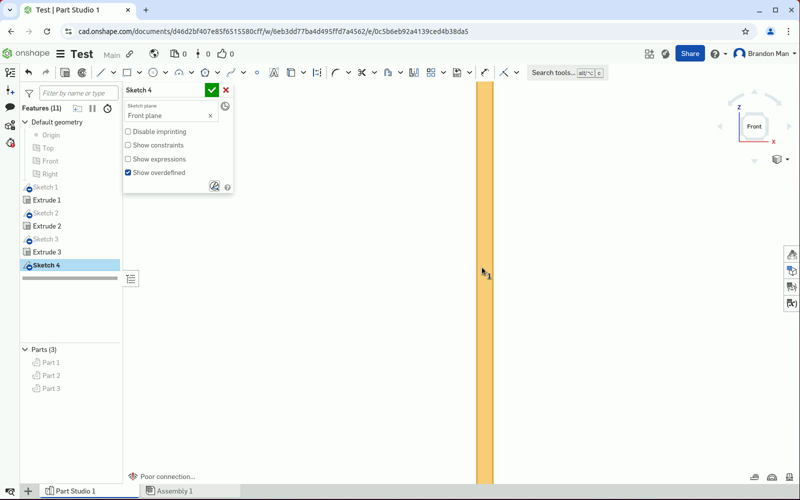
scroll(-6)
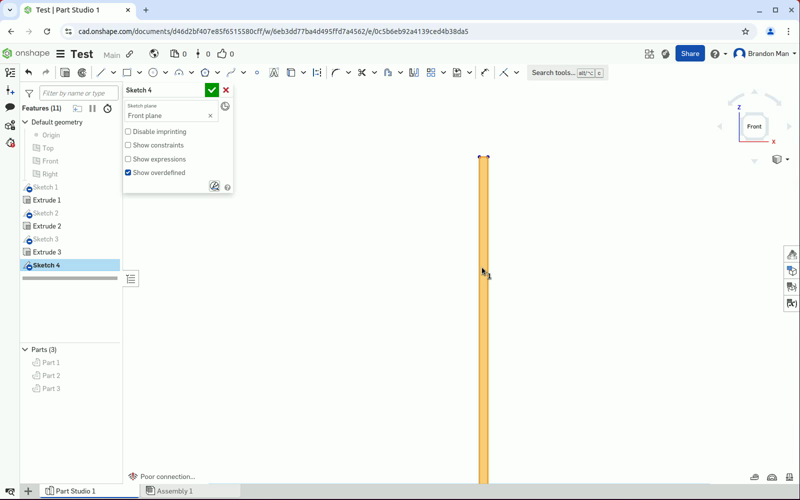
scroll(-6)
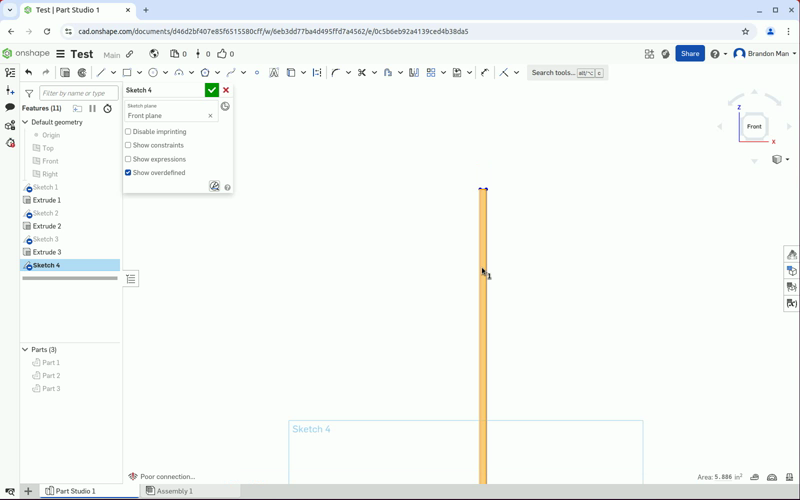
scroll(-6)
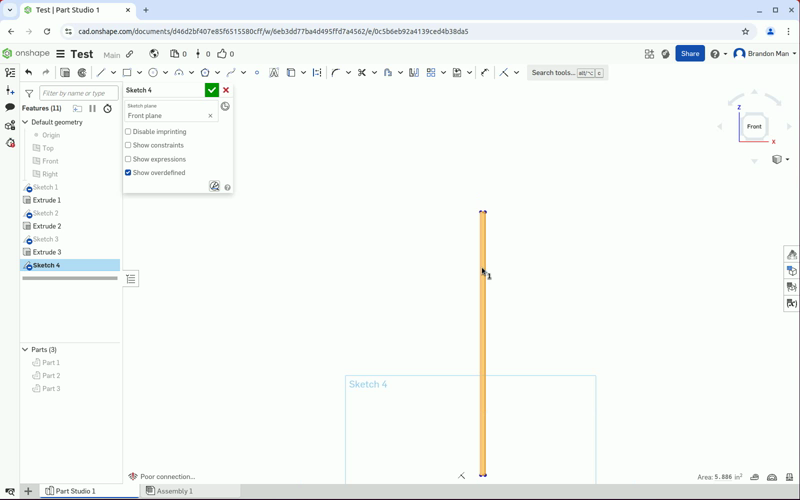
scroll(-6)
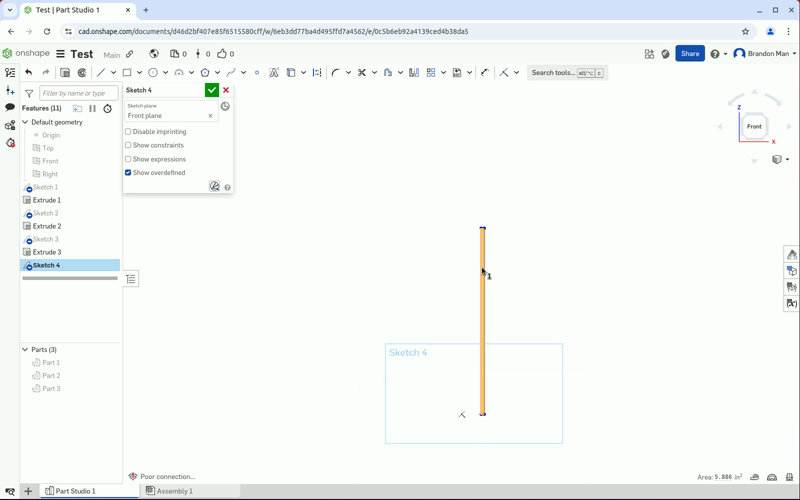
scroll(-6)
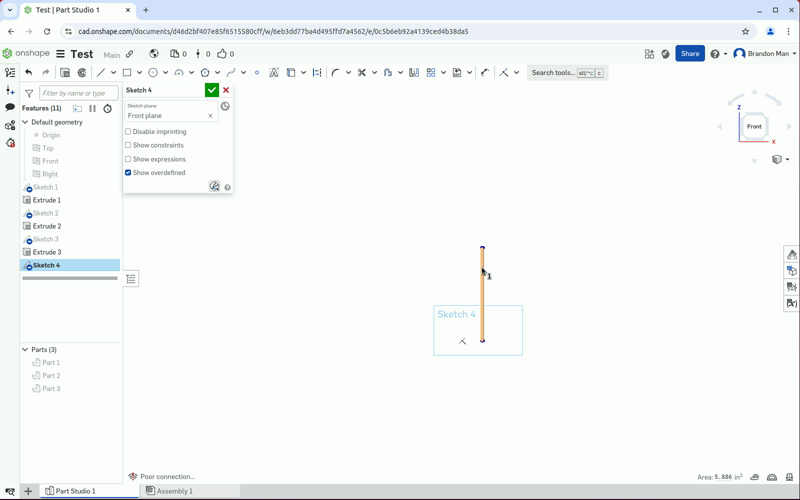
mouse_move(73, 352)
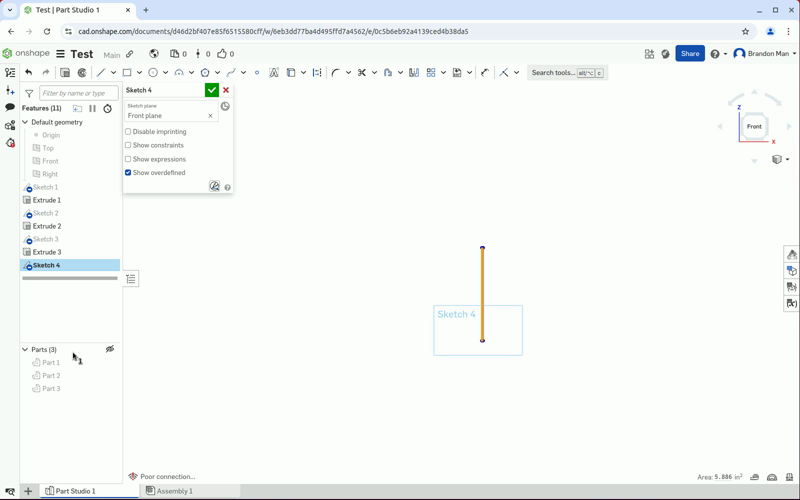
key(shift+y)
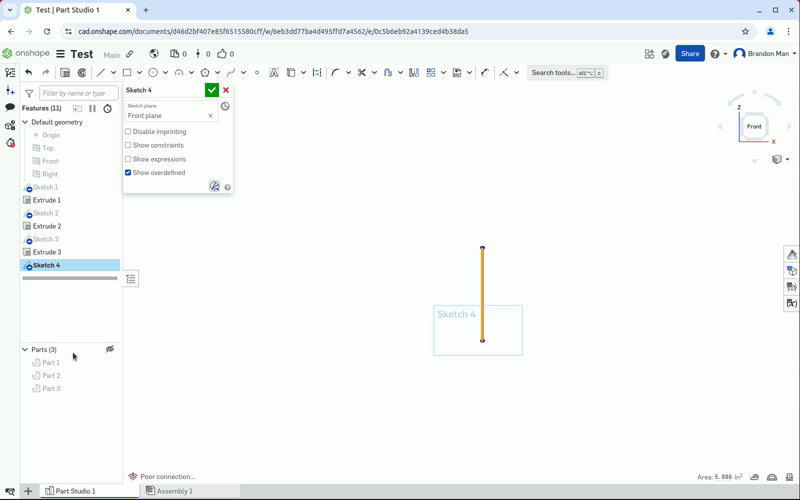
key(shift+e)
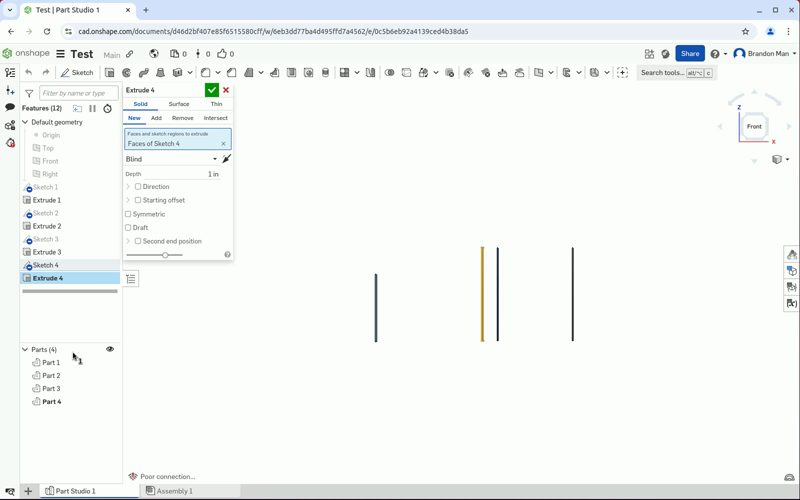
mouse_move(143, 106)
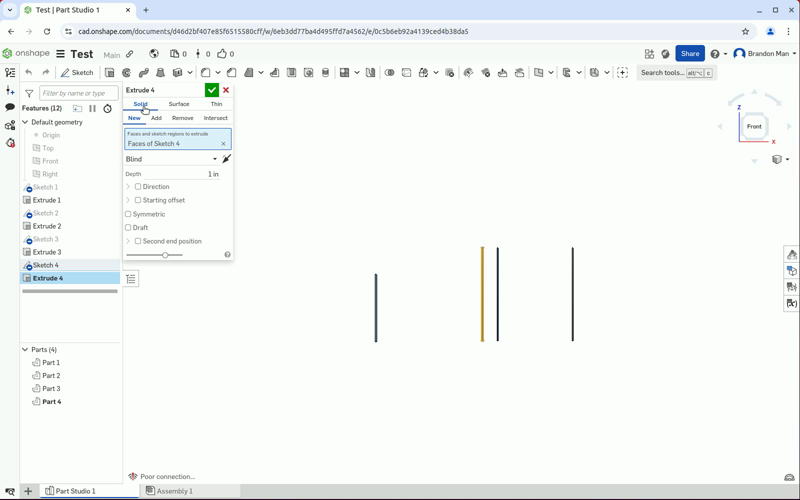
click(143, 106)
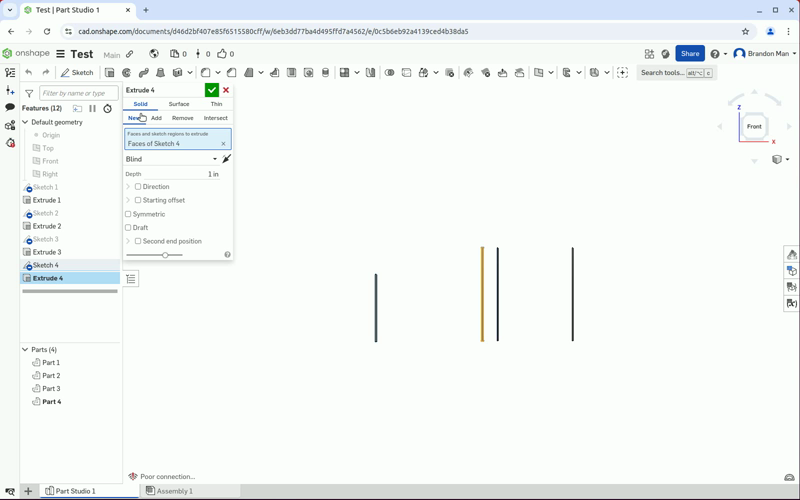
mouse_move(137, 120)
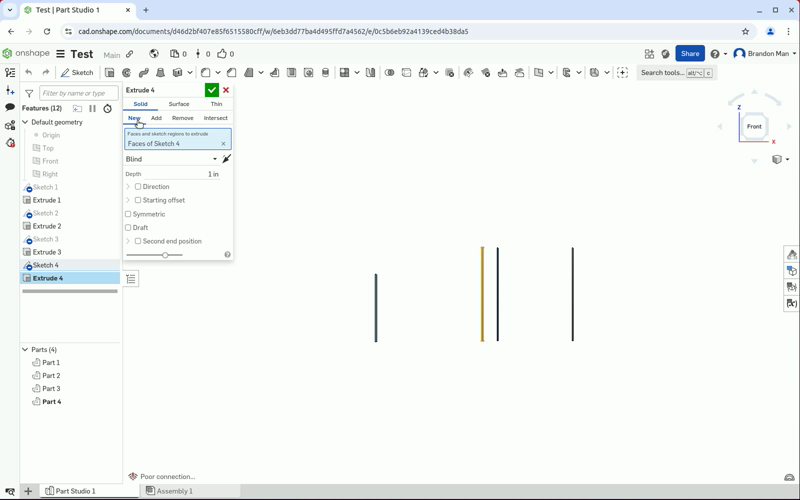
click(137, 120)
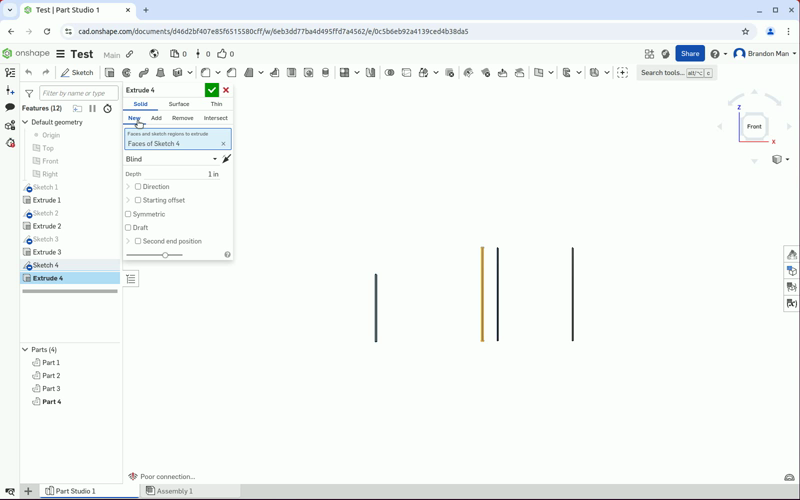
key(tab, 4)
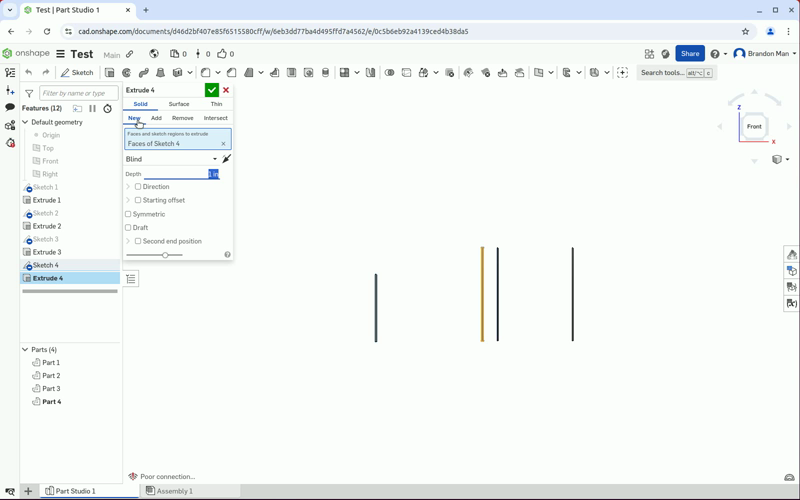
text(0.722)
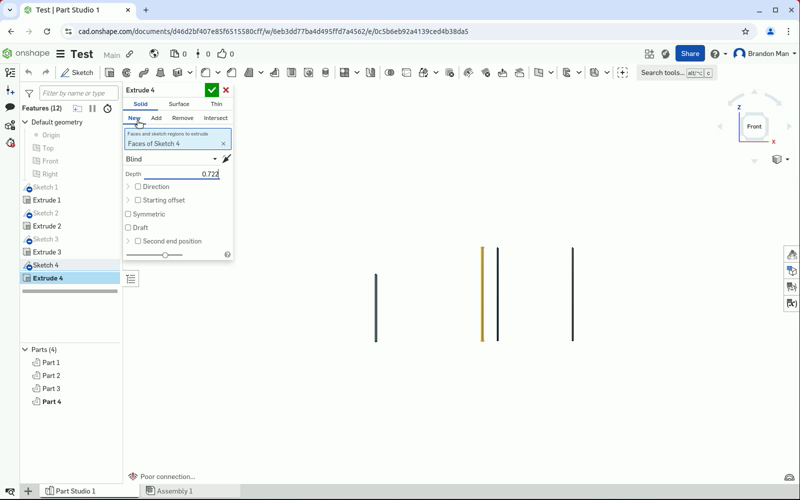
key(enter)
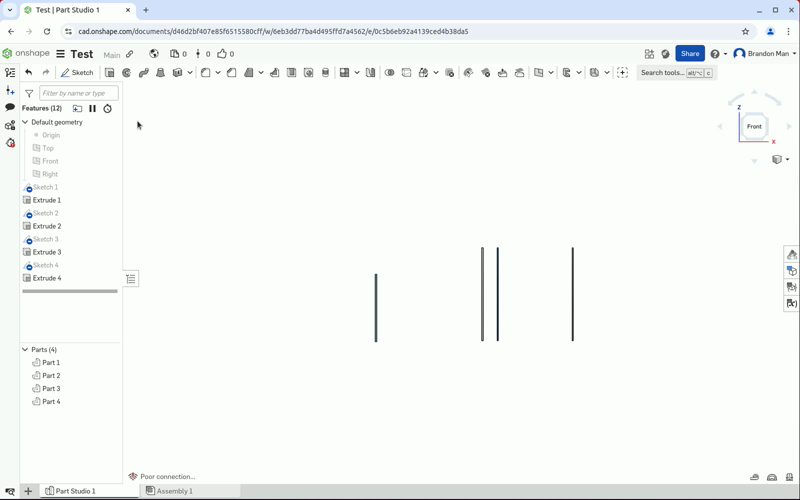
key(shift+h)
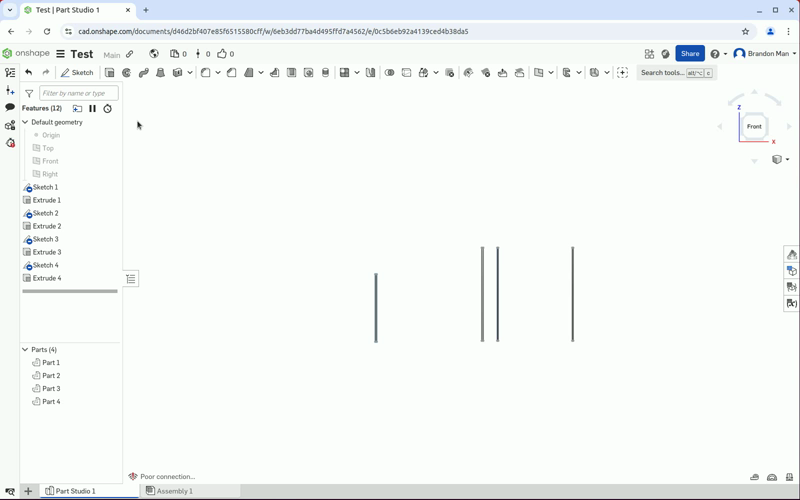
key(shift+h)
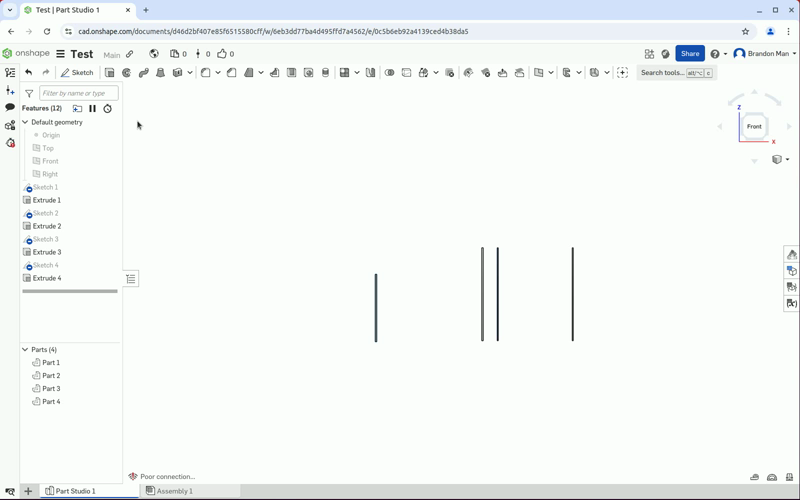
mouse_move(73, 189)
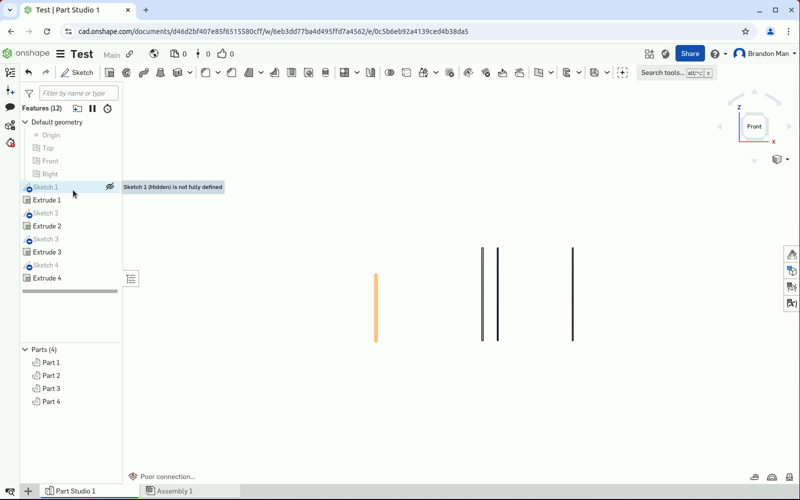
click(73, 189)
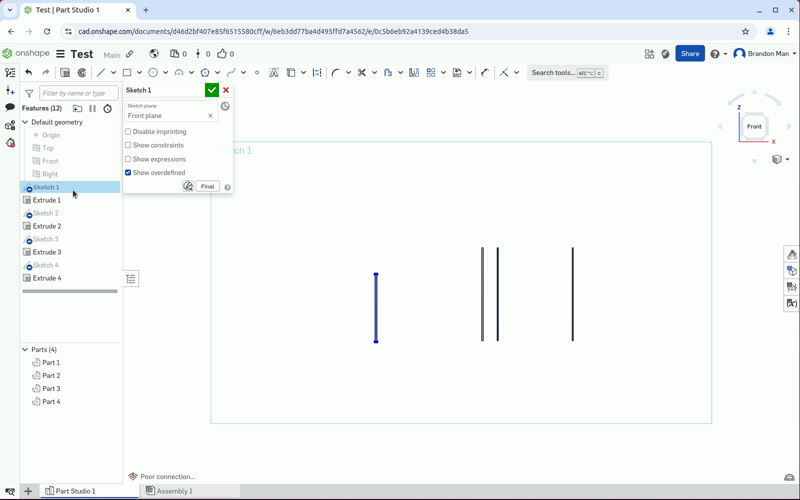
mouse_move(229, 92)
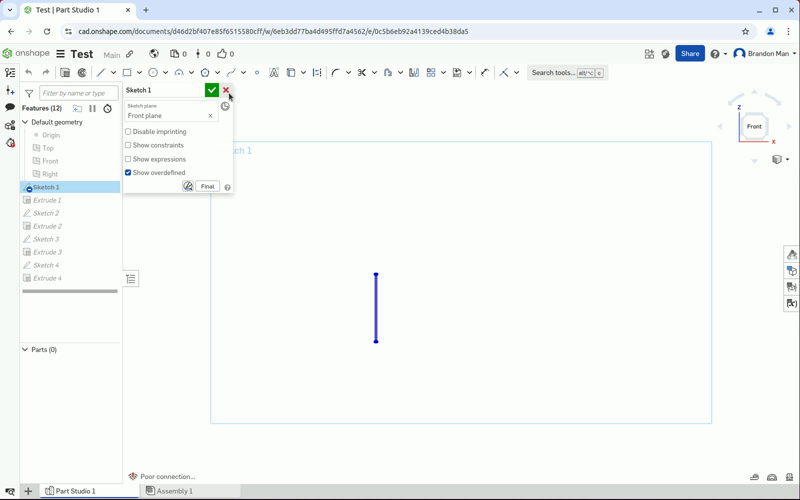
click(229, 92)
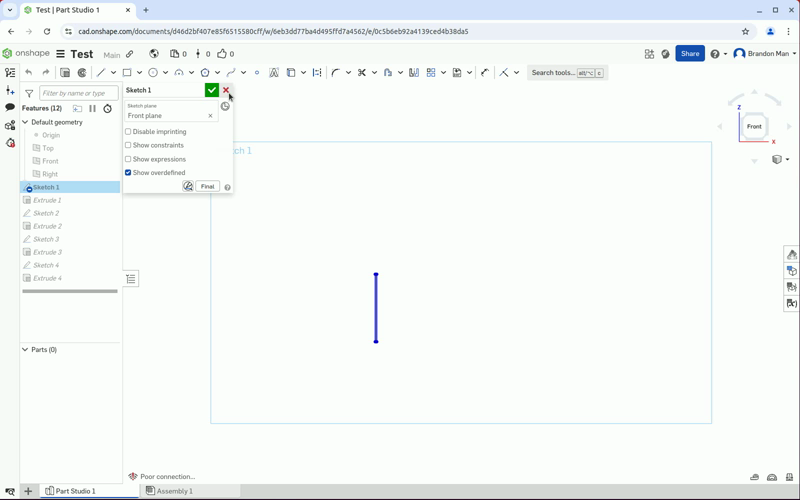
key(shift+s)
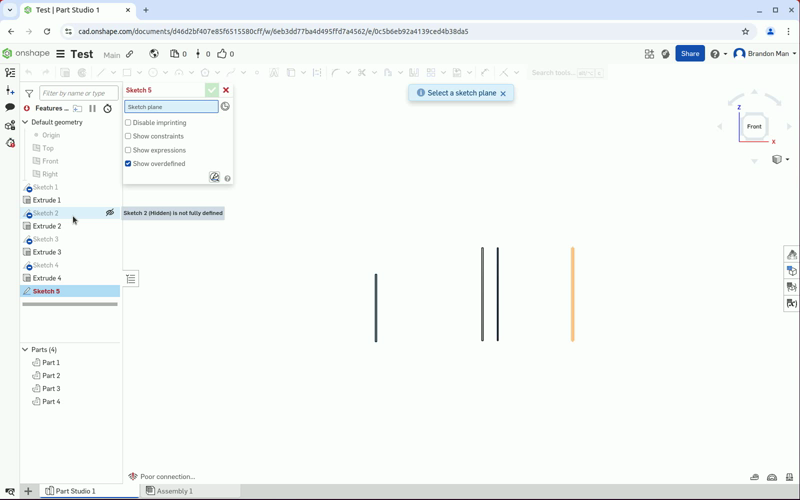
scroll(3)
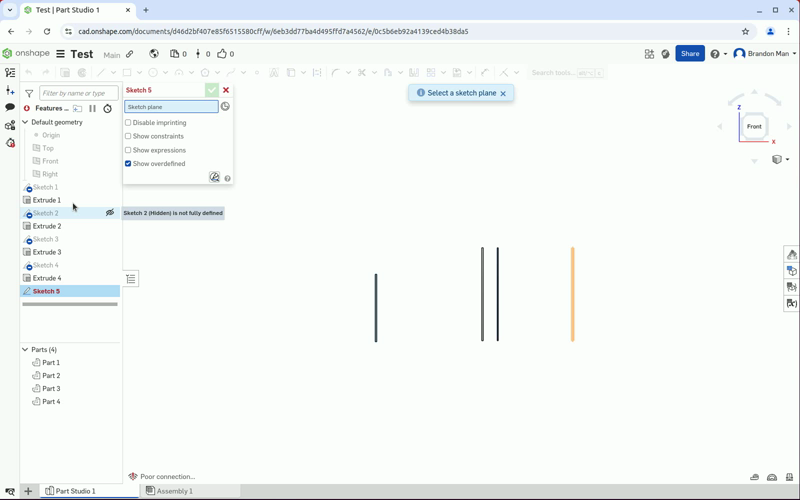
mouse_move(73, 163)
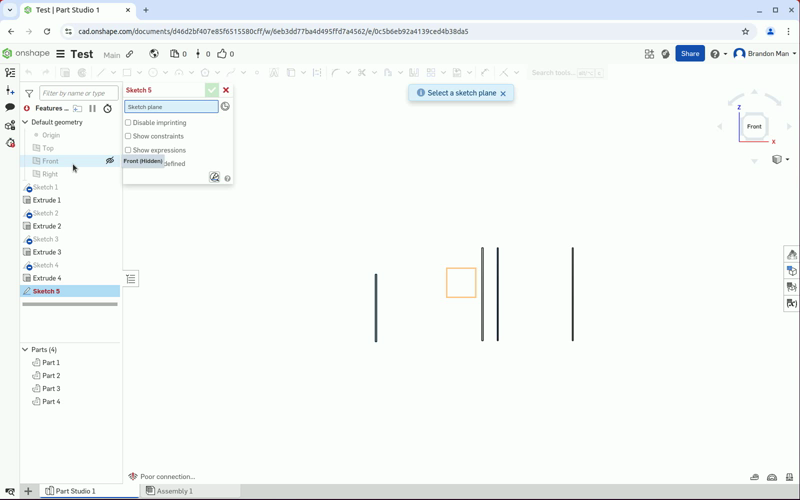
click(73, 163)
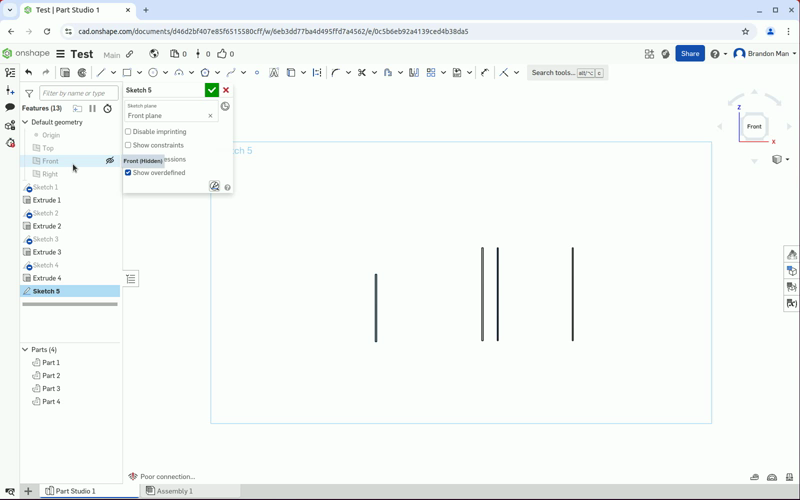
mouse_move(73, 352)
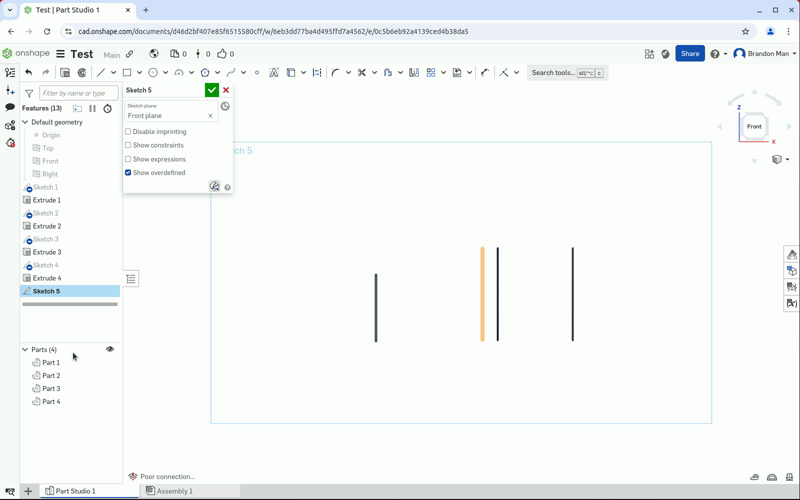
key(y)
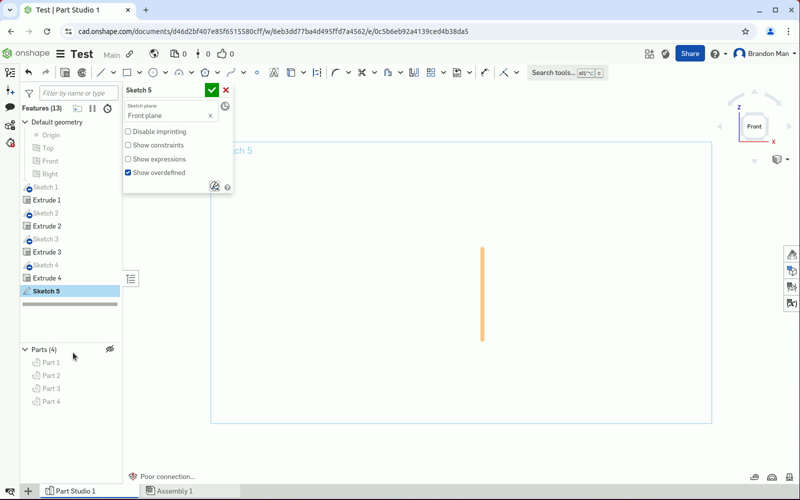
key(l)
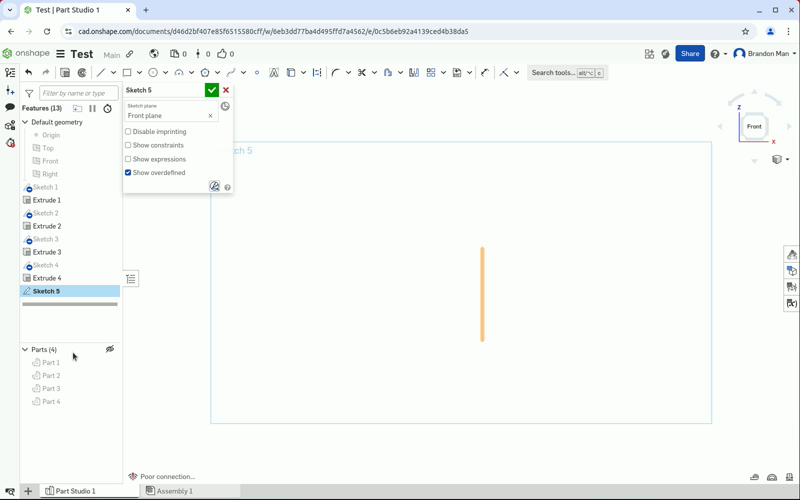
key_down(shift)
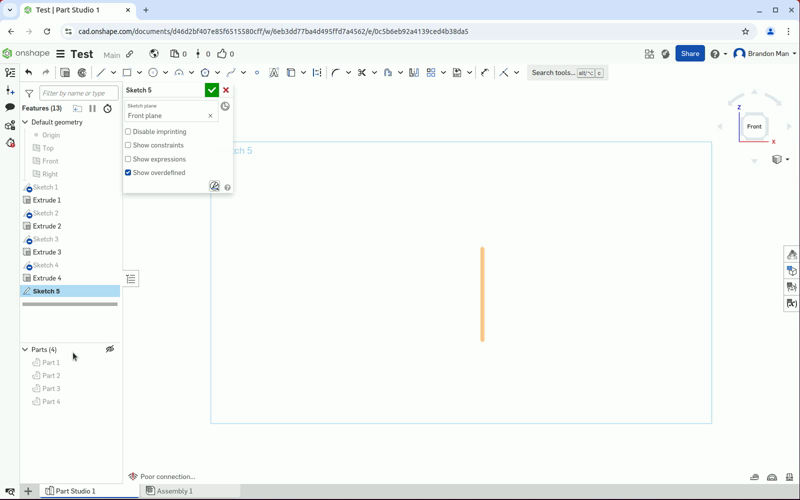
mouse_move(466, 341)
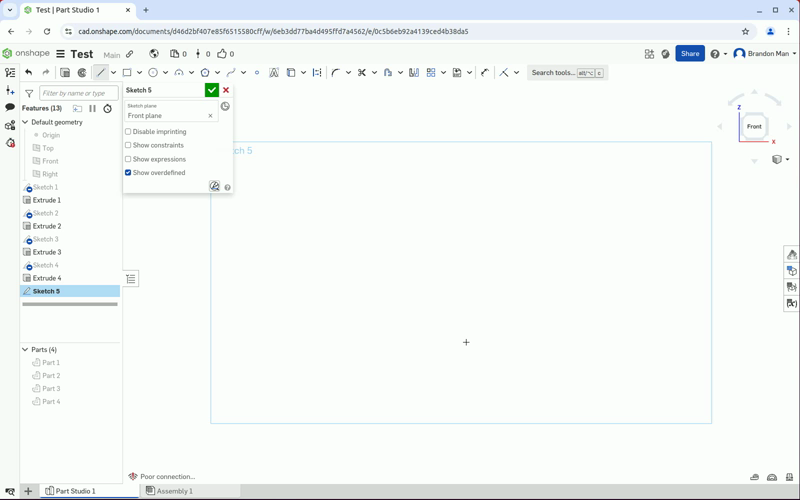
click(466, 341)
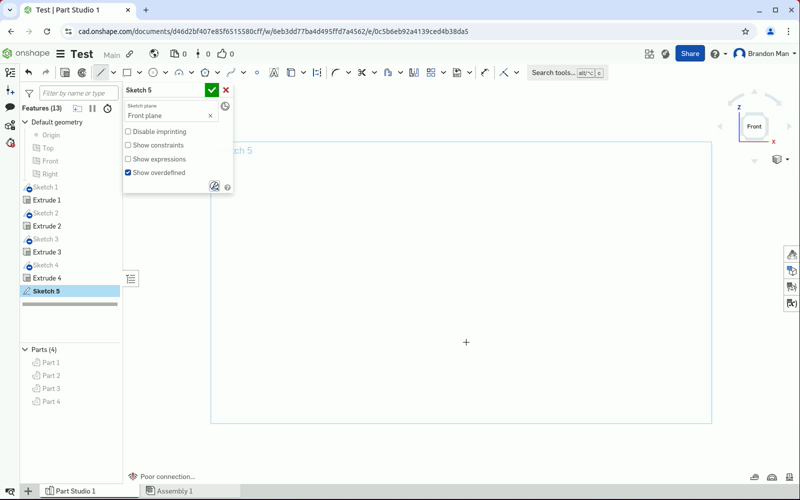
key_up(shift)
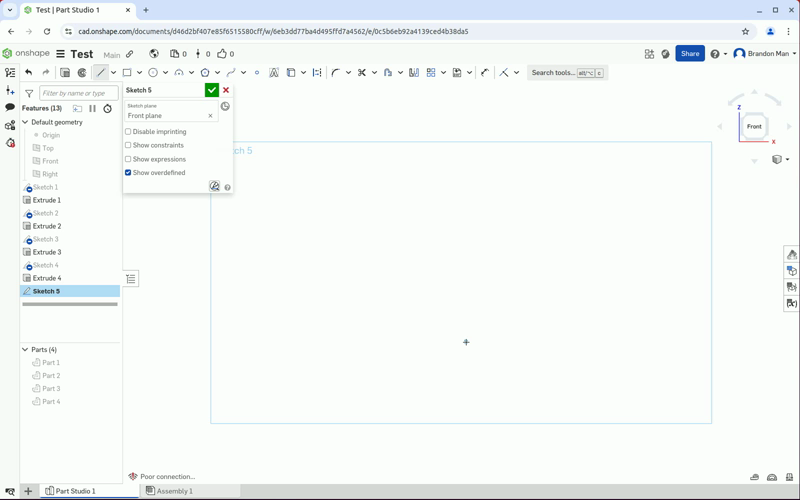
key_down(shift)
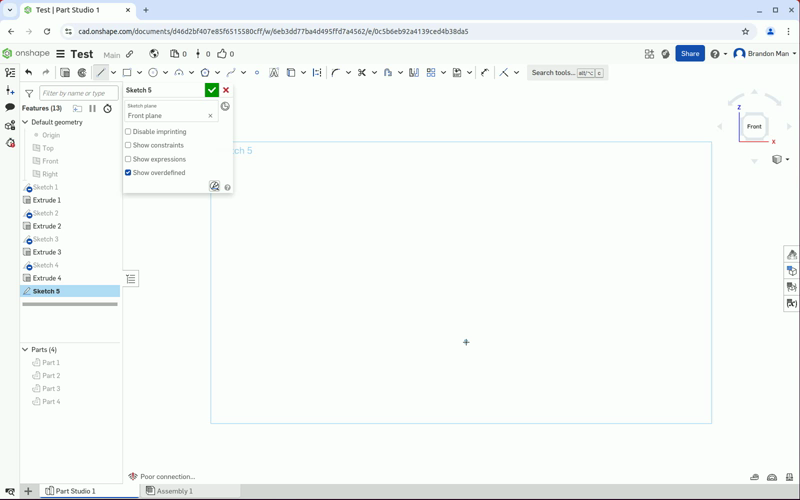
mouse_move(496, 341)
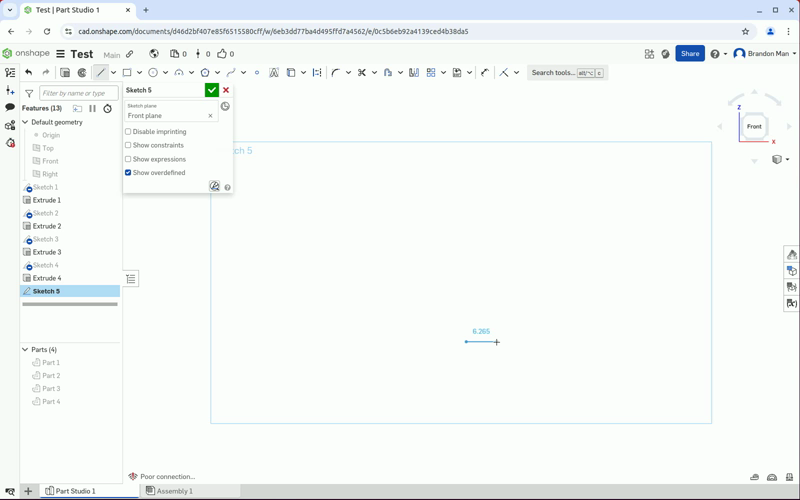
mouse_move(467, 341)
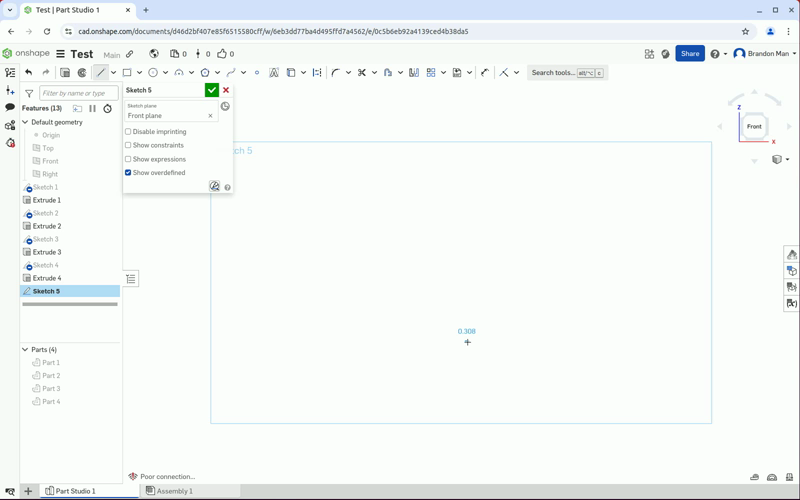
scroll(6)
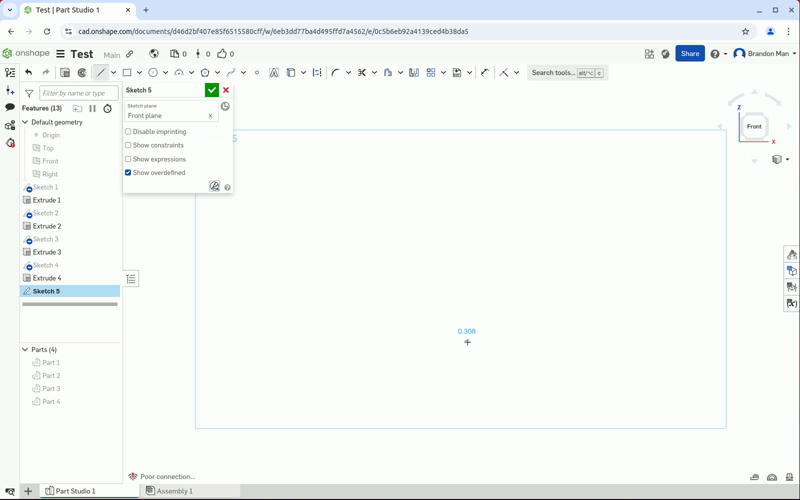
scroll(6)
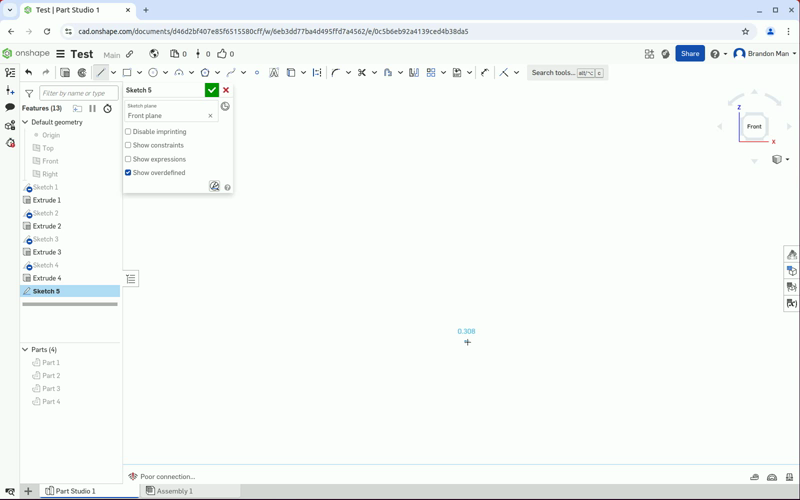
scroll(6)
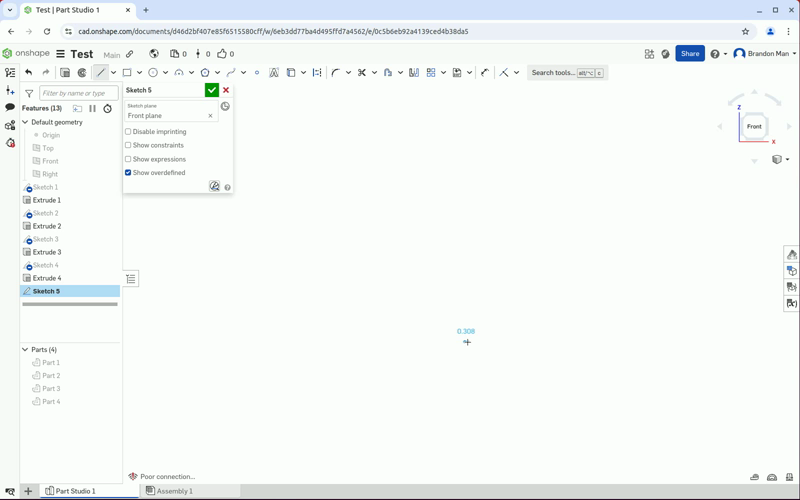
scroll(6)
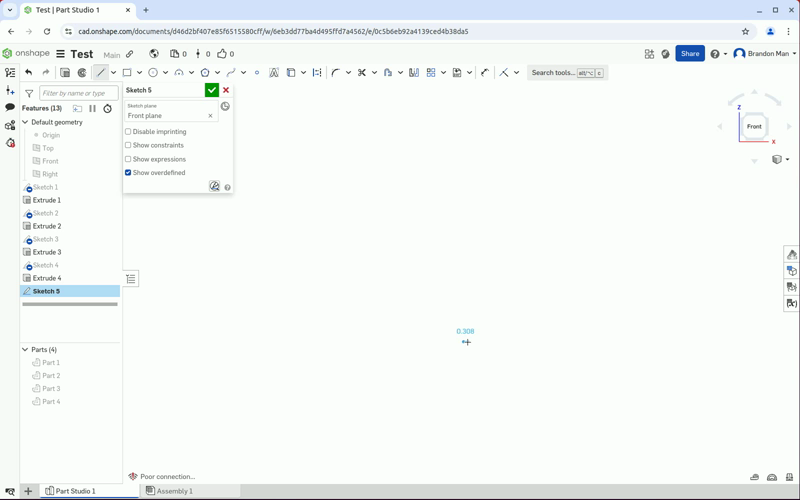
scroll(6)
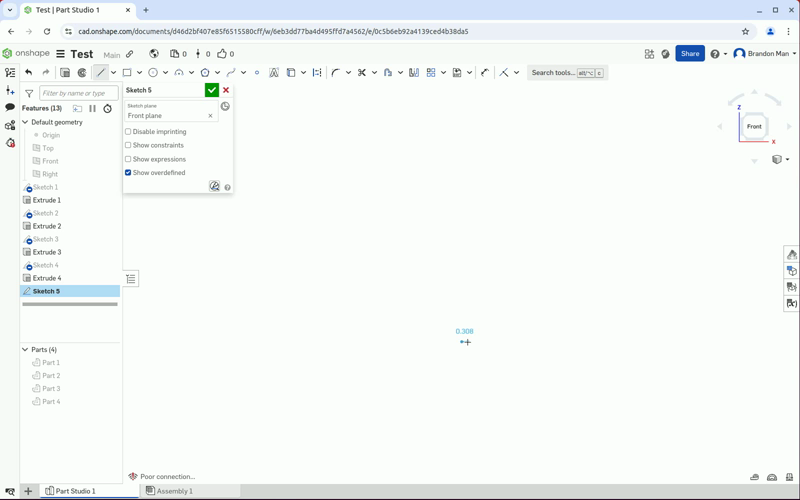
scroll(6)
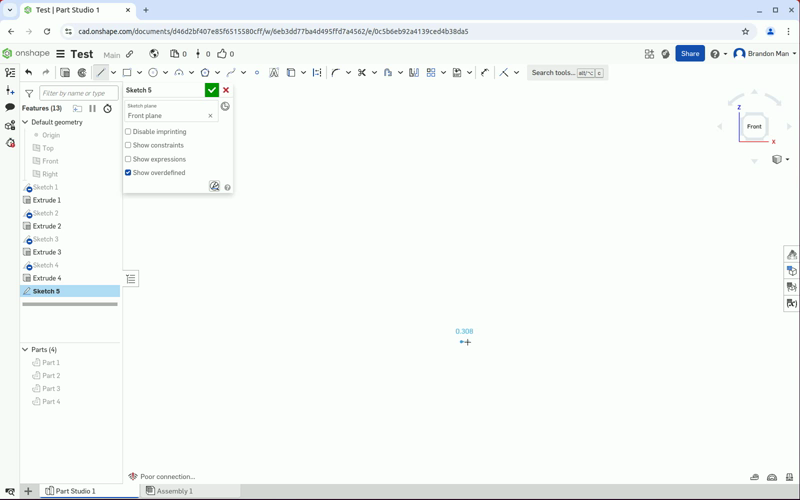
scroll(6)
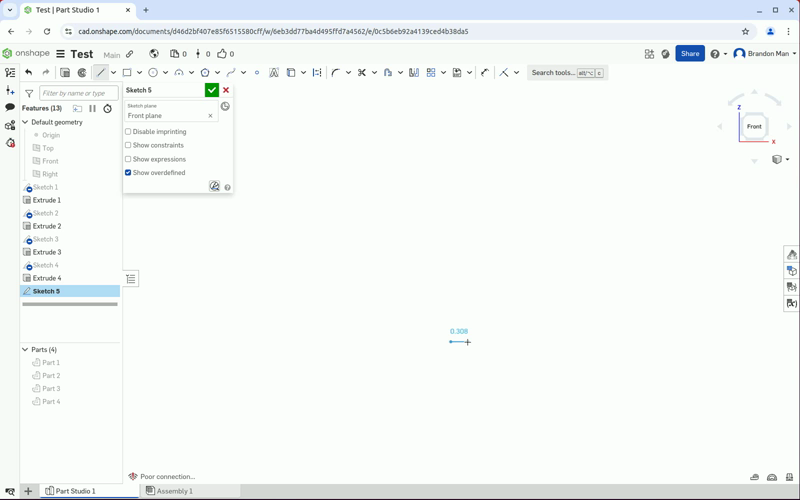
click(467, 341)
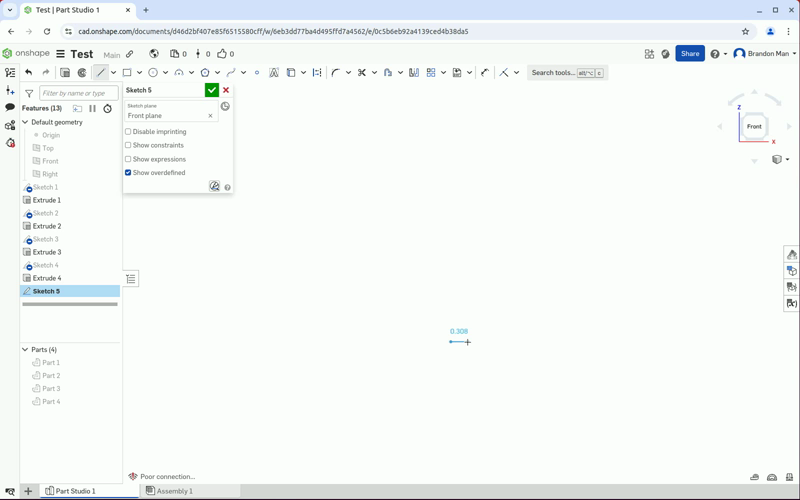
scroll(-6)
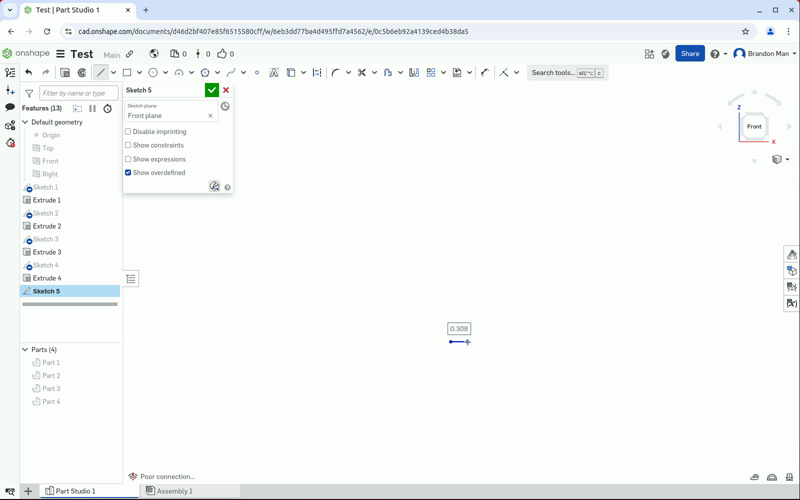
scroll(-6)
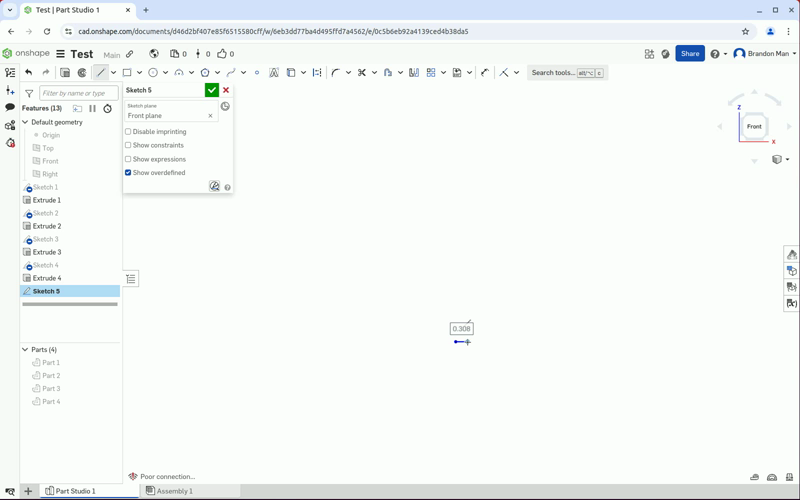
scroll(-6)
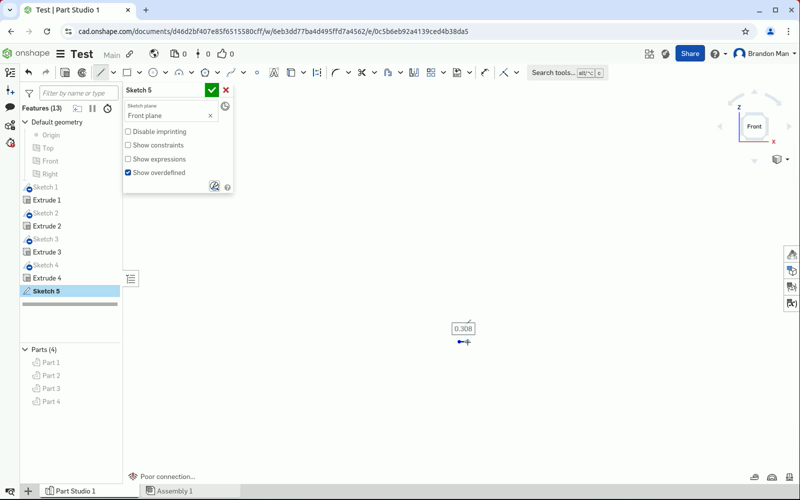
scroll(-6)
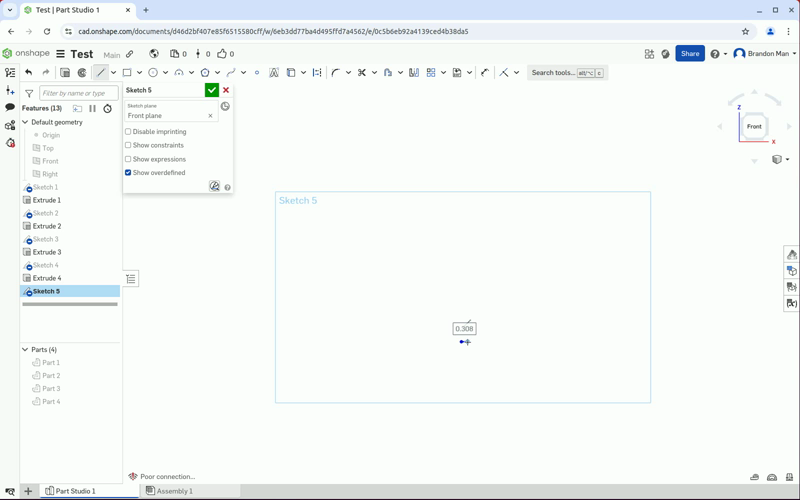
scroll(-6)
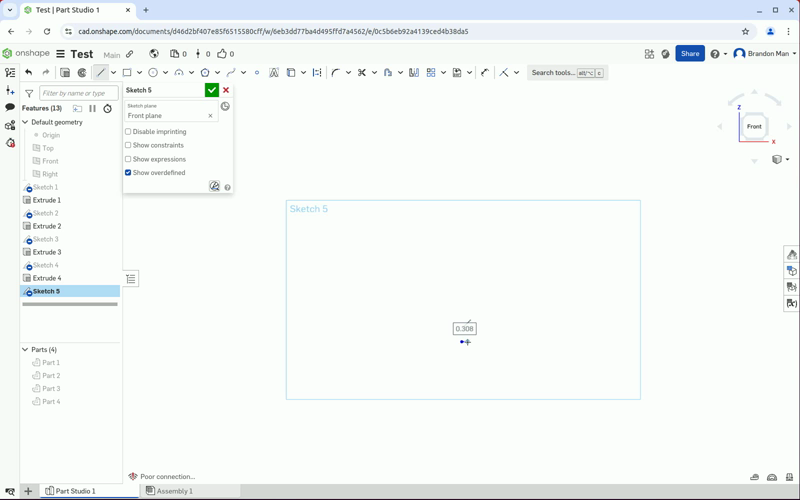
scroll(-6)
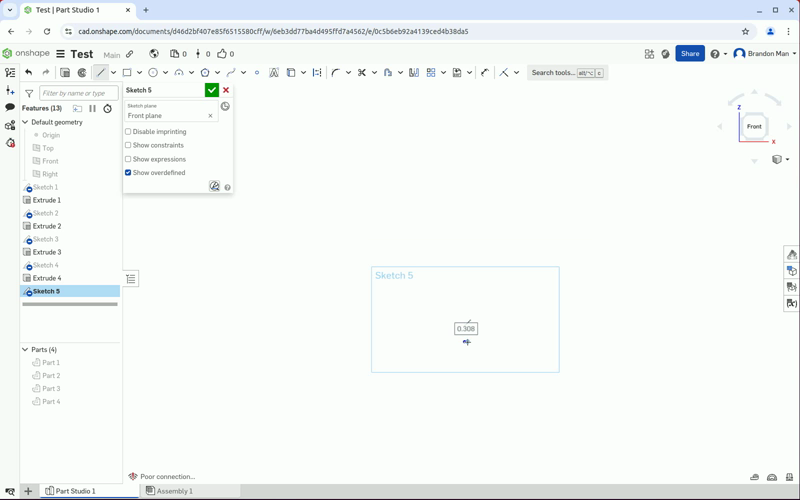
scroll(-6)
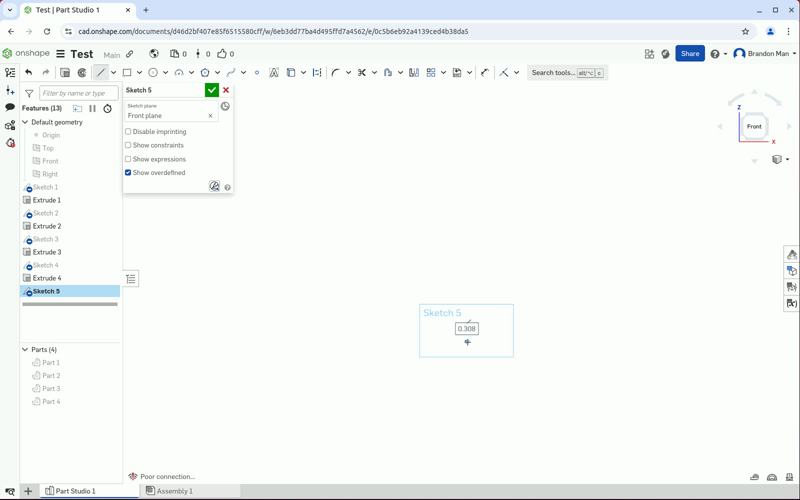
key_up(shift)
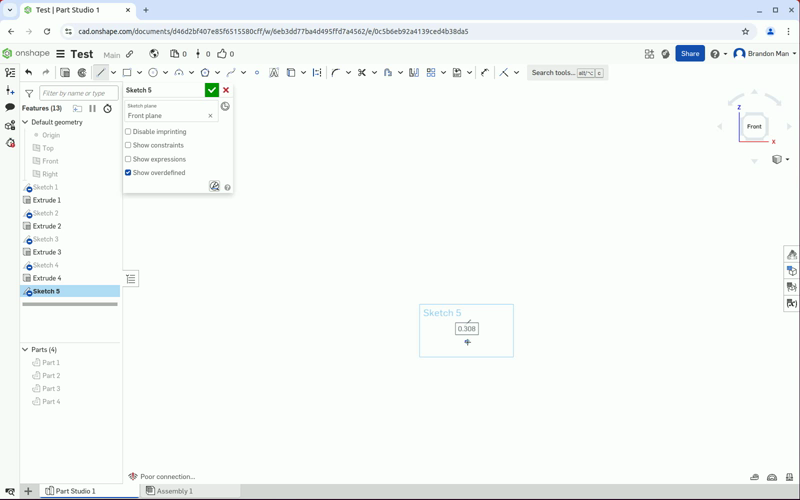
key_down(shift)
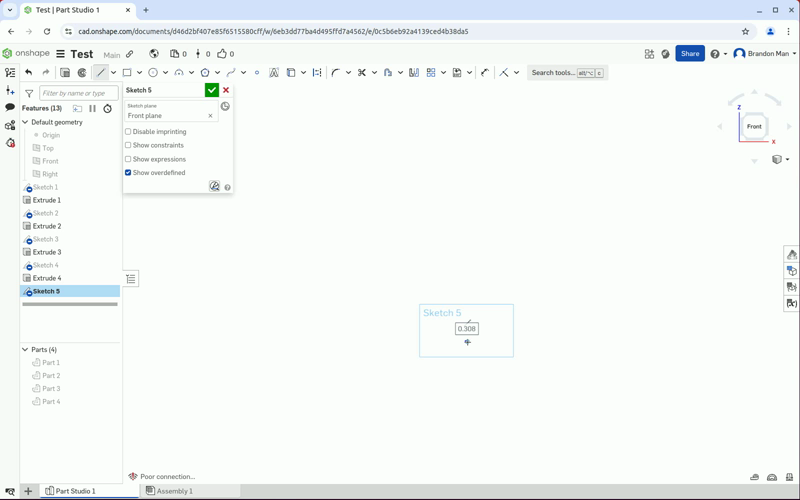
mouse_move(467, 247)
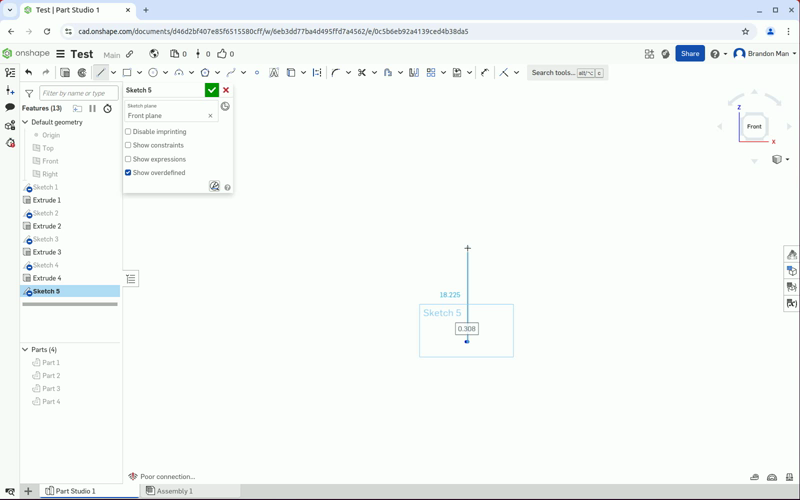
click(467, 247)
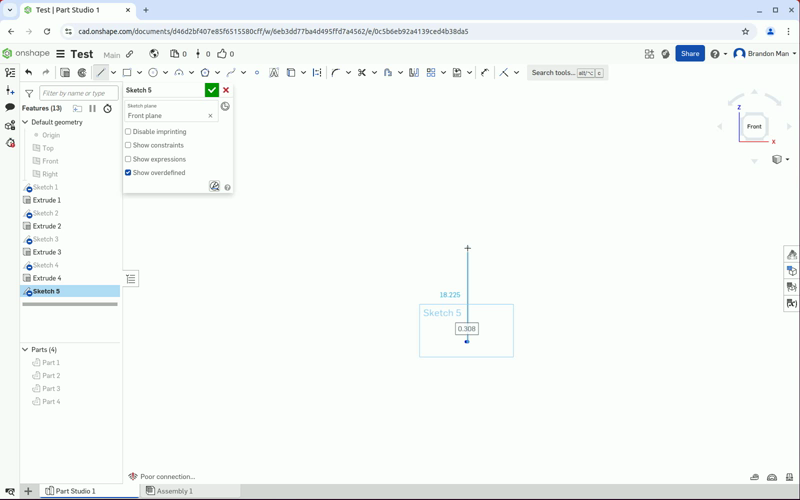
key_up(shift)
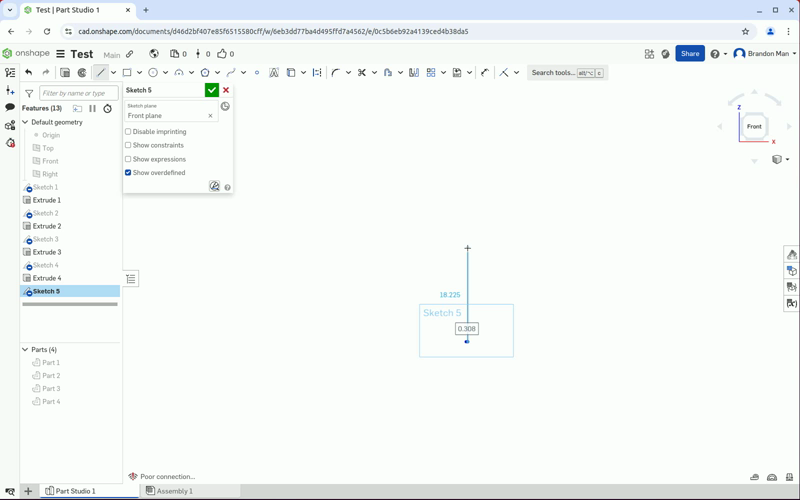
key_down(shift)
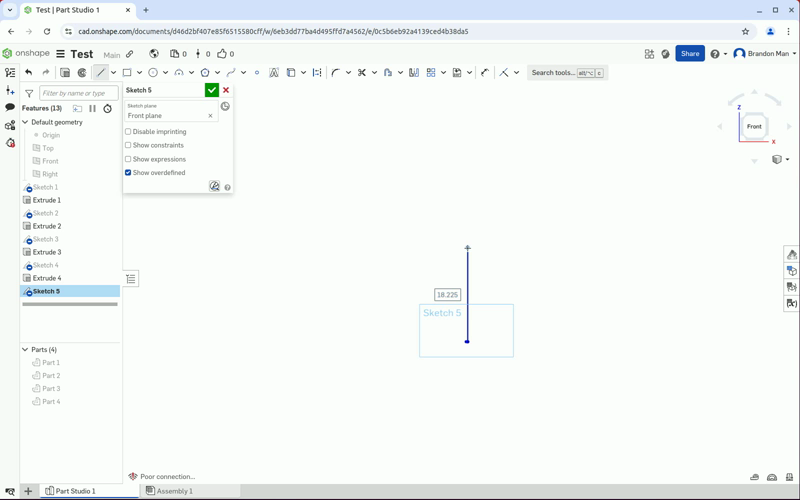
mouse_move(497, 247)
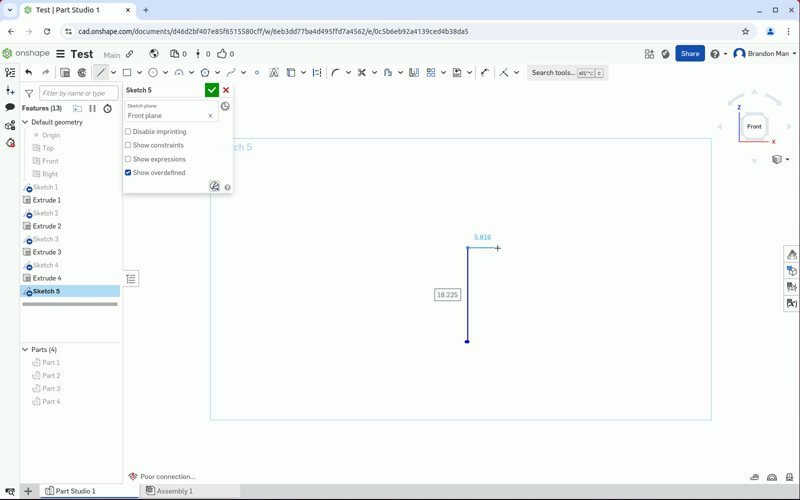
mouse_move(466, 247)
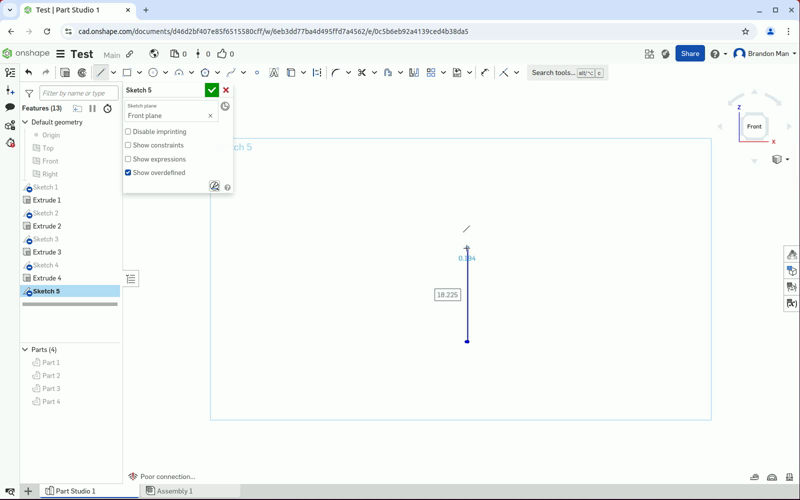
scroll(6)
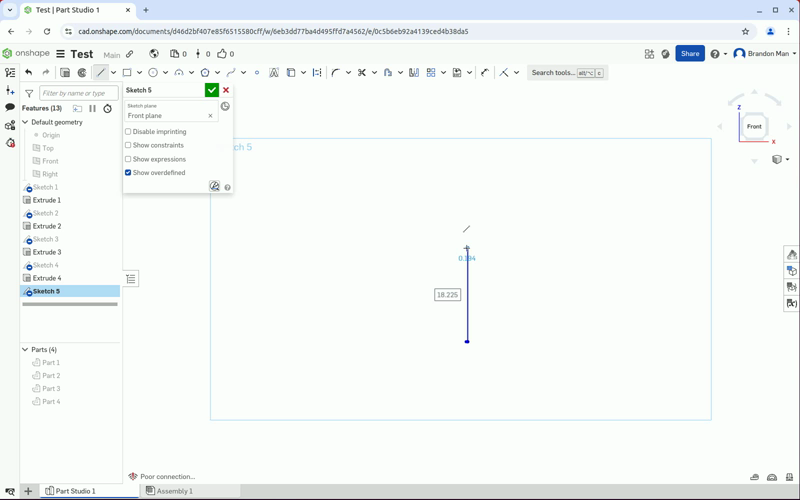
scroll(6)
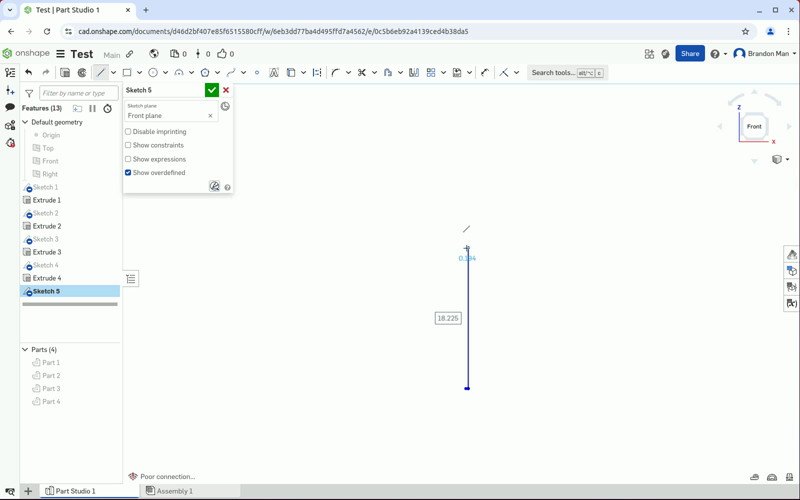
scroll(6)
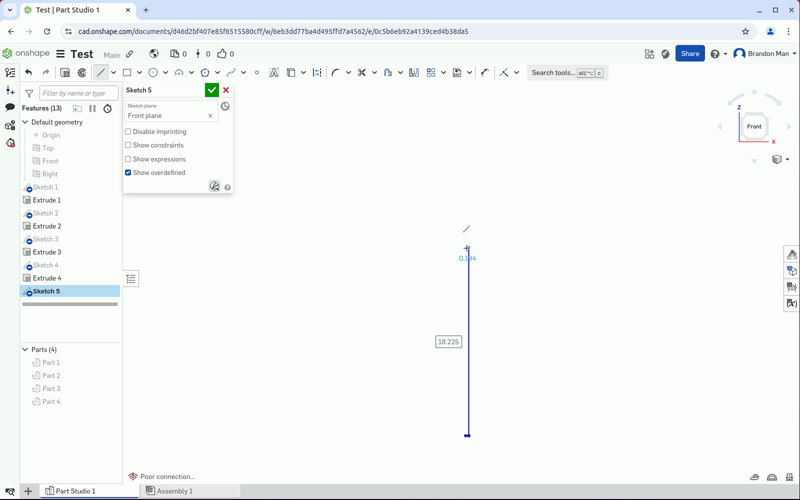
scroll(6)
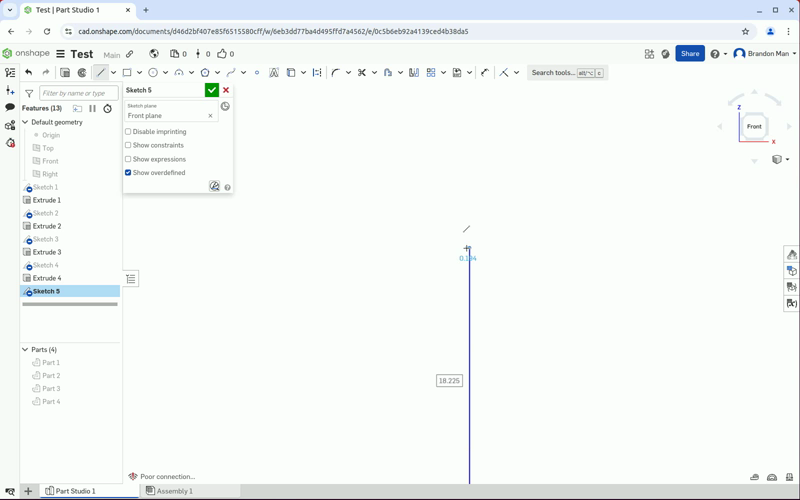
scroll(6)
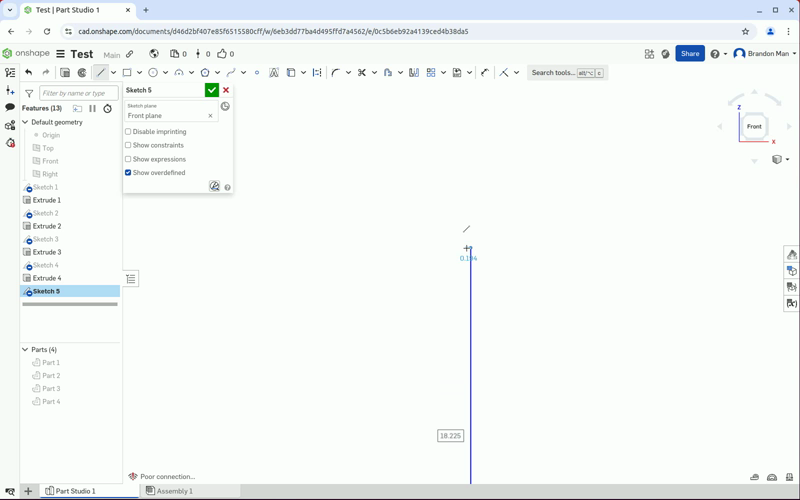
scroll(6)
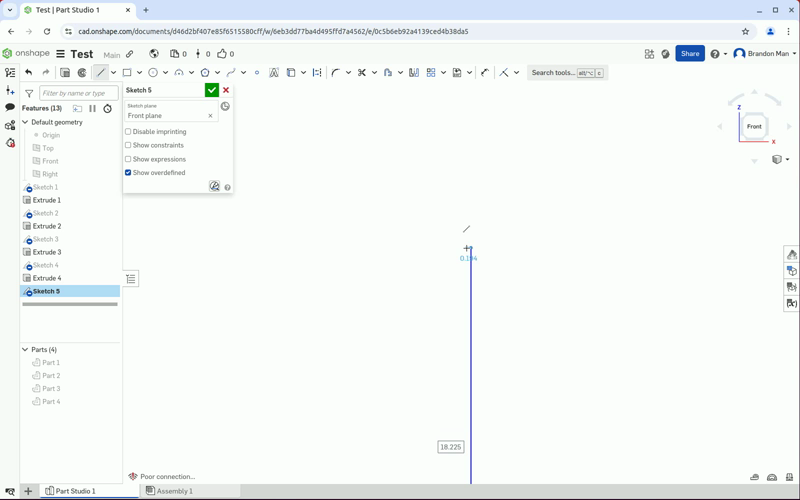
scroll(6)
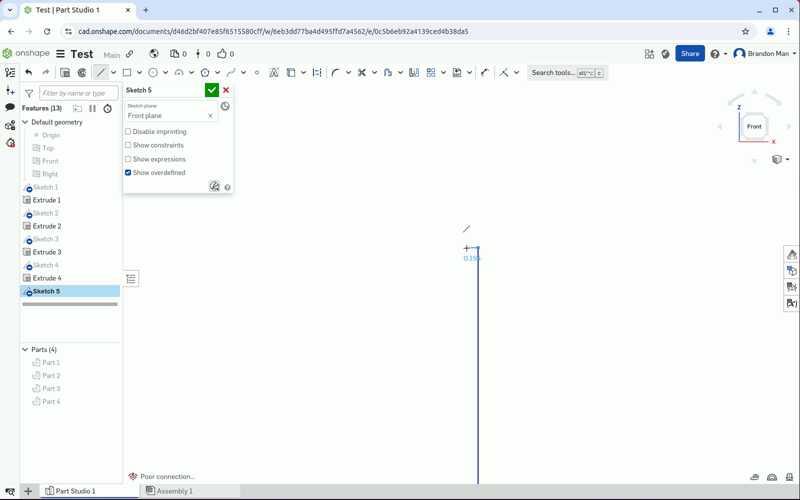
click(466, 247)
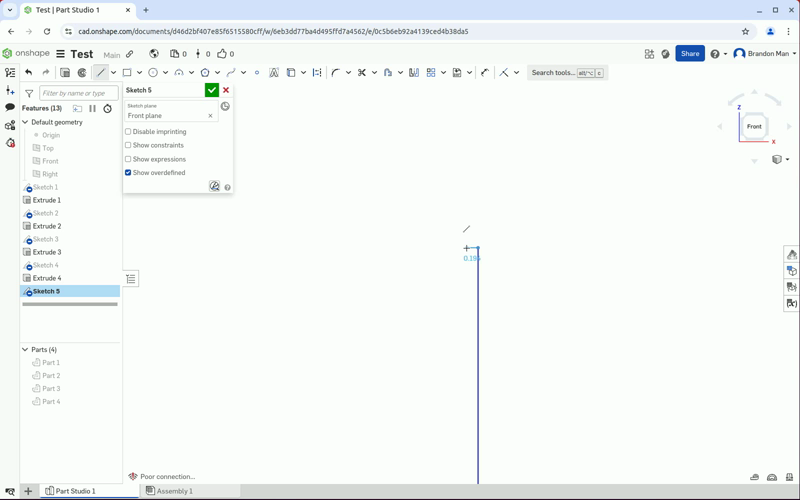
scroll(-6)
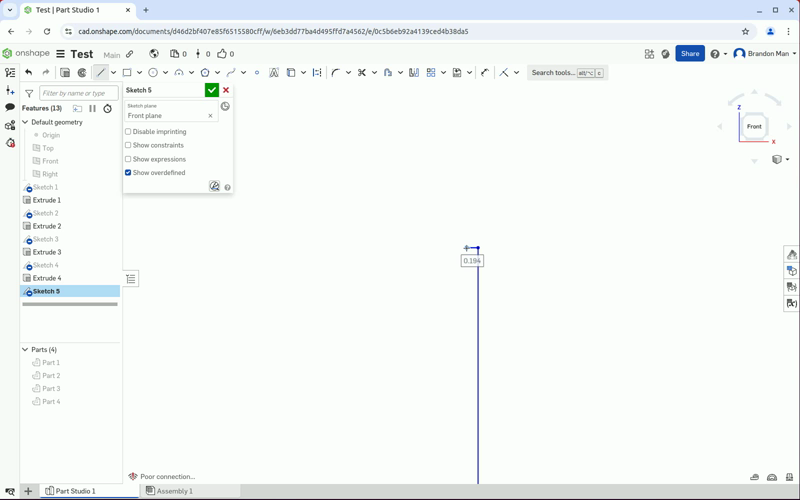
scroll(-6)
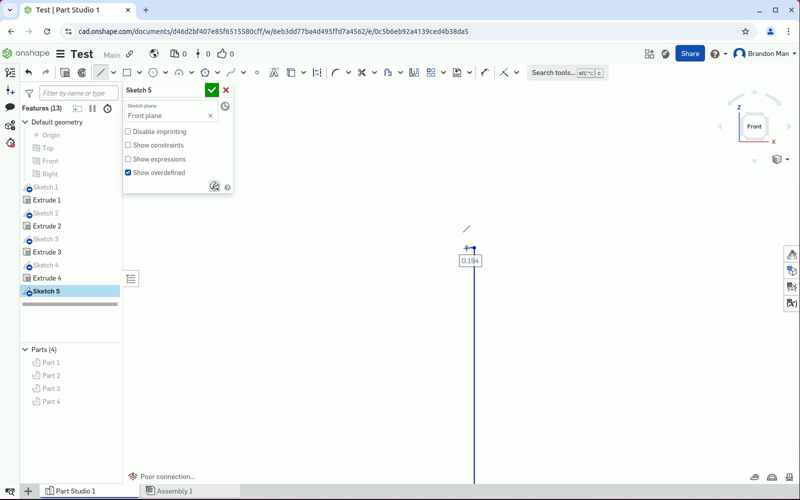
scroll(-6)
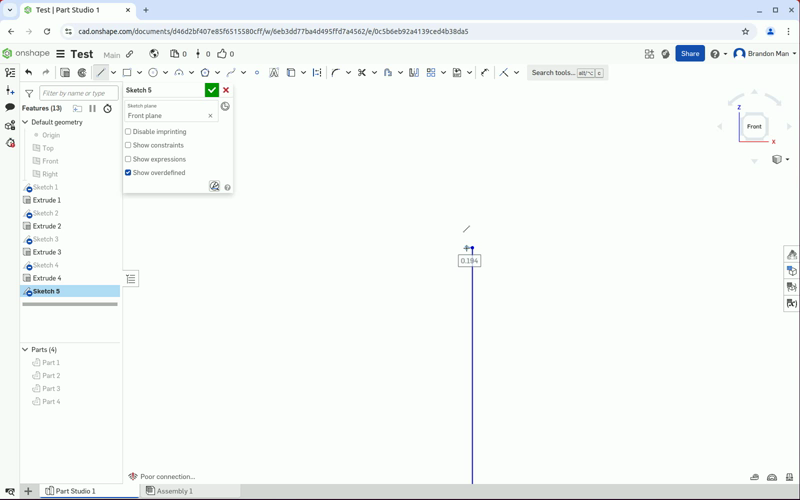
scroll(-6)
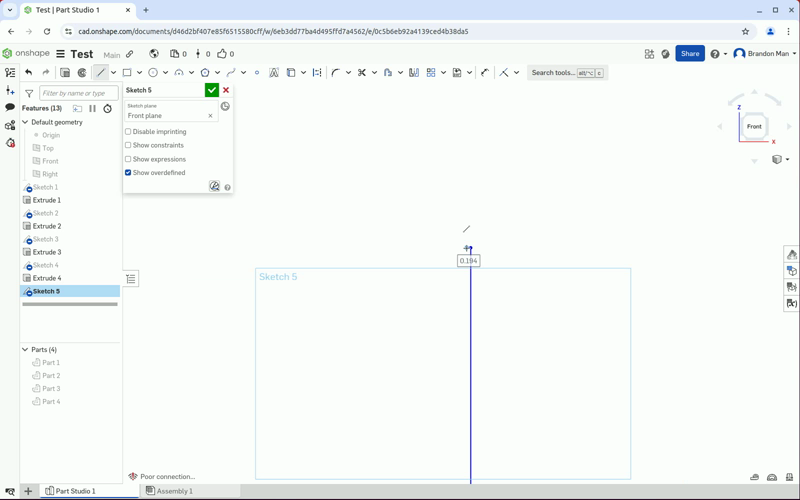
scroll(-6)
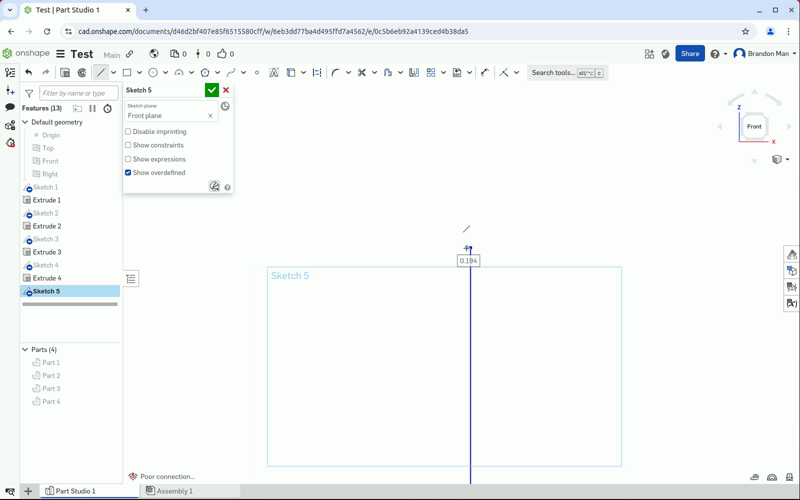
scroll(-6)
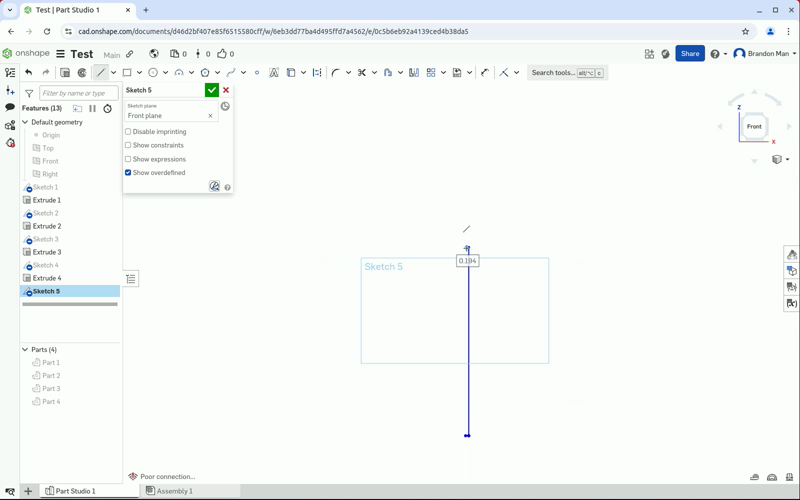
scroll(-6)
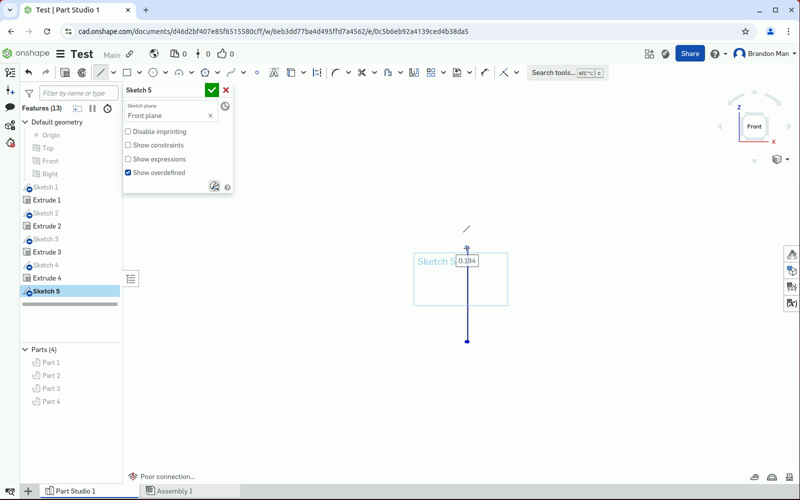
key_up(shift)
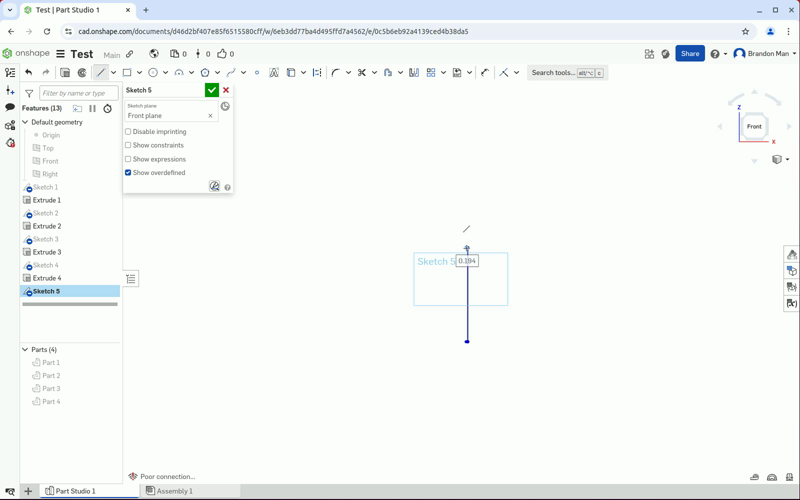
key_down(shift)
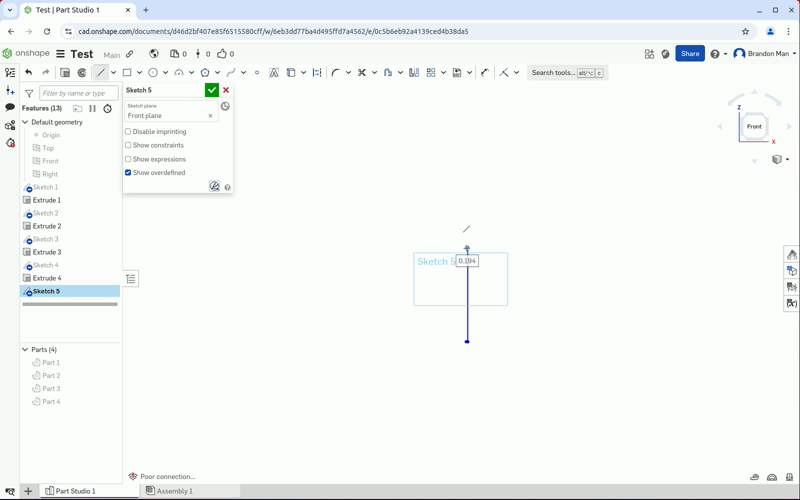
mouse_move(466, 341)
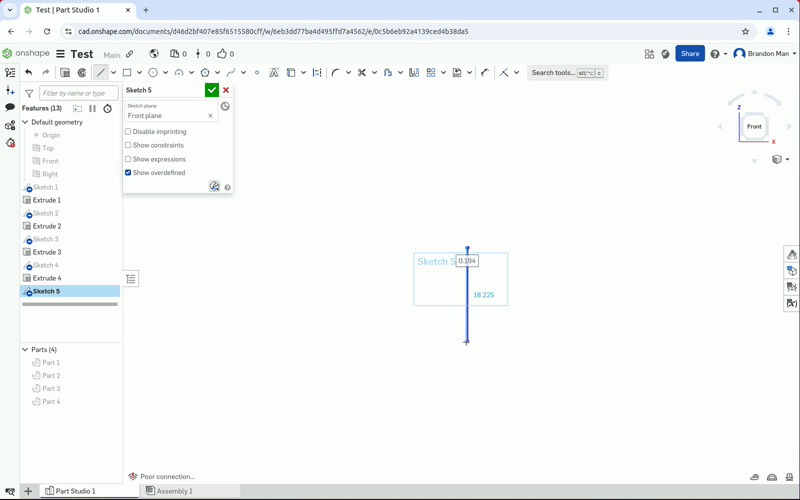
scroll(6)
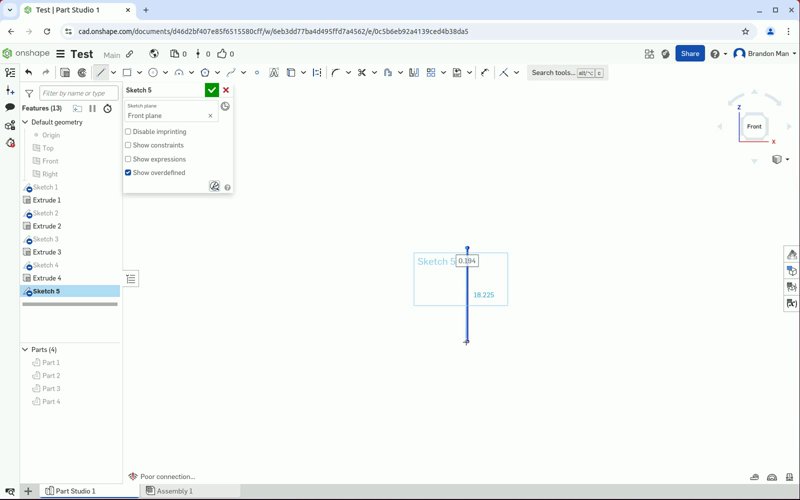
scroll(6)
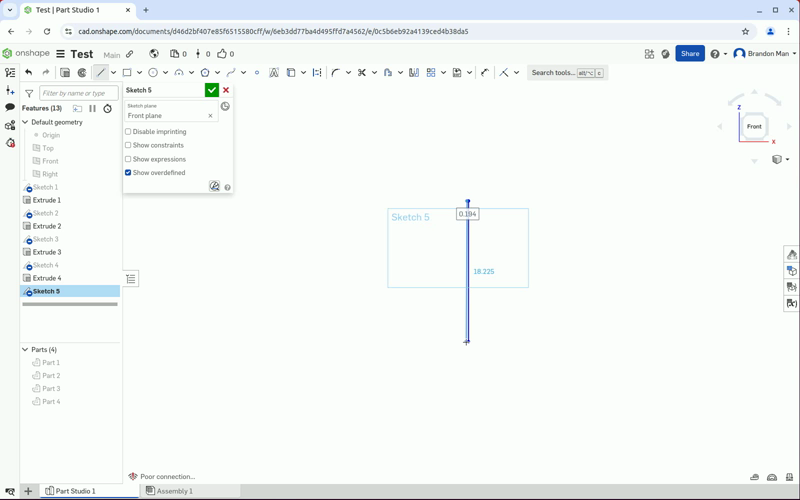
scroll(6)
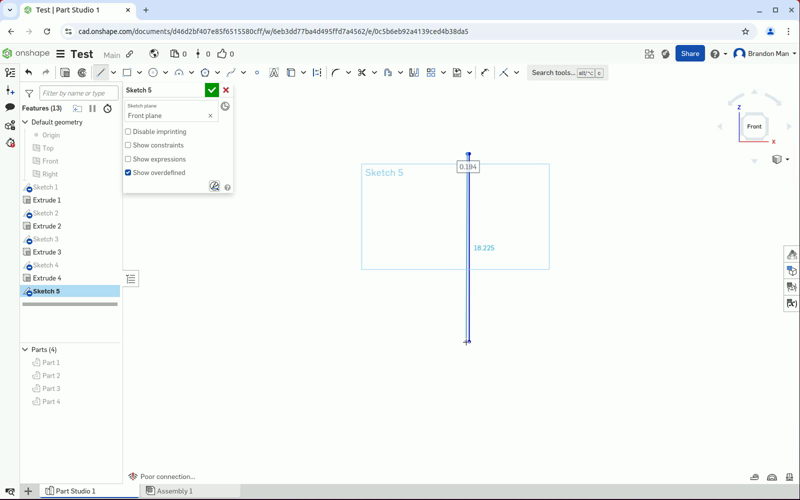
scroll(6)
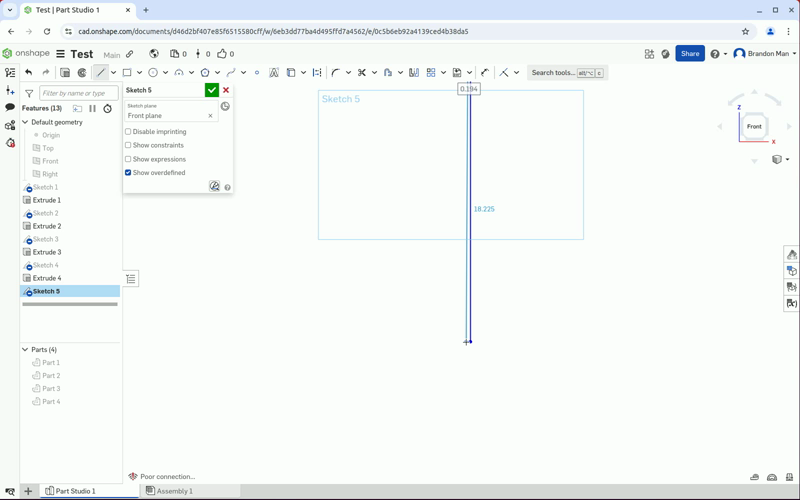
scroll(6)
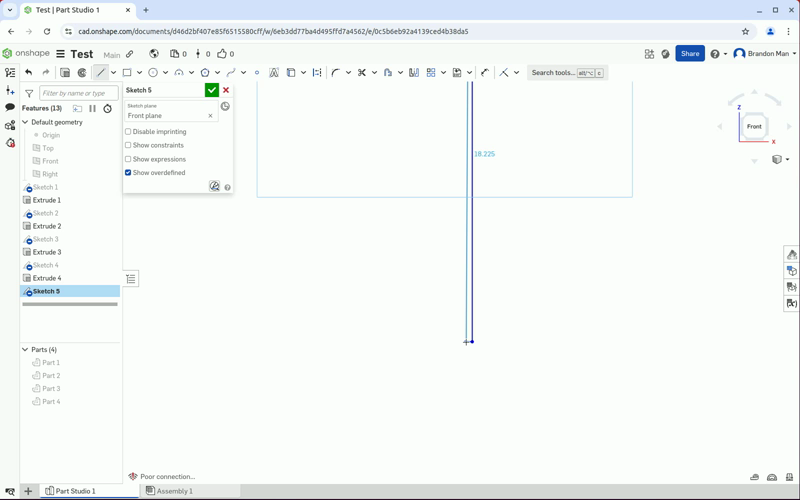
scroll(6)
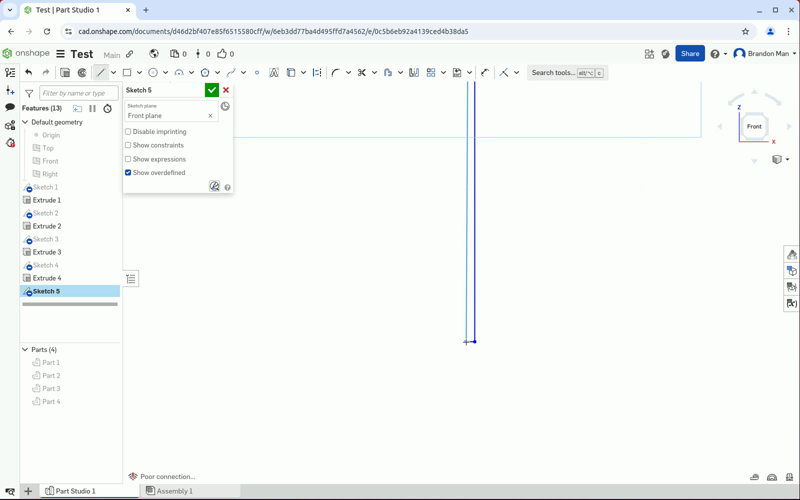
scroll(6)
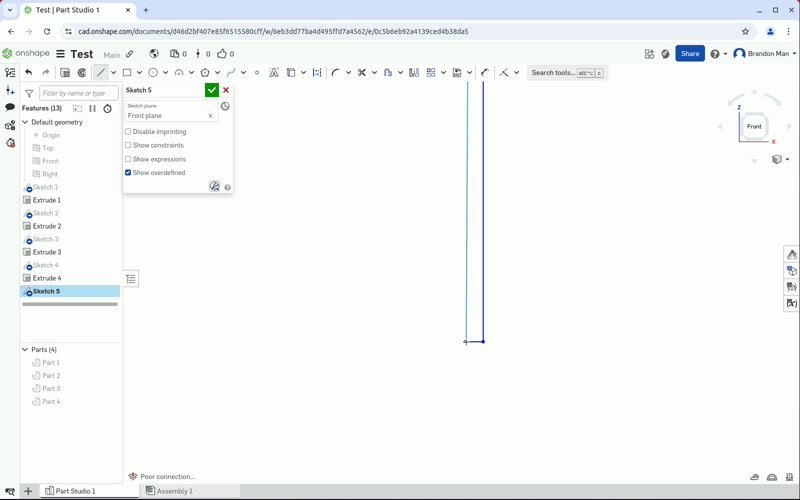
key_up(shift)
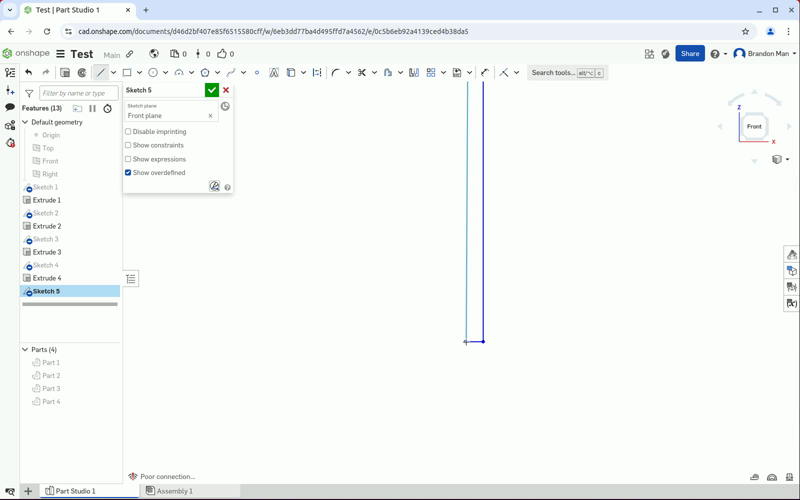
click(466, 341)
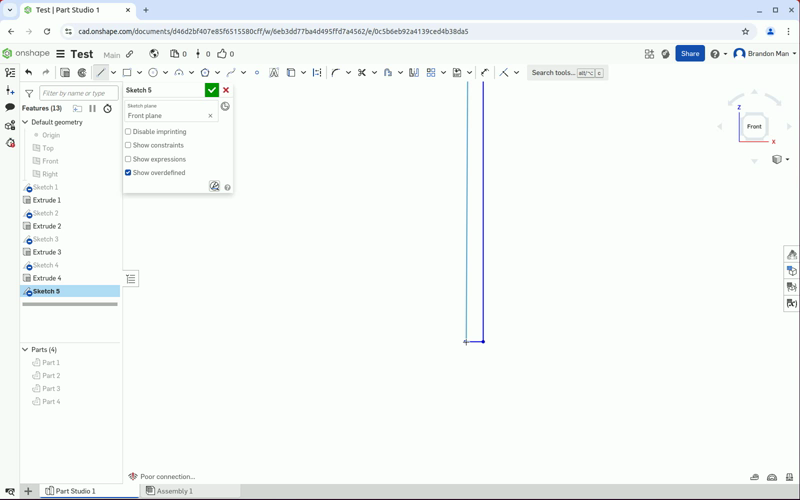
scroll(-6)
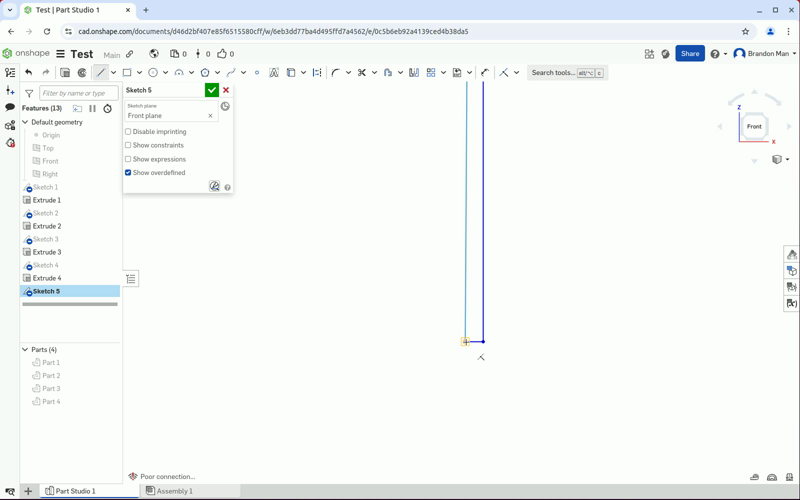
scroll(-6)
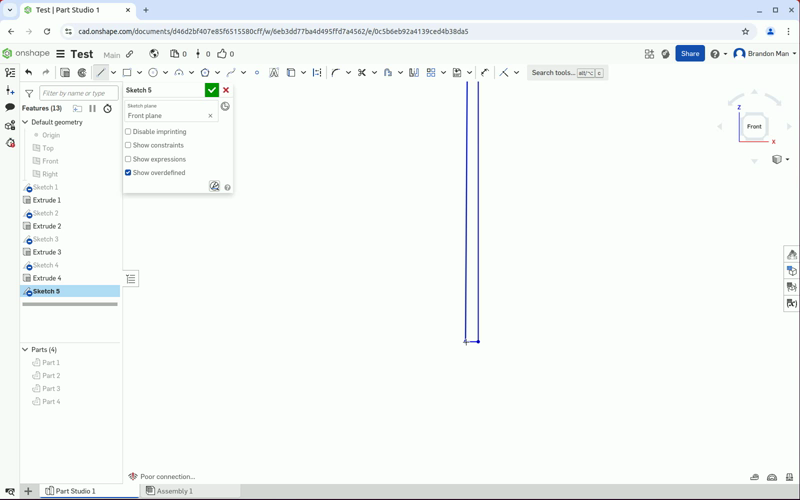
scroll(-6)
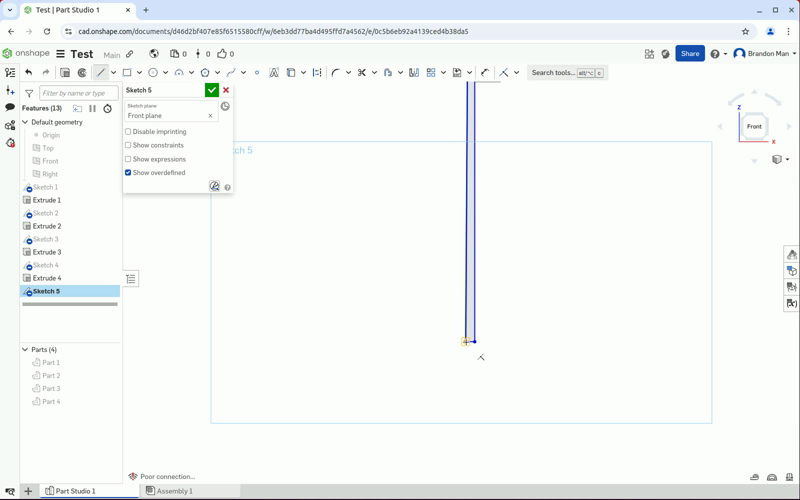
scroll(-6)
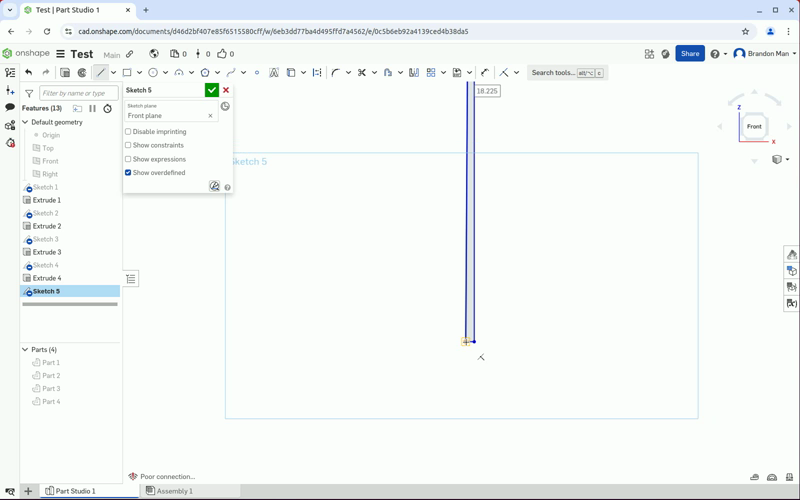
scroll(-6)
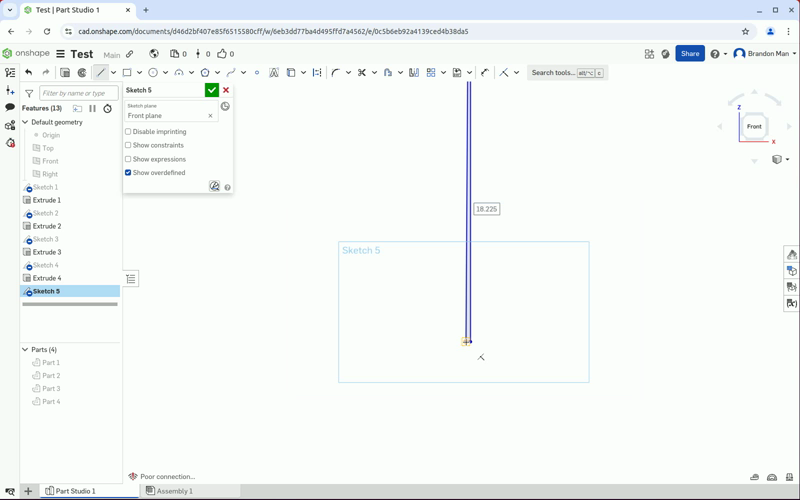
scroll(-6)
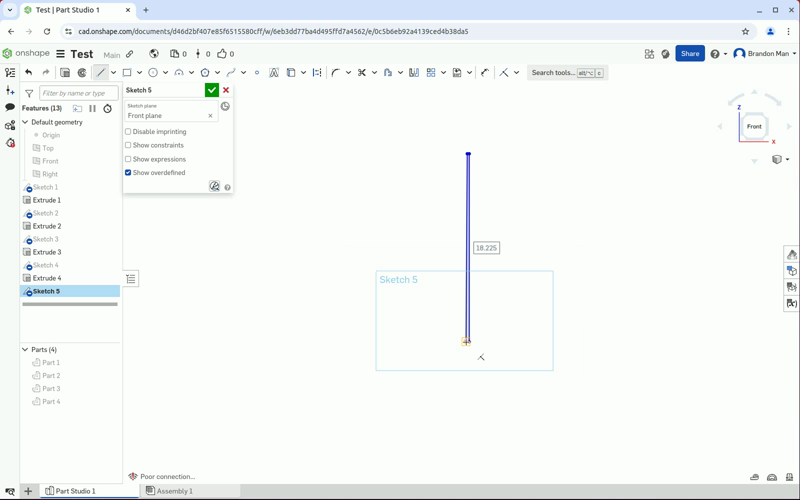
scroll(-6)
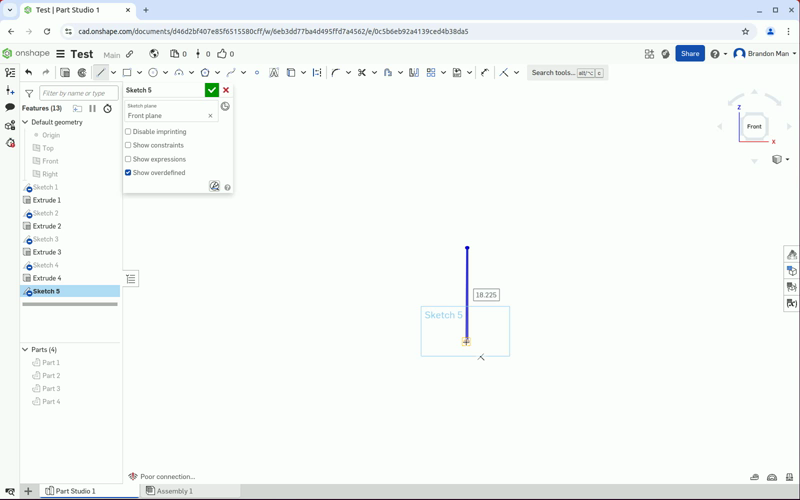
key(esc)
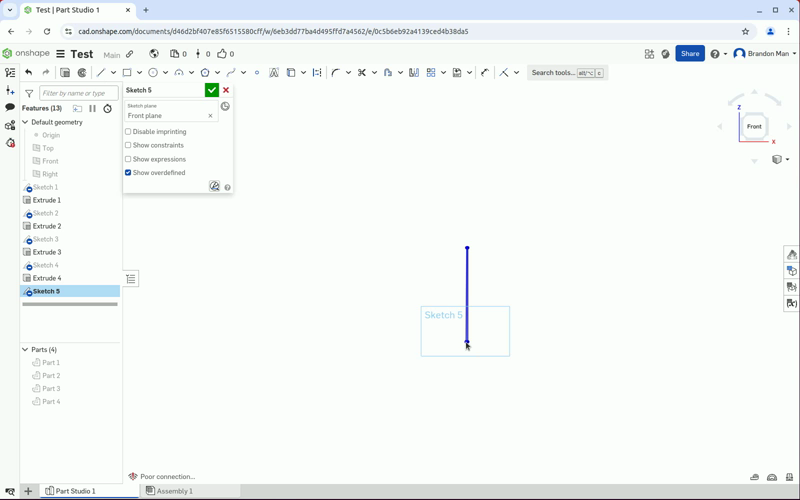
mouse_move(467, 315)
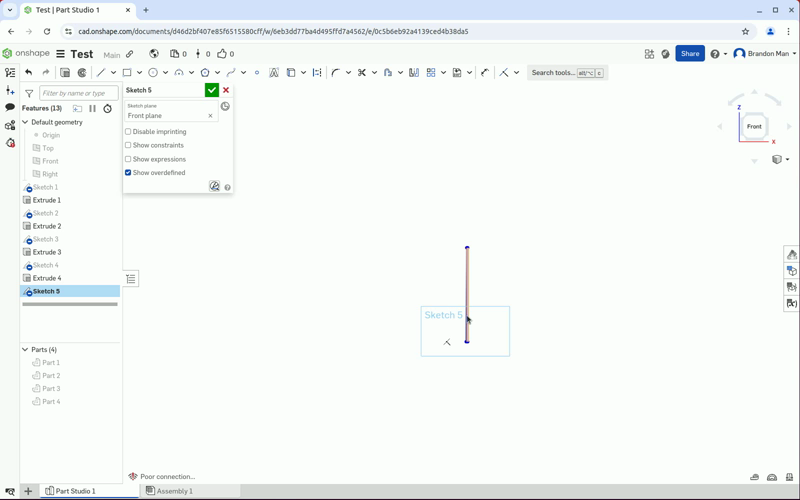
scroll(6)
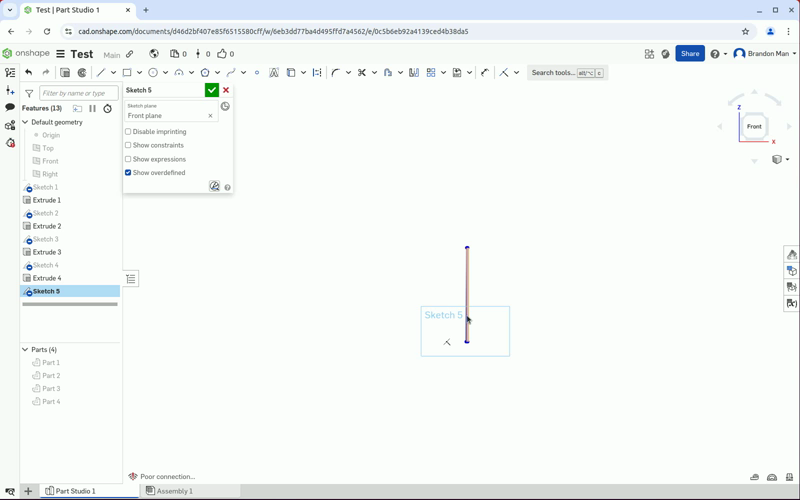
scroll(6)
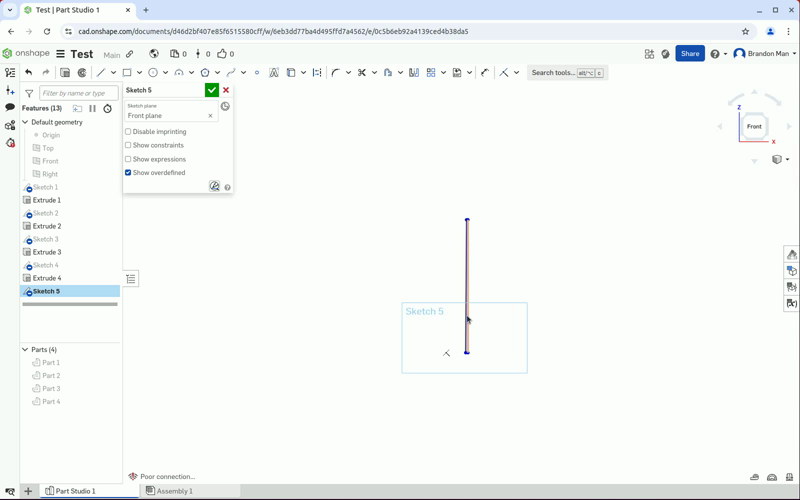
scroll(6)
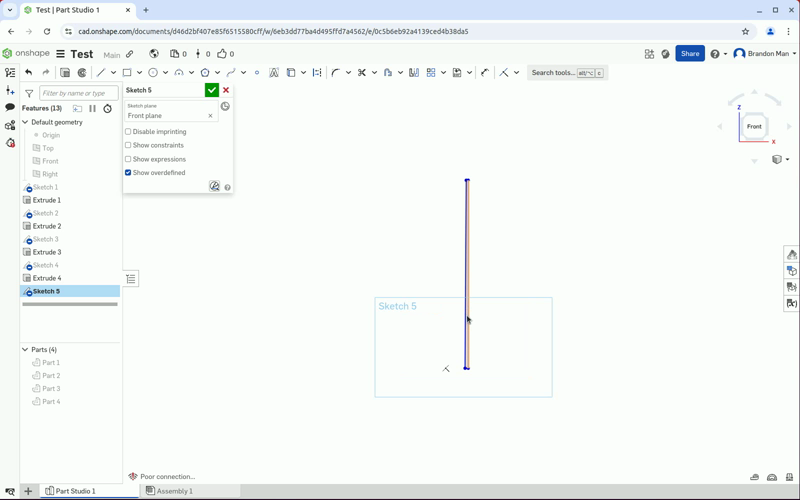
scroll(6)
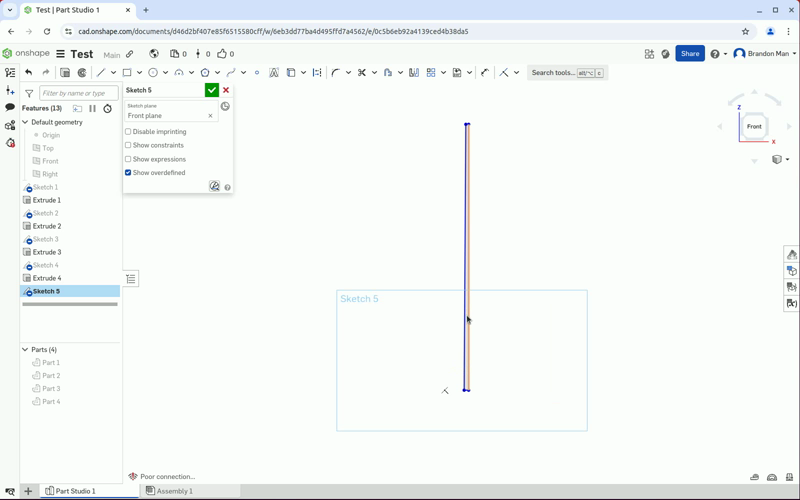
scroll(6)
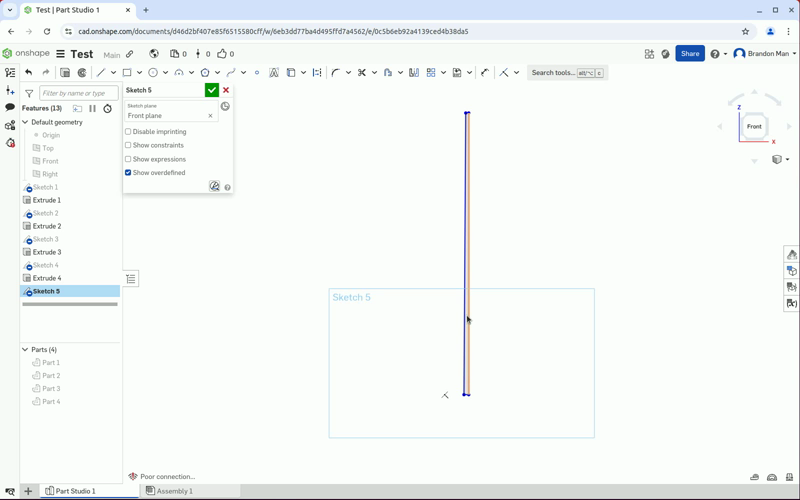
scroll(6)
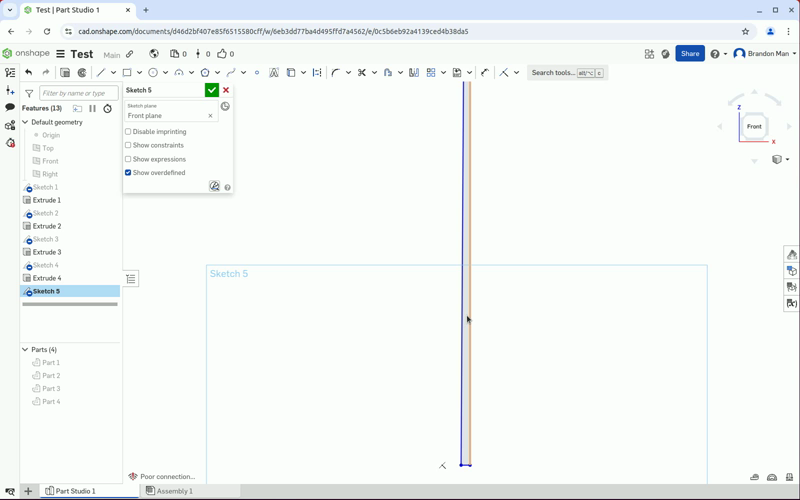
scroll(6)
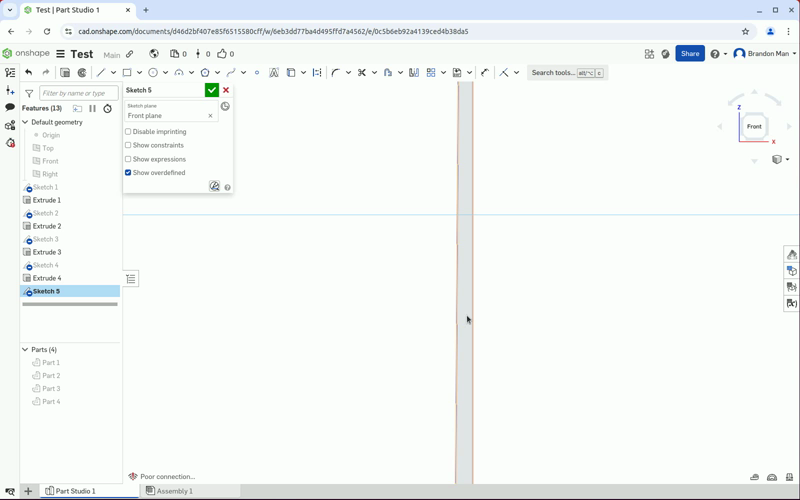
click(467, 315)
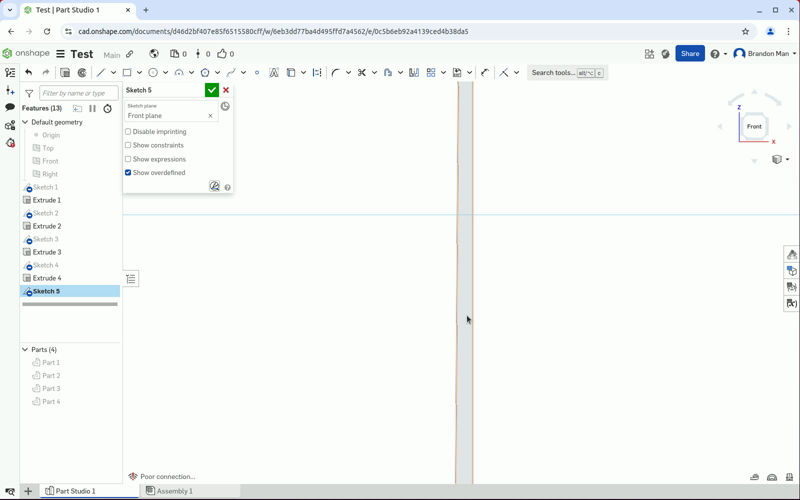
scroll(-6)
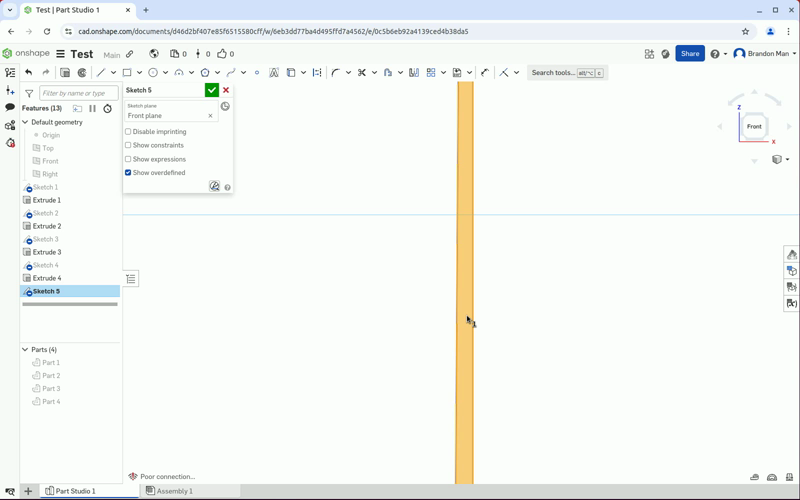
scroll(-6)
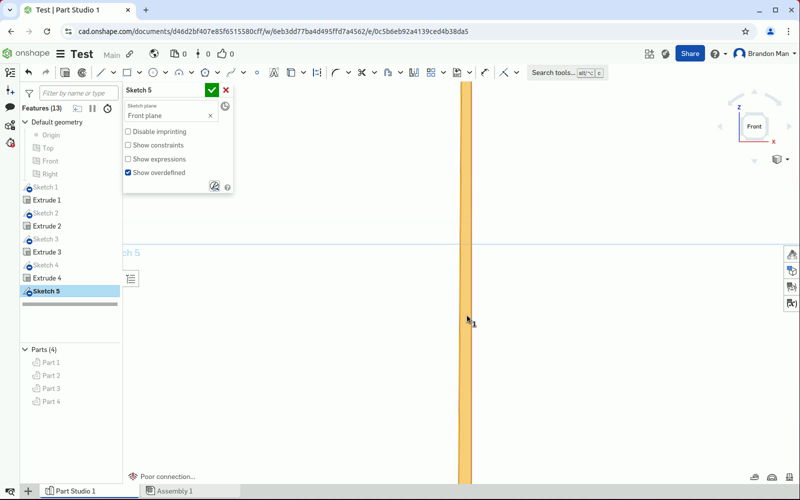
scroll(-6)
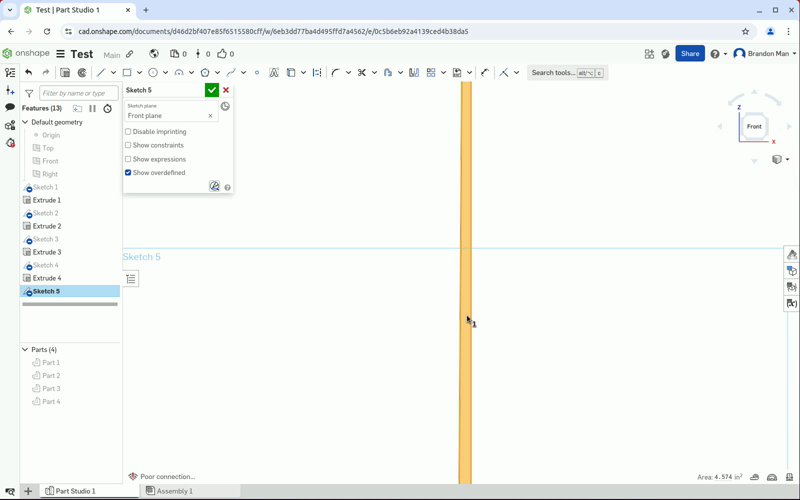
scroll(-6)
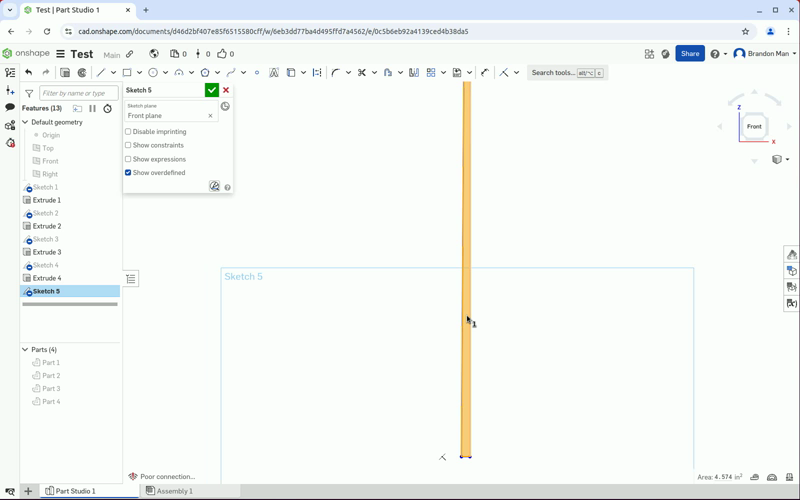
scroll(-6)
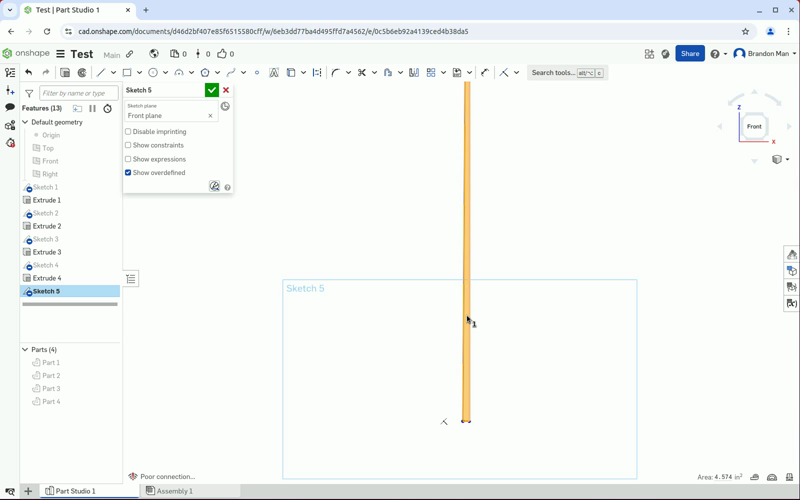
scroll(-6)
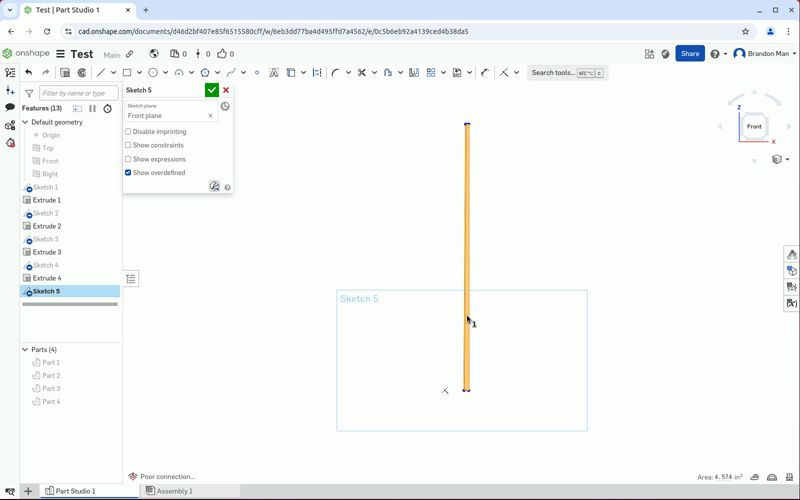
scroll(-6)
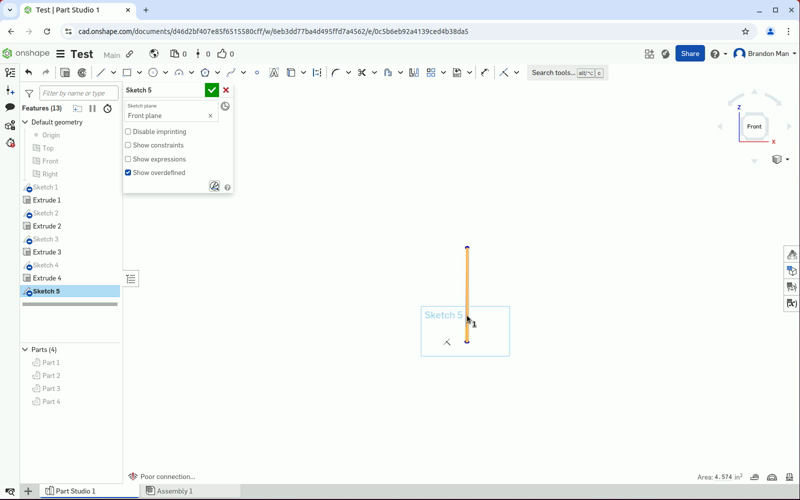
mouse_move(73, 352)
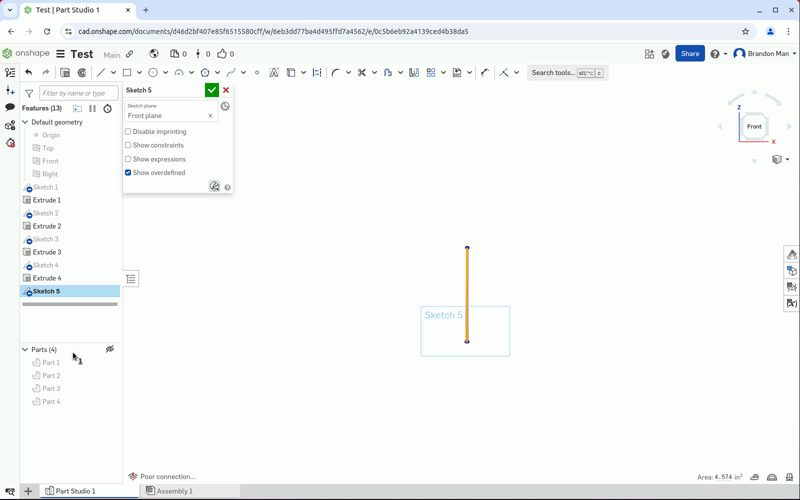
key(shift+y)
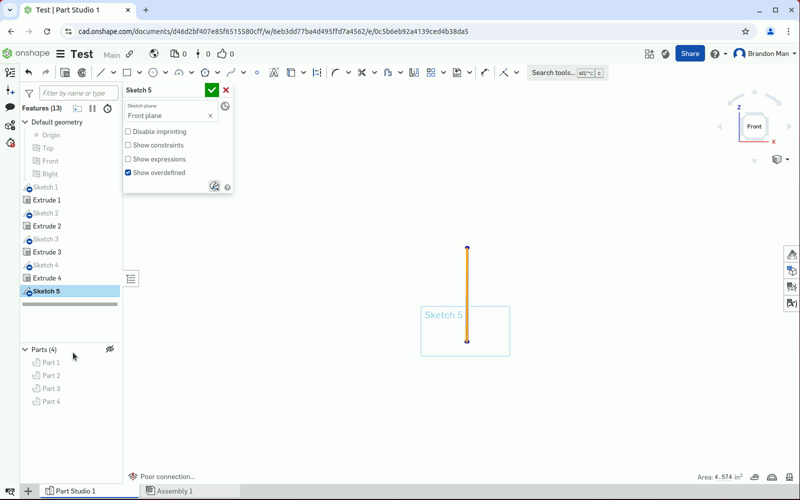
key(shift+e)
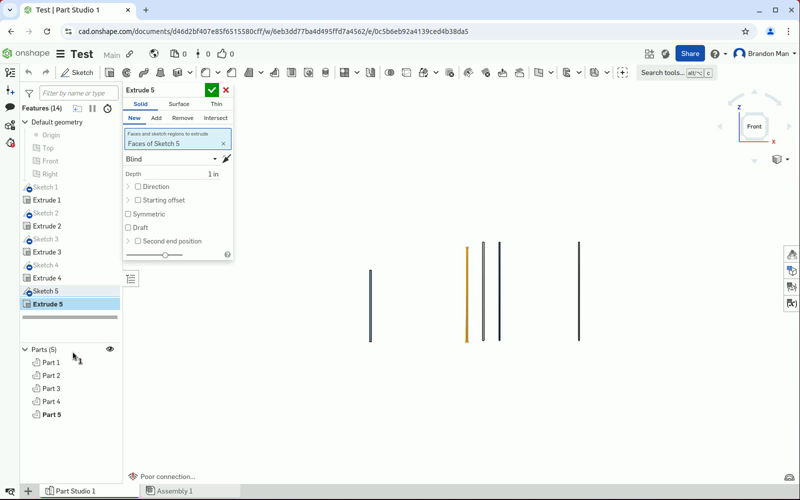
mouse_move(143, 106)
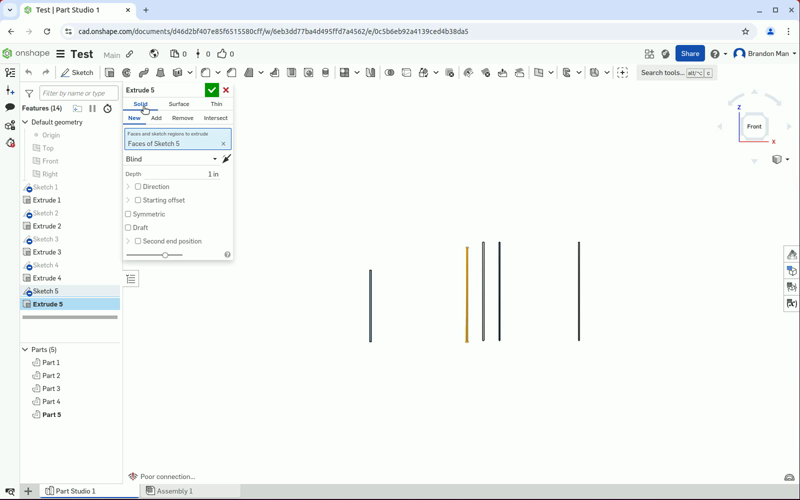
click(143, 106)
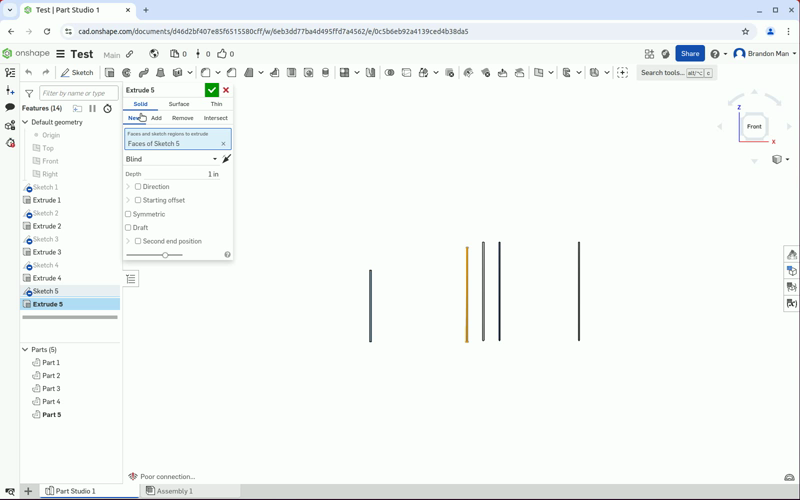
mouse_move(137, 120)
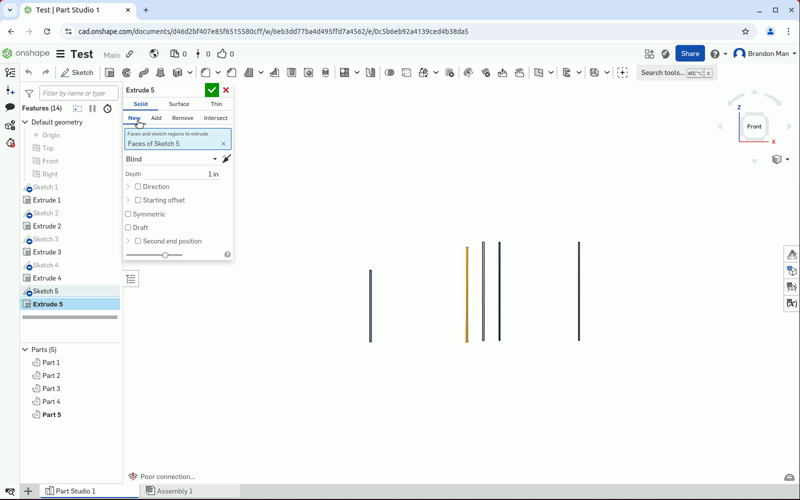
click(137, 120)
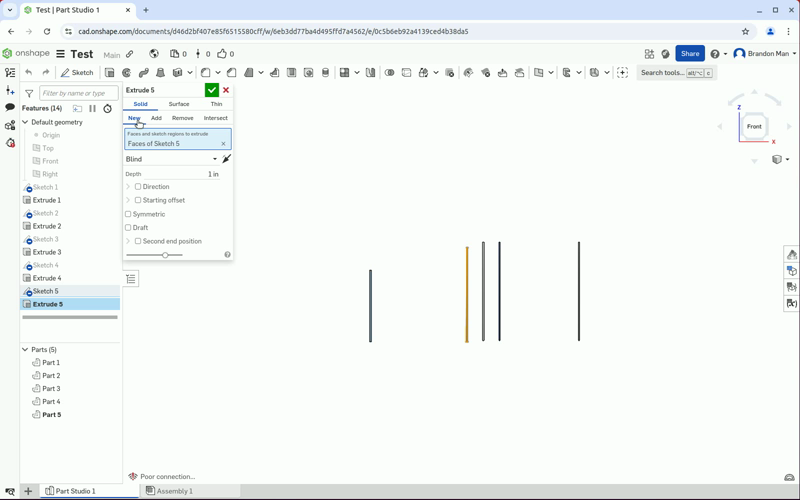
key(tab, 4)
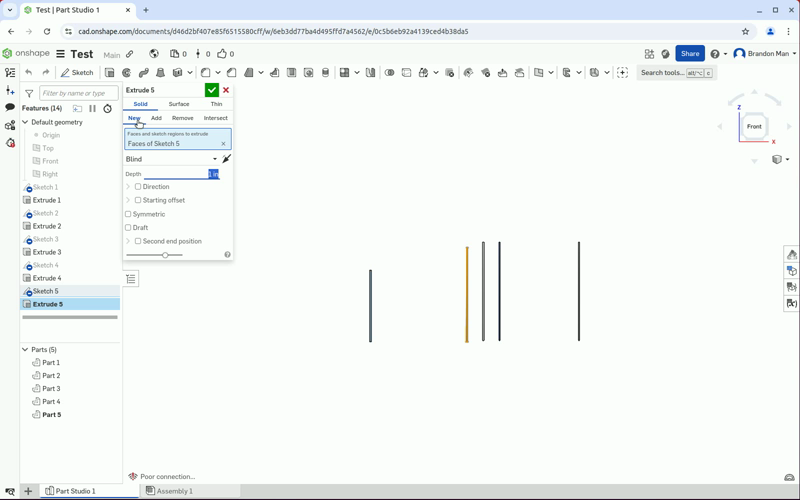
text(0.722)
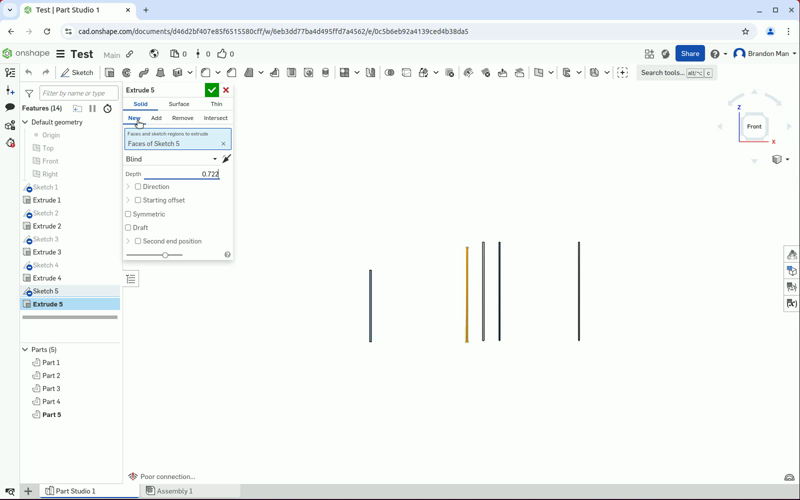
key(enter)
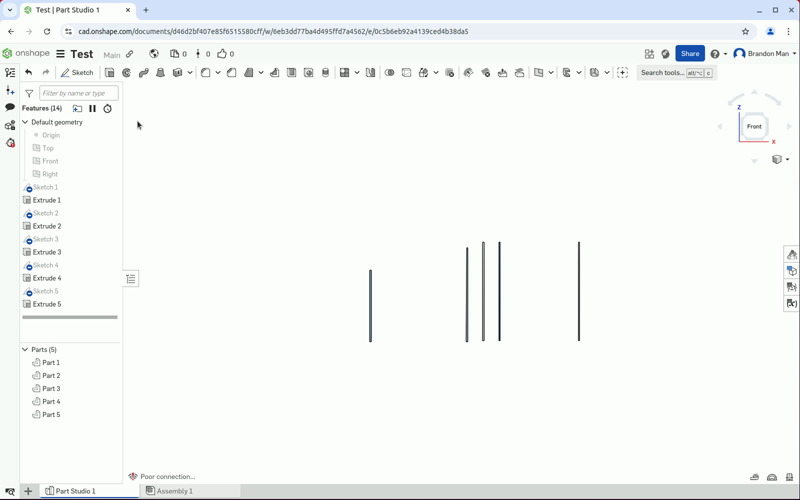
key(shift+h)
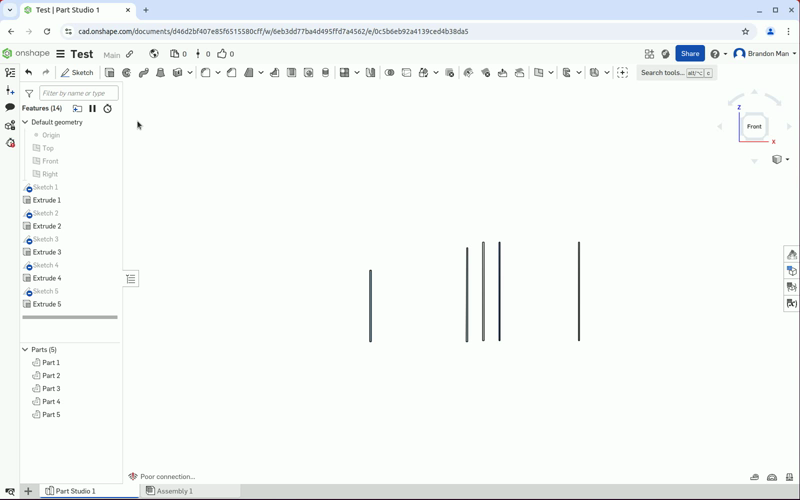
key(shift+h)
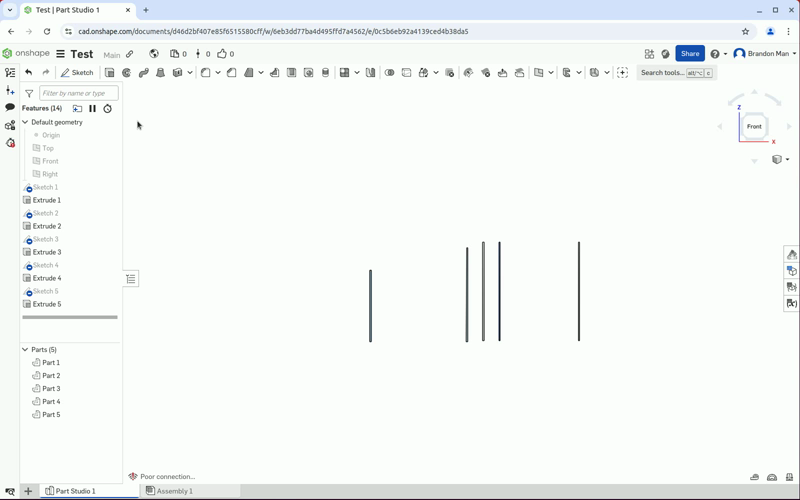
mouse_move(73, 189)
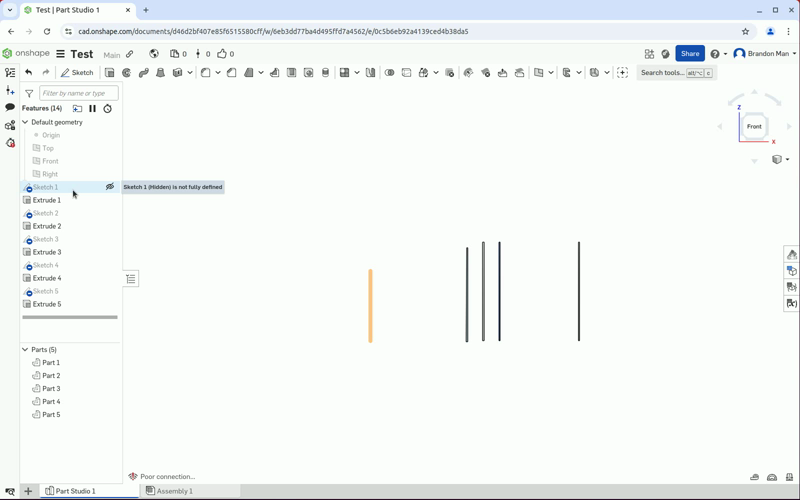
click(73, 189)
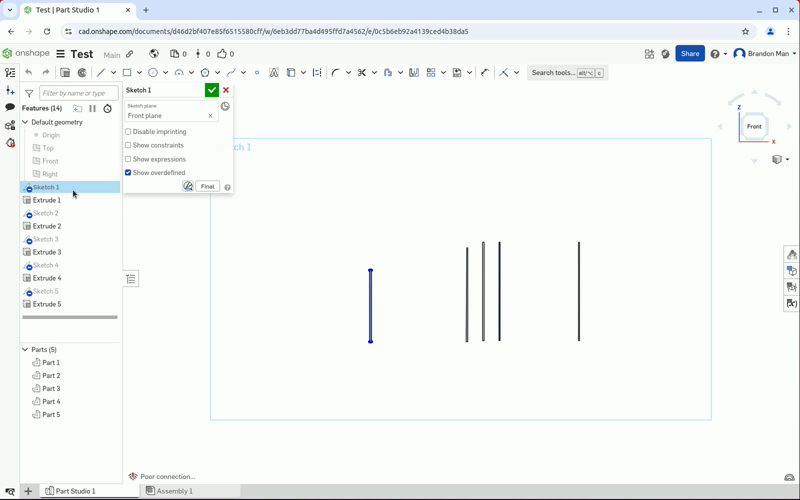
mouse_move(229, 92)
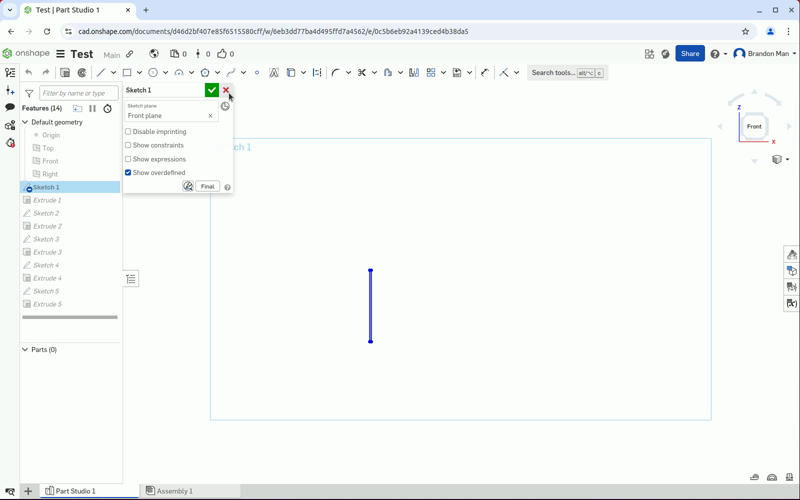
click(229, 92)
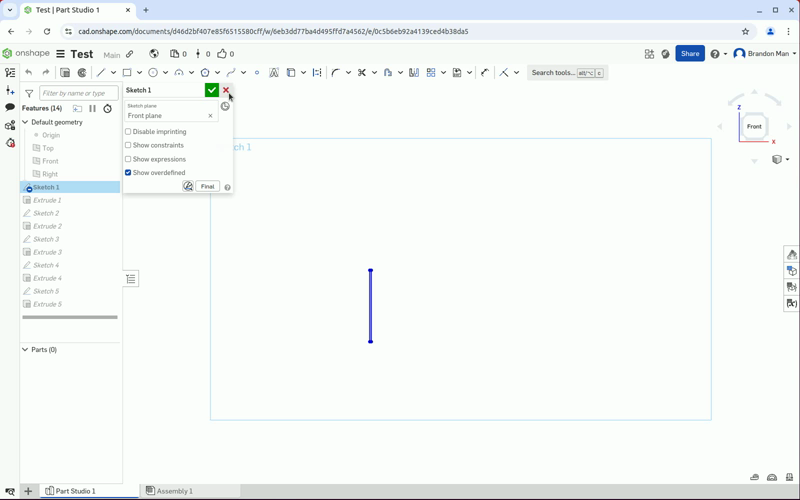
key(shift+s)
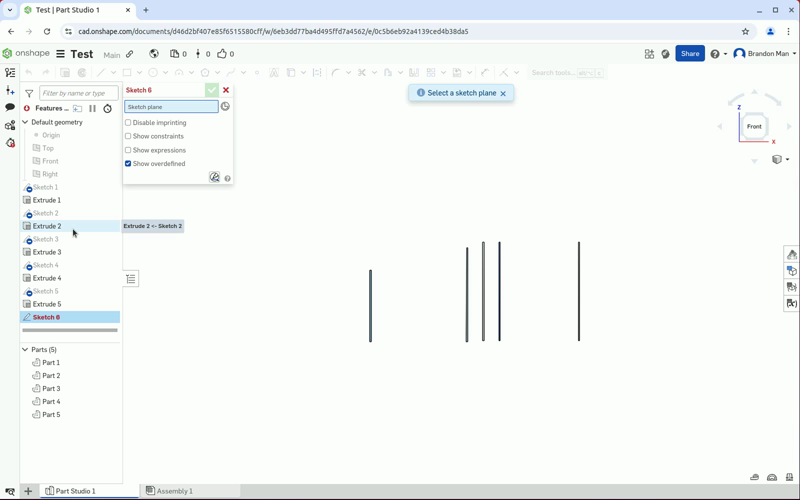
scroll(3)
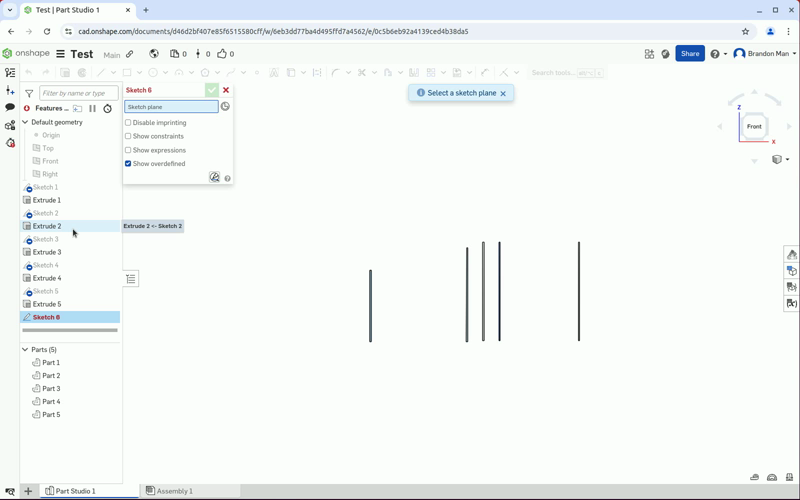
mouse_move(73, 163)
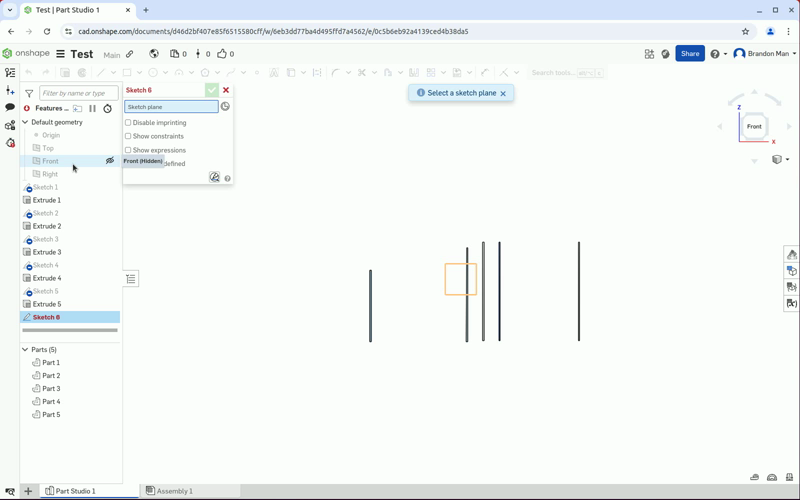
click(73, 163)
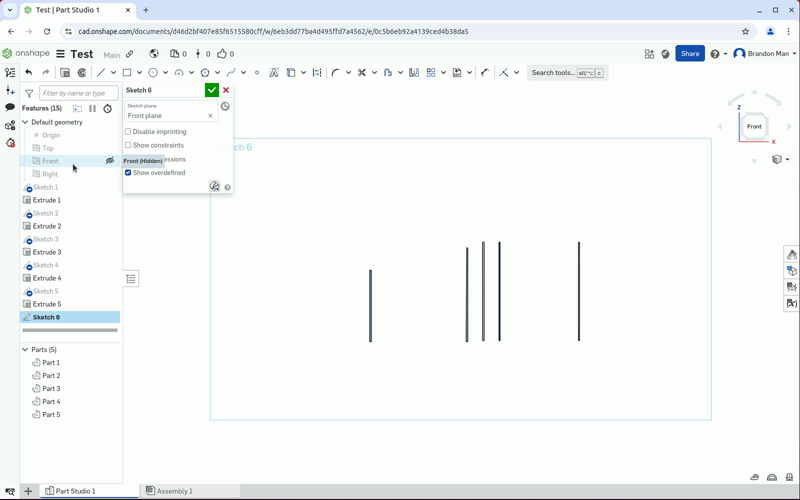
mouse_move(73, 352)
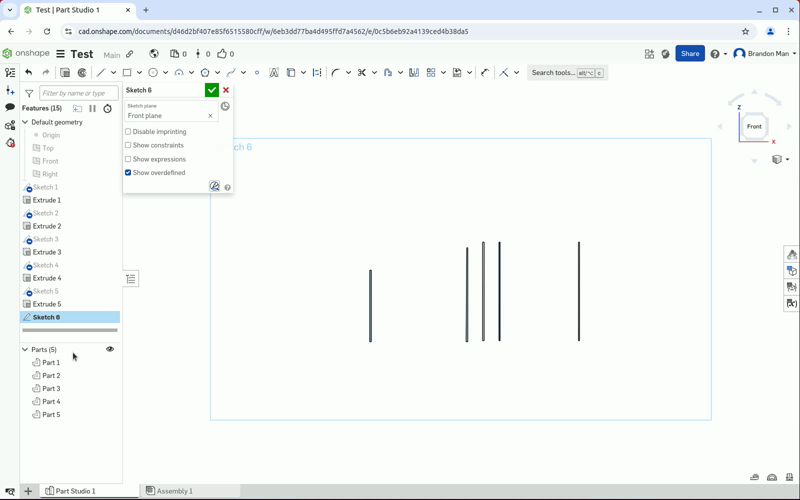
key(y)
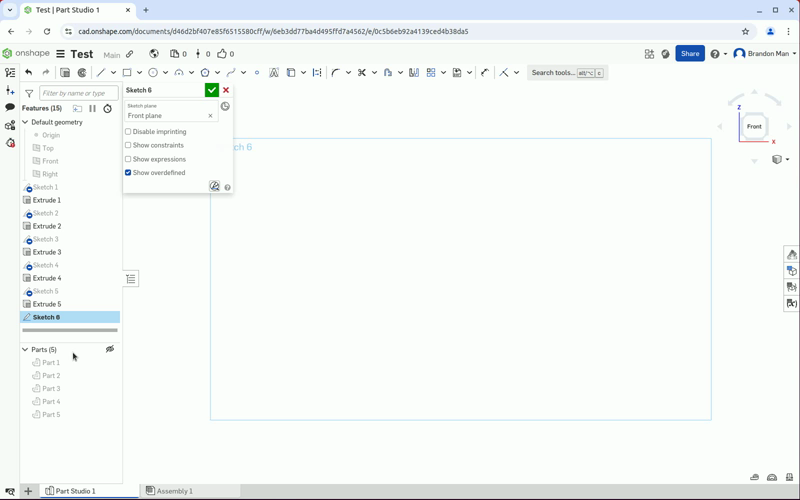
key(l)
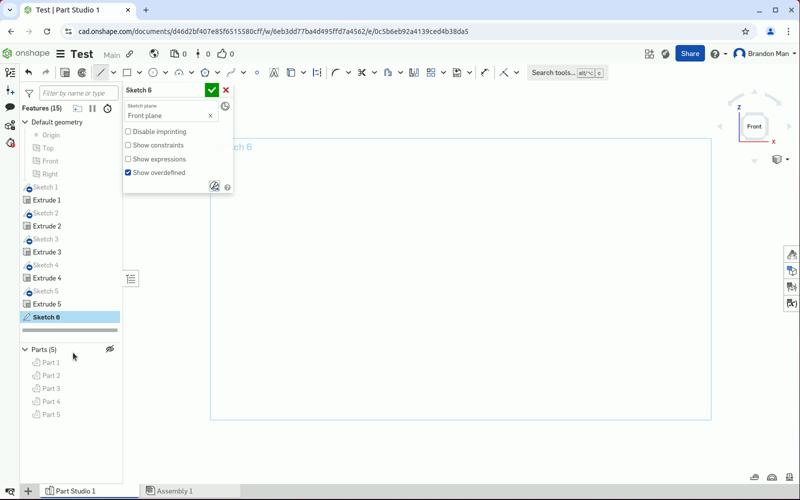
key_down(shift)
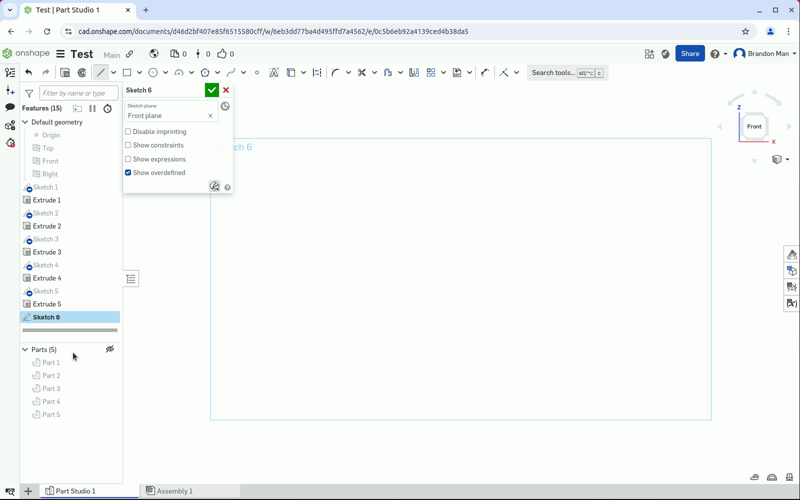
mouse_move(465, 341)
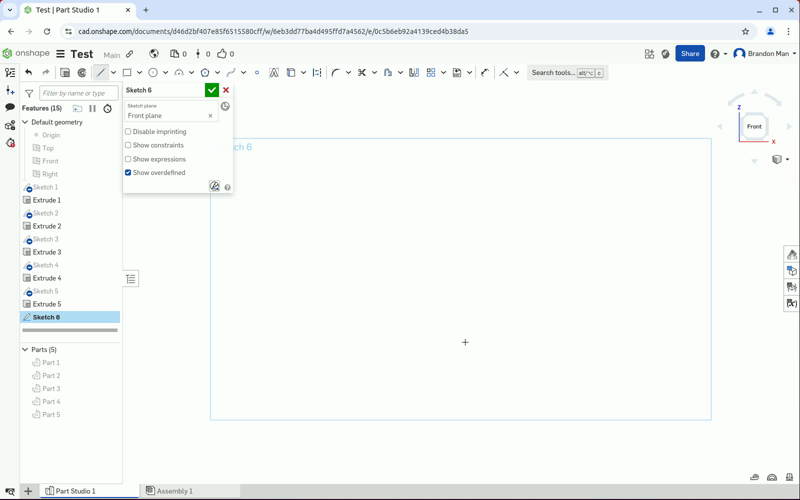
click(465, 341)
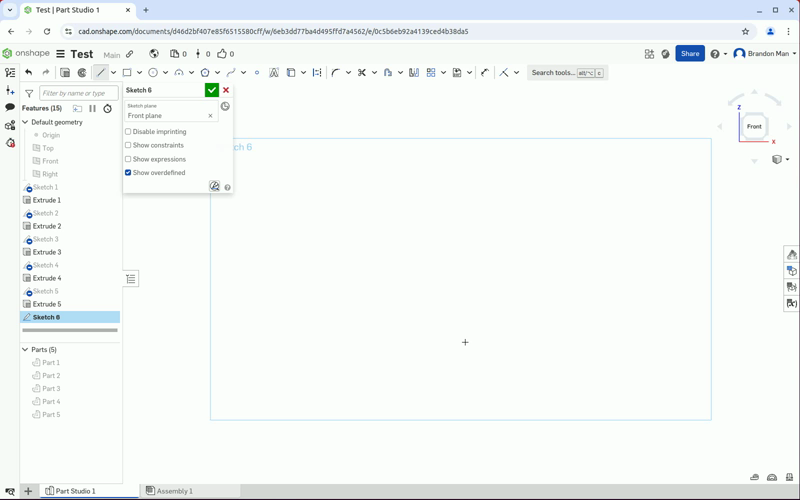
key_up(shift)
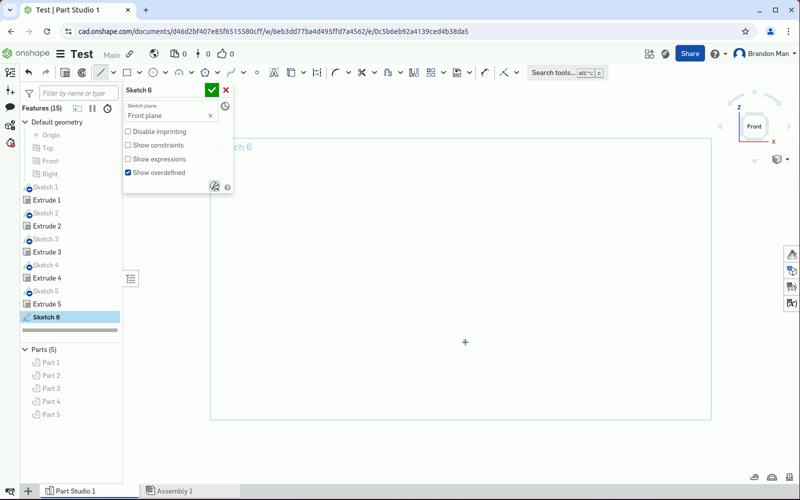
key_down(shift)
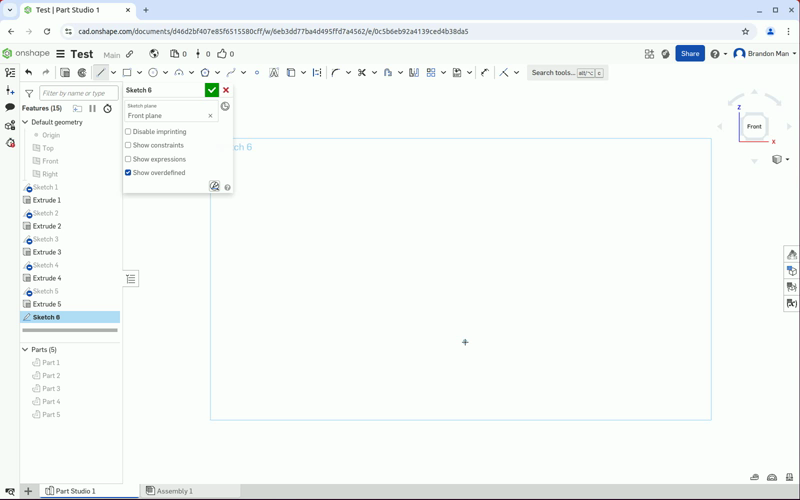
mouse_move(495, 341)
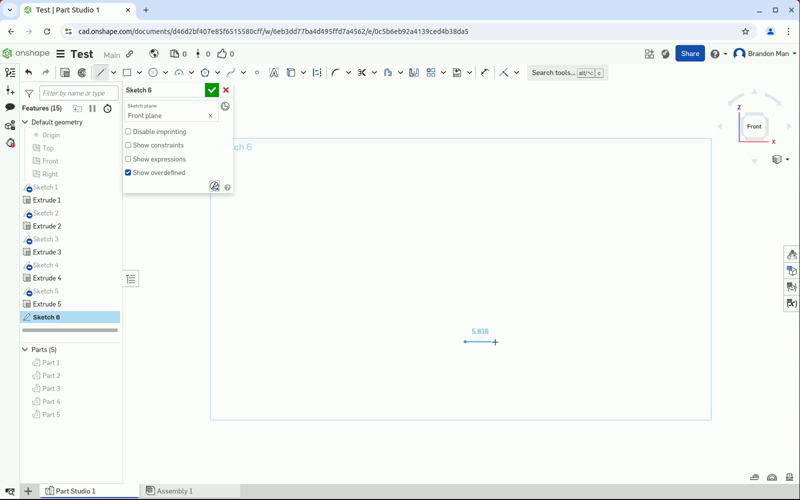
mouse_move(466, 341)
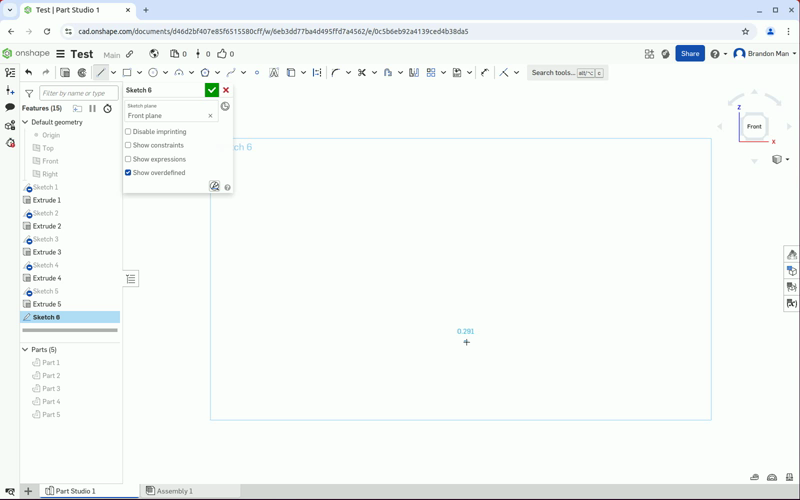
scroll(6)
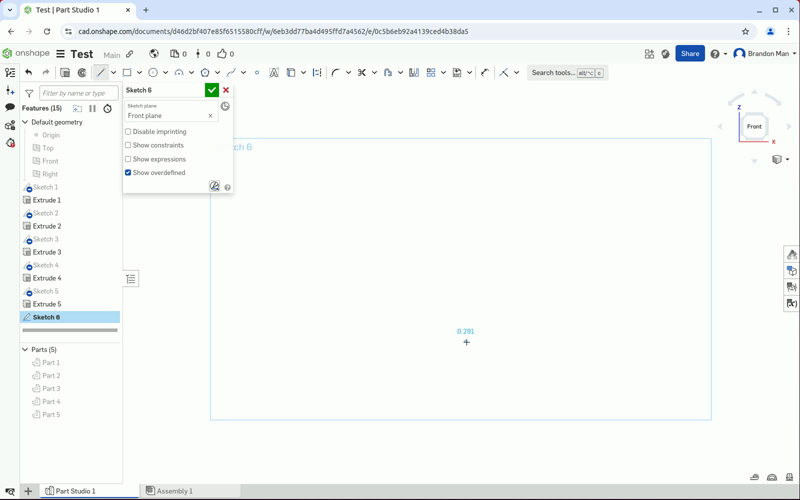
scroll(6)
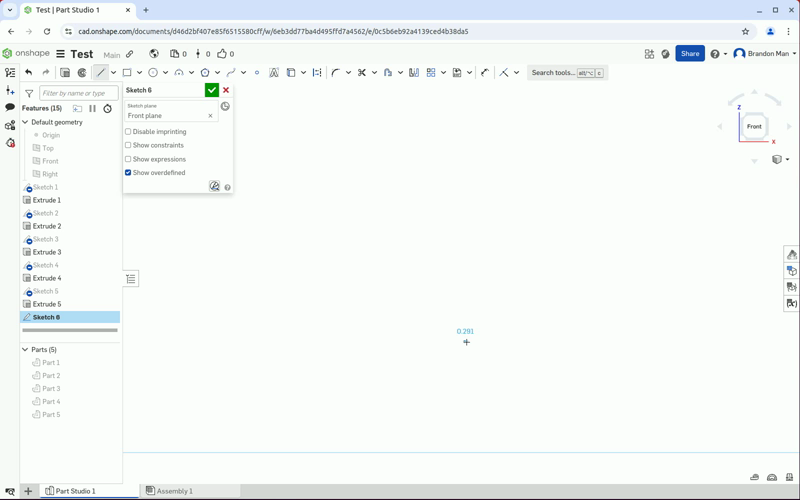
scroll(6)
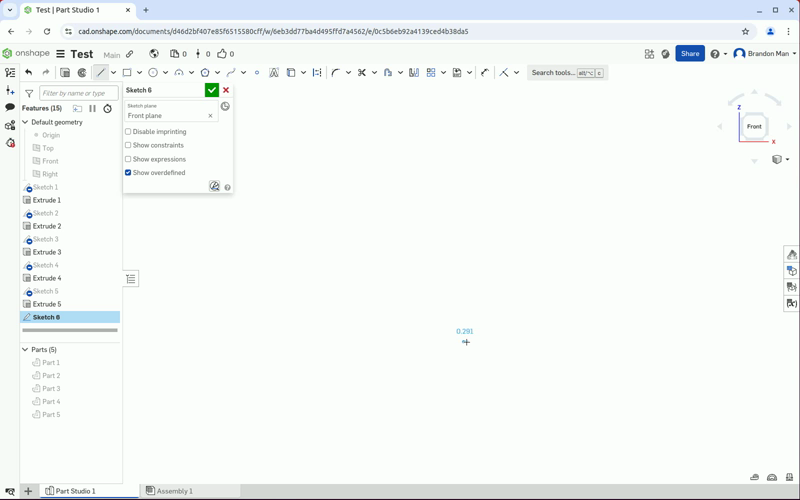
scroll(6)
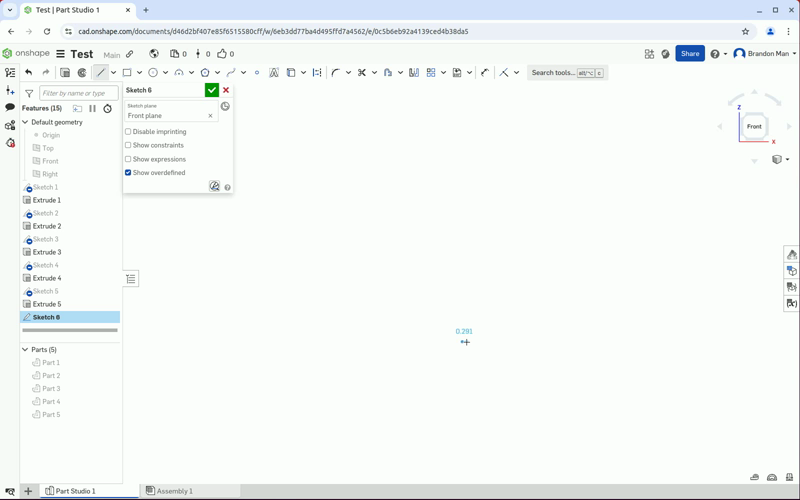
scroll(6)
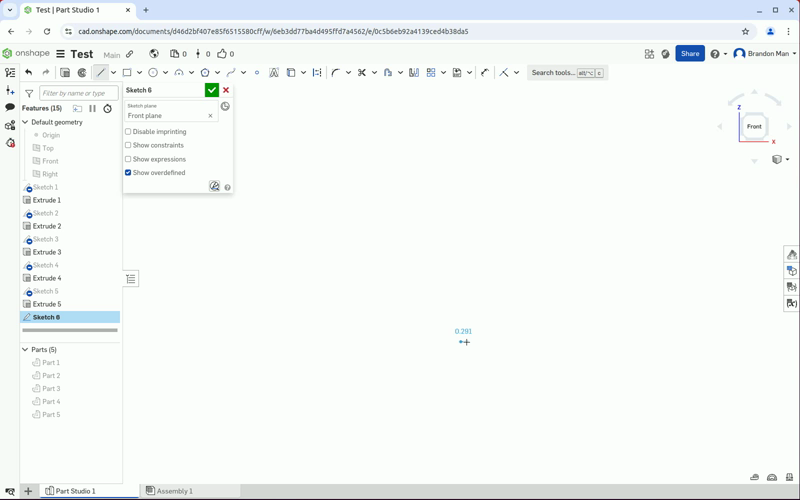
scroll(6)
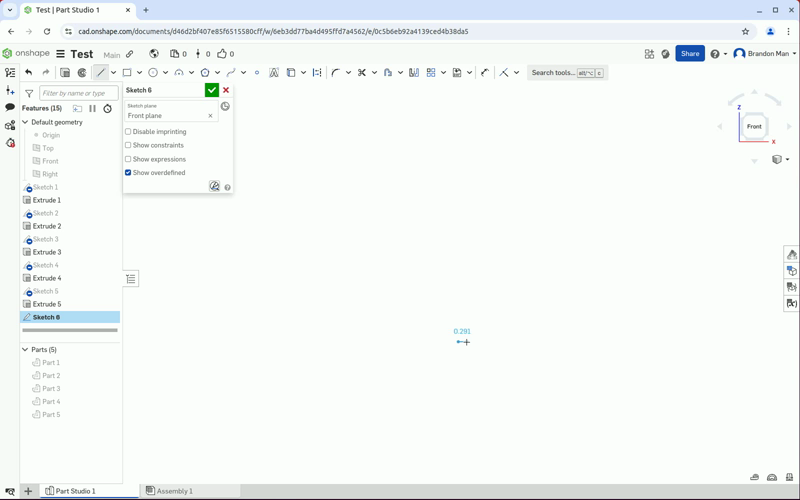
scroll(6)
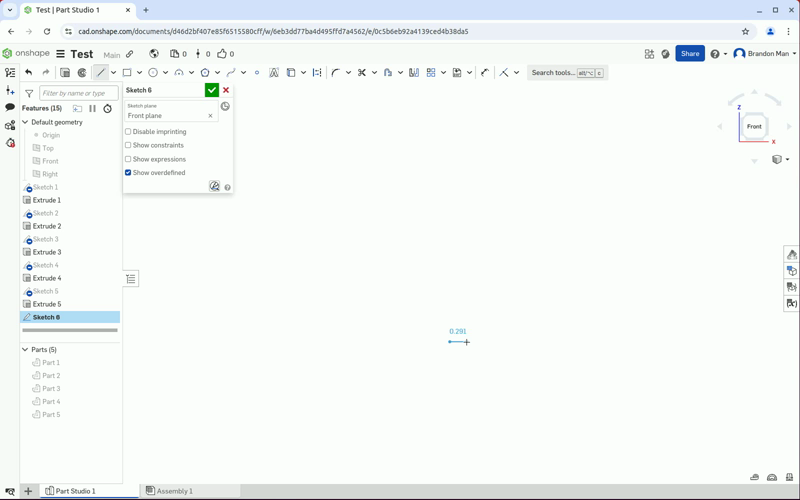
click(466, 341)
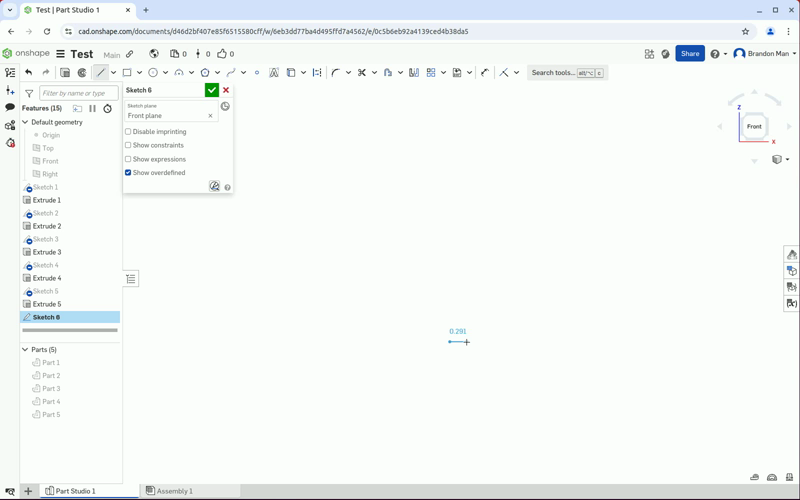
scroll(-6)
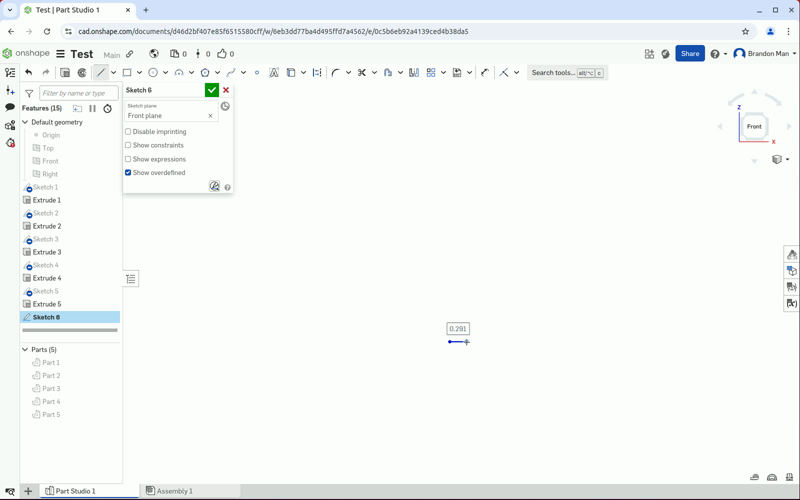
scroll(-6)
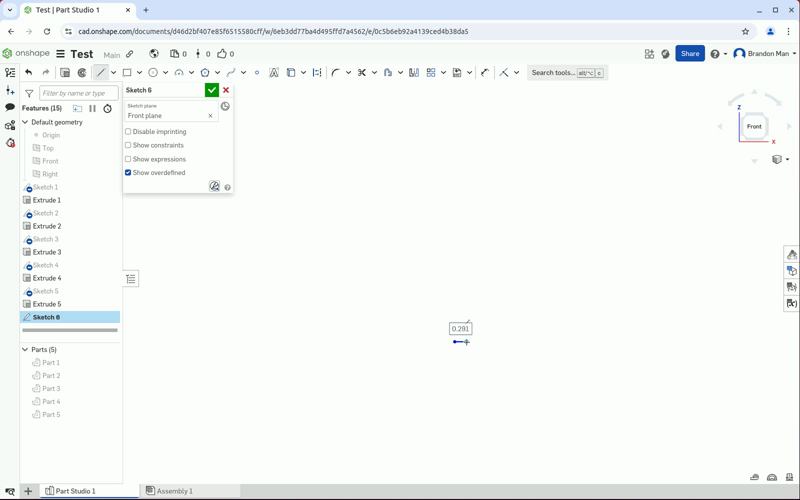
scroll(-6)
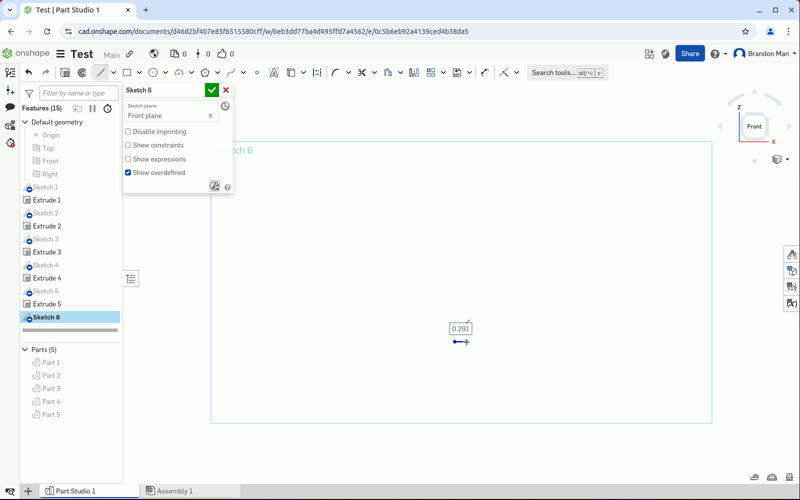
scroll(-6)
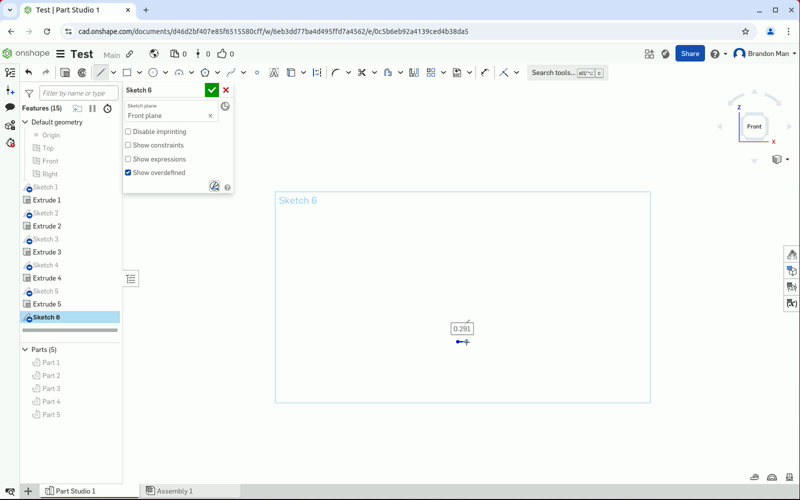
scroll(-6)
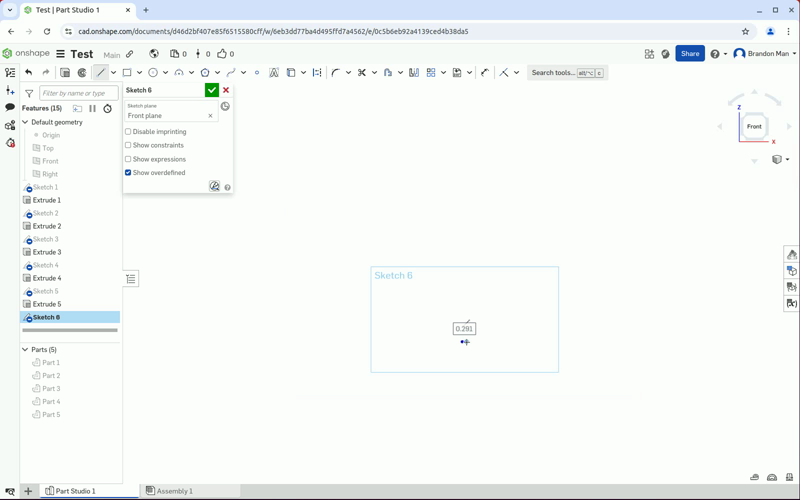
scroll(-6)
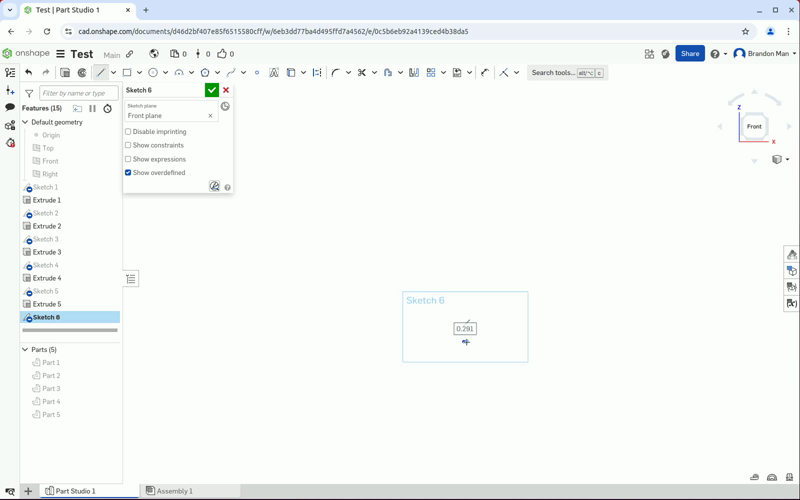
scroll(-6)
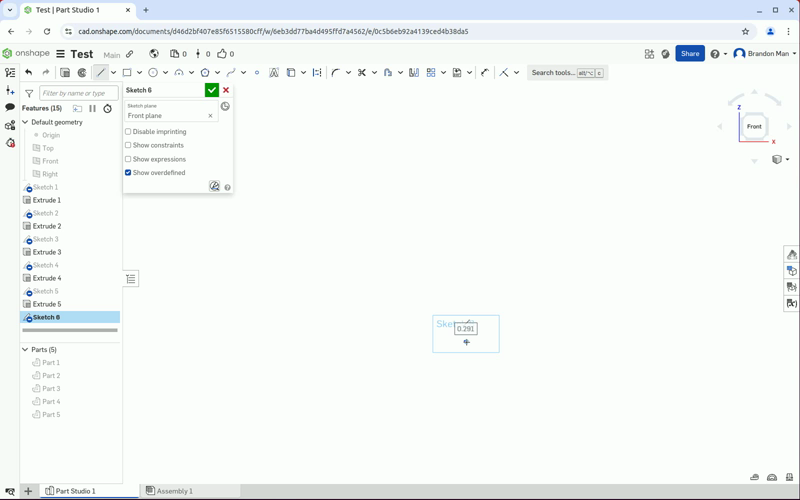
key_up(shift)
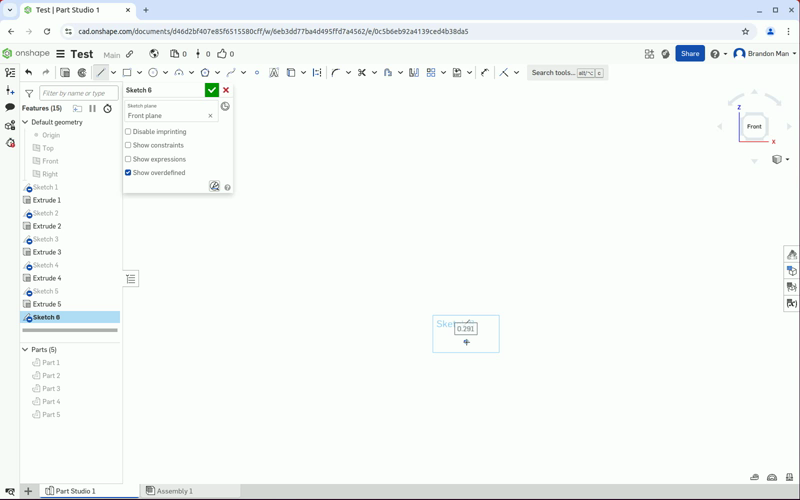
key_down(shift)
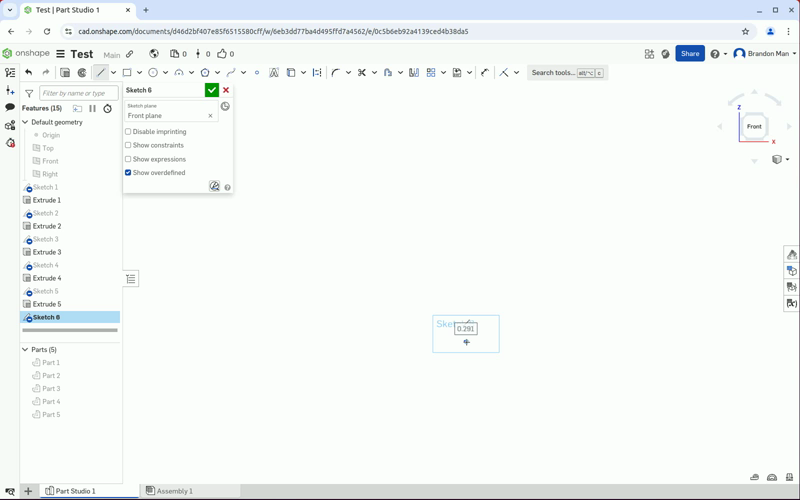
mouse_move(466, 248)
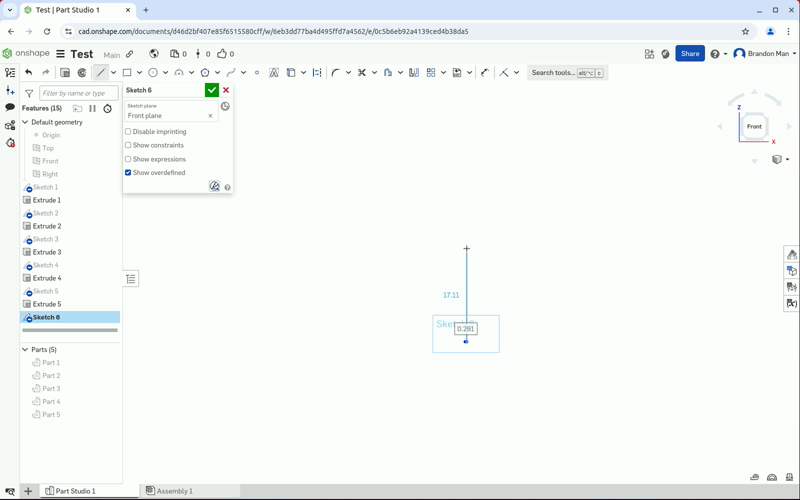
click(466, 248)
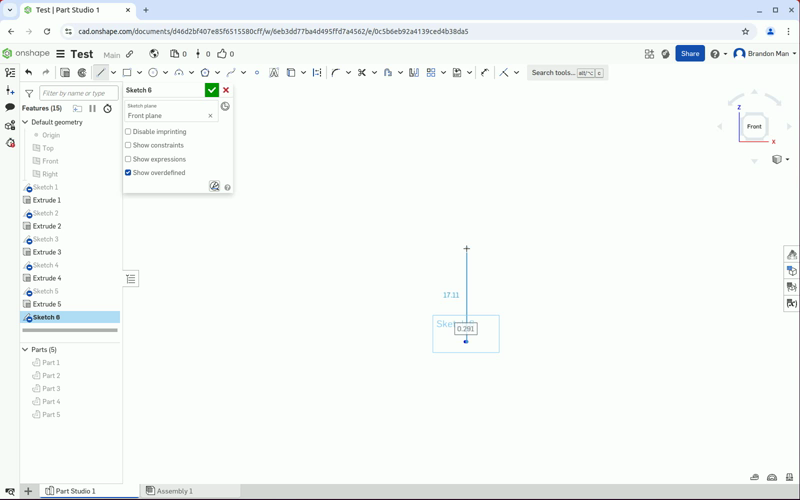
key_up(shift)
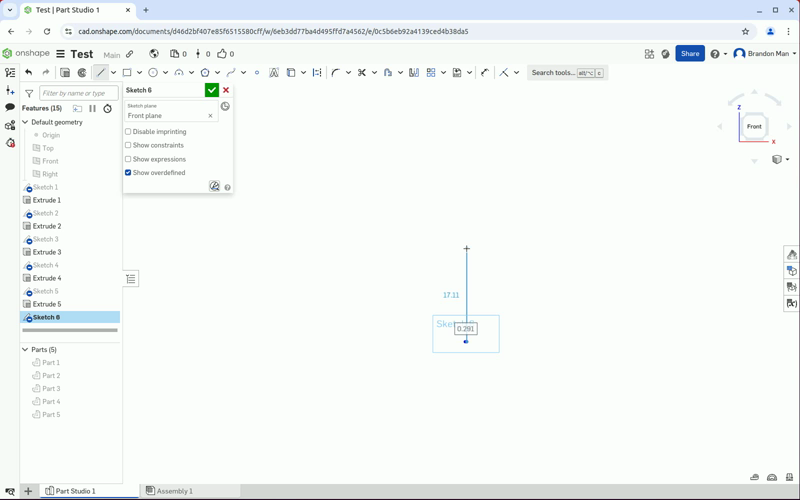
key_down(shift)
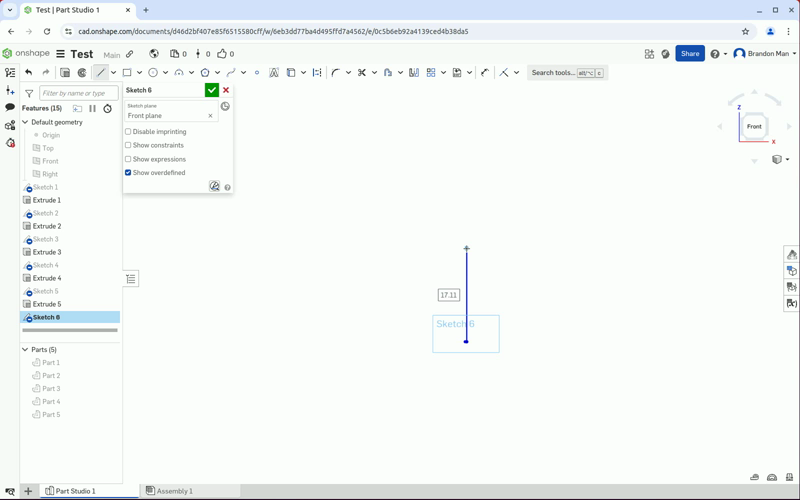
mouse_move(496, 248)
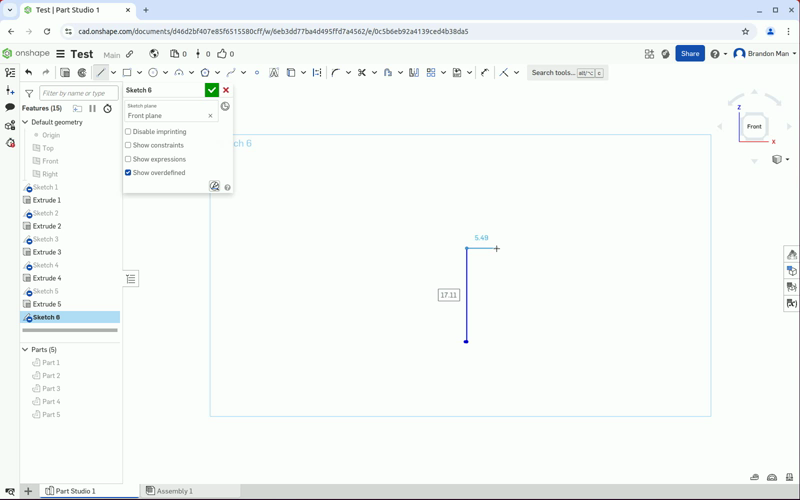
mouse_move(466, 241)
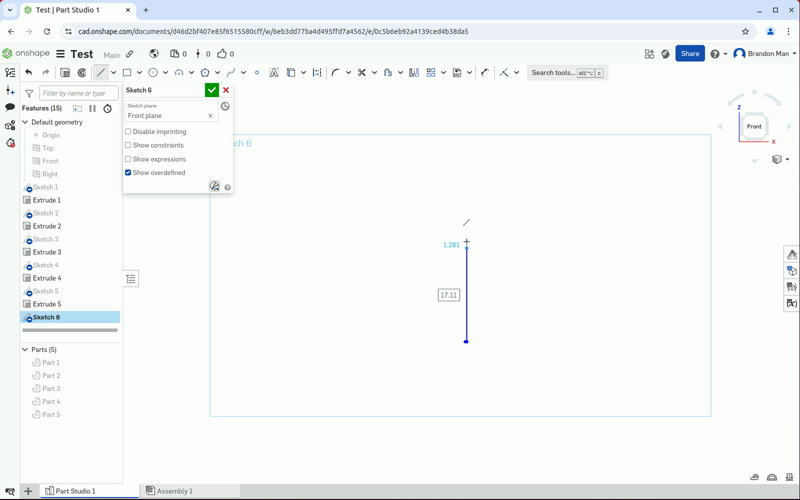
scroll(6)
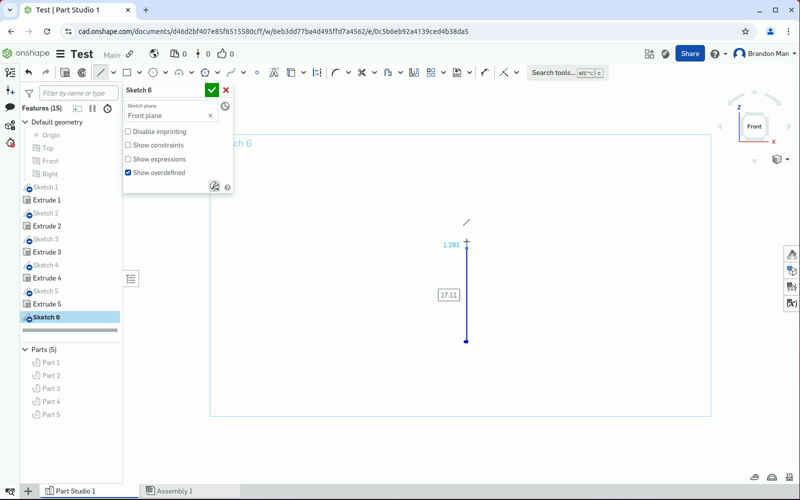
scroll(6)
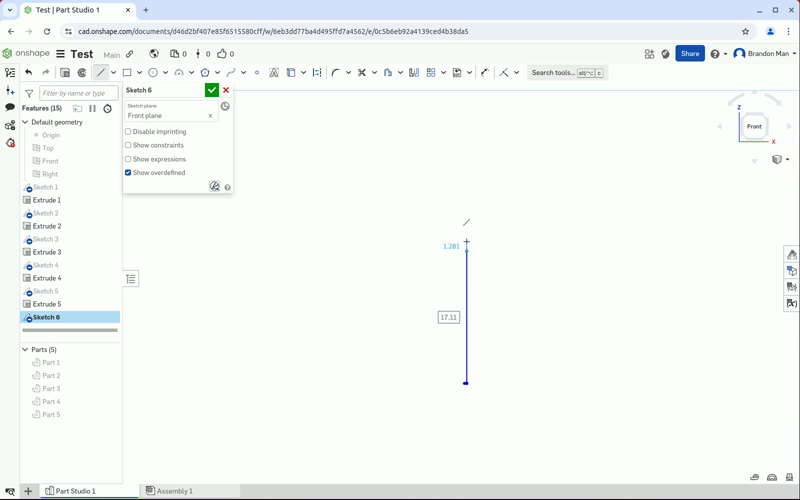
scroll(6)
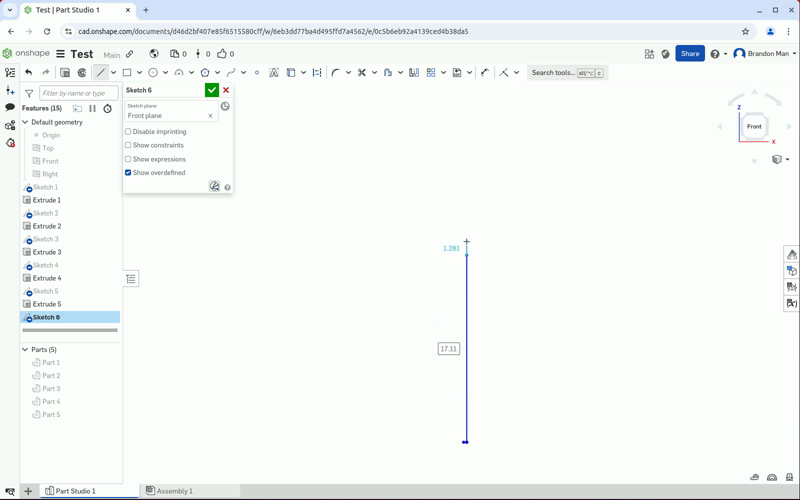
scroll(6)
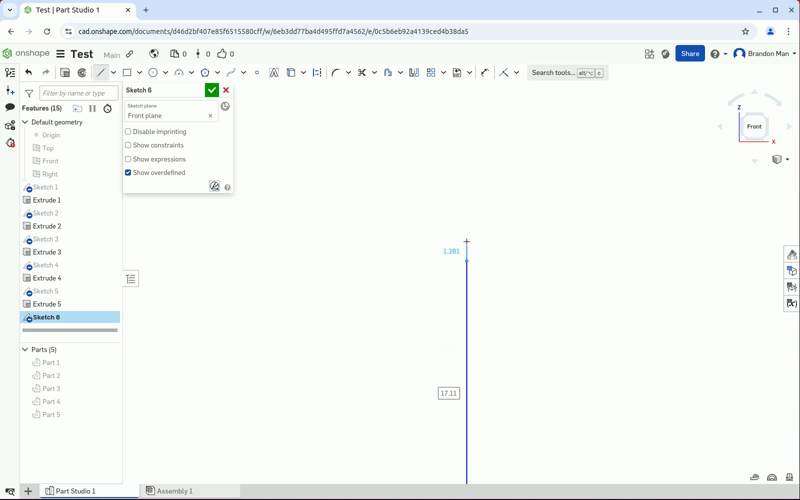
scroll(6)
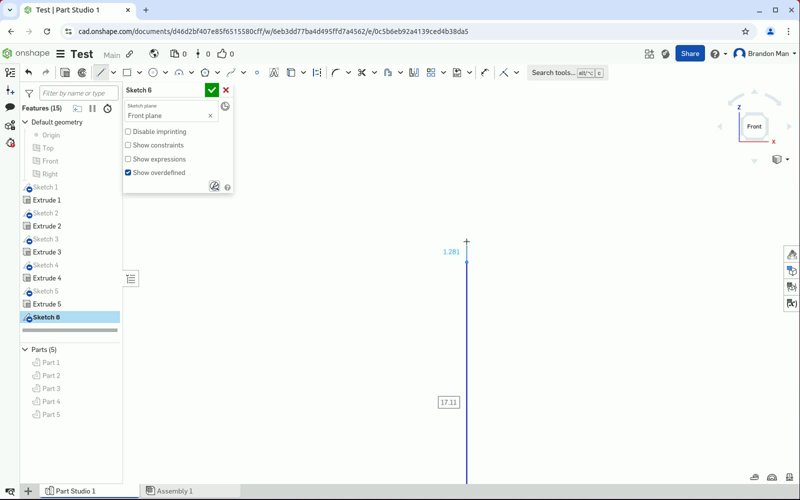
scroll(6)
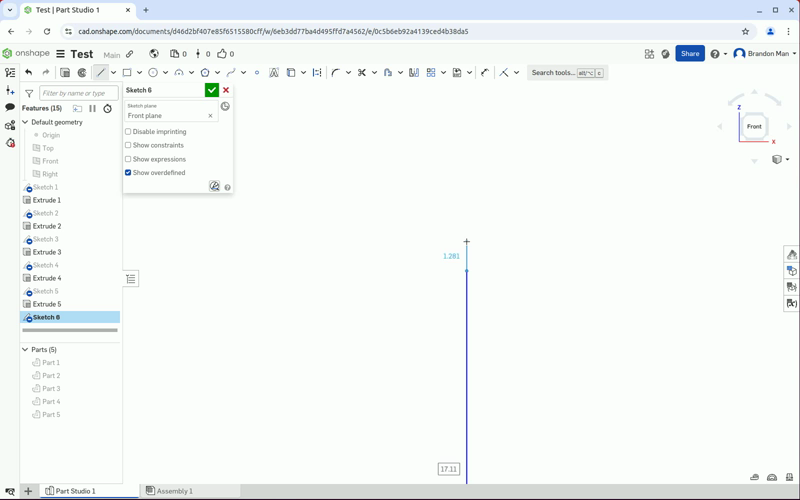
scroll(6)
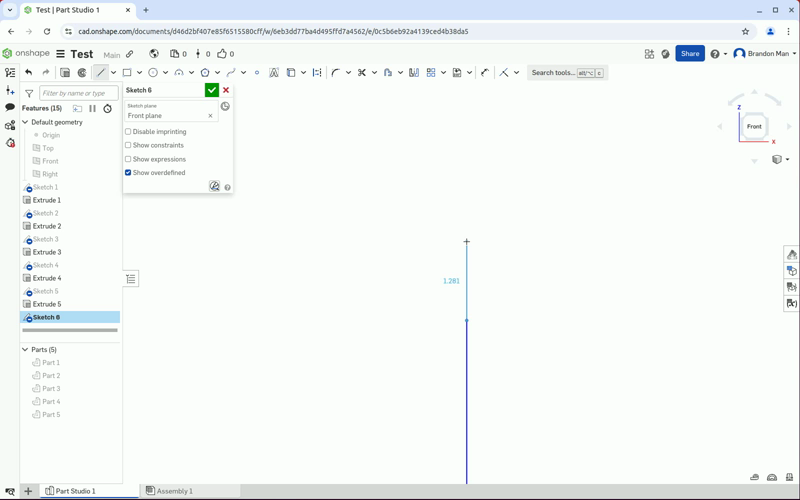
click(466, 241)
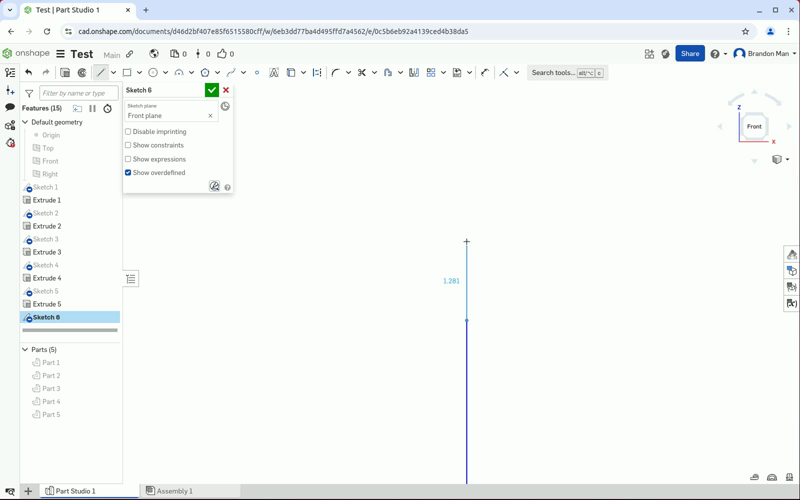
scroll(-6)
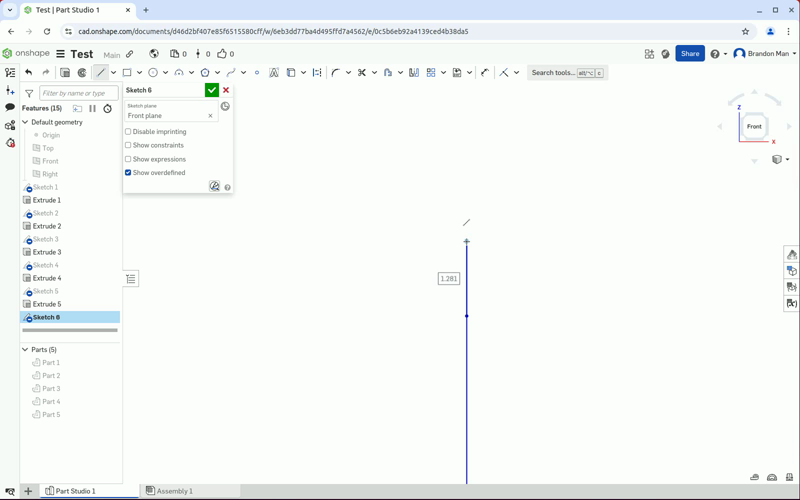
scroll(-6)
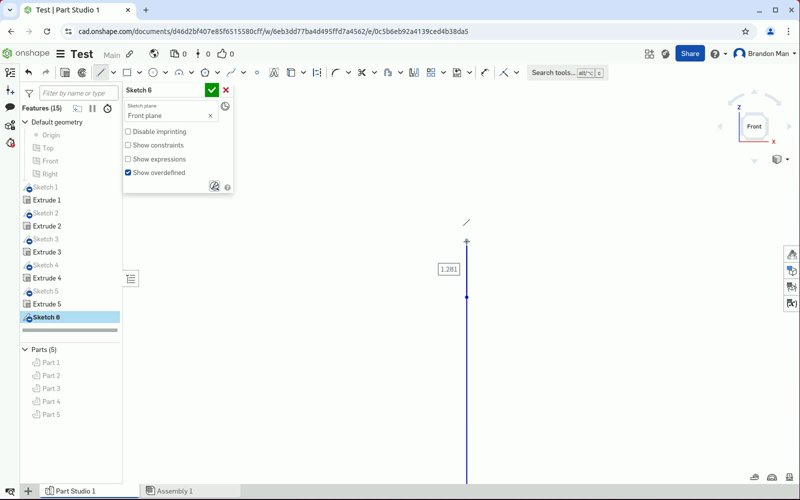
scroll(-6)
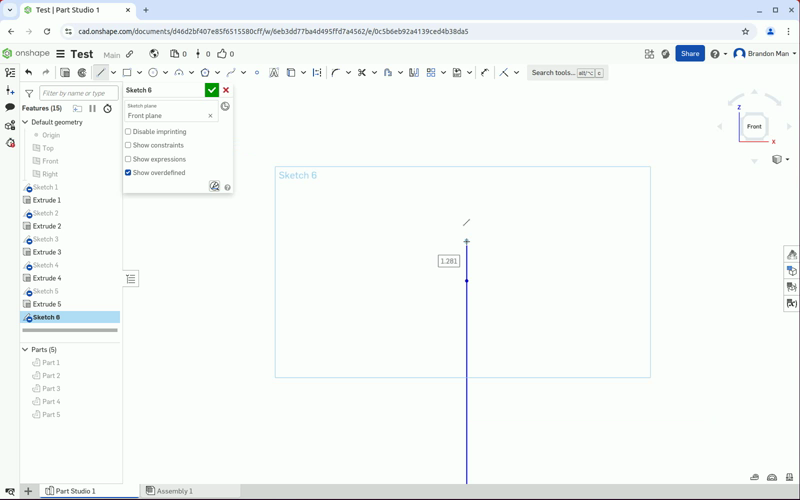
scroll(-6)
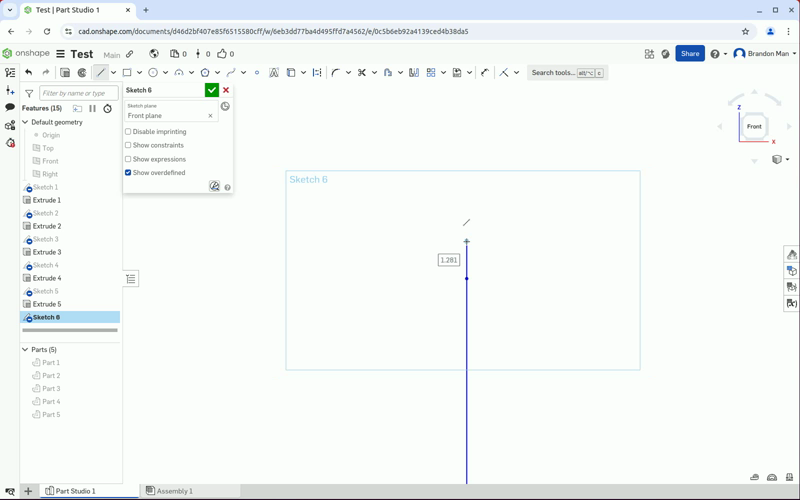
scroll(-6)
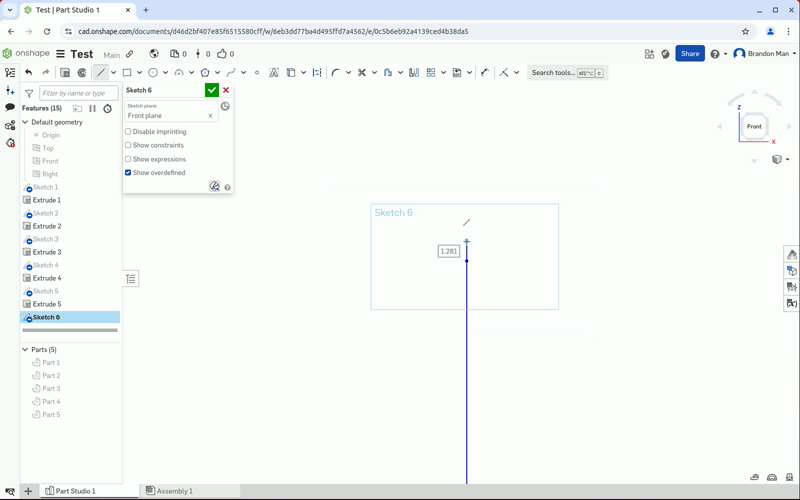
scroll(-6)
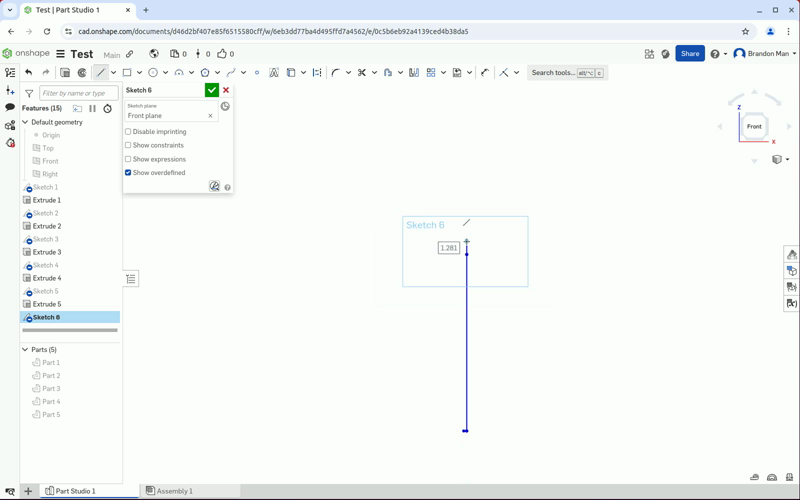
scroll(-6)
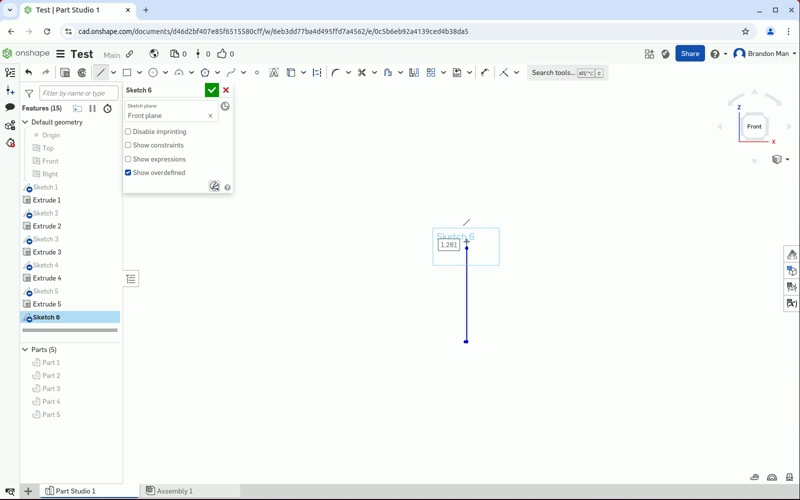
key_up(shift)
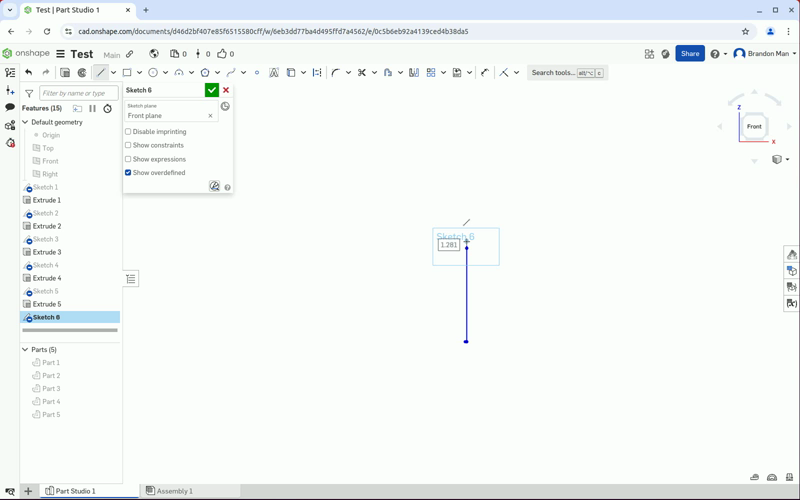
key_down(shift)
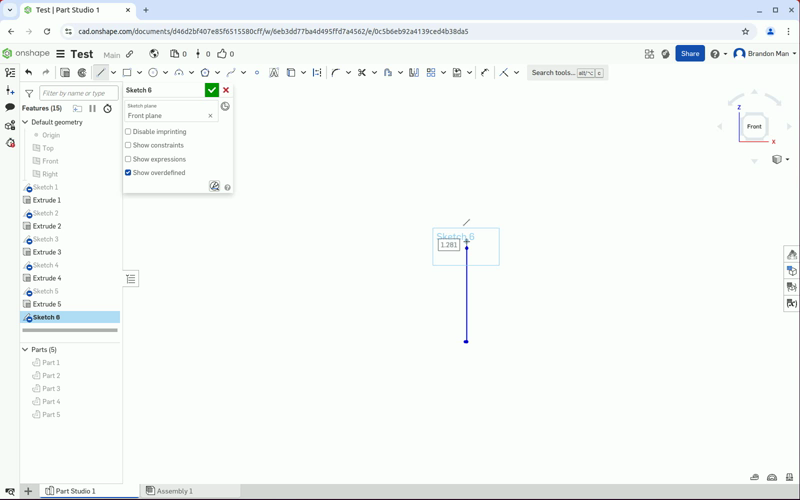
mouse_move(496, 241)
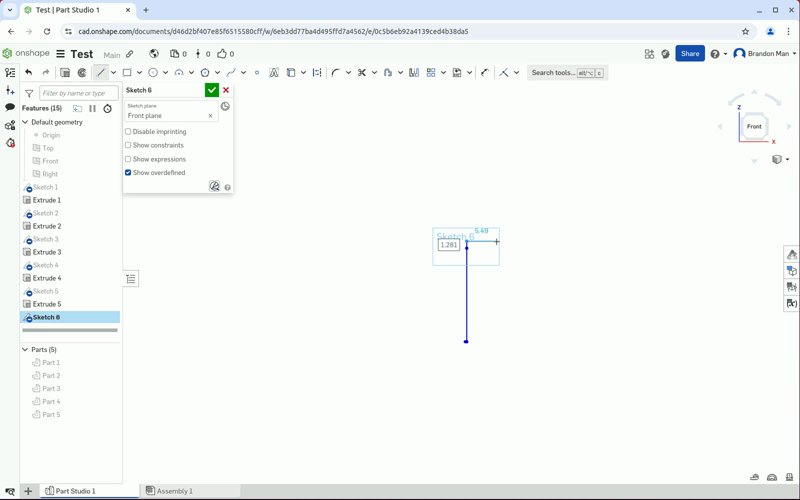
mouse_move(466, 226)
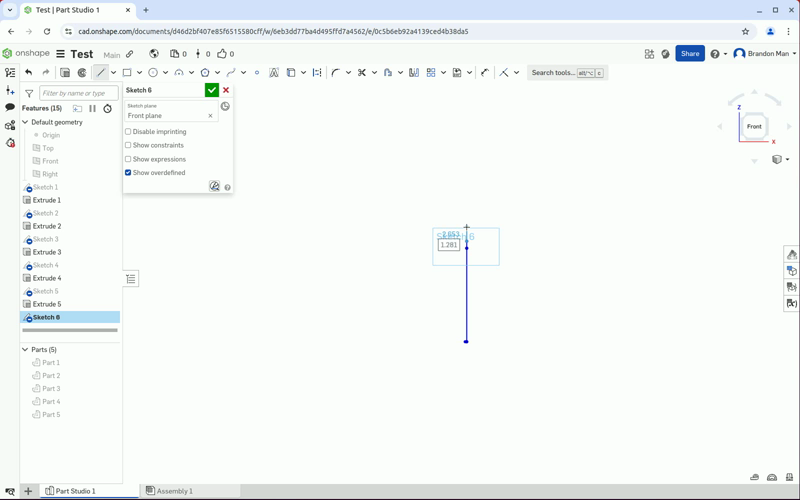
click(466, 226)
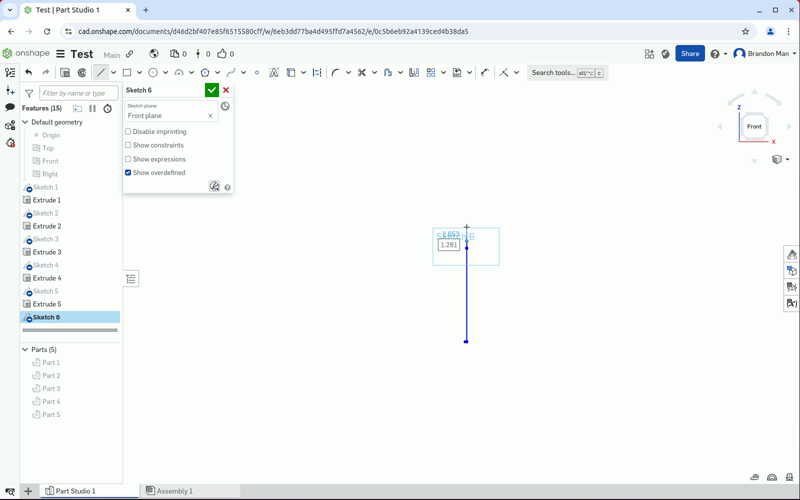
key_up(shift)
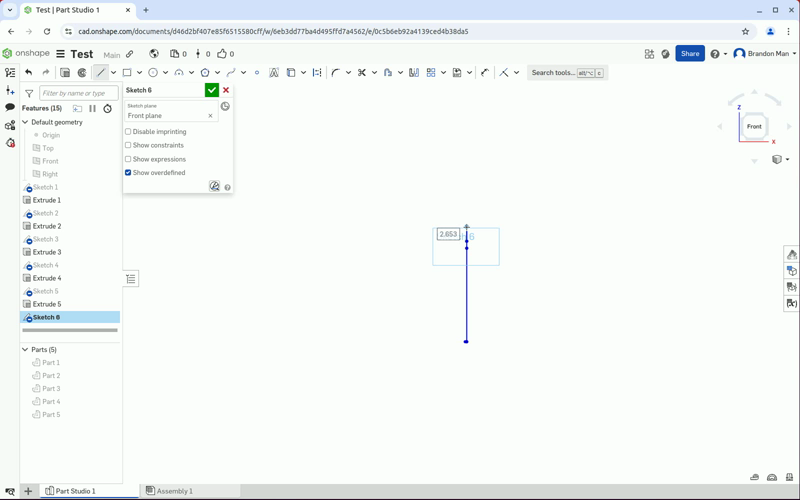
key_down(shift)
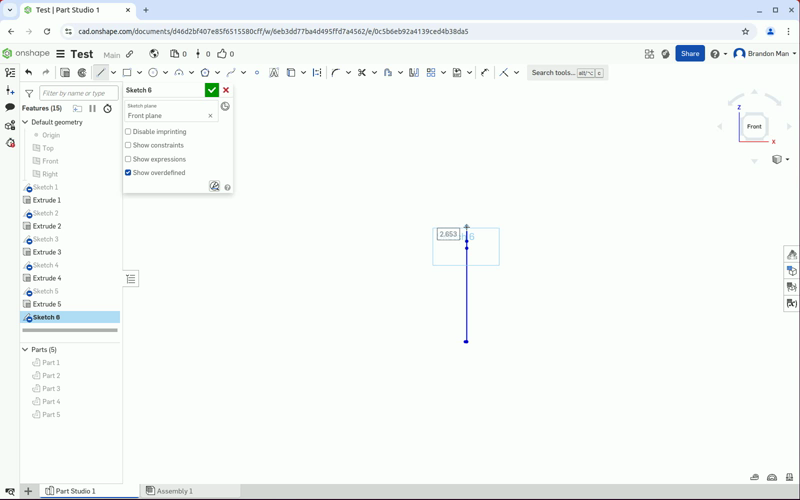
mouse_move(496, 226)
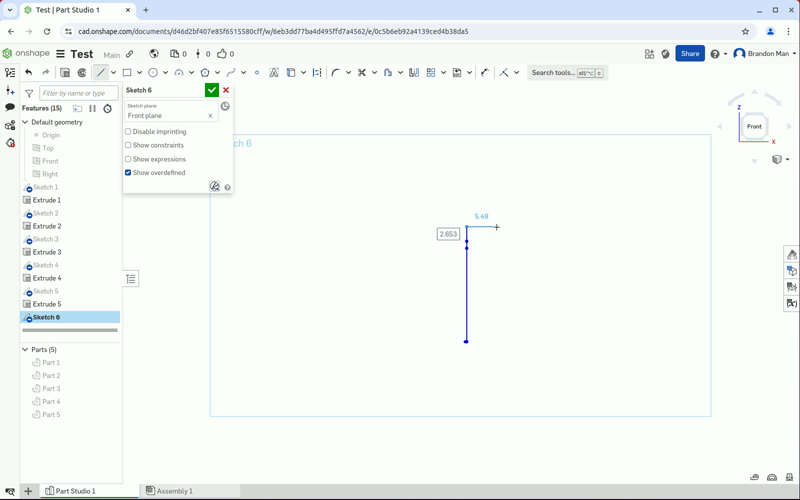
mouse_move(465, 226)
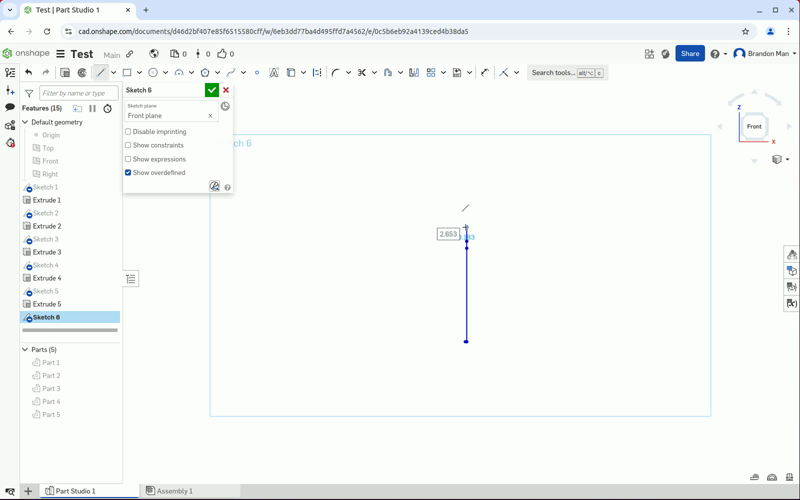
scroll(6)
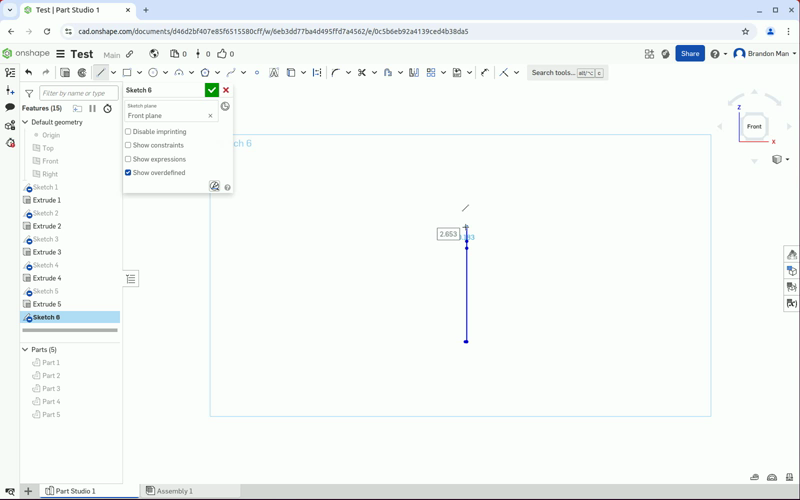
scroll(6)
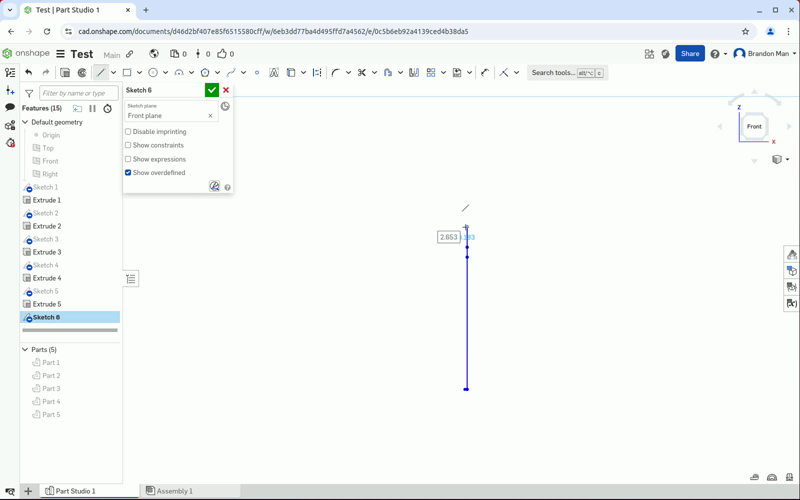
scroll(6)
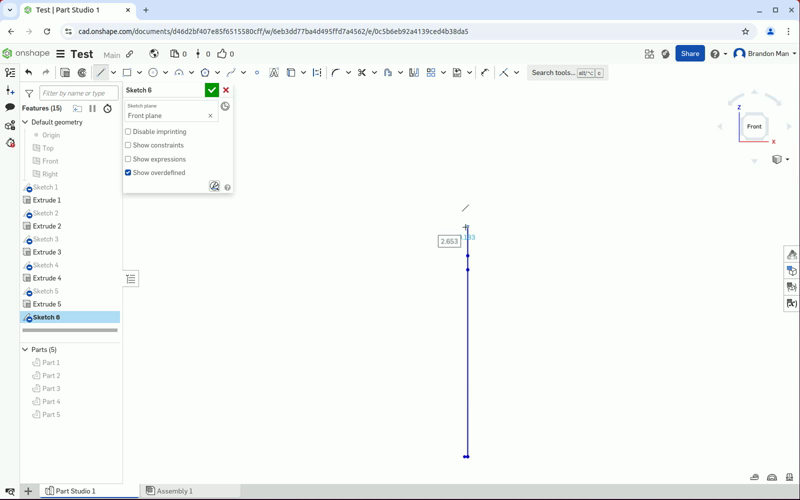
scroll(6)
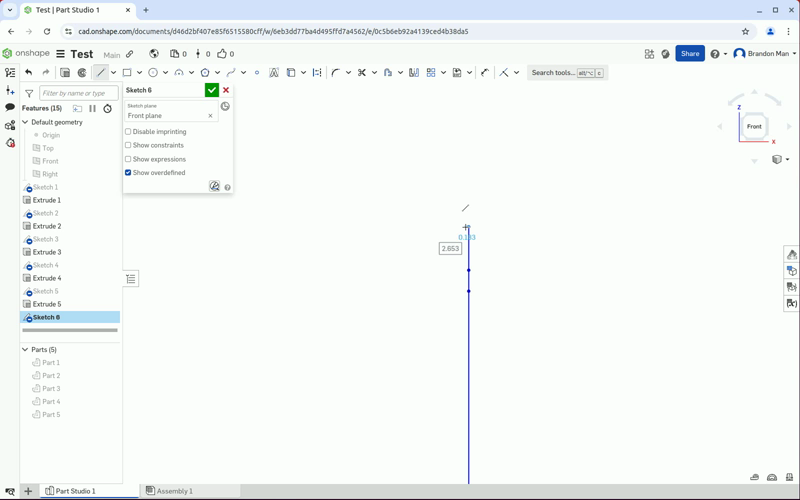
scroll(6)
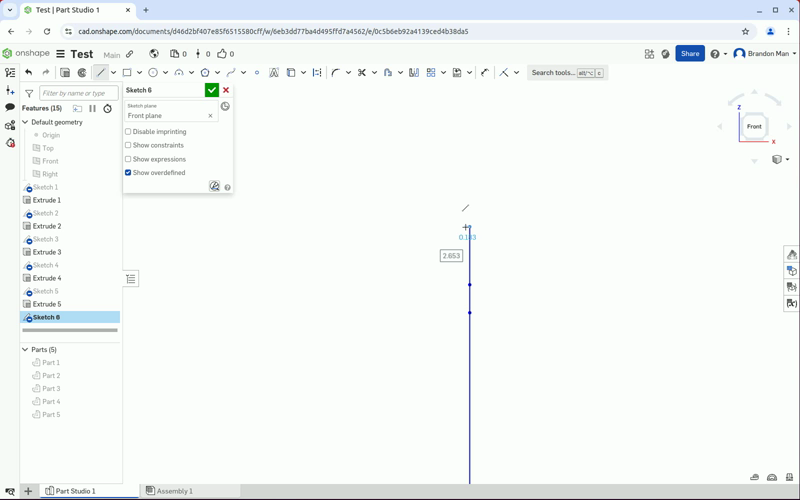
scroll(6)
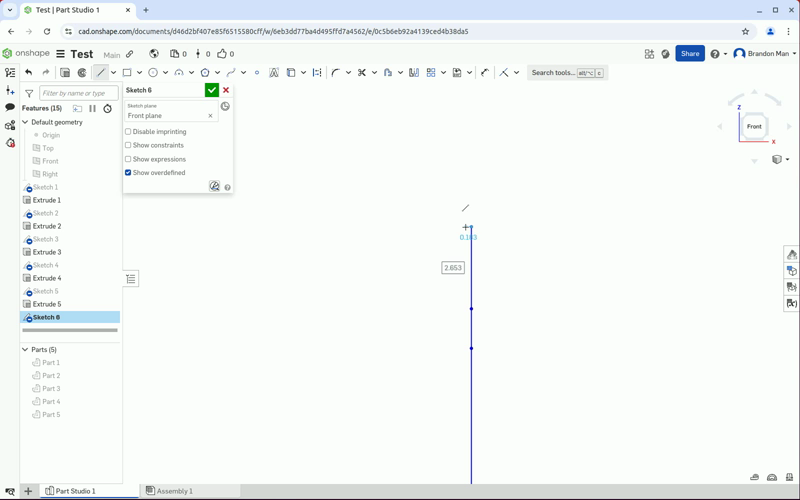
scroll(6)
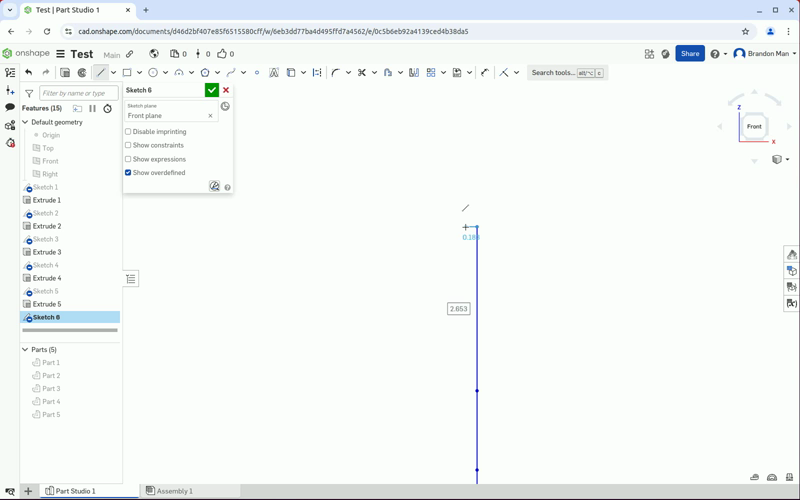
click(465, 226)
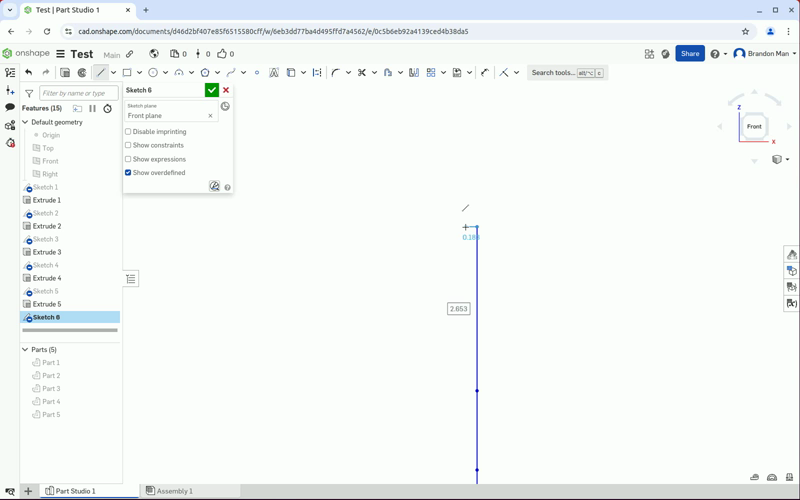
scroll(-6)
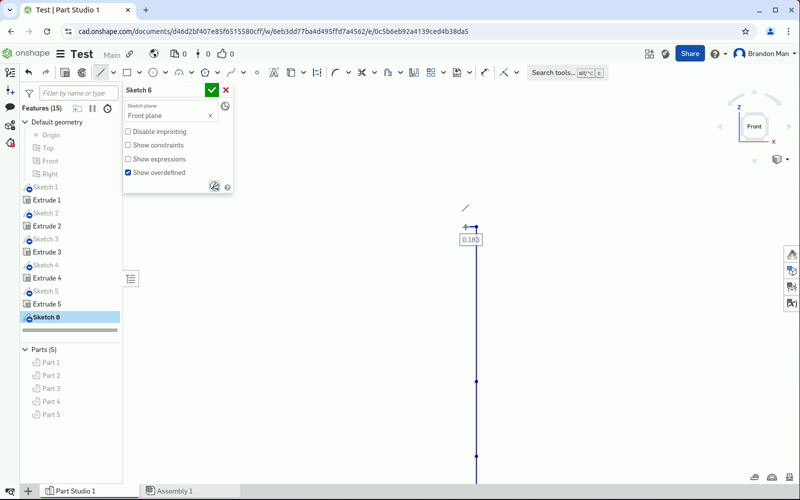
scroll(-6)
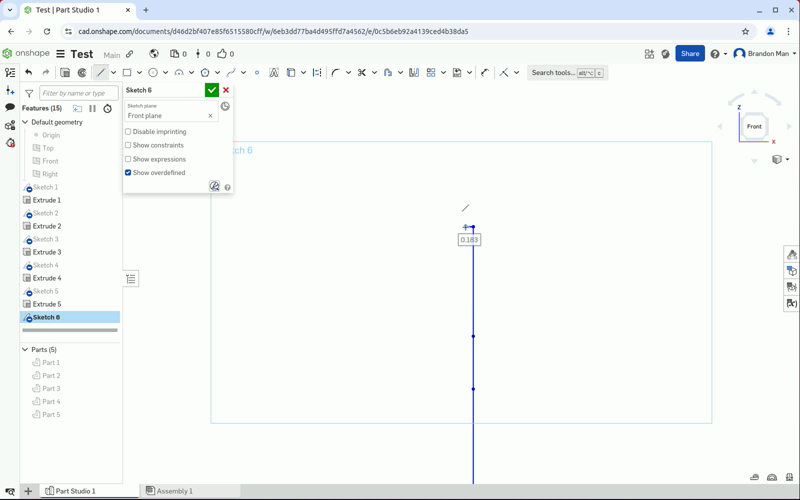
scroll(-6)
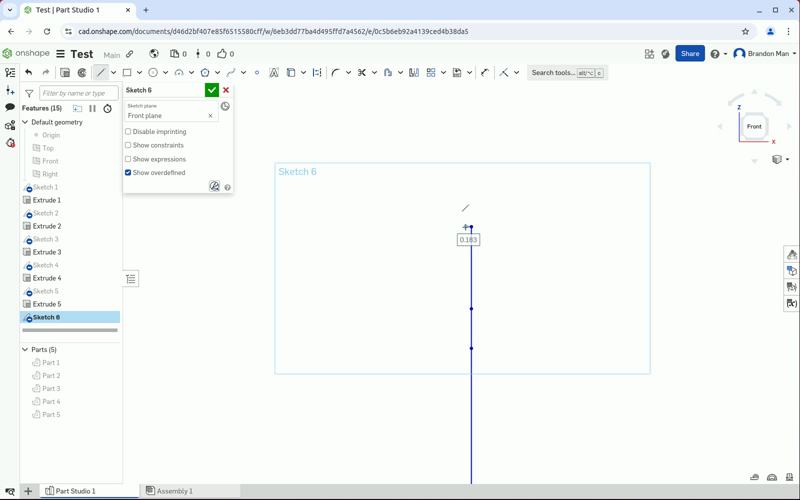
scroll(-6)
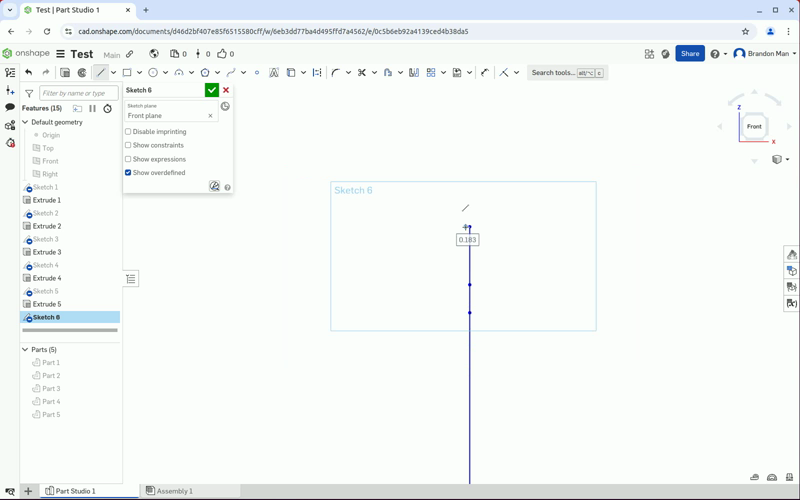
scroll(-6)
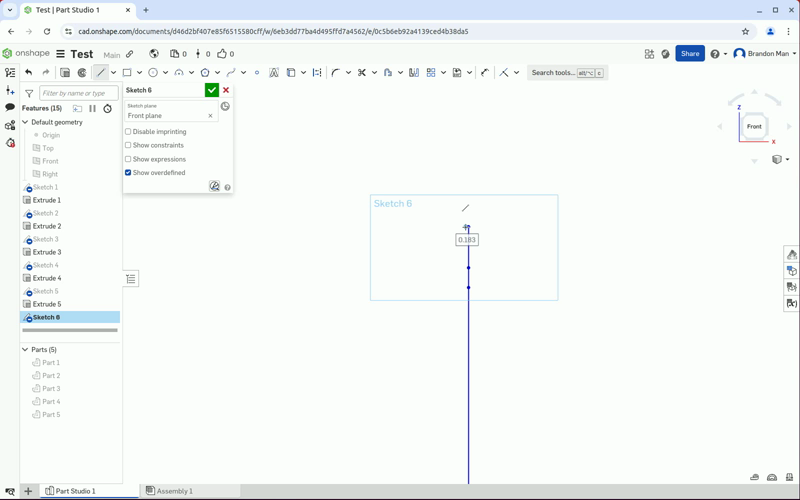
scroll(-6)
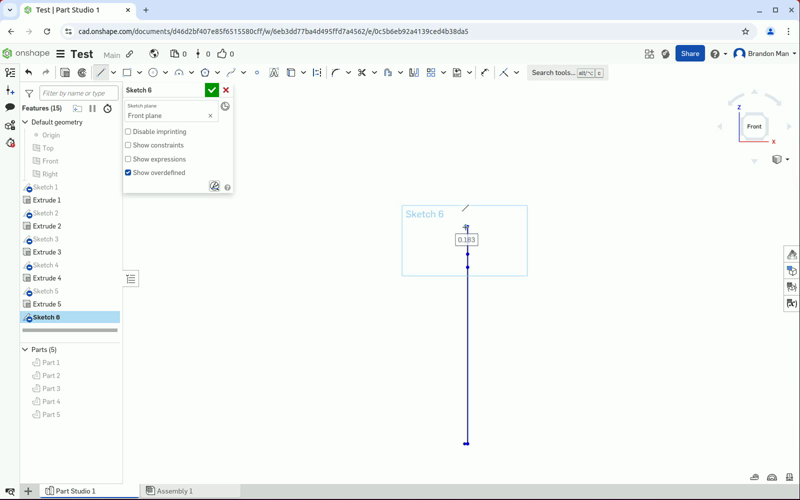
scroll(-6)
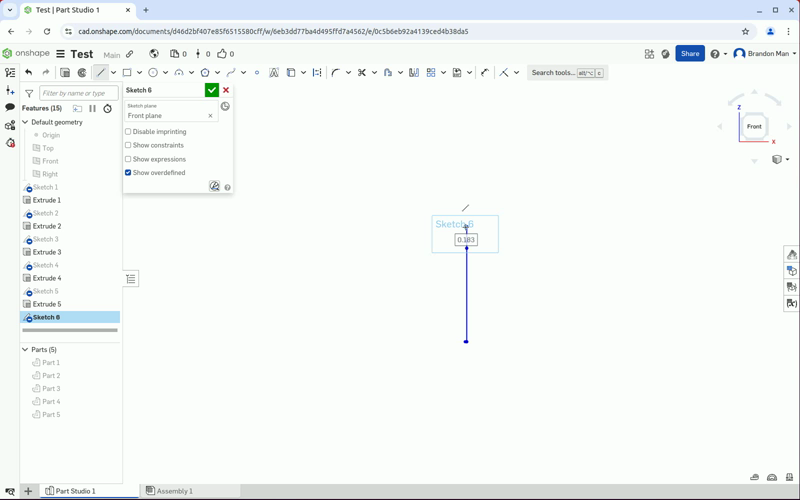
key_up(shift)
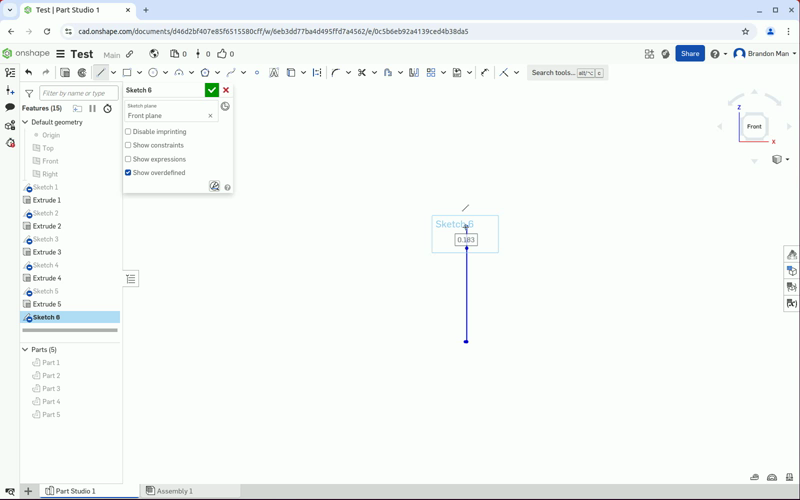
key_down(shift)
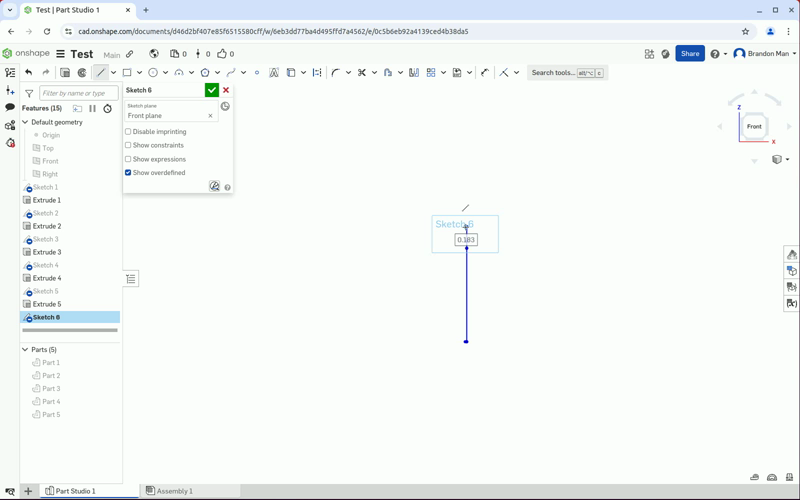
mouse_move(465, 341)
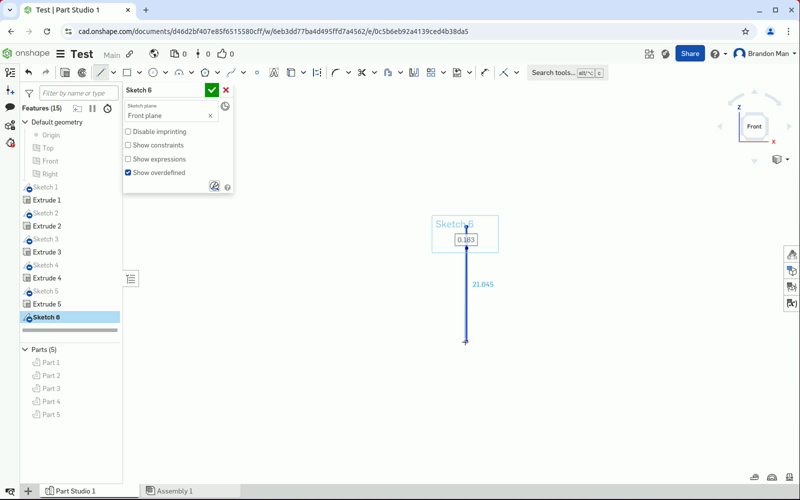
scroll(6)
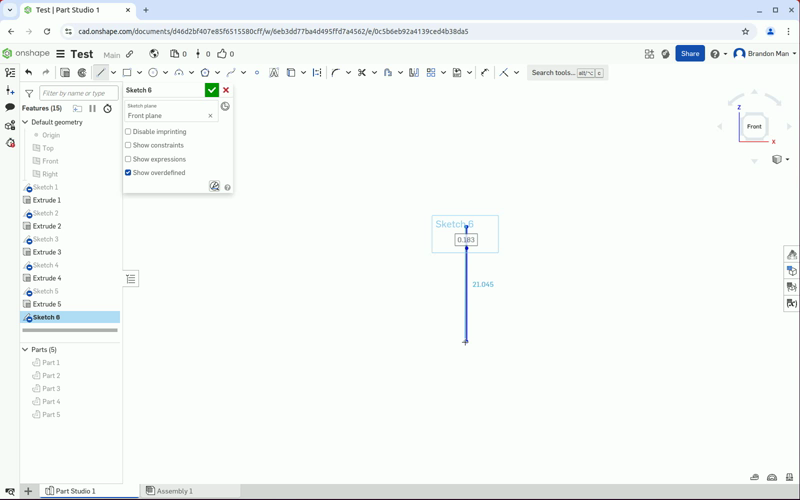
scroll(6)
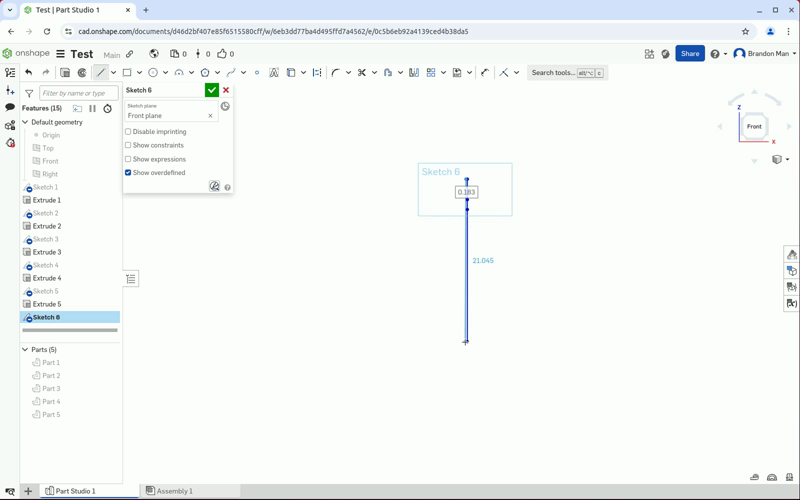
scroll(6)
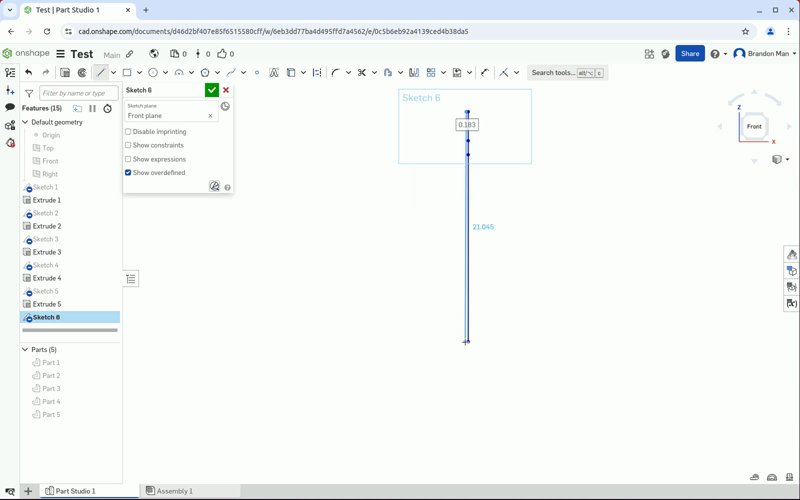
scroll(6)
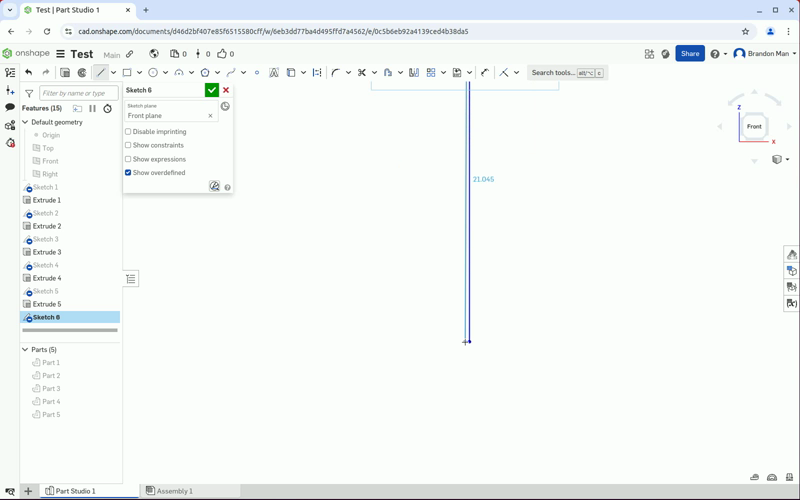
scroll(6)
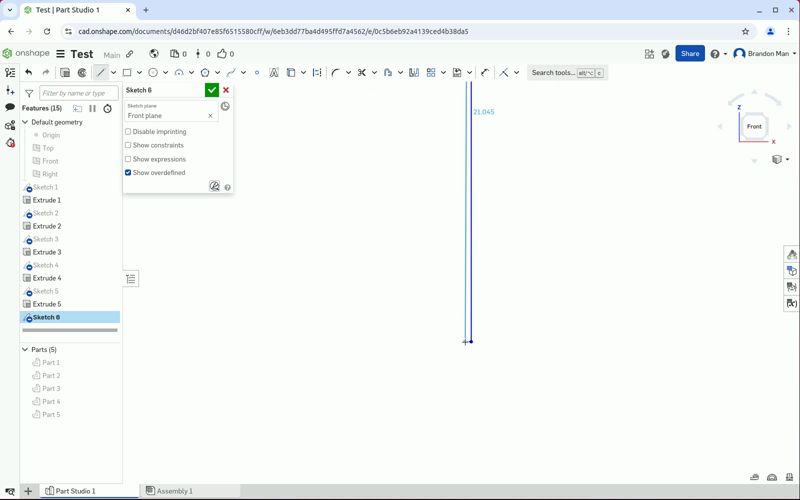
scroll(6)
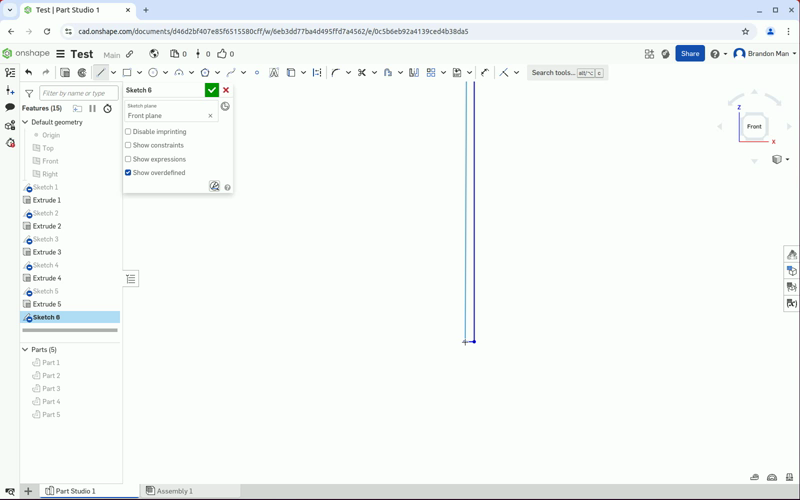
scroll(6)
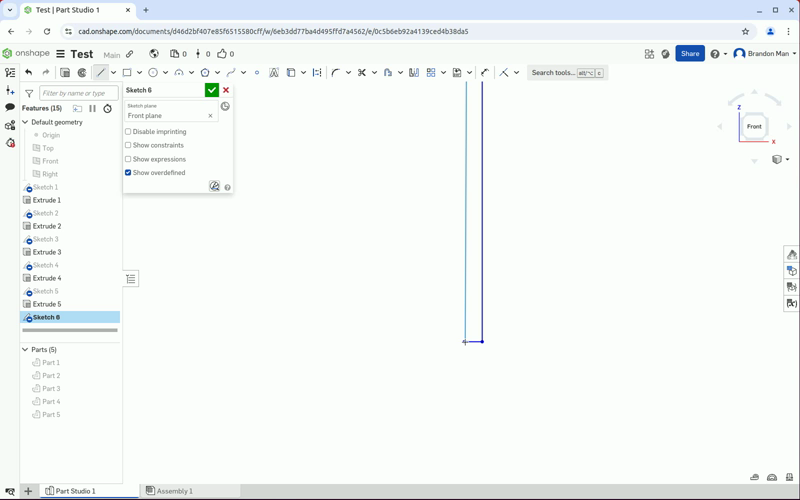
key_up(shift)
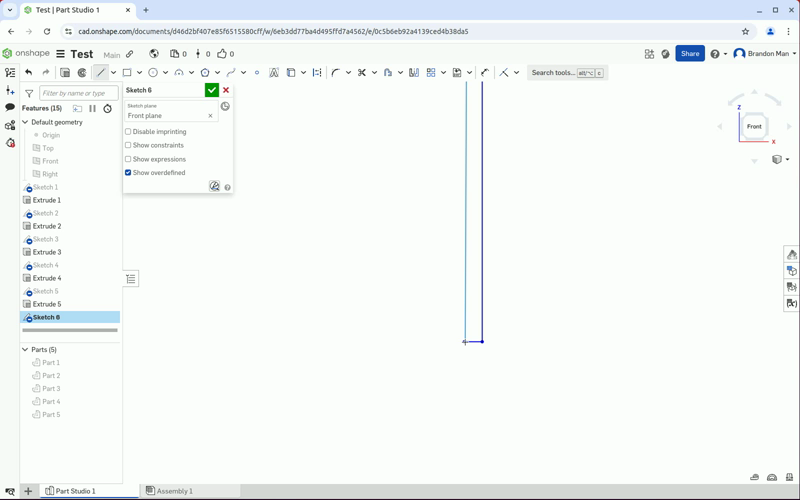
click(465, 341)
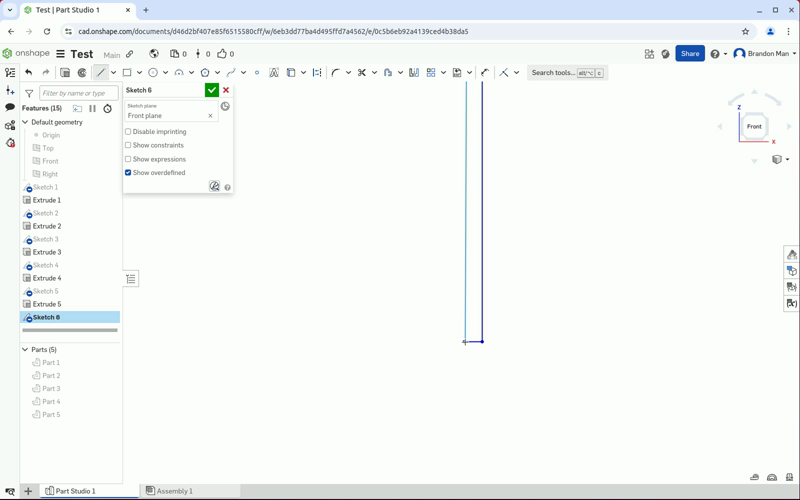
scroll(-6)
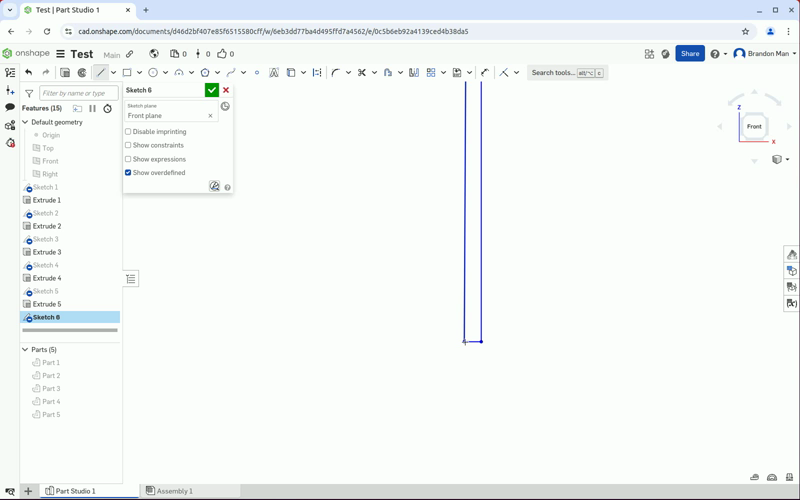
scroll(-6)
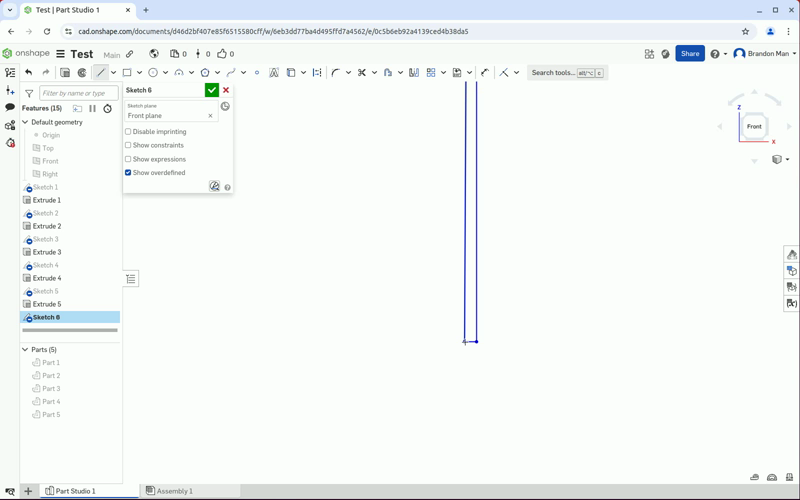
scroll(-6)
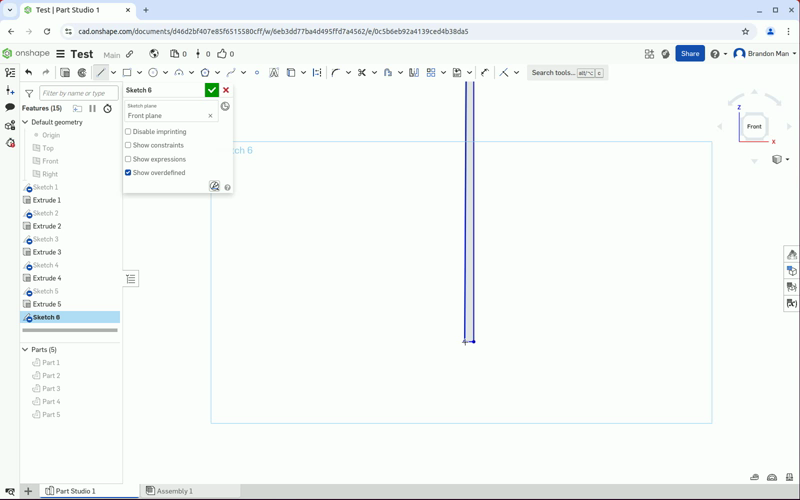
scroll(-6)
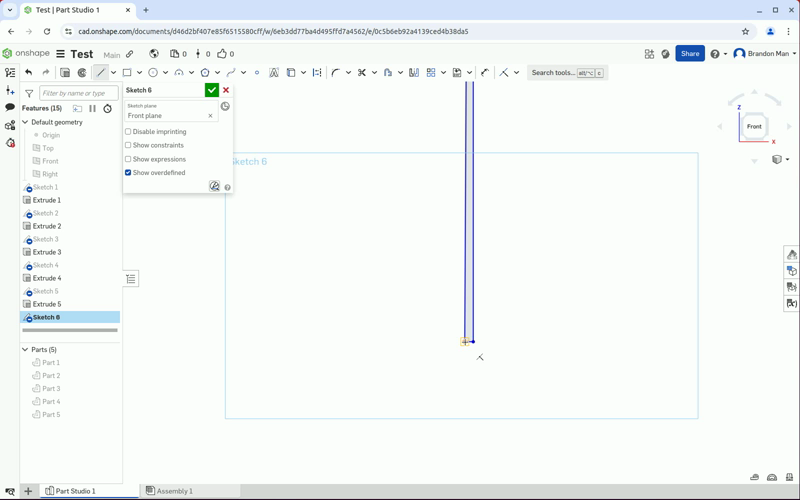
scroll(-6)
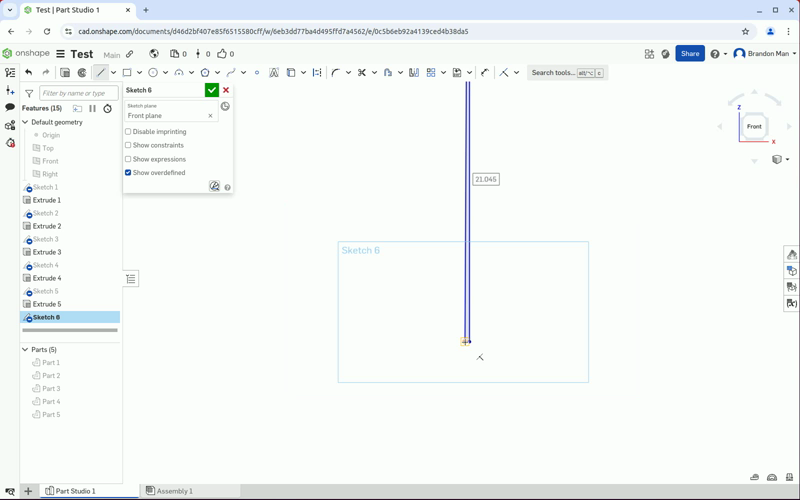
scroll(-6)
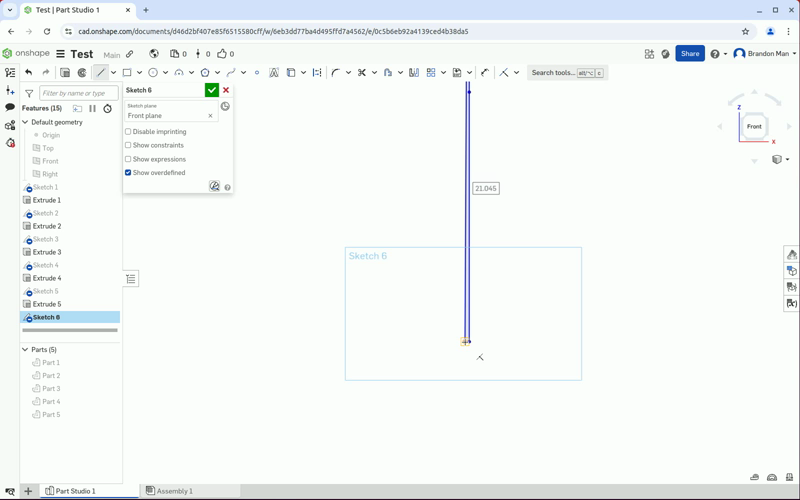
scroll(-6)
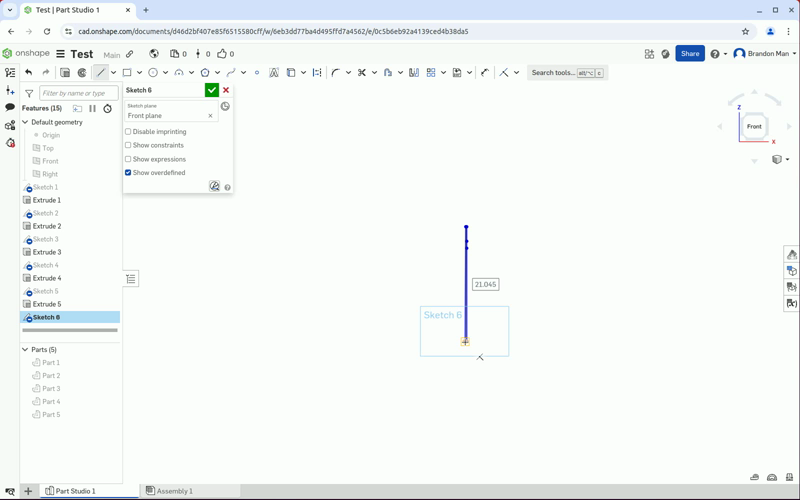
key(esc)
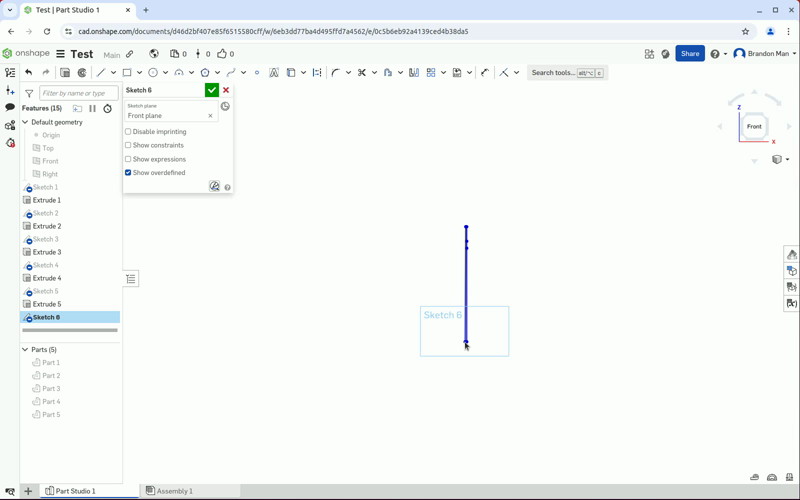
mouse_move(466, 287)
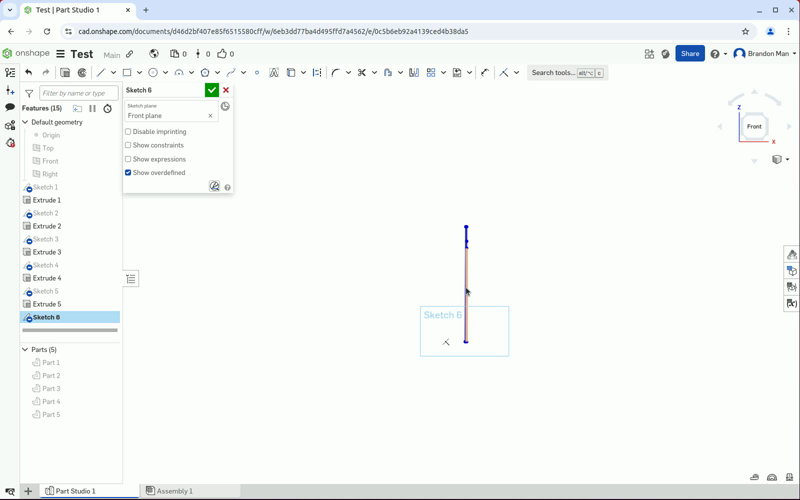
scroll(6)
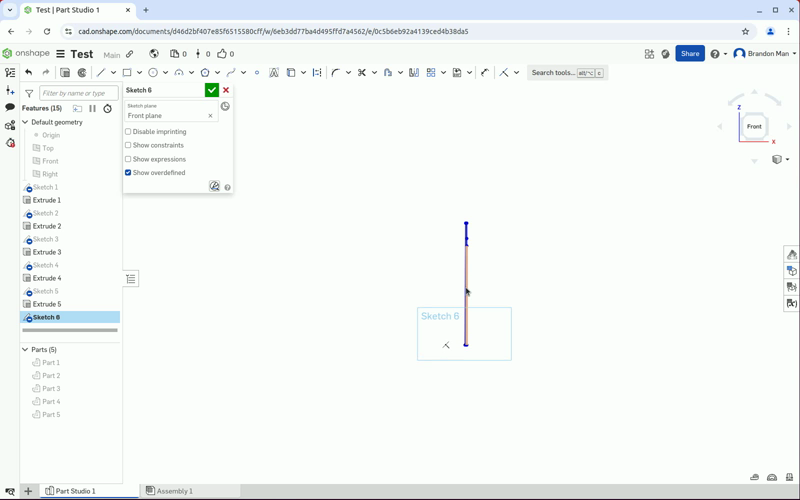
scroll(6)
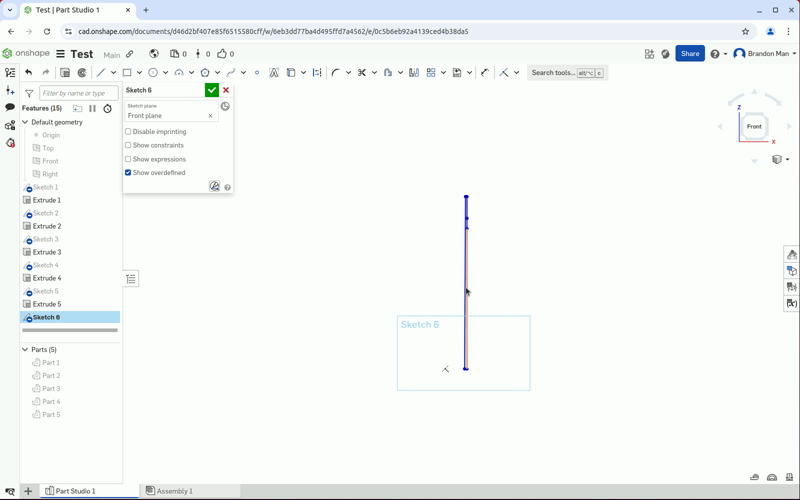
scroll(6)
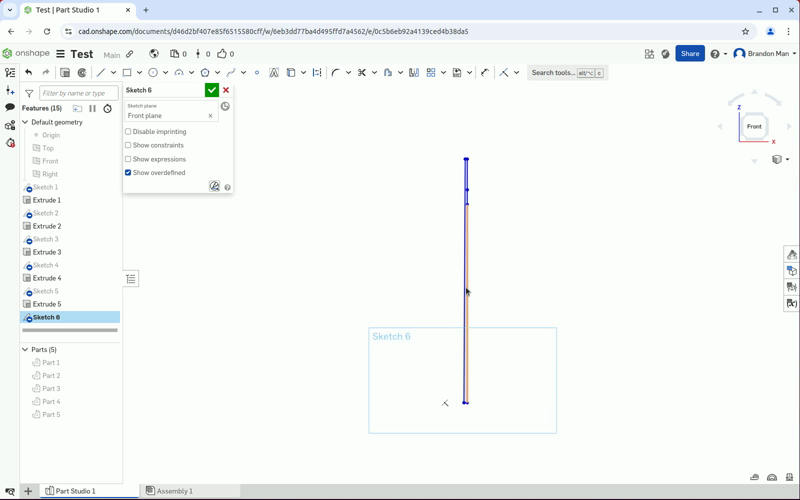
scroll(6)
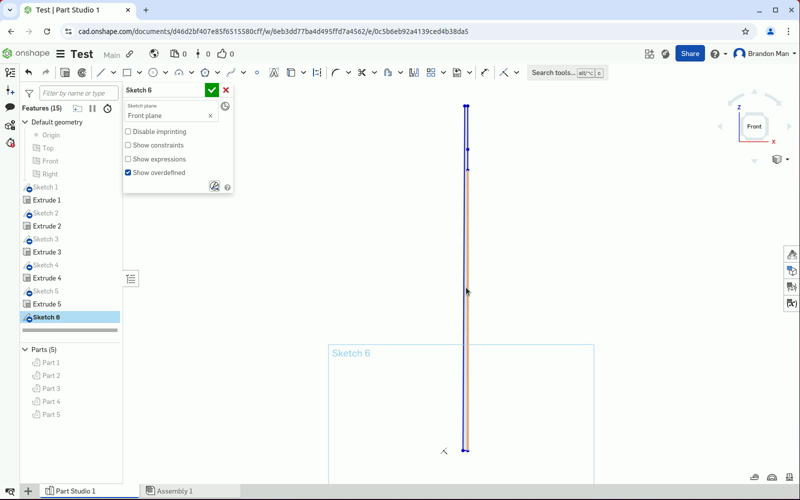
scroll(6)
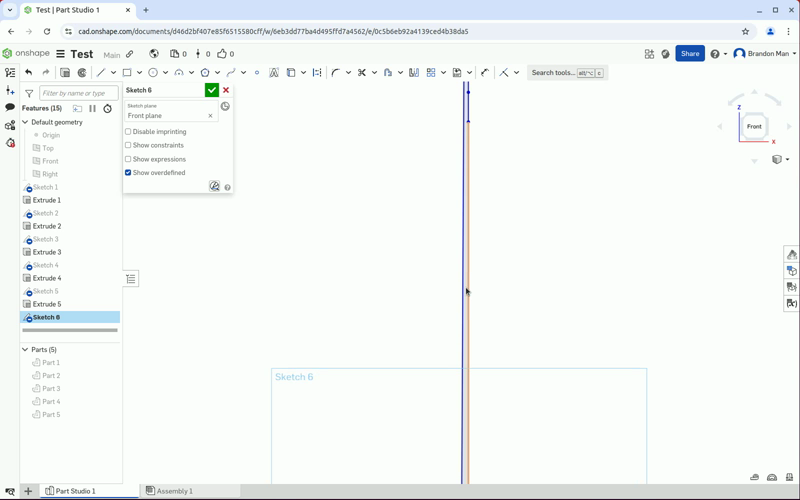
scroll(6)
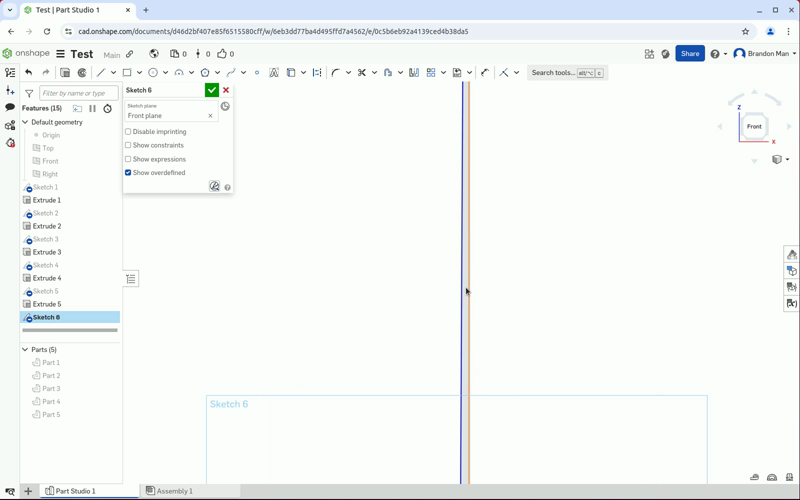
scroll(6)
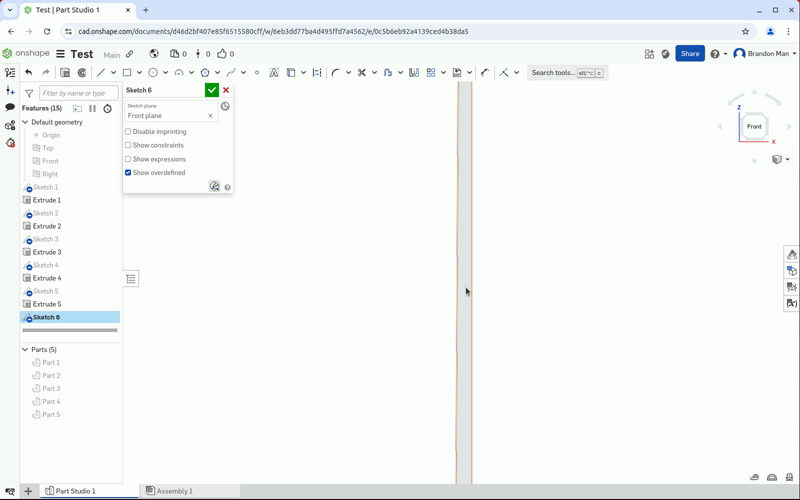
click(466, 287)
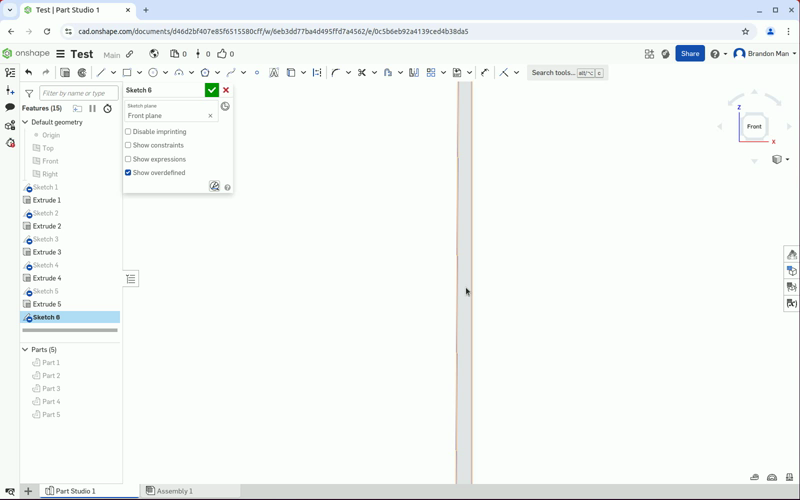
scroll(-6)
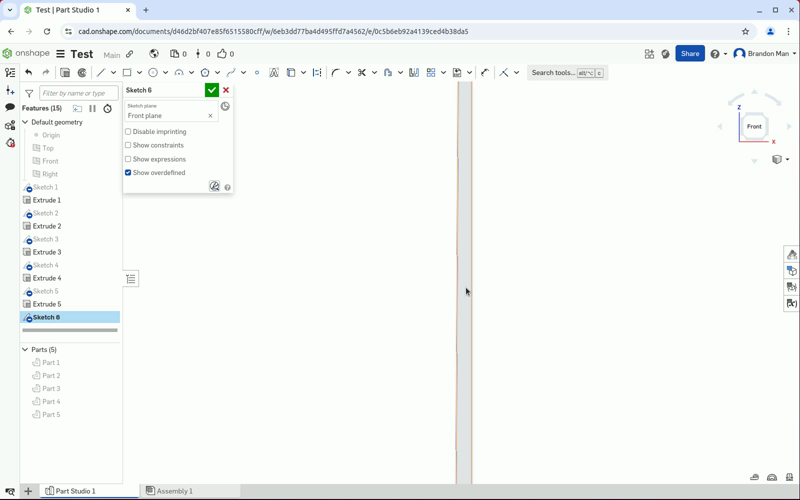
scroll(-6)
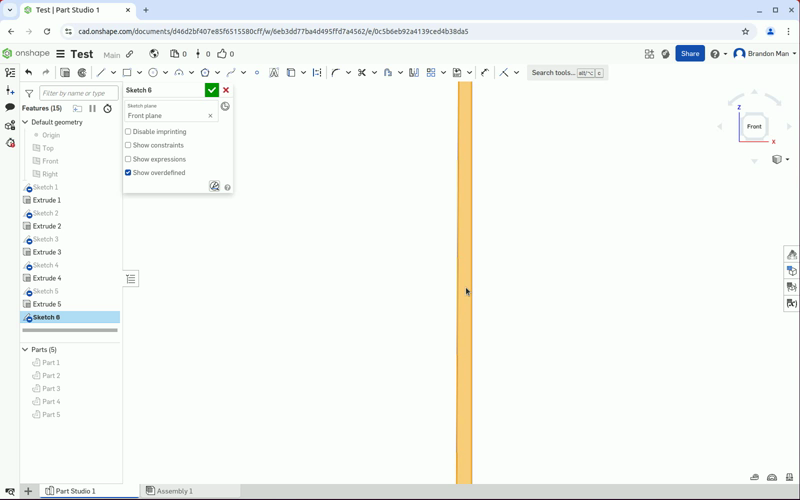
scroll(-6)
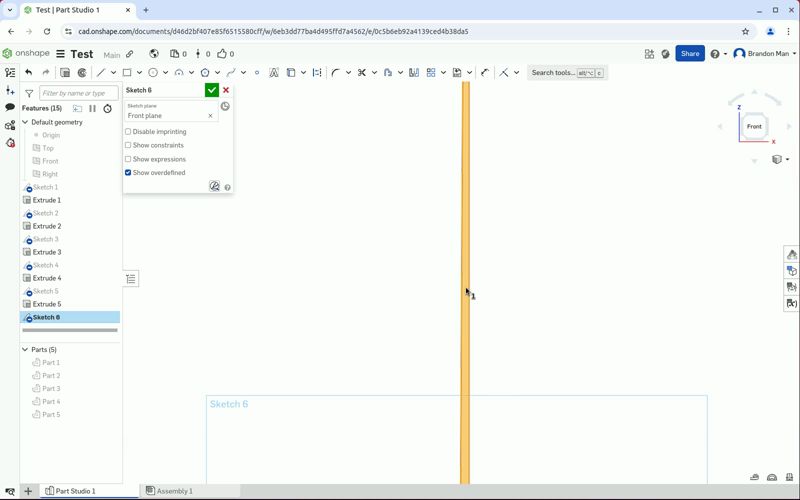
scroll(-6)
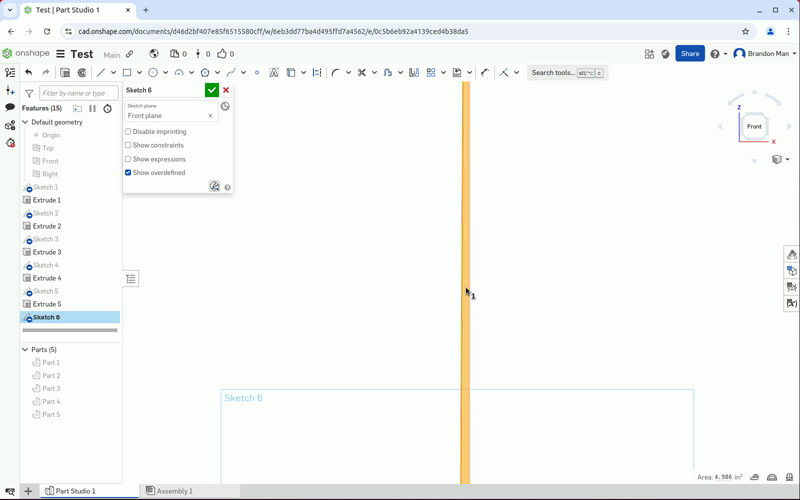
scroll(-6)
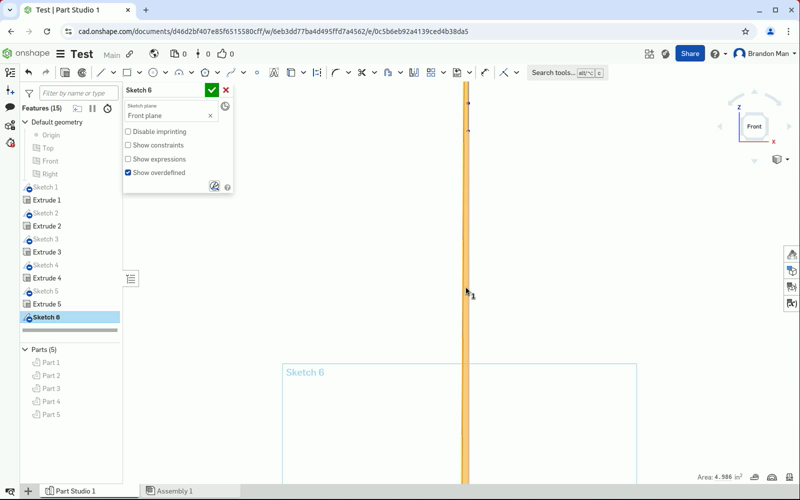
scroll(-6)
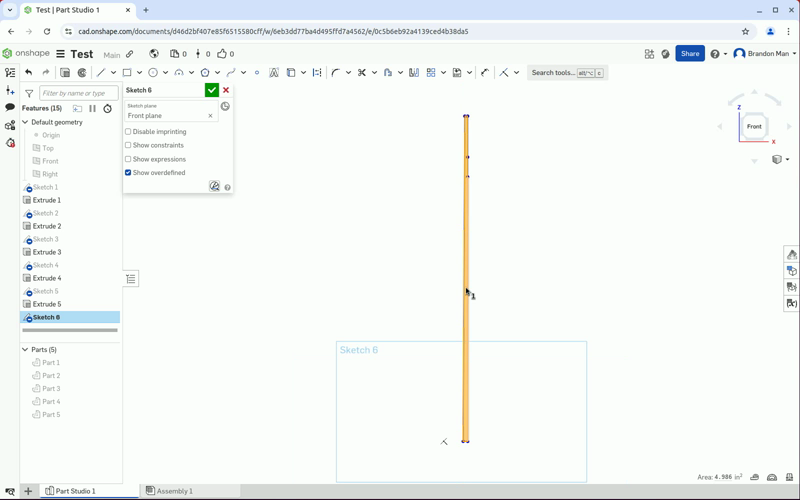
scroll(-6)
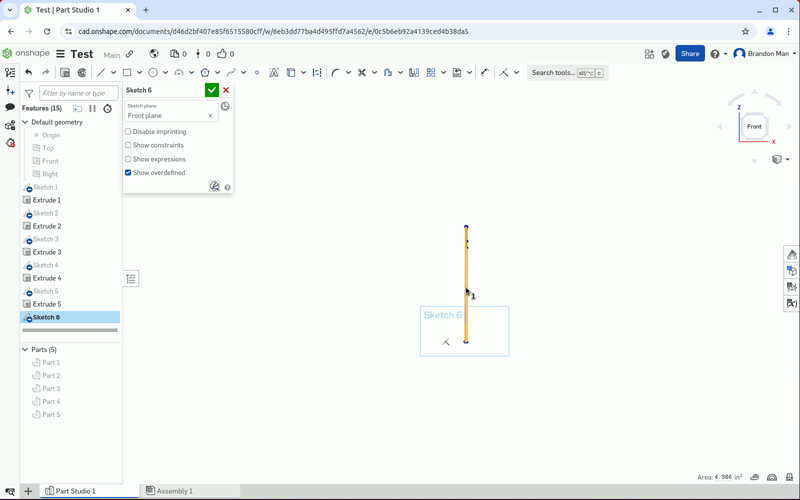
mouse_move(73, 352)
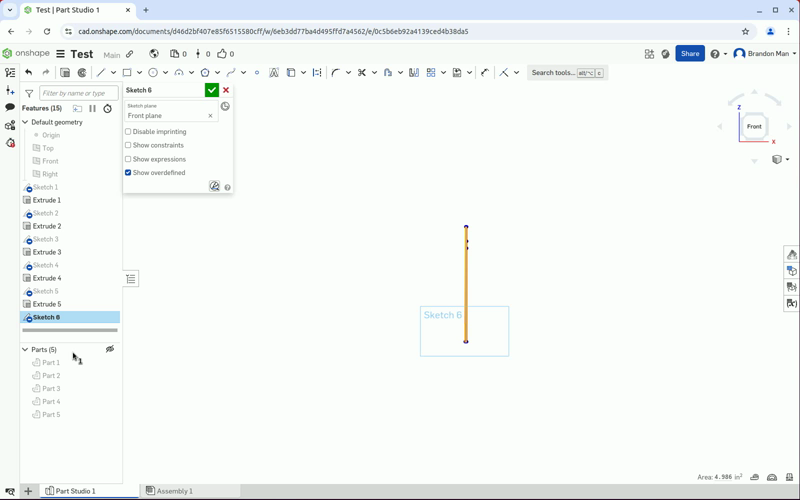
key(shift+y)
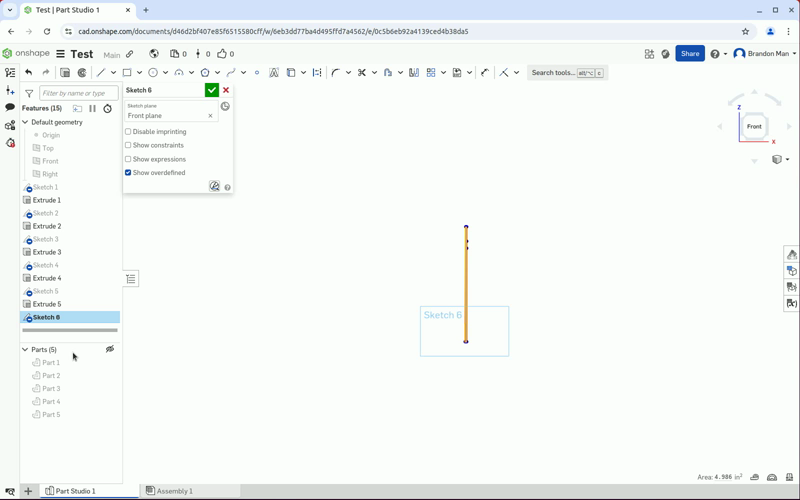
key(shift+e)
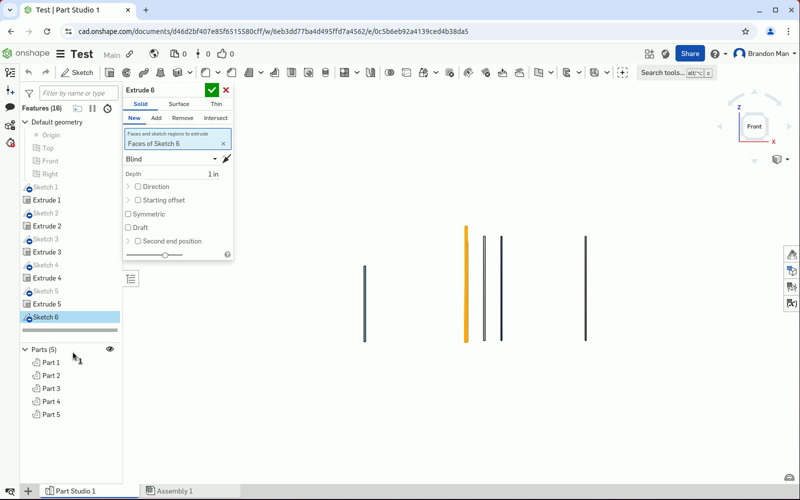
mouse_move(143, 106)
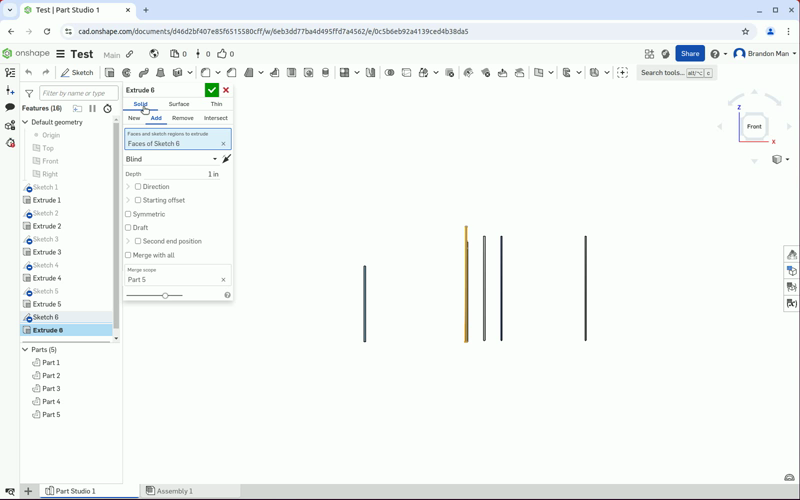
click(143, 106)
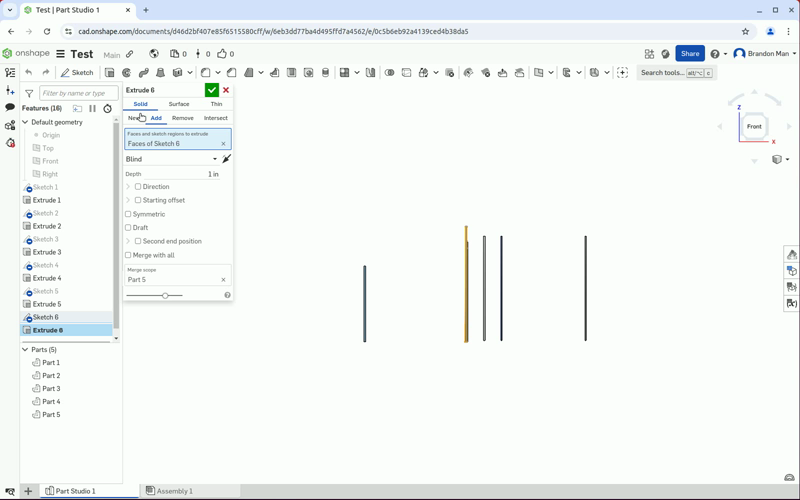
mouse_move(137, 120)
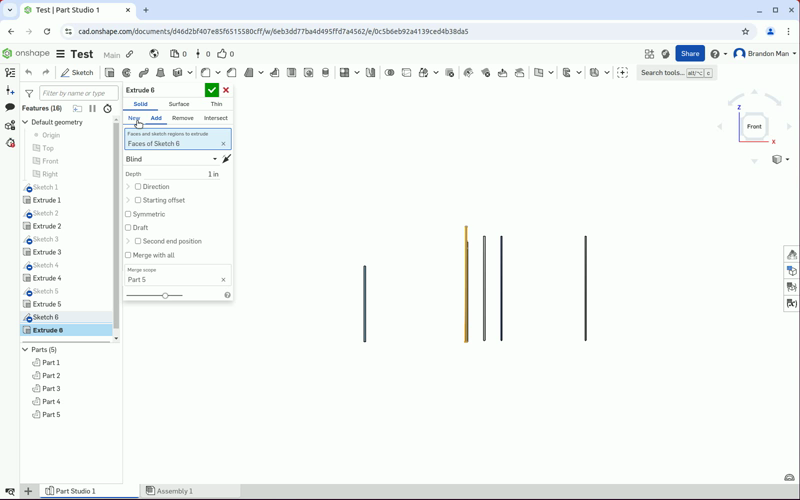
click(137, 120)
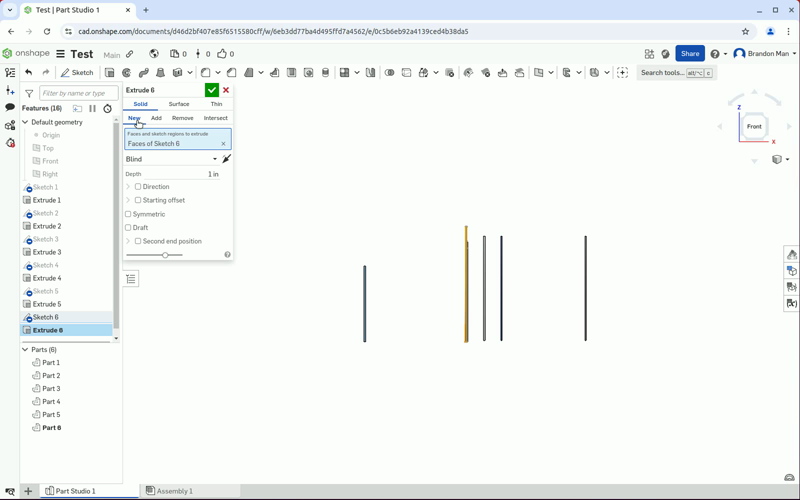
key(tab, 4)
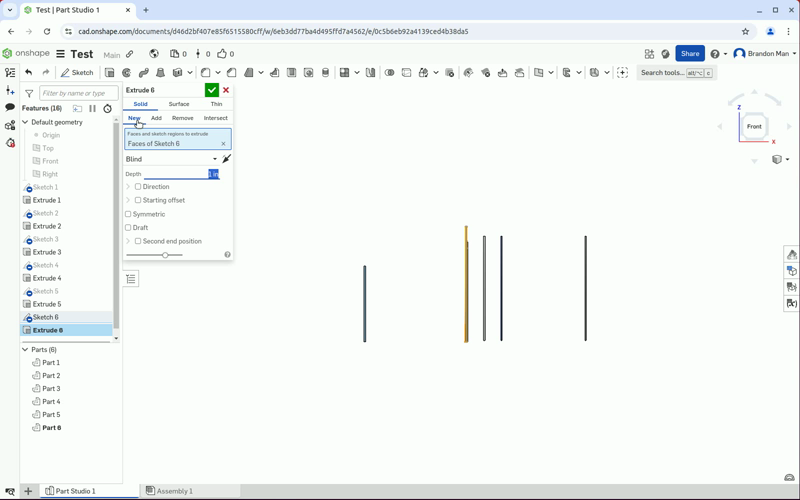
text(0.722)
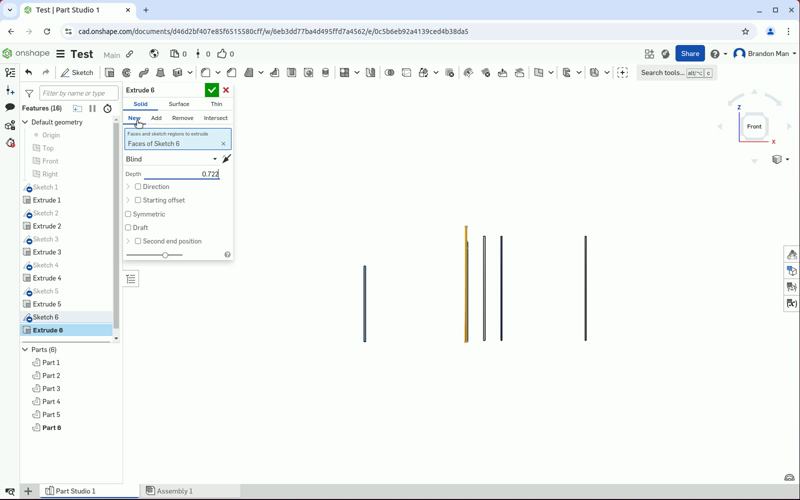
key(enter)
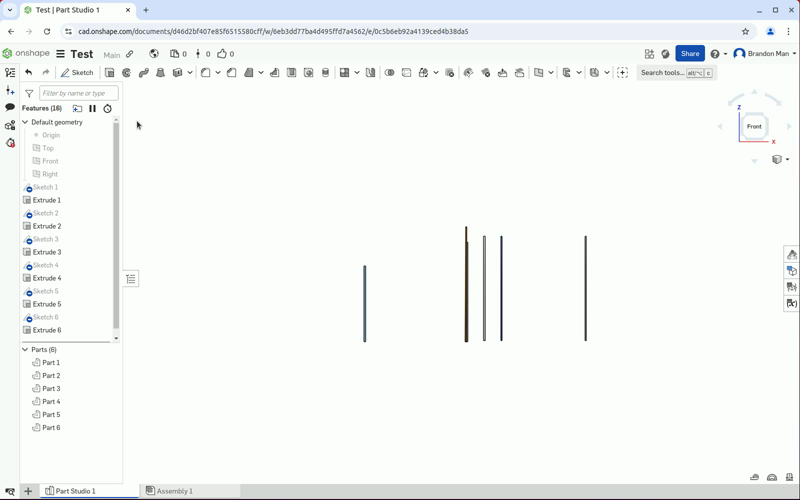
key(shift+h)
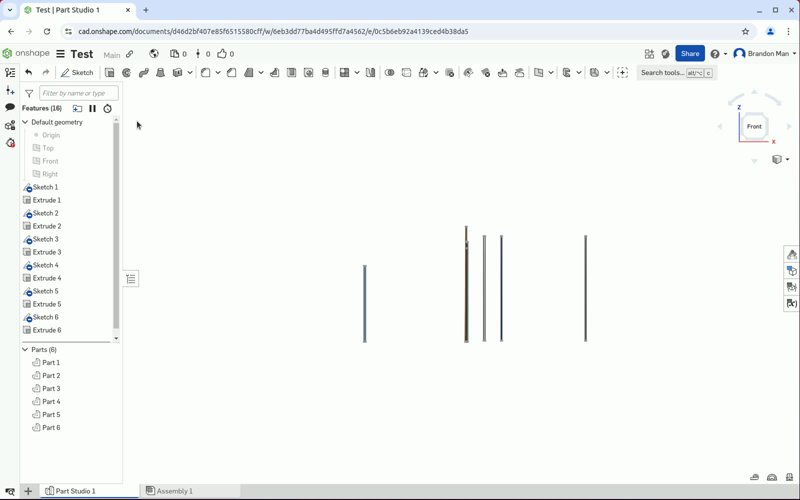
key(shift+h)
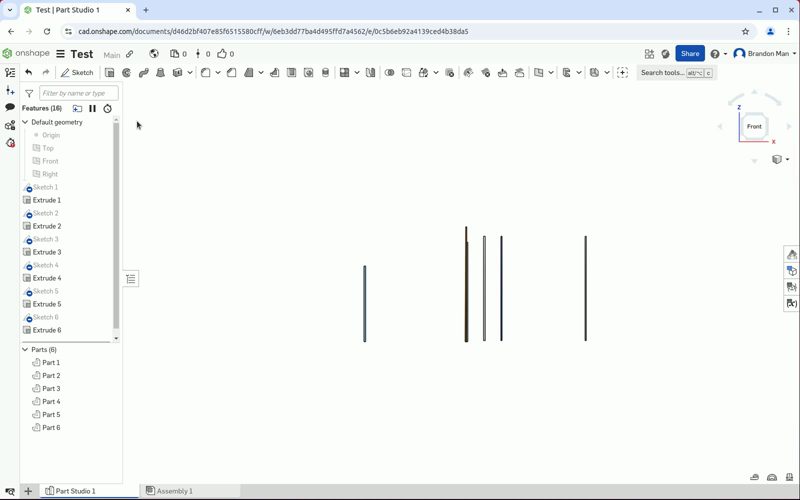
mouse_move(69, 189)
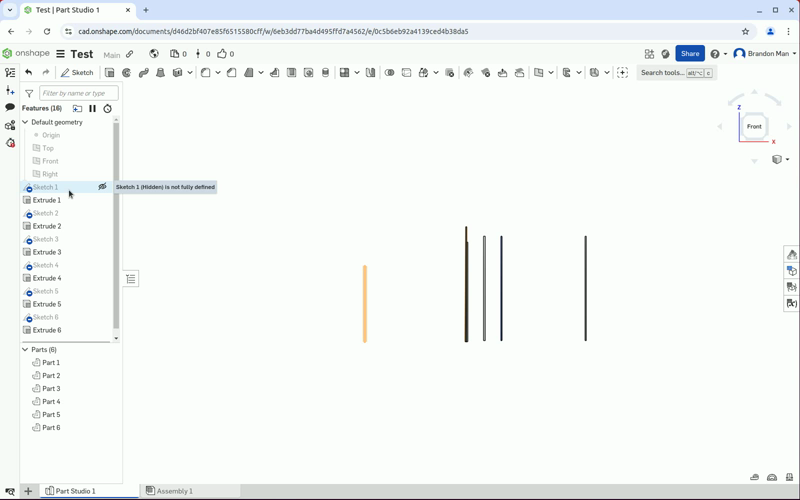
click(69, 189)
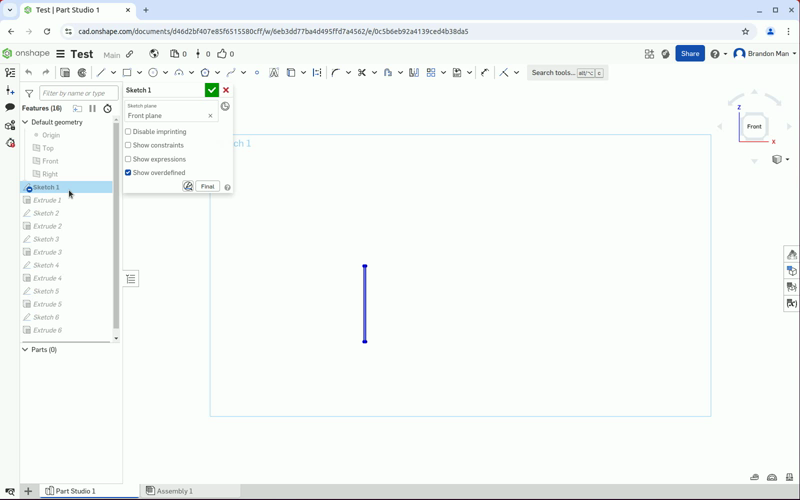
mouse_move(229, 92)
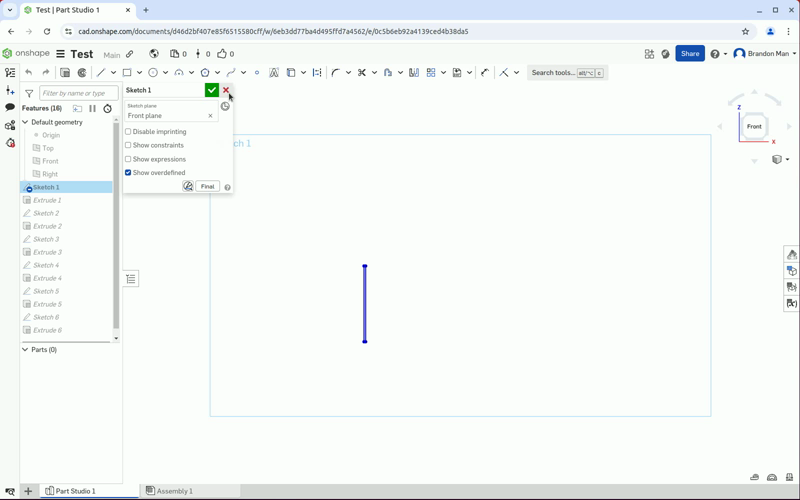
click(229, 92)
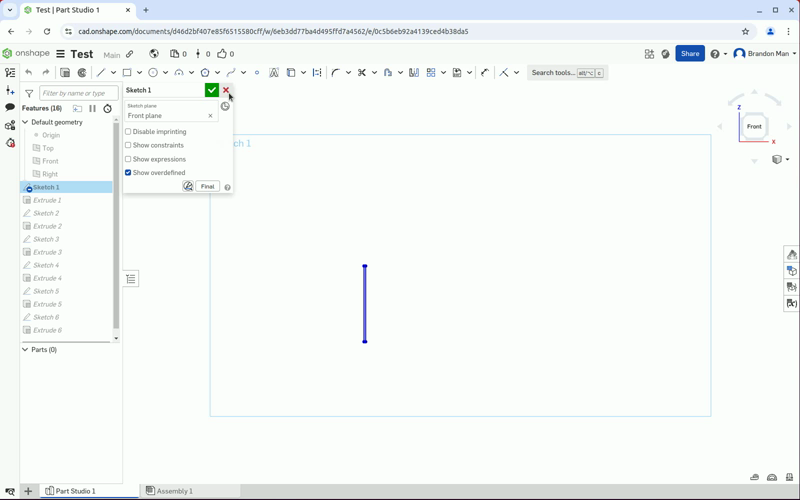
key(shift+s)
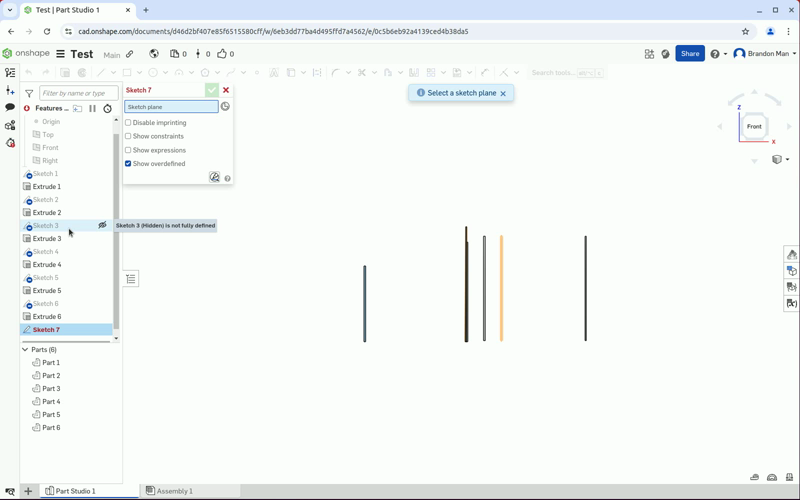
scroll(3)
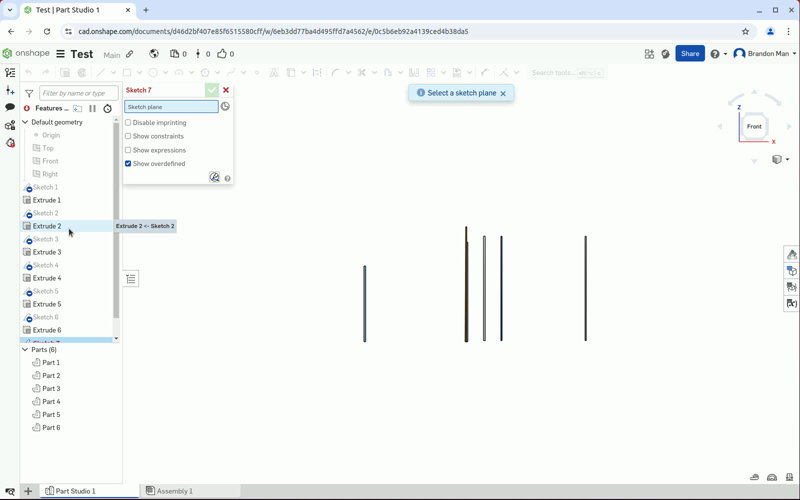
mouse_move(69, 163)
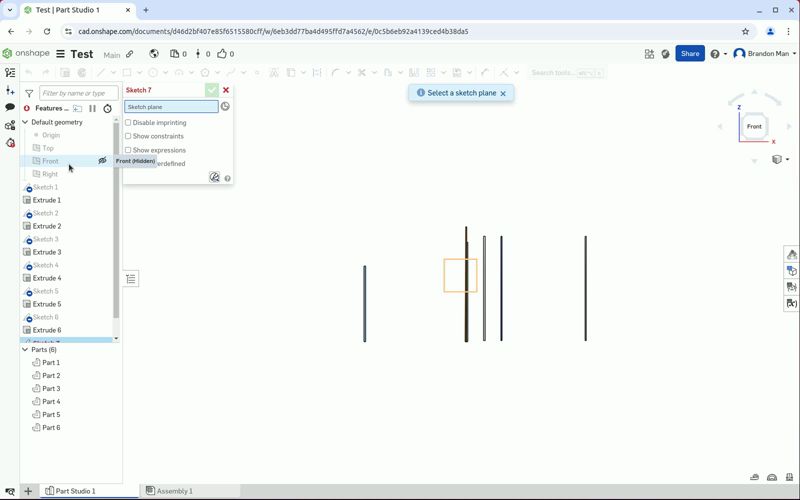
click(69, 163)
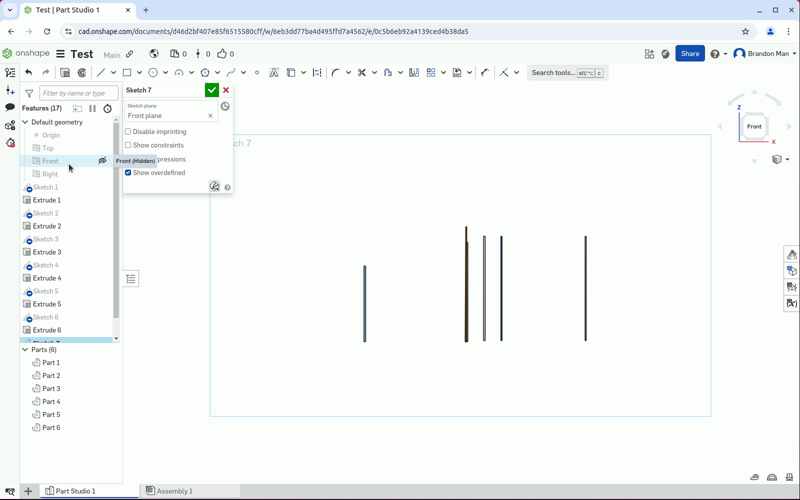
mouse_move(73, 352)
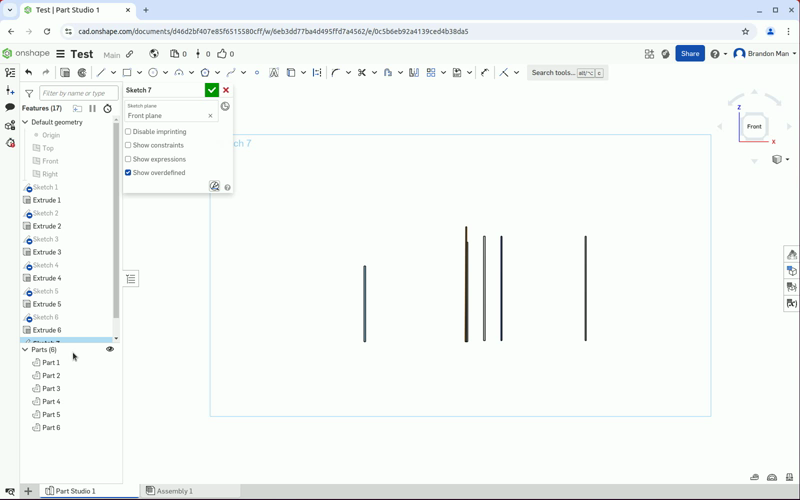
key(y)
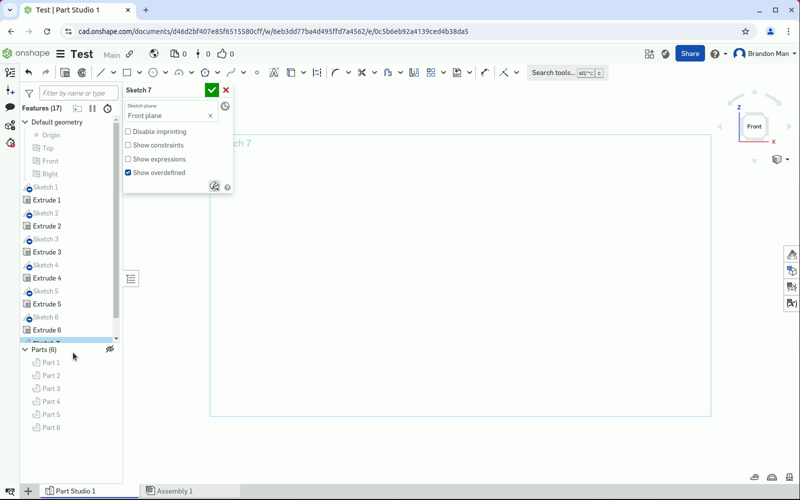
key(l)
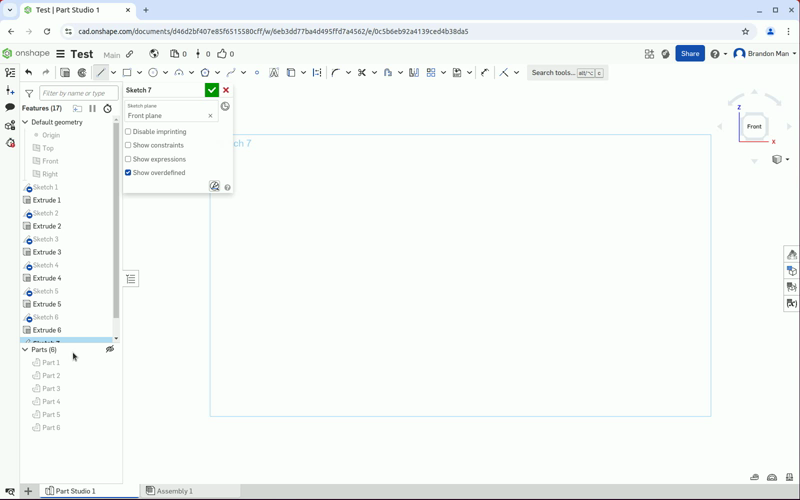
key_down(shift)
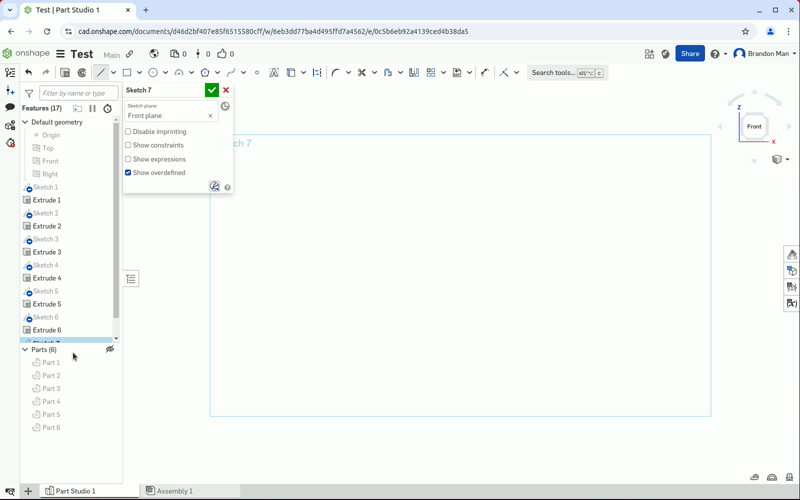
mouse_move(466, 247)
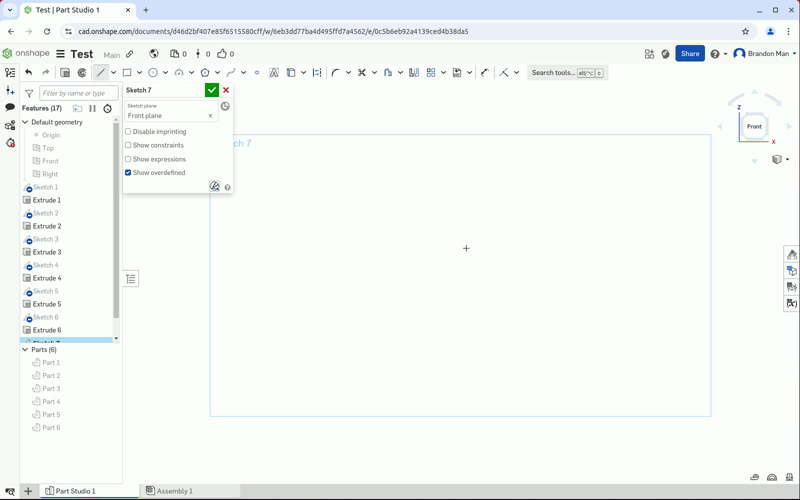
click(466, 247)
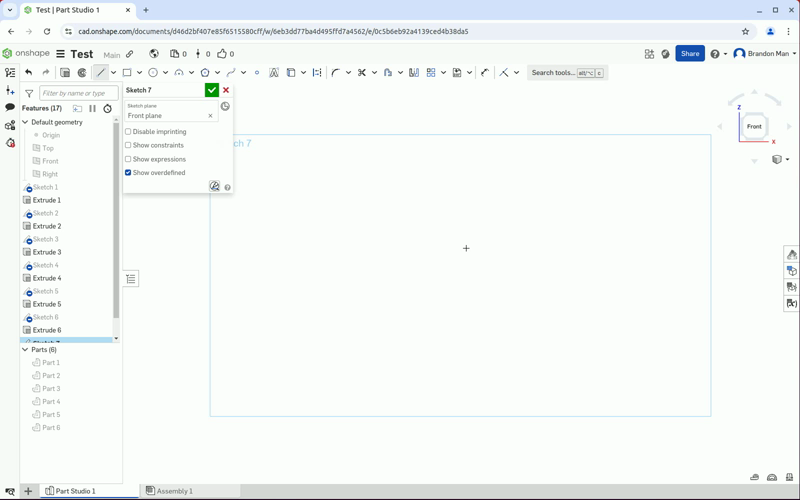
key_up(shift)
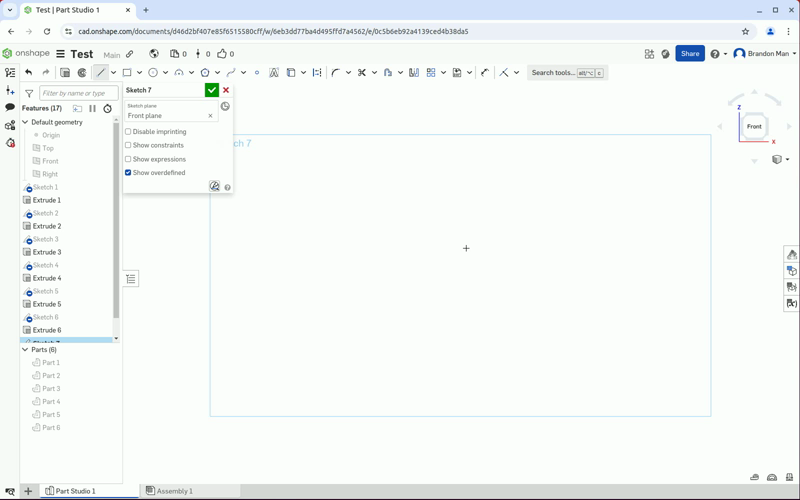
key_down(shift)
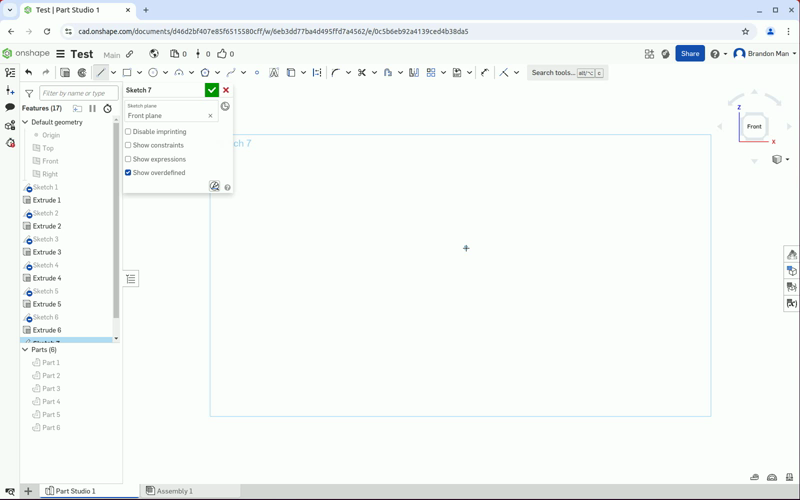
mouse_move(496, 247)
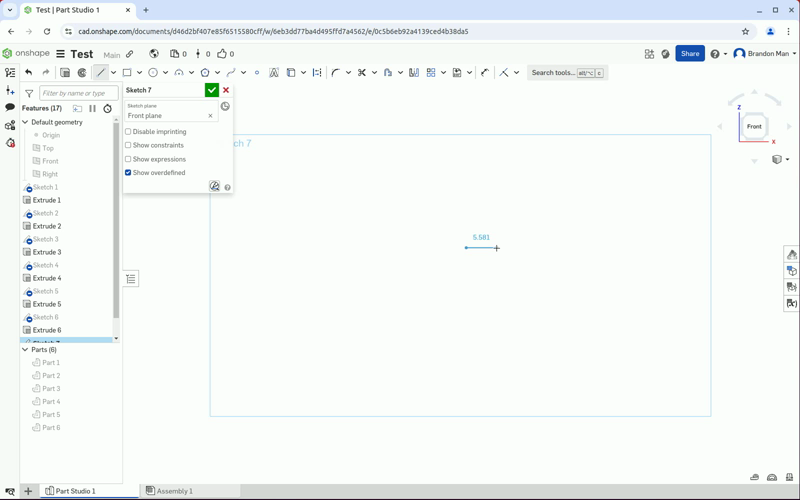
mouse_move(467, 247)
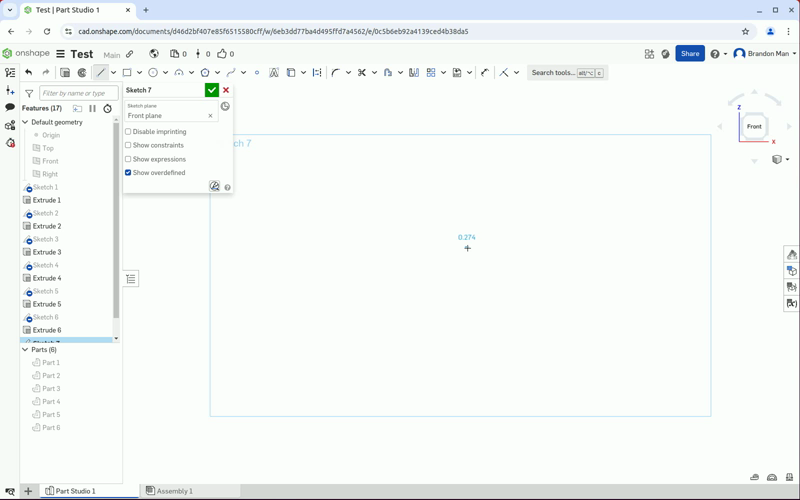
scroll(6)
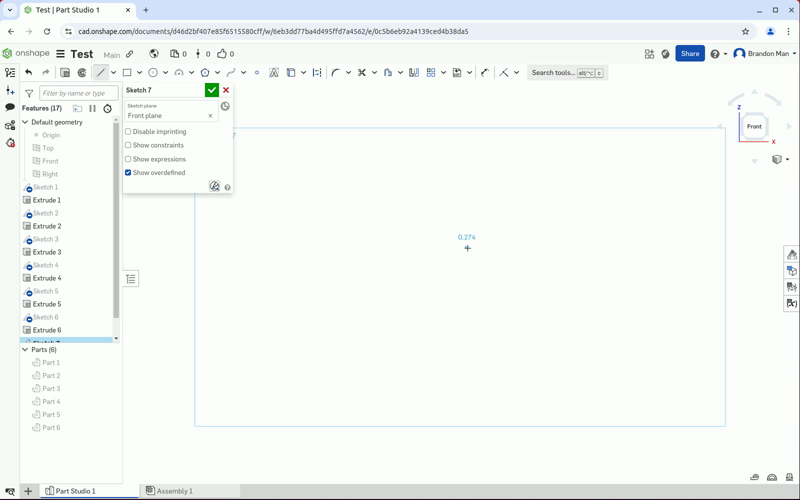
scroll(6)
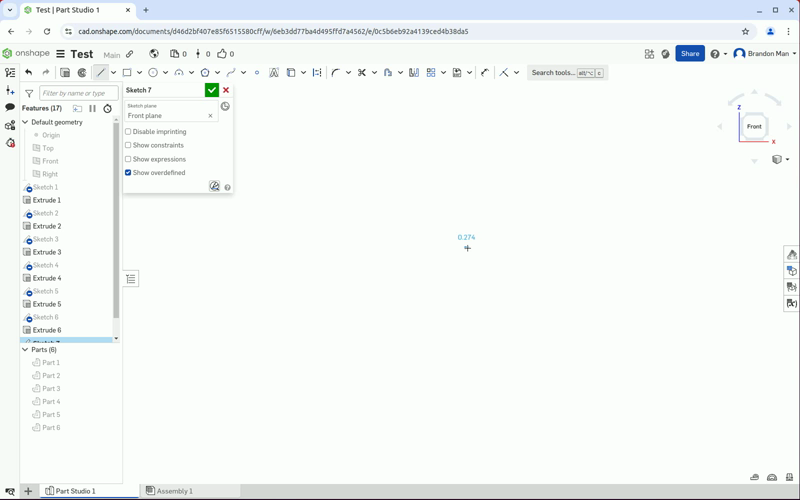
scroll(6)
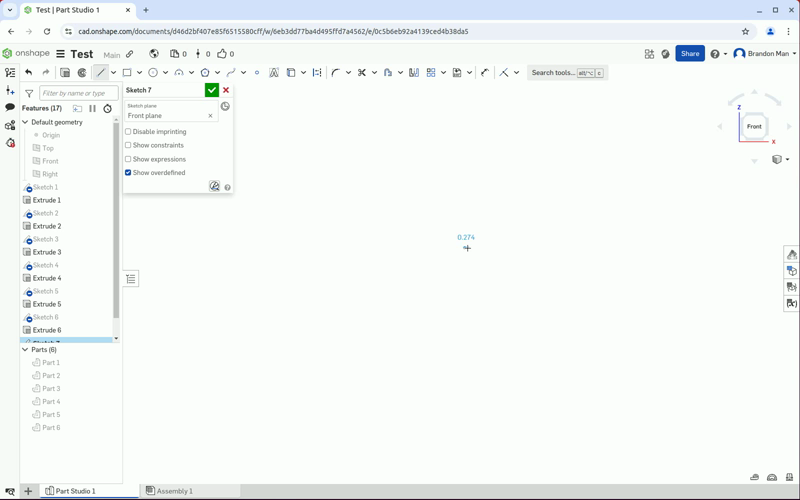
scroll(6)
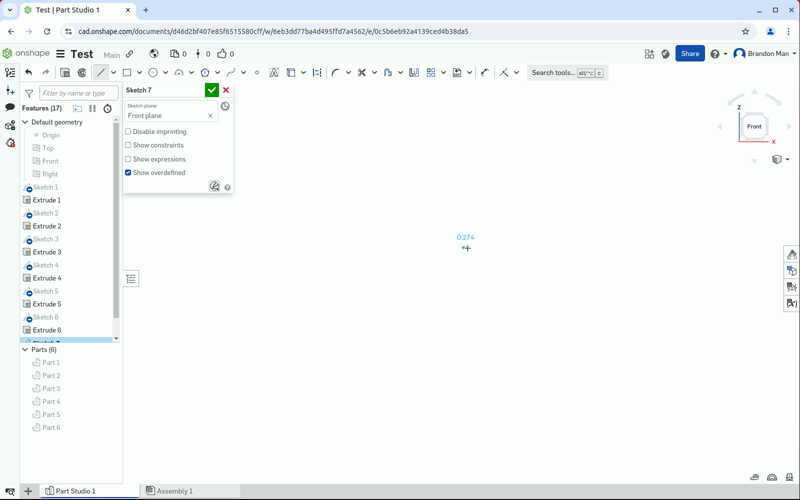
scroll(6)
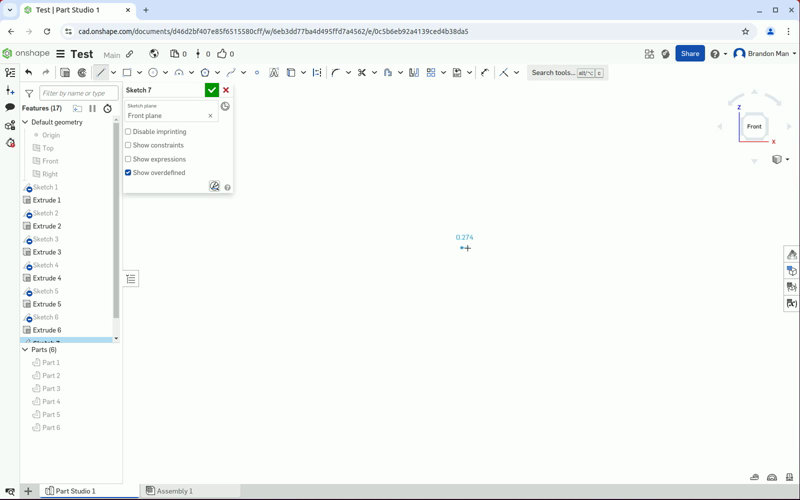
scroll(6)
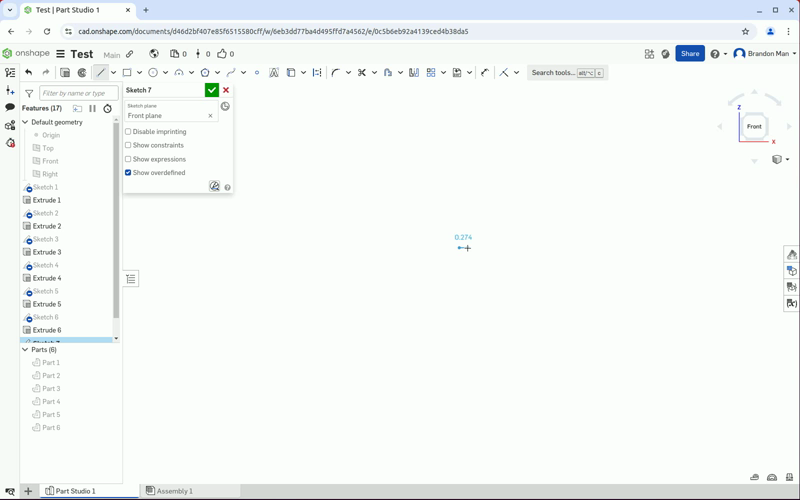
scroll(6)
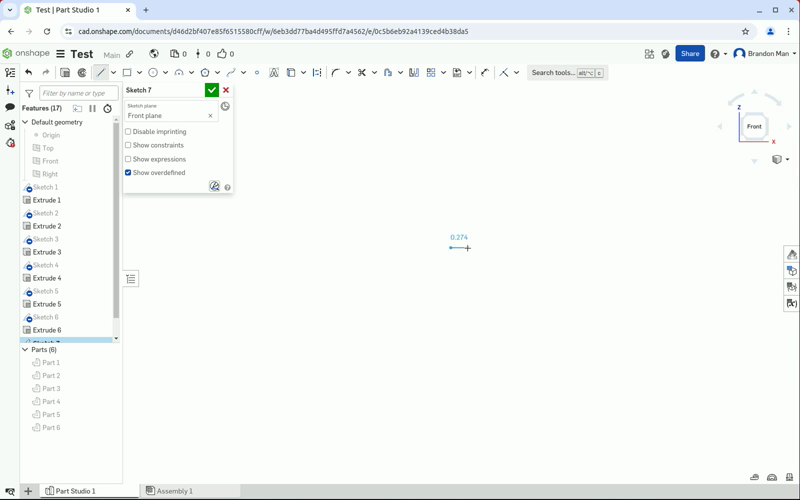
click(467, 247)
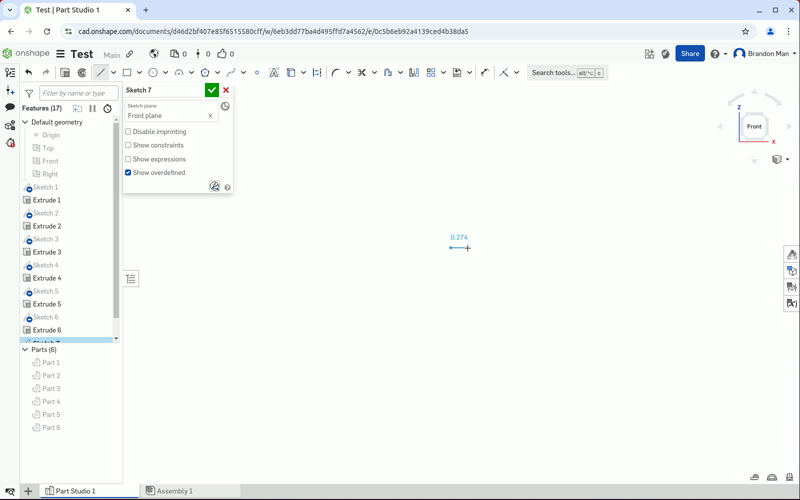
scroll(-6)
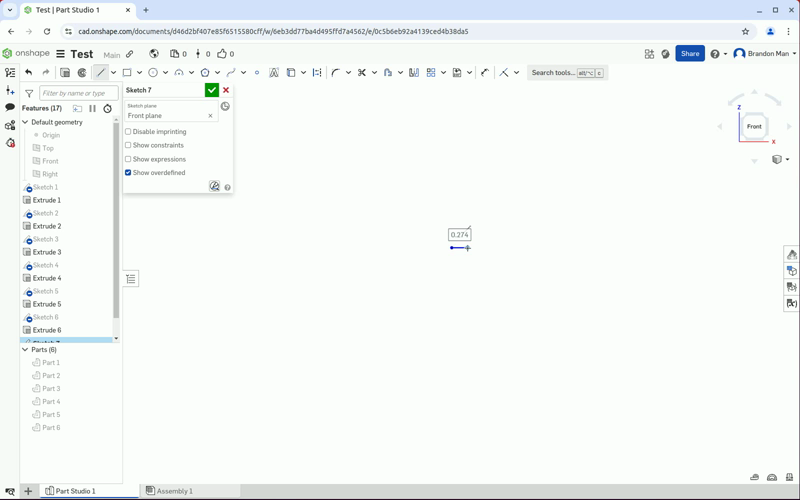
scroll(-6)
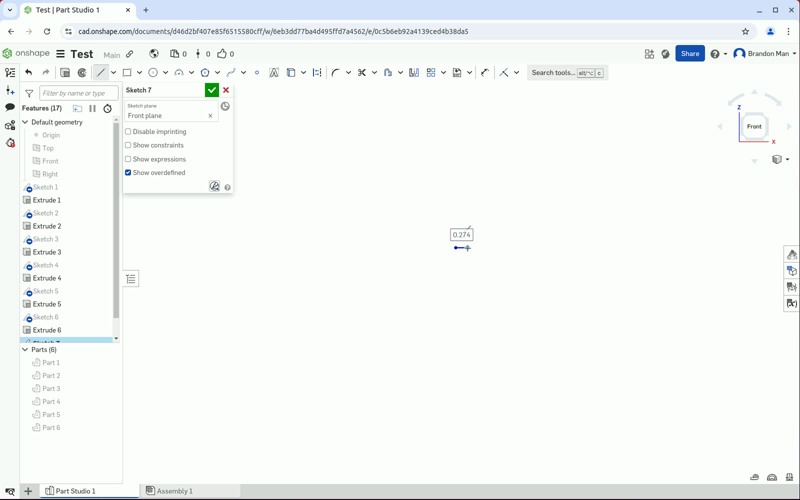
scroll(-6)
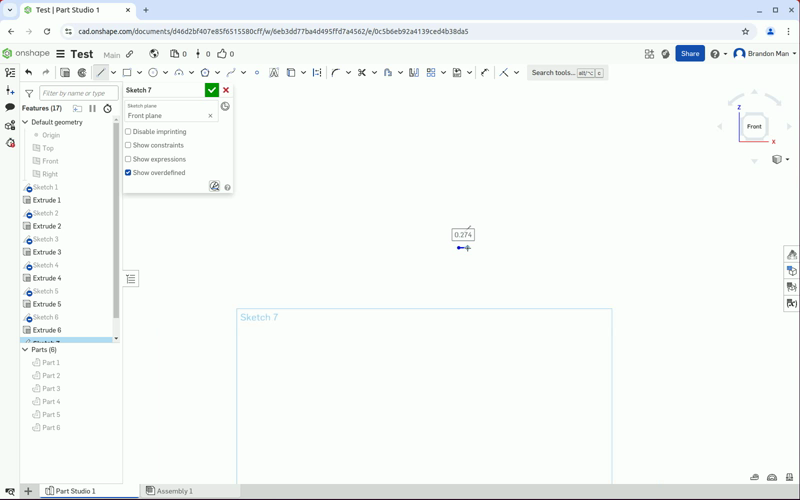
scroll(-6)
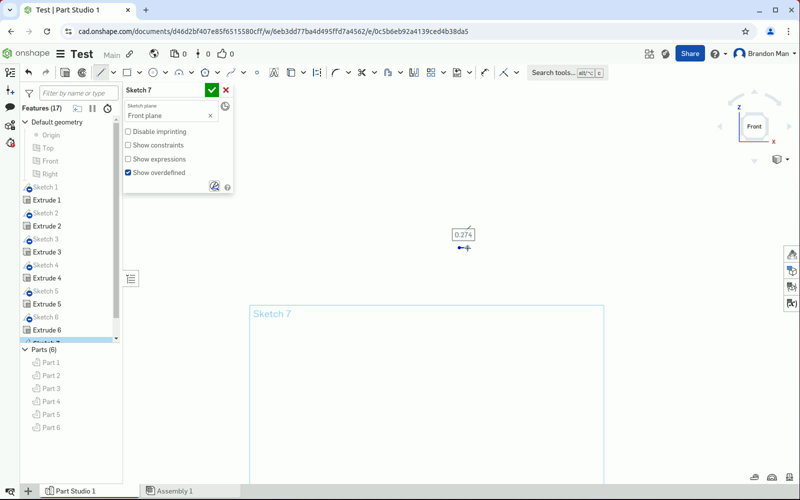
scroll(-6)
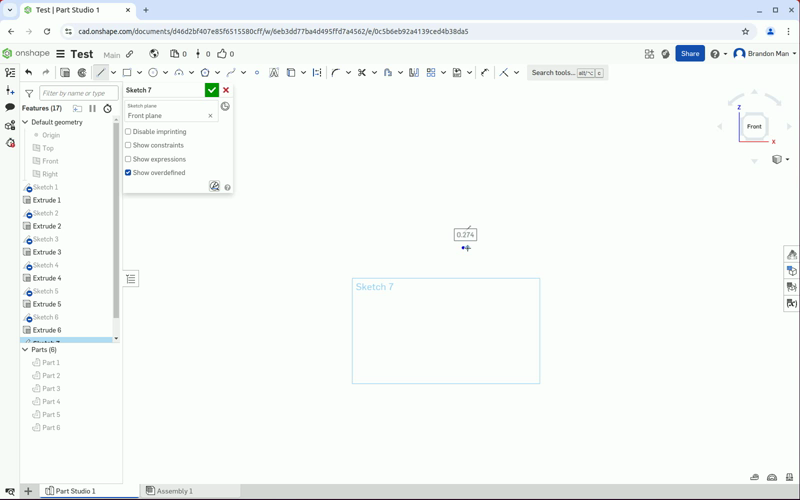
scroll(-6)
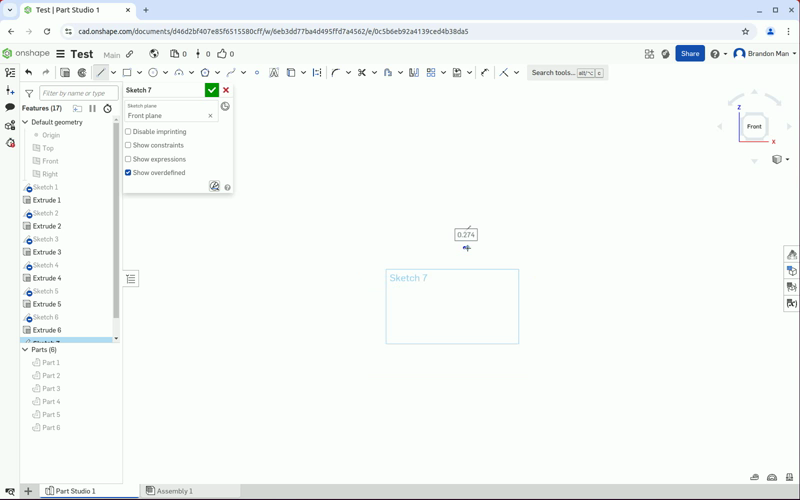
scroll(-6)
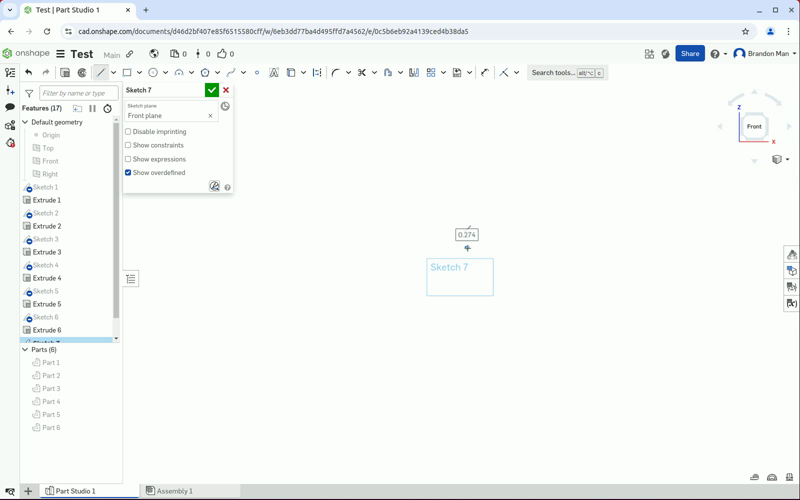
key_up(shift)
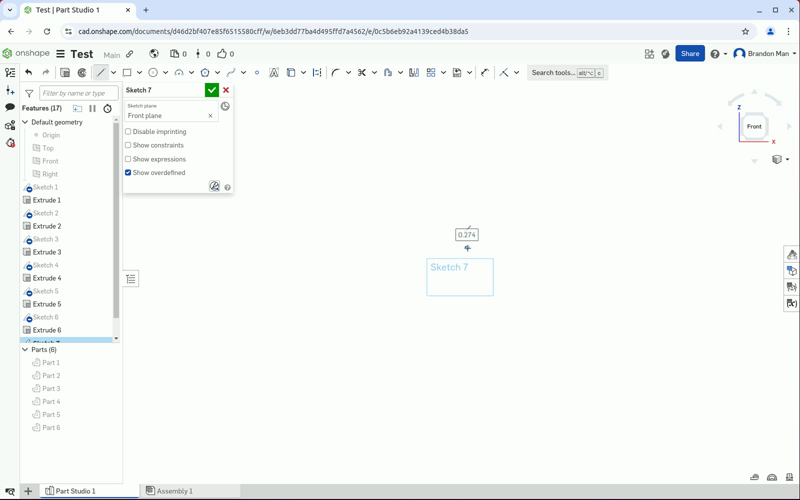
key_down(shift)
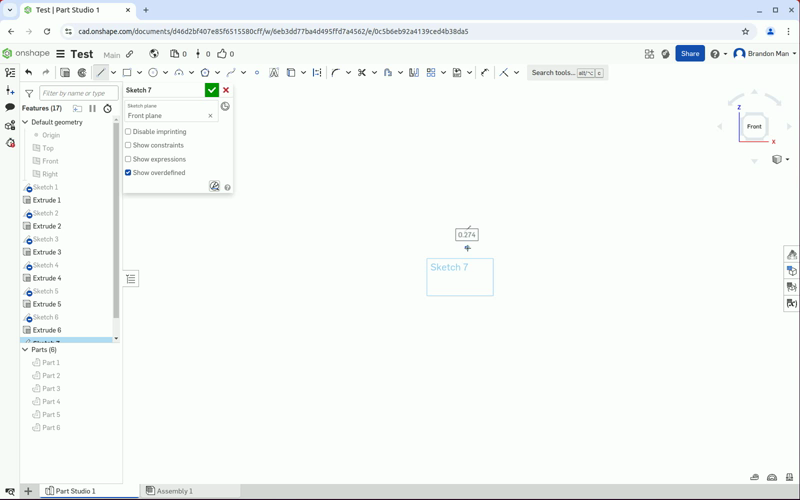
mouse_move(497, 247)
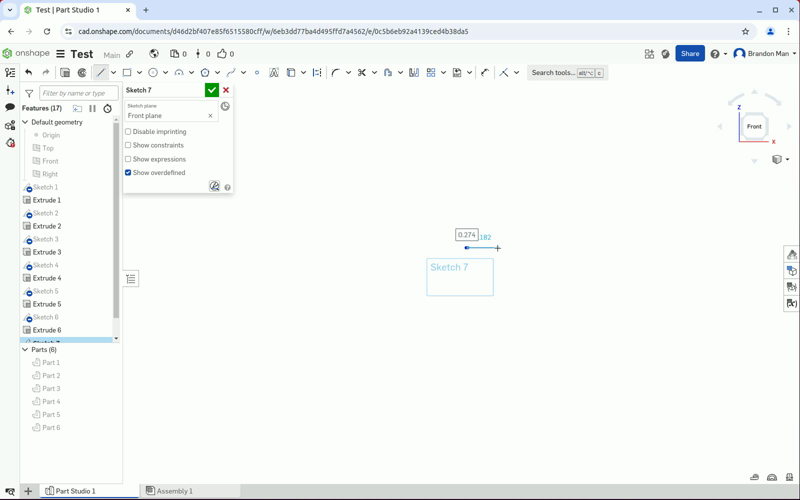
mouse_move(481, 247)
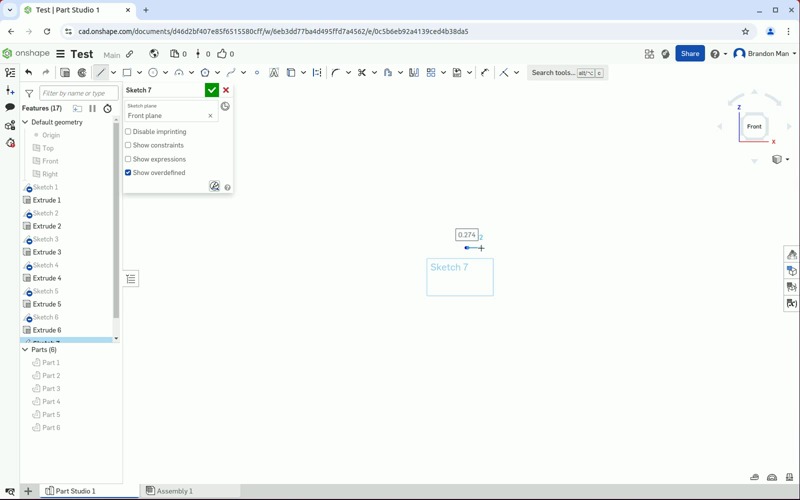
click(481, 247)
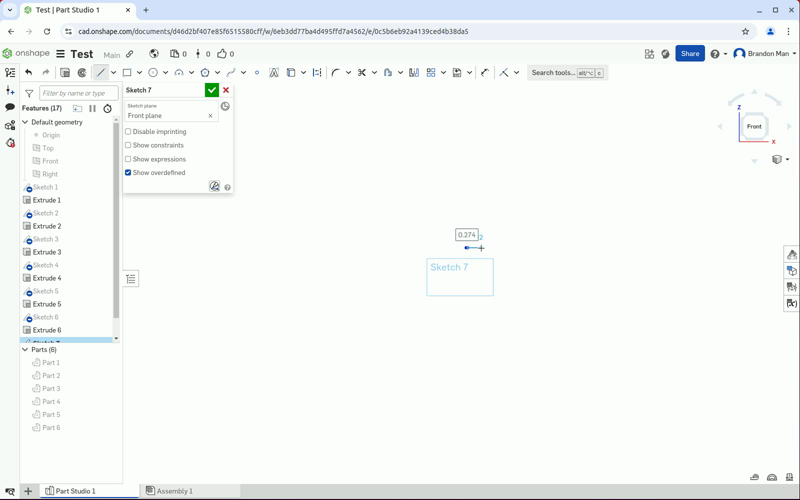
key_up(shift)
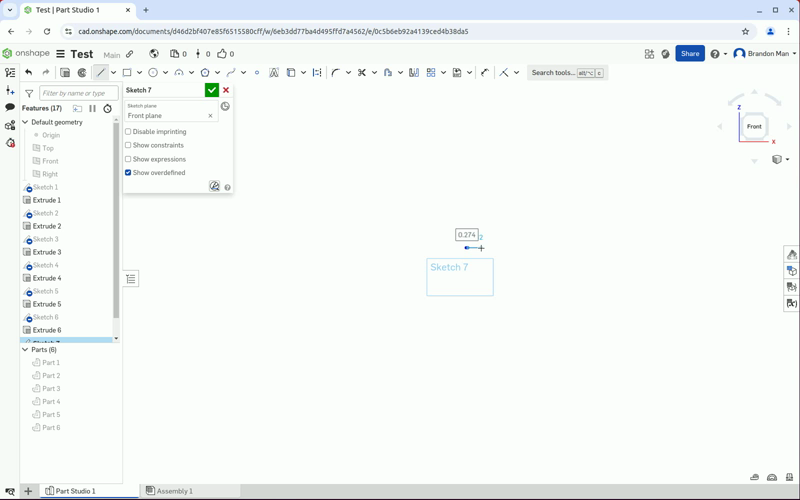
key_down(shift)
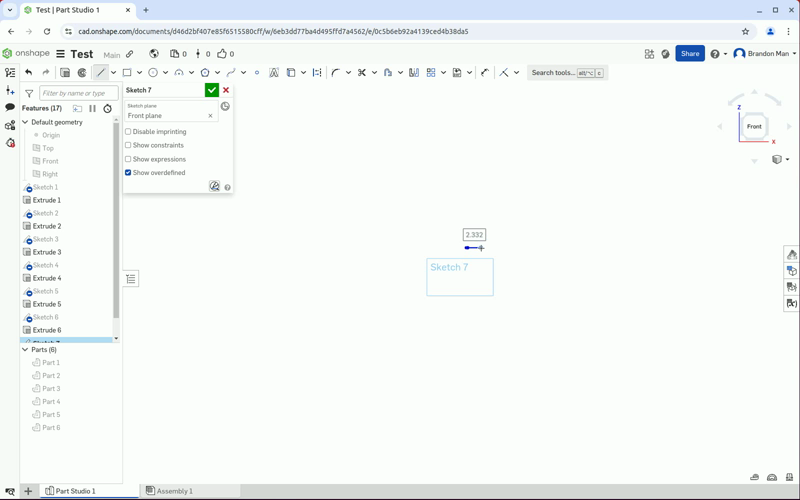
mouse_move(511, 247)
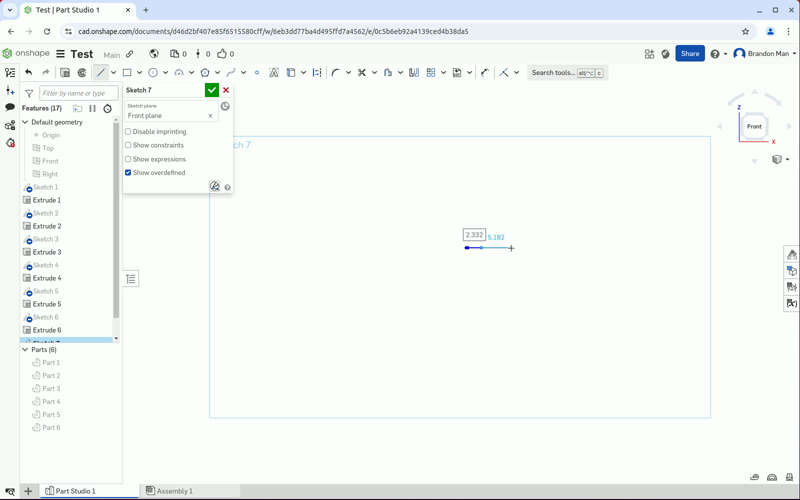
mouse_move(483, 247)
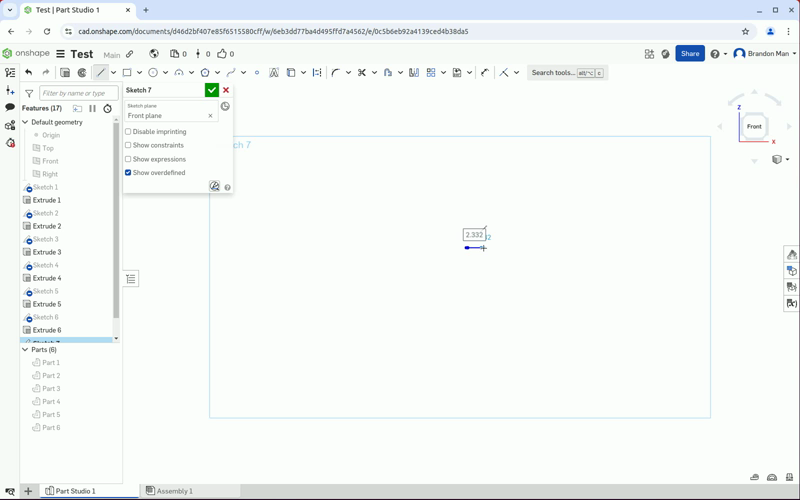
scroll(6)
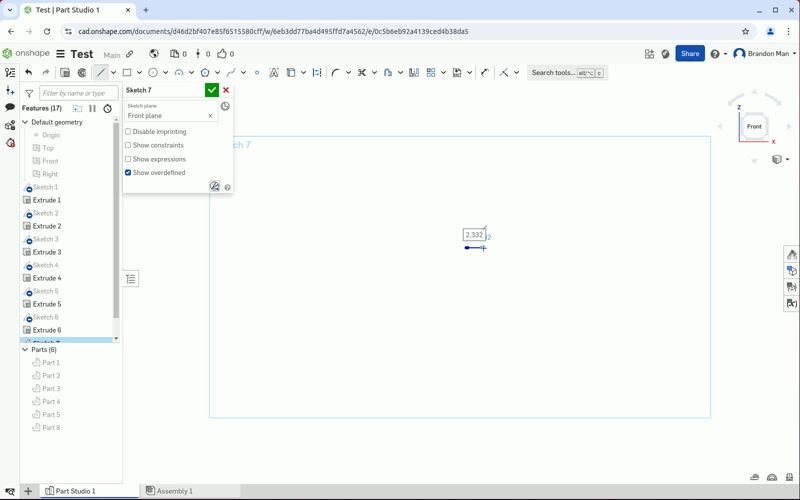
scroll(6)
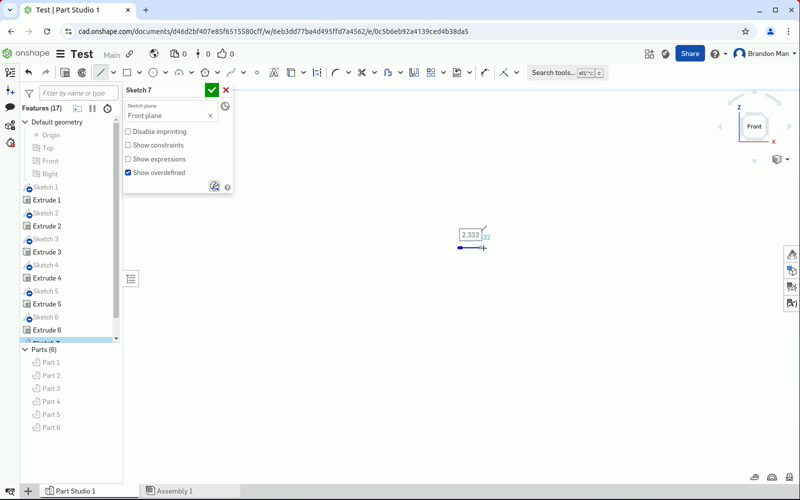
scroll(6)
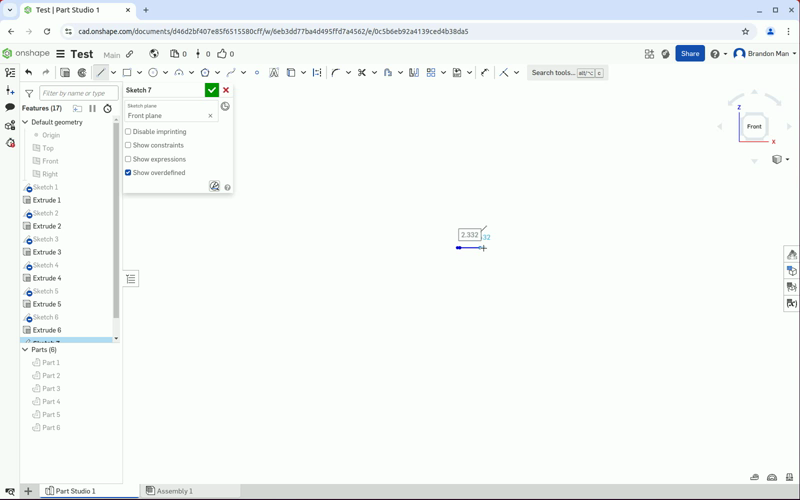
scroll(6)
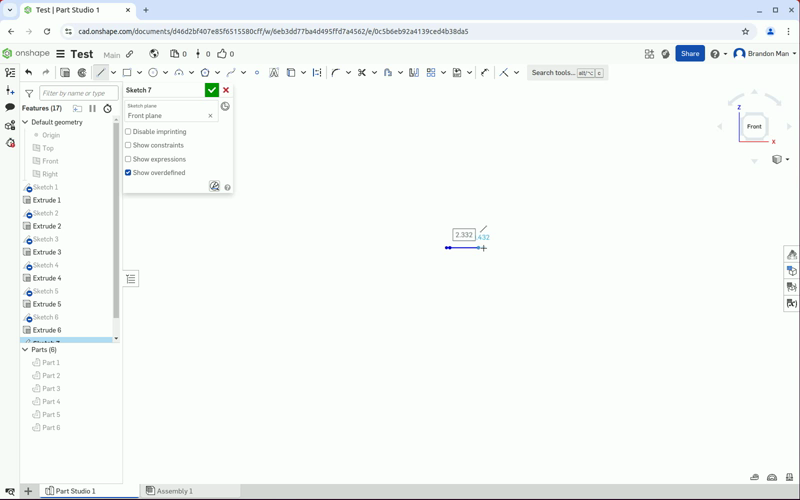
scroll(6)
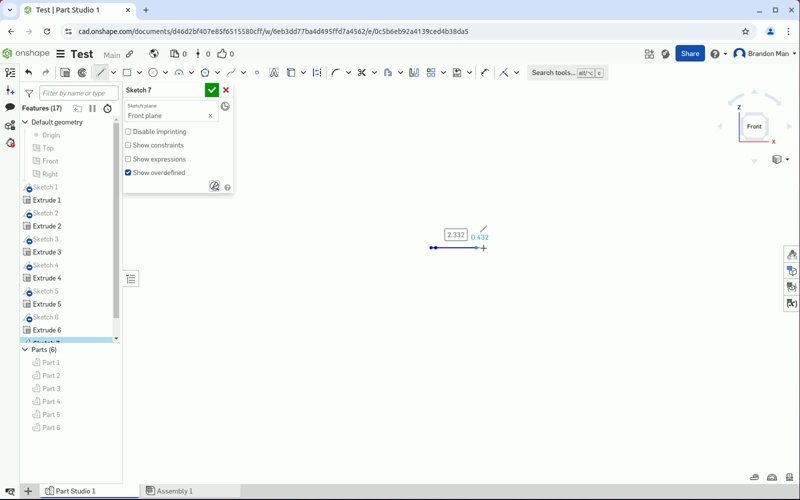
scroll(6)
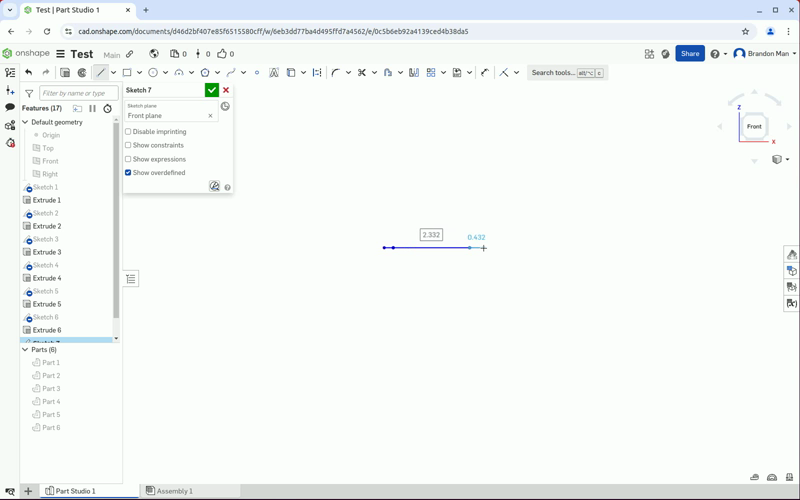
scroll(6)
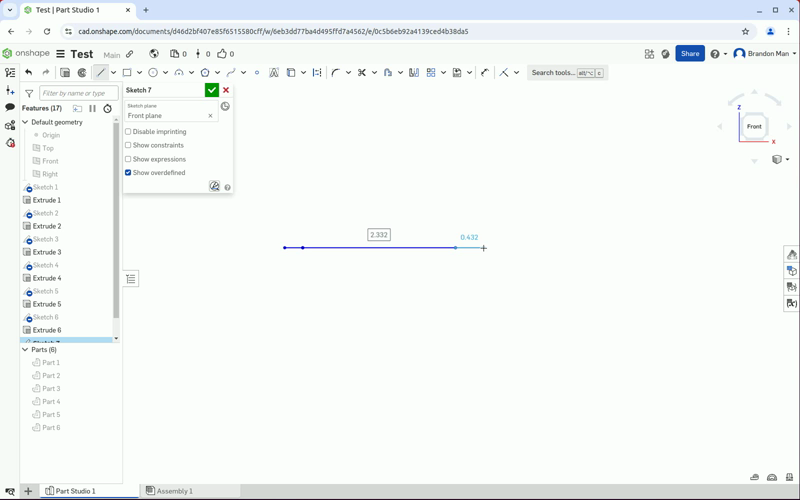
click(483, 247)
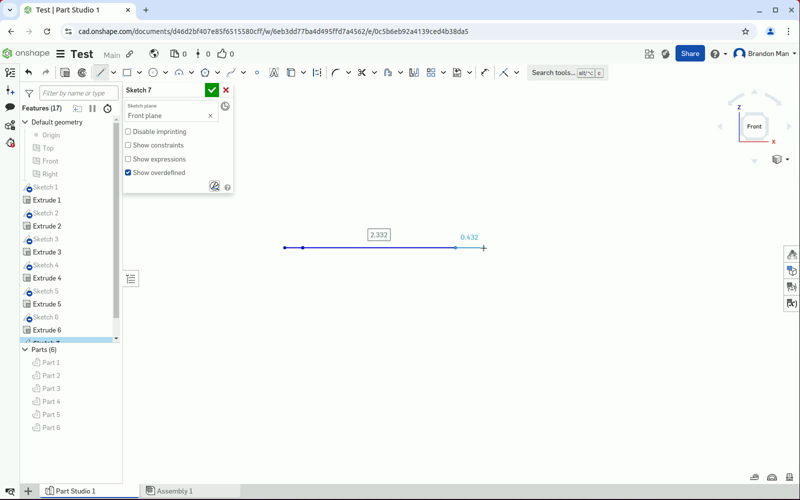
scroll(-6)
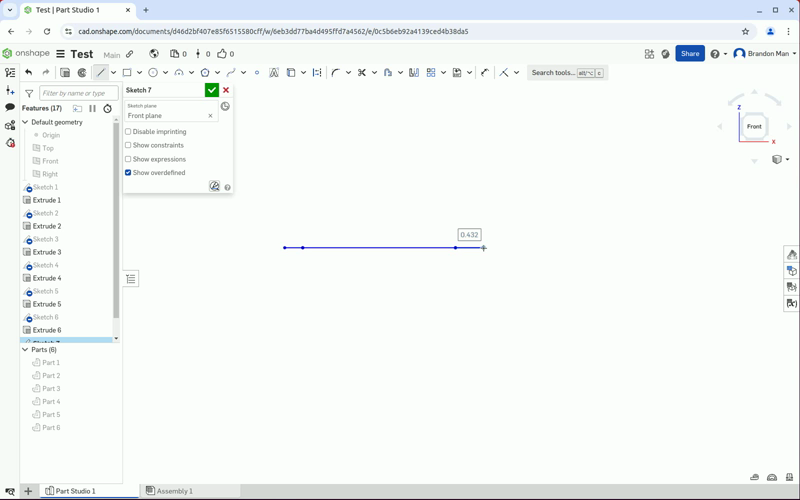
scroll(-6)
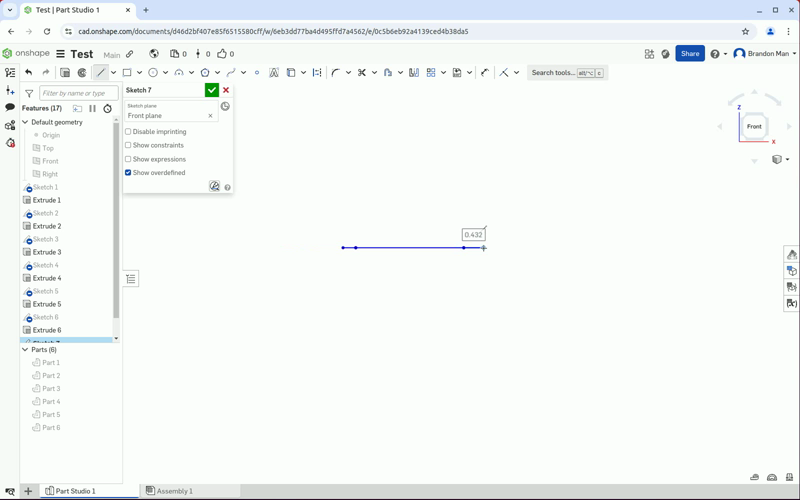
scroll(-6)
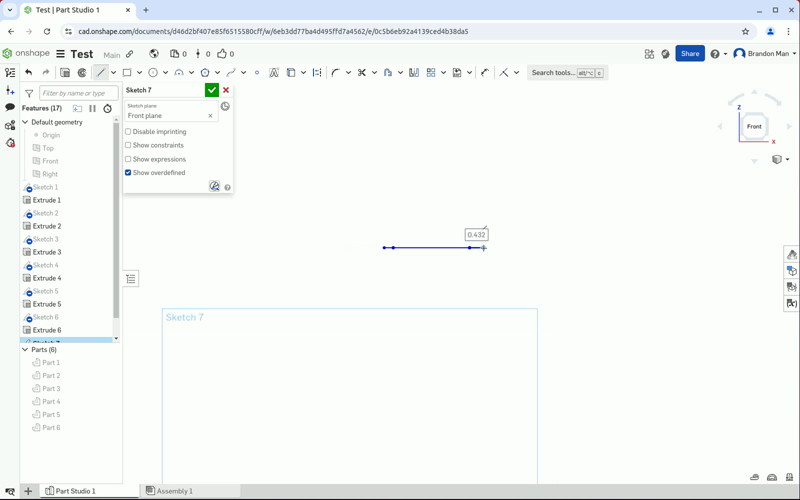
scroll(-6)
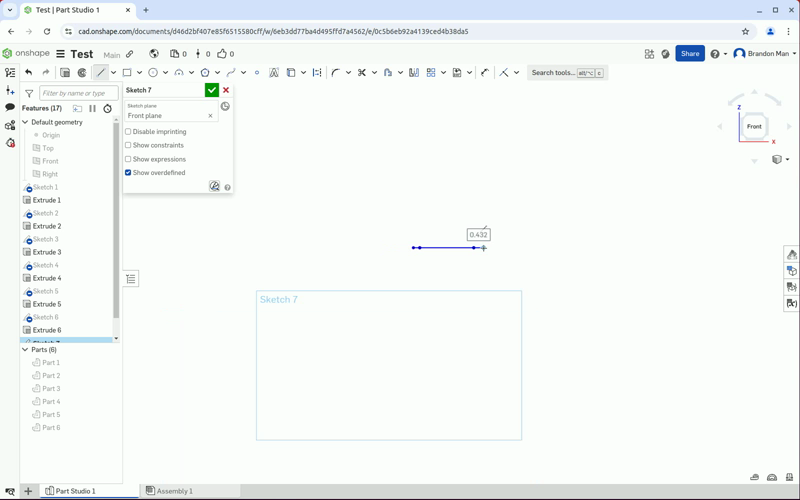
scroll(-6)
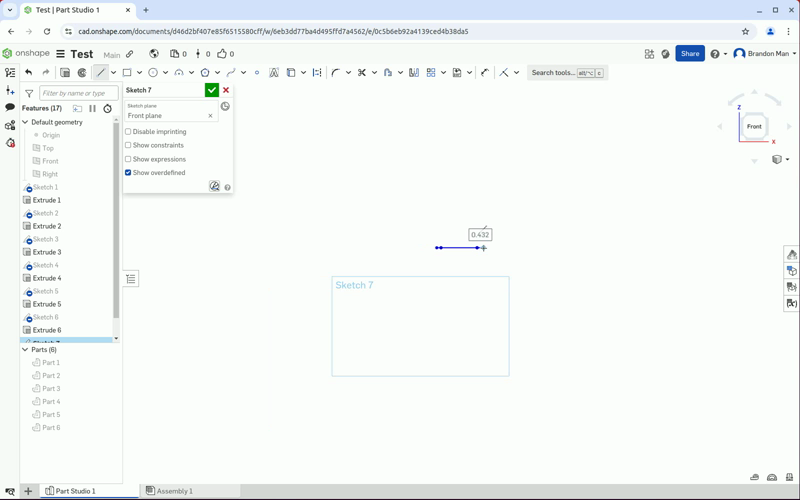
scroll(-6)
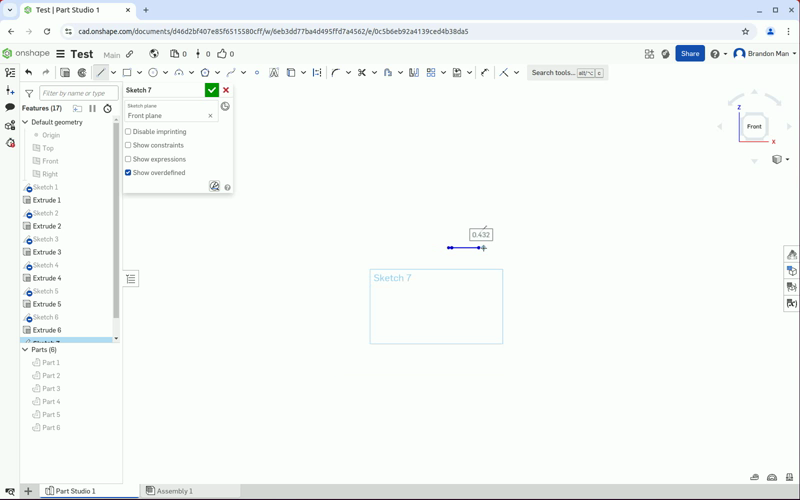
scroll(-6)
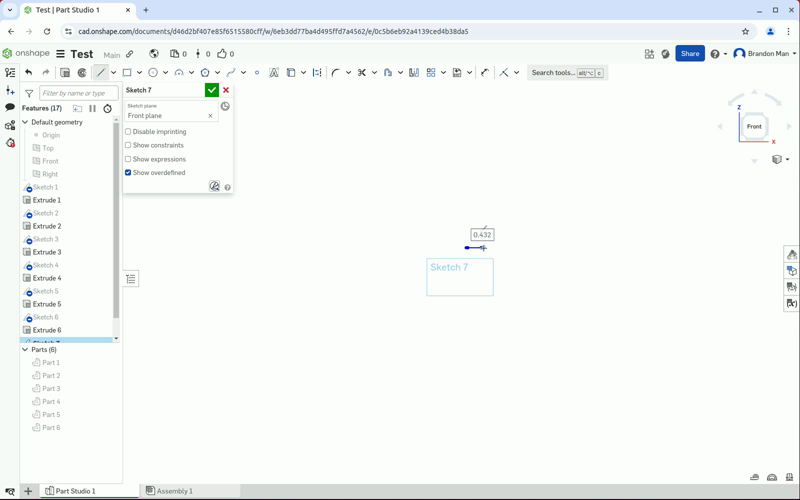
key_up(shift)
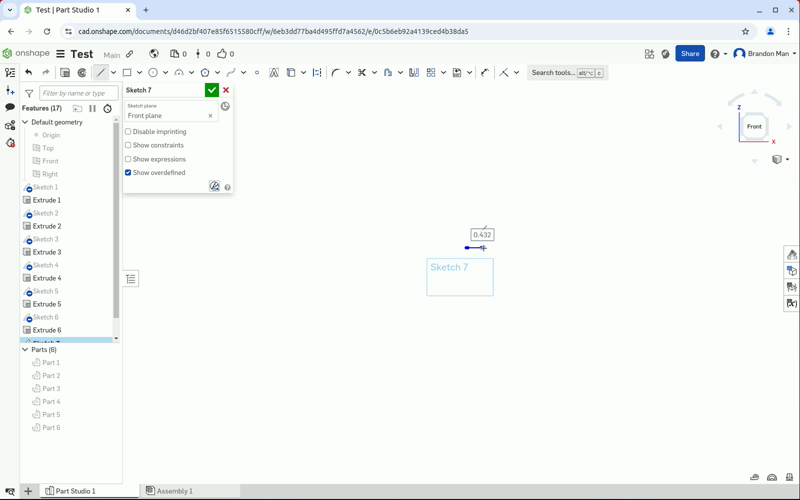
key_down(shift)
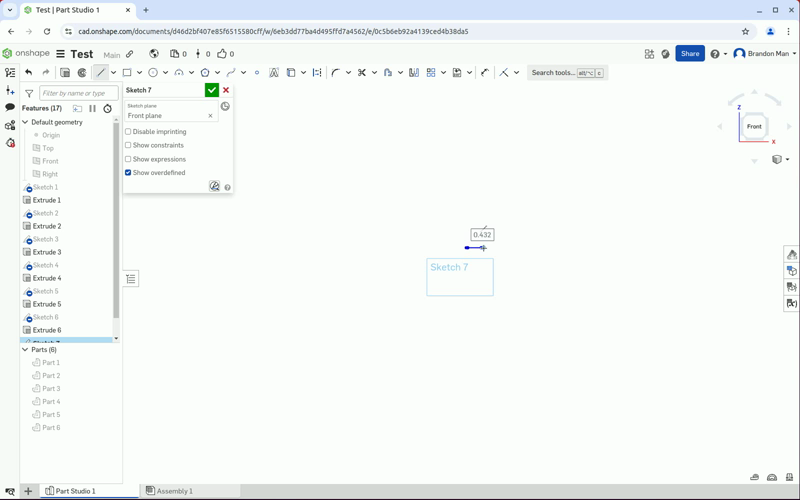
mouse_move(513, 247)
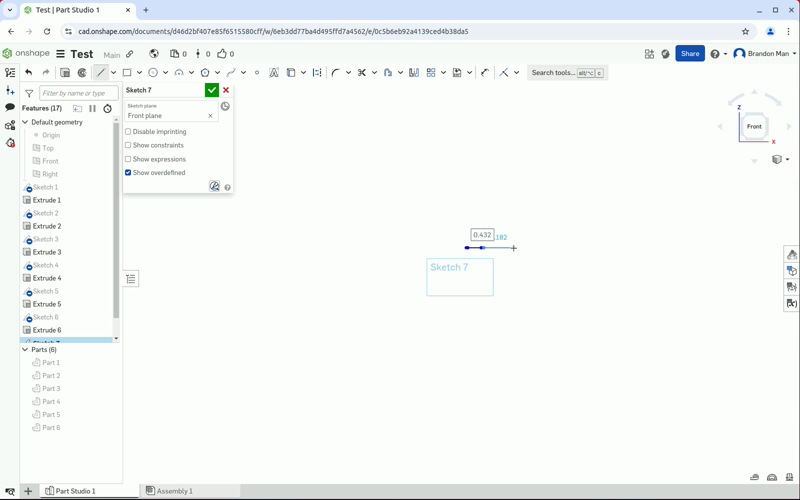
mouse_move(497, 247)
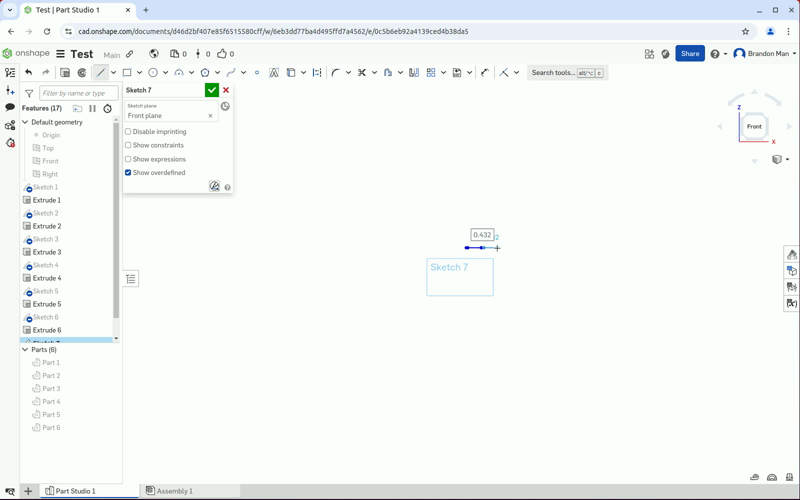
click(497, 247)
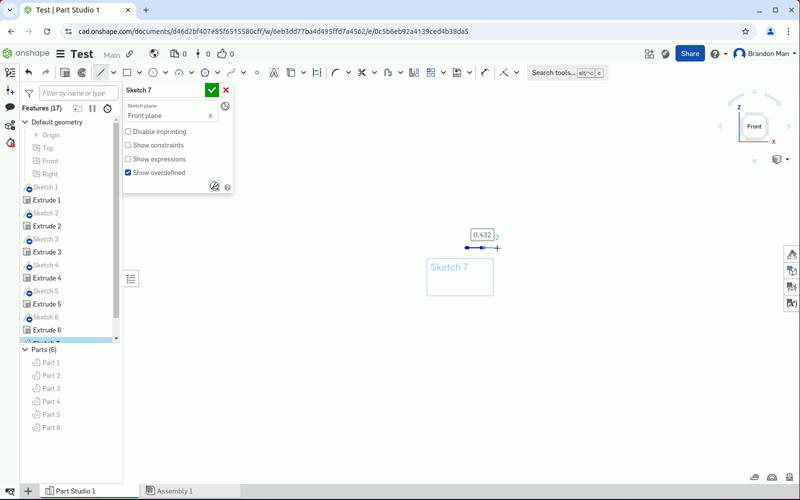
key_up(shift)
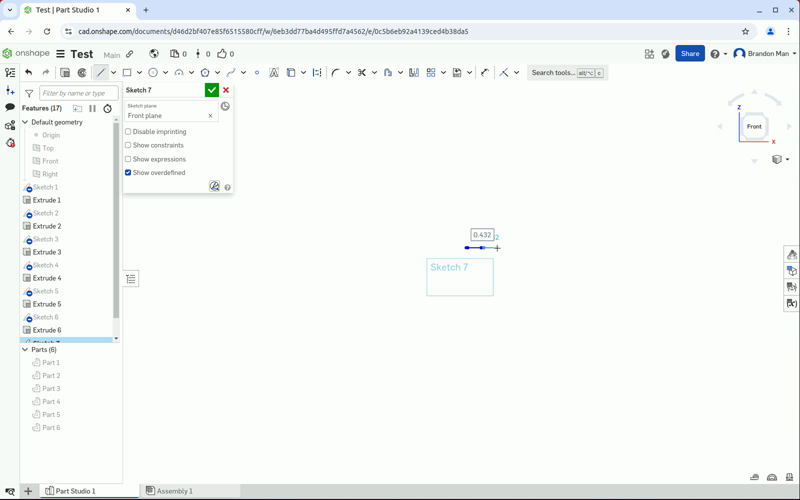
key_down(shift)
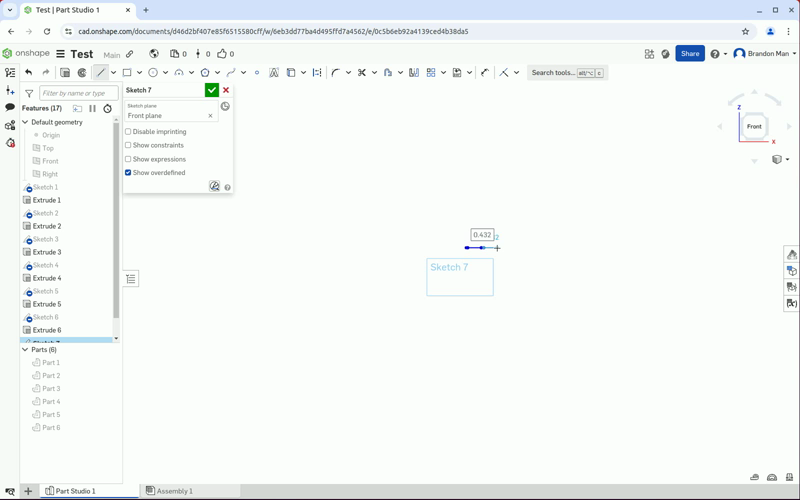
mouse_move(527, 247)
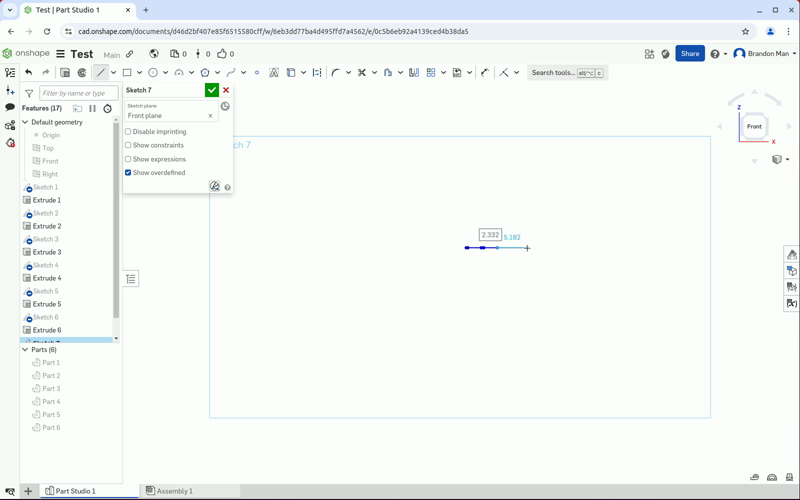
mouse_move(498, 247)
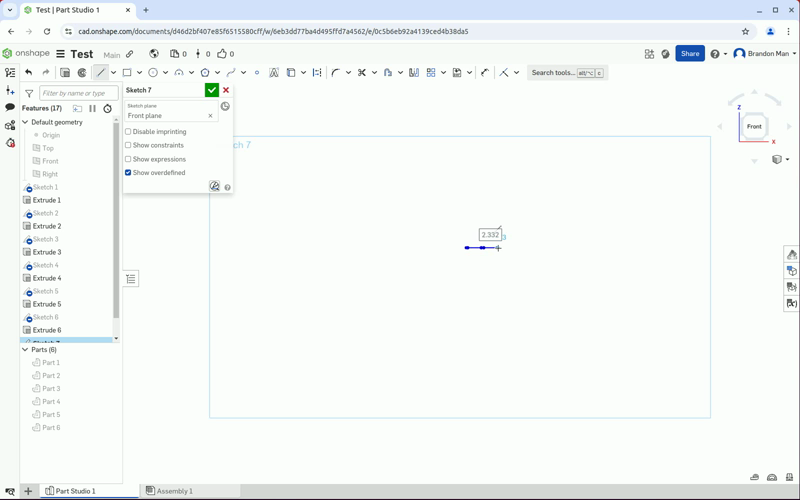
scroll(6)
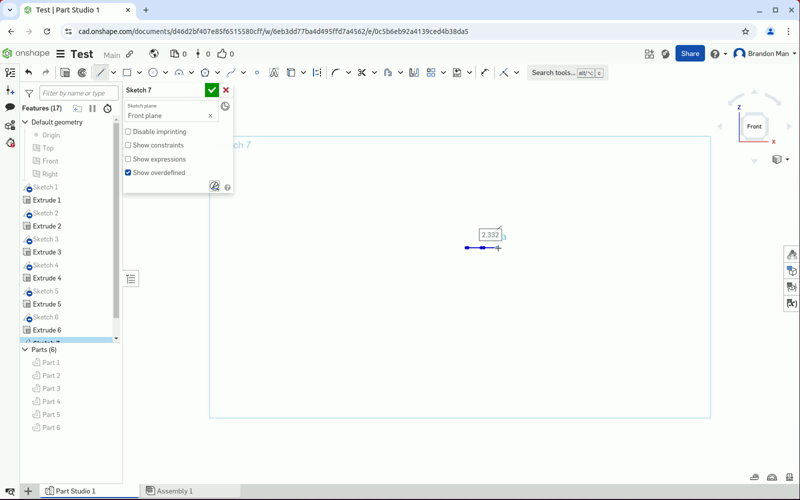
scroll(6)
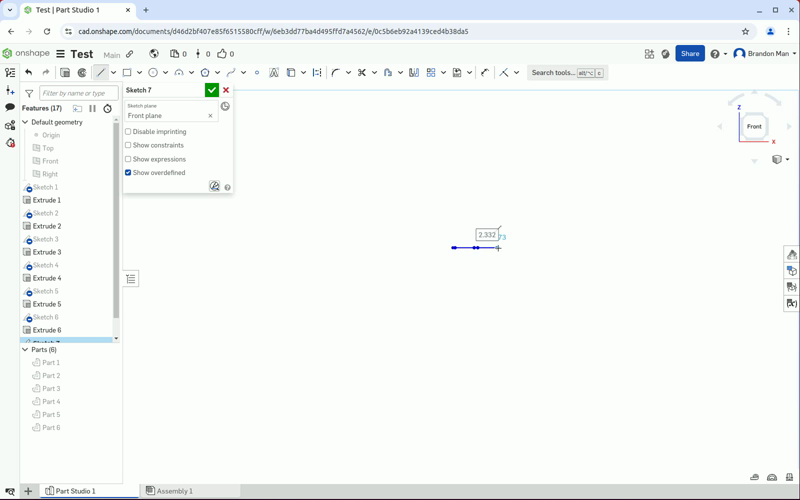
scroll(6)
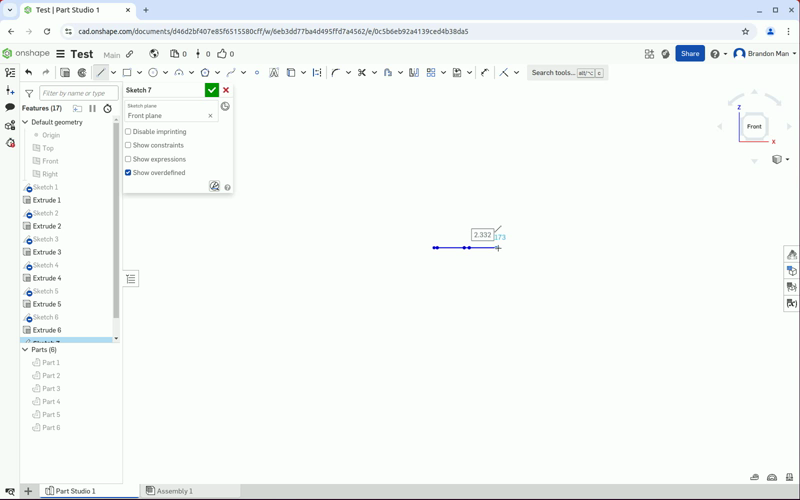
scroll(6)
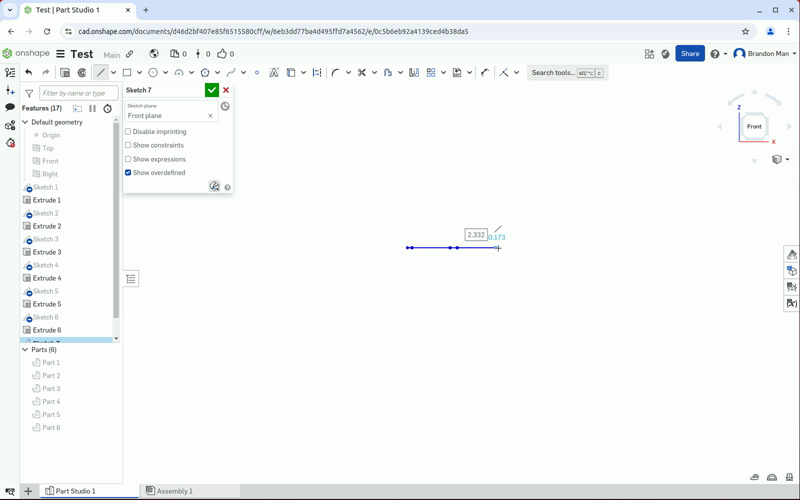
scroll(6)
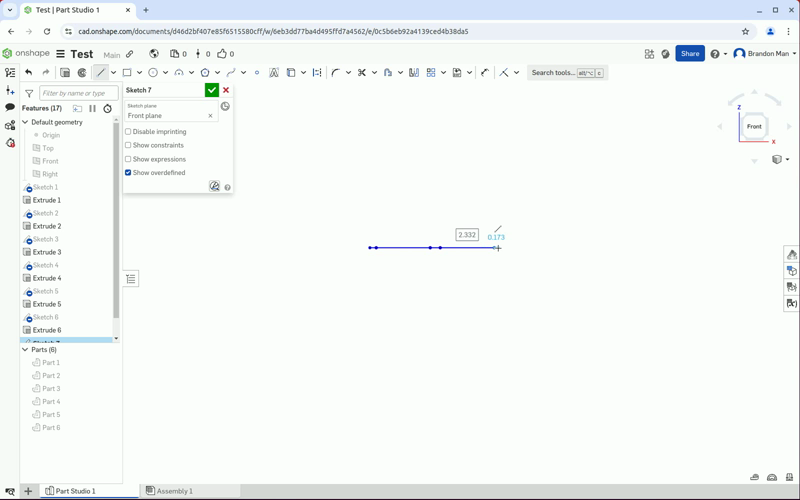
scroll(6)
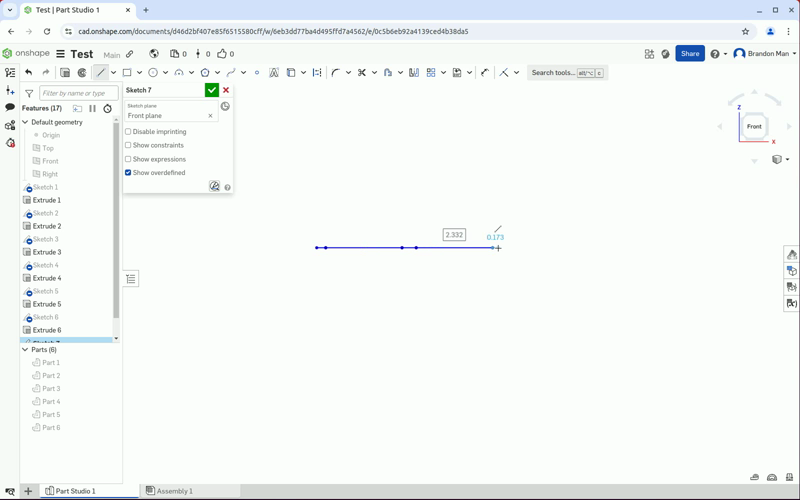
scroll(6)
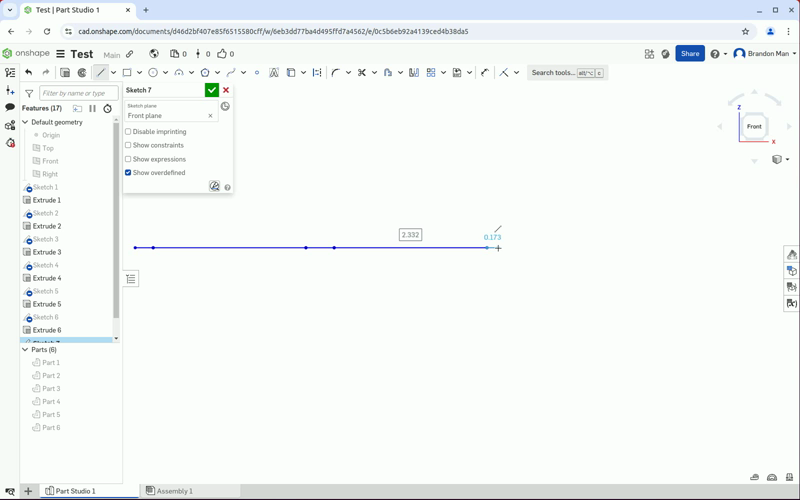
click(498, 247)
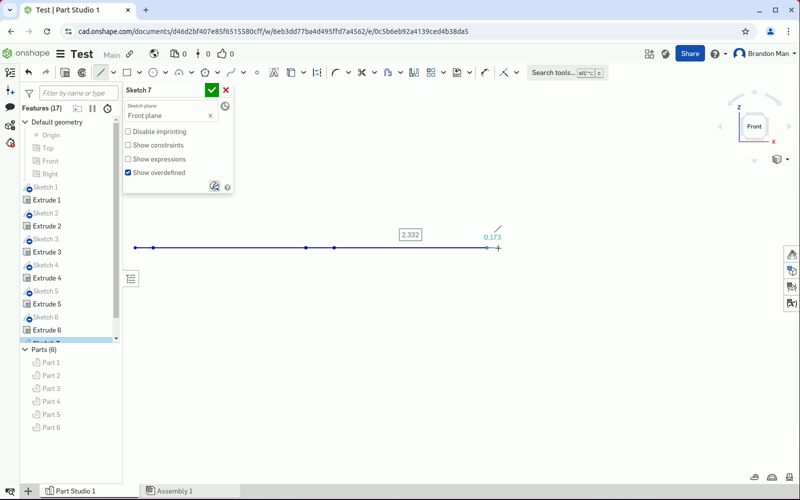
scroll(-6)
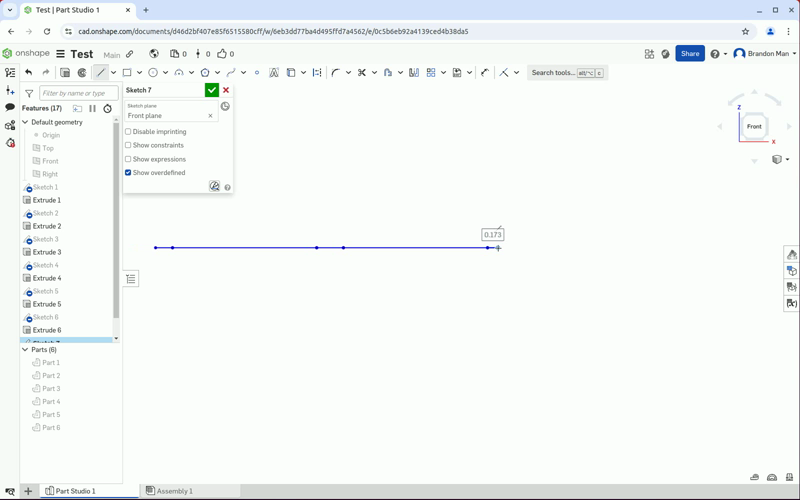
scroll(-6)
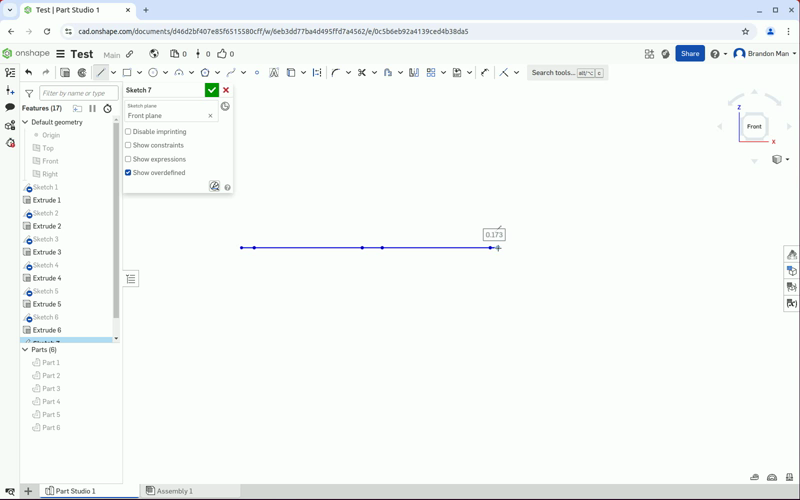
scroll(-6)
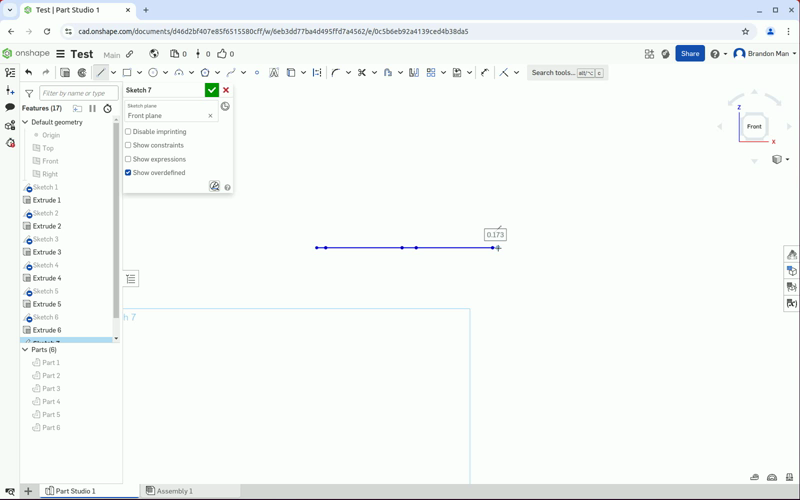
scroll(-6)
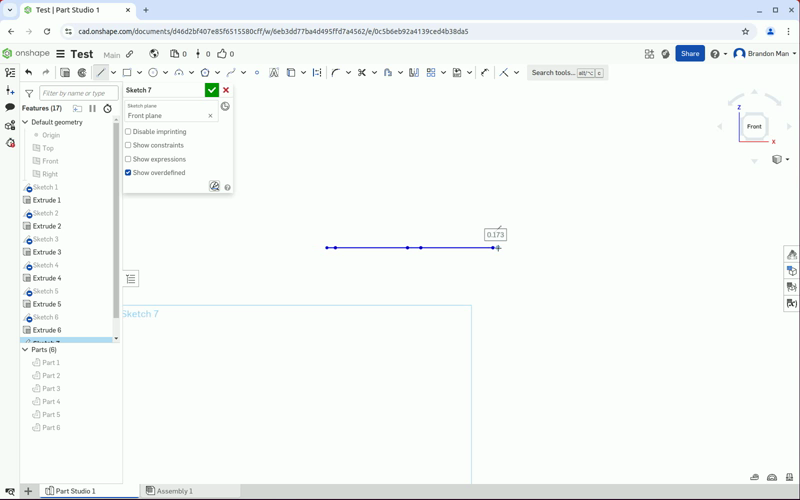
scroll(-6)
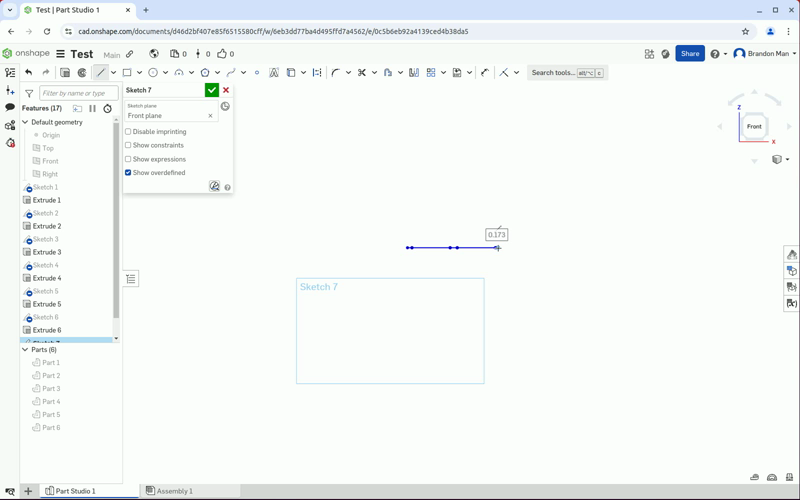
scroll(-6)
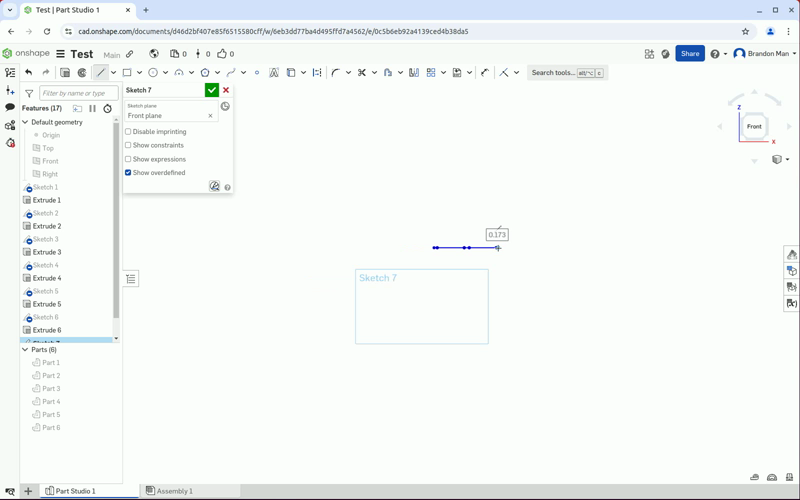
scroll(-6)
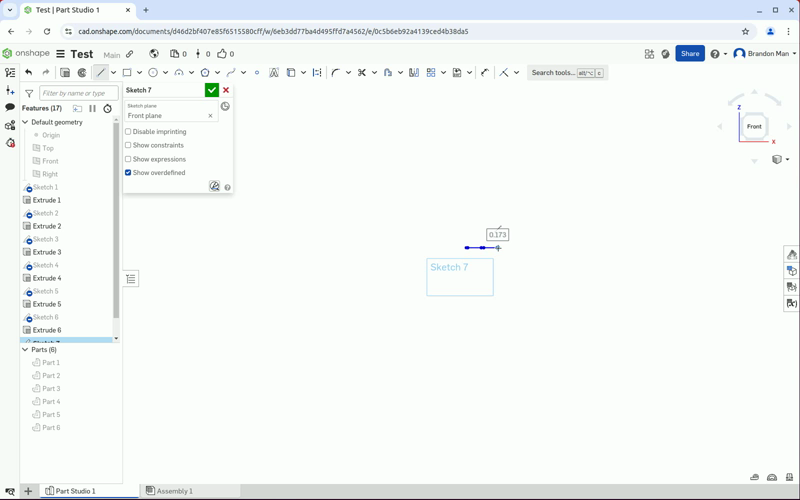
key_up(shift)
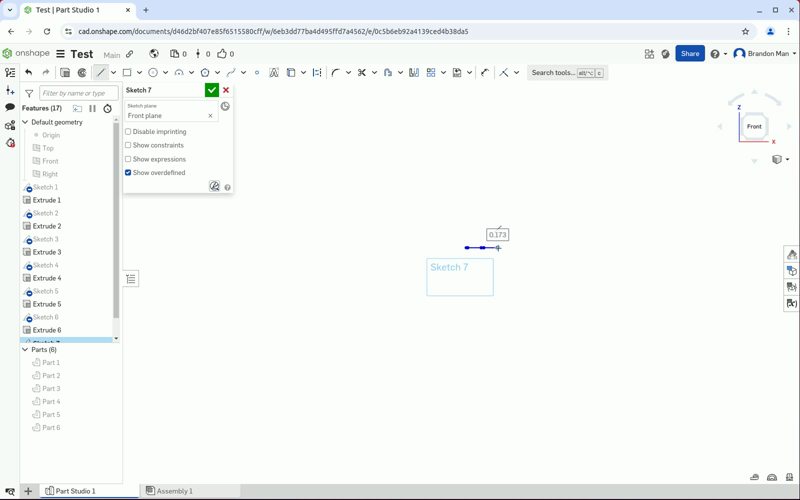
key_down(shift)
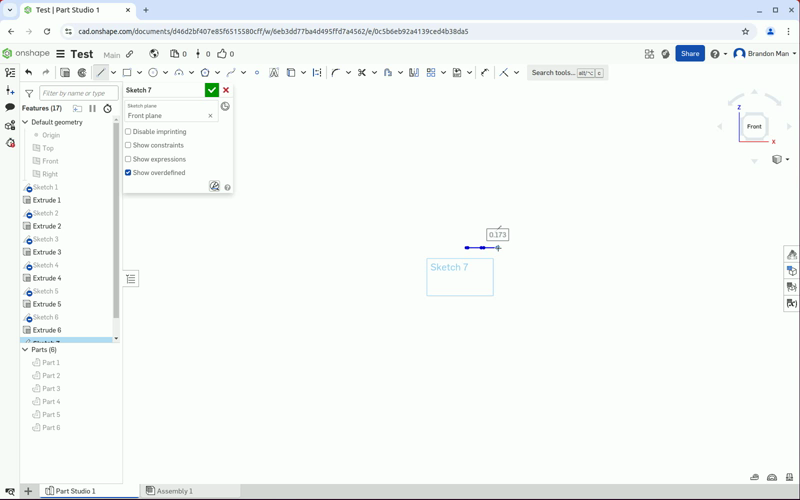
mouse_move(572, 247)
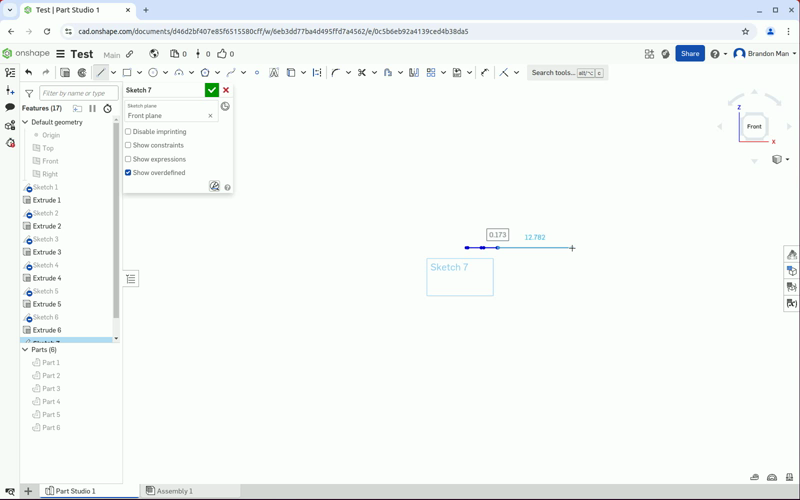
click(572, 247)
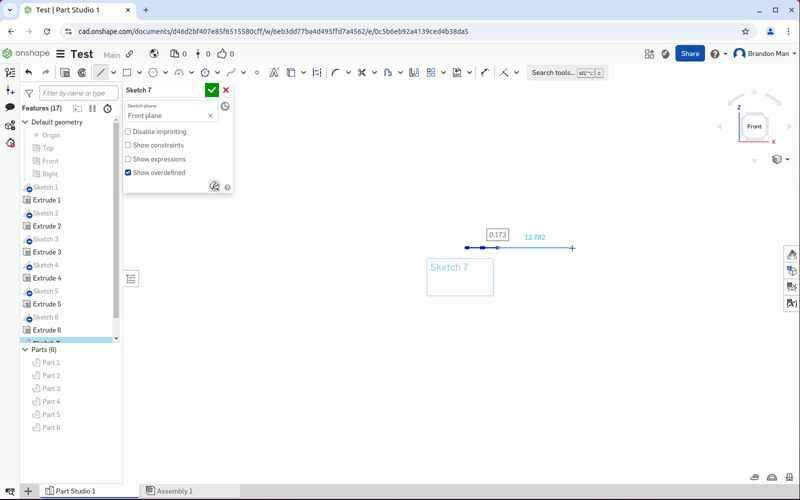
key_up(shift)
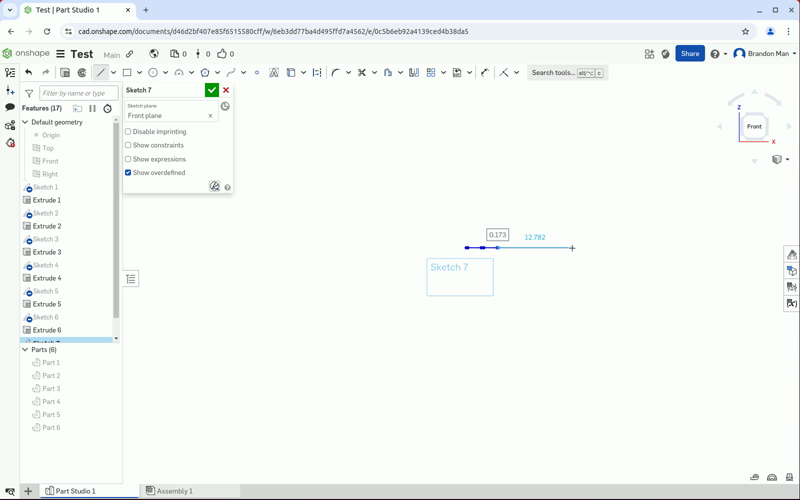
key_down(shift)
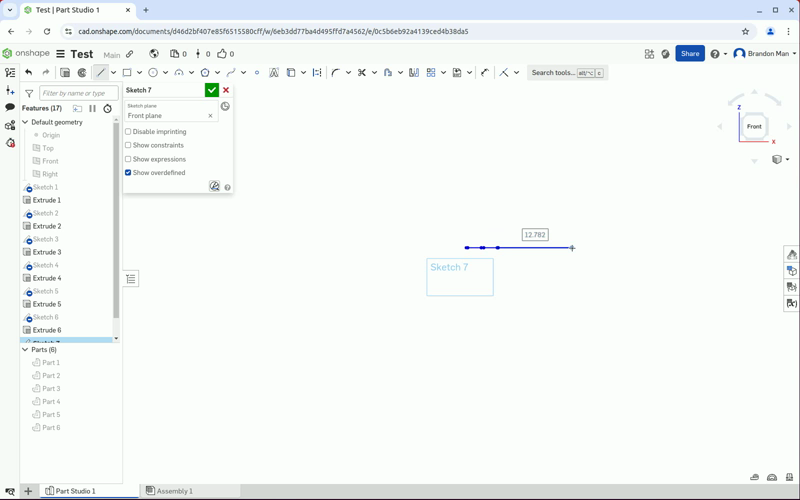
mouse_move(589, 247)
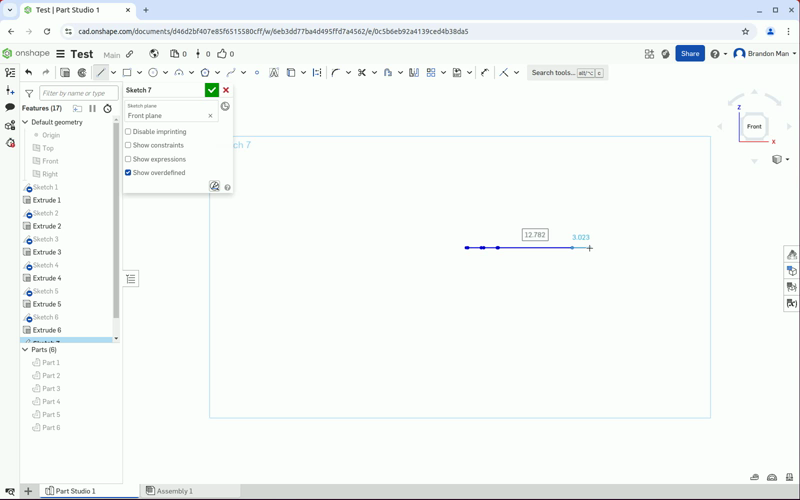
mouse_move(573, 247)
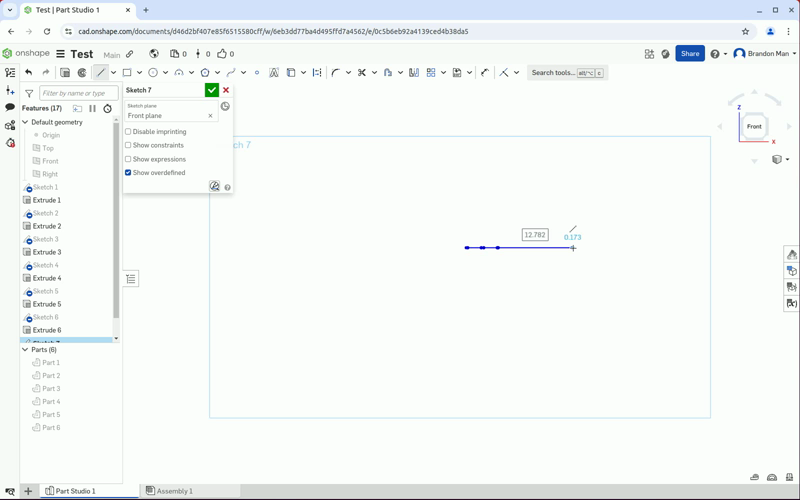
scroll(6)
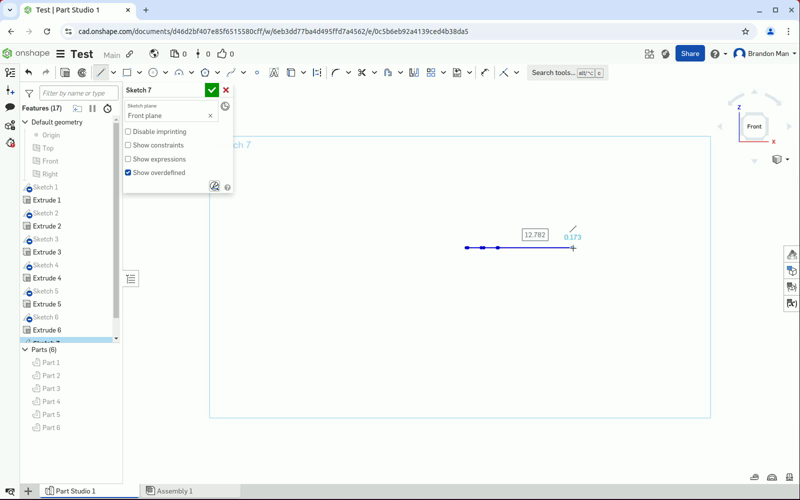
scroll(6)
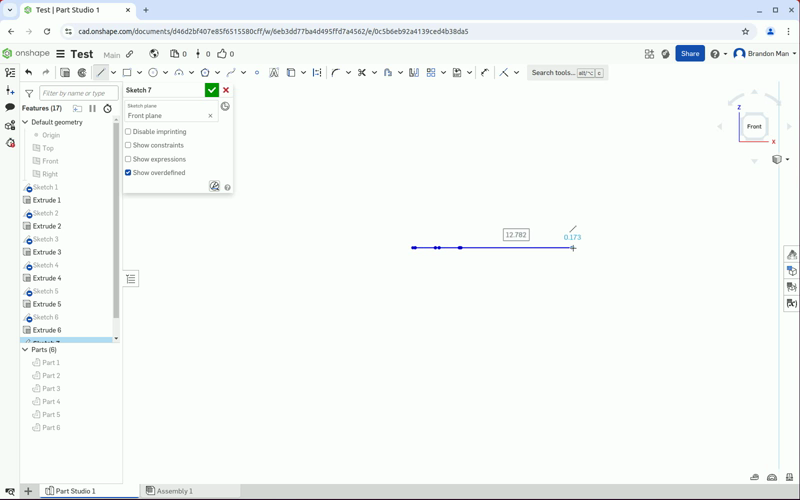
scroll(6)
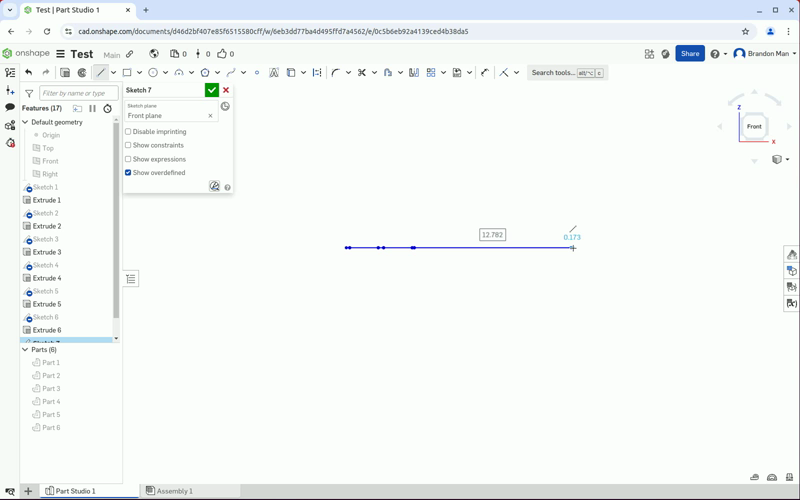
scroll(6)
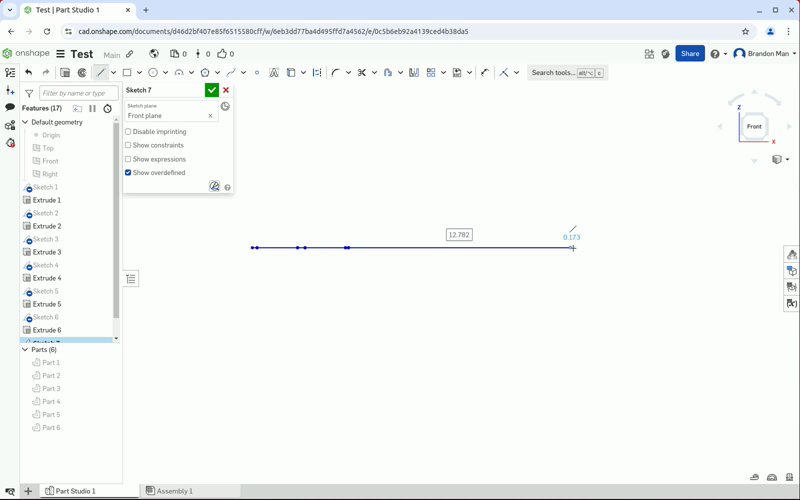
scroll(6)
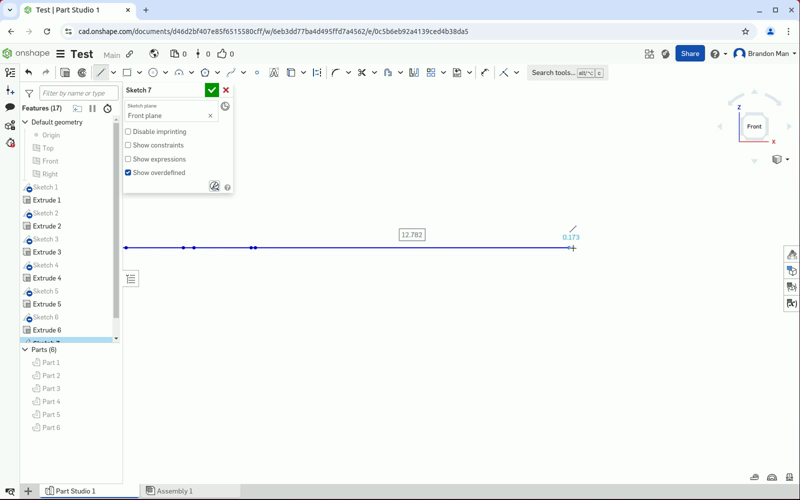
scroll(6)
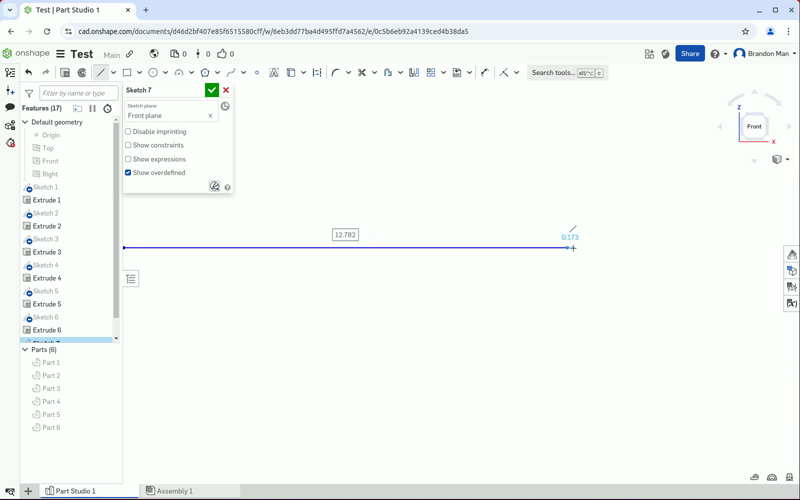
scroll(6)
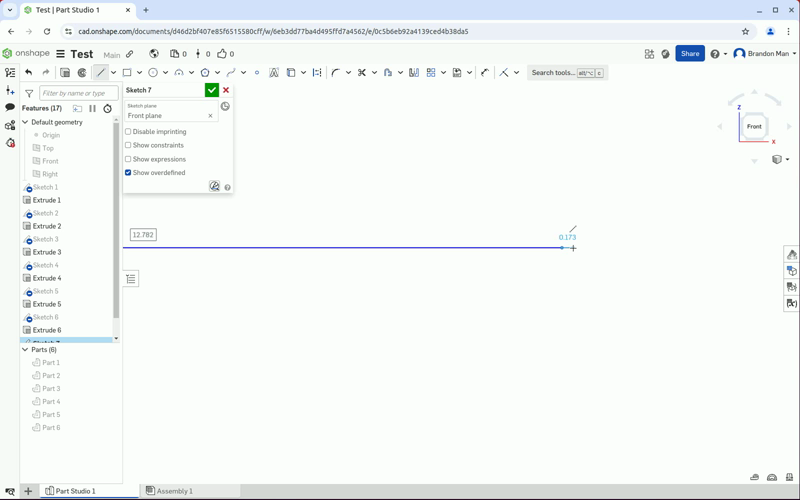
click(573, 247)
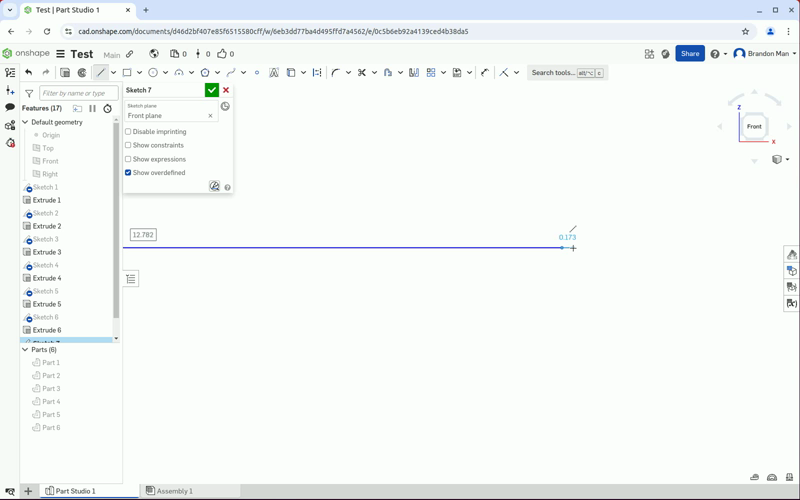
scroll(-6)
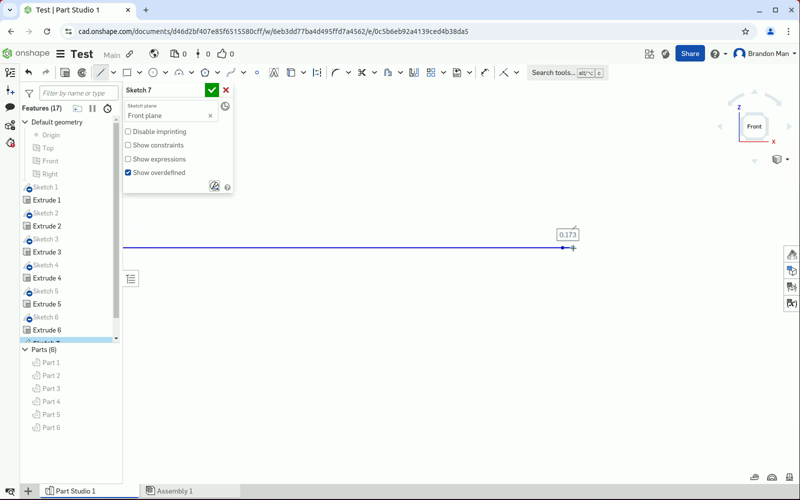
scroll(-6)
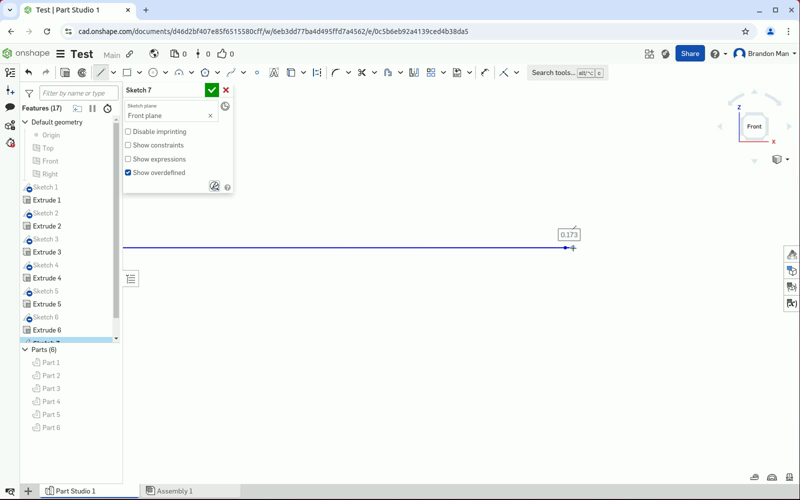
scroll(-6)
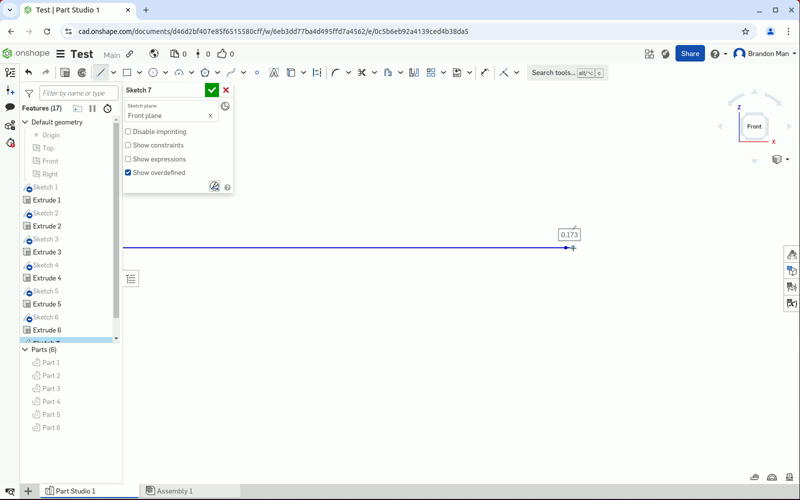
scroll(-6)
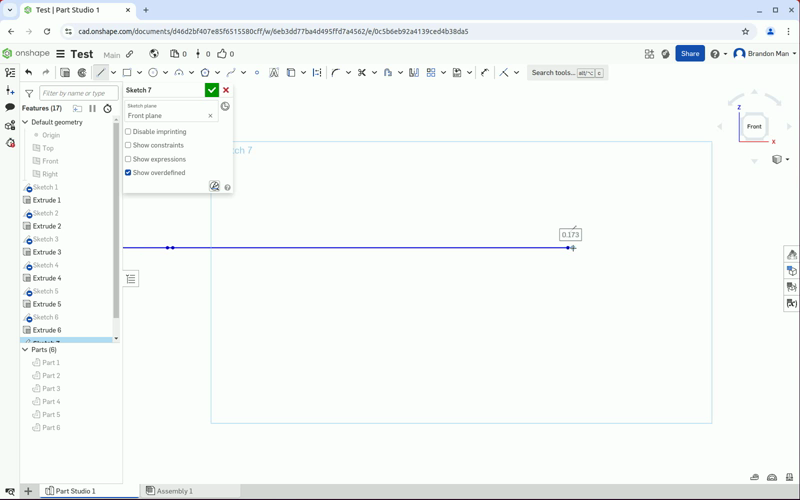
scroll(-6)
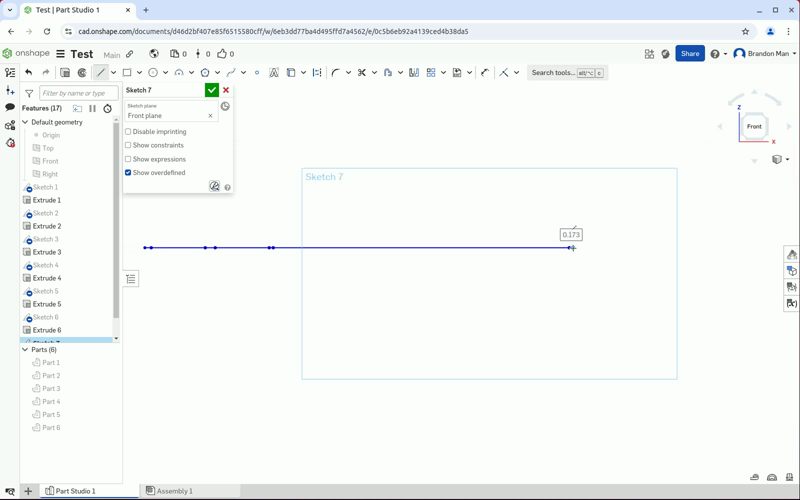
scroll(-6)
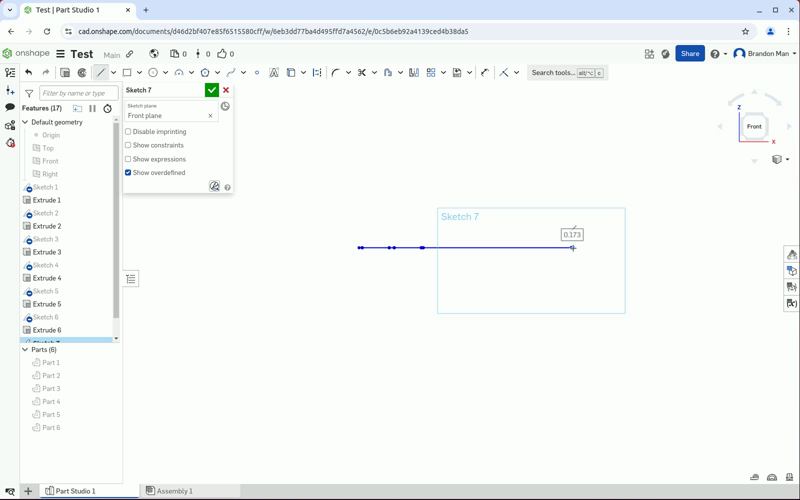
scroll(-6)
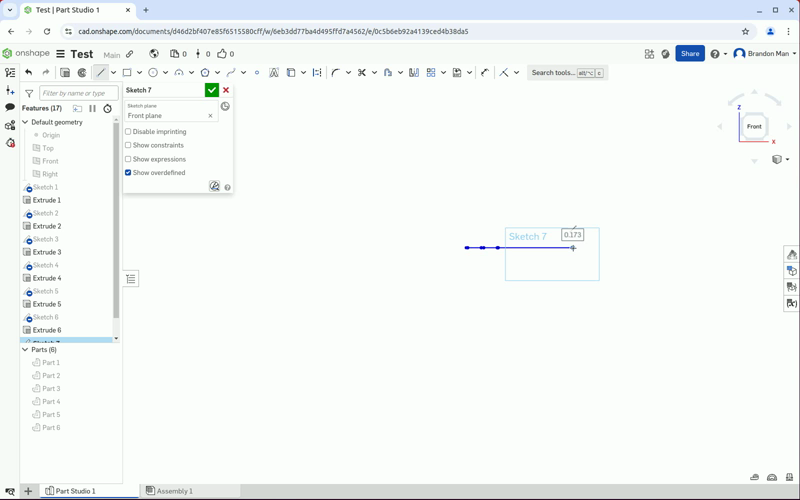
key_up(shift)
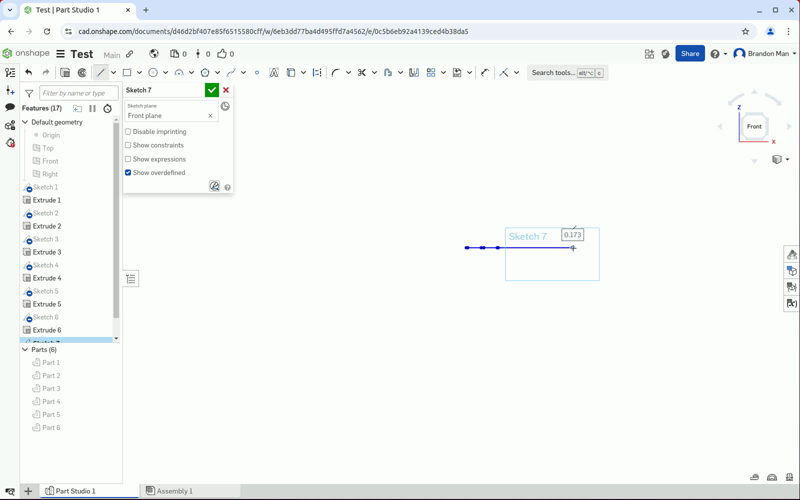
key_down(shift)
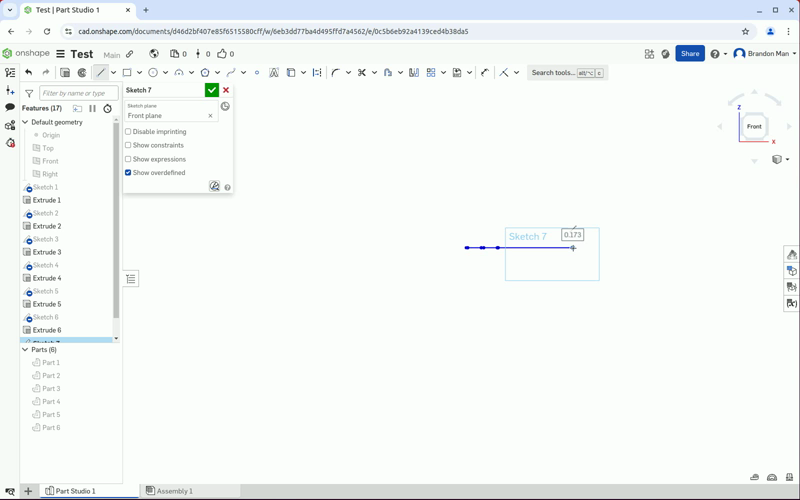
mouse_move(589, 247)
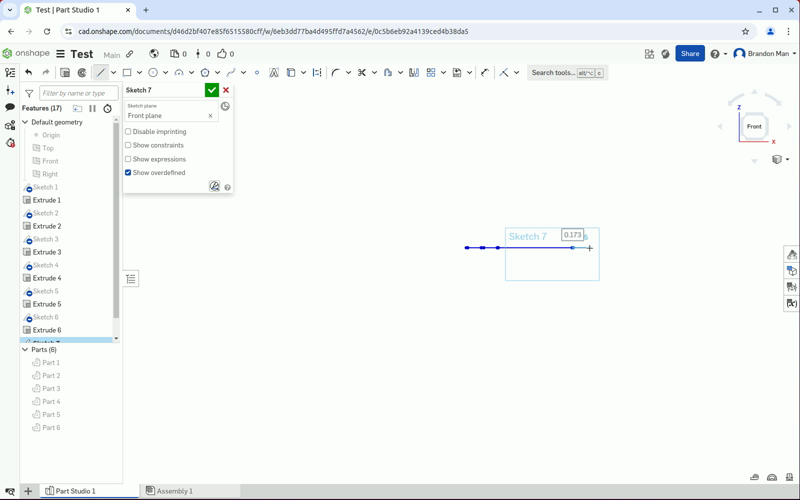
mouse_move(573, 241)
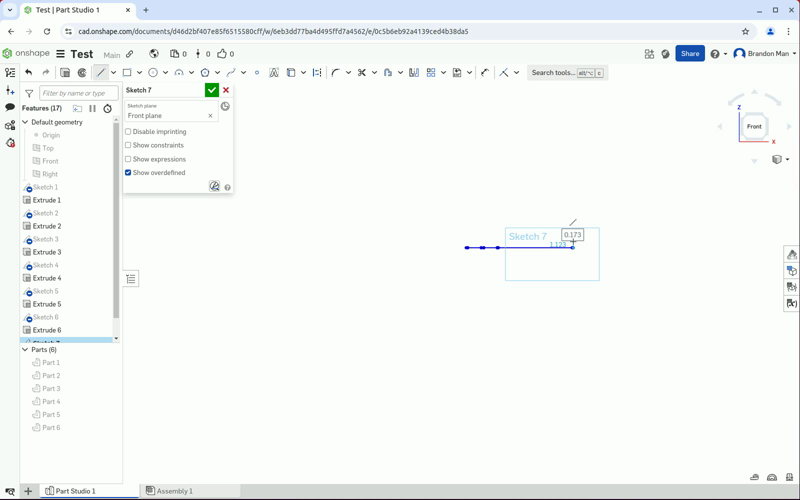
scroll(6)
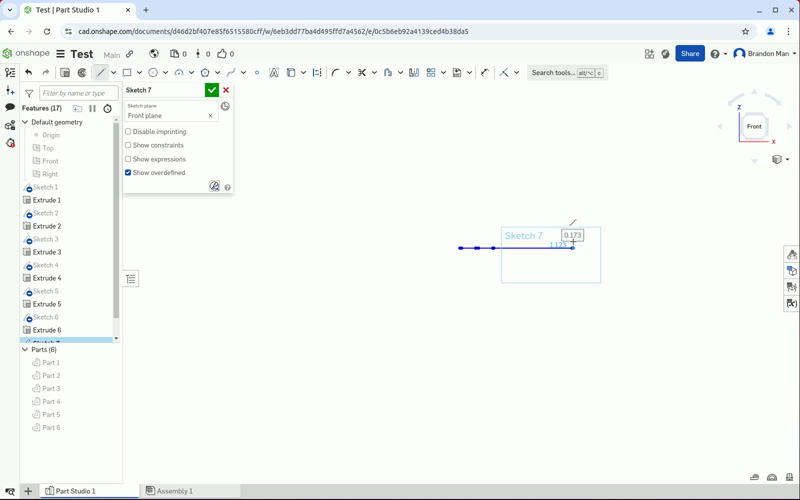
scroll(6)
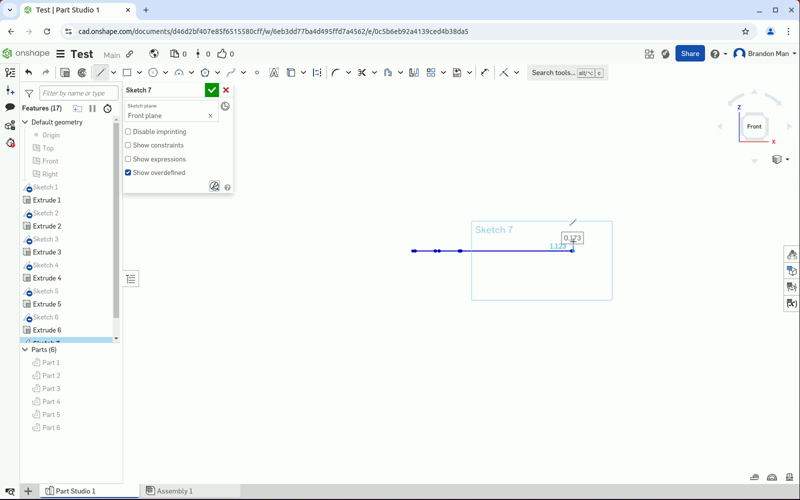
scroll(6)
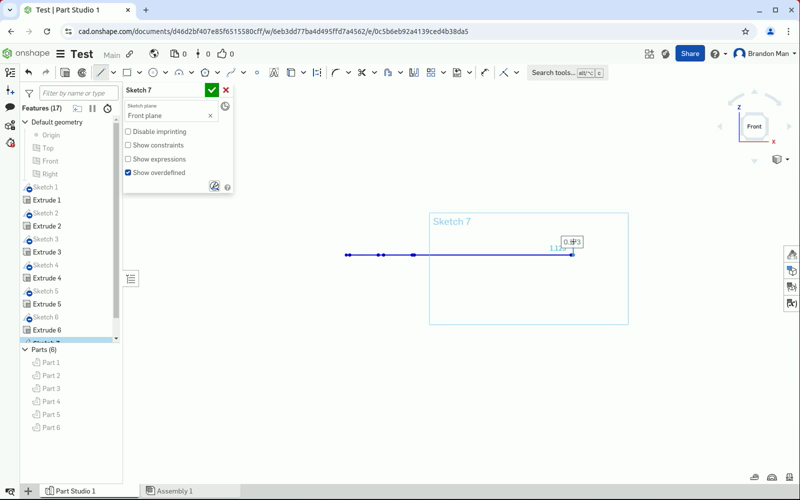
scroll(6)
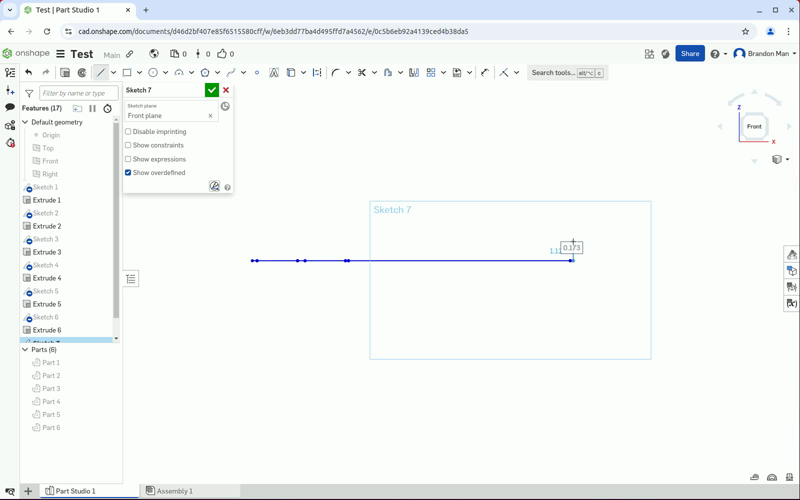
scroll(6)
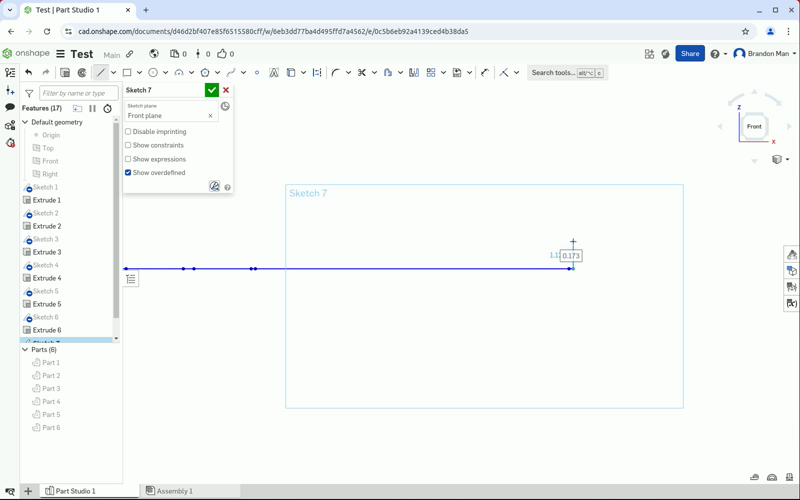
scroll(6)
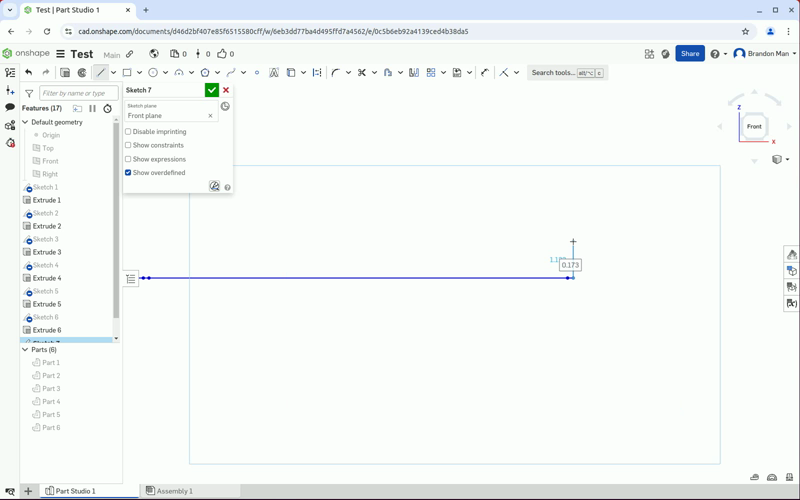
scroll(6)
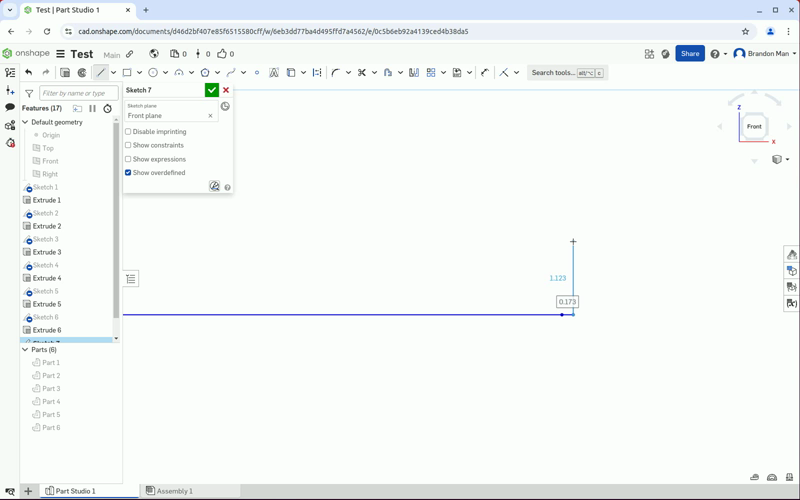
click(573, 241)
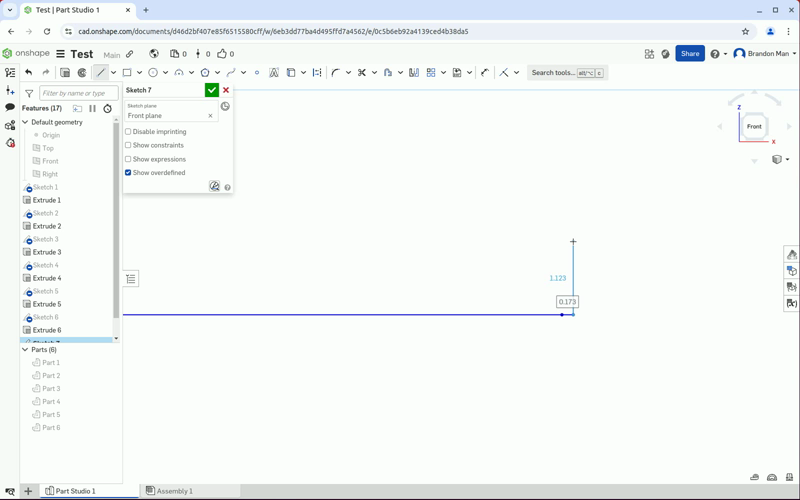
scroll(-6)
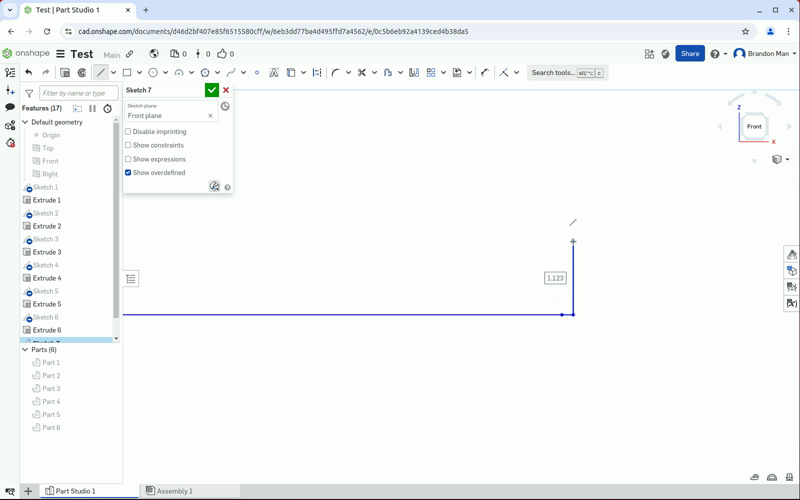
scroll(-6)
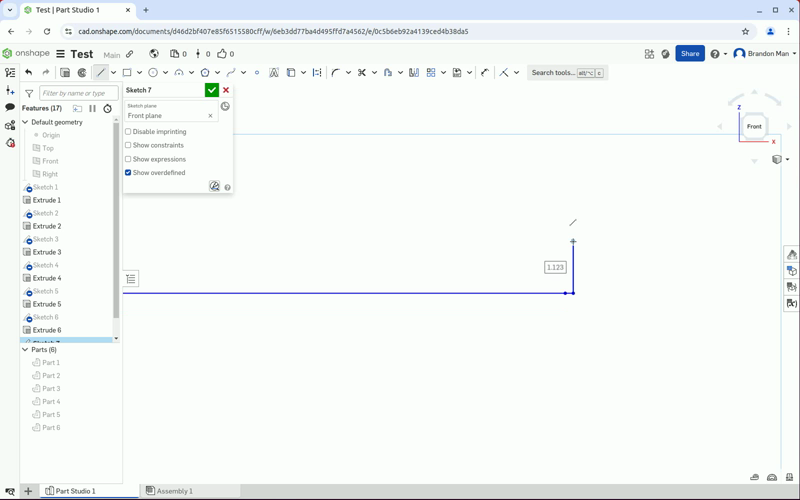
scroll(-6)
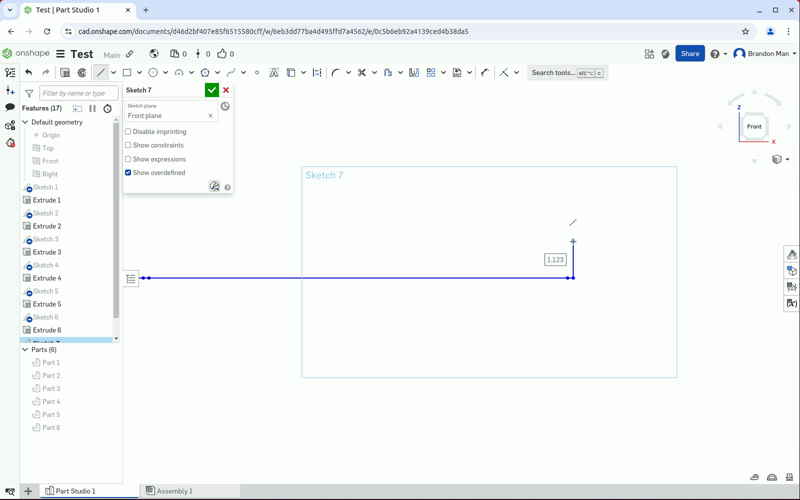
scroll(-6)
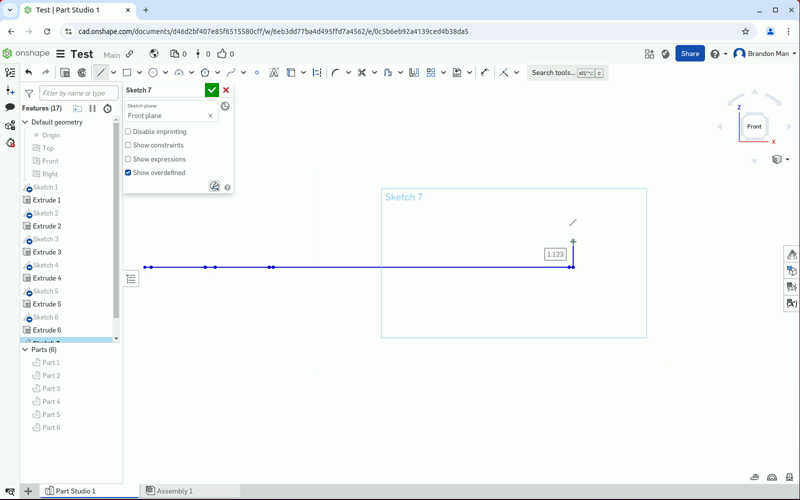
scroll(-6)
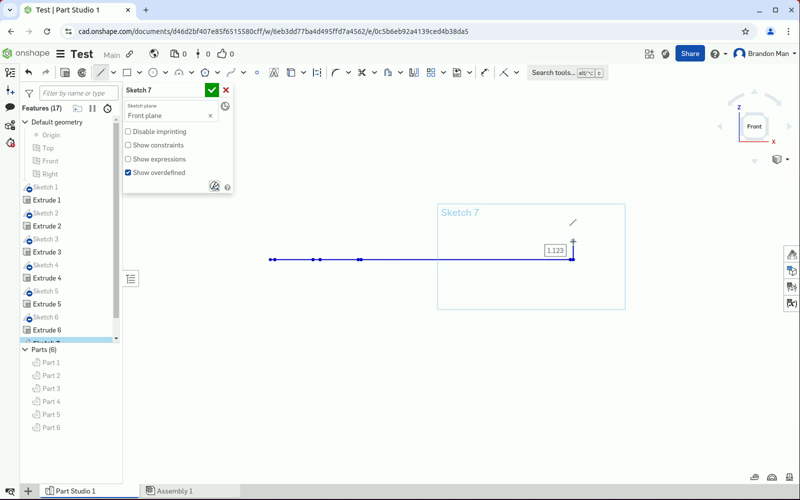
scroll(-6)
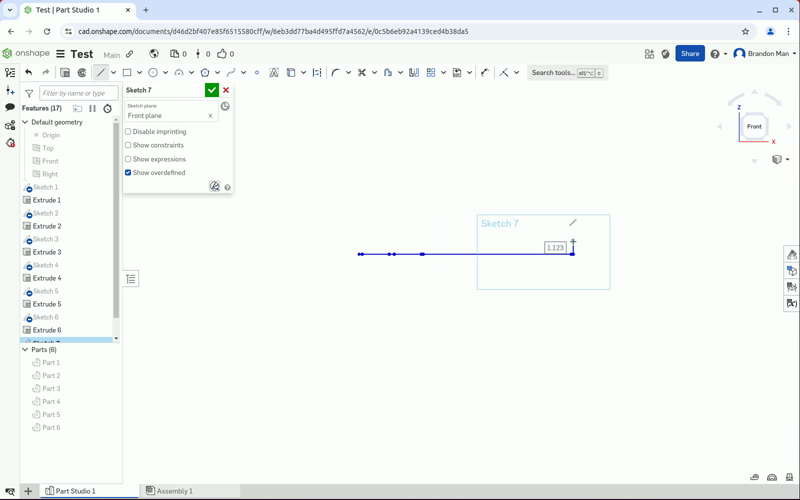
scroll(-6)
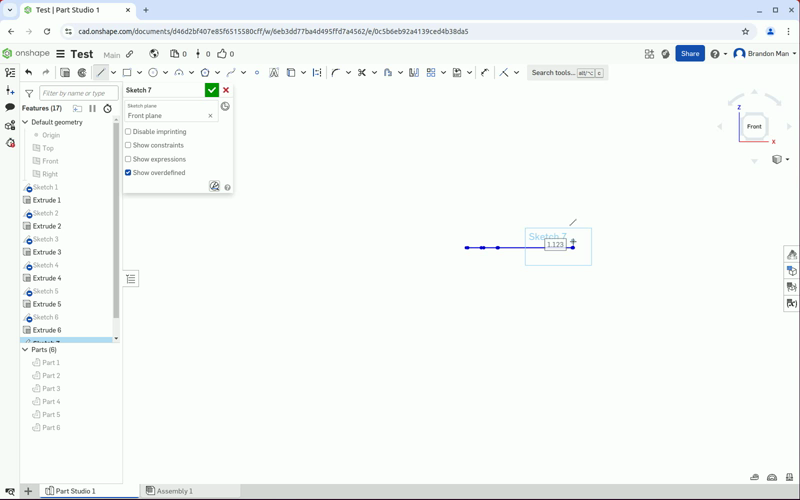
key_up(shift)
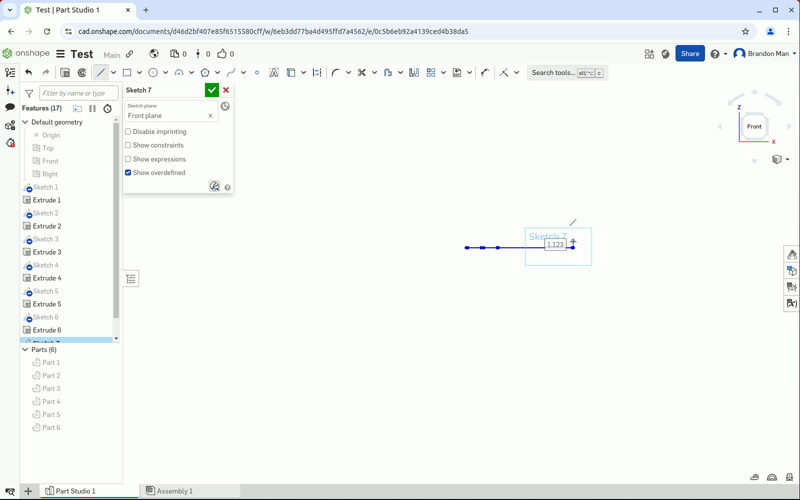
key_down(shift)
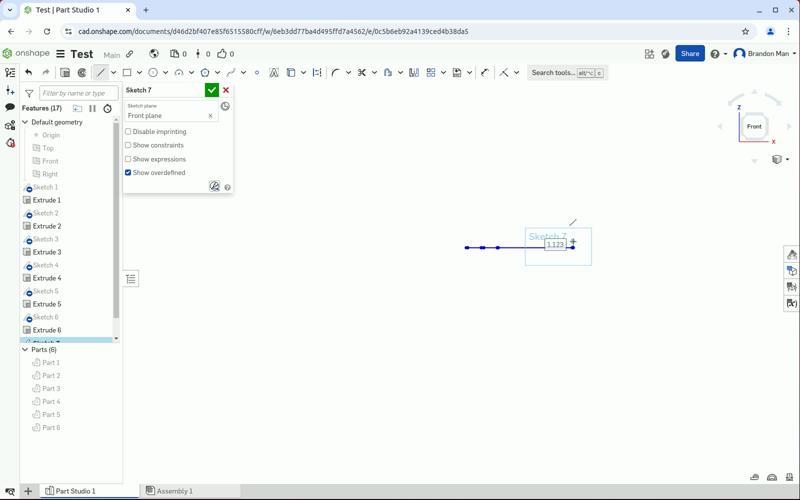
mouse_move(466, 241)
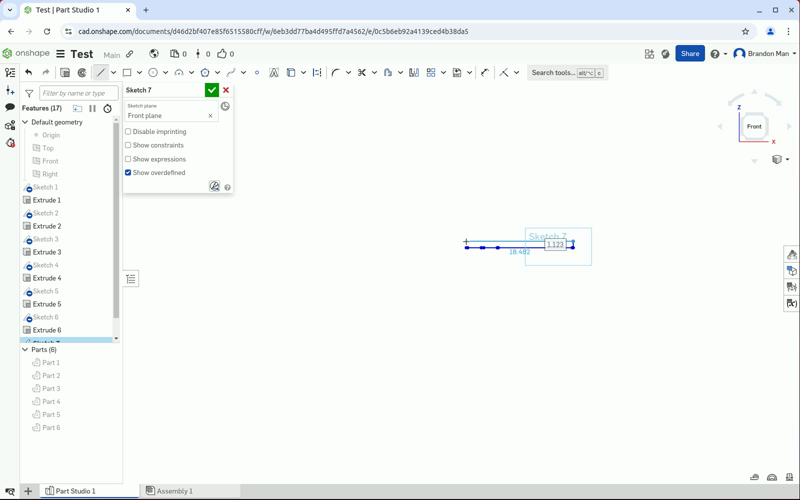
click(466, 241)
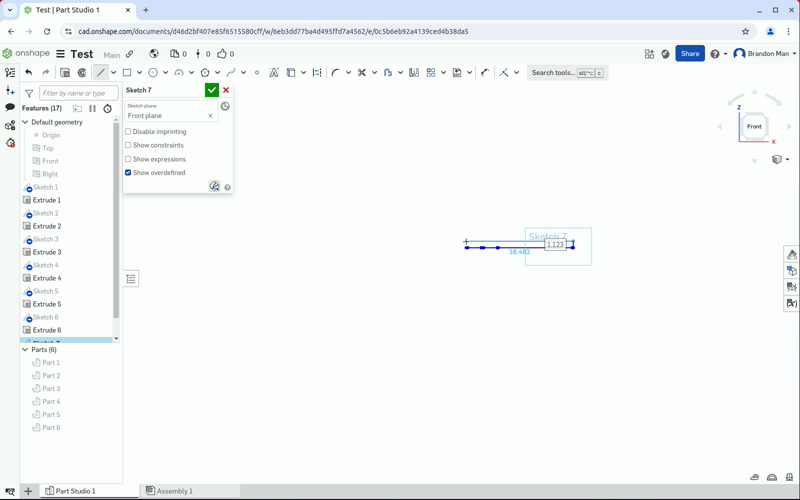
key_up(shift)
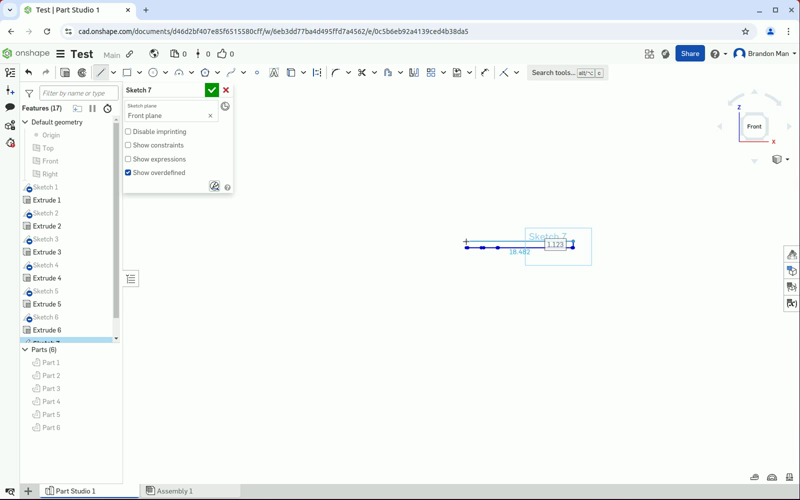
mouse_move(496, 241)
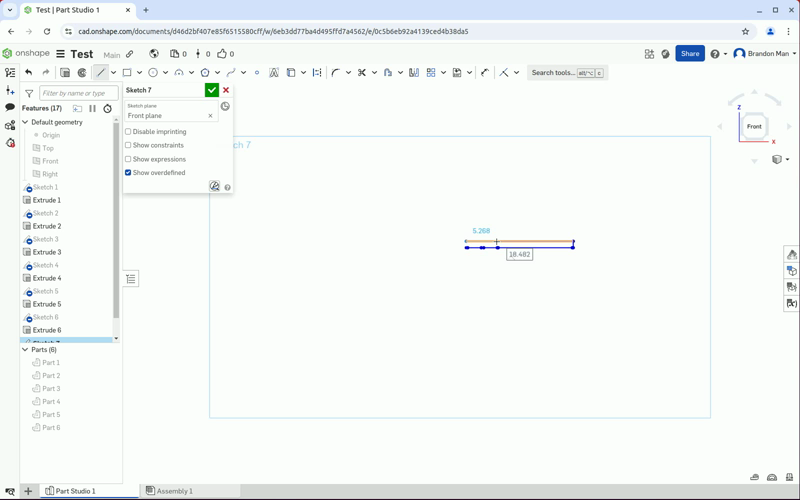
key_down(shift)
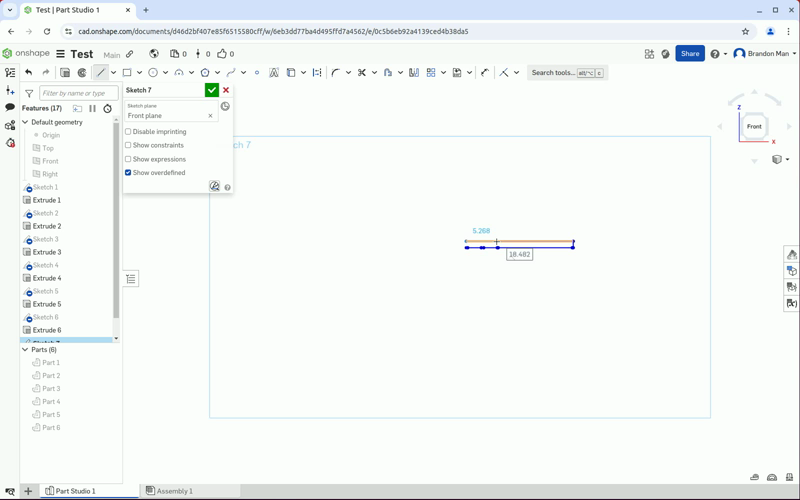
mouse_move(466, 247)
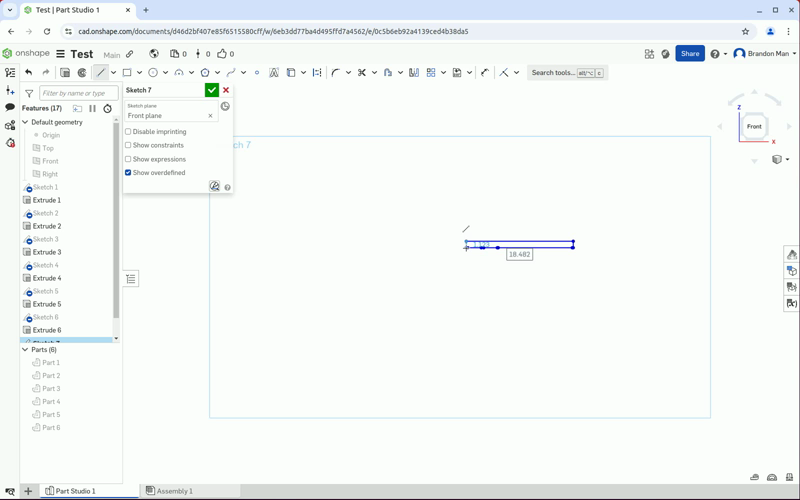
scroll(6)
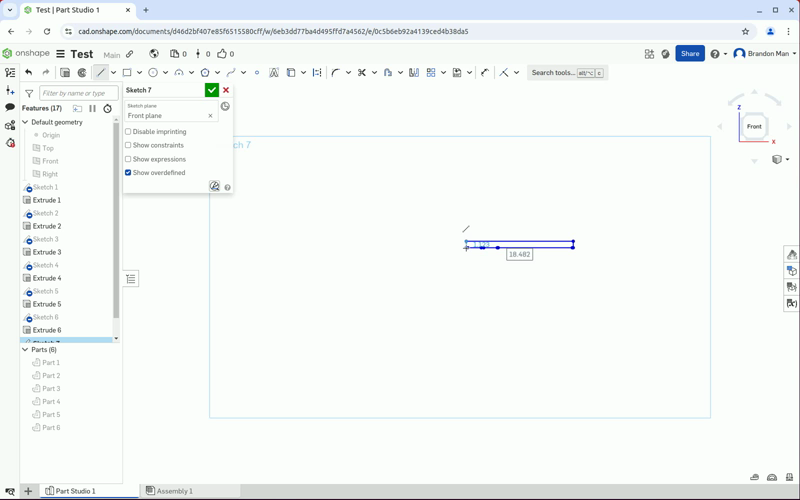
scroll(6)
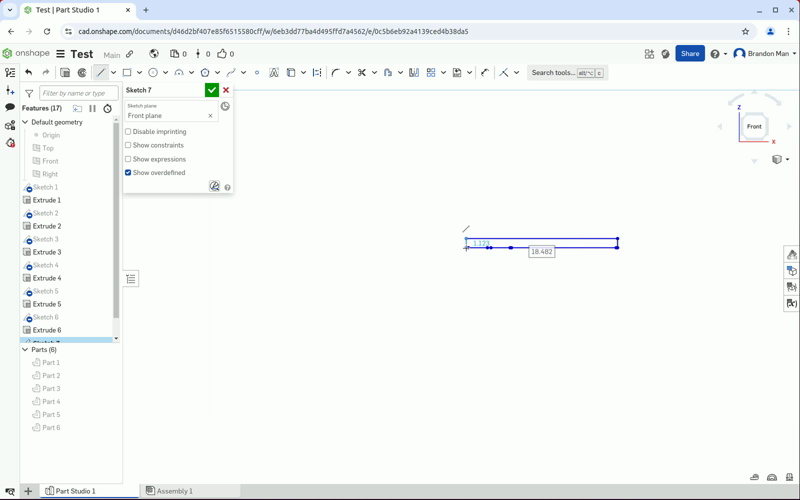
scroll(6)
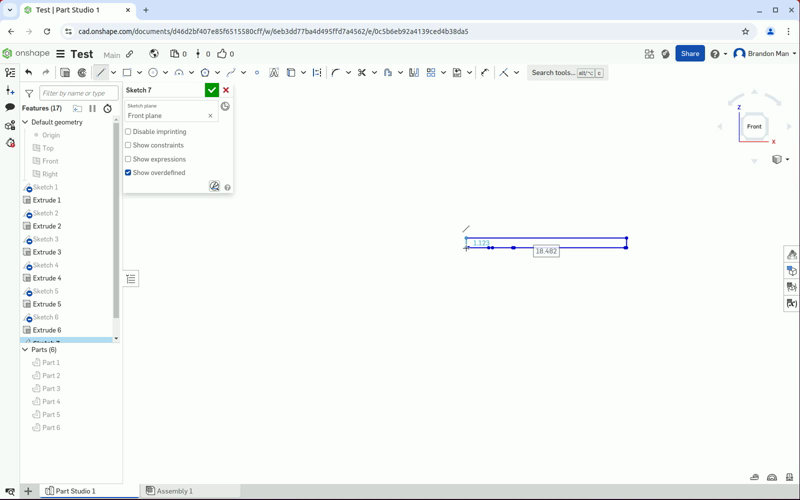
scroll(6)
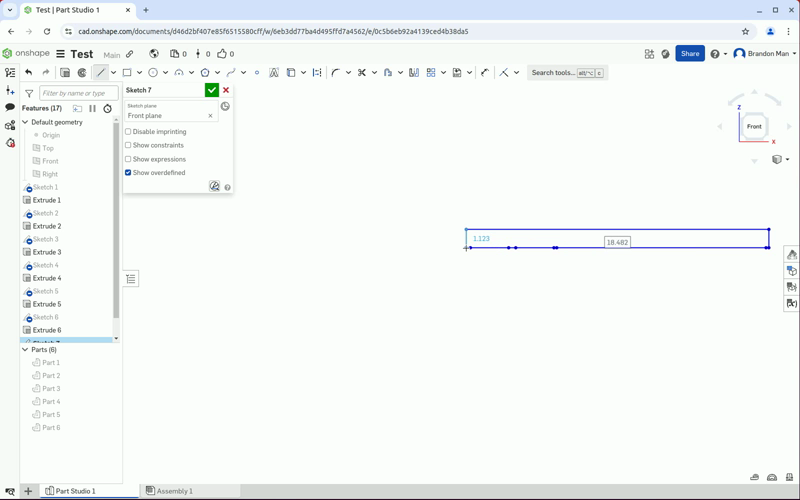
scroll(6)
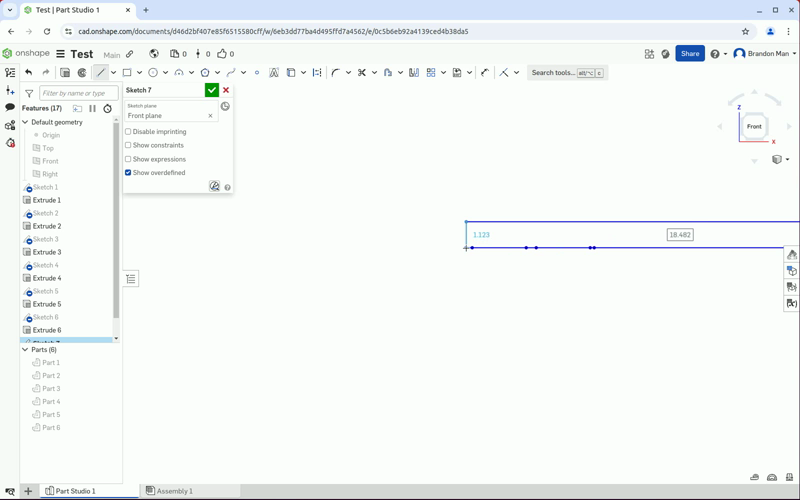
scroll(6)
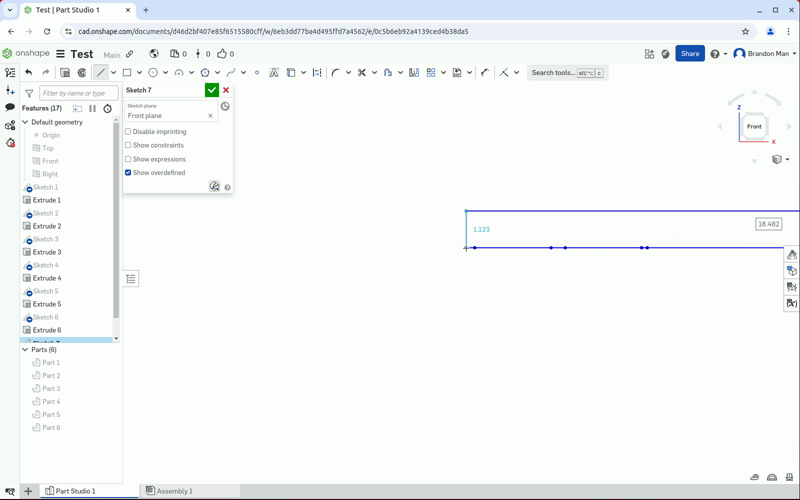
scroll(6)
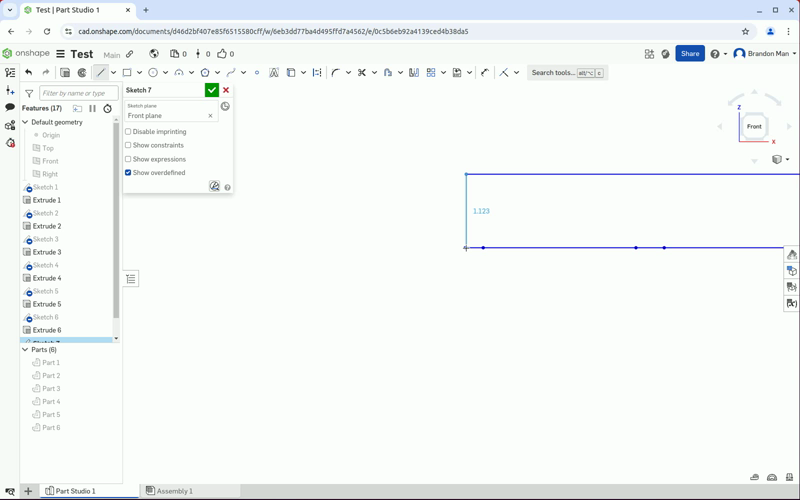
key_up(shift)
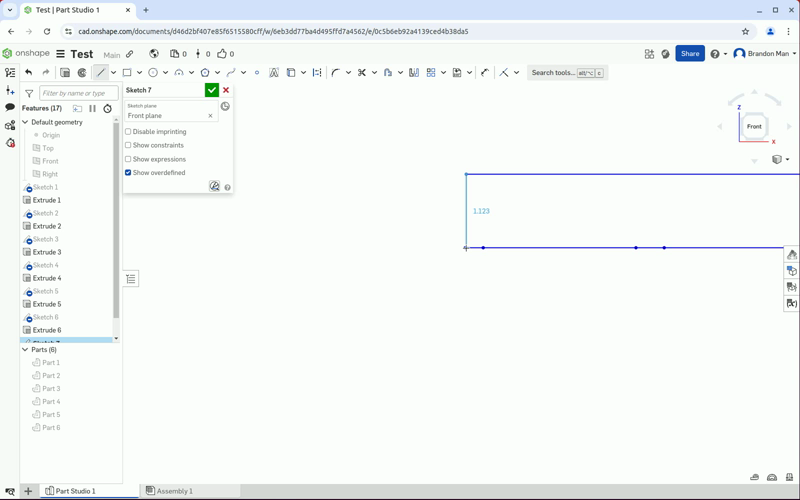
click(466, 247)
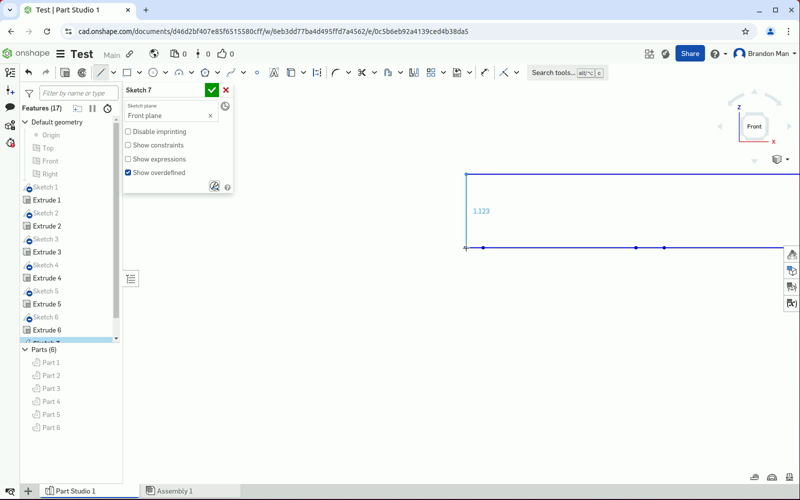
scroll(-6)
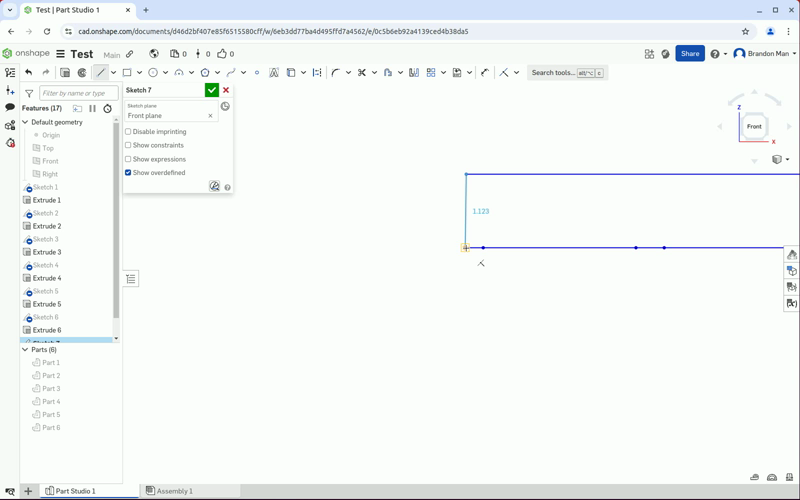
scroll(-6)
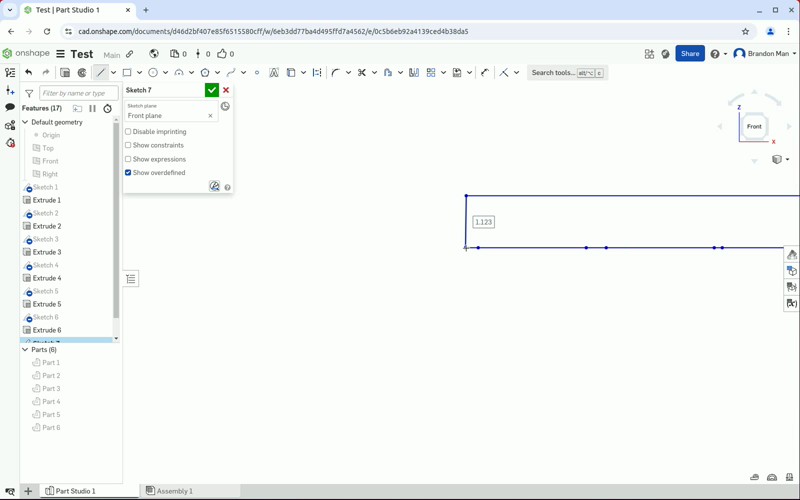
scroll(-6)
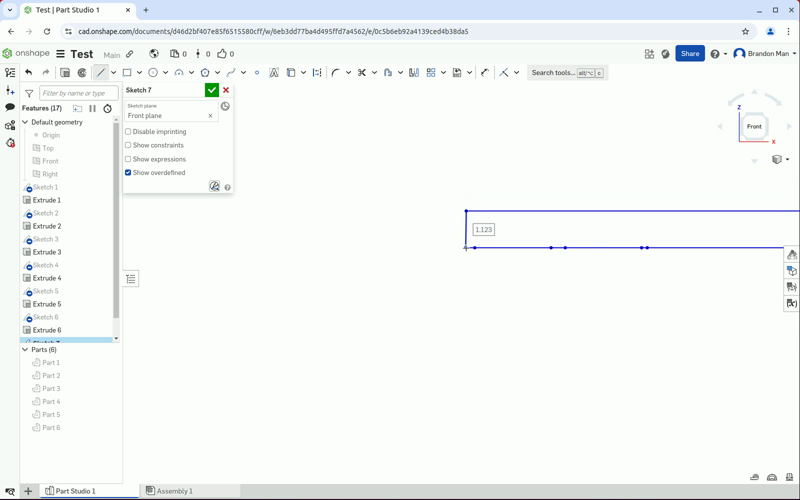
scroll(-6)
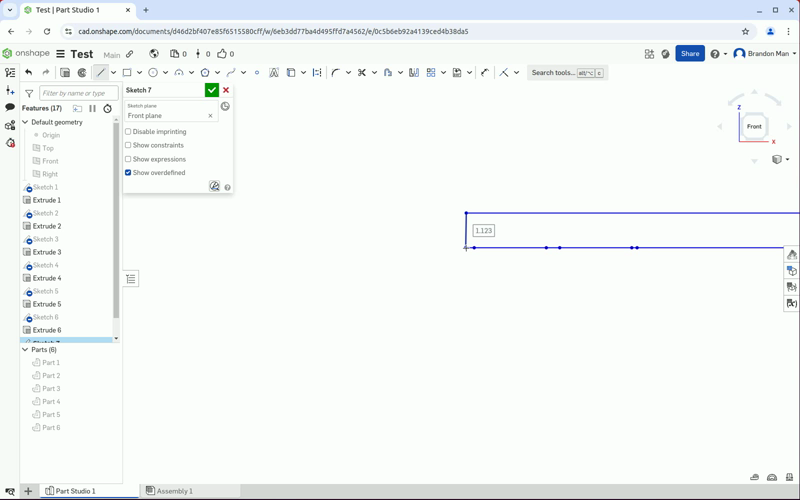
scroll(-6)
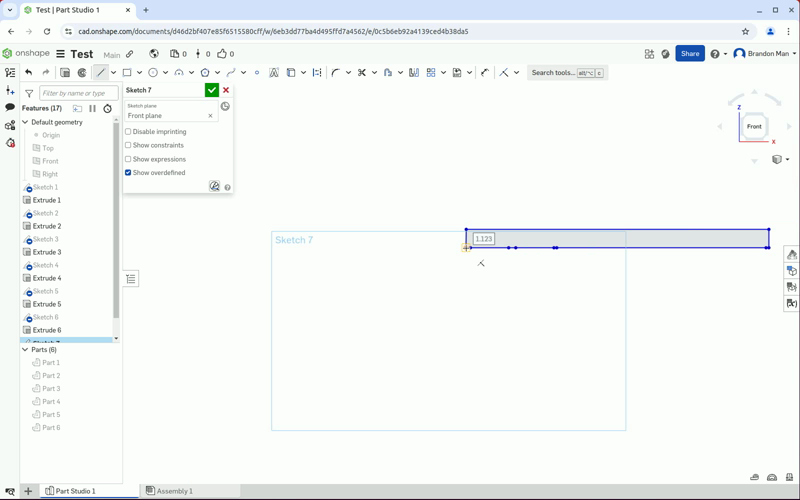
scroll(-6)
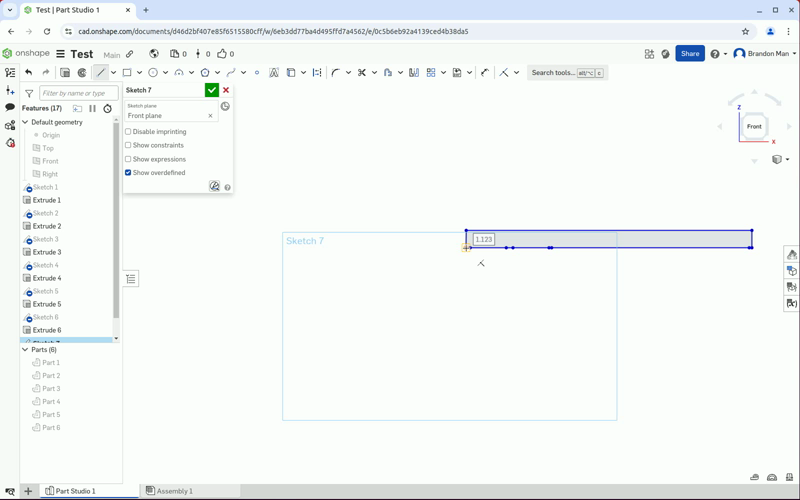
scroll(-6)
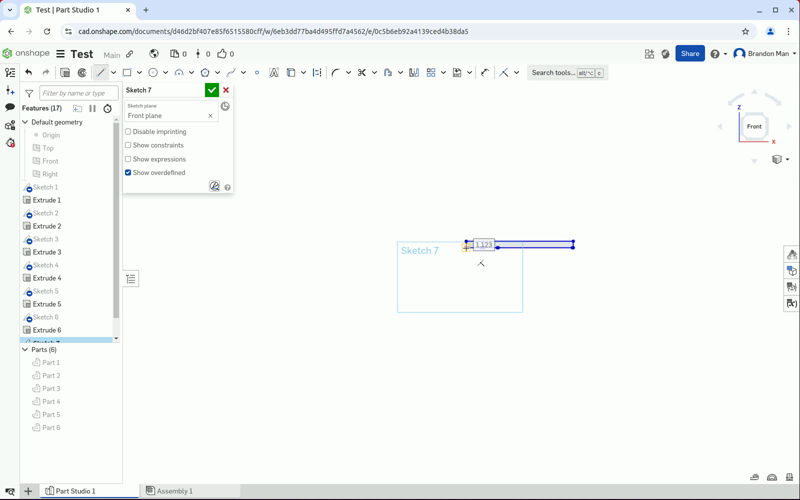
key(esc)
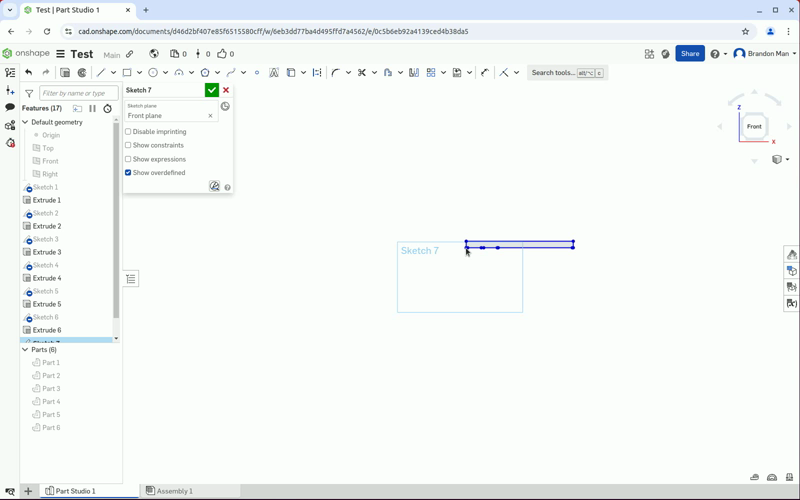
mouse_move(495, 245)
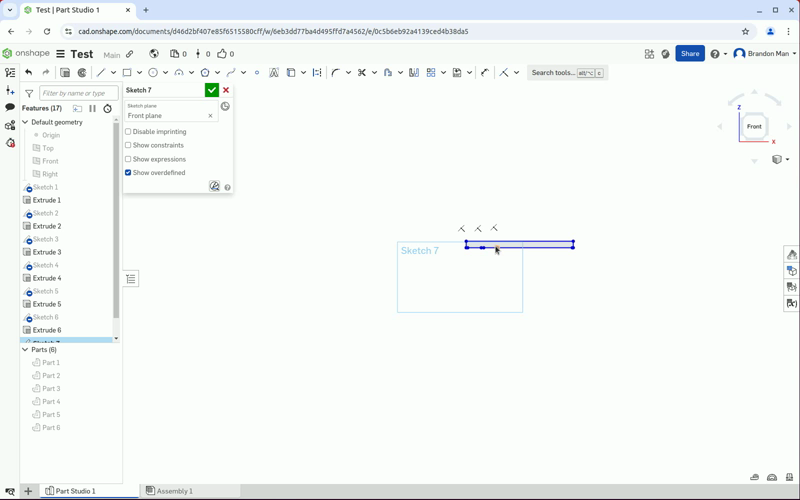
scroll(6)
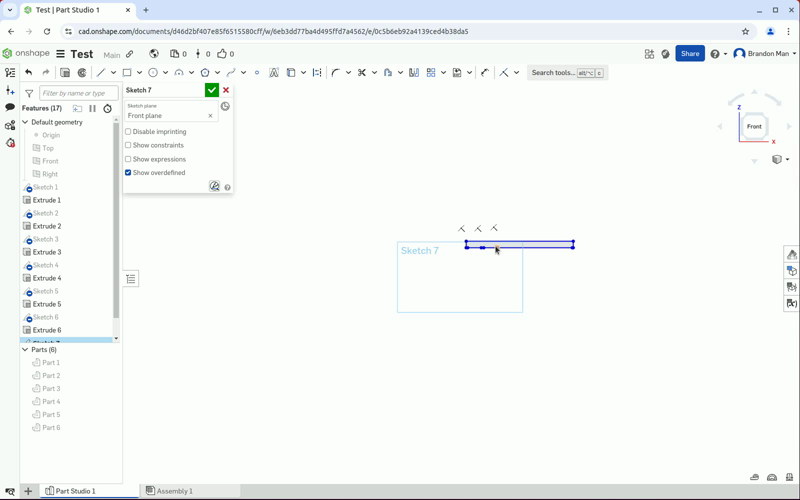
scroll(6)
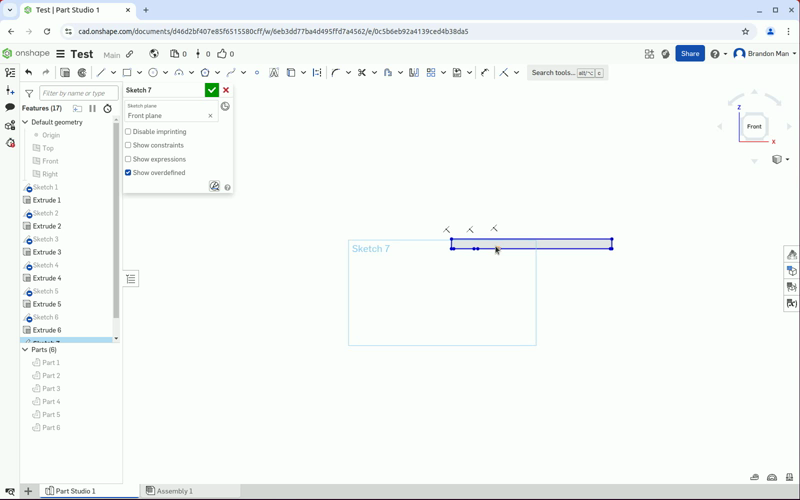
scroll(6)
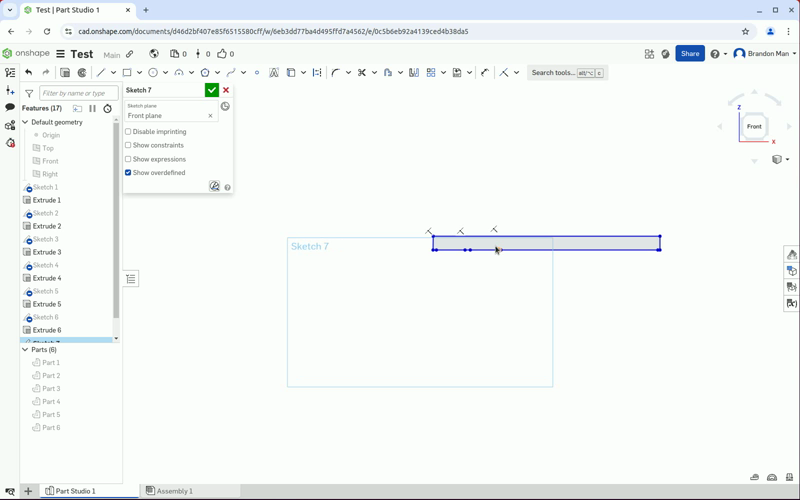
scroll(6)
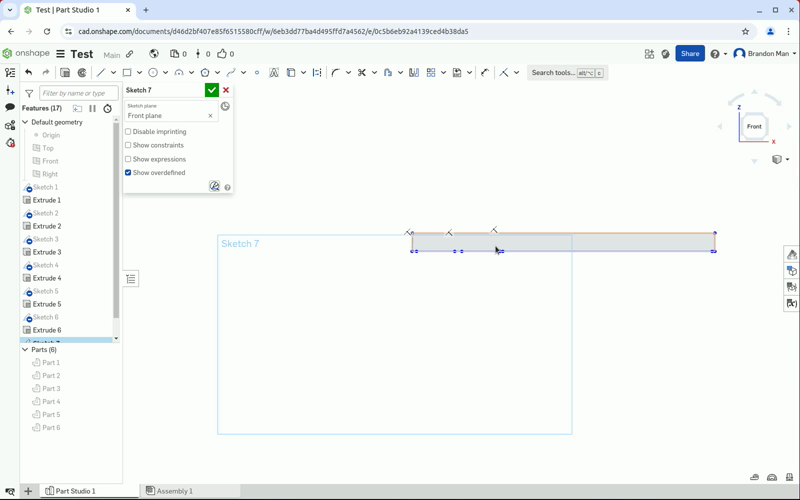
scroll(6)
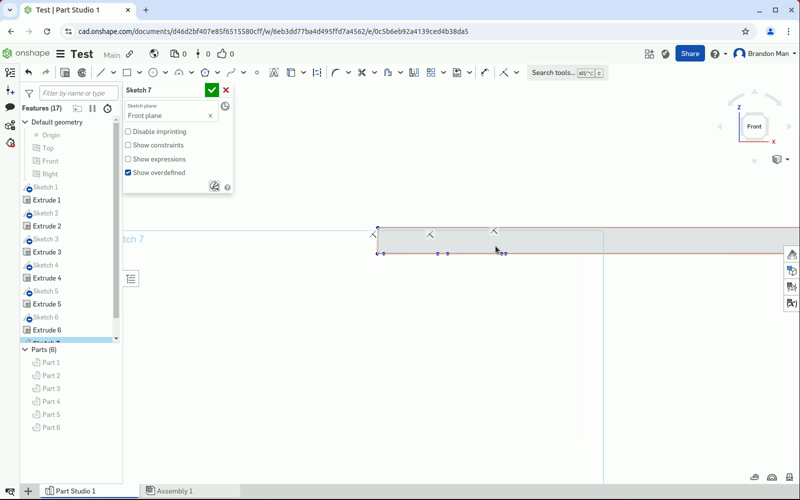
scroll(6)
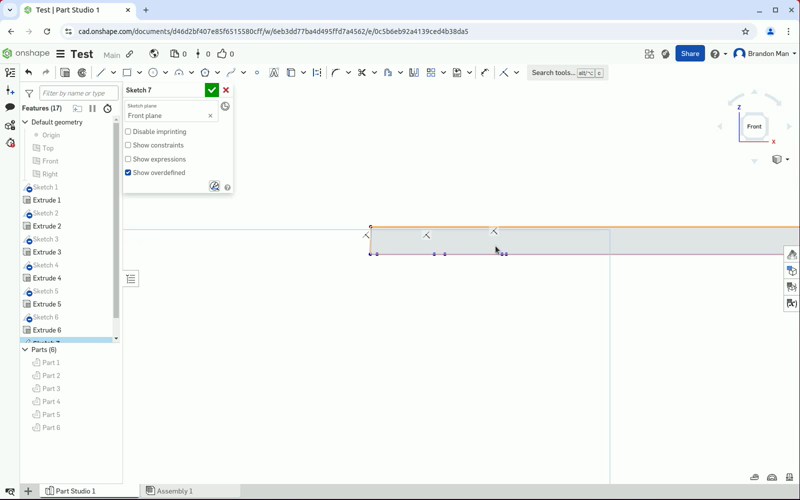
scroll(6)
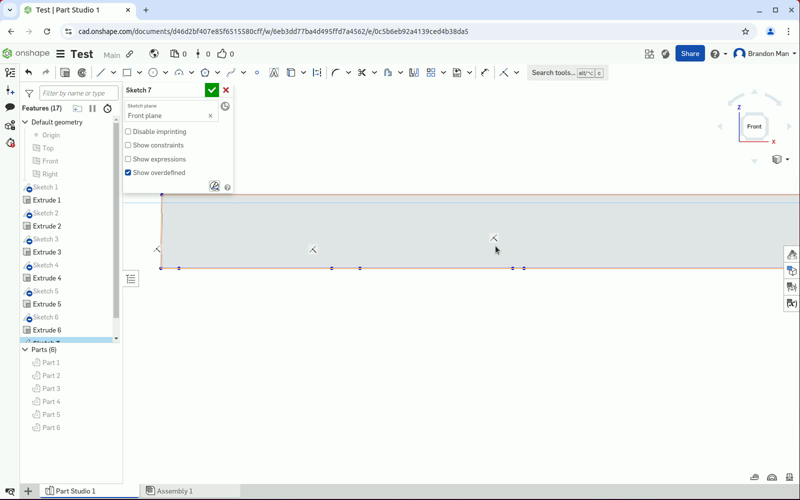
click(495, 245)
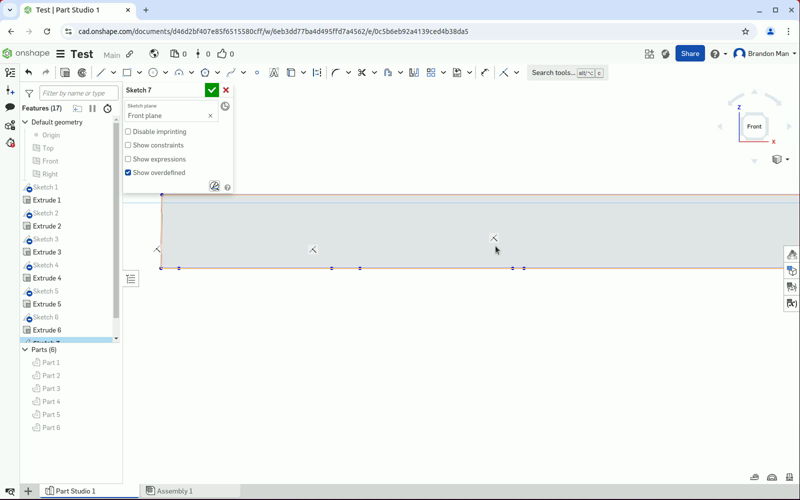
scroll(-6)
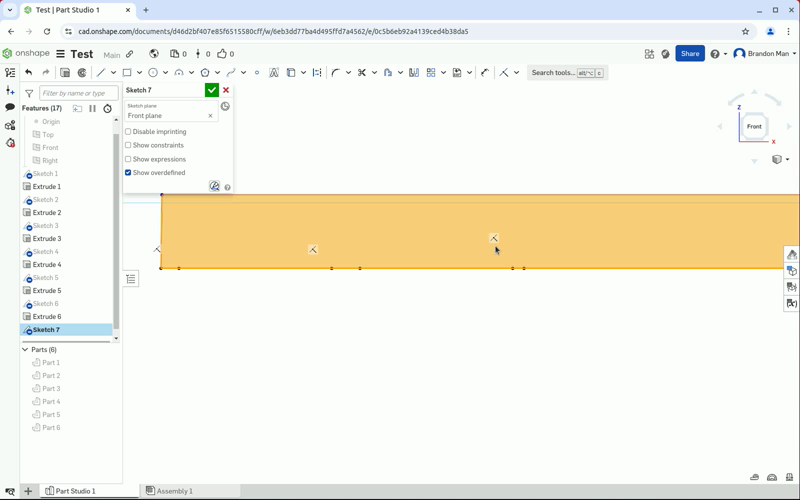
scroll(-6)
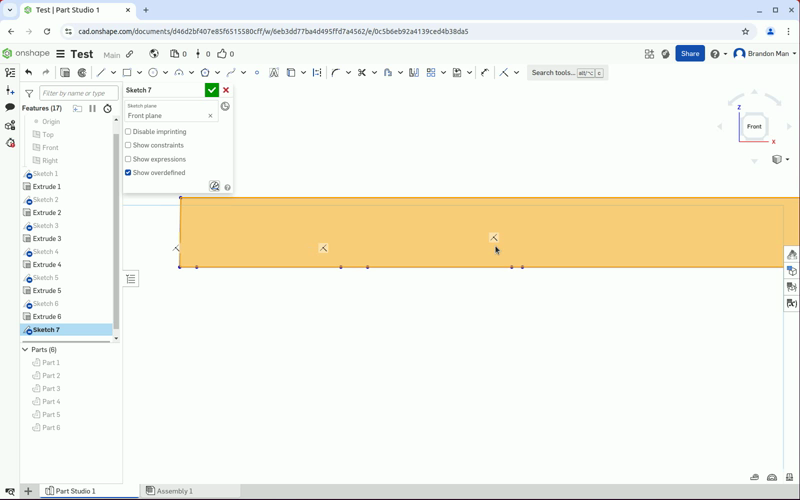
scroll(-6)
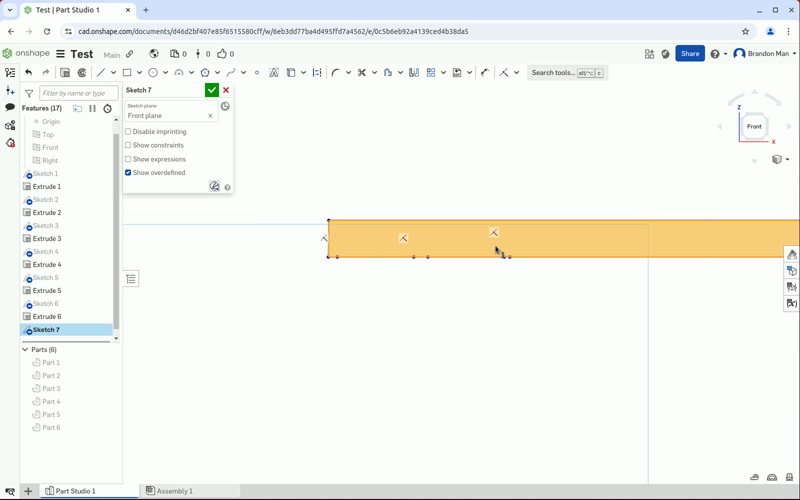
scroll(-6)
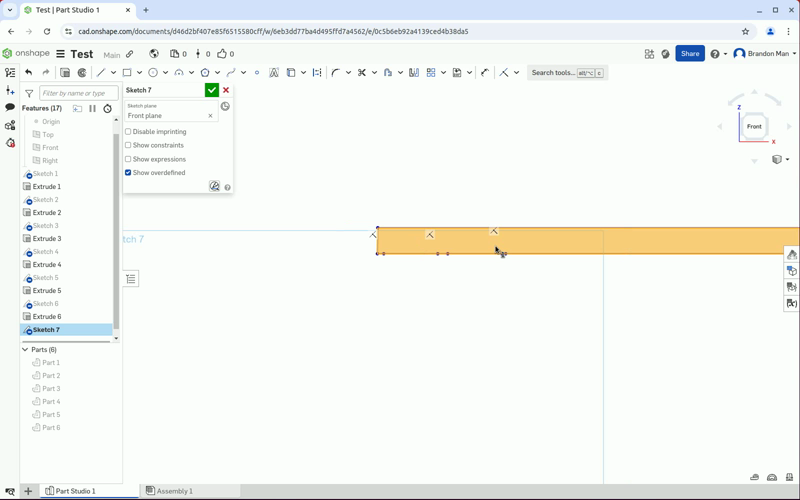
scroll(-6)
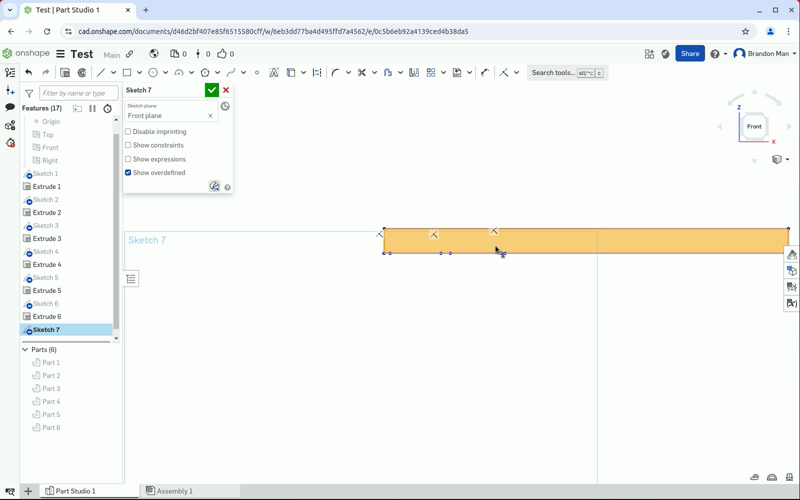
scroll(-6)
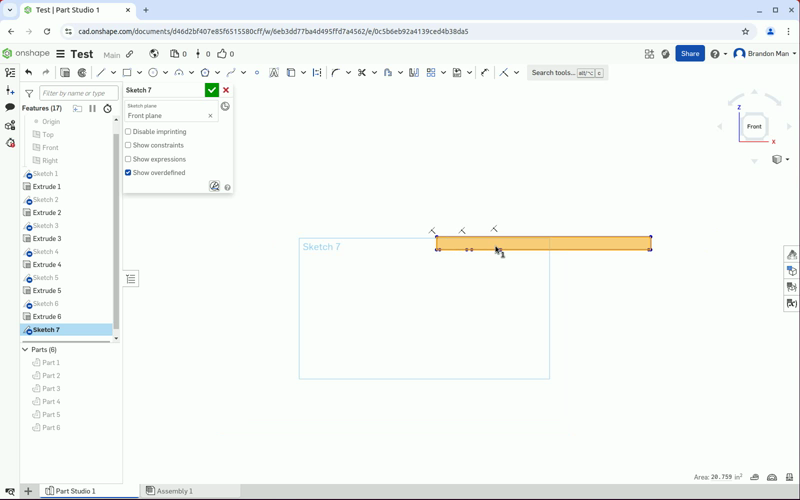
scroll(-6)
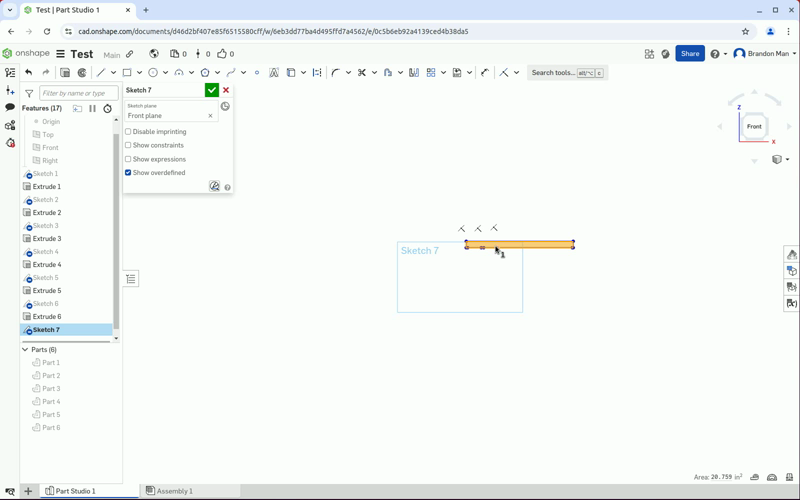
mouse_move(73, 352)
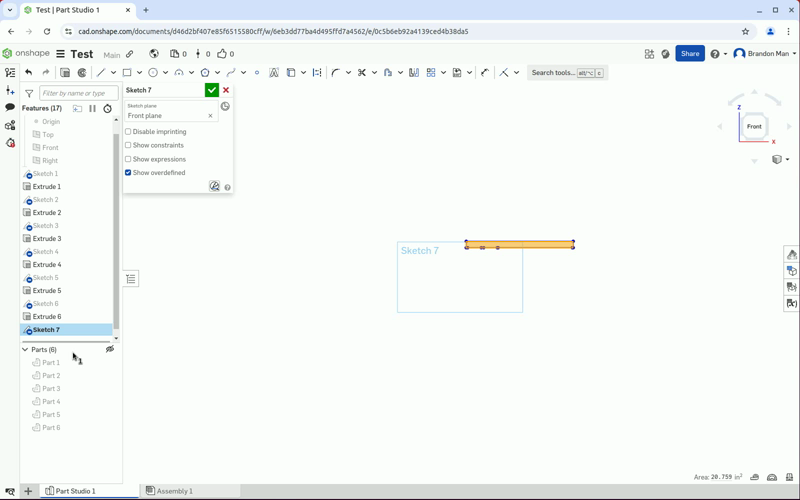
key(shift+y)
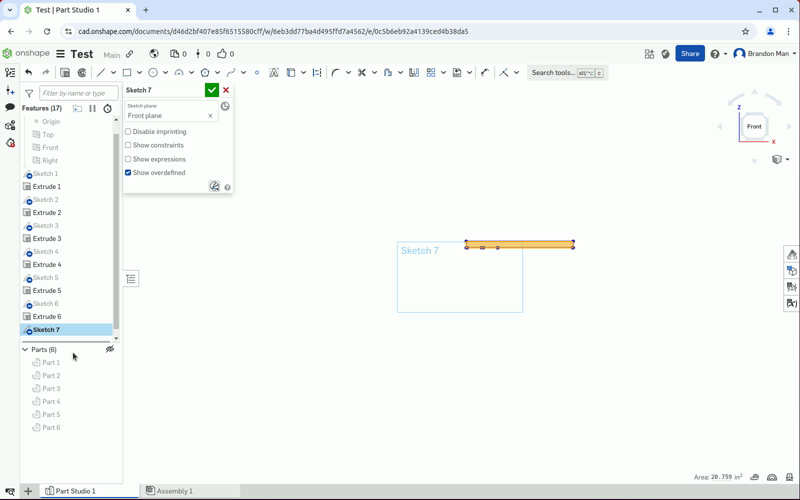
key(shift+e)
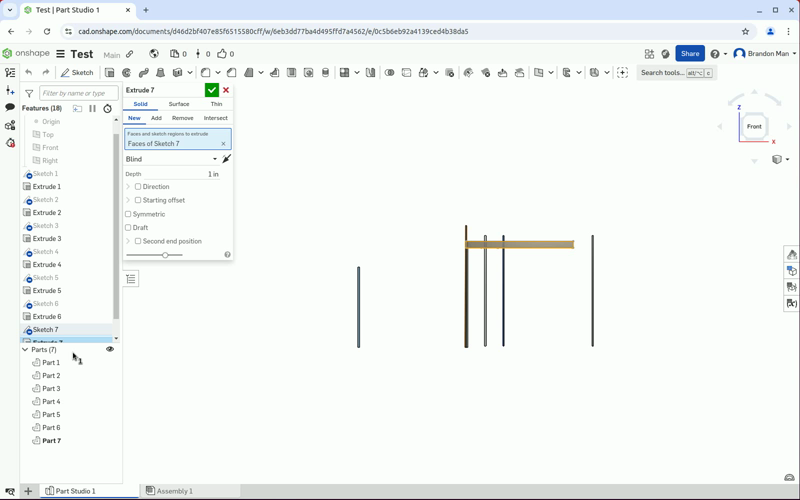
mouse_move(143, 106)
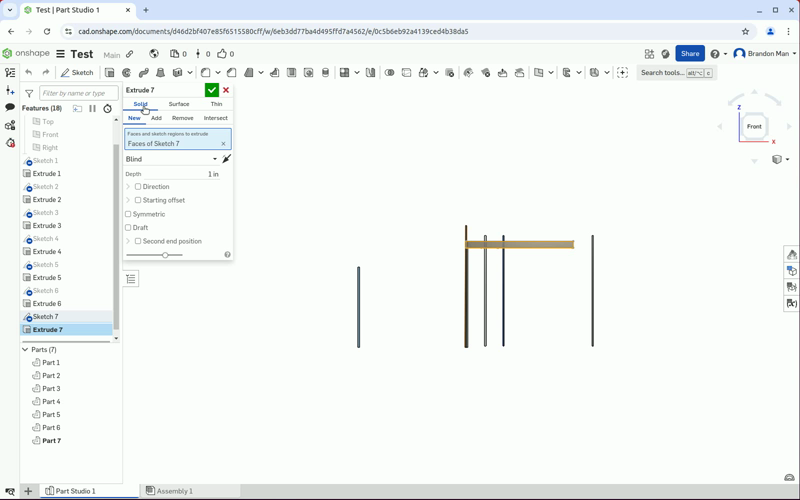
click(143, 106)
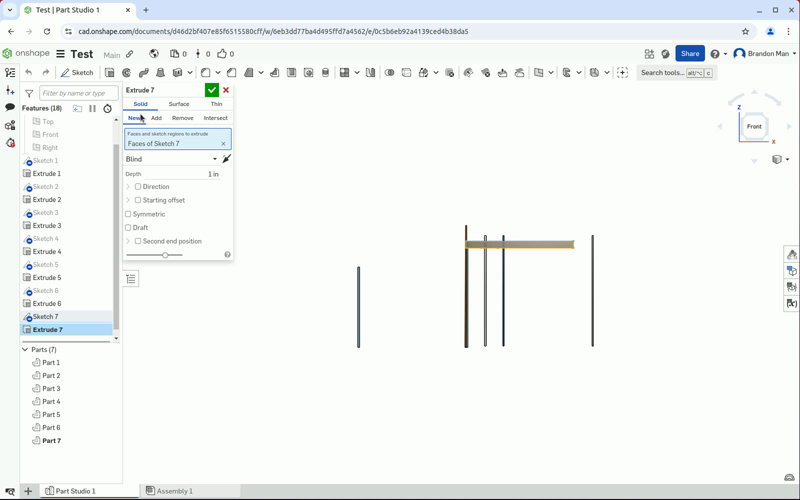
mouse_move(137, 120)
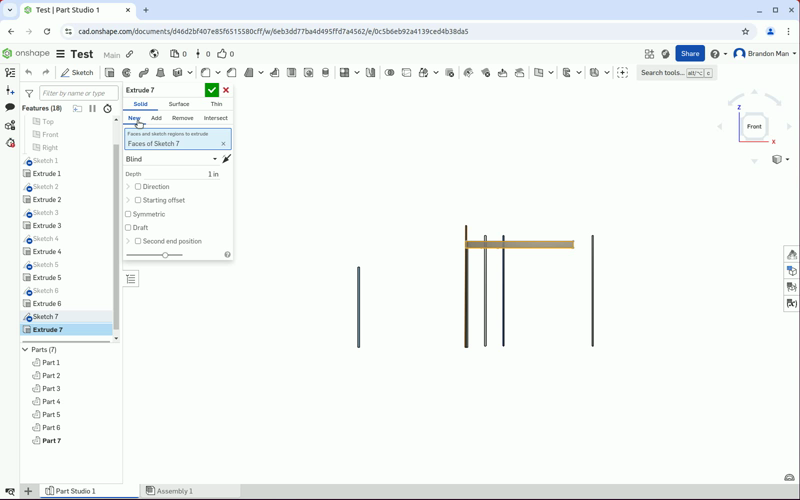
click(137, 120)
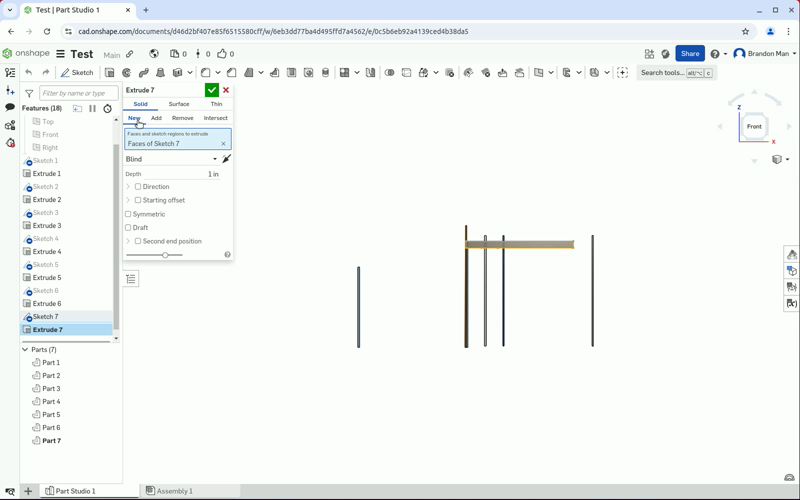
key(tab, 4)
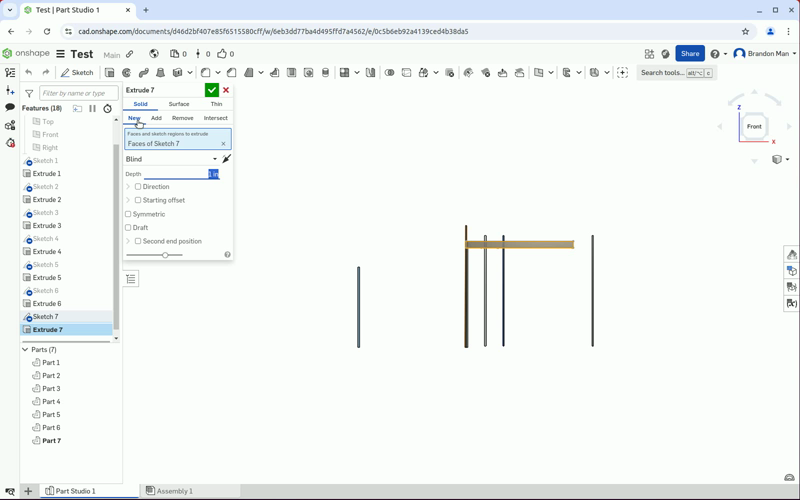
text(0.722)
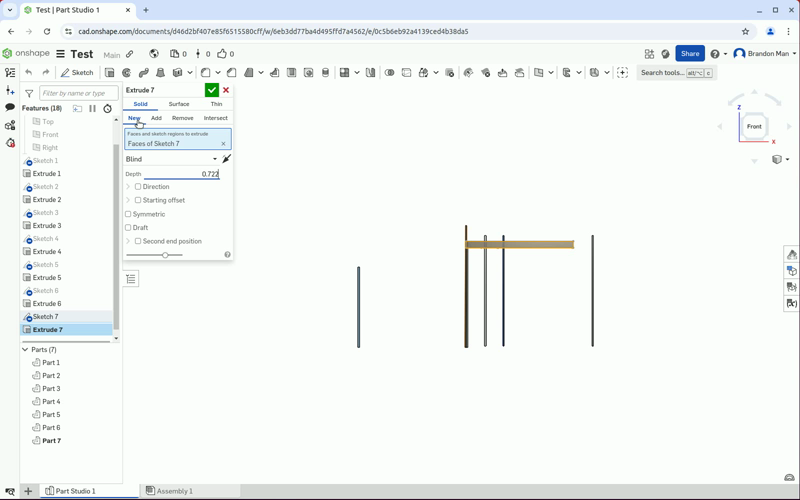
key(enter)
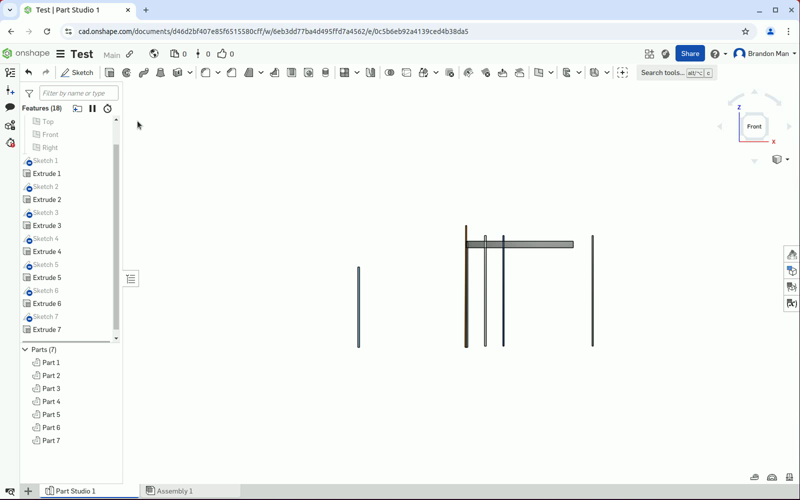
key(shift+h)
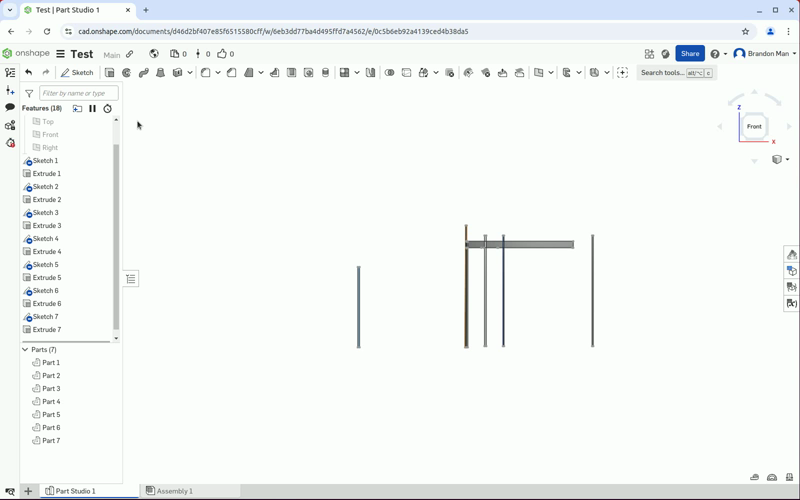
key(shift+h)
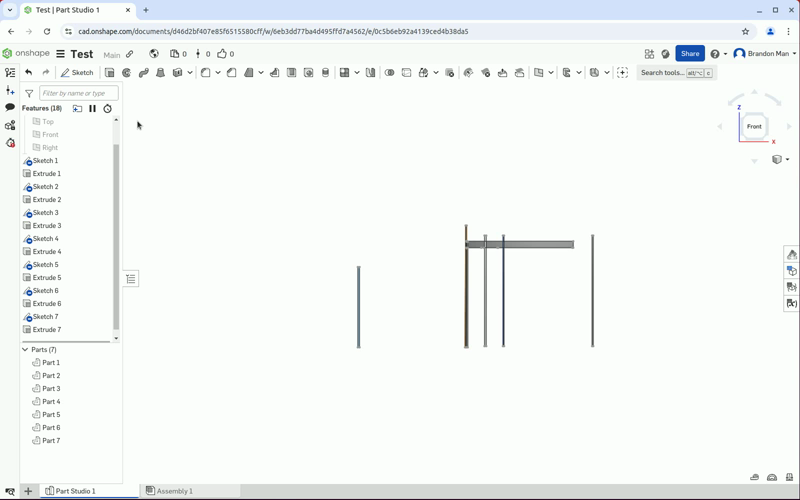
key(shift+7)
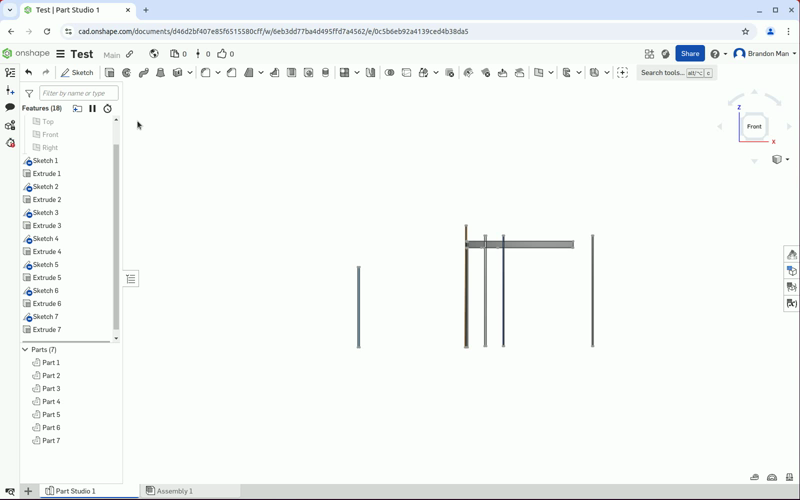
key(left, 2)
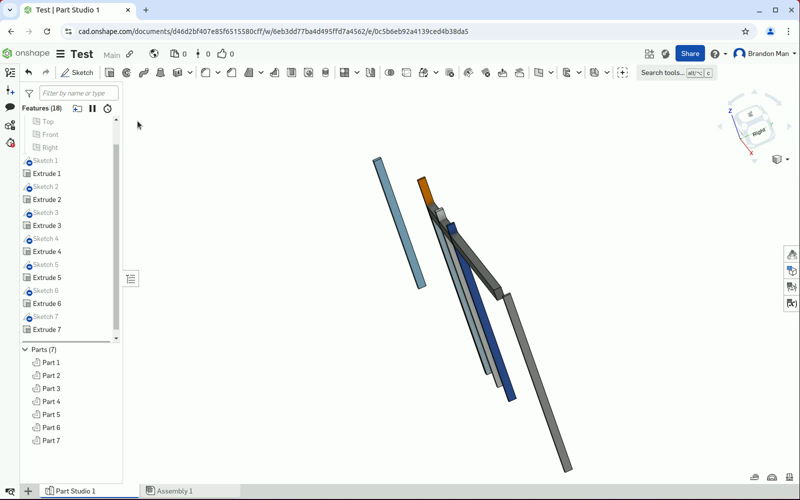
key(down, 2)
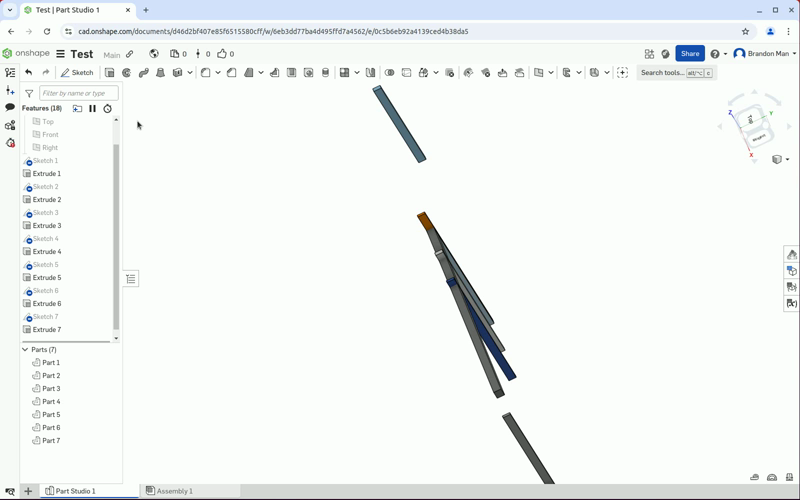
key(up, 2)
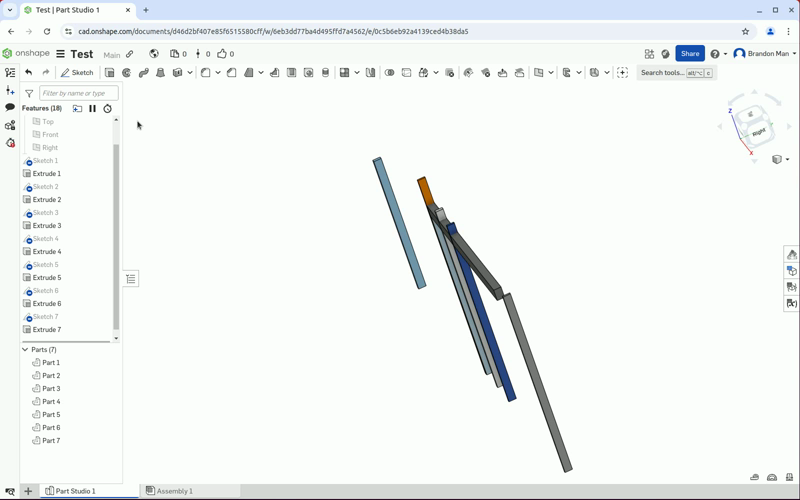
key(right, 2)
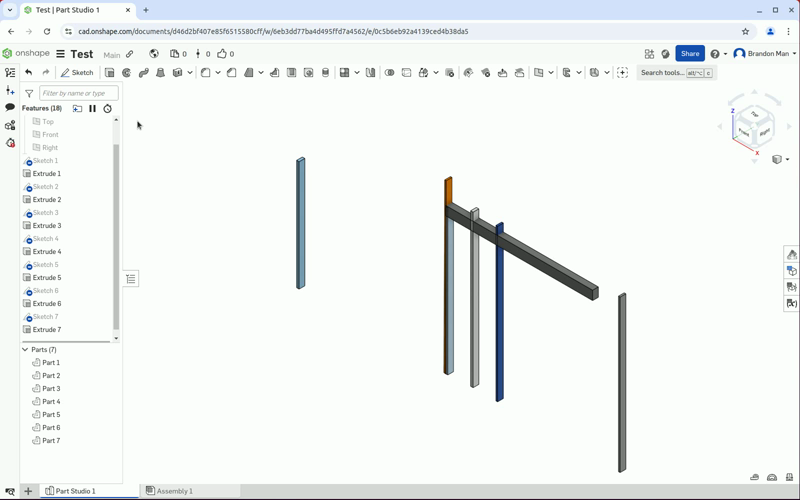
mouse_move(69, 163)
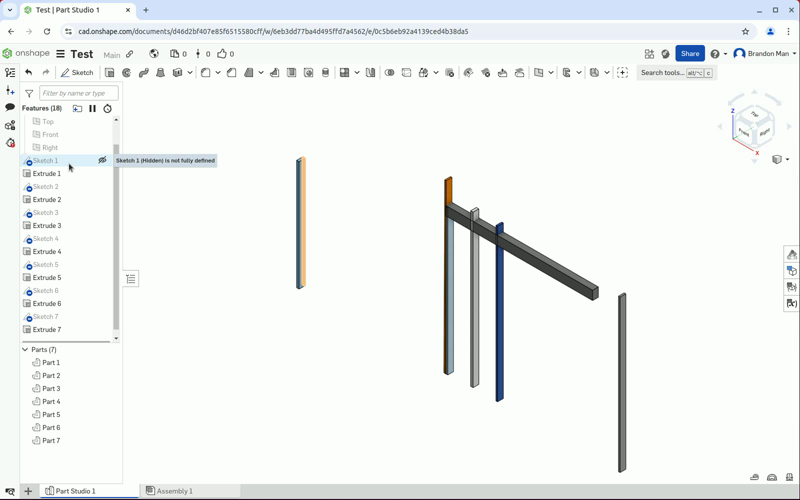
click(69, 163)